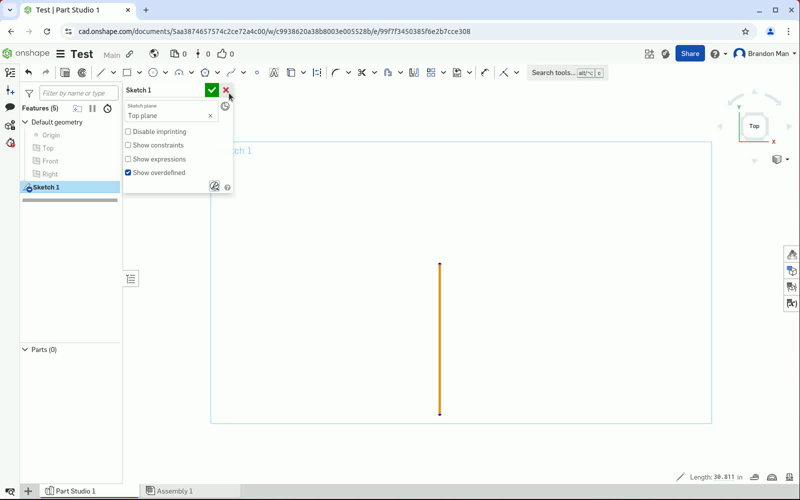
key(shift+h)
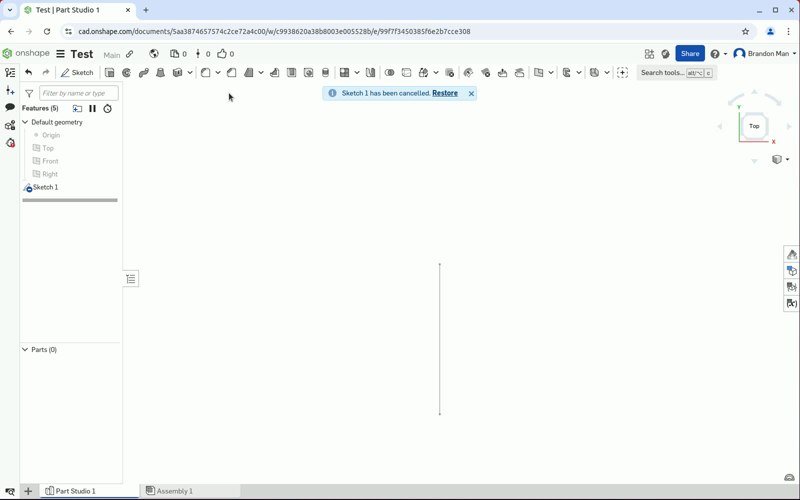
mouse_move(73, 352)
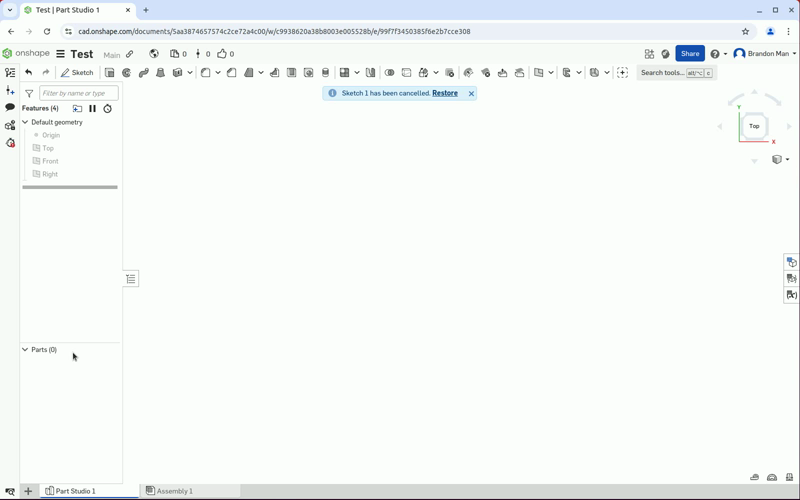
key(y)
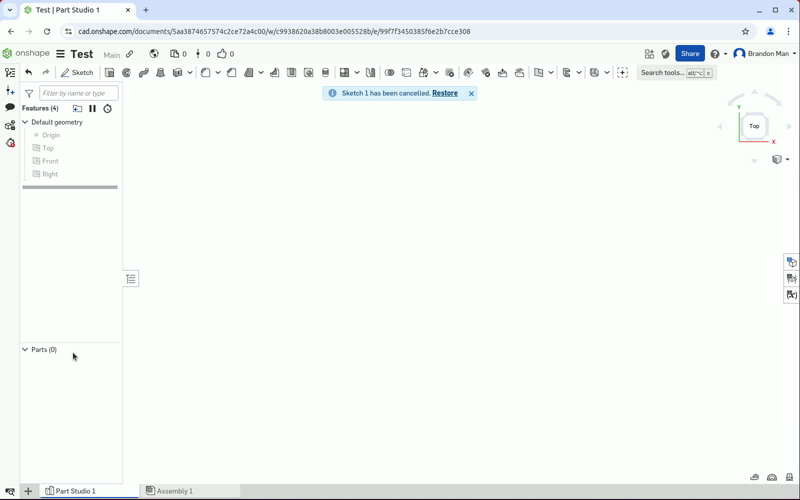
key(shift+p)
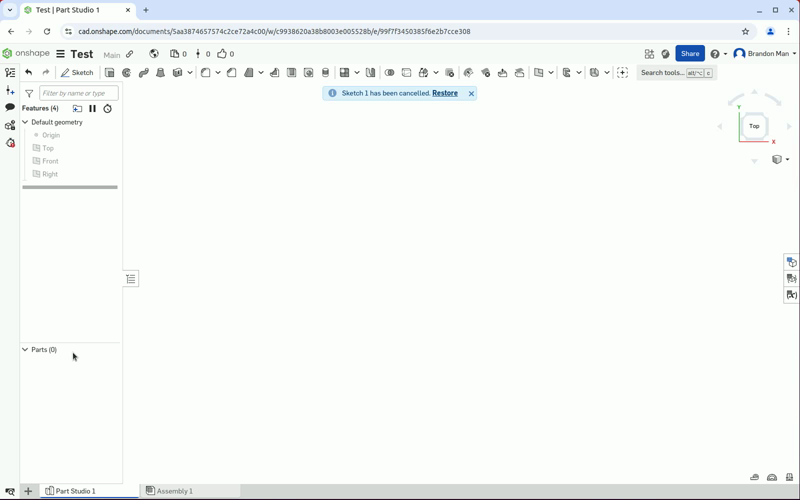
key(space)
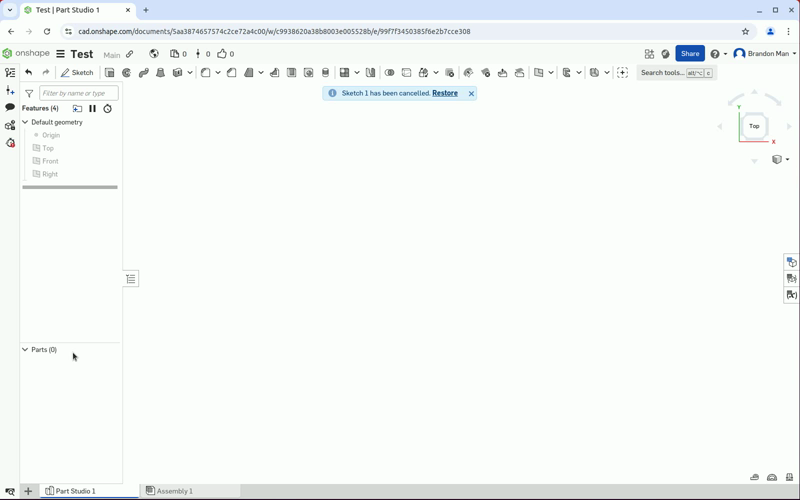
key_down(shift)
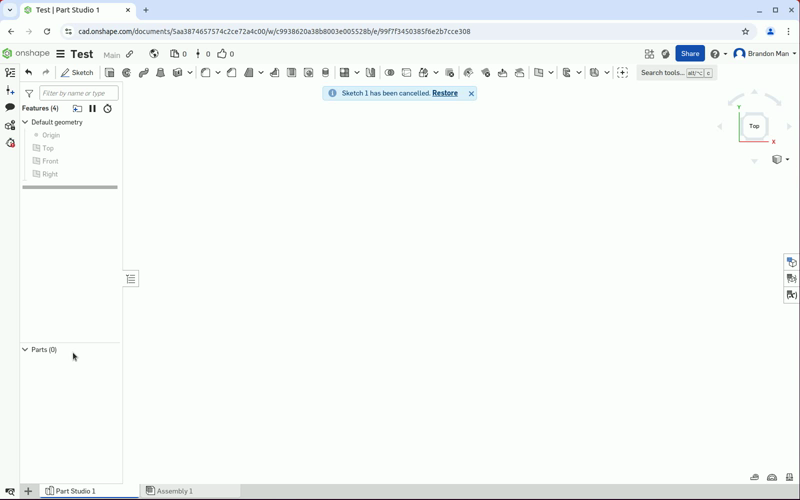
key(up)
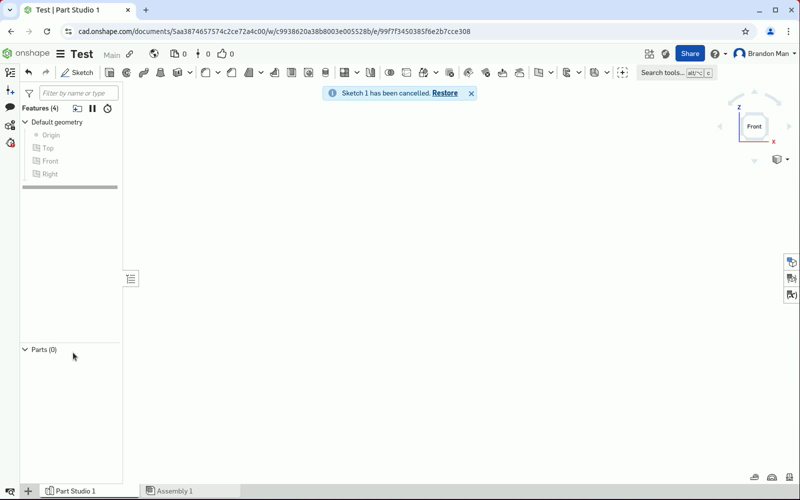
key_up(shift)
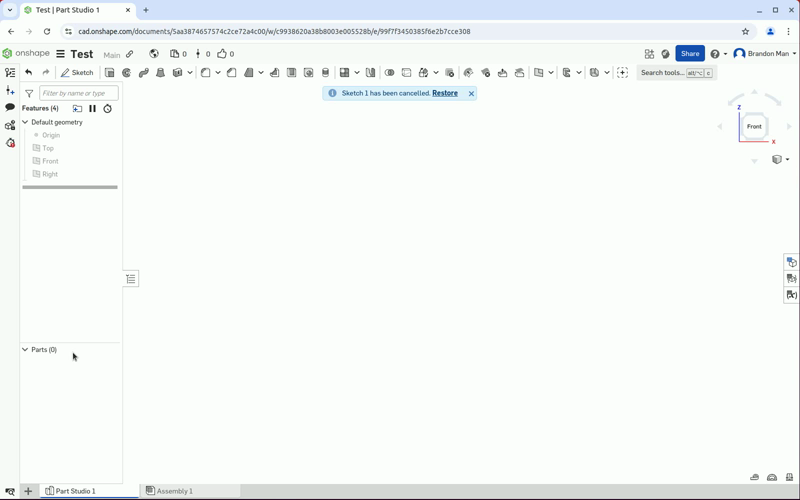
mouse_move(73, 352)
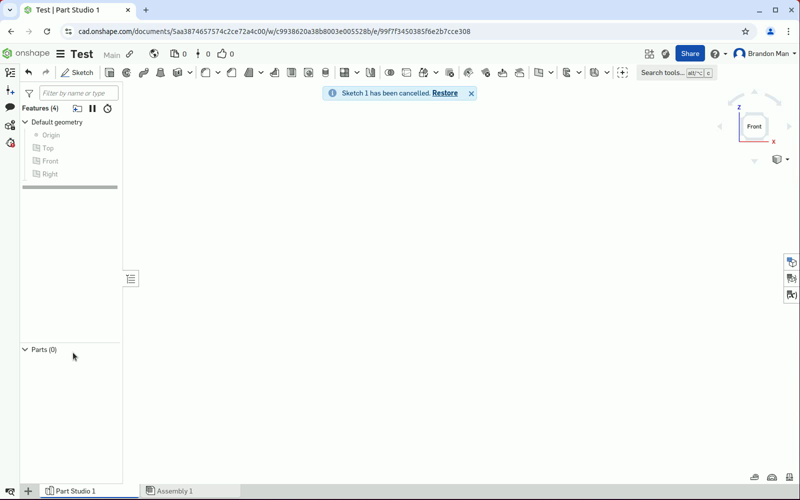
key(shift+y)
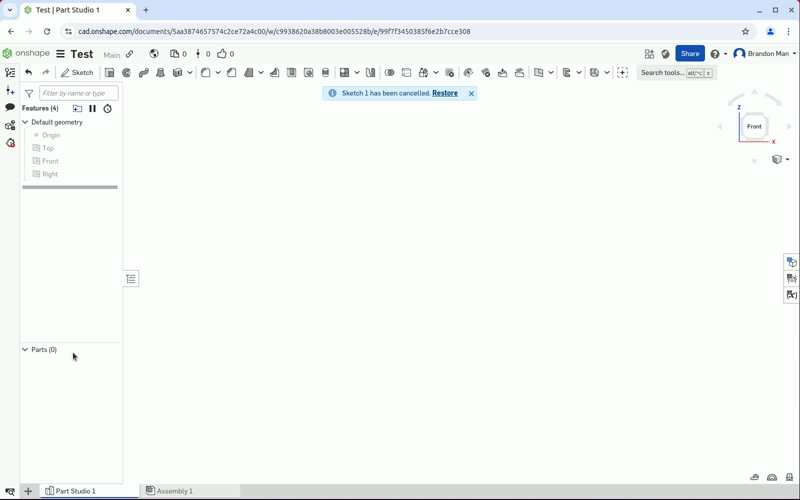
key(shift+s)
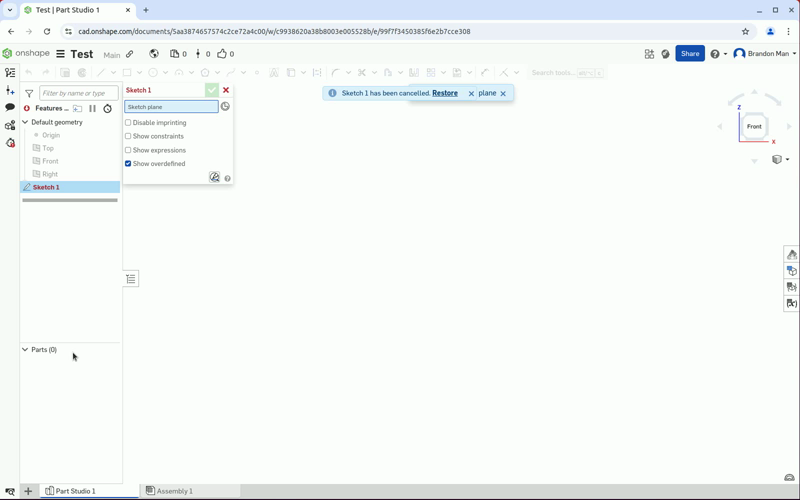
mouse_move(73, 163)
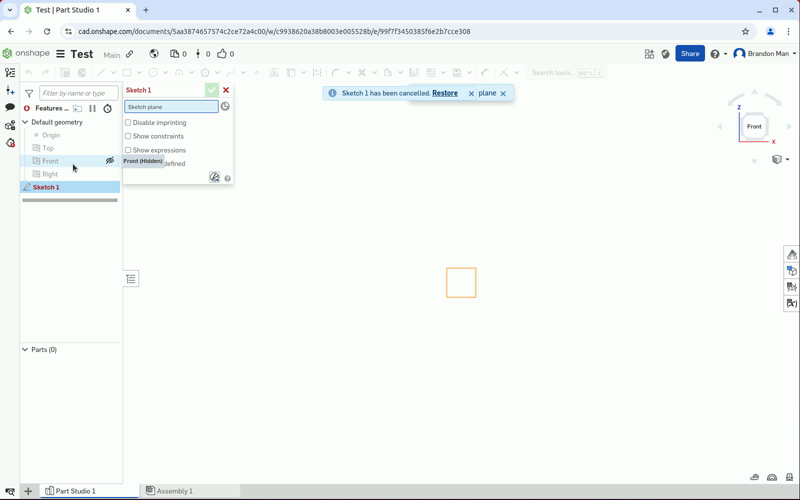
click(73, 163)
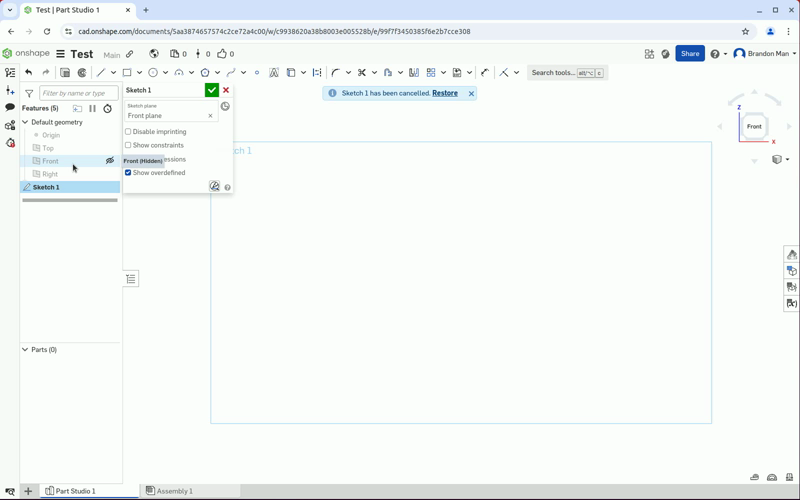
mouse_move(73, 352)
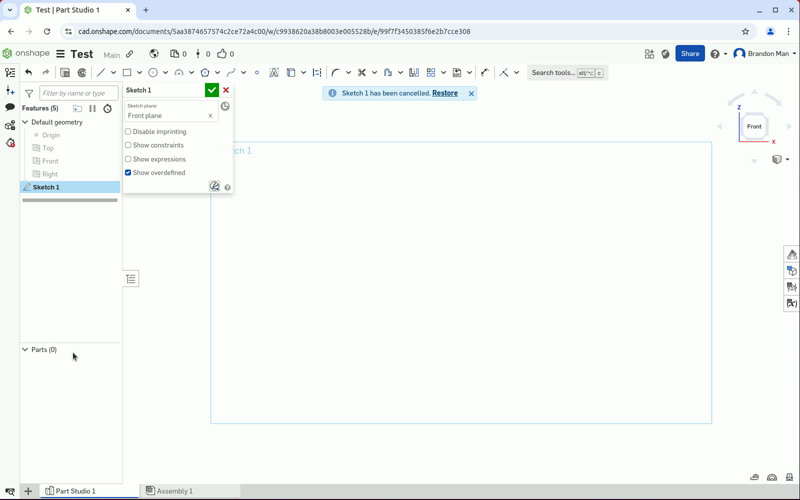
key(y)
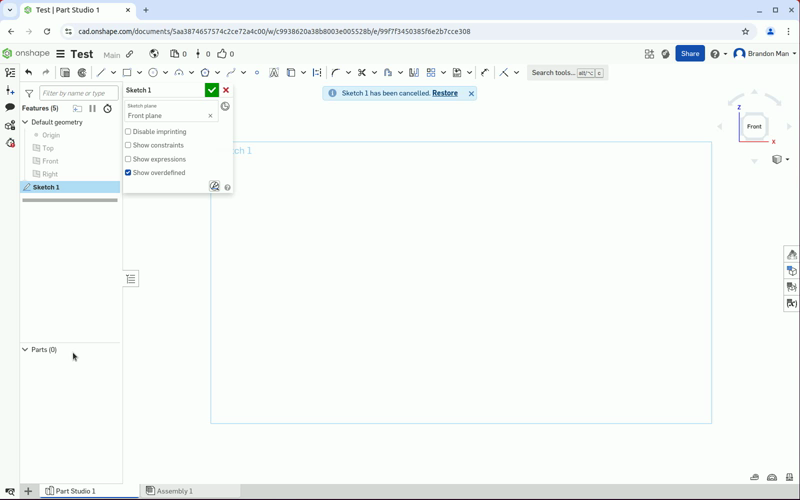
key(l)
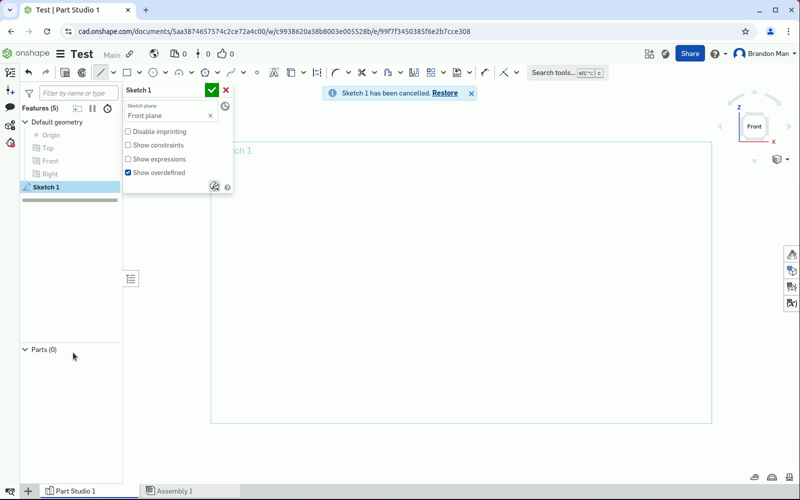
key_down(shift)
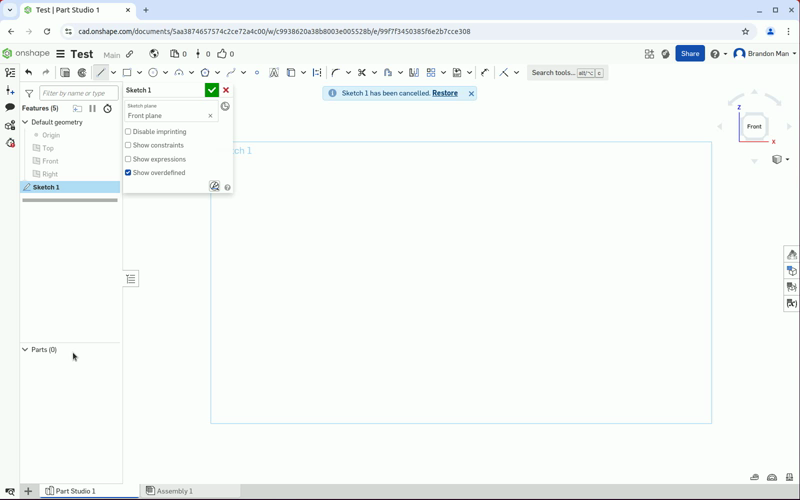
mouse_move(572, 284)
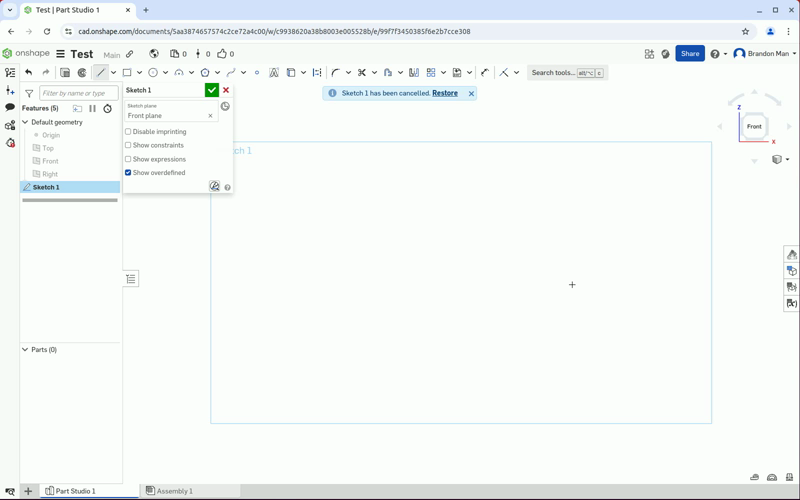
click(572, 284)
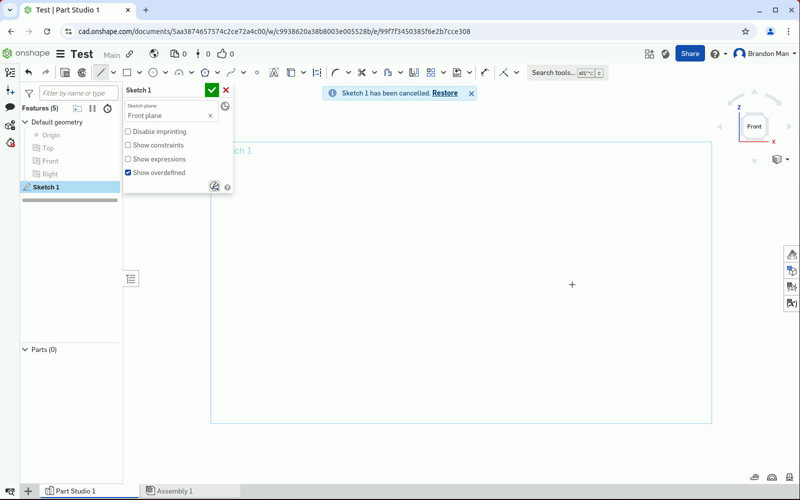
key_up(shift)
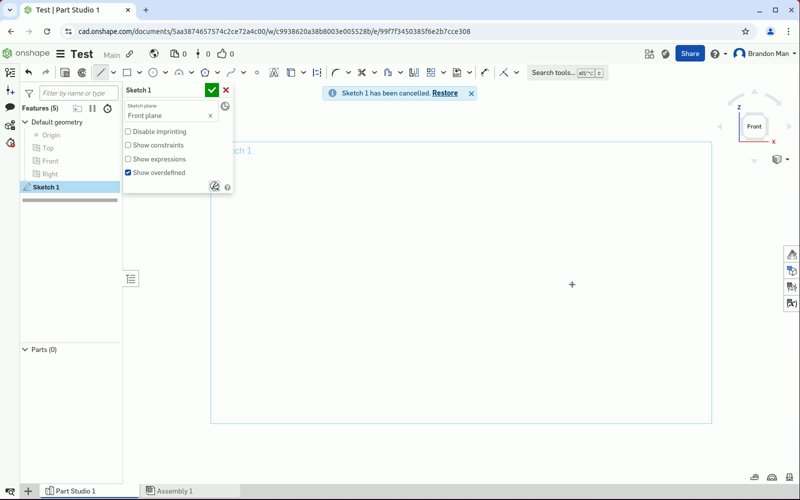
key_down(shift)
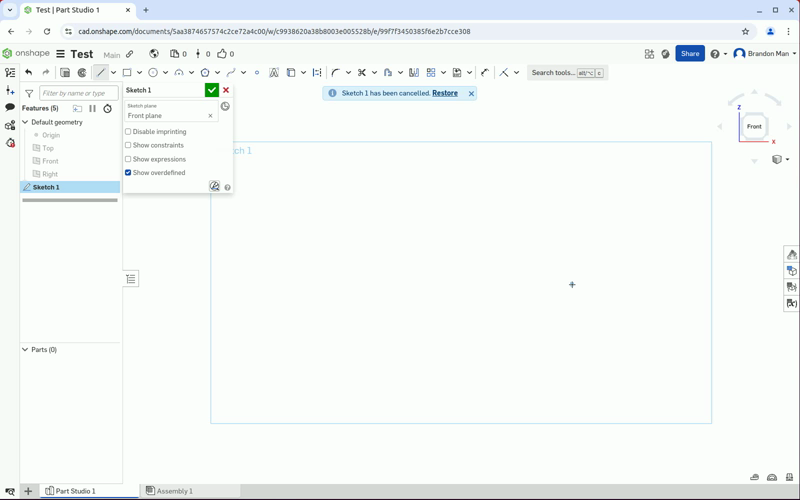
mouse_move(589, 284)
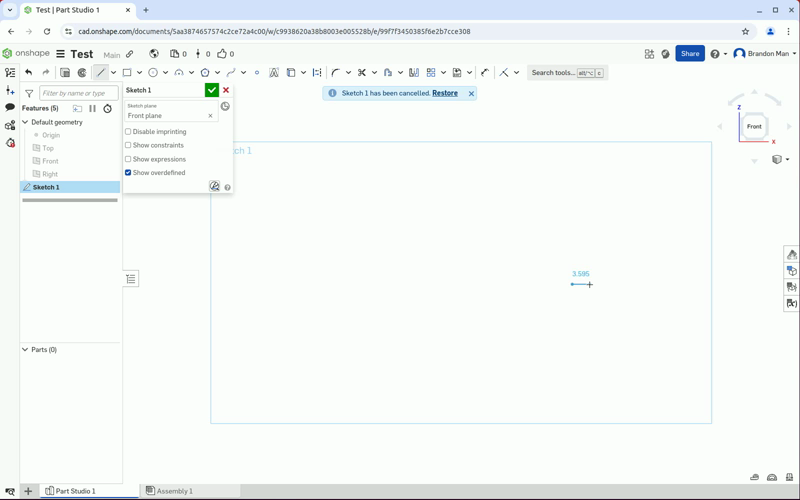
mouse_move(574, 284)
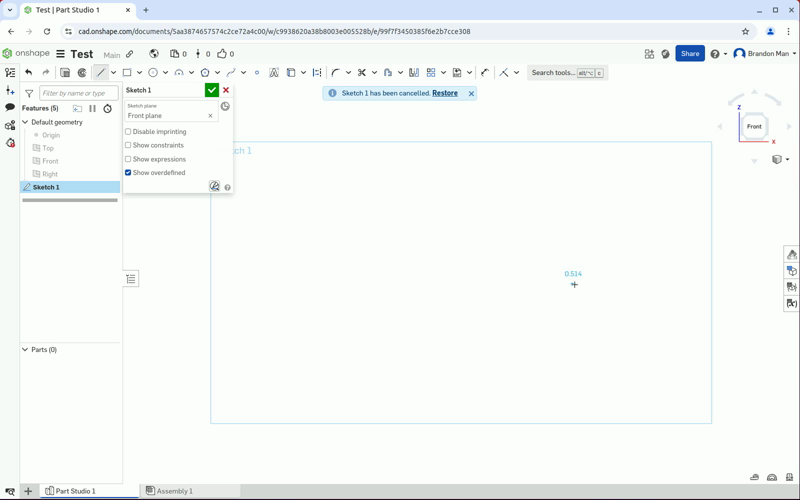
scroll(6)
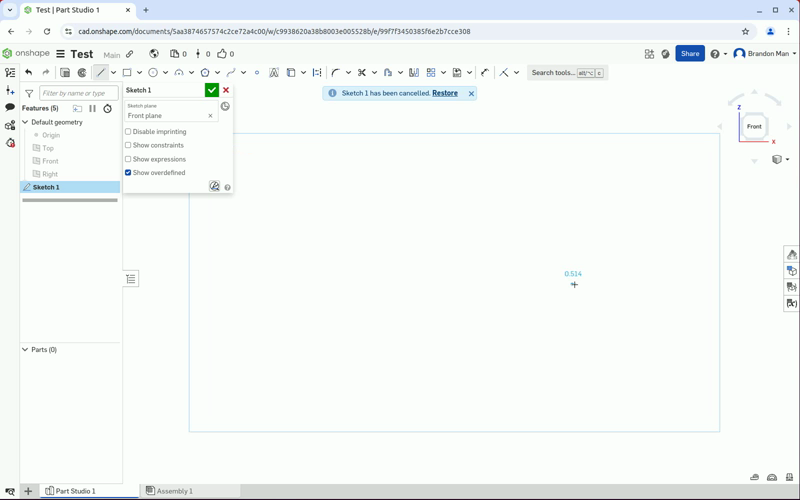
scroll(6)
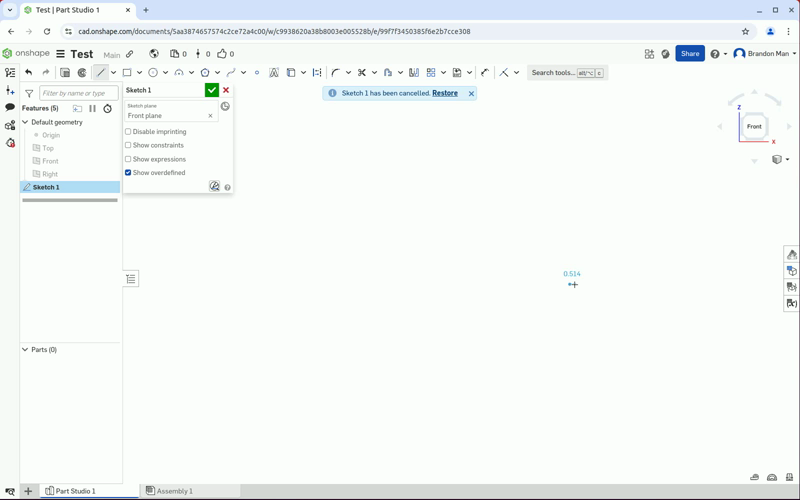
scroll(6)
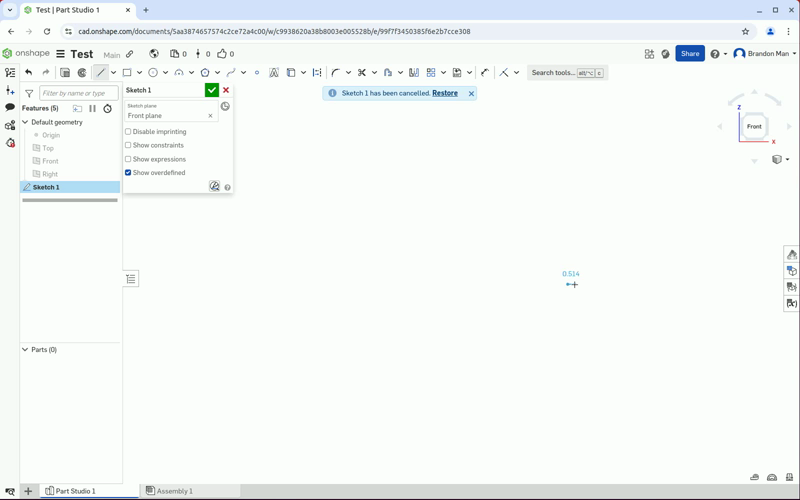
scroll(6)
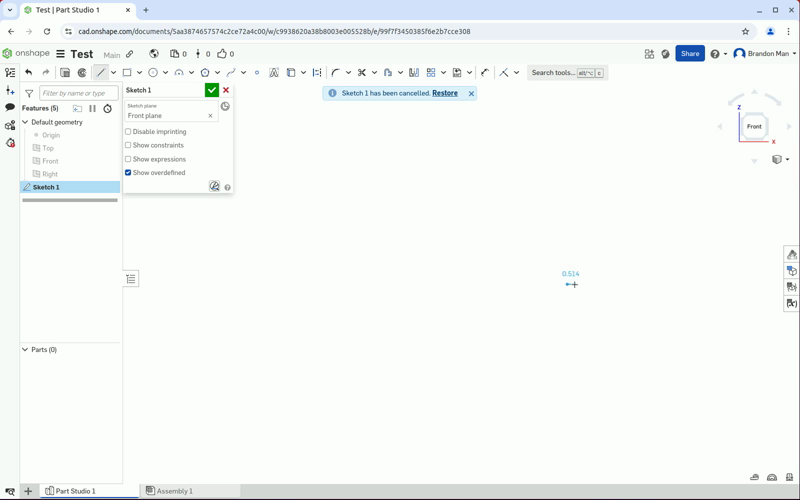
scroll(6)
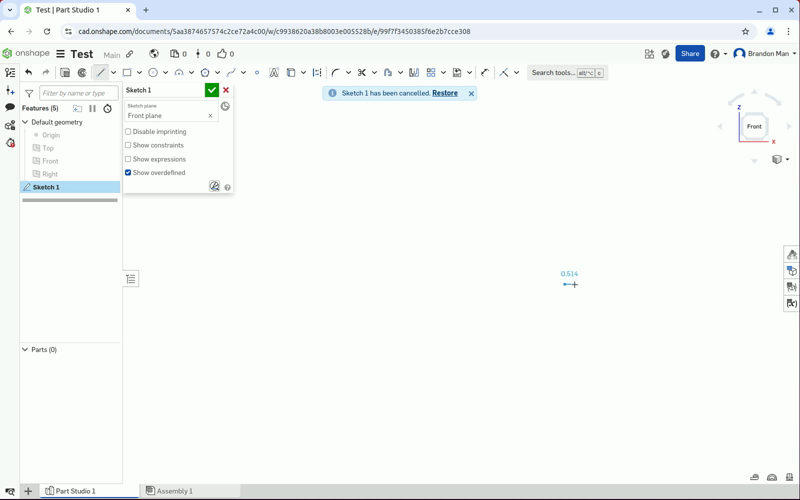
scroll(6)
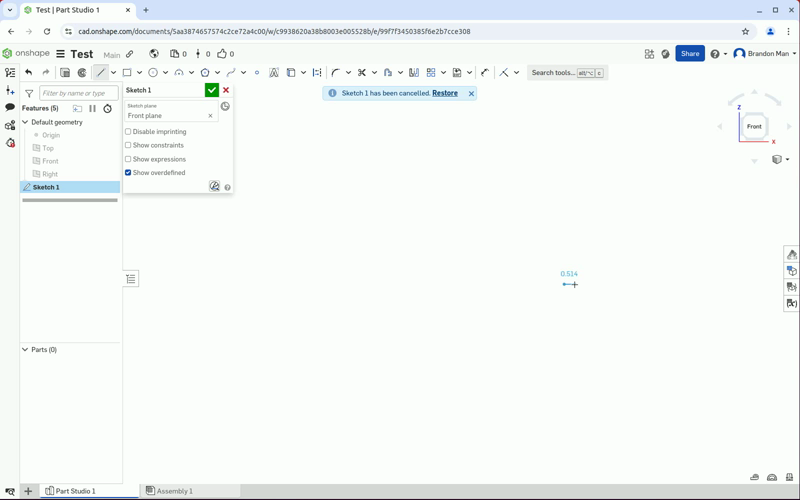
scroll(6)
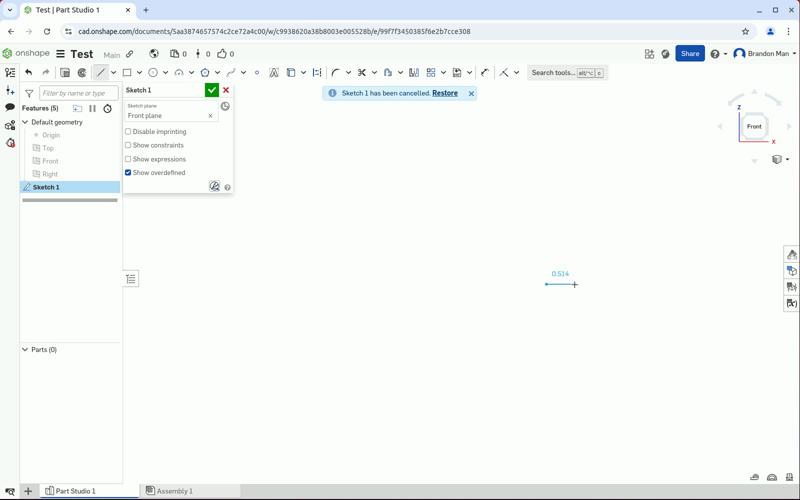
click(574, 284)
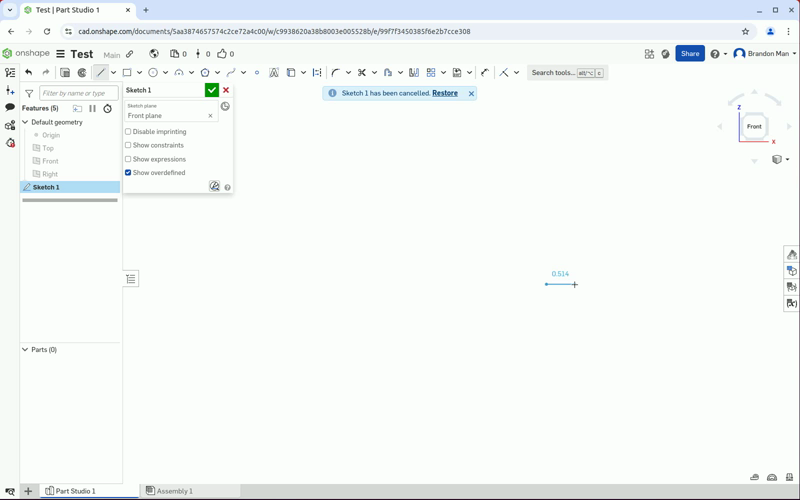
scroll(-6)
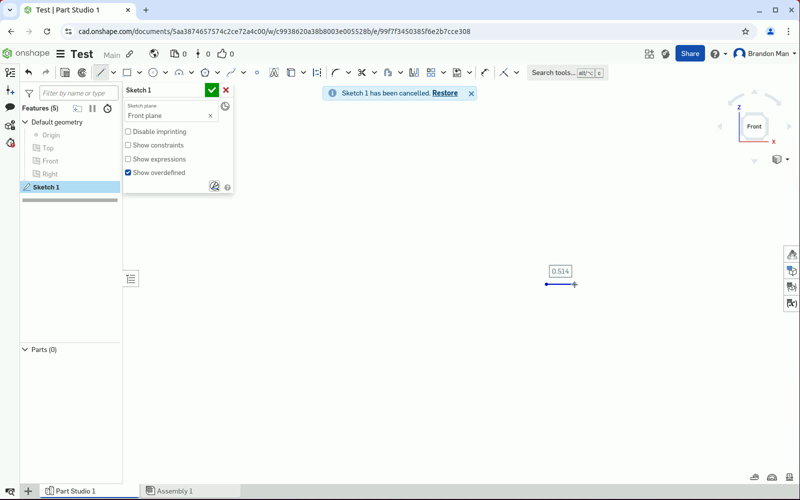
scroll(-6)
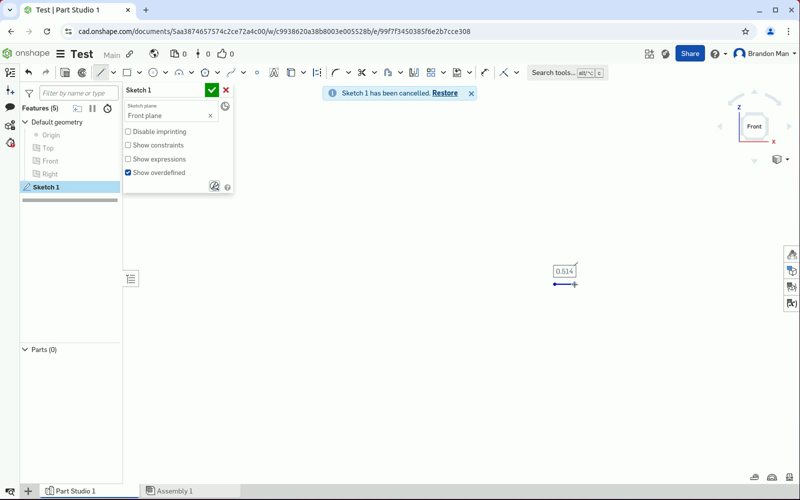
scroll(-6)
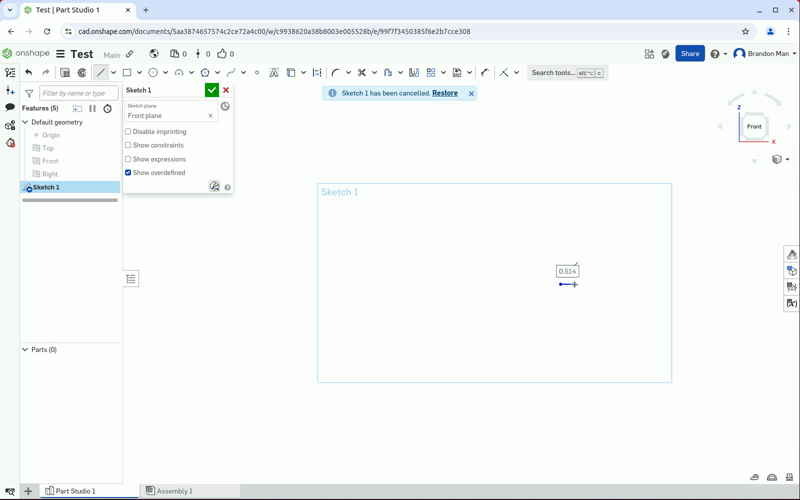
scroll(-6)
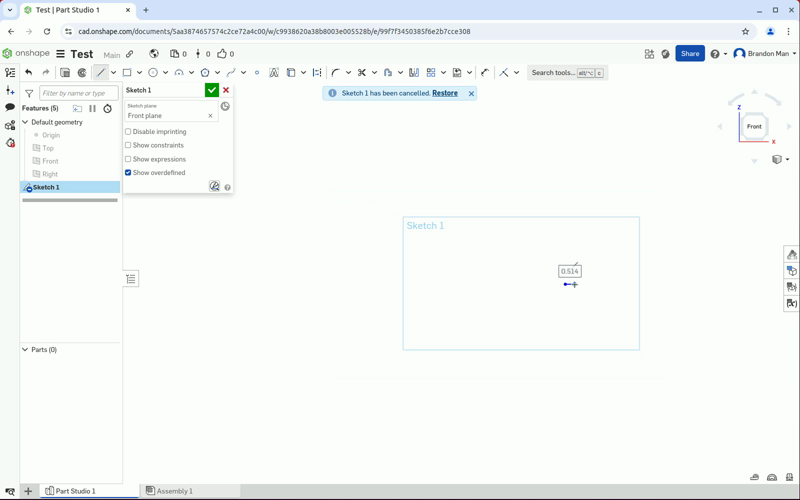
scroll(-6)
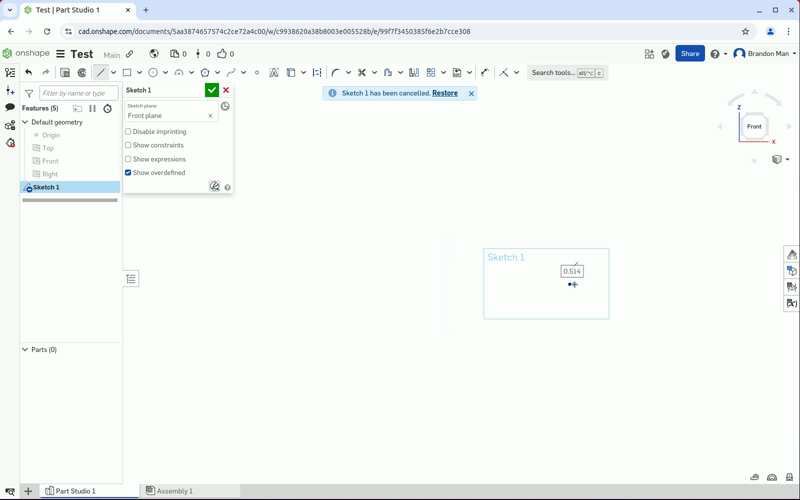
scroll(-6)
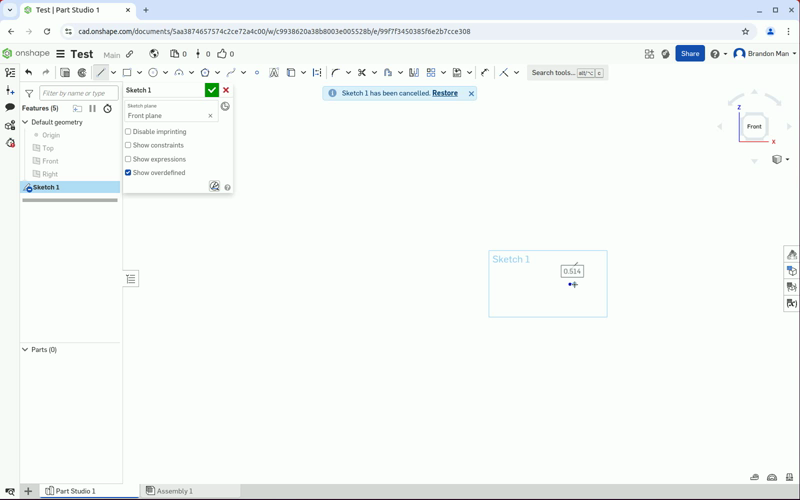
scroll(-6)
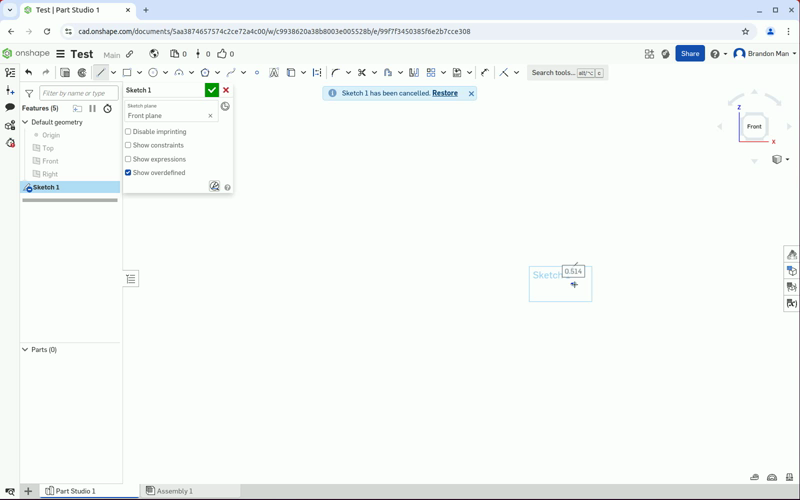
key_up(shift)
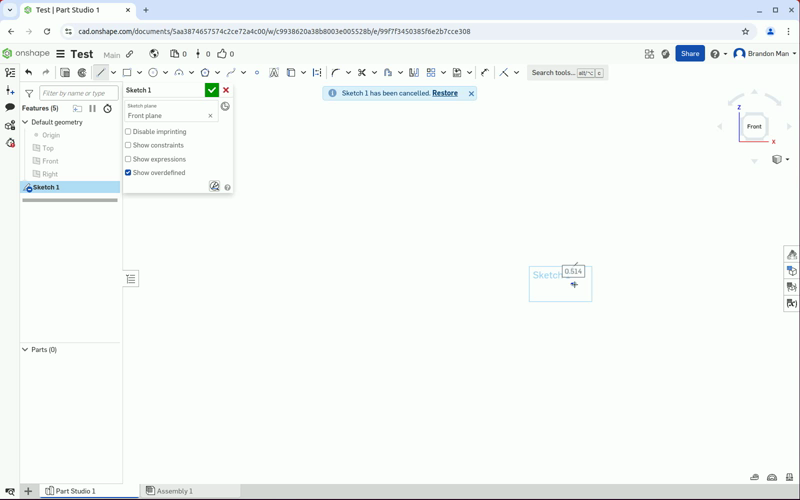
key_down(shift)
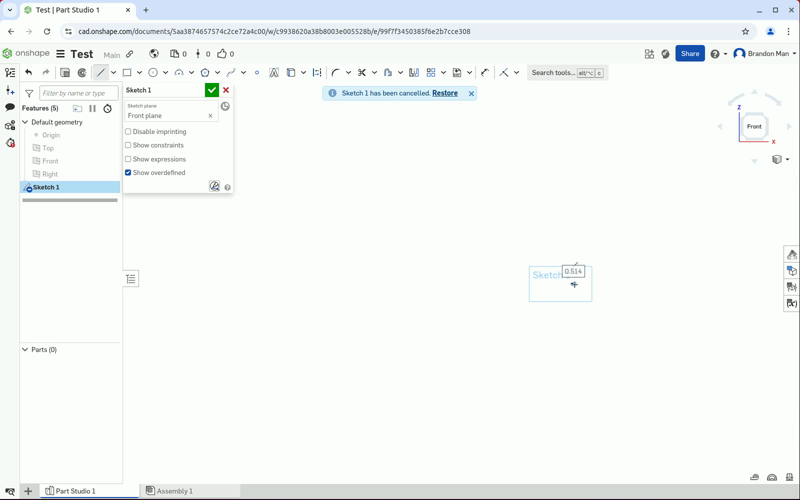
mouse_move(589, 284)
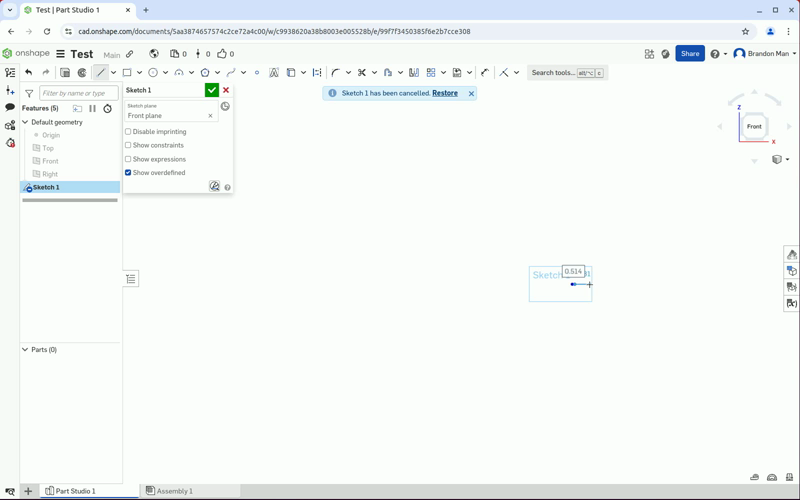
mouse_move(574, 281)
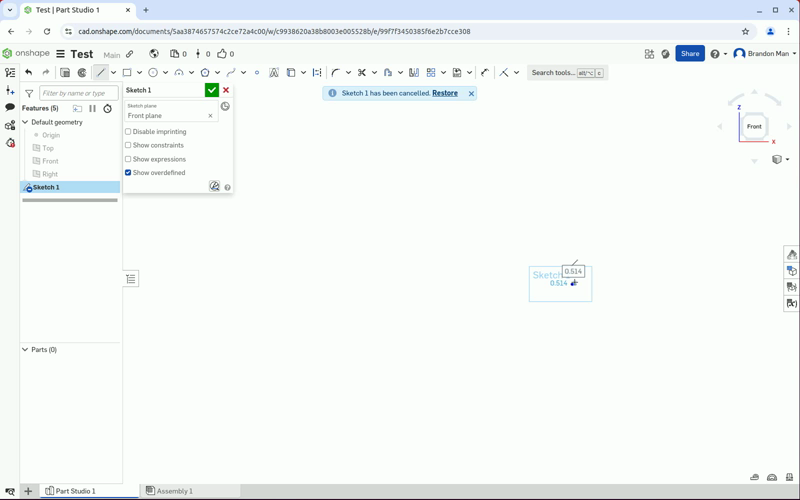
scroll(6)
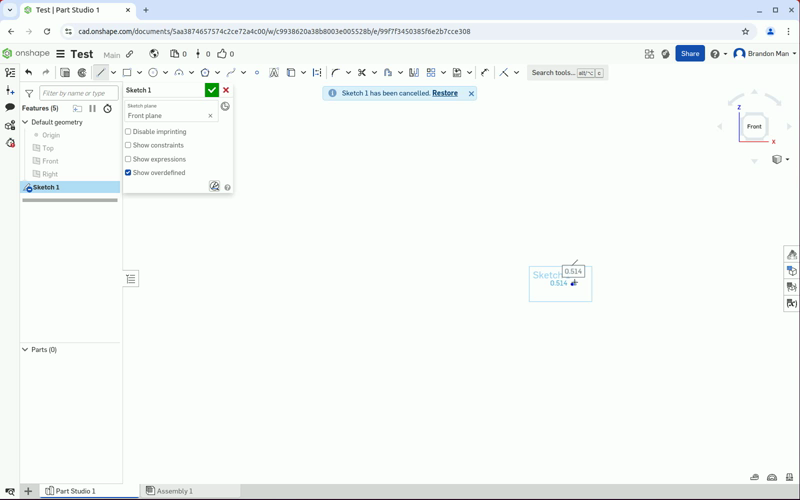
scroll(6)
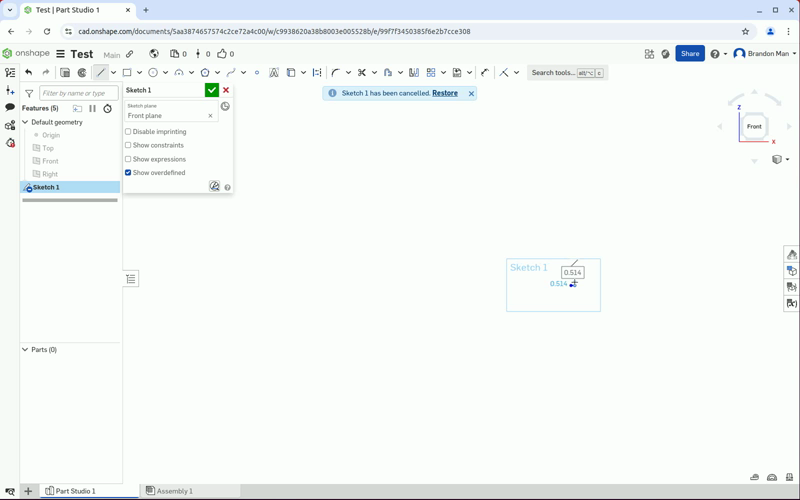
scroll(6)
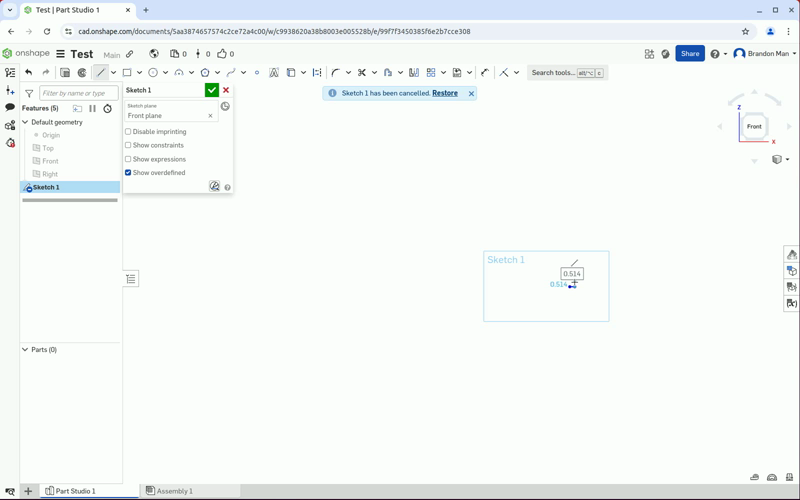
scroll(6)
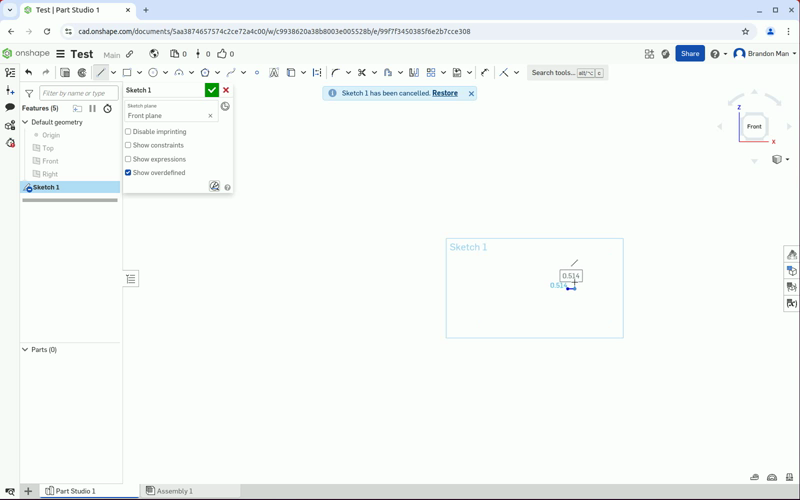
scroll(6)
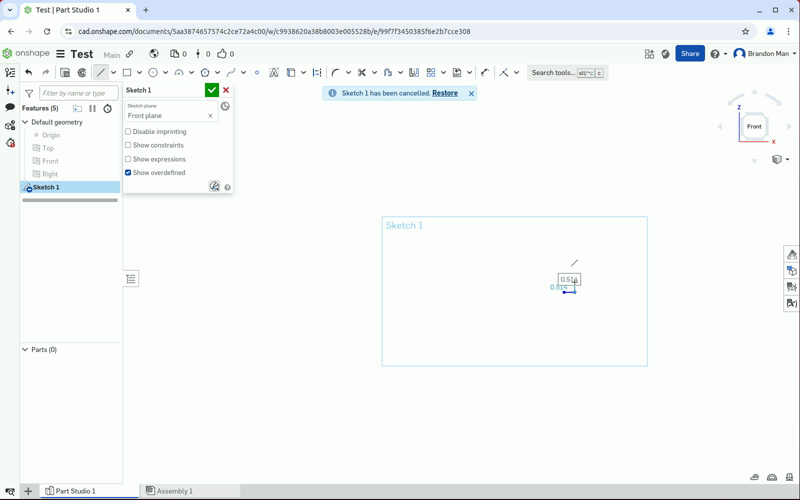
scroll(6)
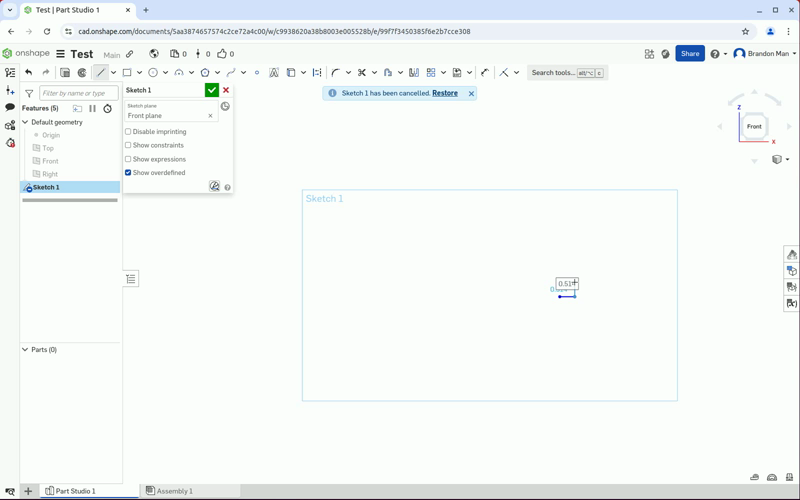
scroll(6)
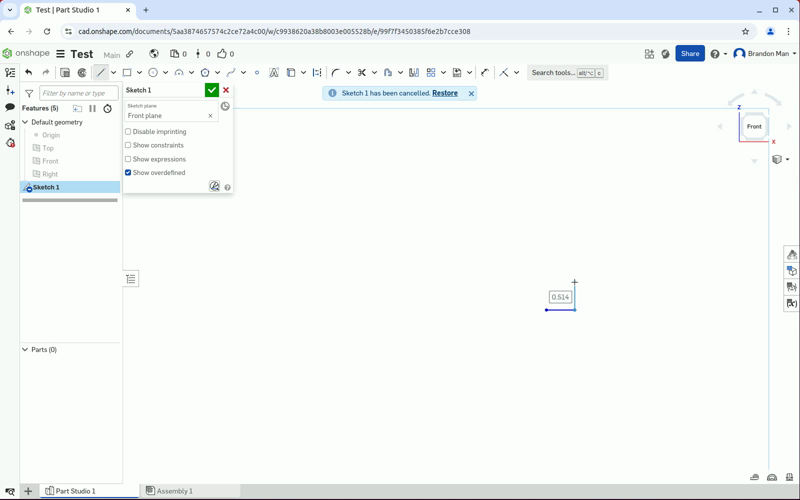
click(574, 281)
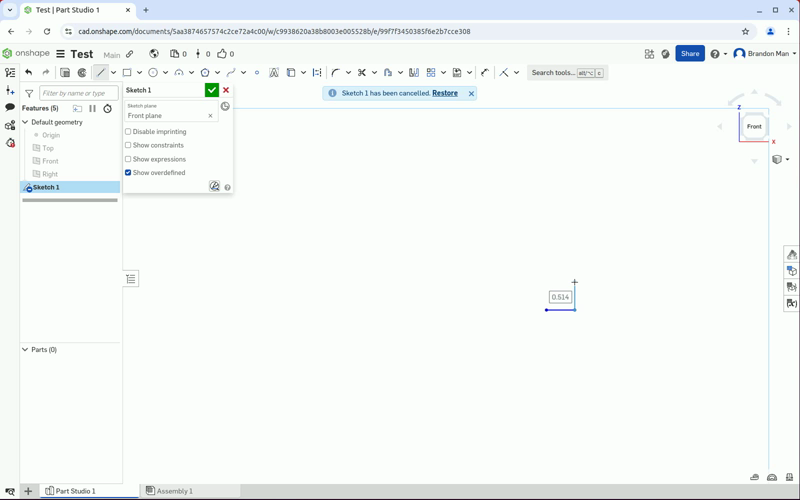
scroll(-6)
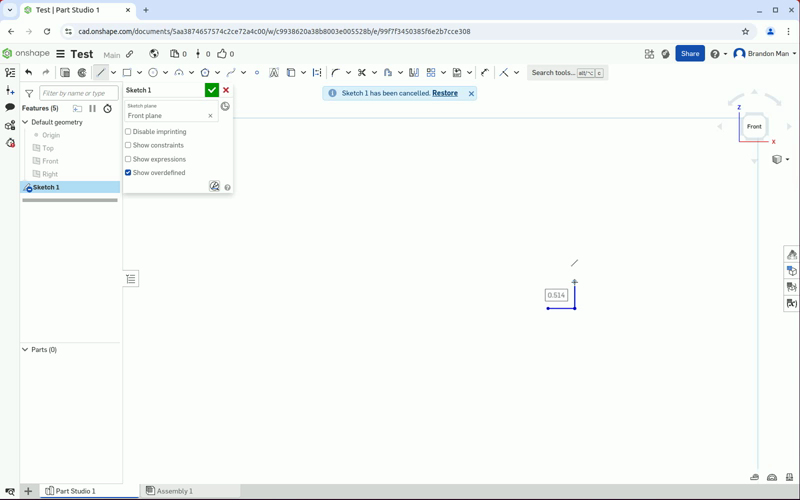
scroll(-6)
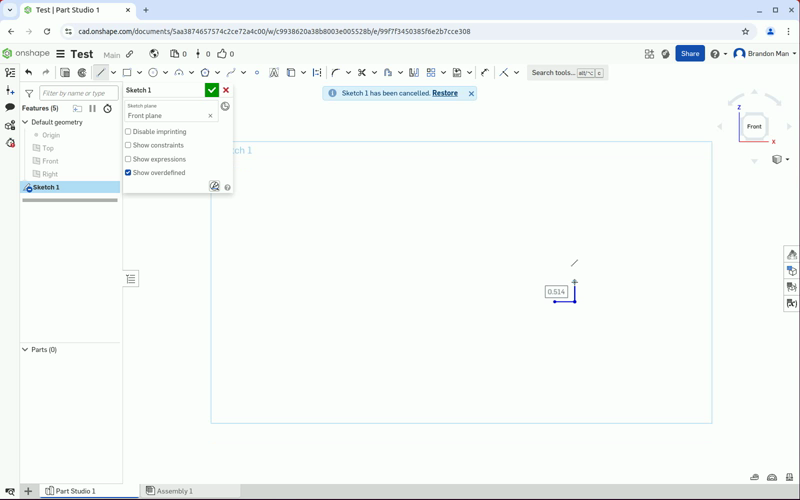
scroll(-6)
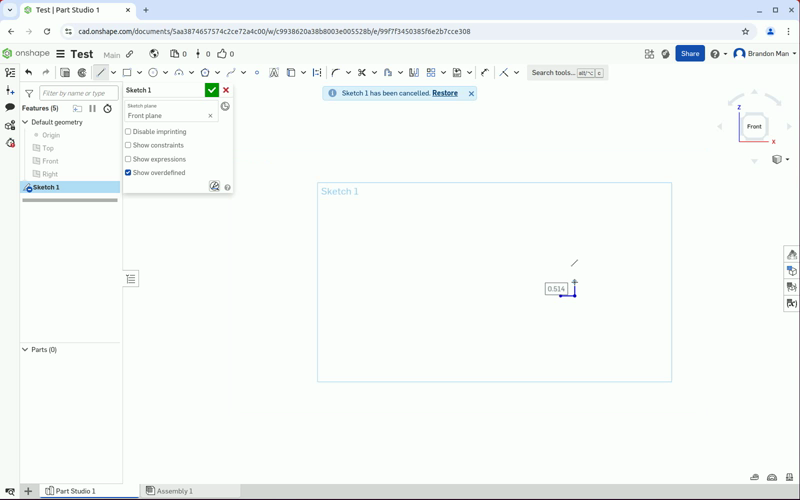
scroll(-6)
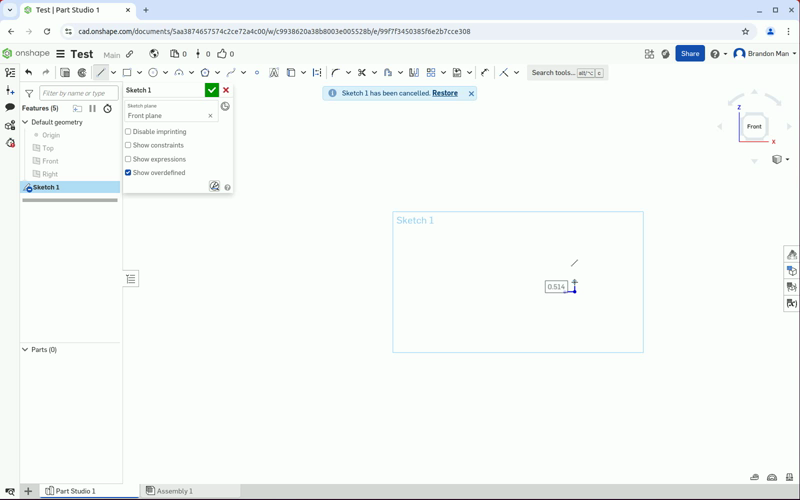
scroll(-6)
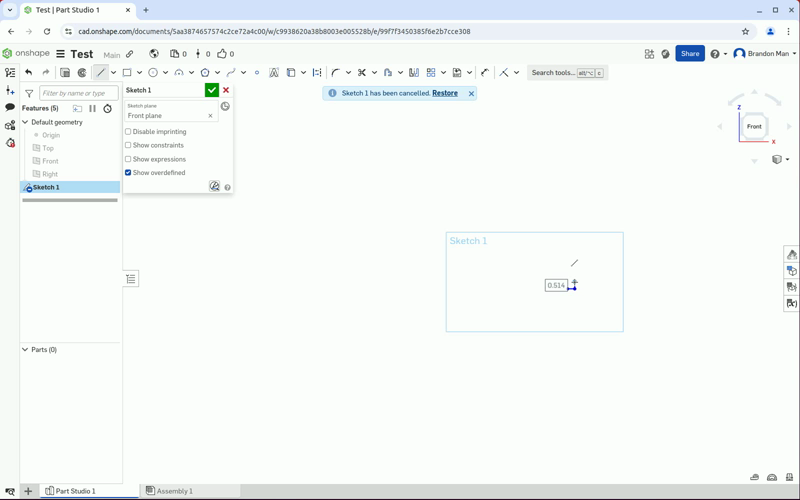
scroll(-6)
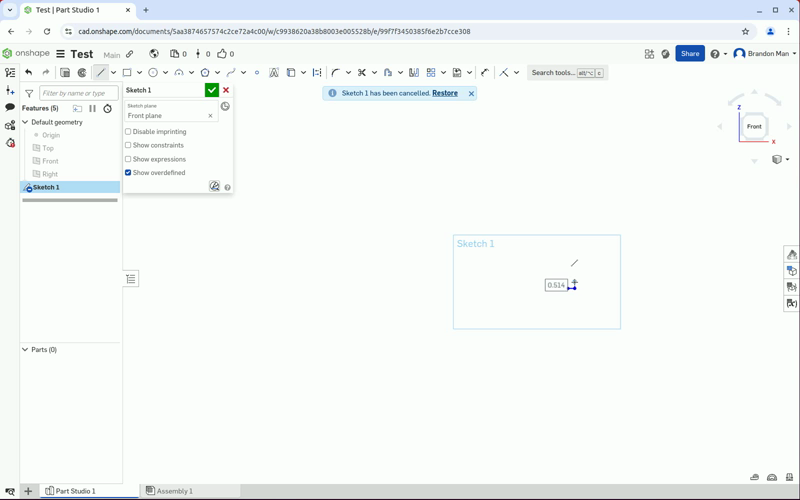
scroll(-6)
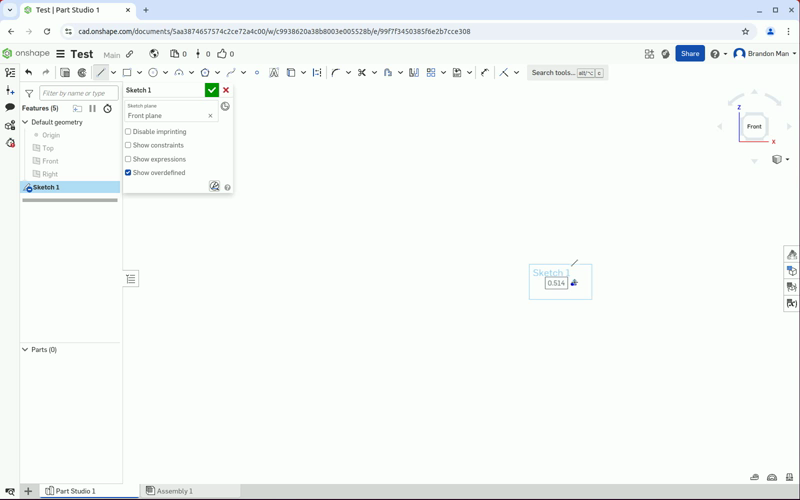
key_up(shift)
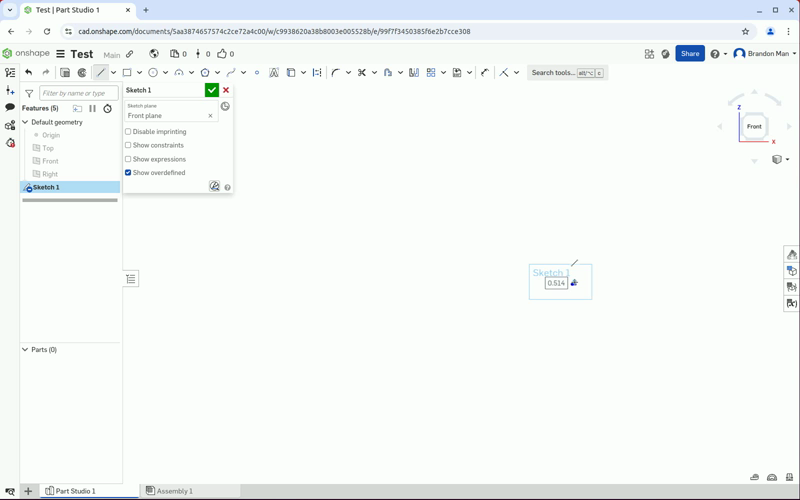
key_down(shift)
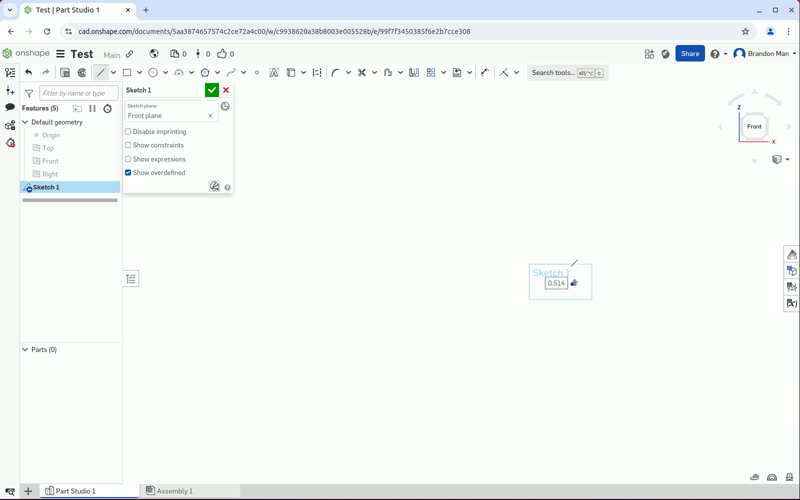
mouse_move(589, 281)
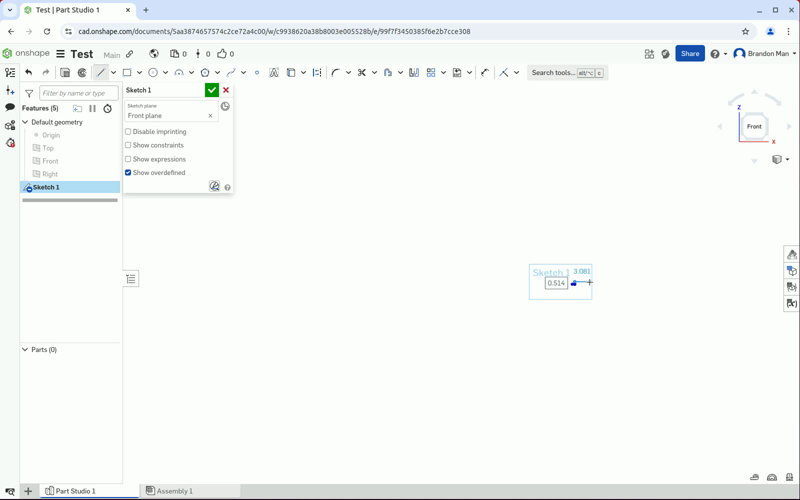
mouse_move(572, 281)
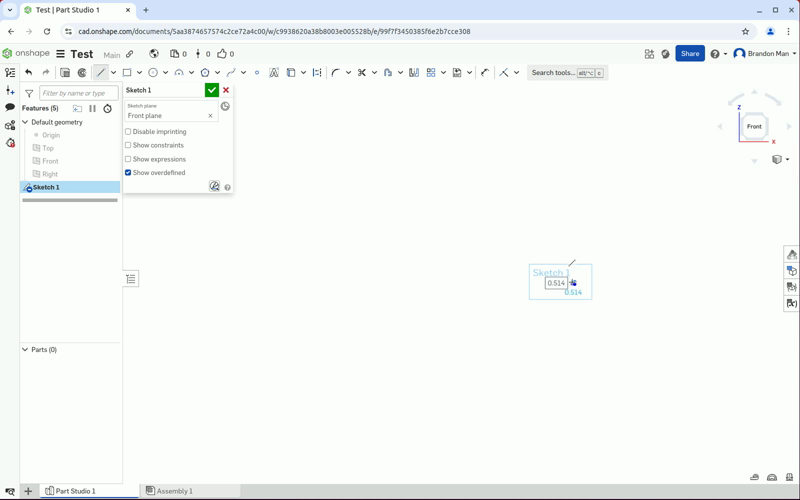
scroll(6)
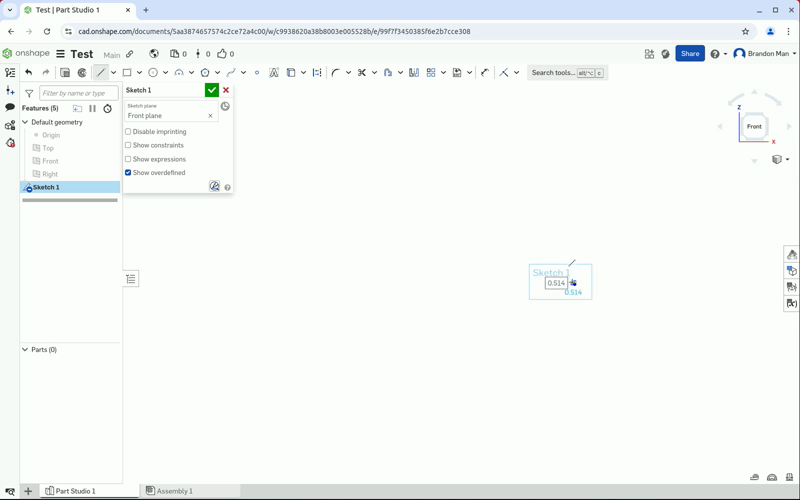
scroll(6)
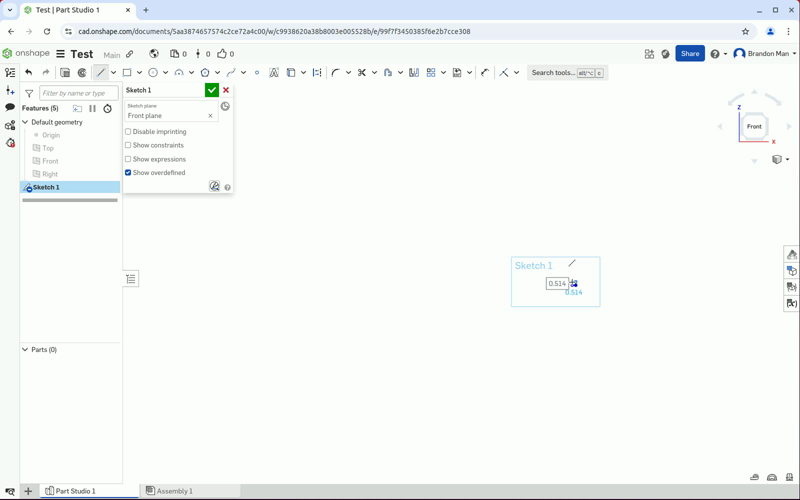
scroll(6)
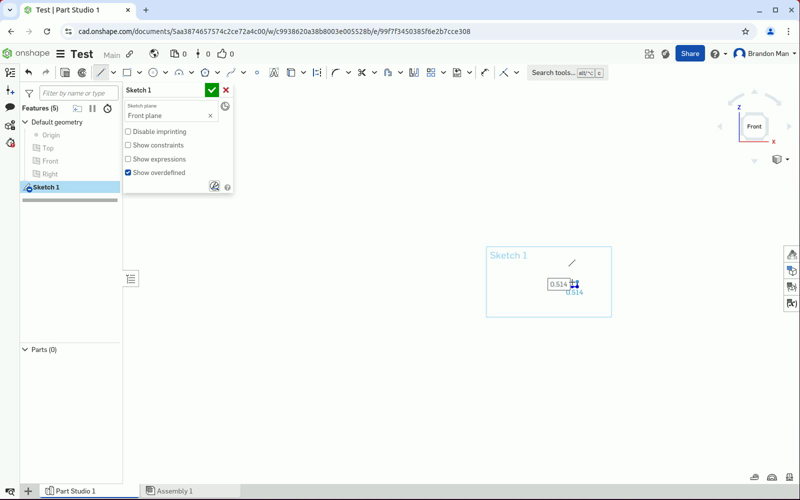
scroll(6)
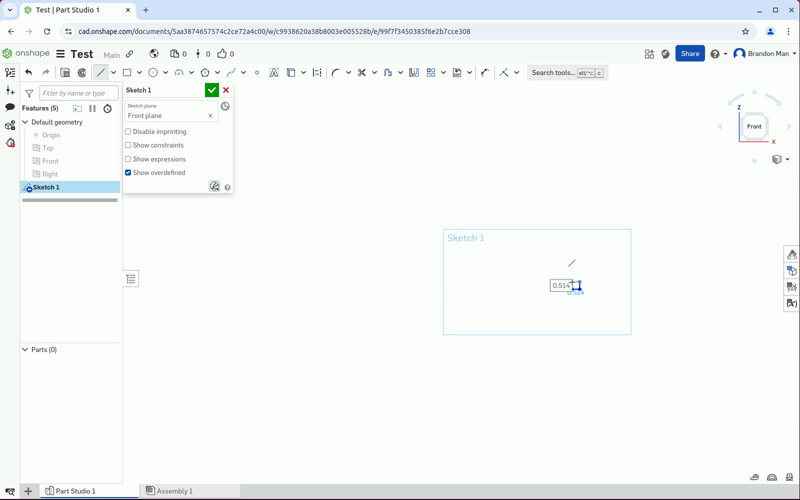
scroll(6)
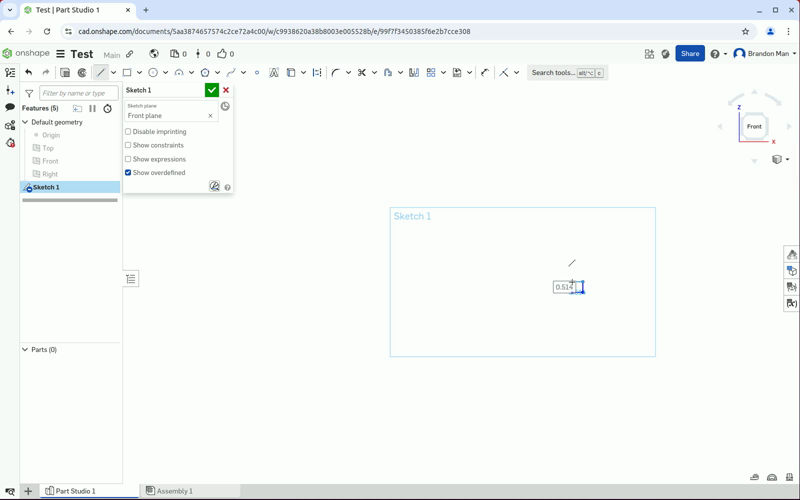
scroll(6)
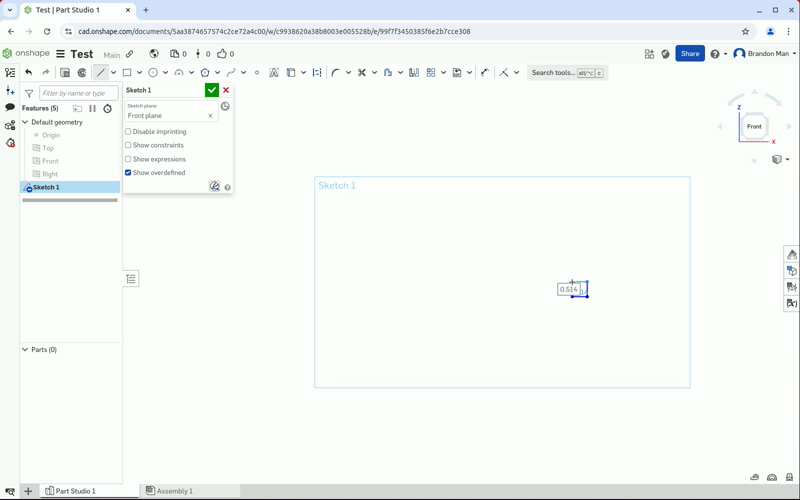
scroll(6)
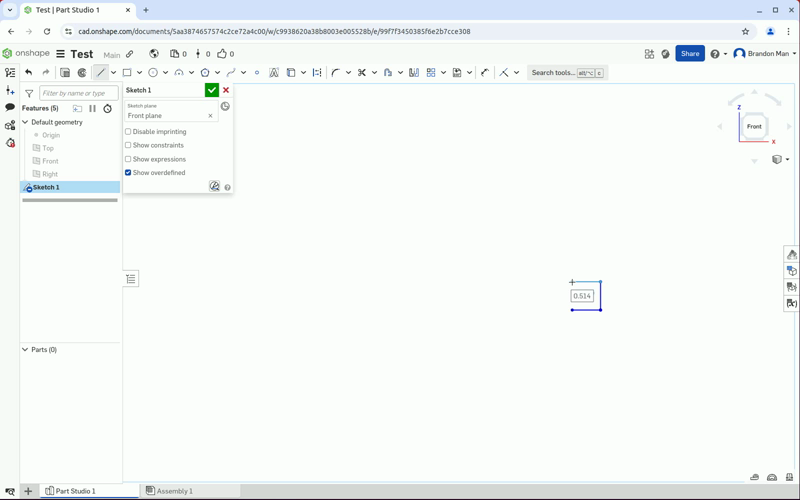
click(572, 281)
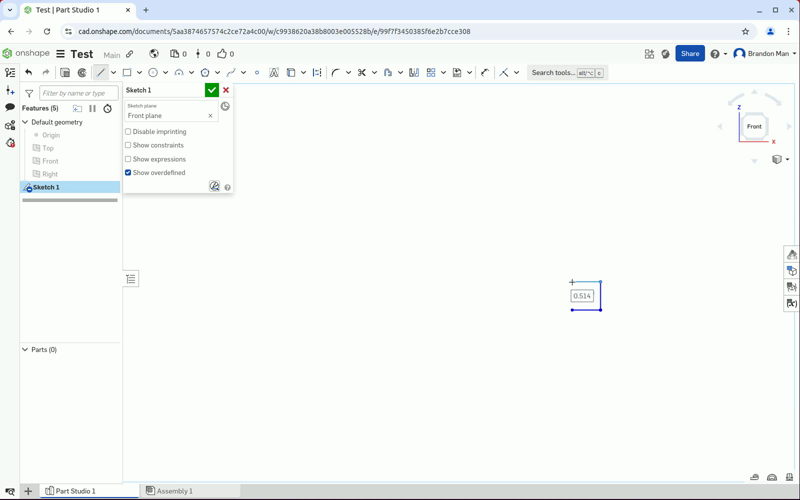
scroll(-6)
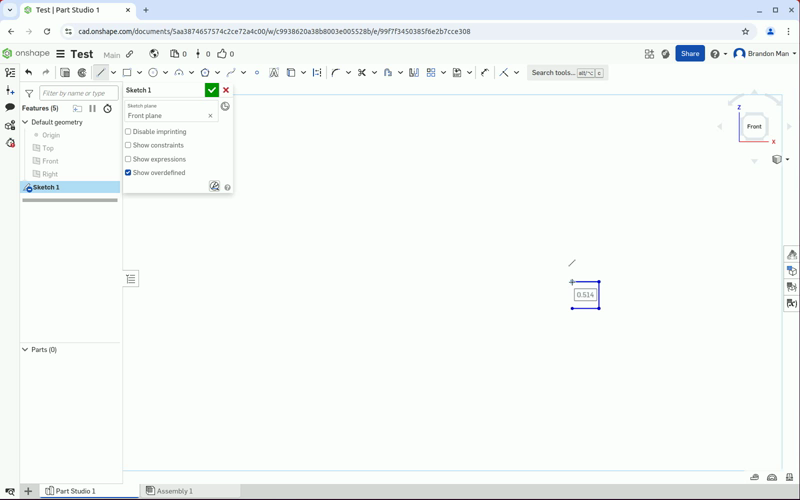
scroll(-6)
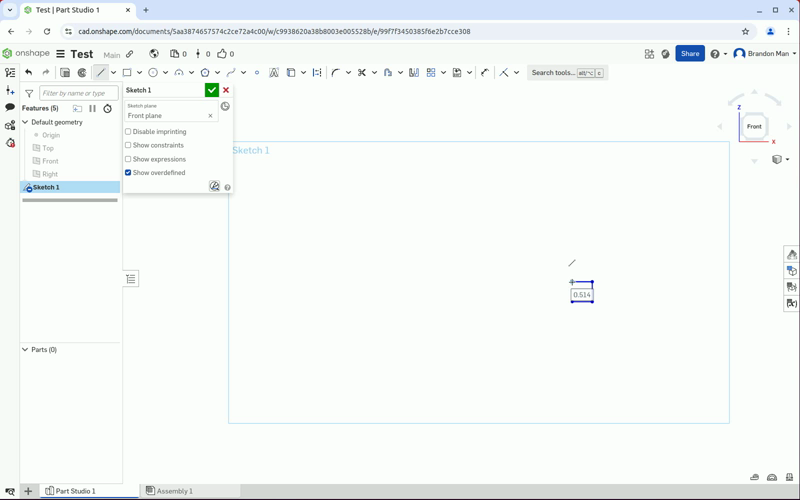
scroll(-6)
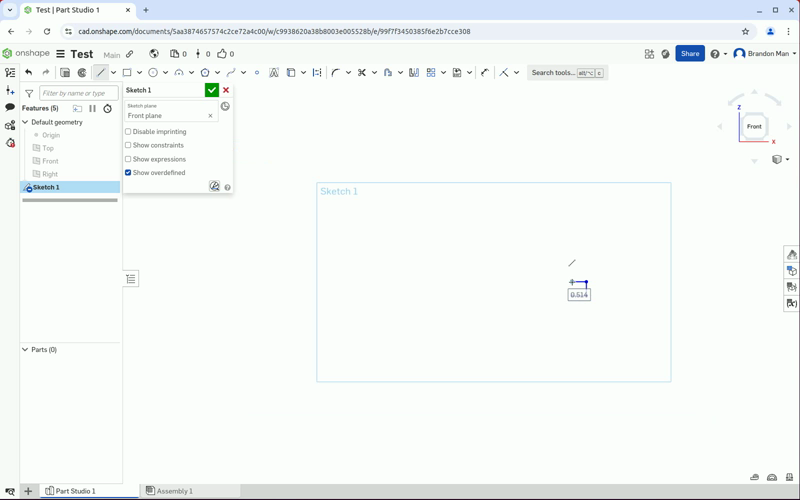
scroll(-6)
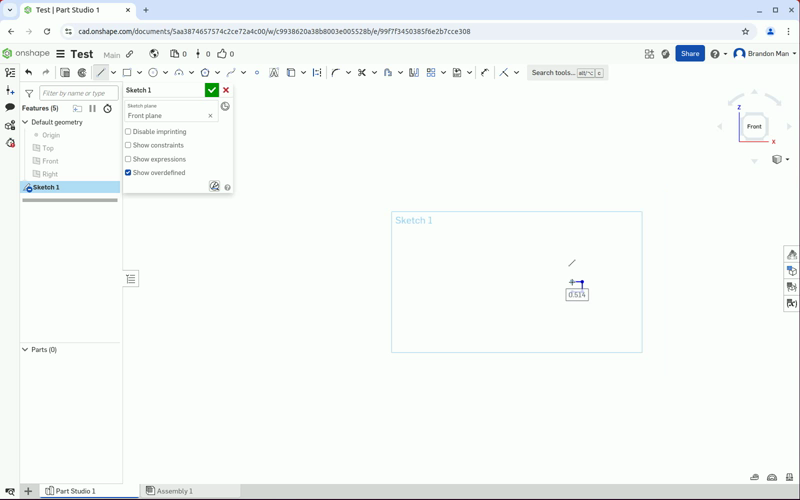
scroll(-6)
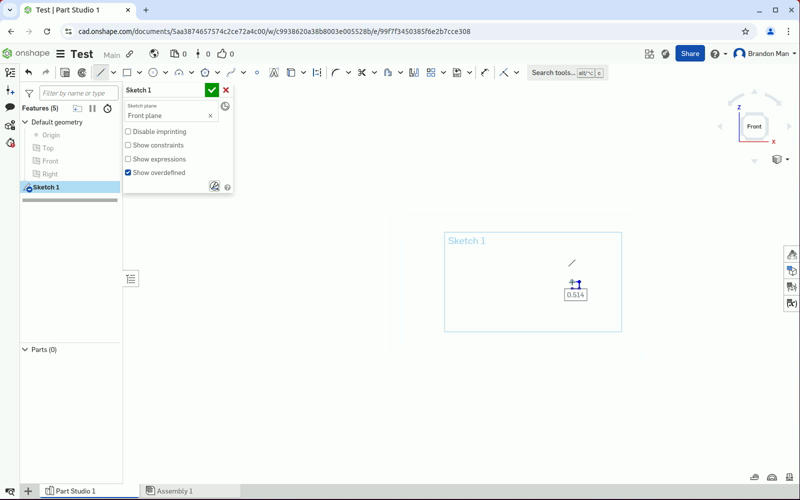
scroll(-6)
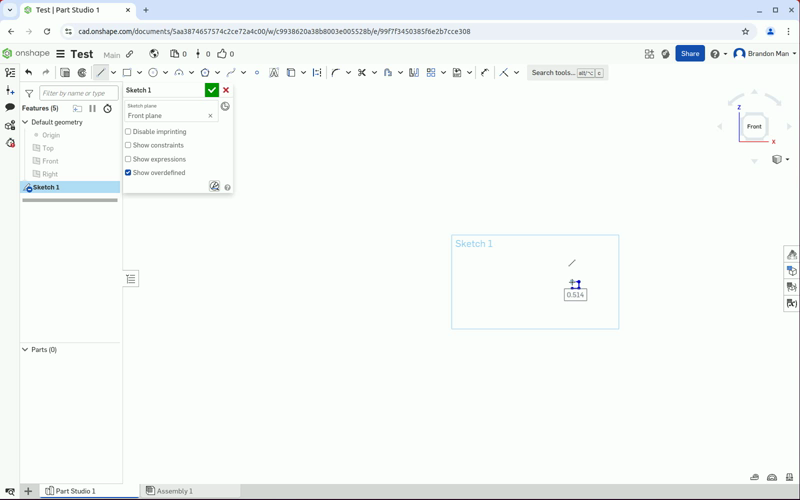
scroll(-6)
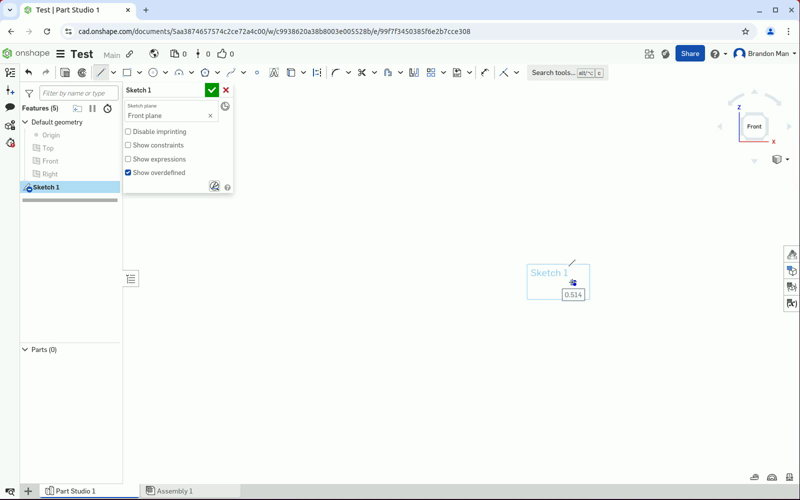
key_up(shift)
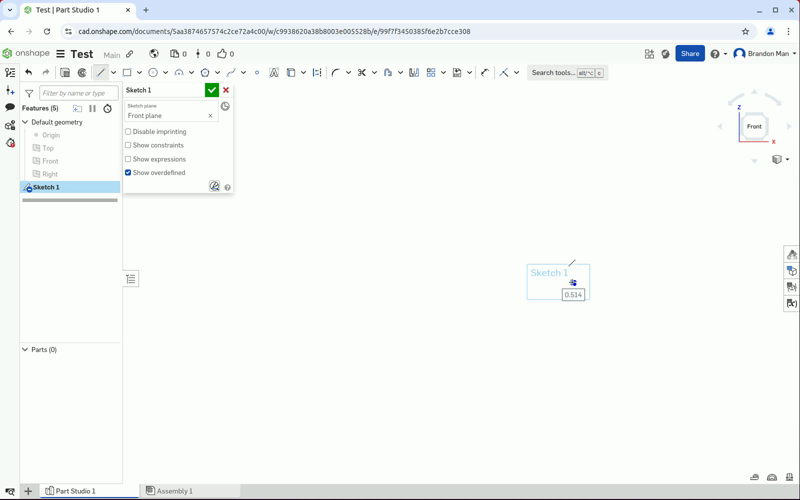
mouse_move(589, 281)
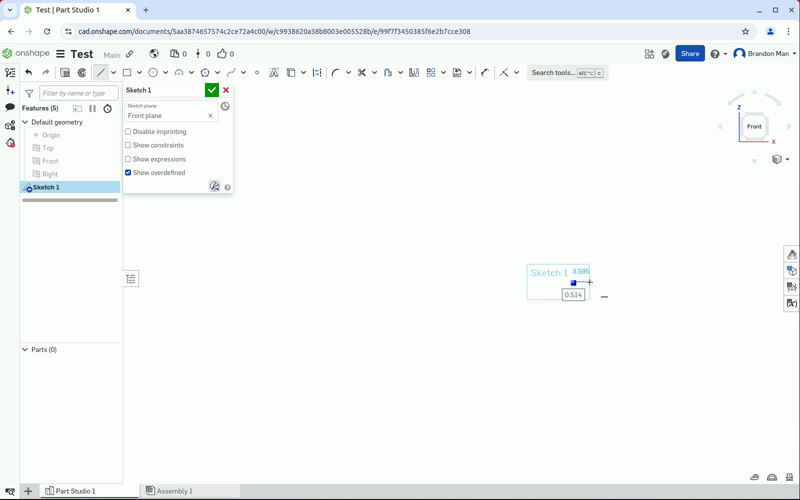
key_down(shift)
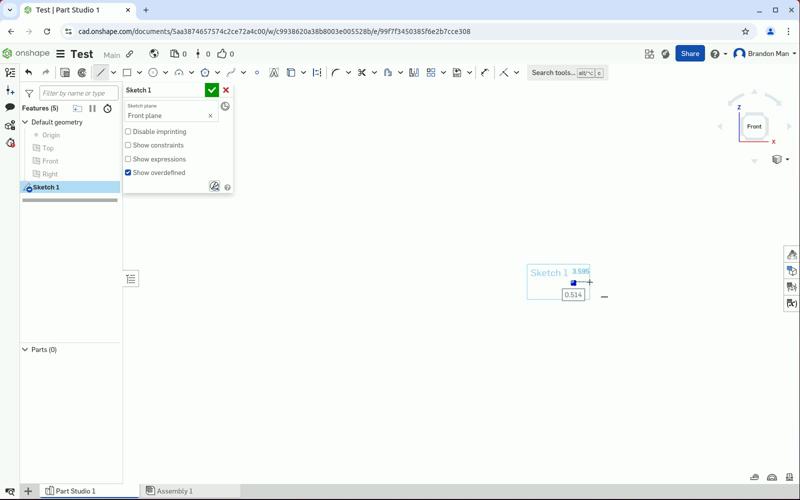
mouse_move(572, 284)
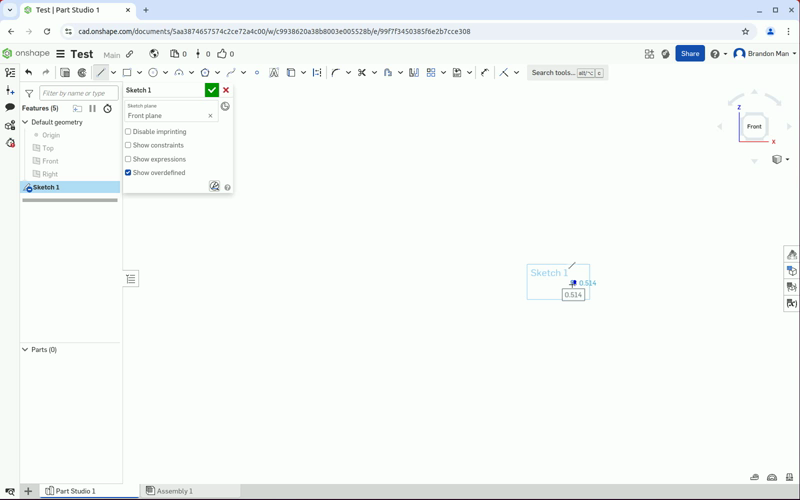
scroll(6)
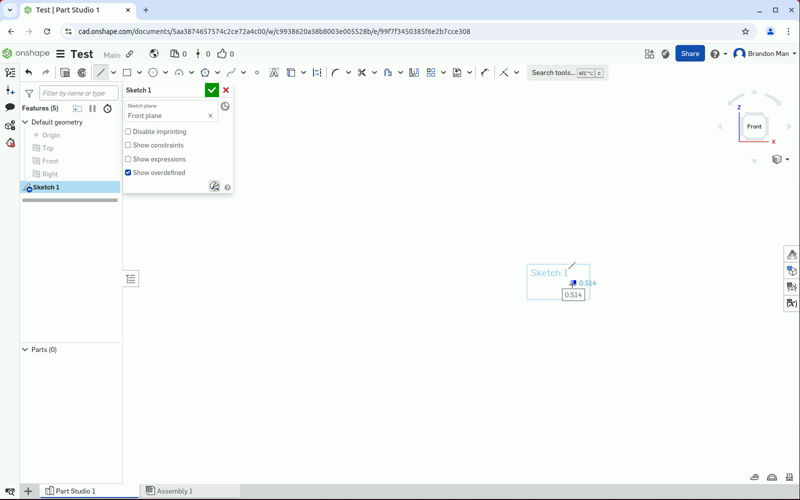
scroll(6)
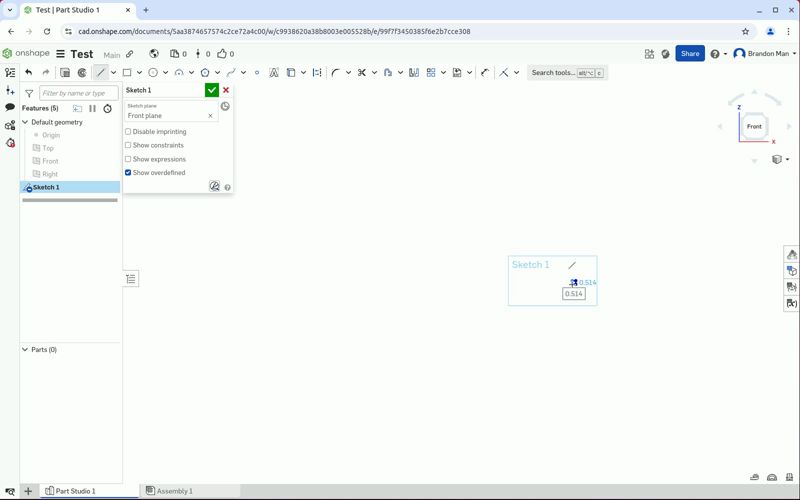
scroll(6)
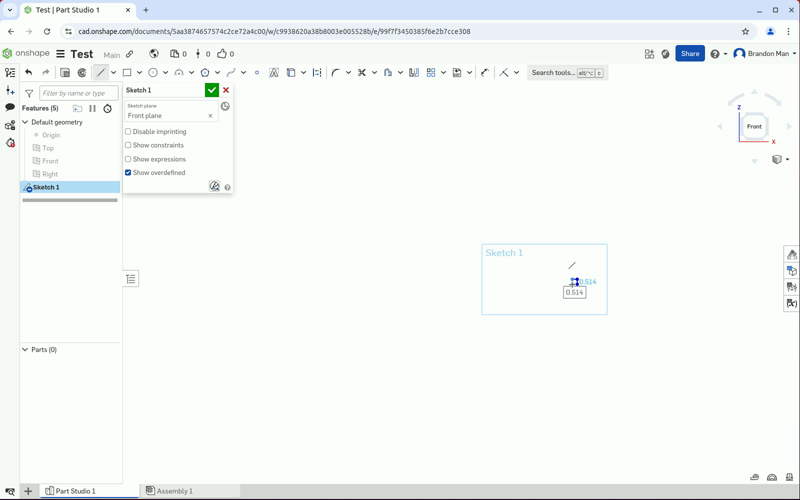
scroll(6)
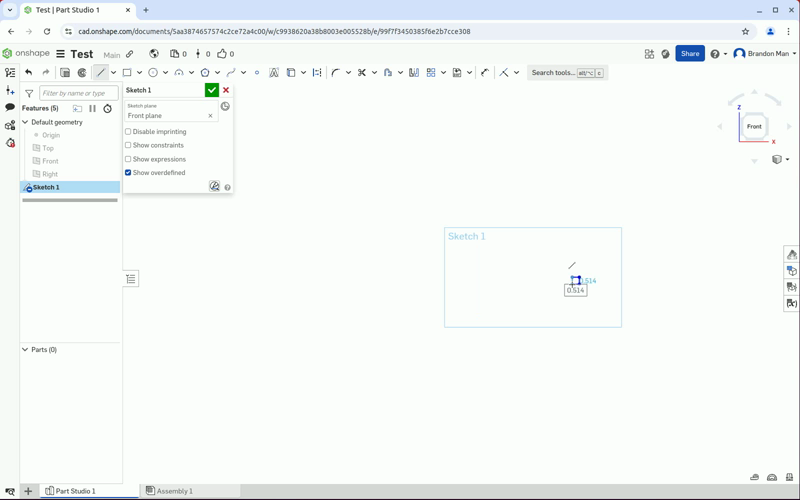
scroll(6)
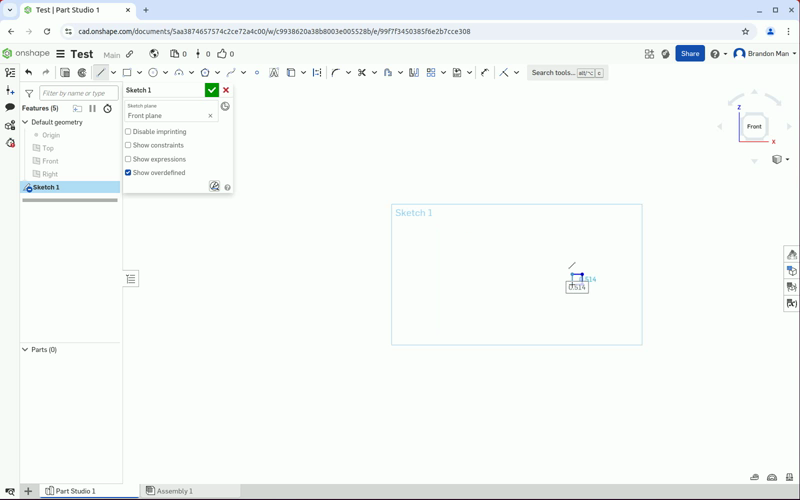
scroll(6)
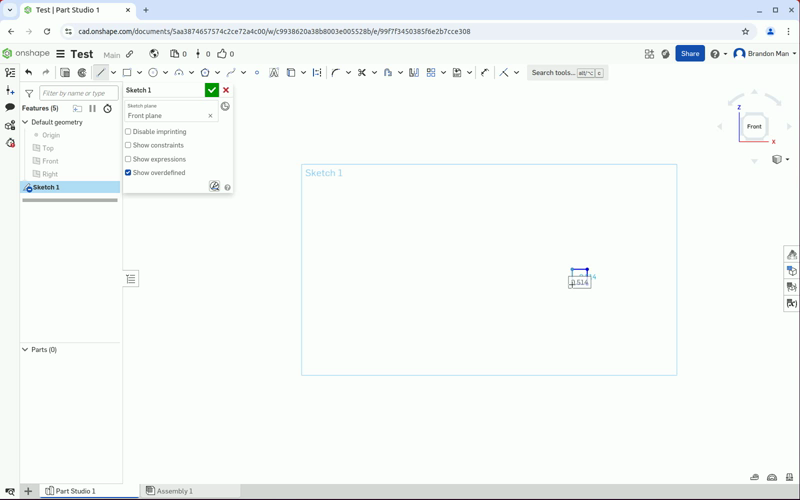
scroll(6)
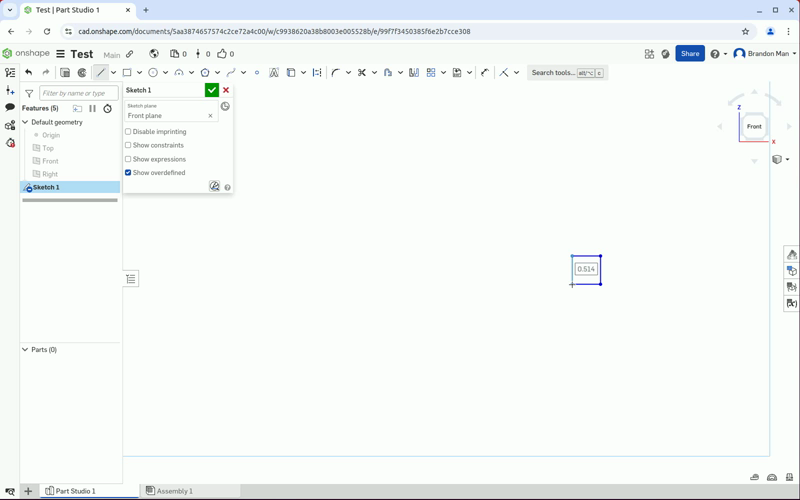
key_up(shift)
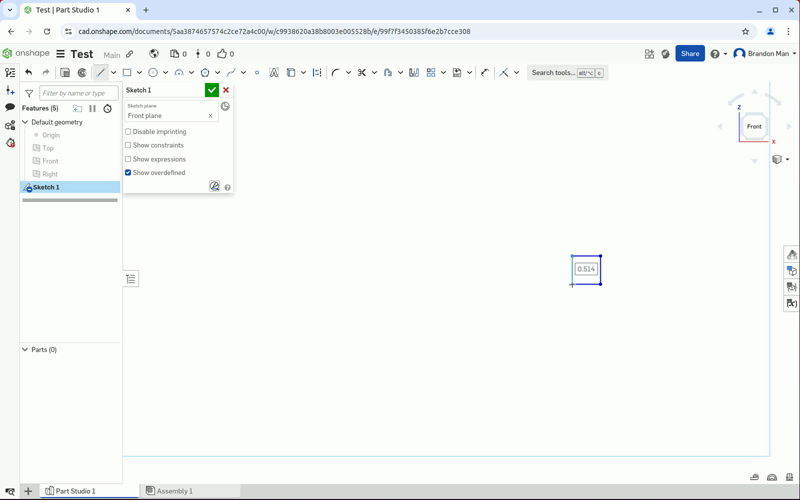
click(572, 284)
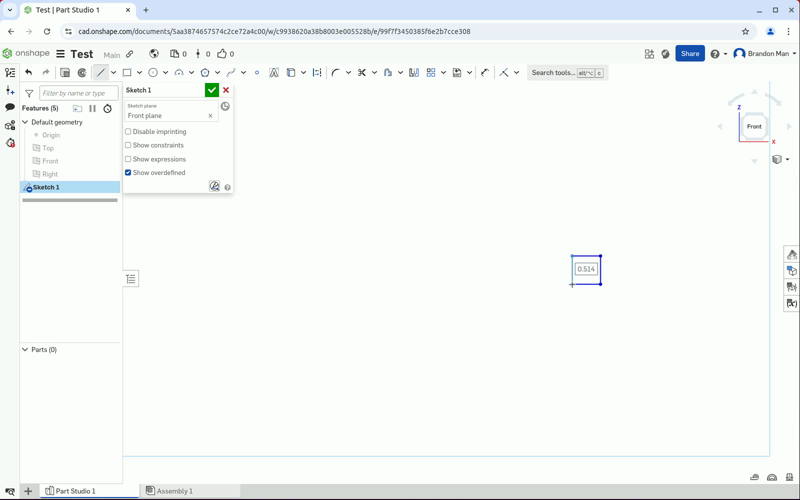
scroll(-6)
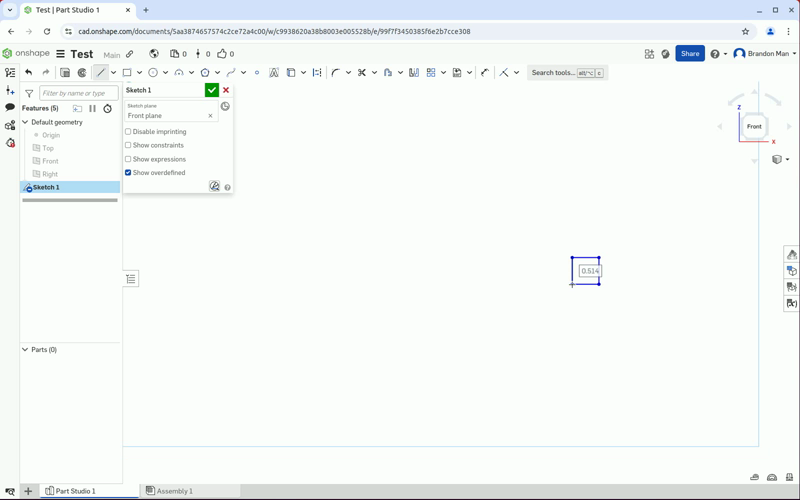
scroll(-6)
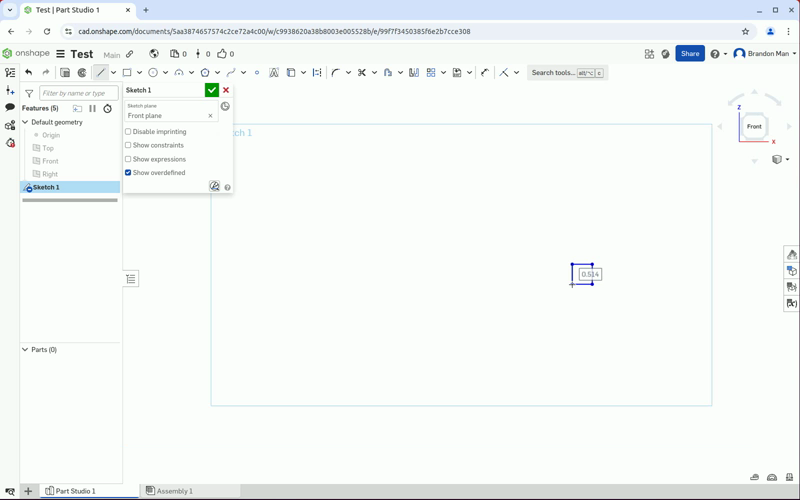
scroll(-6)
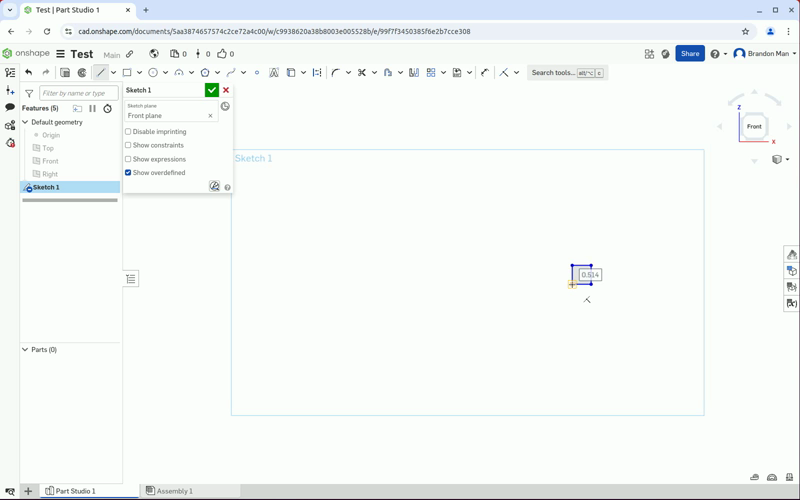
scroll(-6)
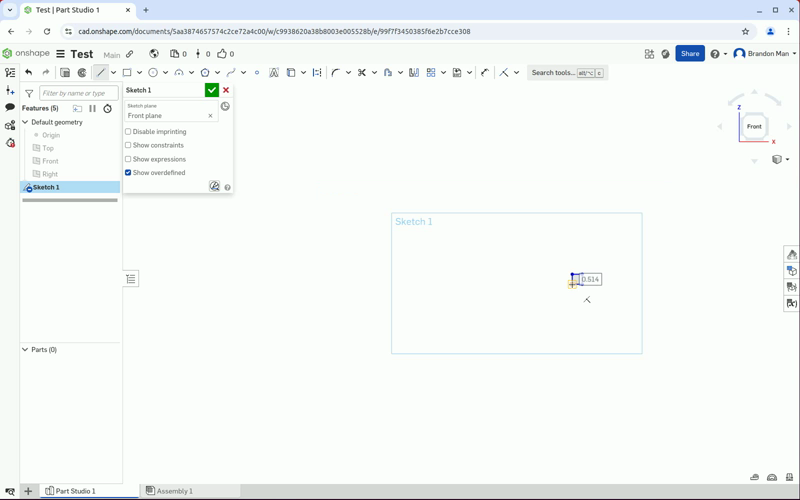
scroll(-6)
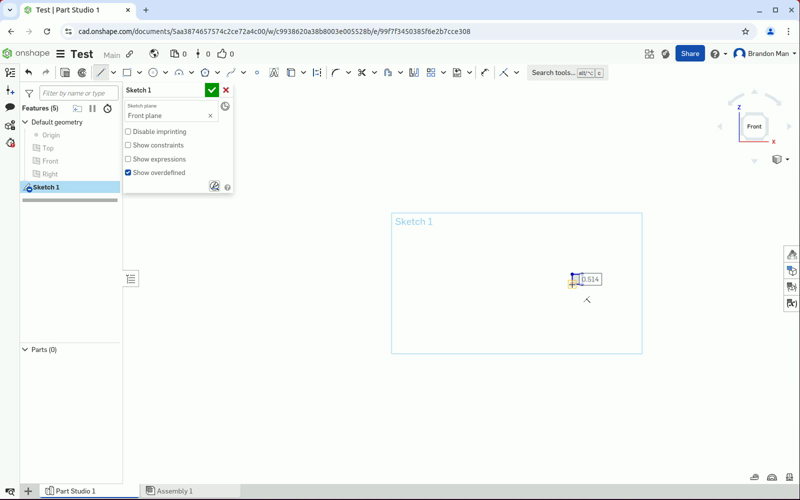
scroll(-6)
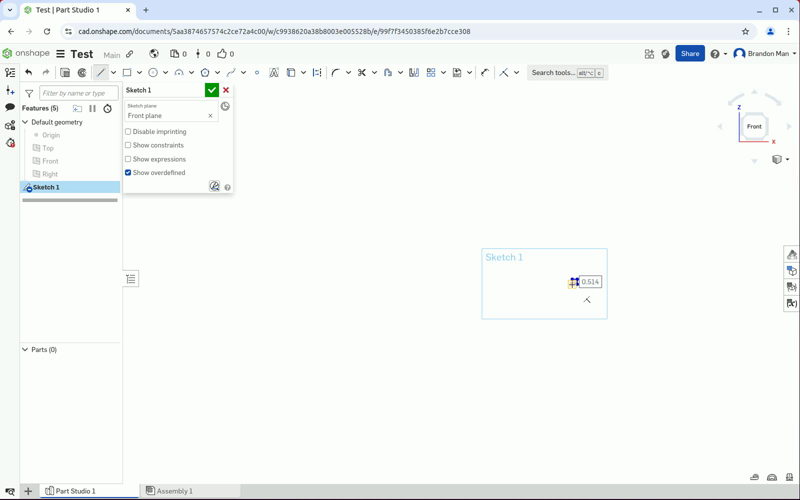
scroll(-6)
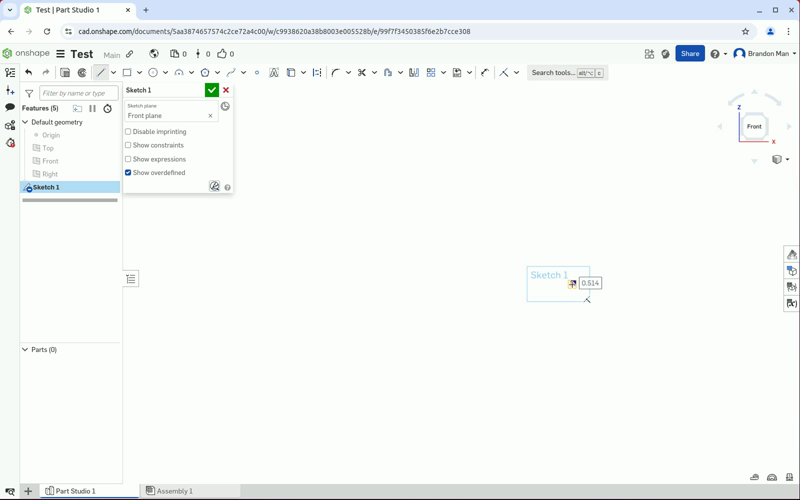
key(esc)
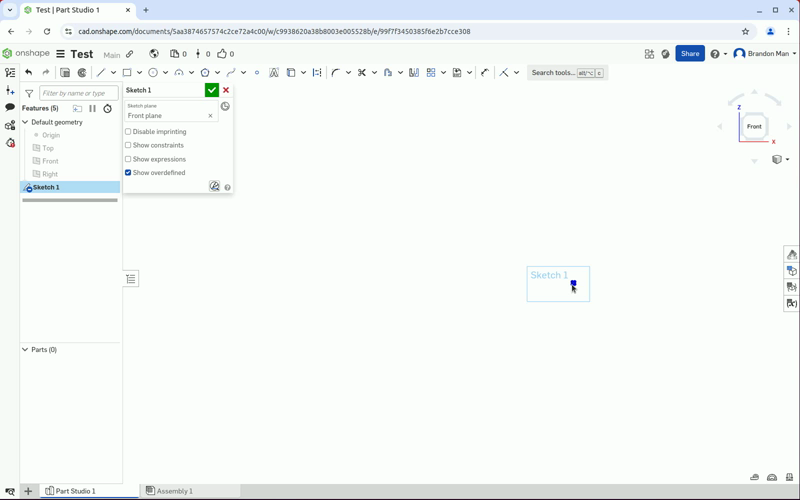
mouse_move(573, 283)
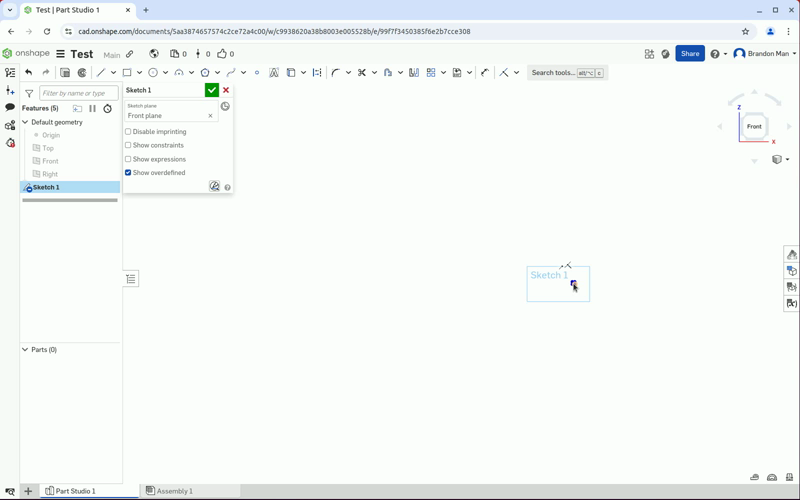
scroll(6)
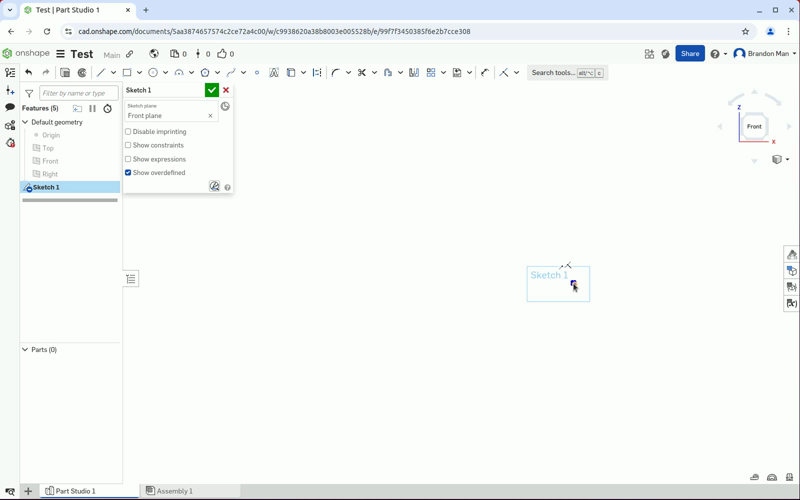
scroll(6)
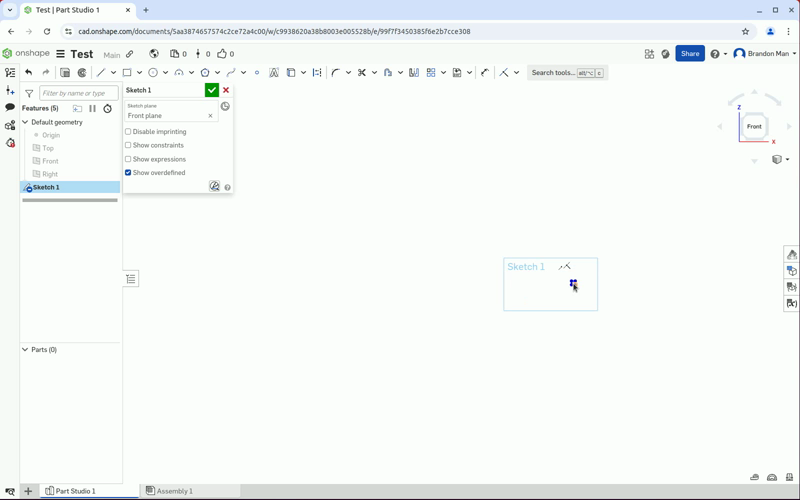
scroll(6)
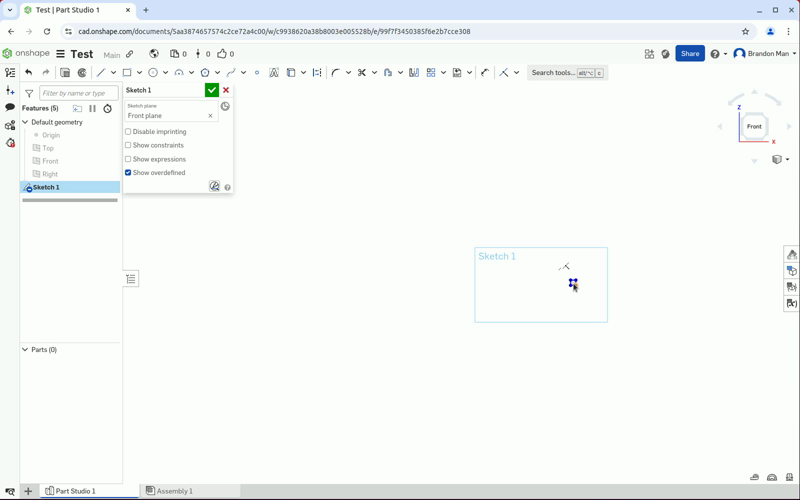
scroll(6)
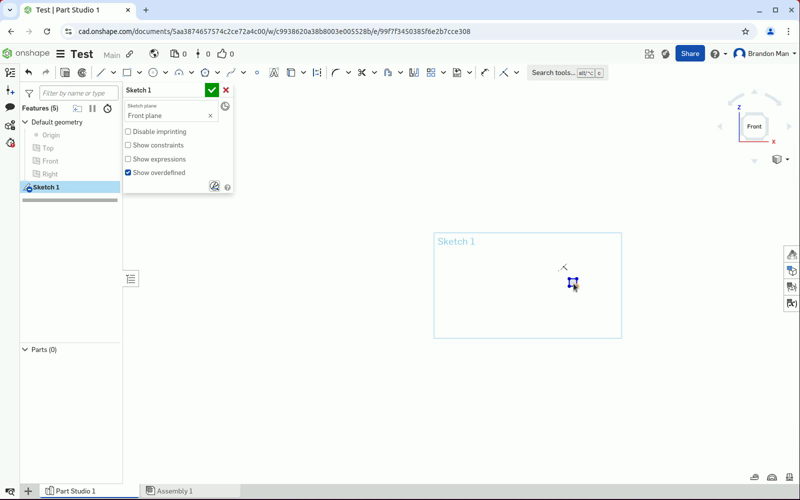
scroll(6)
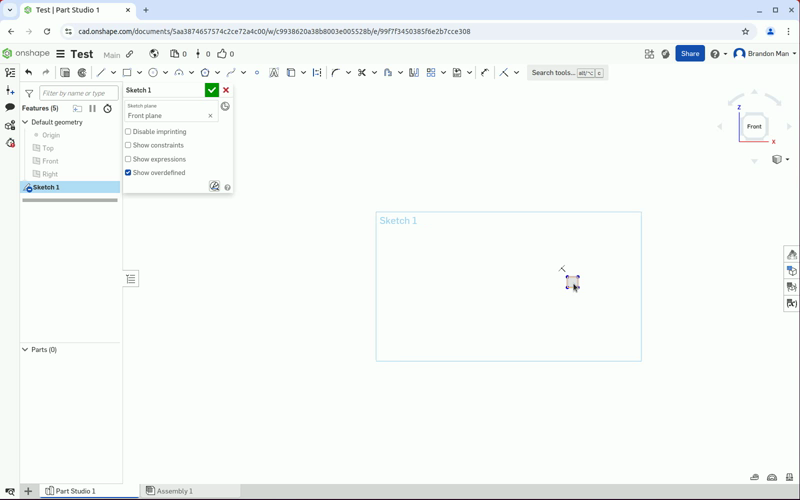
scroll(6)
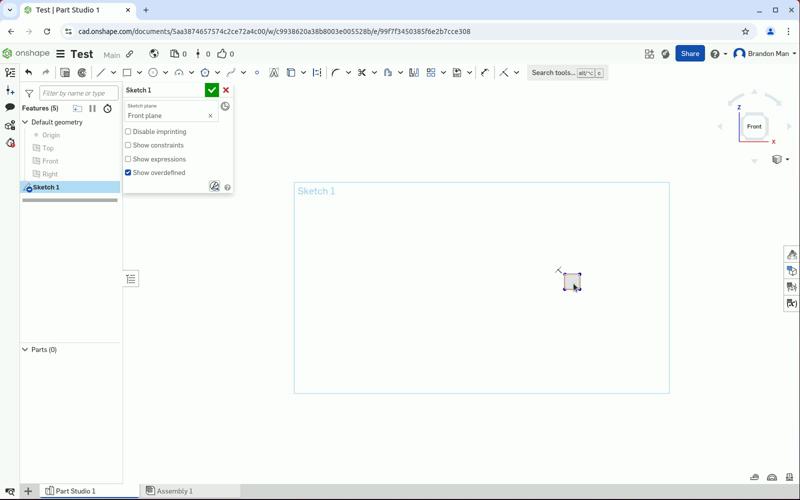
scroll(6)
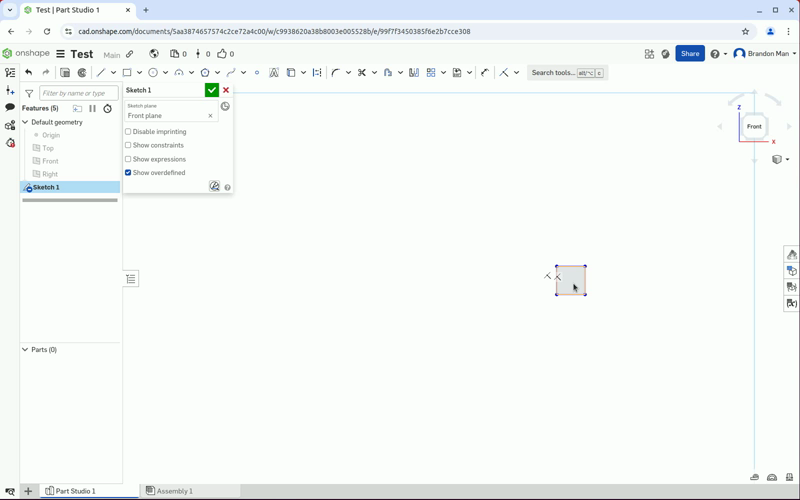
click(573, 283)
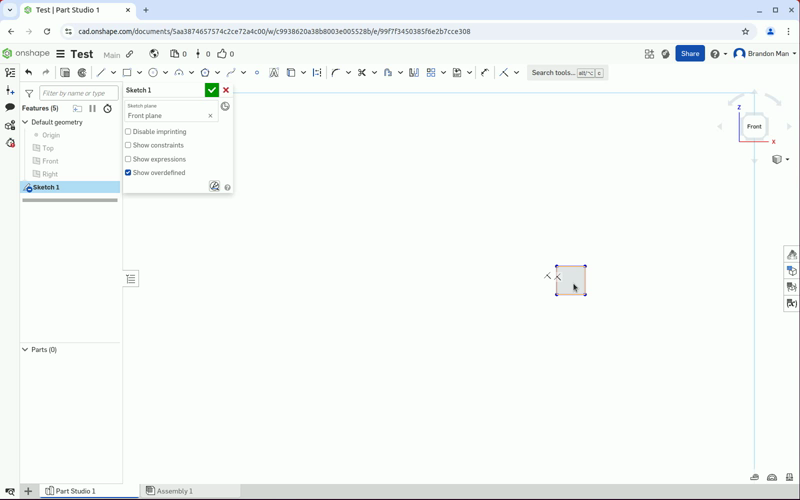
scroll(-6)
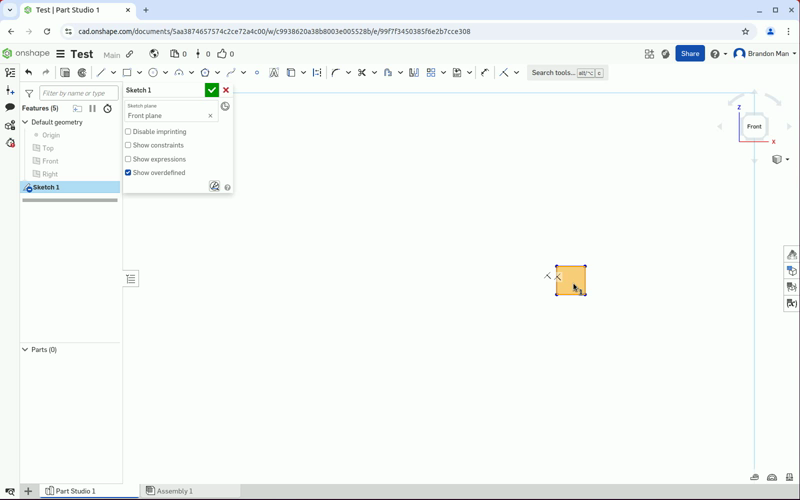
scroll(-6)
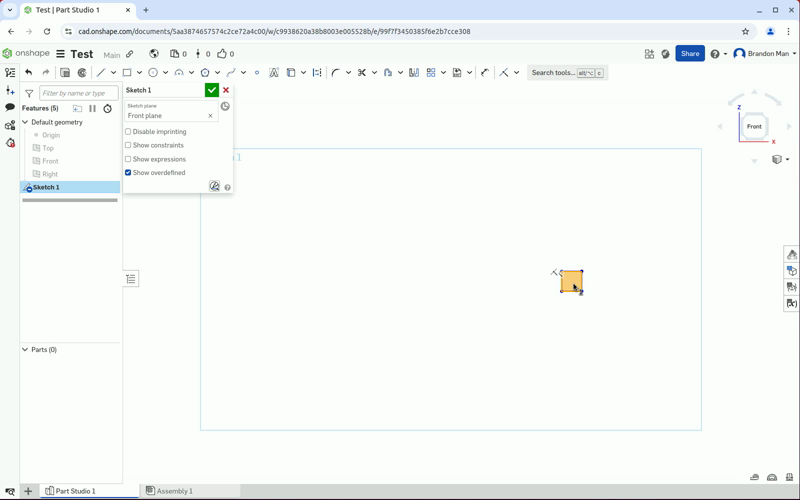
scroll(-6)
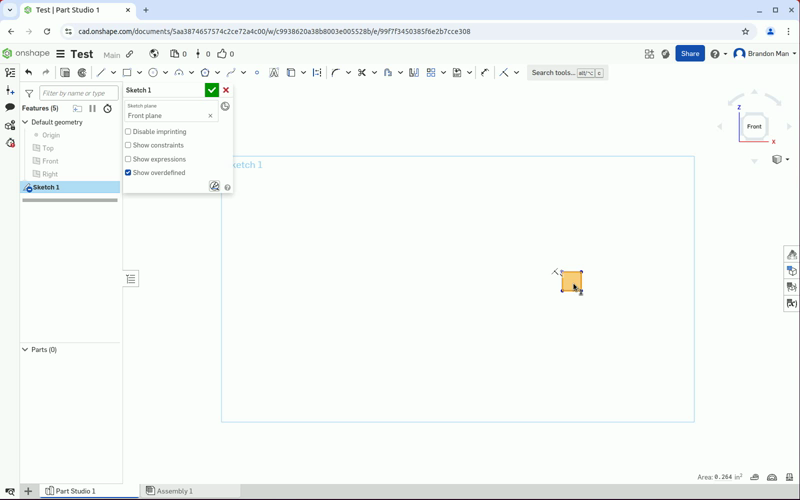
scroll(-6)
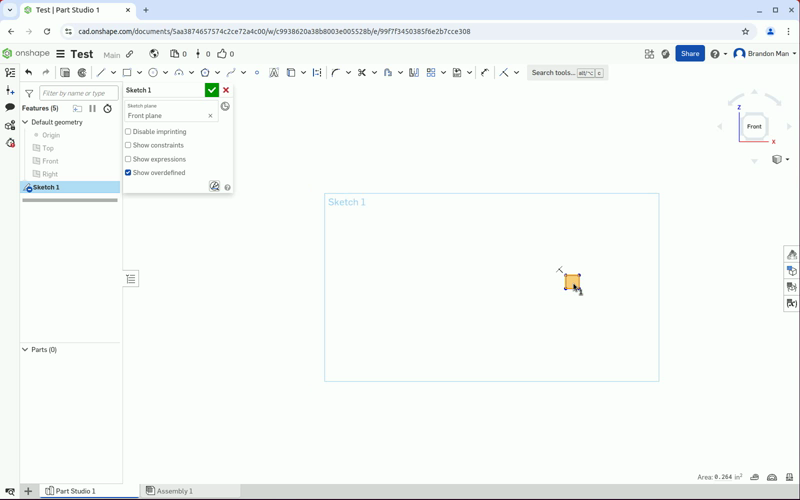
scroll(-6)
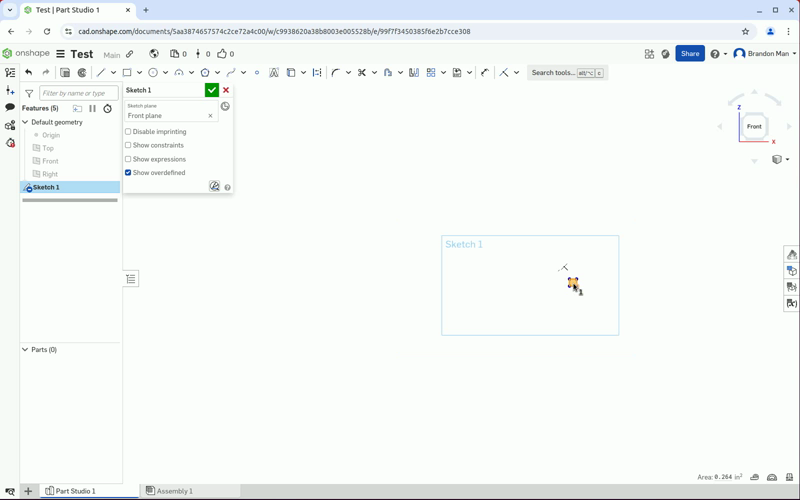
scroll(-6)
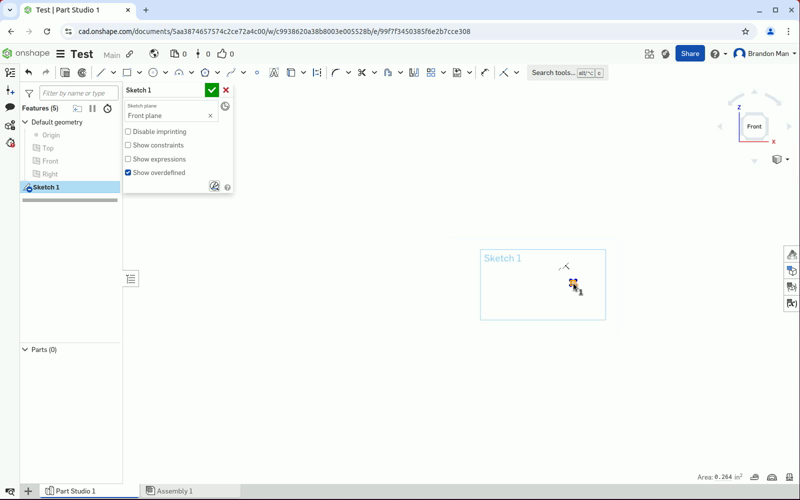
scroll(-6)
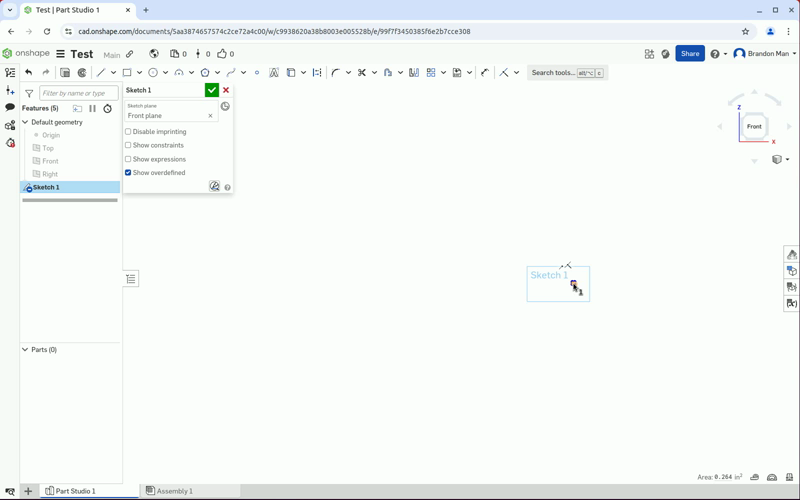
mouse_move(73, 352)
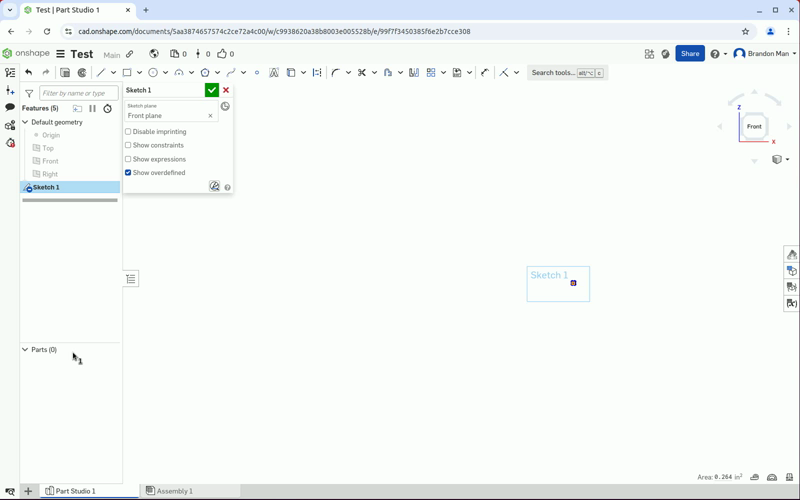
key(shift+y)
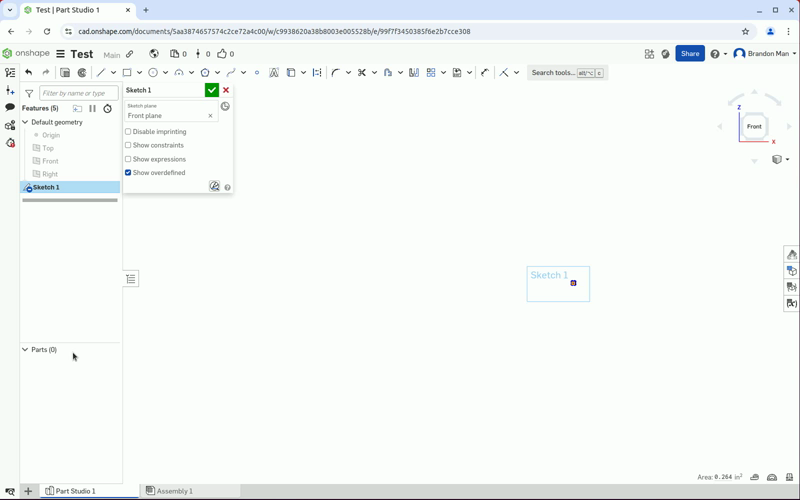
key(shift+e)
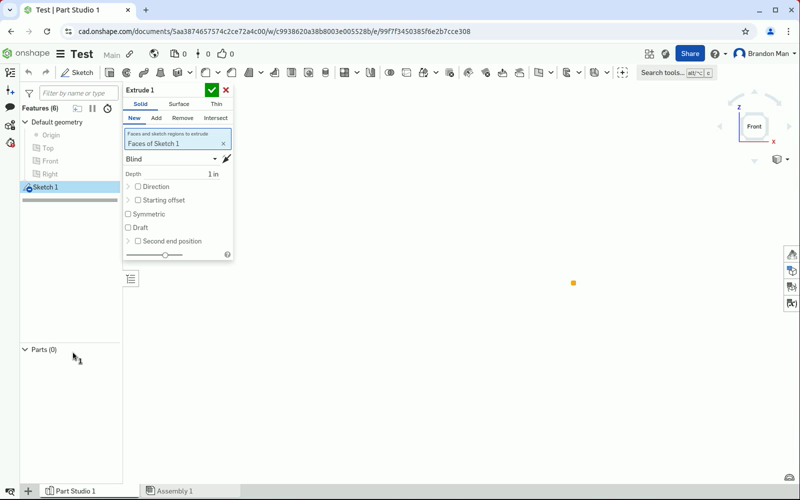
mouse_move(143, 106)
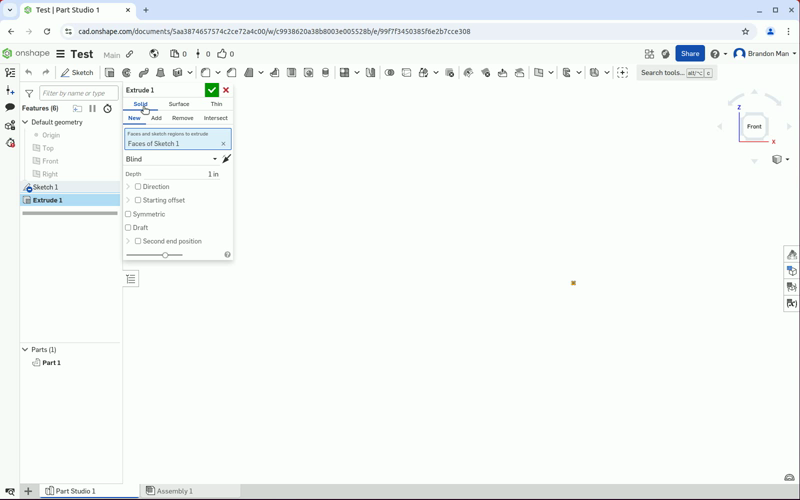
click(143, 106)
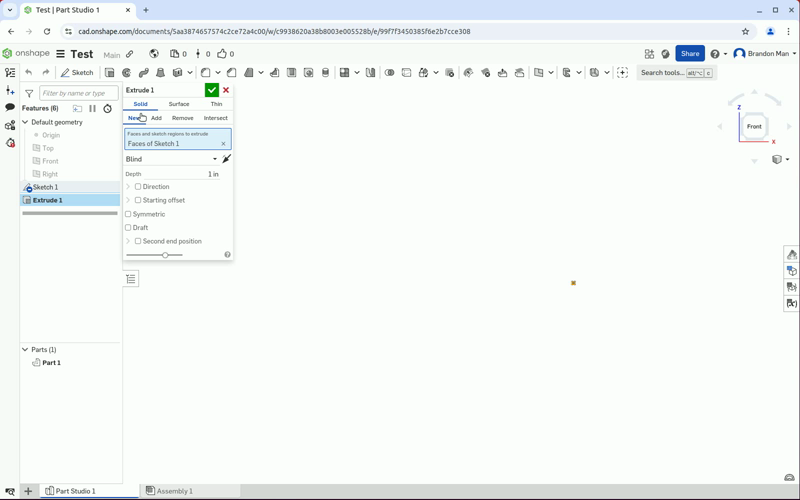
mouse_move(137, 120)
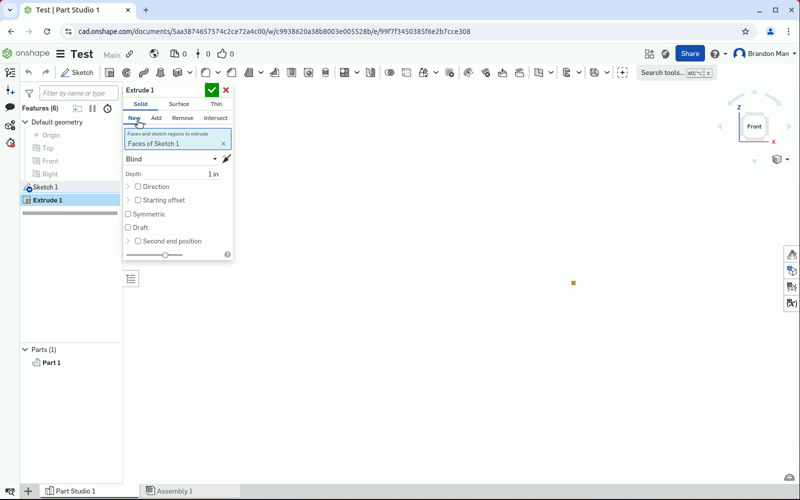
click(137, 120)
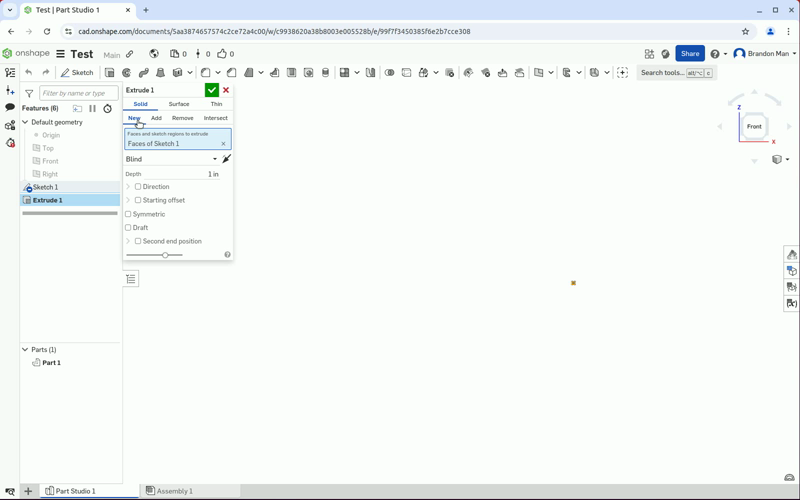
key(tab, 4)
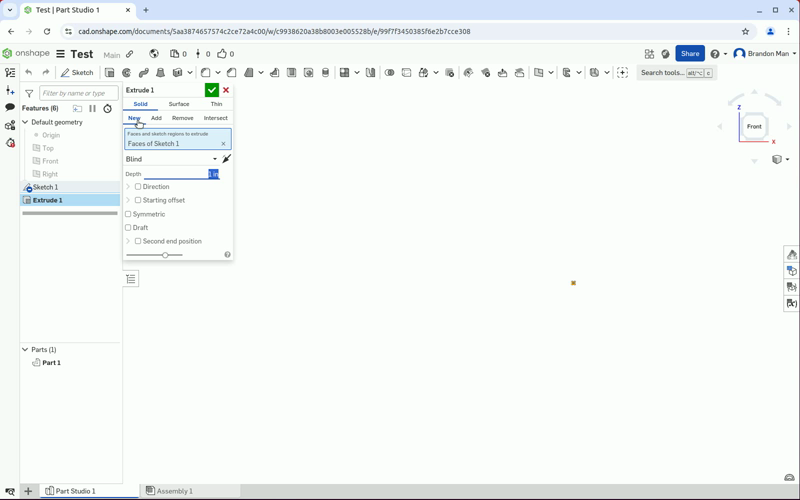
text(21.664)
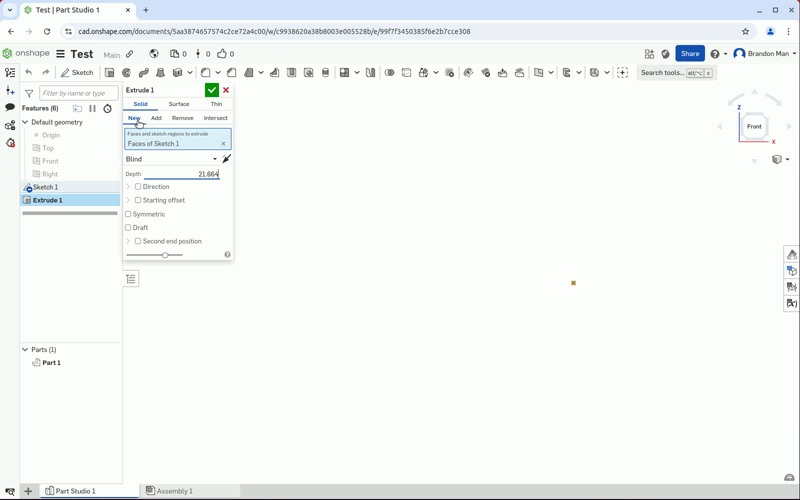
key(tab, 3)
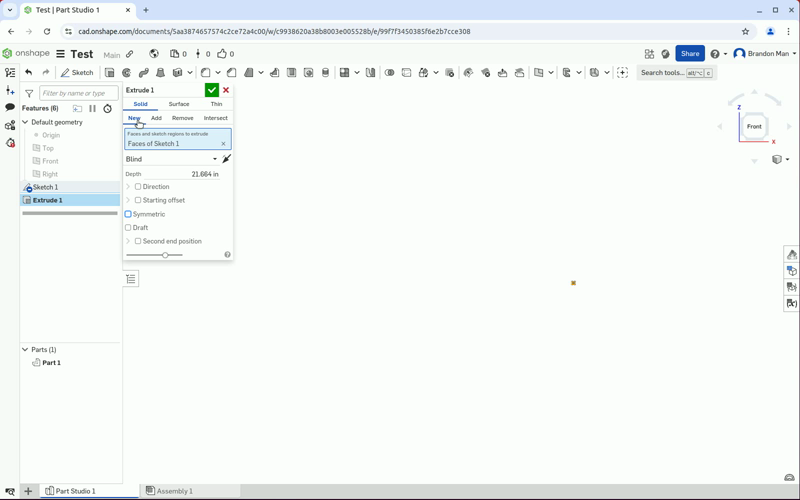
key(space)
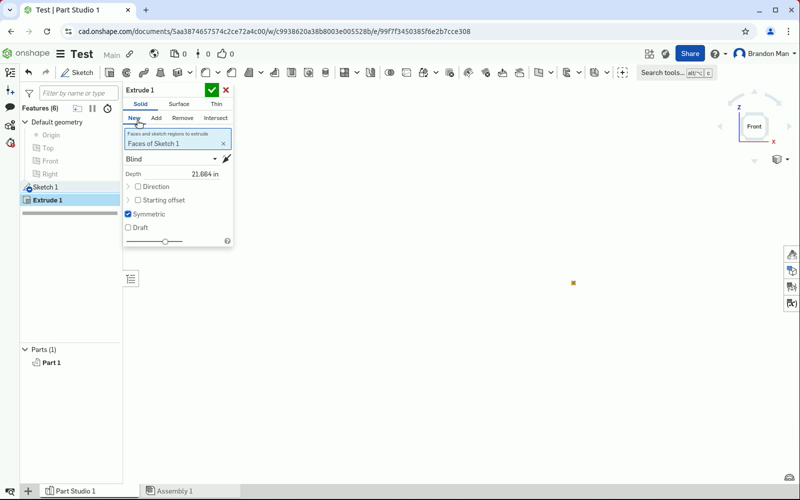
key(enter)
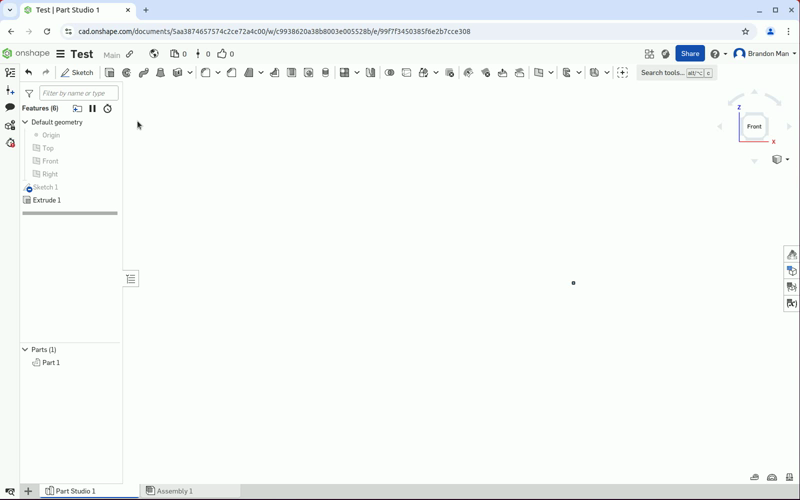
key(shift+h)
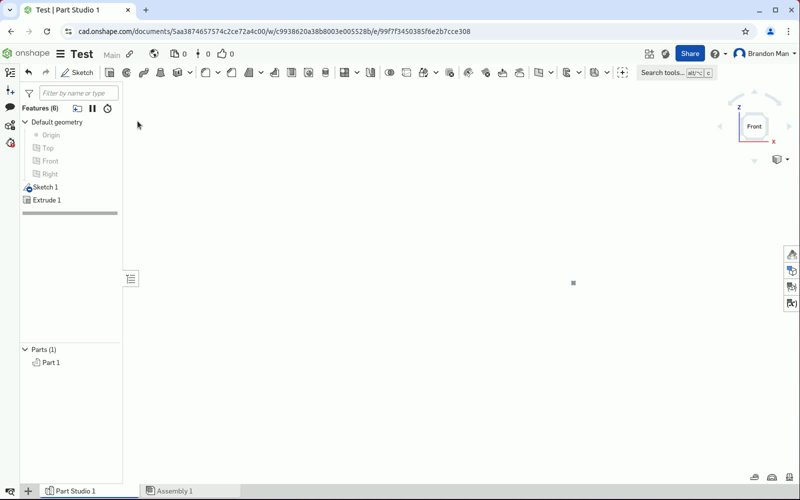
key(shift+h)
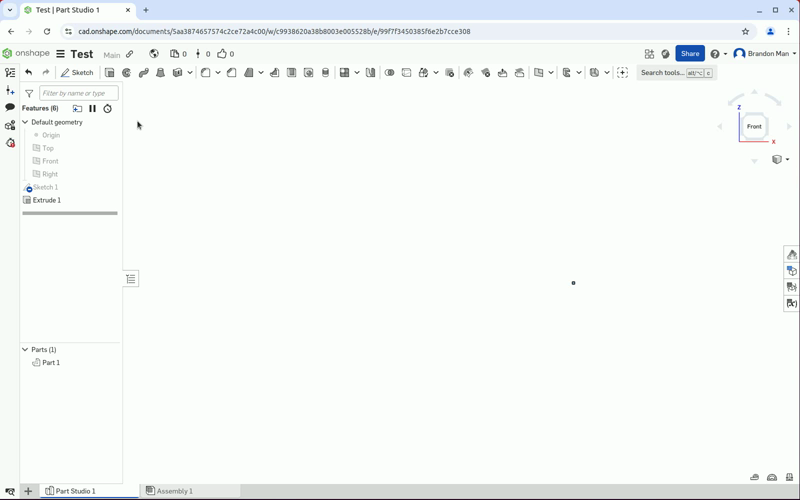
mouse_move(73, 189)
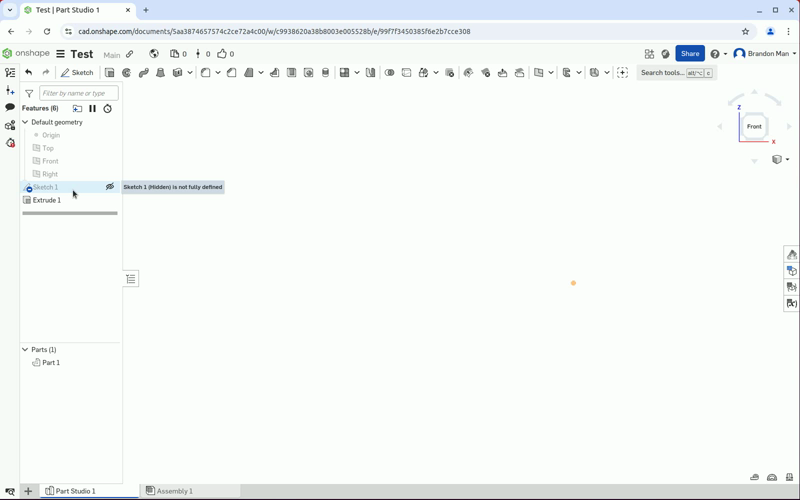
click(73, 189)
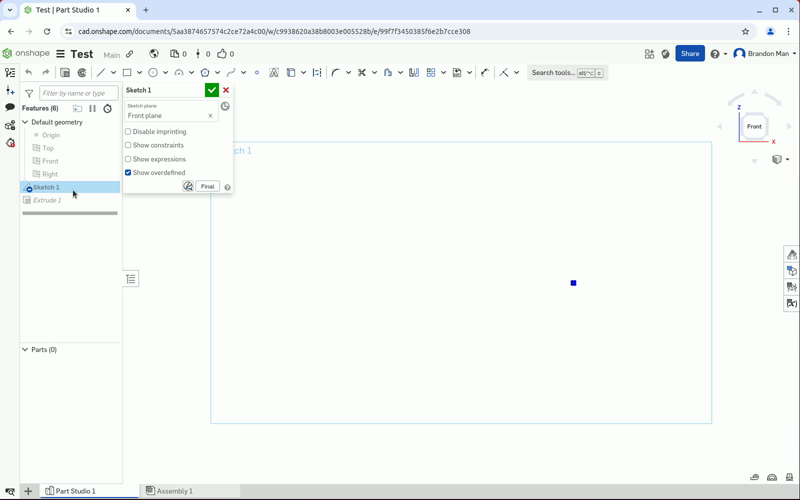
mouse_move(229, 92)
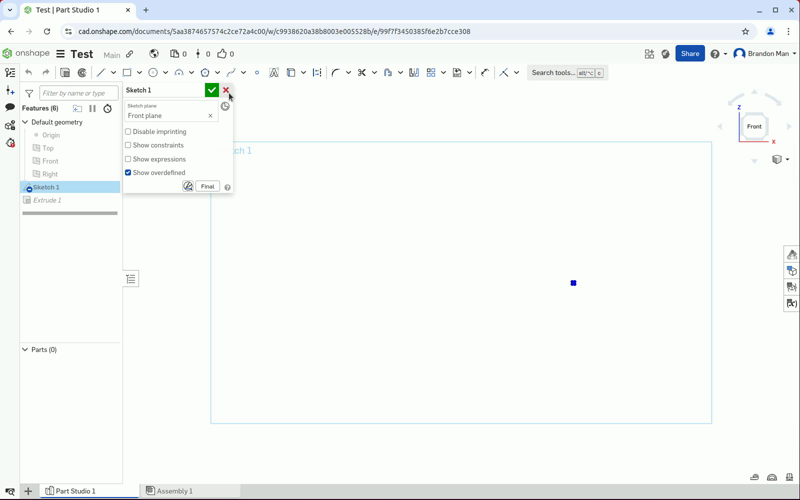
click(229, 92)
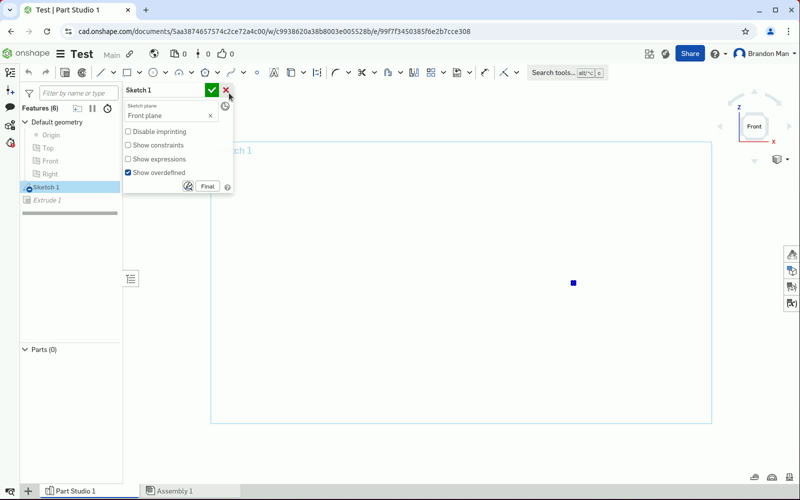
key(shift+s)
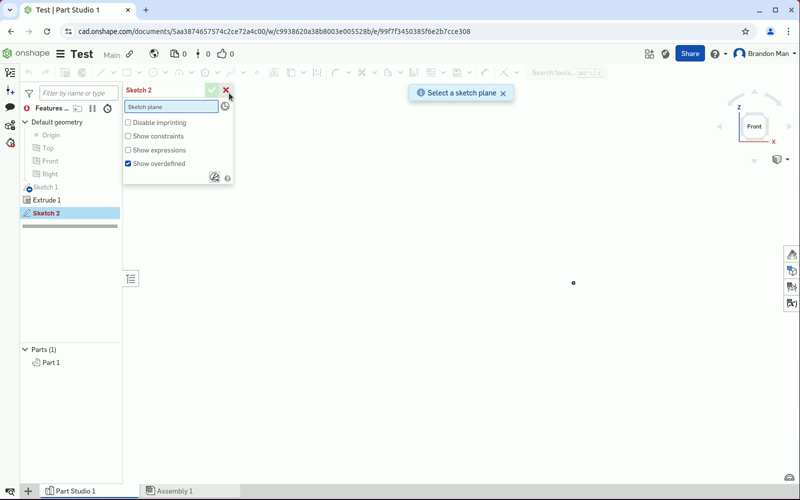
mouse_move(73, 163)
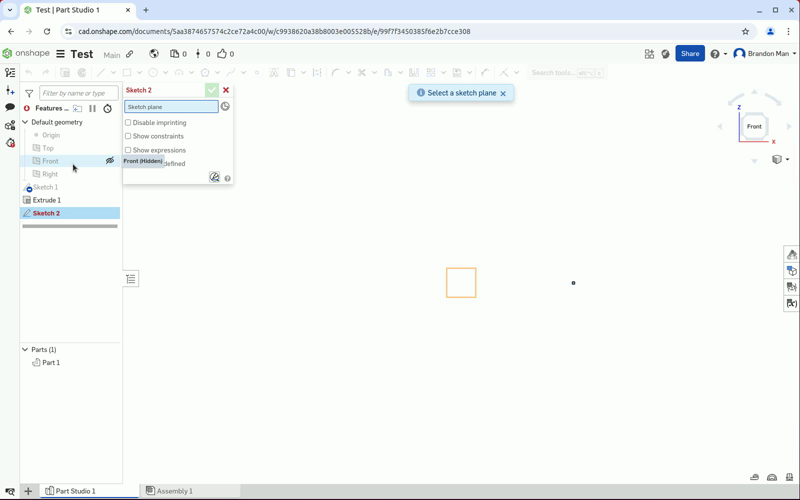
click(73, 163)
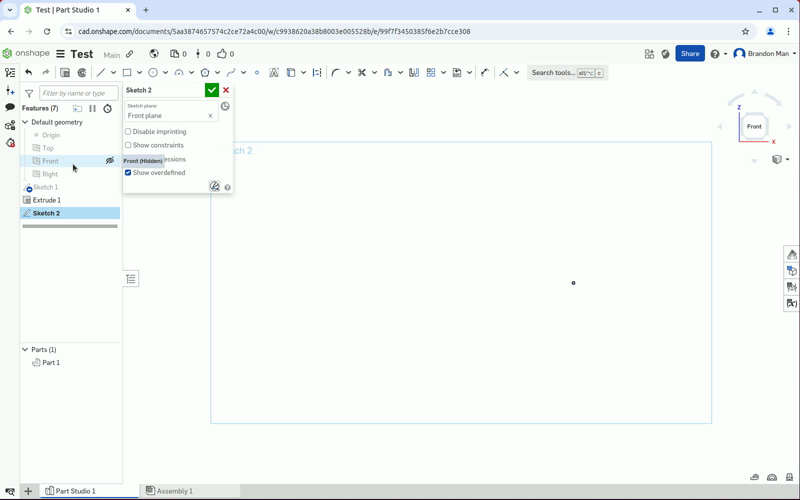
mouse_move(73, 352)
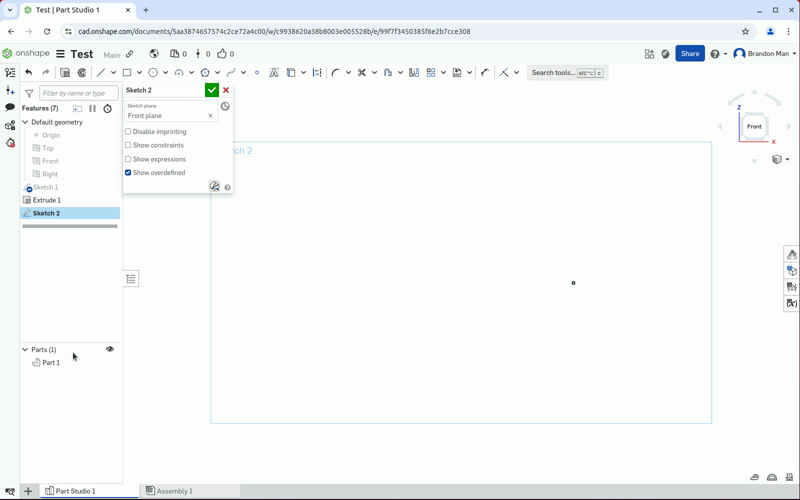
key(y)
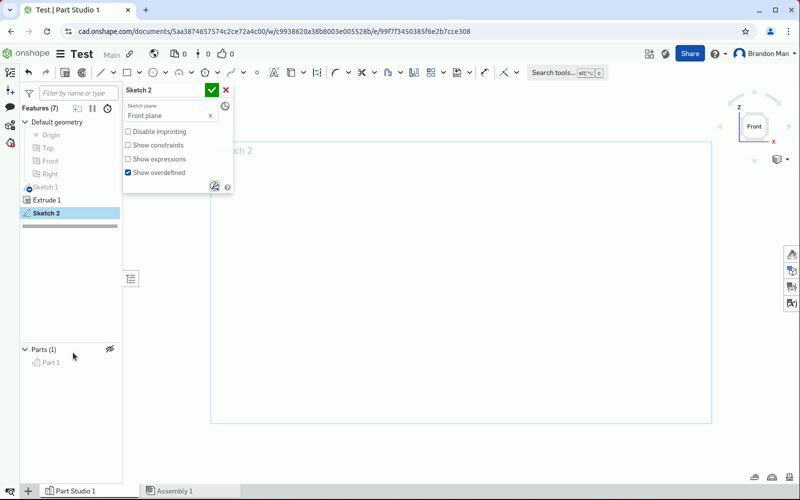
key(l)
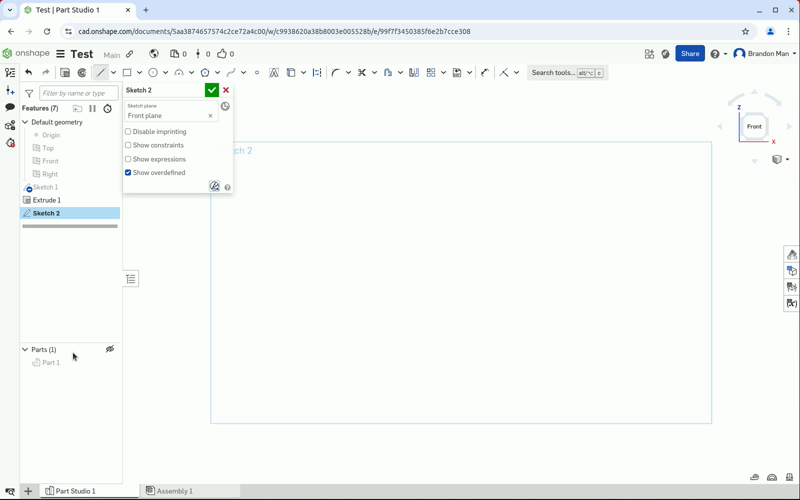
key_down(shift)
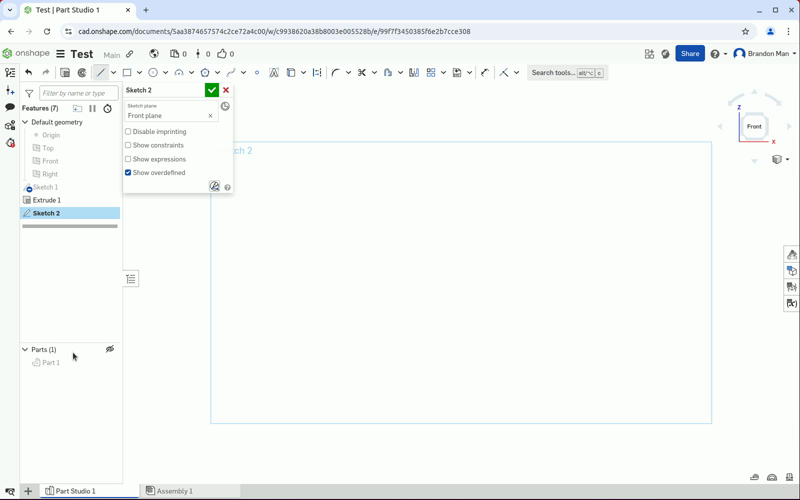
mouse_move(348, 284)
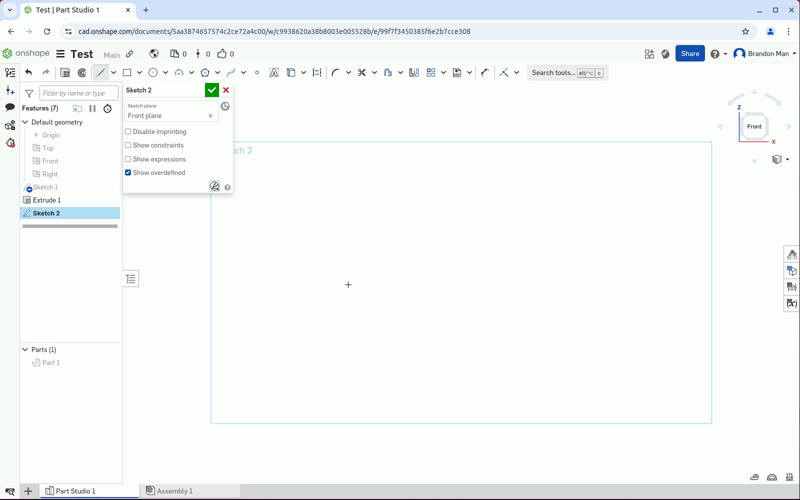
click(348, 284)
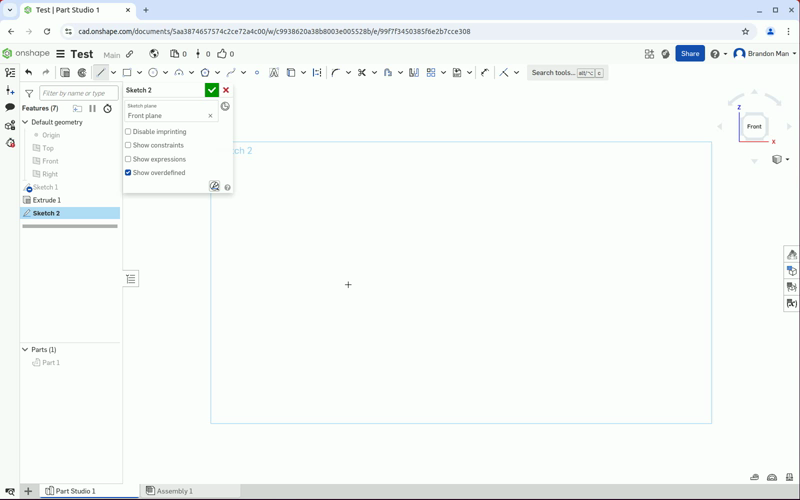
key_up(shift)
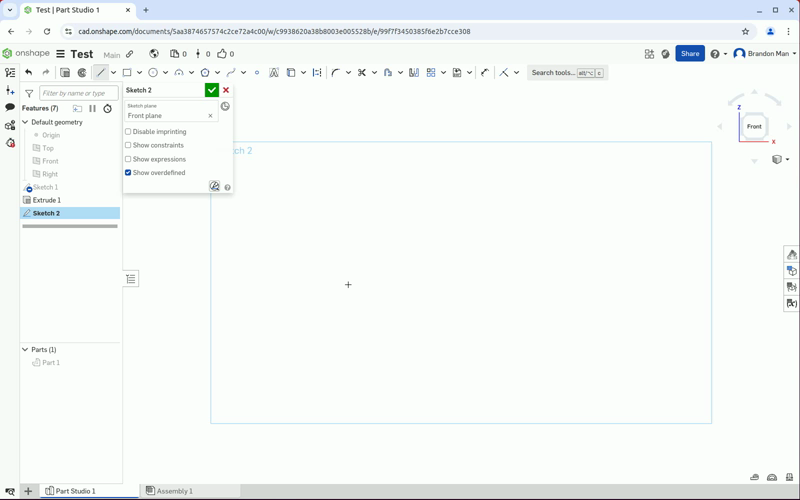
key_down(shift)
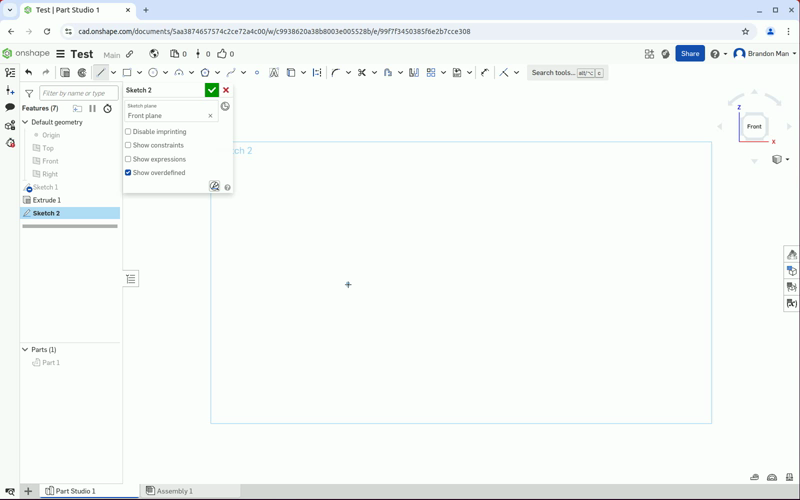
mouse_move(378, 284)
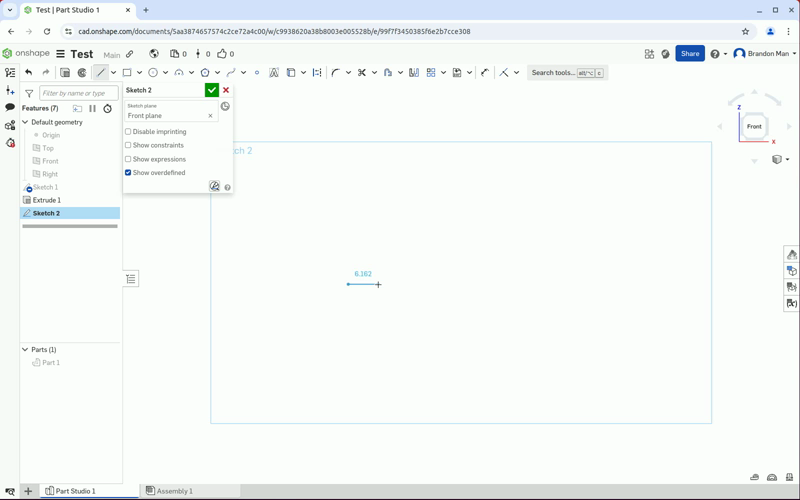
mouse_move(350, 284)
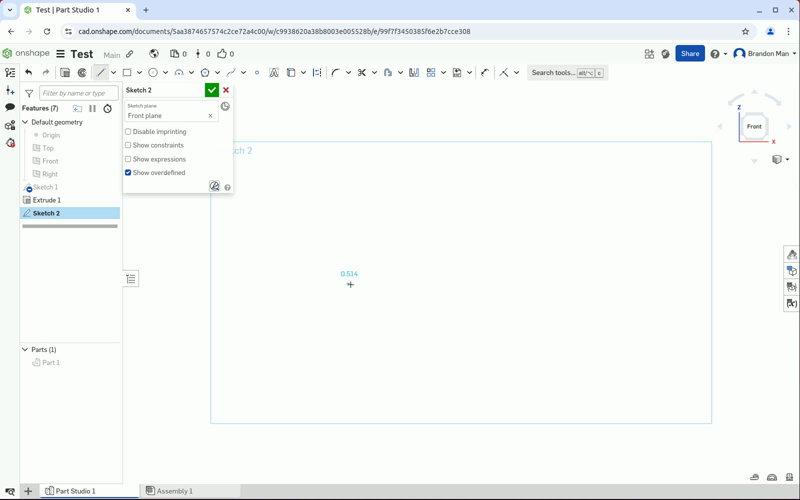
scroll(6)
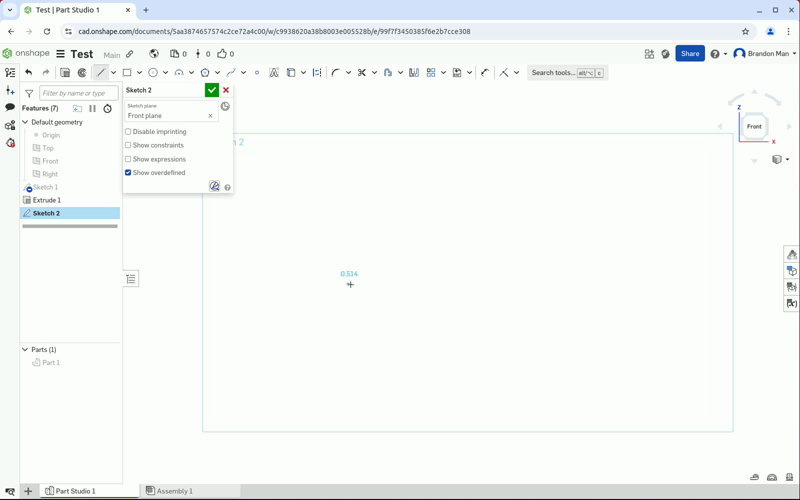
scroll(6)
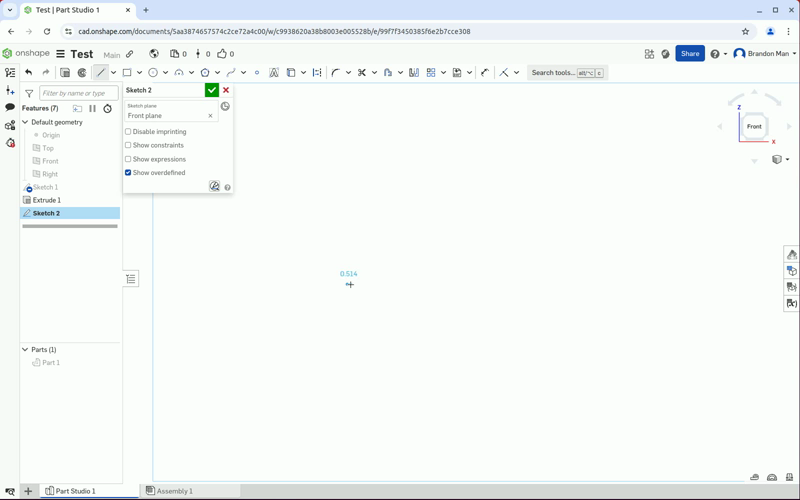
scroll(6)
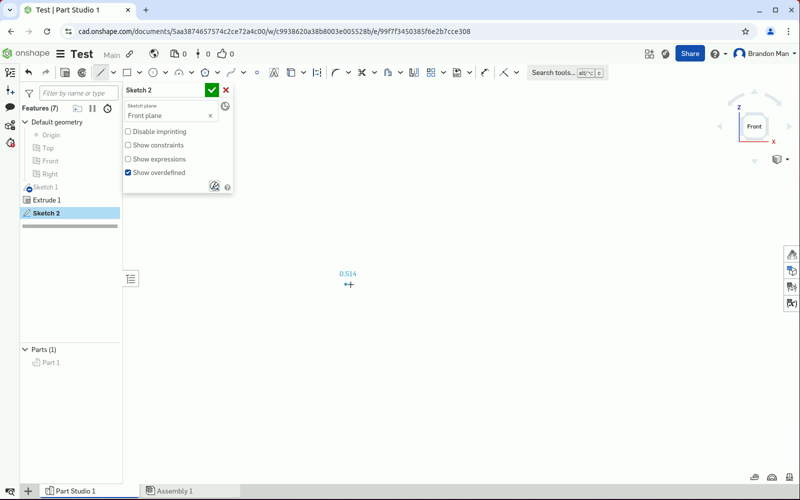
scroll(6)
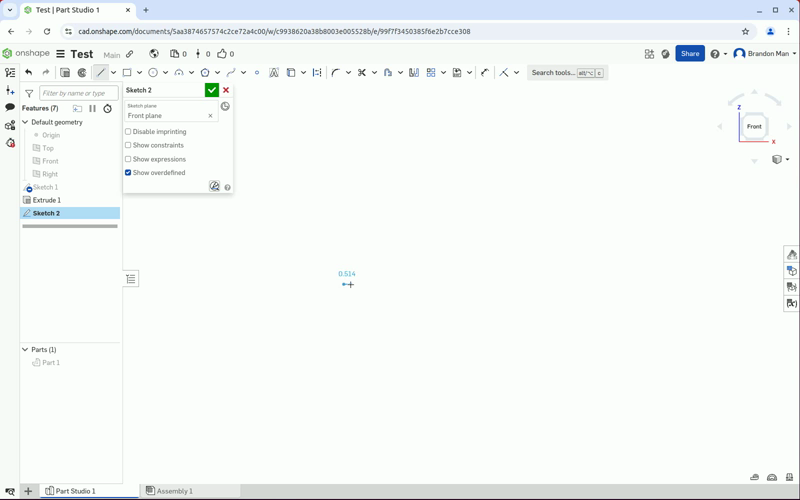
scroll(6)
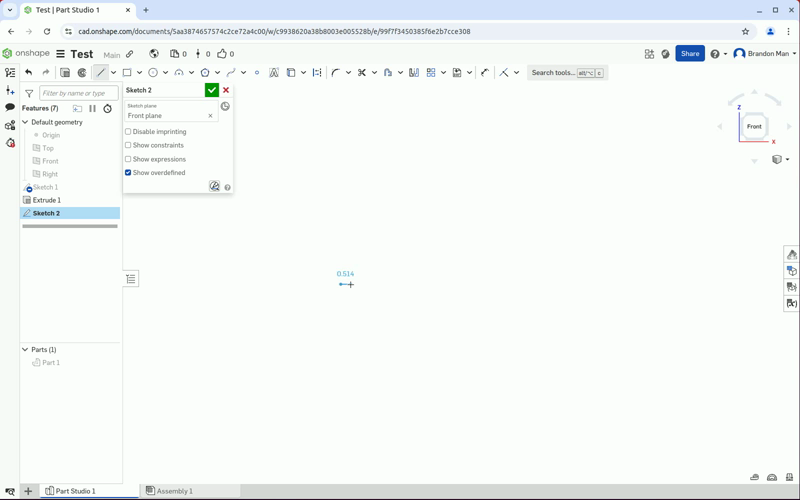
scroll(6)
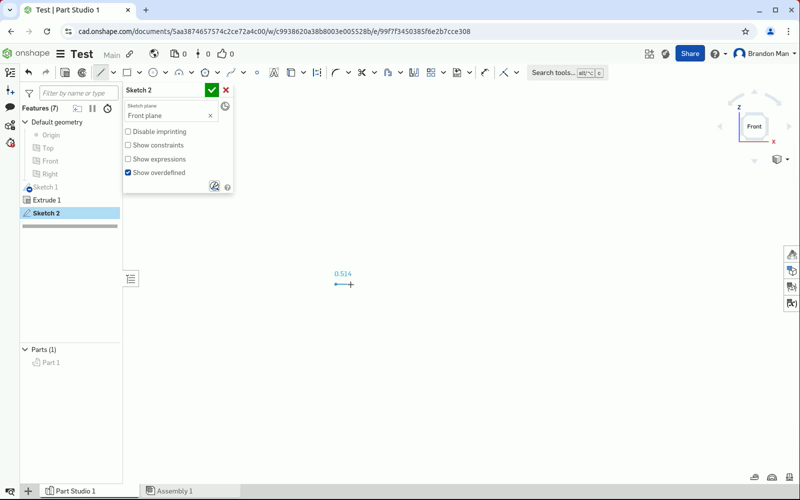
scroll(6)
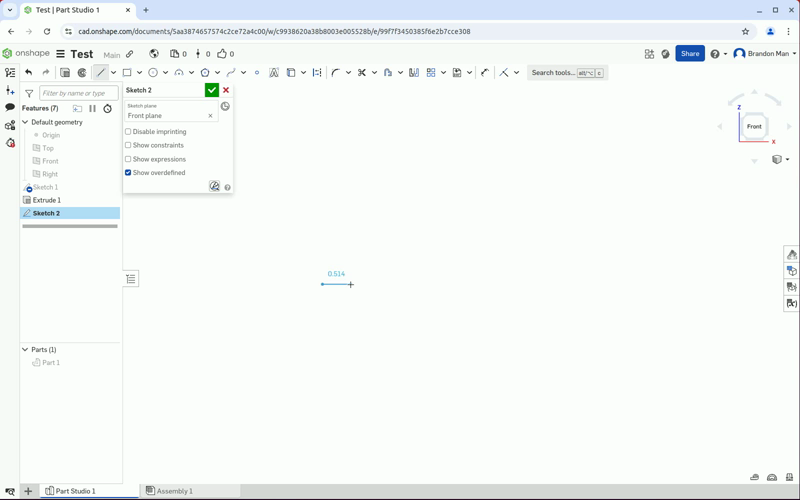
click(350, 284)
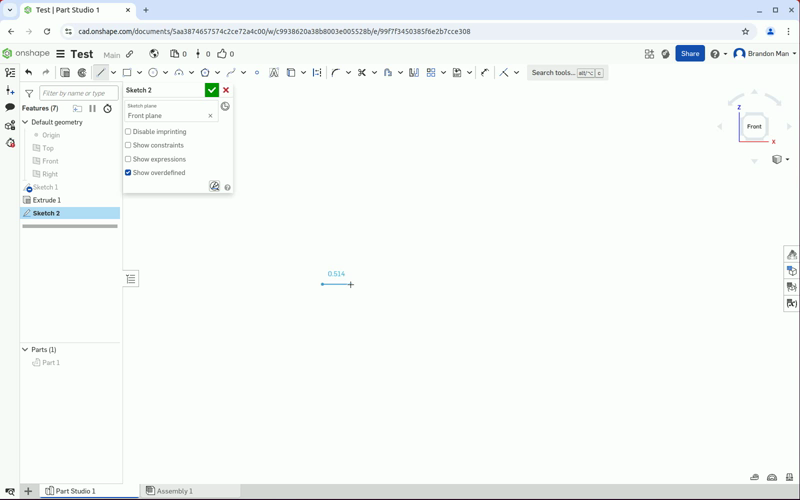
scroll(-6)
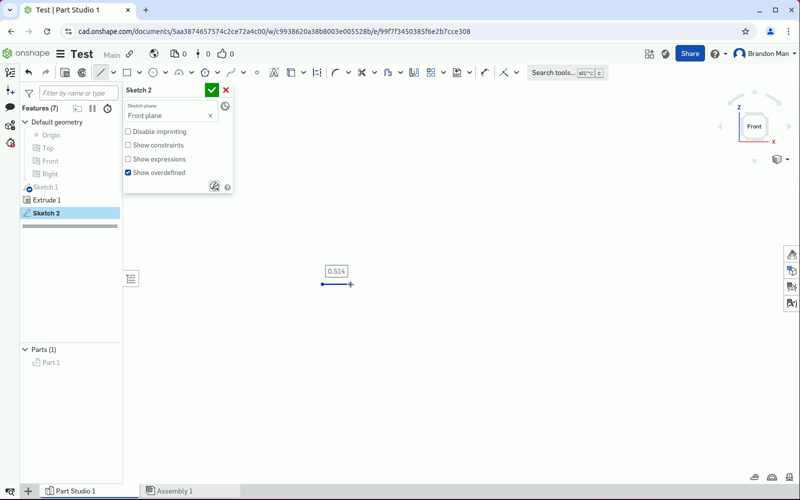
scroll(-6)
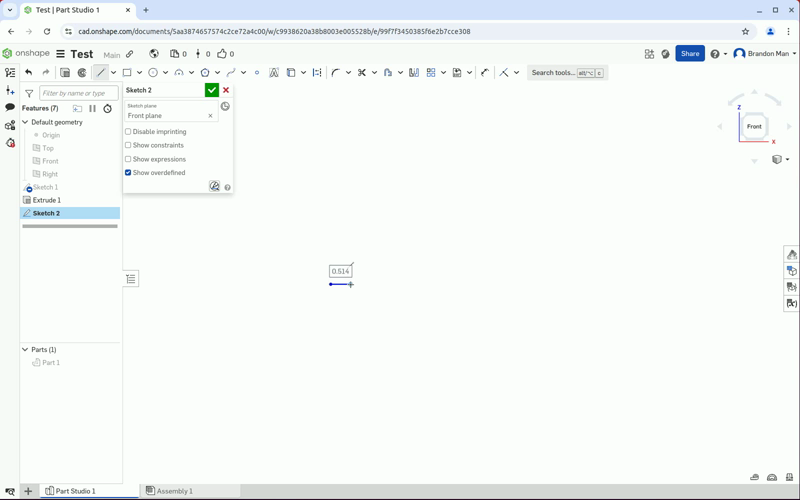
scroll(-6)
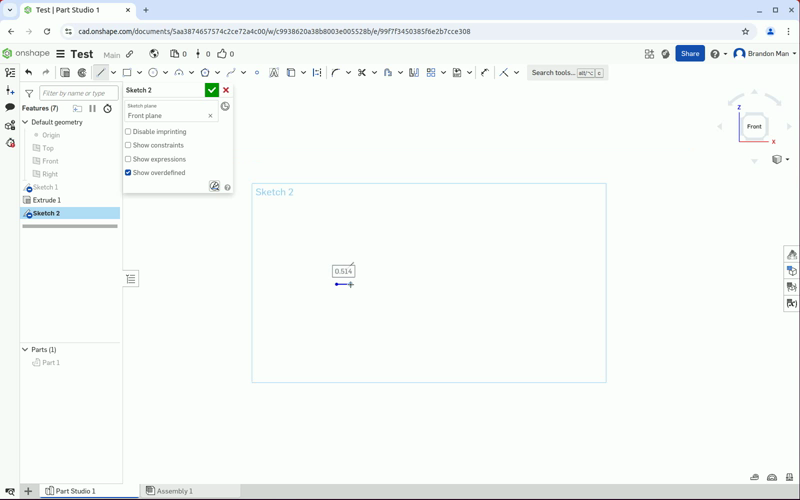
scroll(-6)
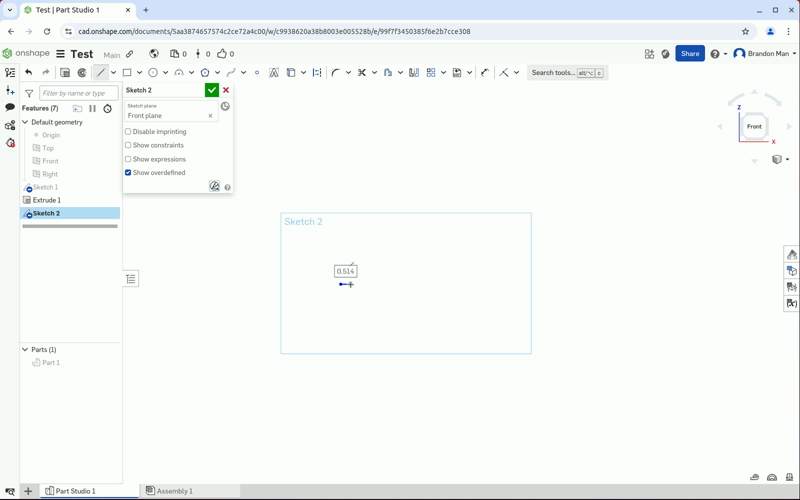
scroll(-6)
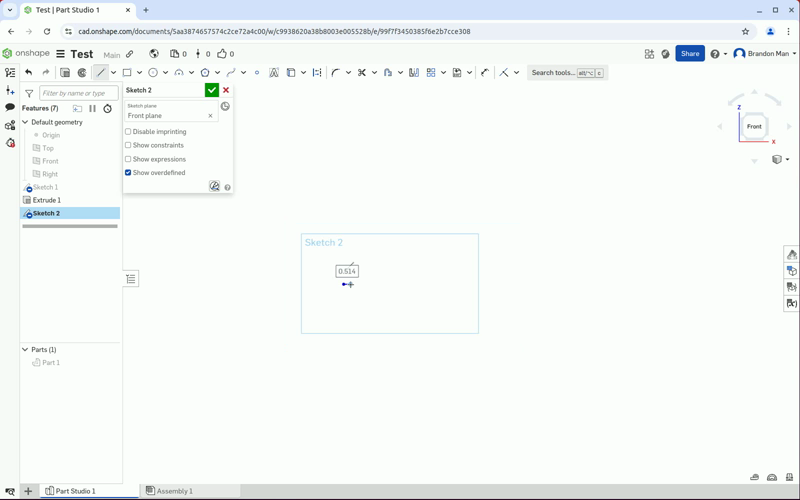
scroll(-6)
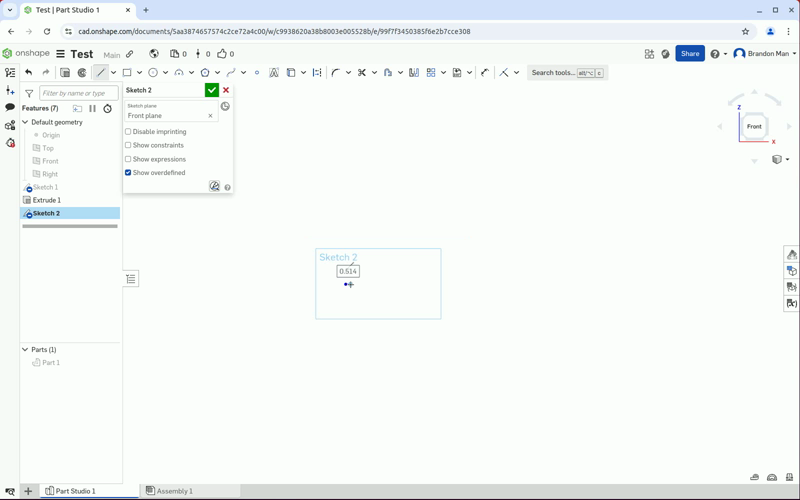
scroll(-6)
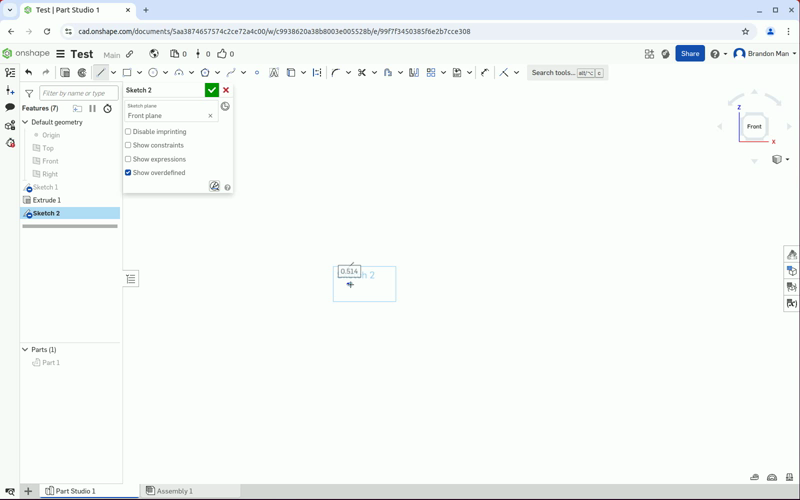
key_up(shift)
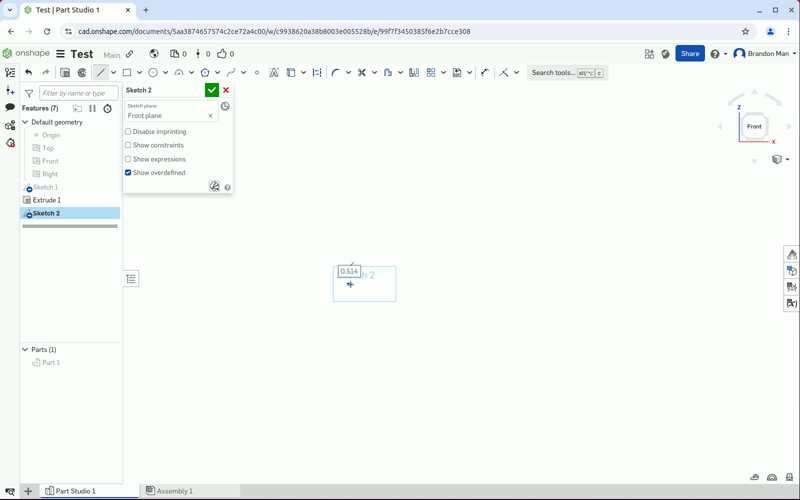
key_down(shift)
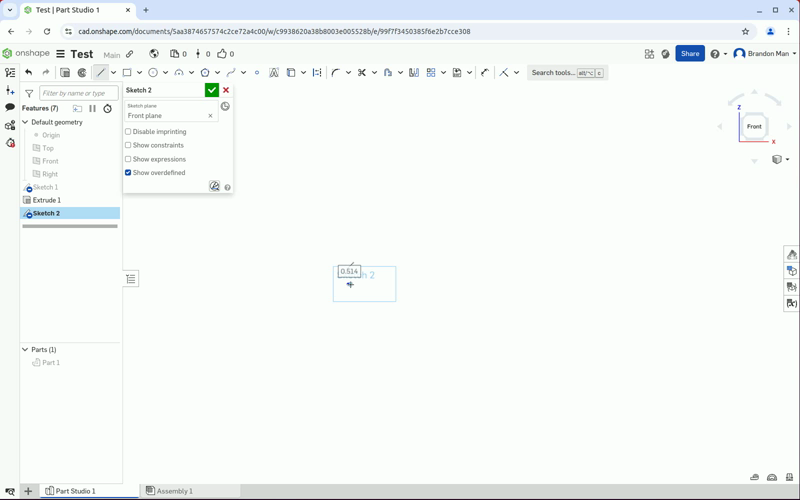
mouse_move(380, 284)
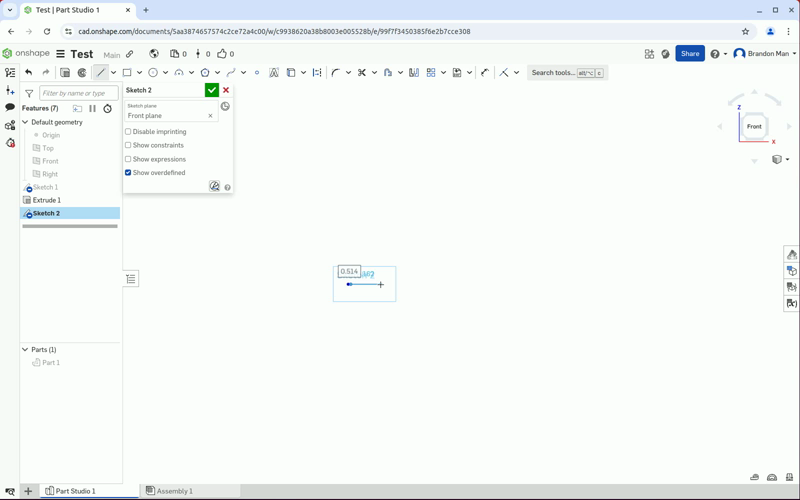
mouse_move(350, 281)
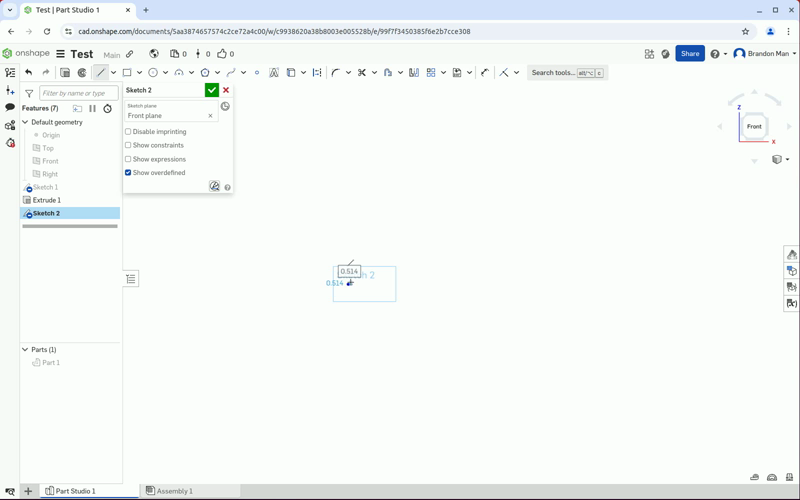
scroll(6)
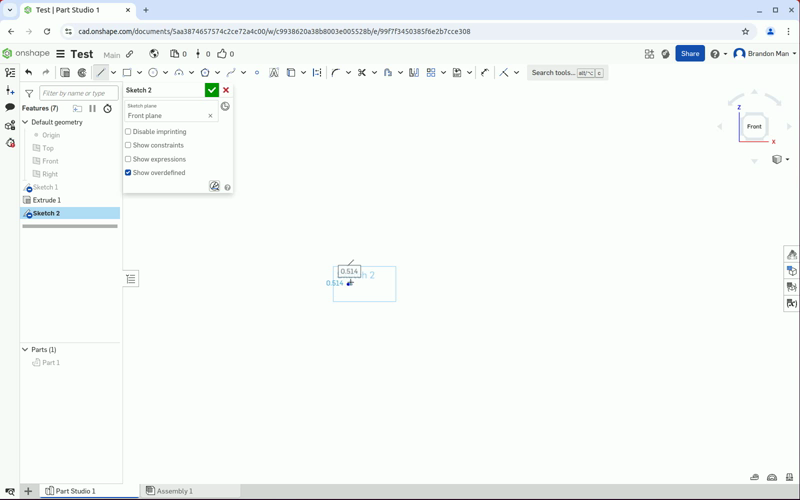
scroll(6)
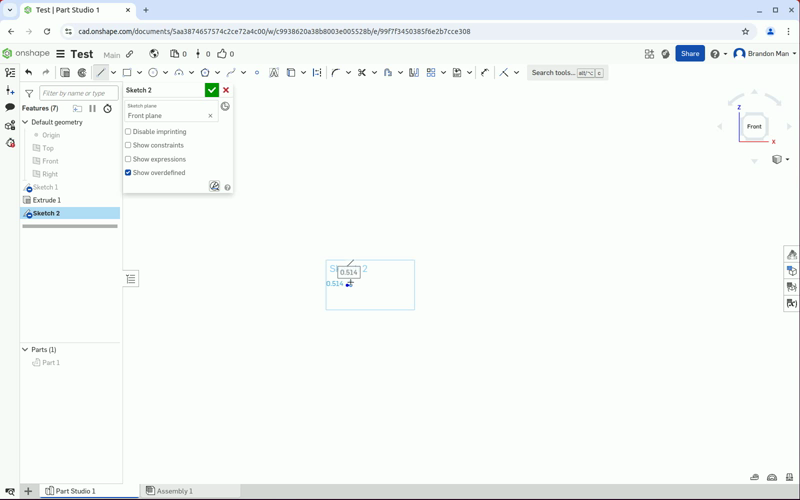
scroll(6)
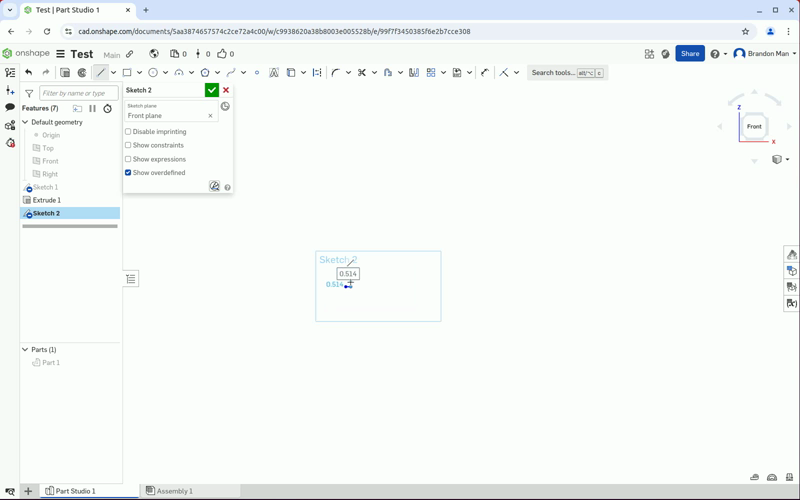
scroll(6)
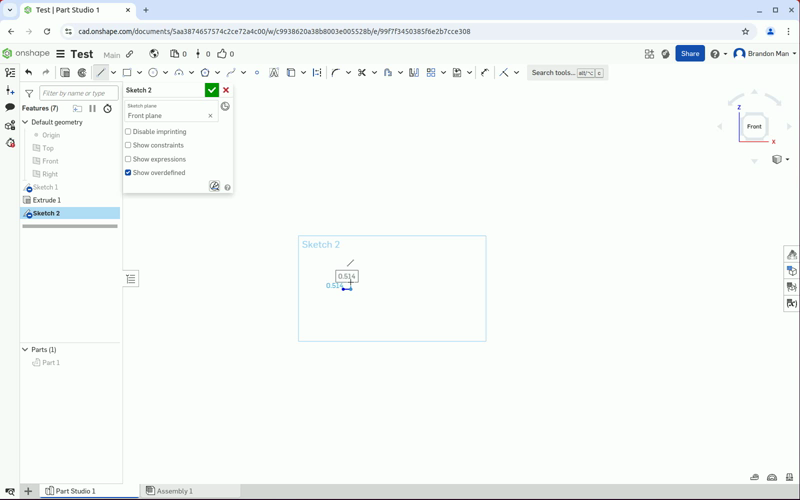
scroll(6)
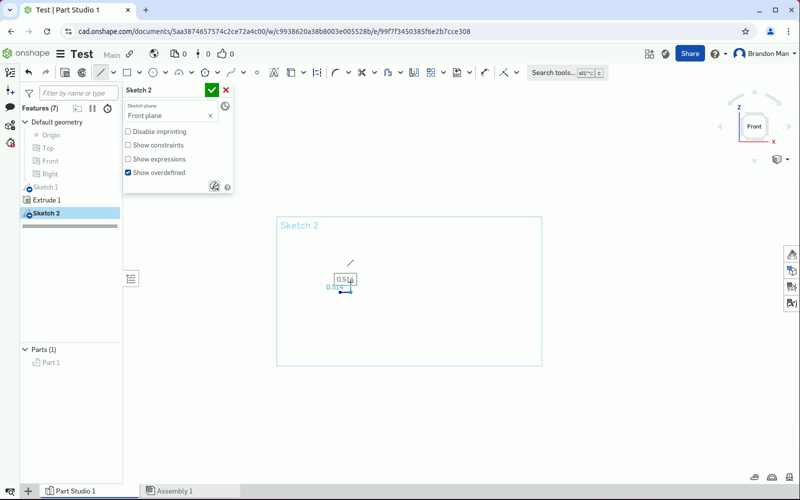
scroll(6)
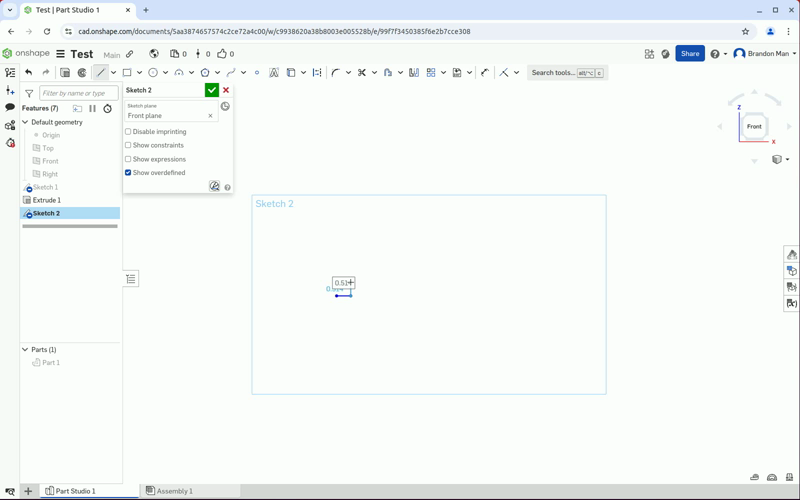
scroll(6)
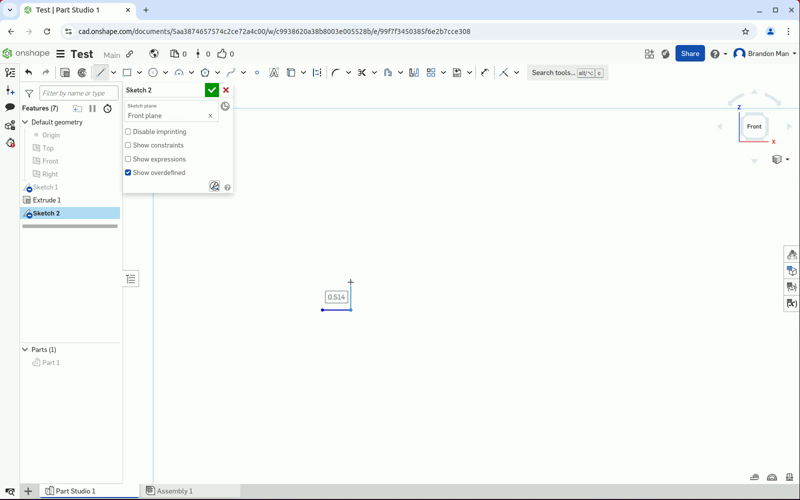
click(350, 281)
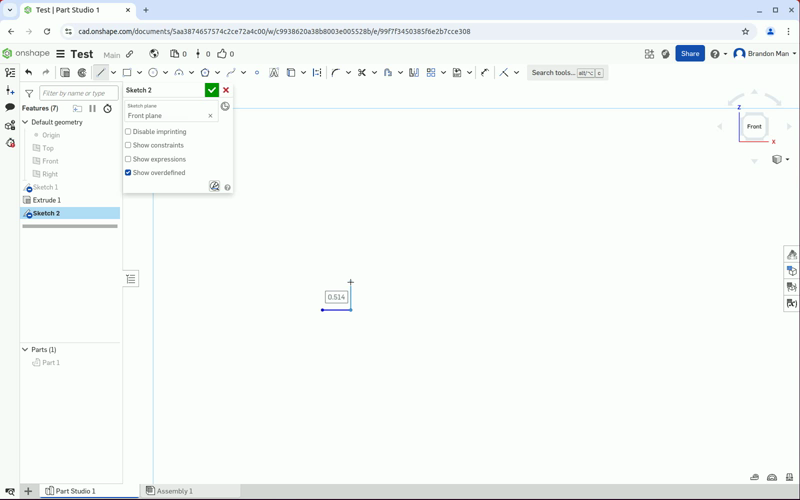
scroll(-6)
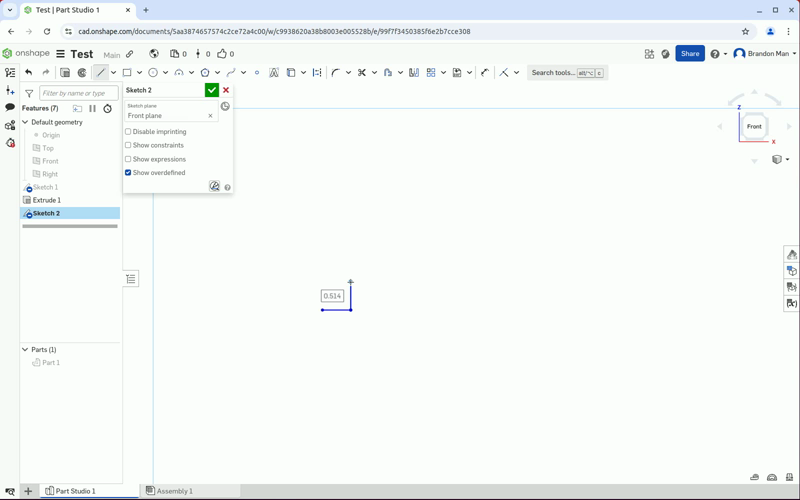
scroll(-6)
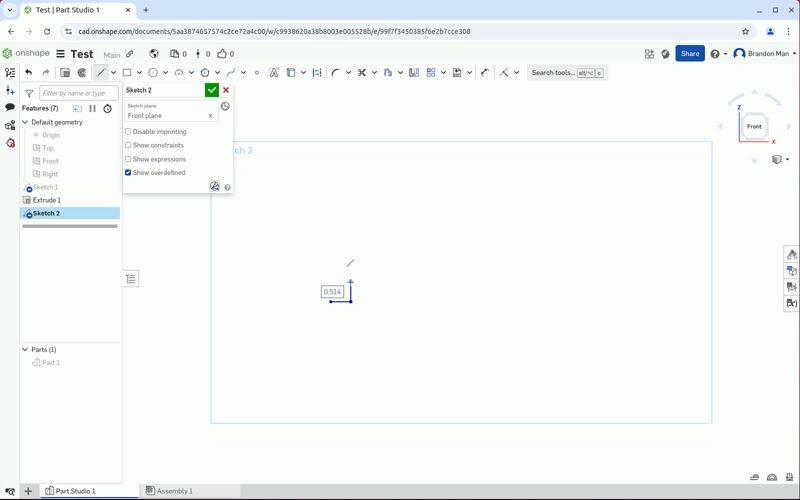
scroll(-6)
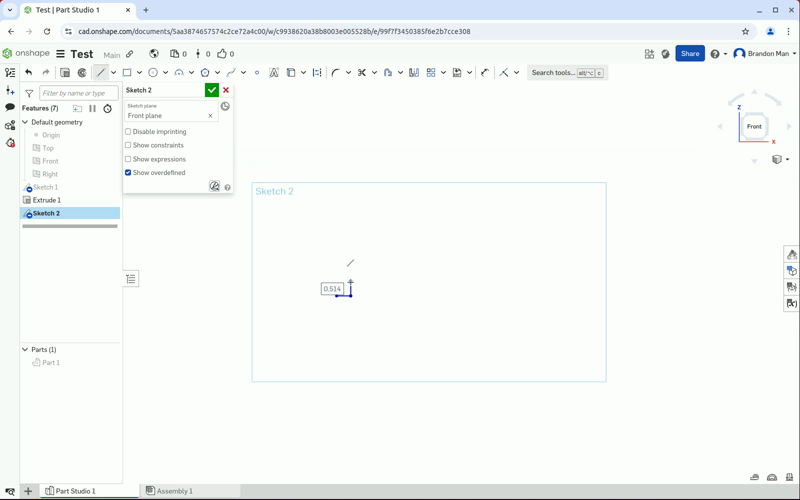
scroll(-6)
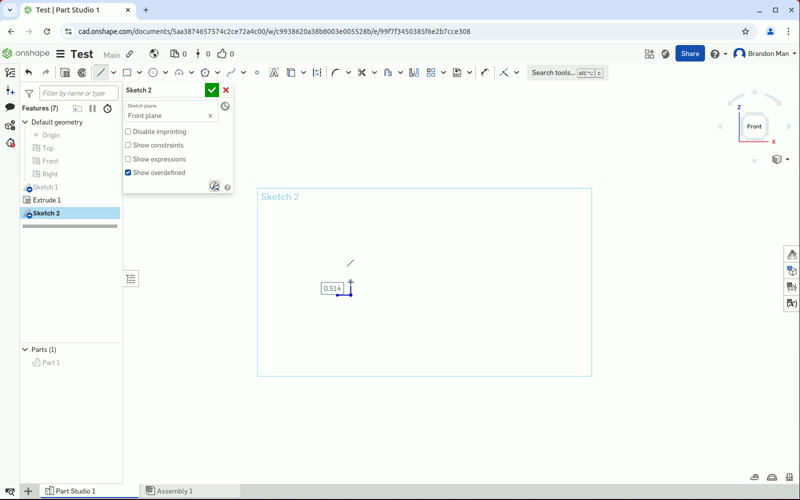
scroll(-6)
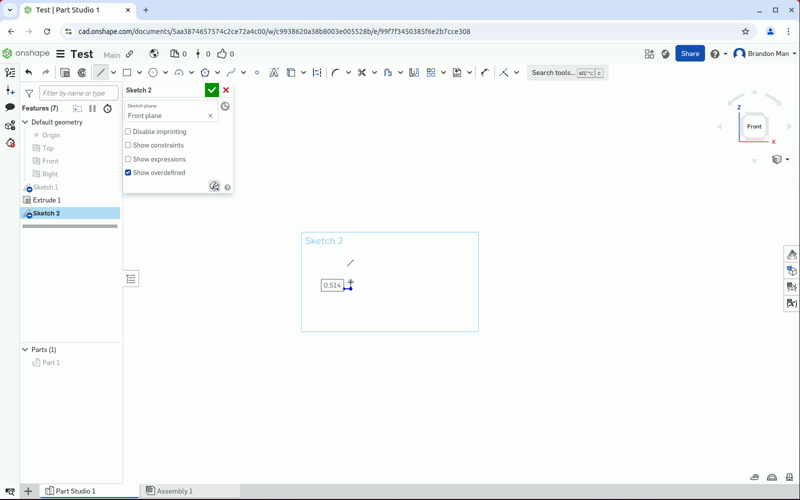
scroll(-6)
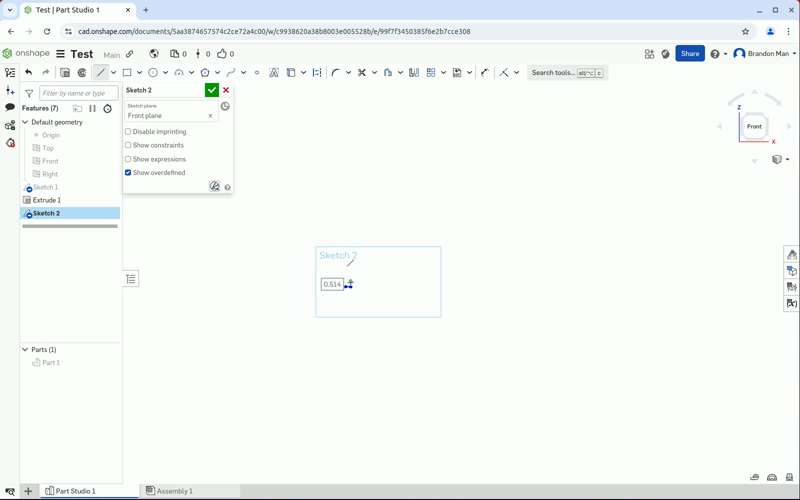
scroll(-6)
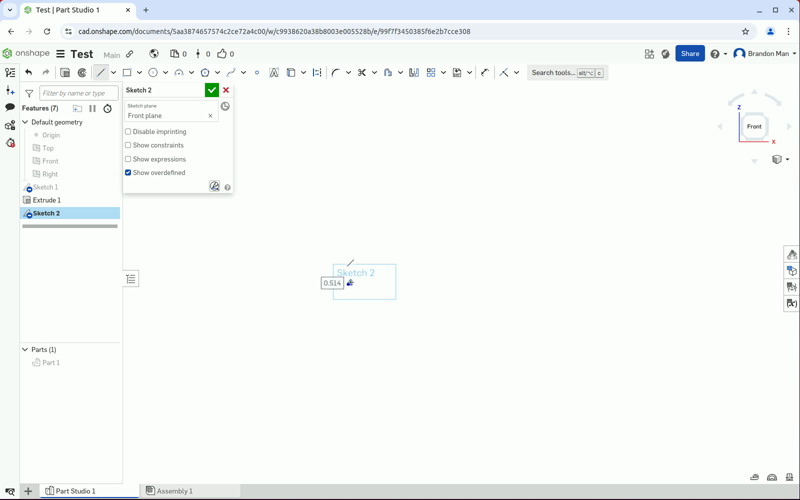
key_up(shift)
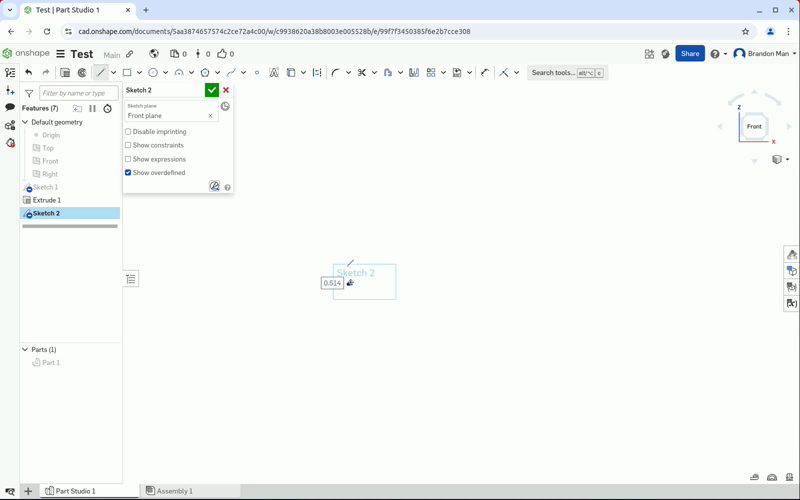
key_down(shift)
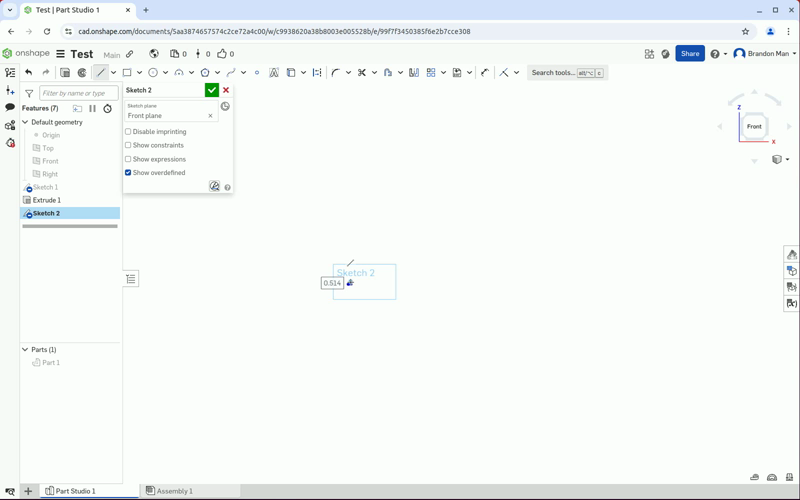
mouse_move(380, 281)
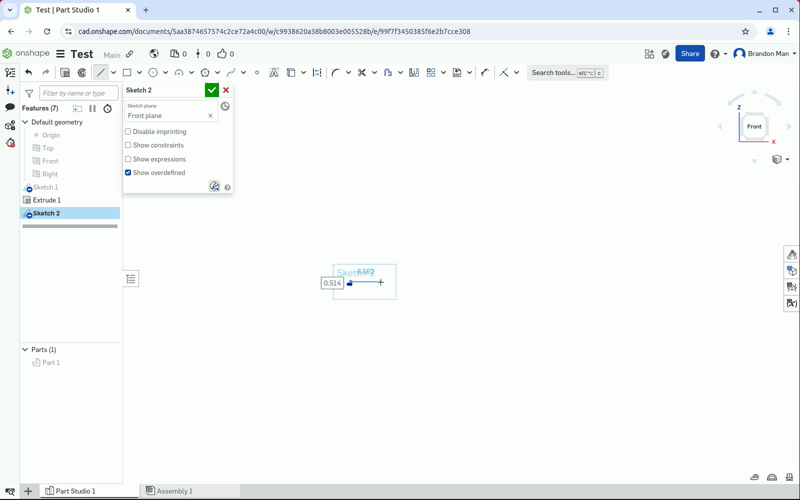
mouse_move(348, 281)
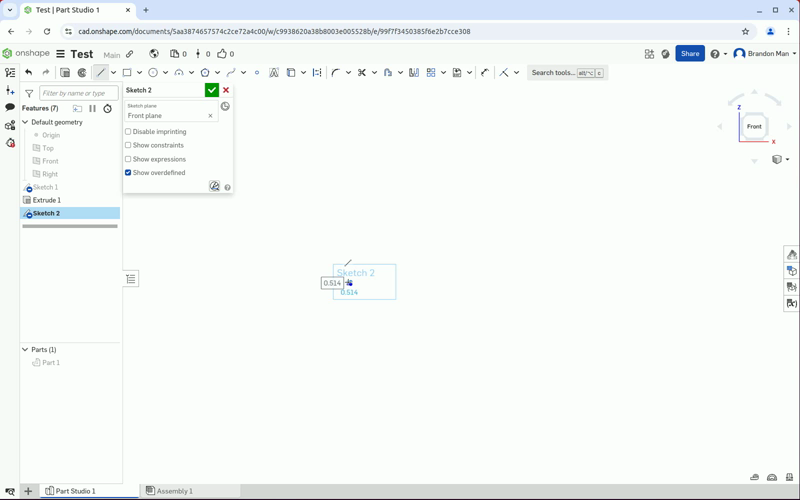
scroll(6)
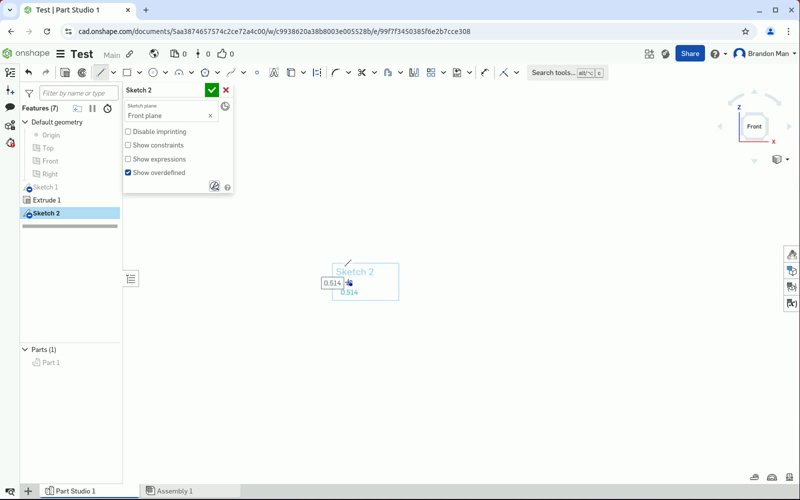
scroll(6)
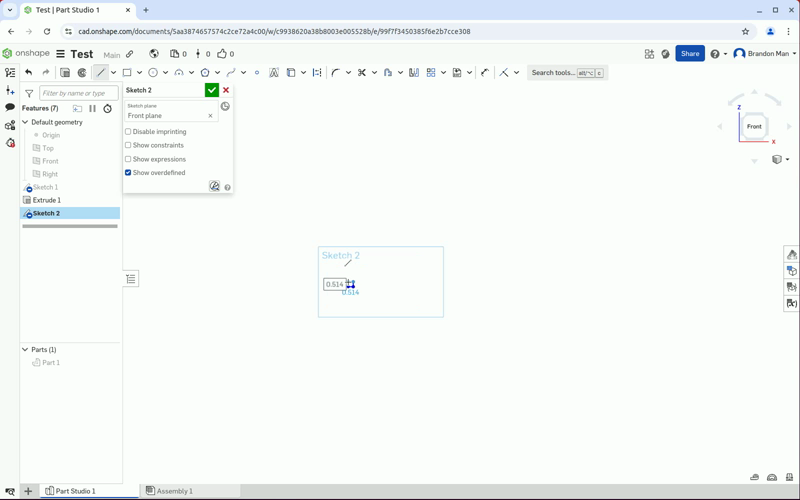
scroll(6)
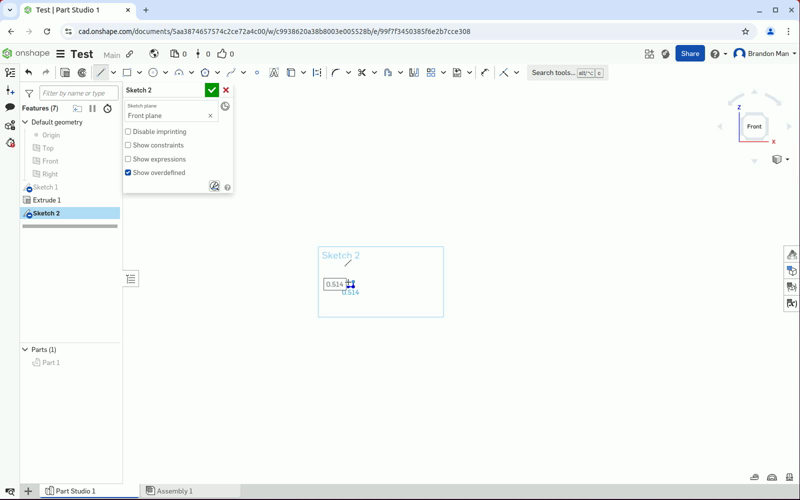
scroll(6)
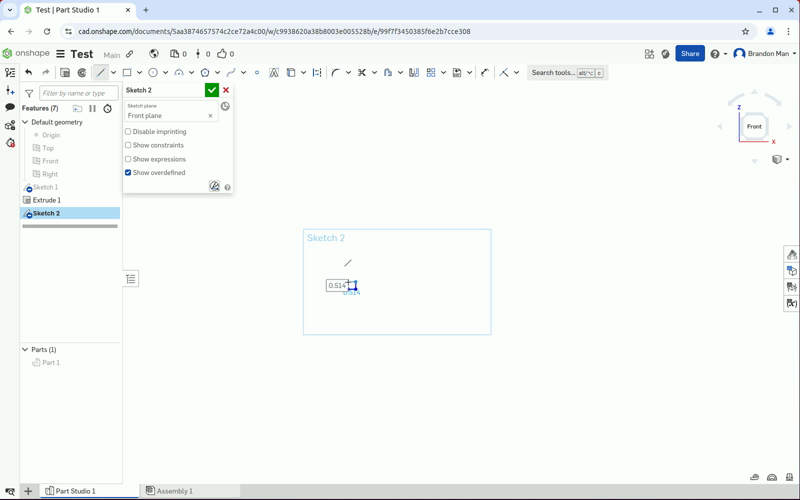
scroll(6)
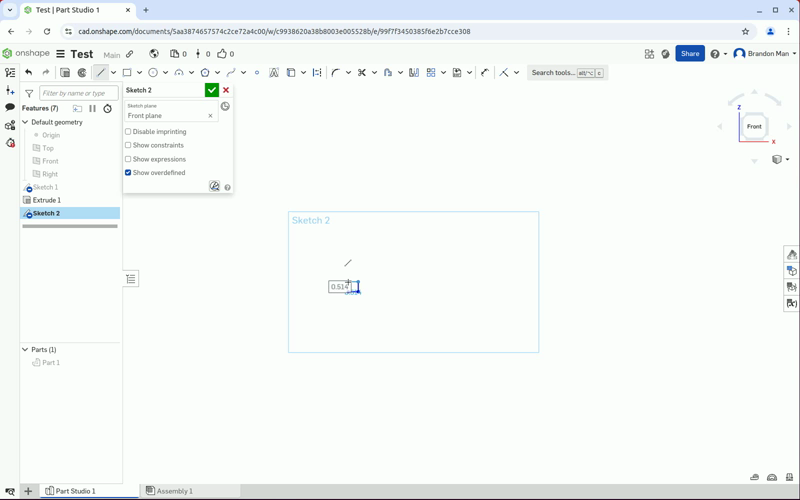
scroll(6)
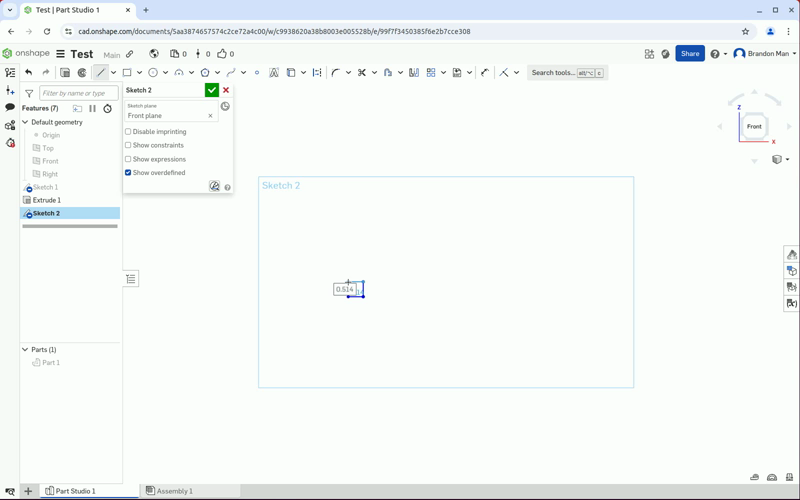
scroll(6)
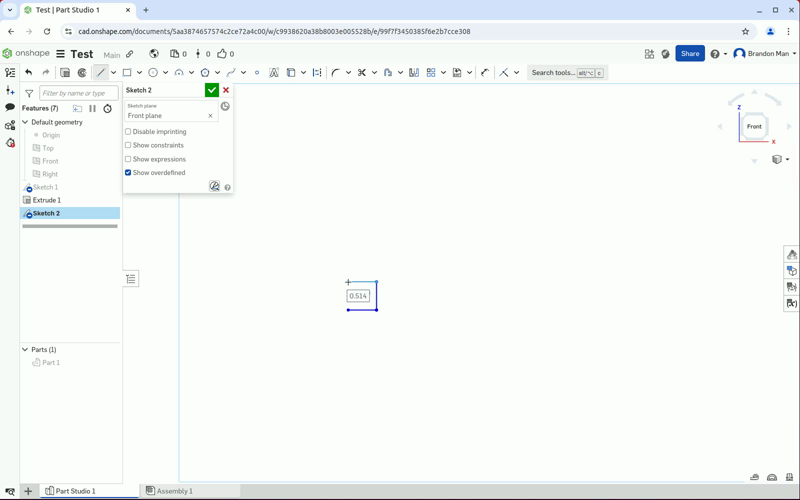
click(348, 281)
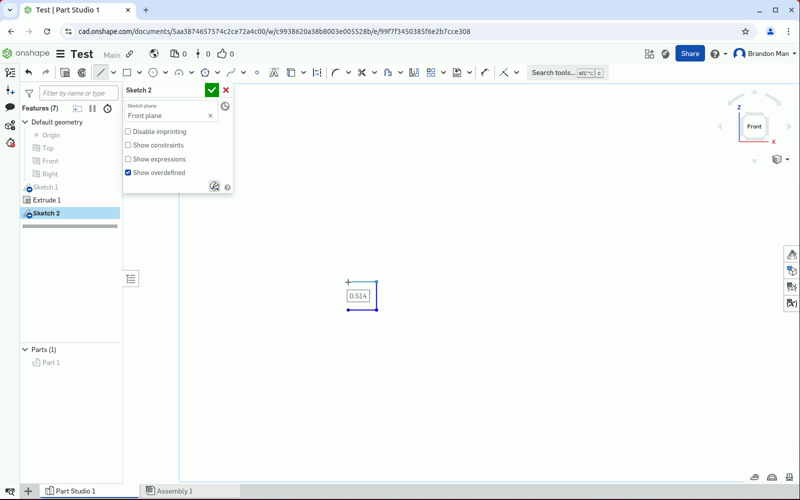
scroll(-6)
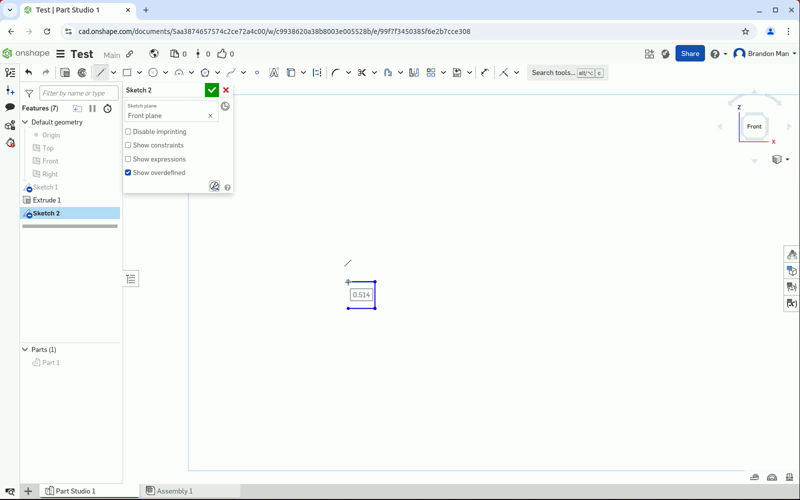
scroll(-6)
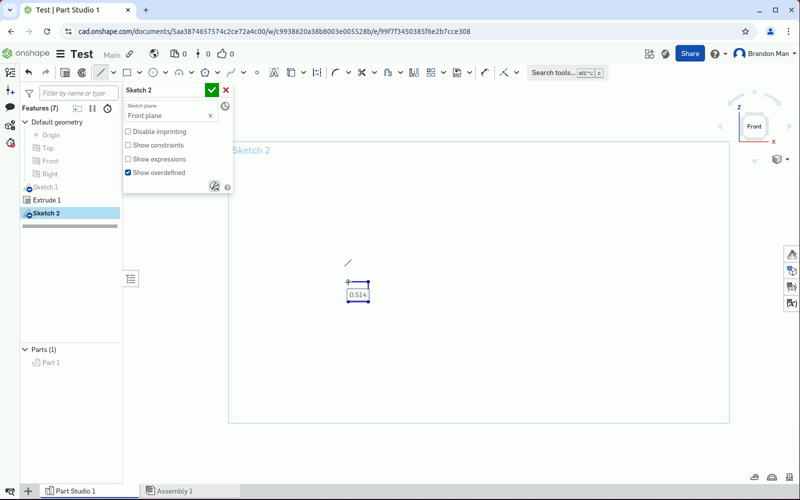
scroll(-6)
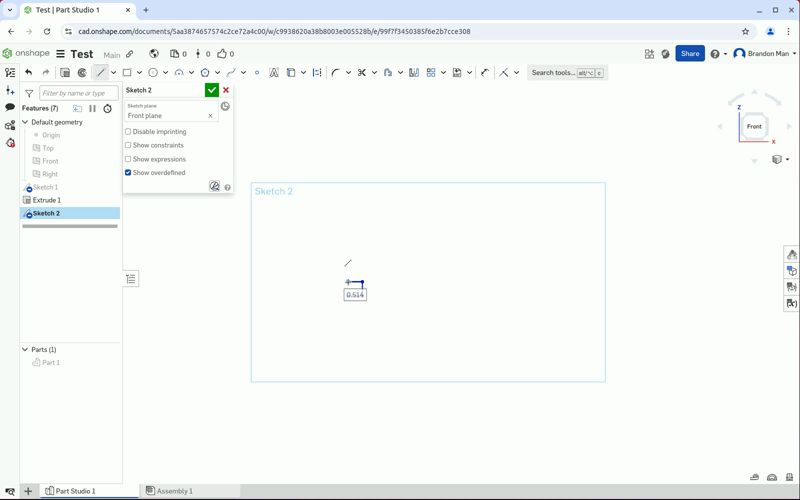
scroll(-6)
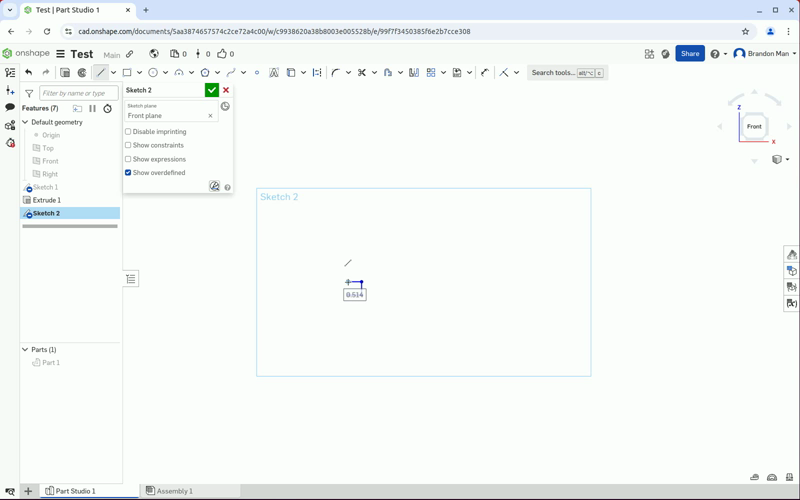
scroll(-6)
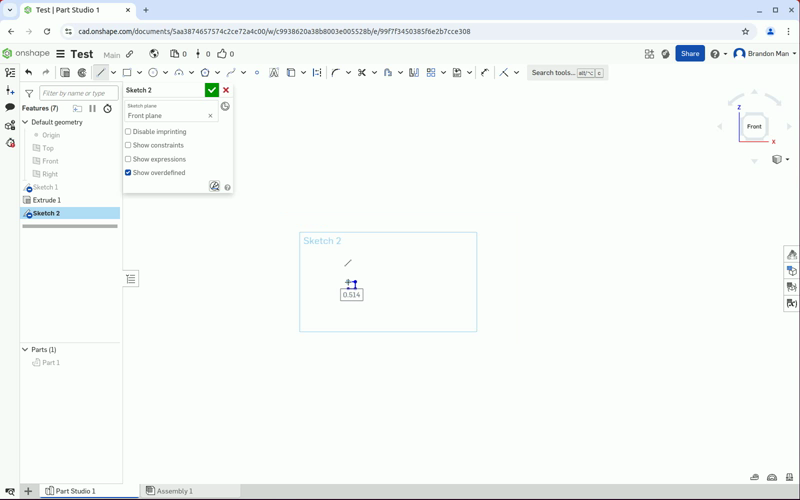
scroll(-6)
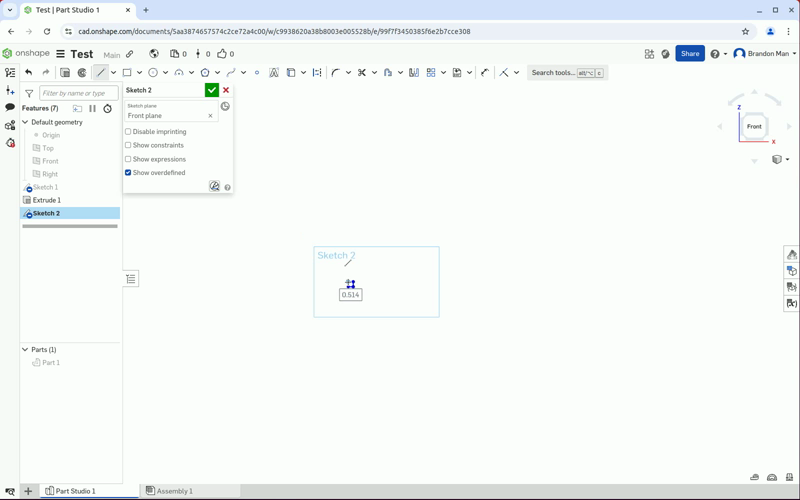
scroll(-6)
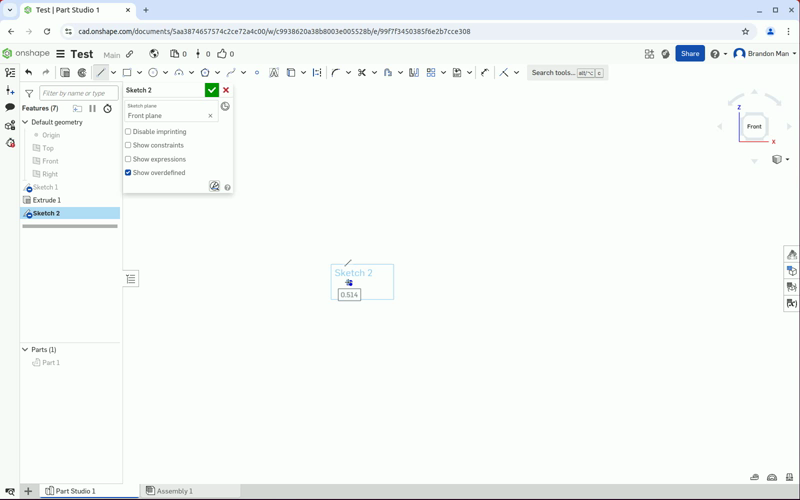
key_up(shift)
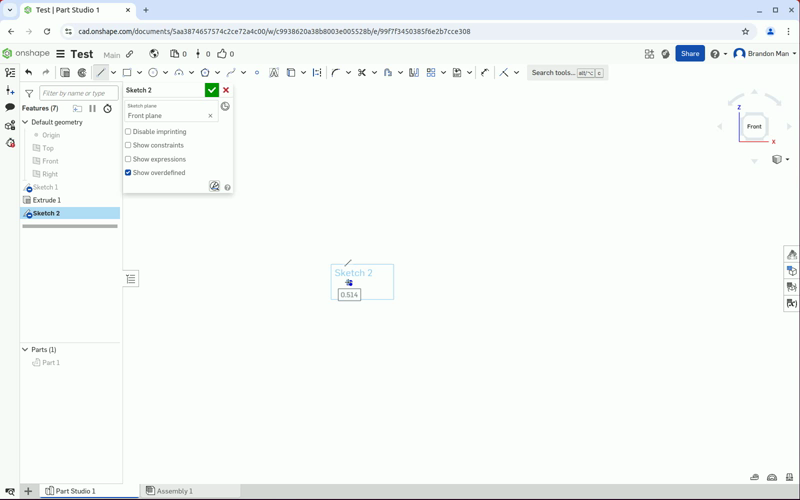
mouse_move(378, 281)
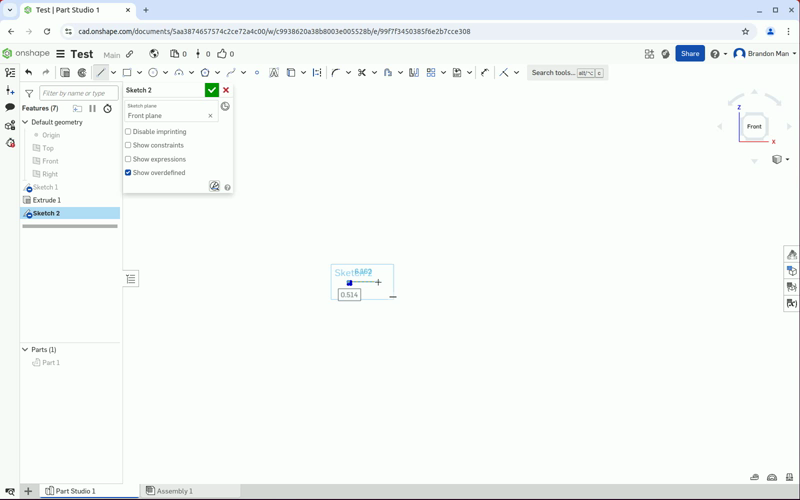
key_down(shift)
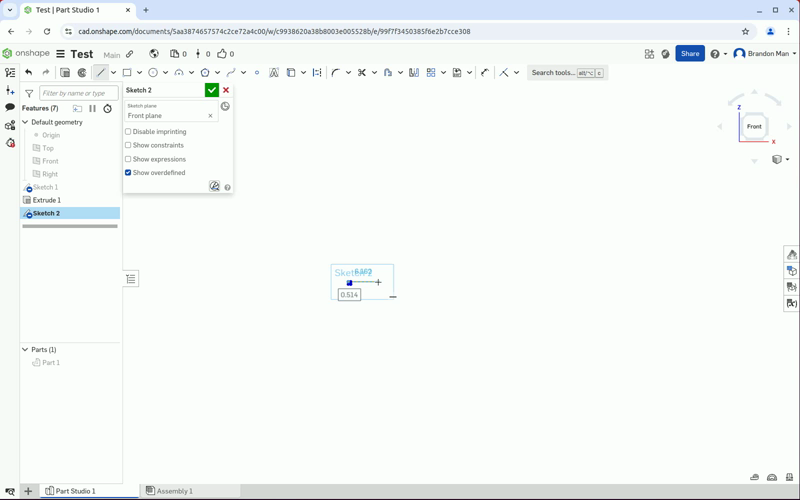
mouse_move(348, 284)
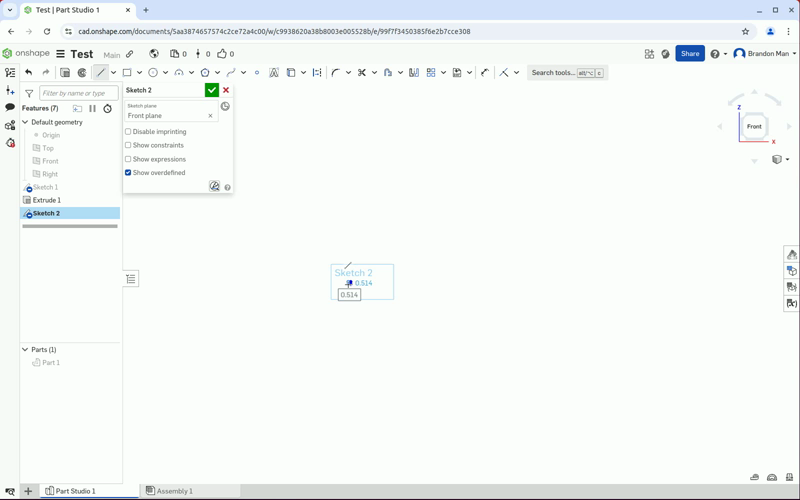
scroll(6)
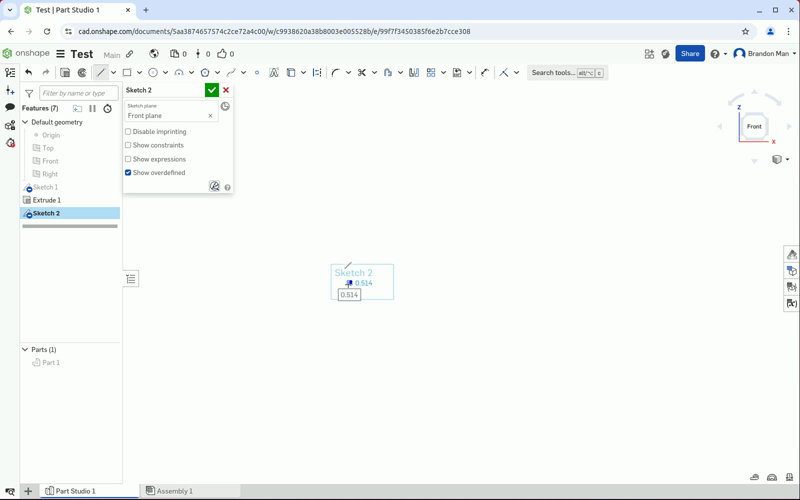
scroll(6)
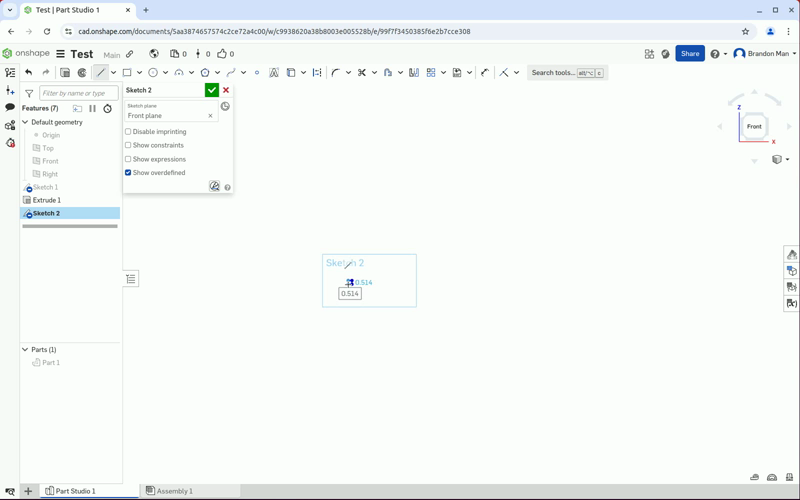
scroll(6)
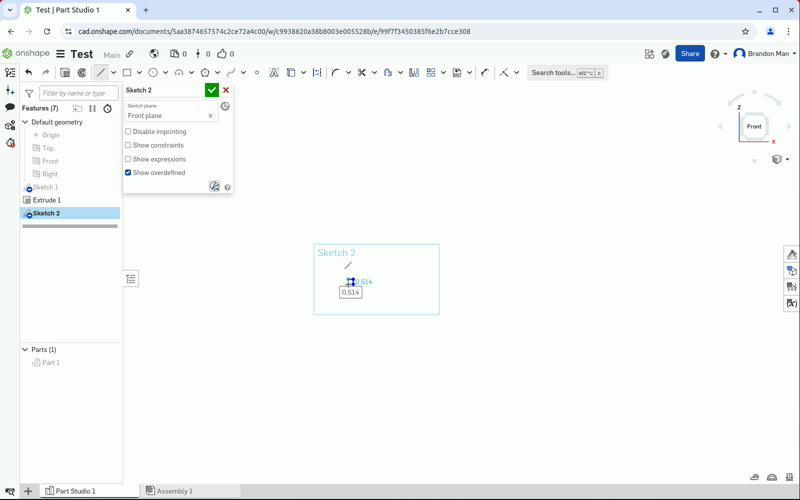
scroll(6)
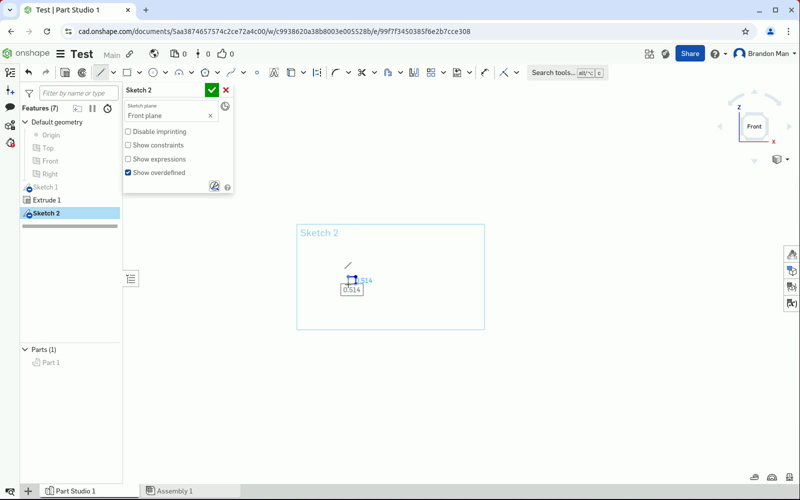
scroll(6)
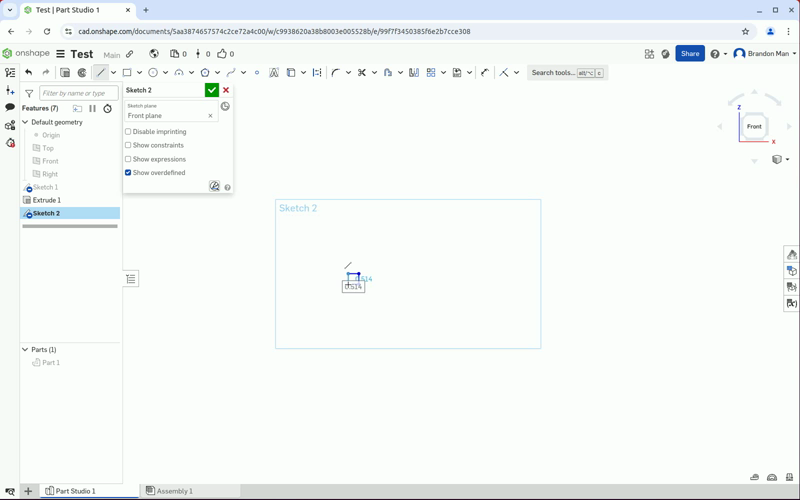
scroll(6)
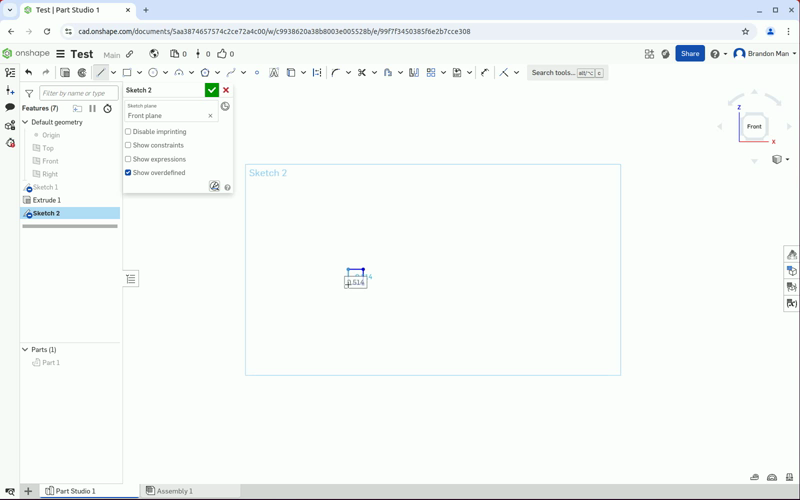
scroll(6)
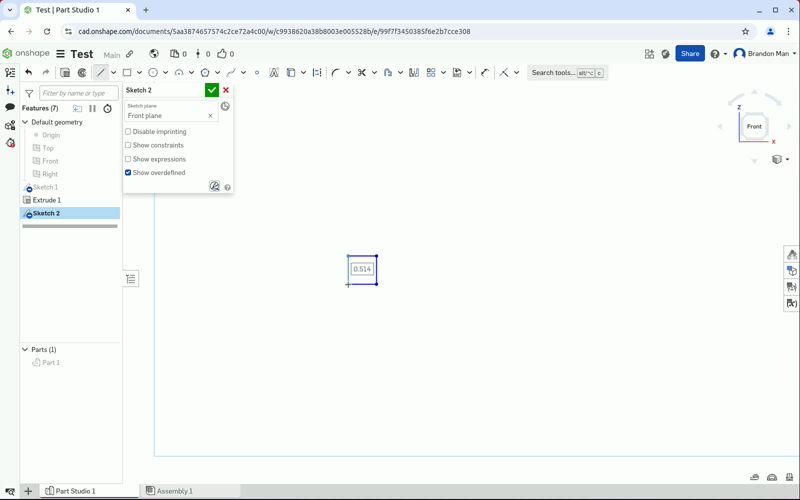
key_up(shift)
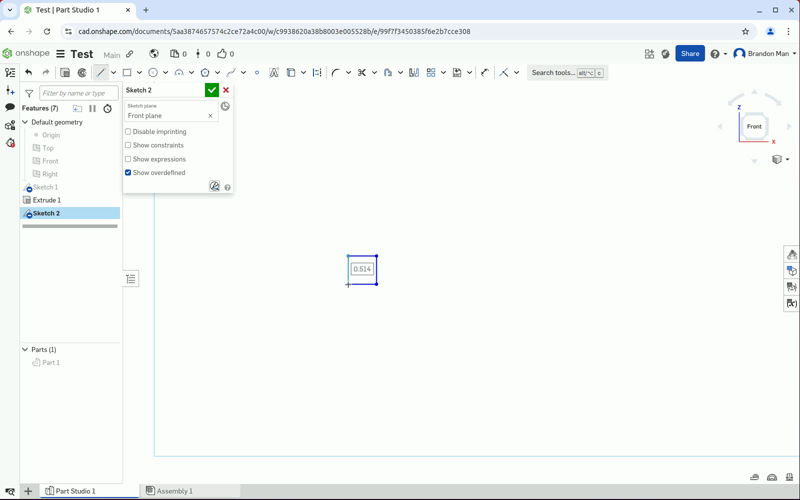
click(348, 284)
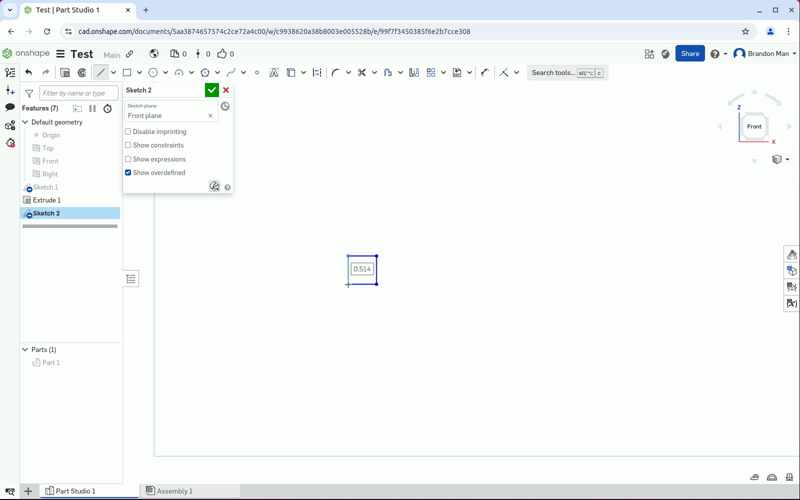
scroll(-6)
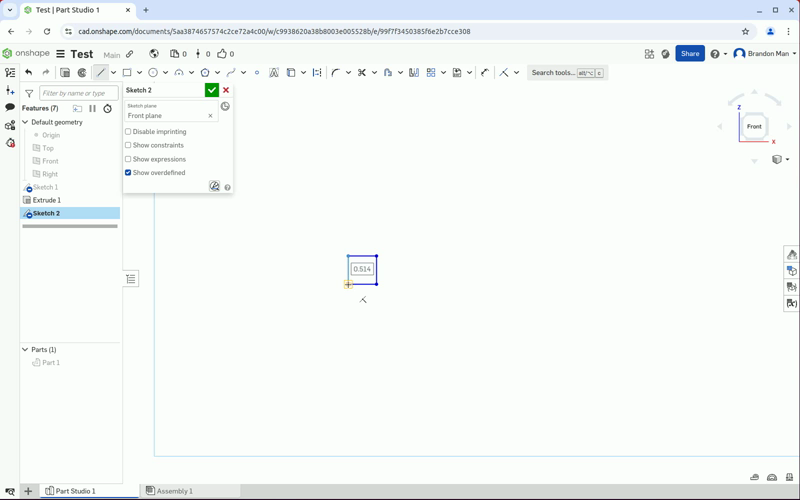
scroll(-6)
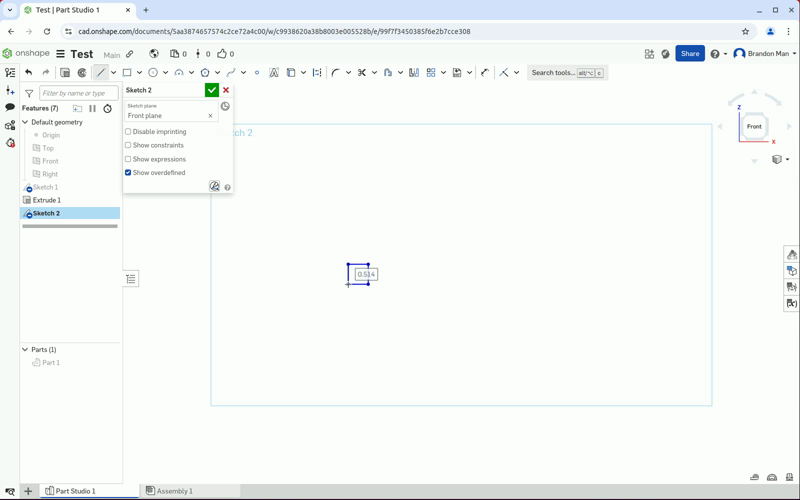
scroll(-6)
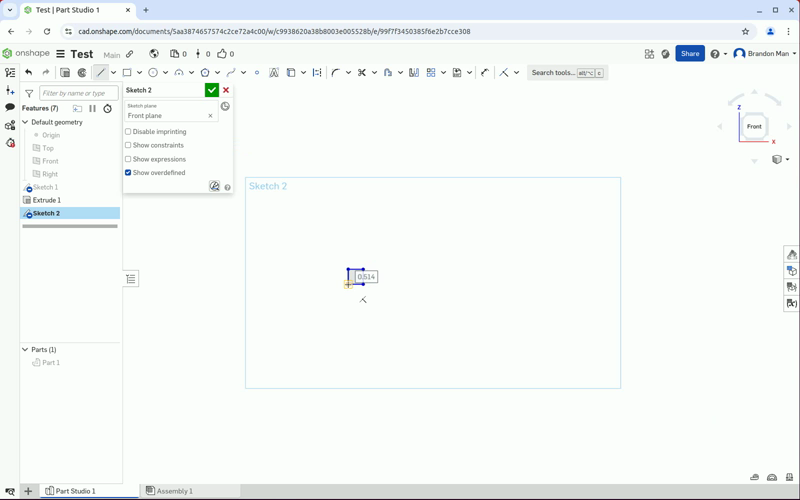
scroll(-6)
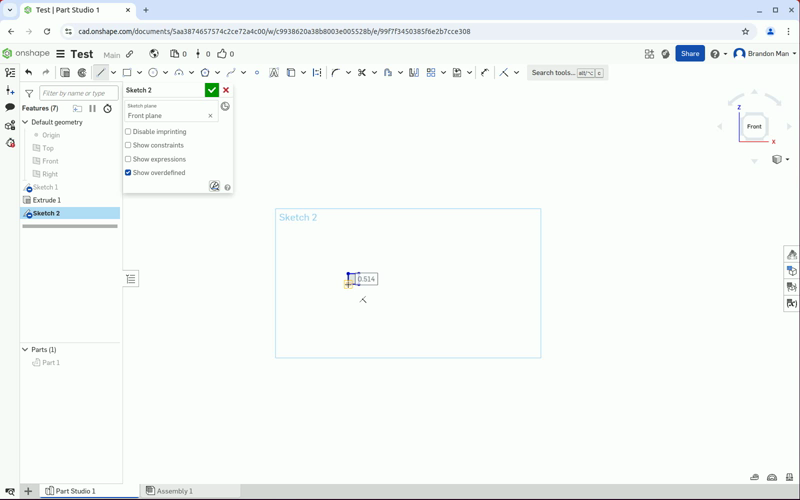
scroll(-6)
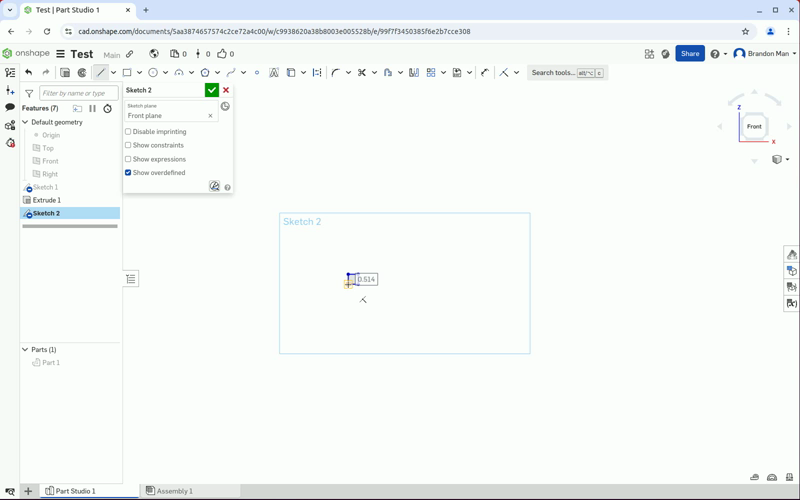
scroll(-6)
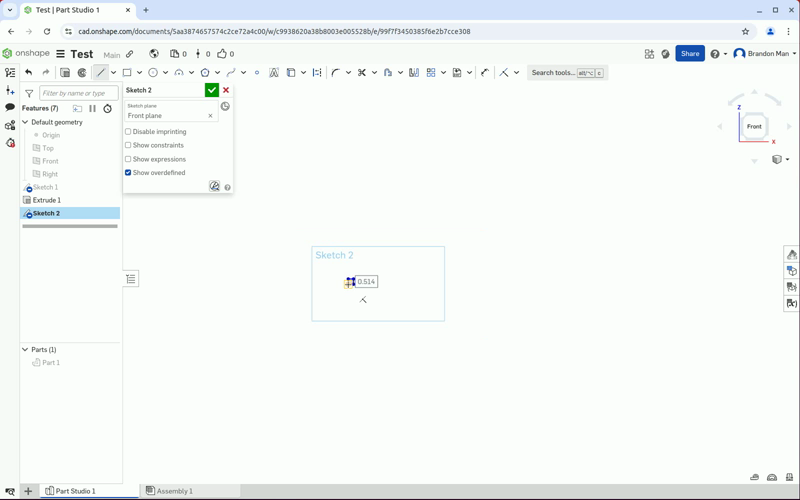
scroll(-6)
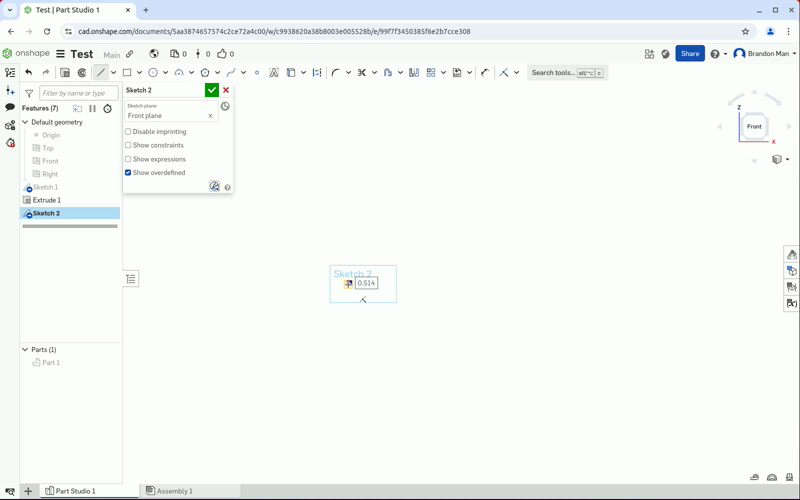
key(esc)
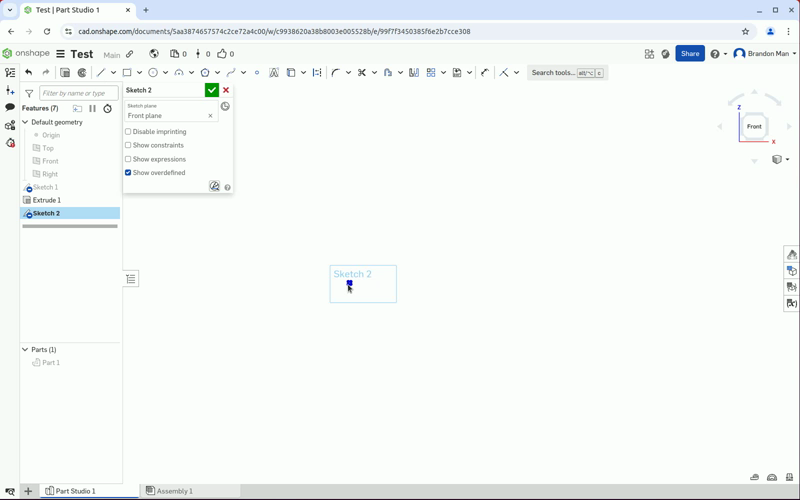
mouse_move(349, 283)
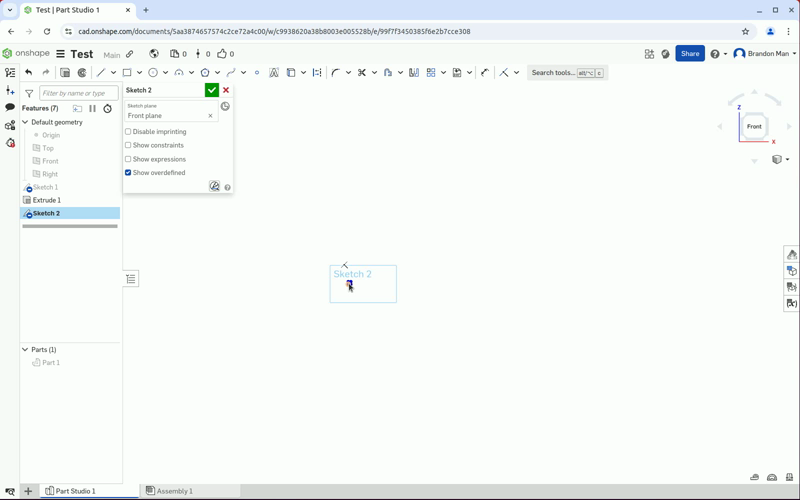
scroll(6)
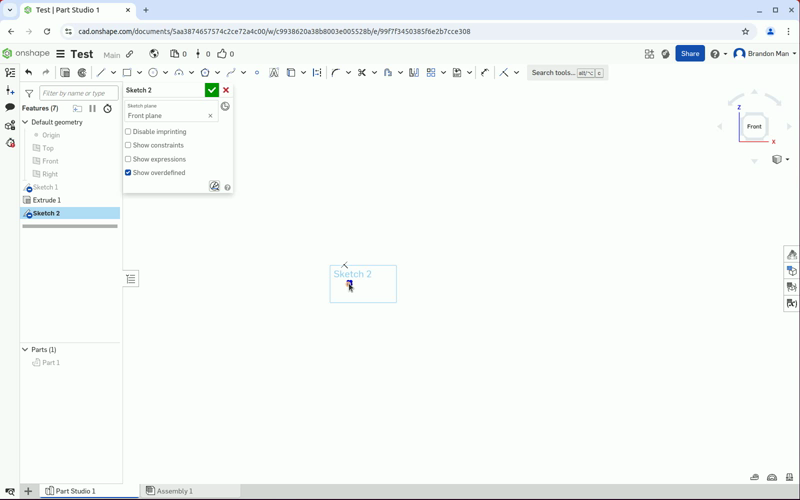
scroll(6)
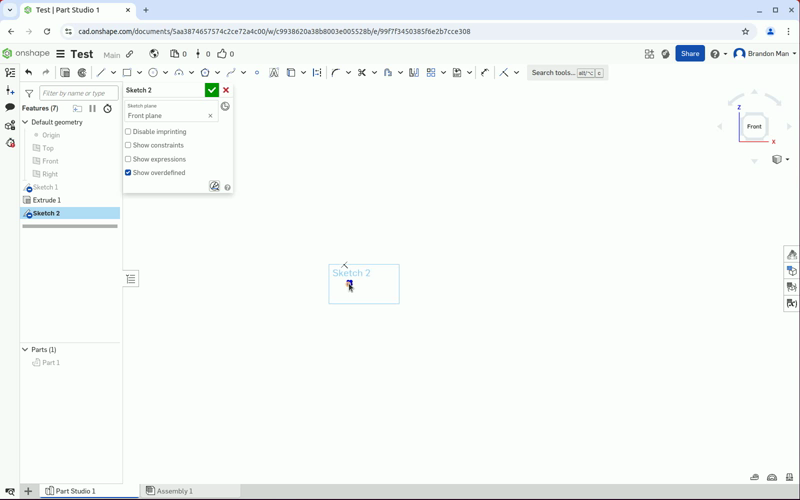
scroll(6)
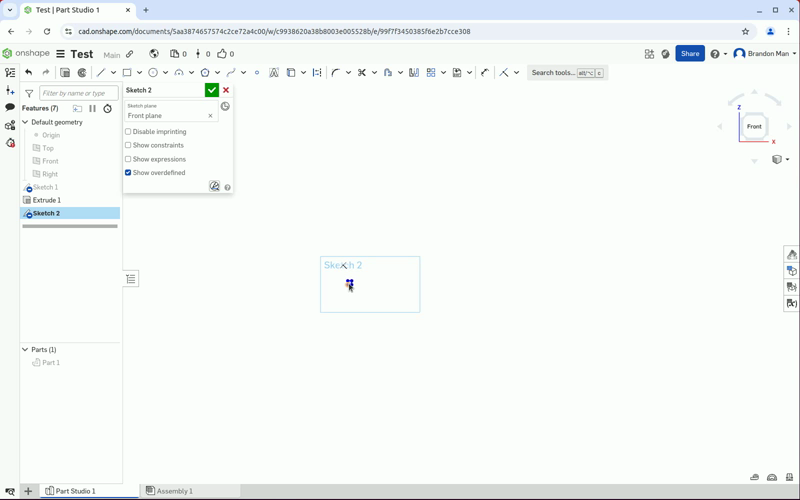
scroll(6)
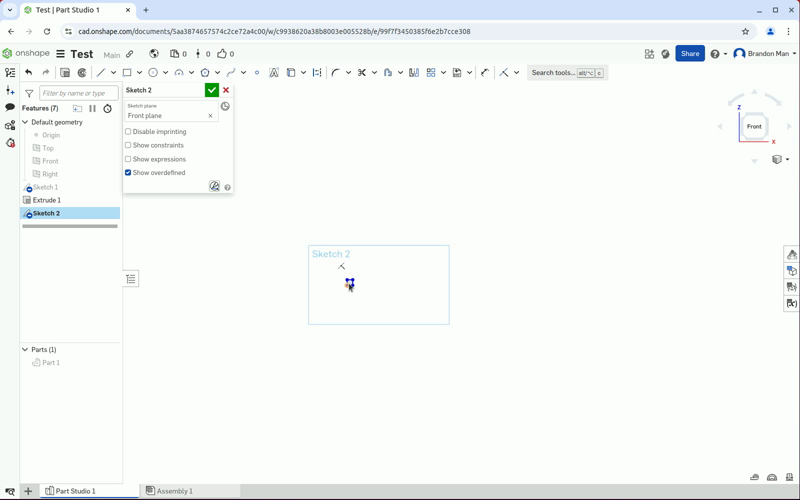
scroll(6)
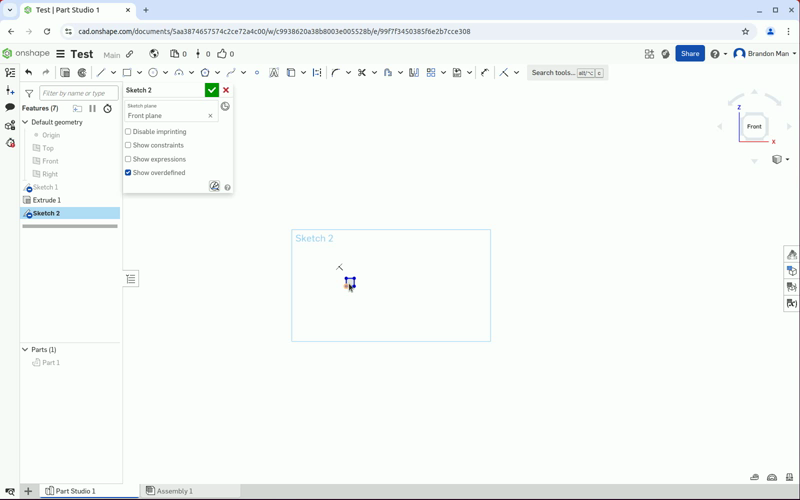
scroll(6)
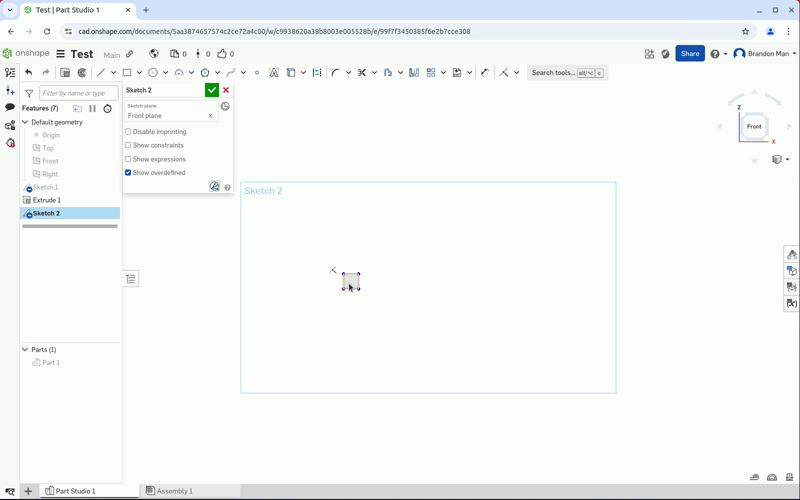
scroll(6)
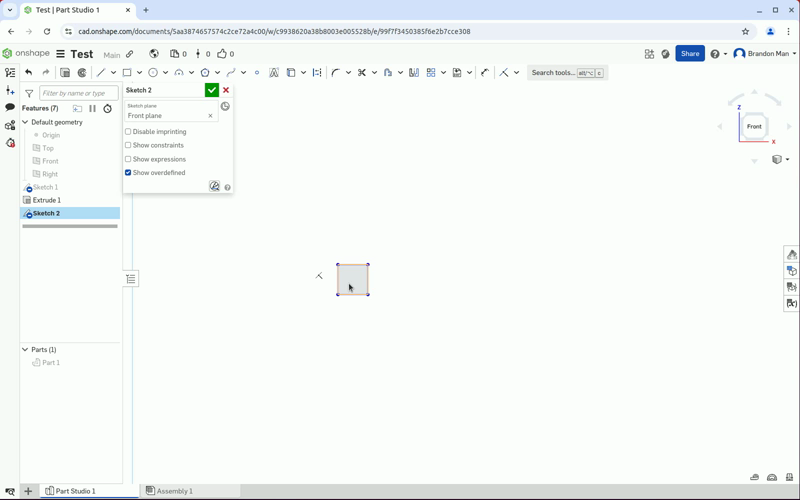
click(349, 283)
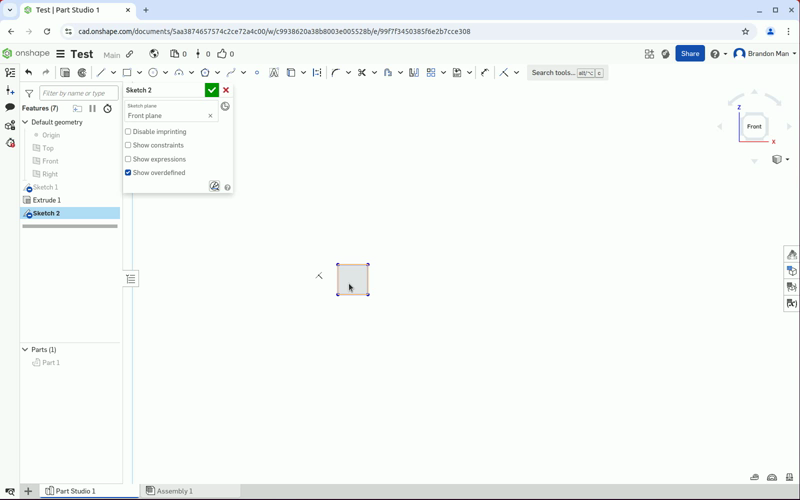
scroll(-6)
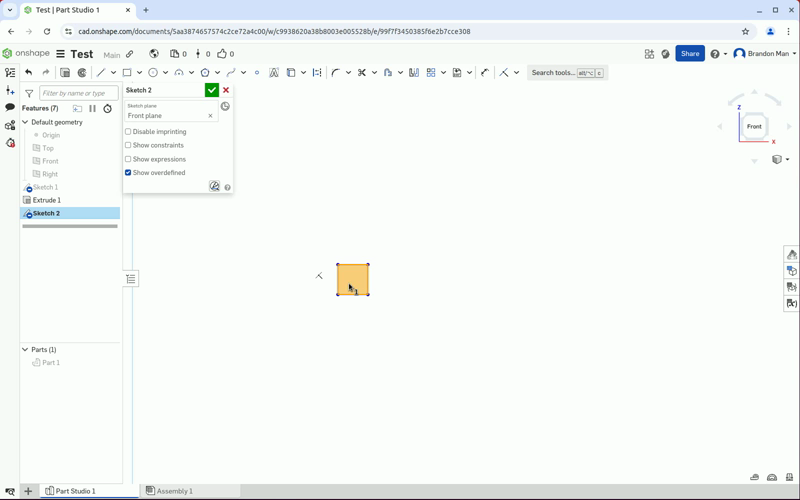
scroll(-6)
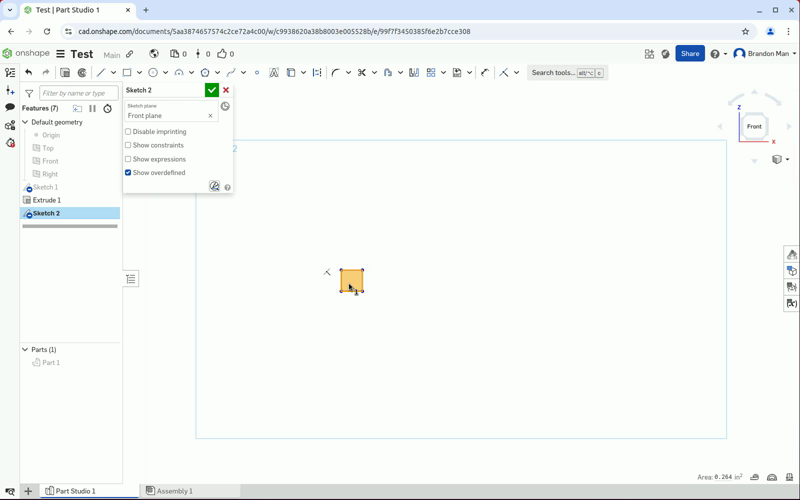
scroll(-6)
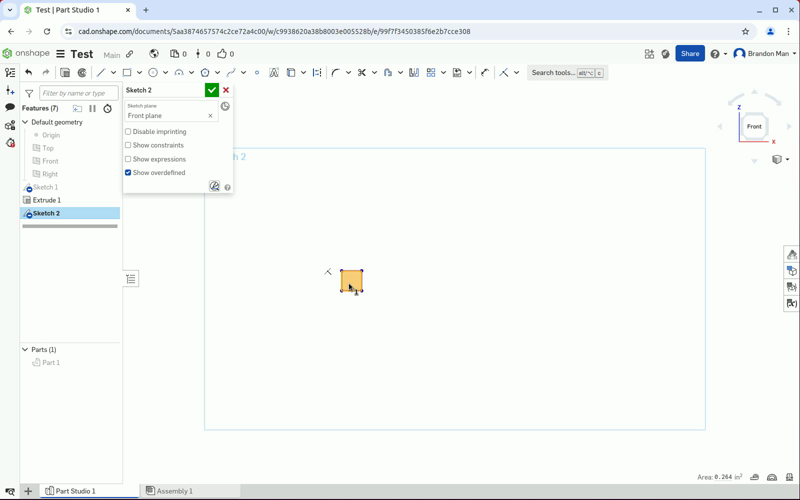
scroll(-6)
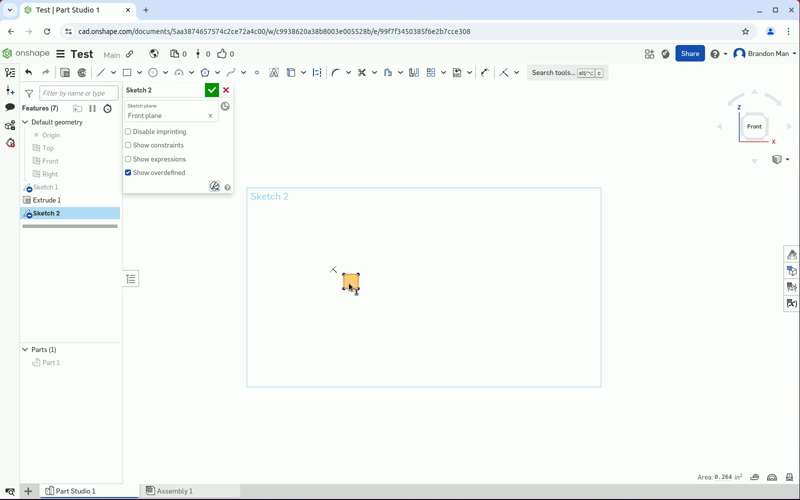
scroll(-6)
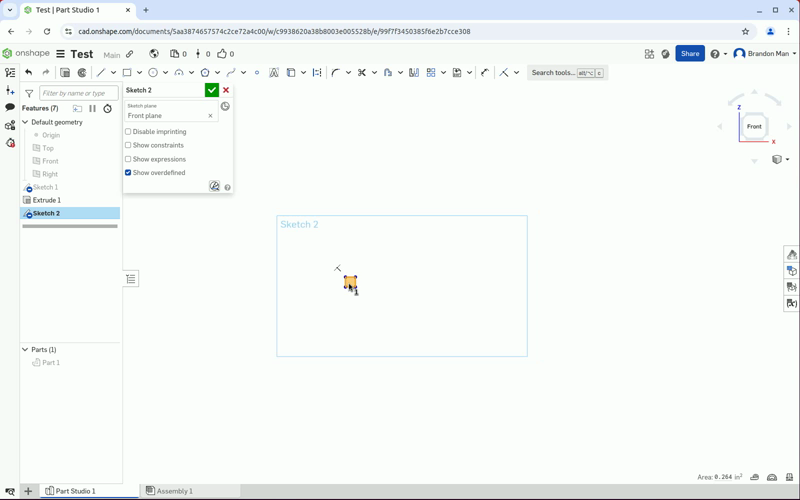
scroll(-6)
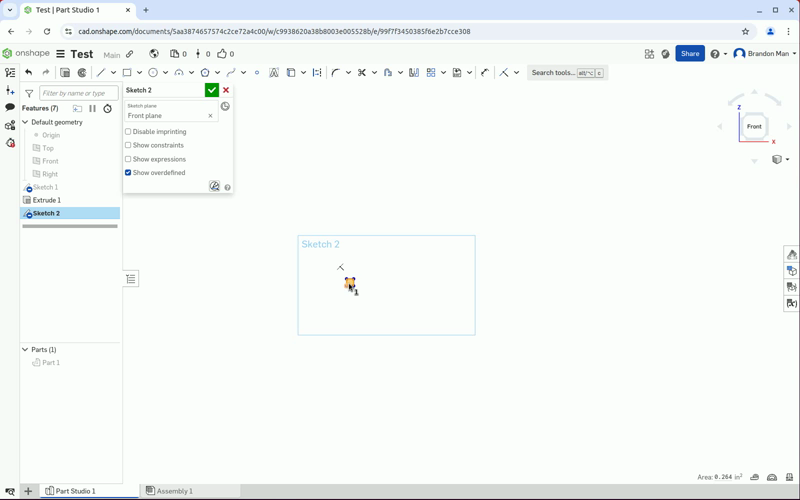
scroll(-6)
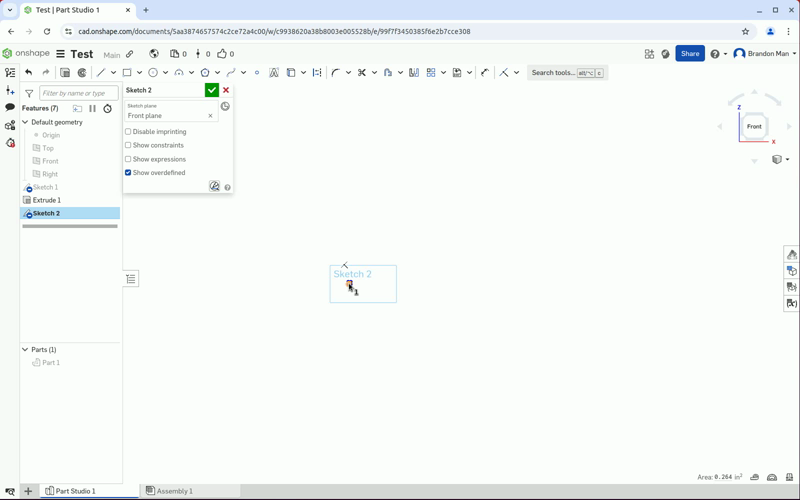
mouse_move(73, 352)
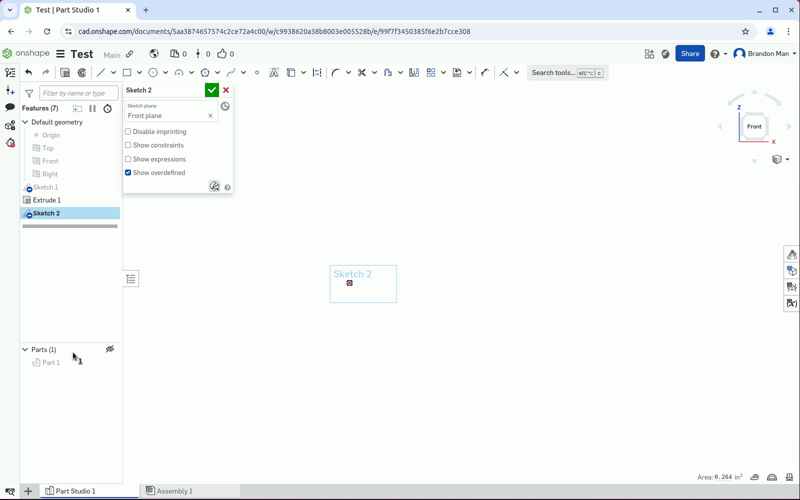
key(shift+y)
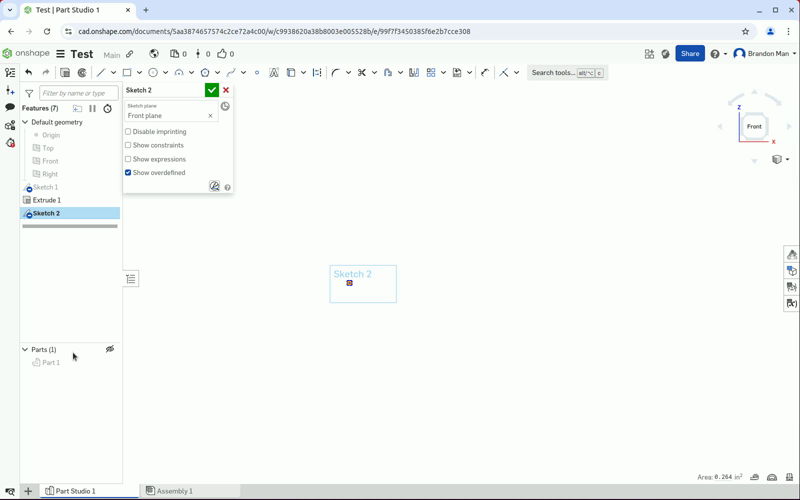
key(shift+e)
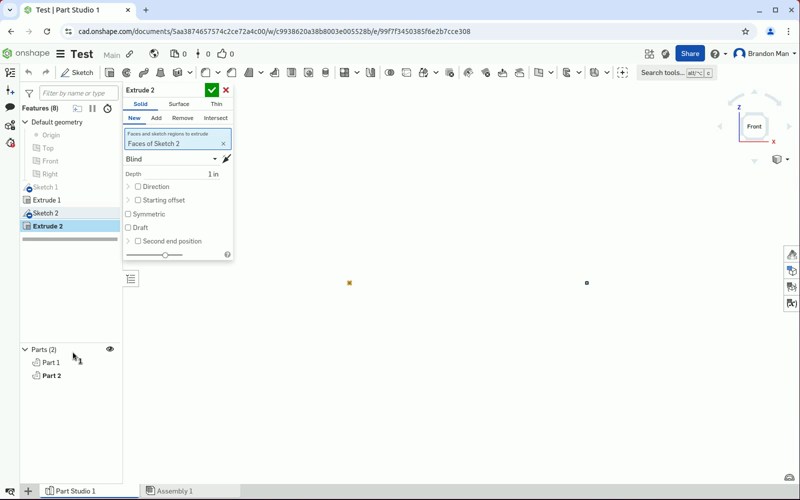
mouse_move(143, 106)
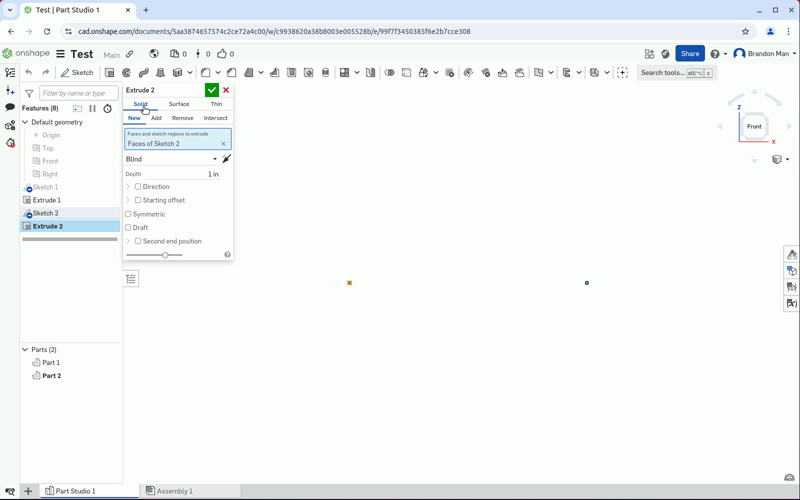
click(143, 106)
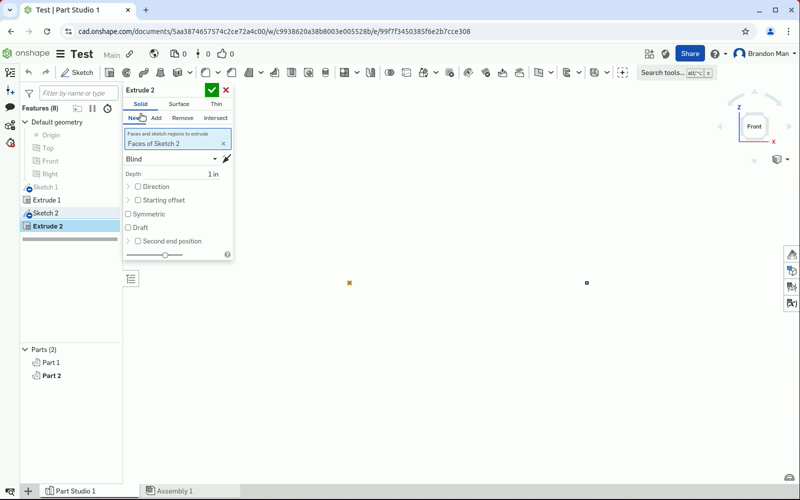
mouse_move(137, 120)
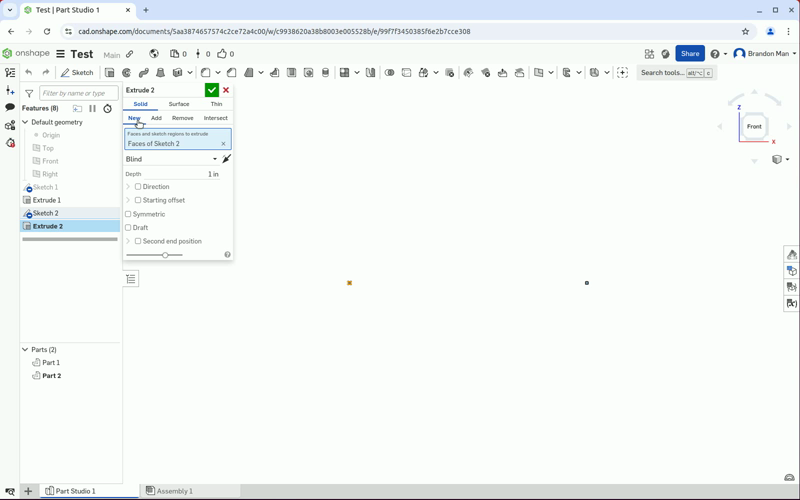
click(137, 120)
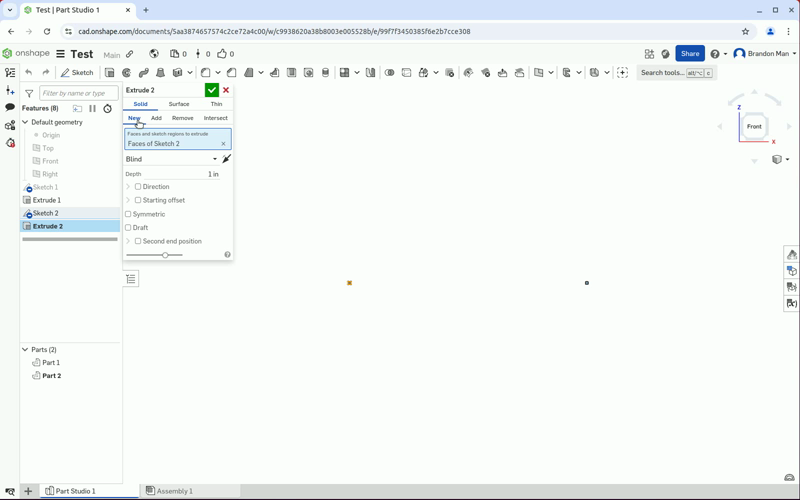
key(tab, 4)
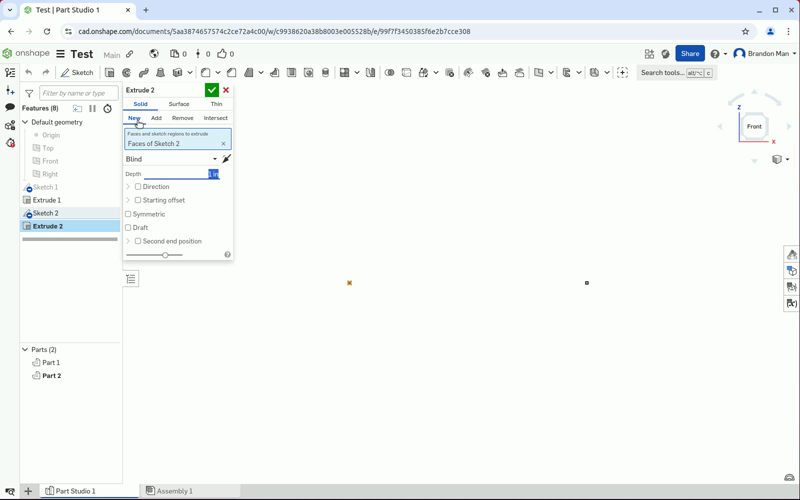
text(21.664)
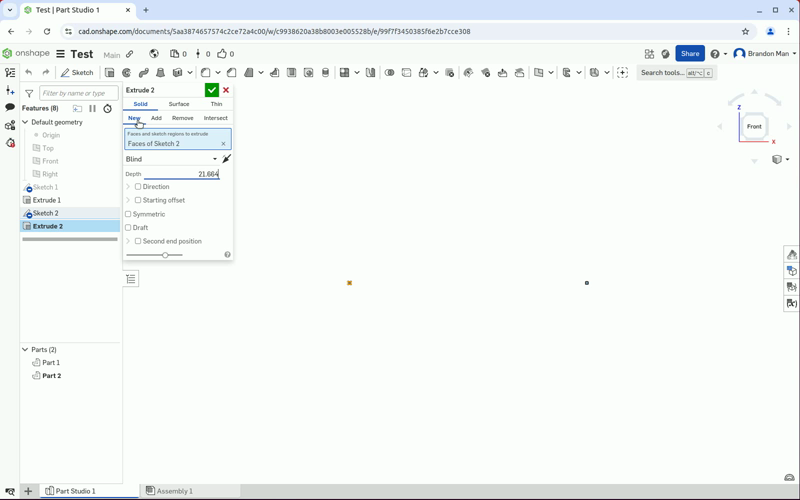
key(tab, 3)
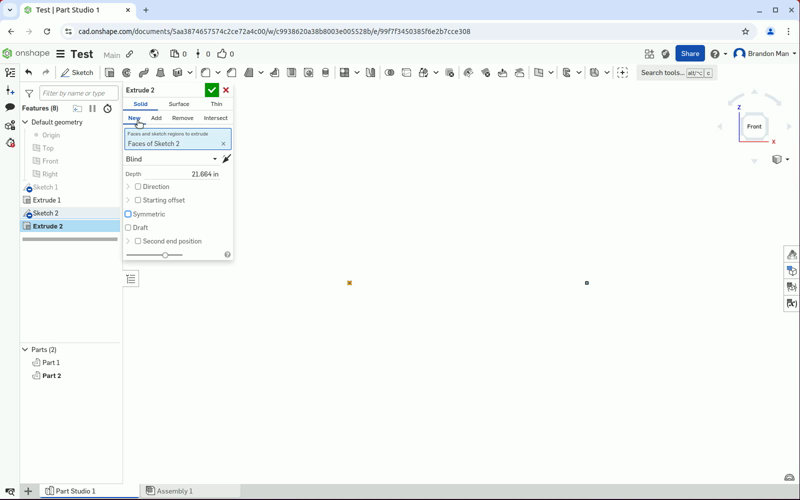
key(space)
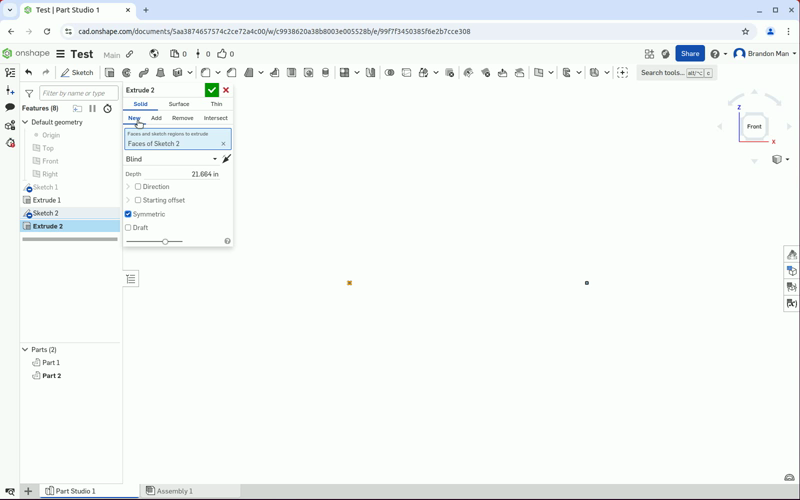
key(enter)
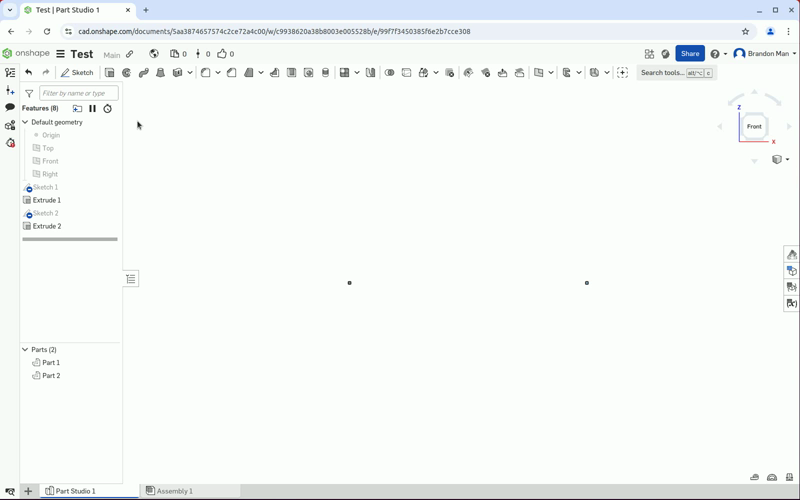
key(shift+h)
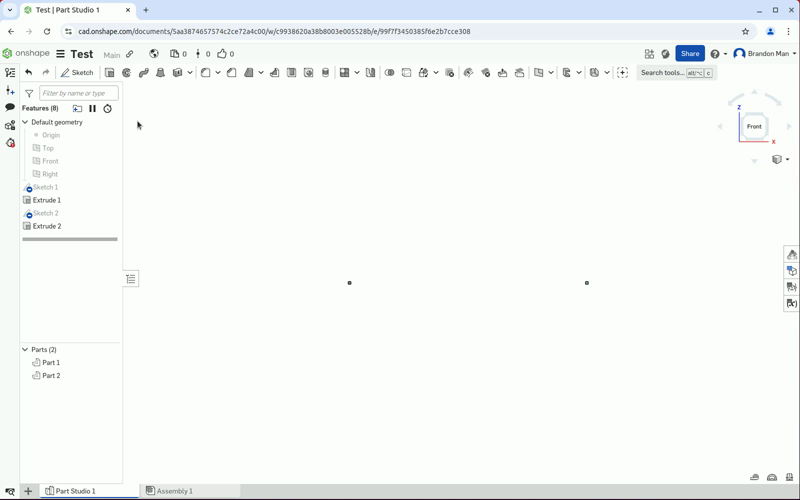
key(shift+h)
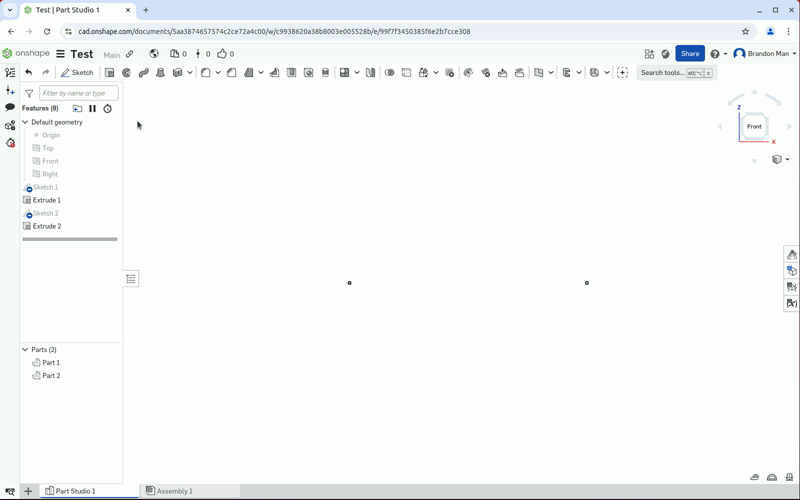
mouse_move(73, 189)
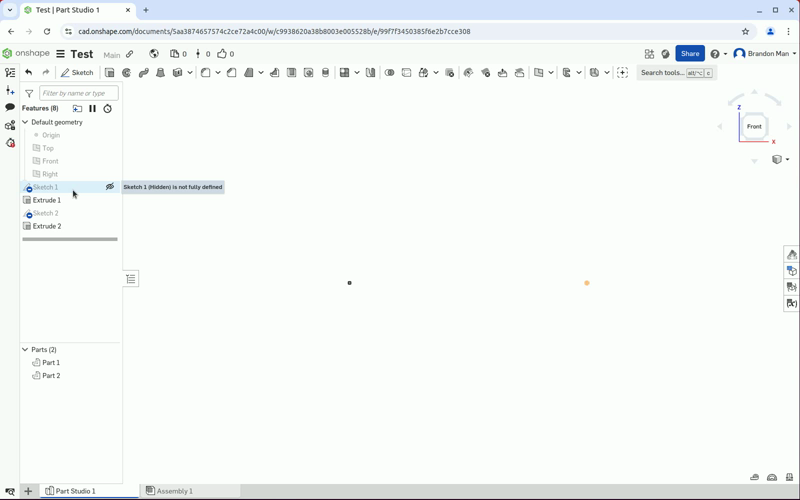
click(73, 189)
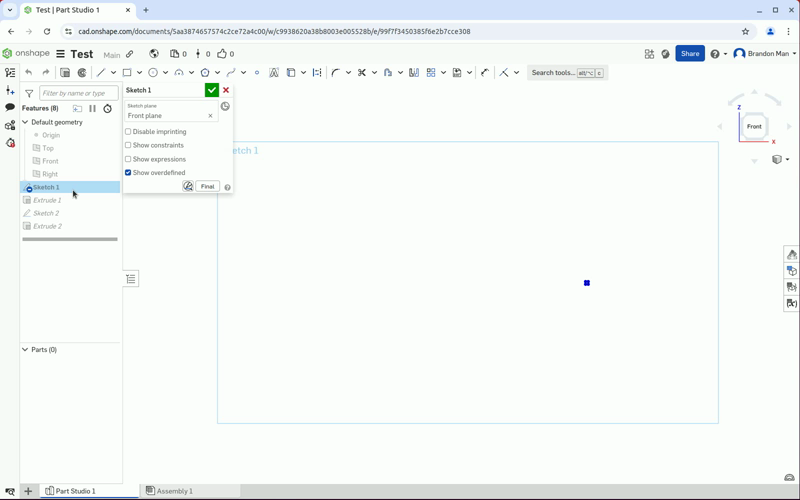
mouse_move(229, 92)
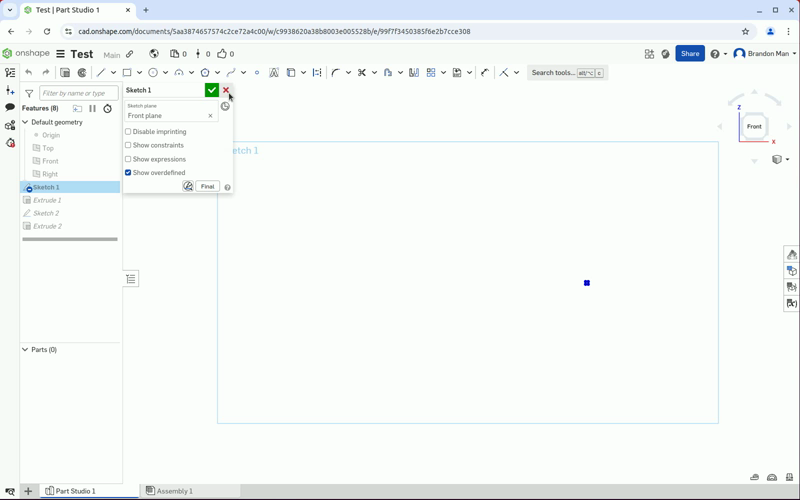
click(229, 92)
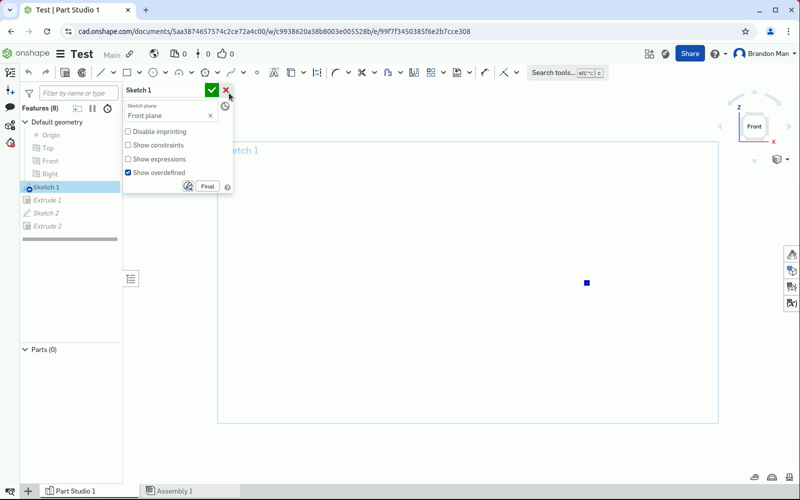
key(shift+s)
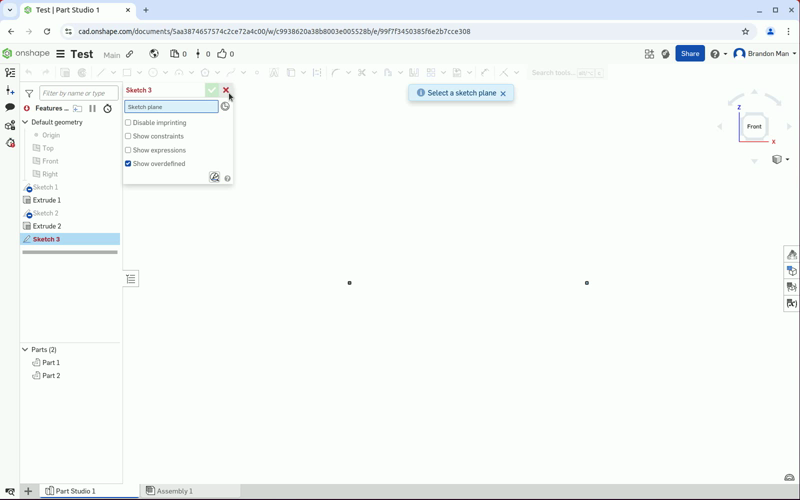
mouse_move(73, 163)
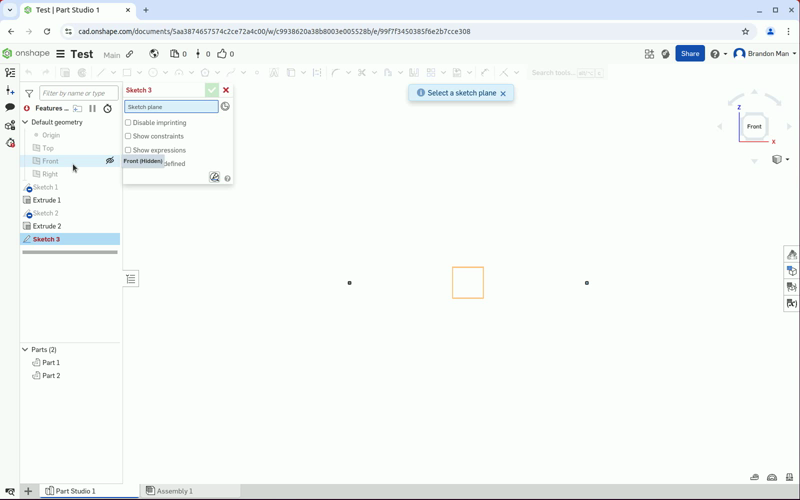
click(73, 163)
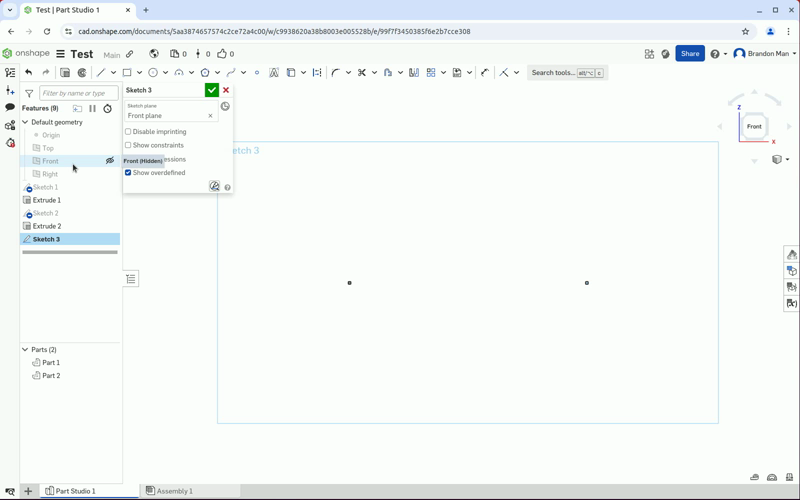
mouse_move(73, 352)
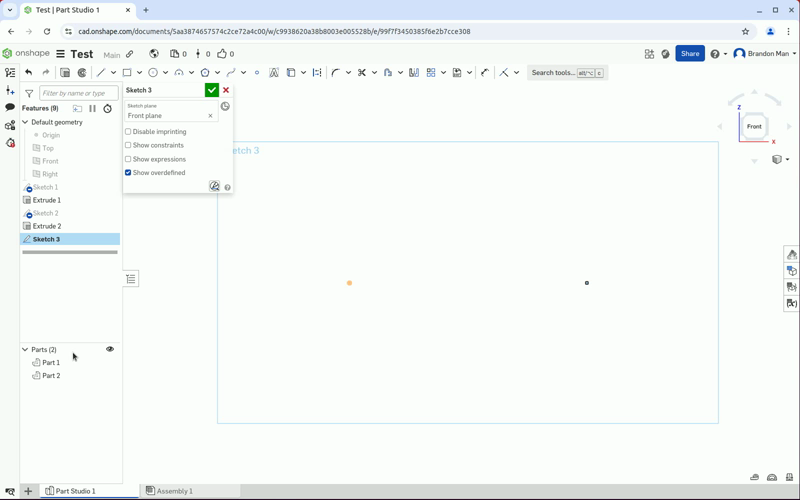
key(y)
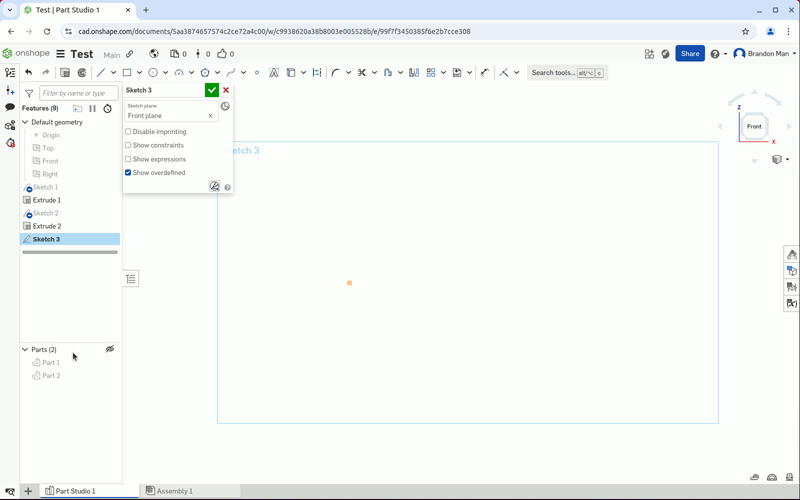
key(l)
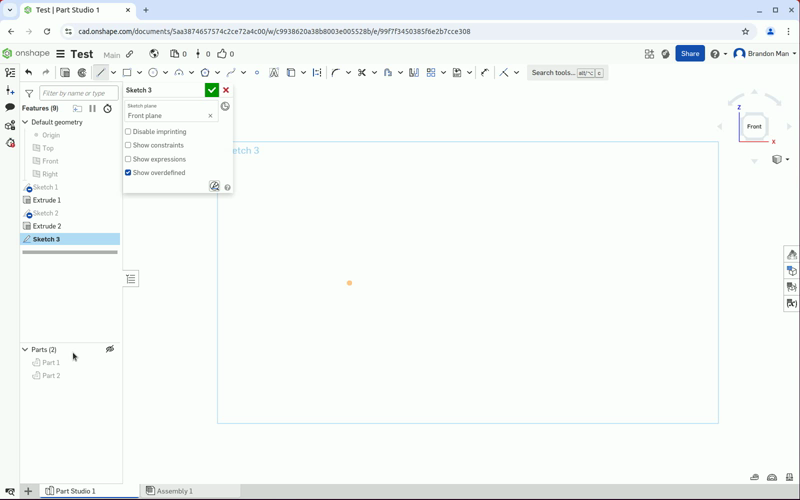
key_down(shift)
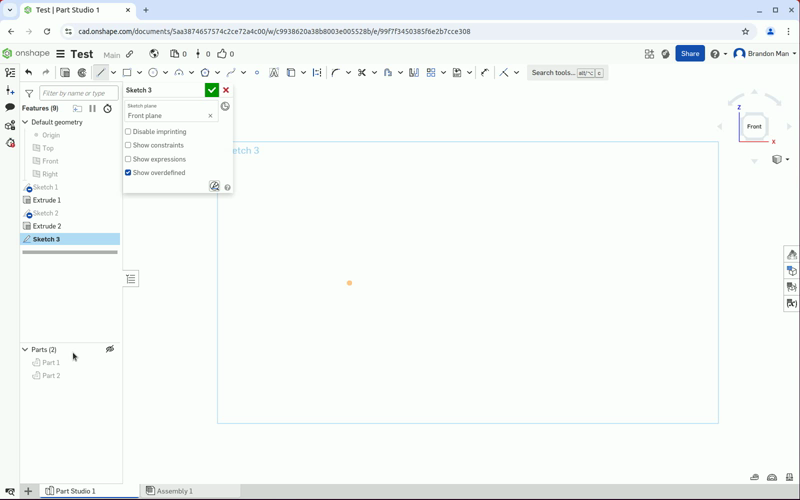
mouse_move(349, 286)
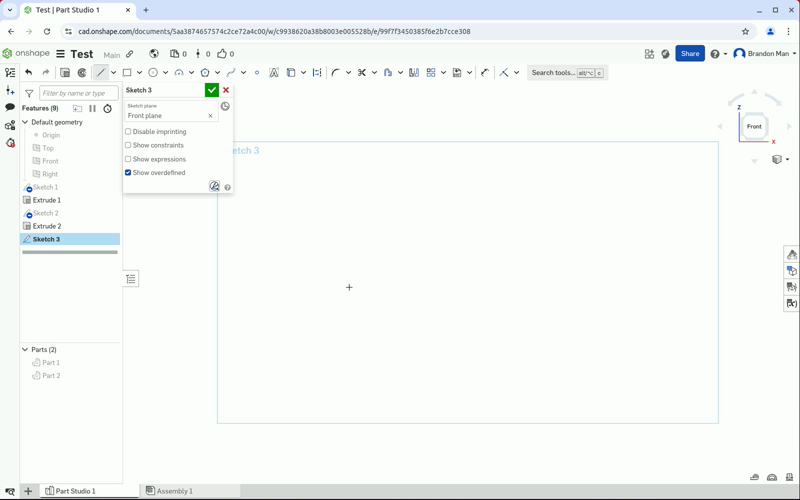
click(349, 286)
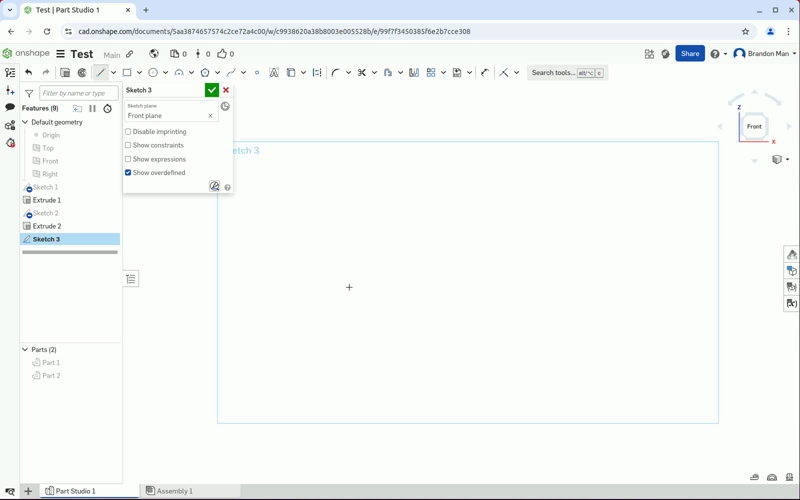
key_up(shift)
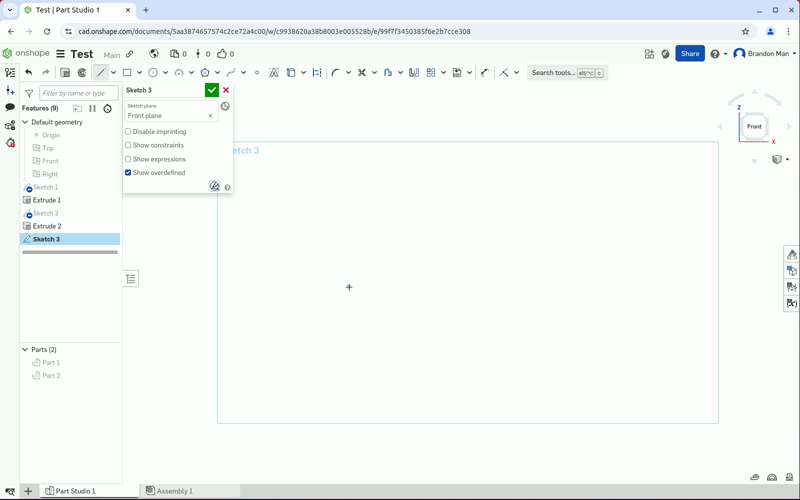
key_down(shift)
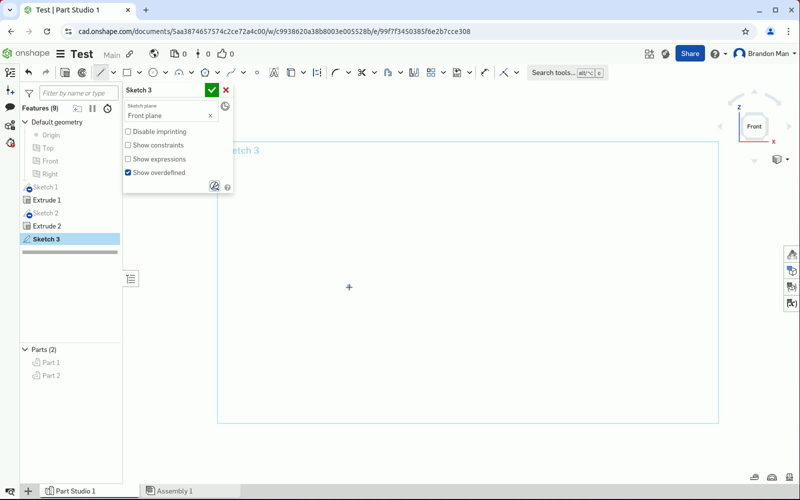
mouse_move(569, 286)
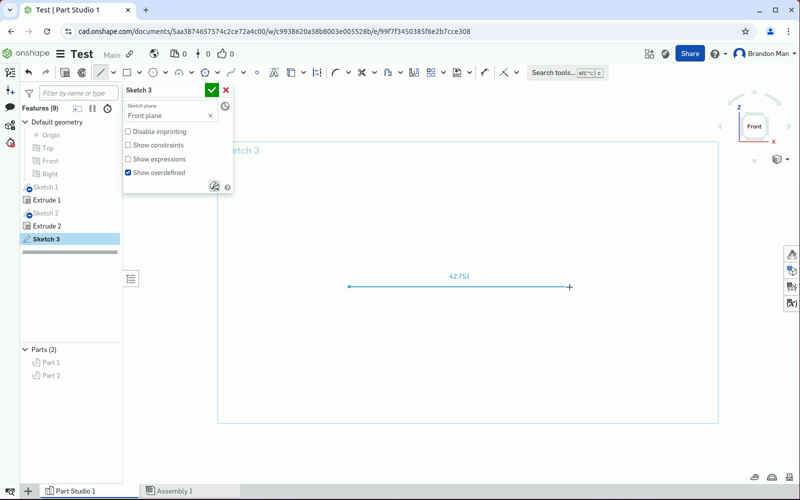
click(569, 286)
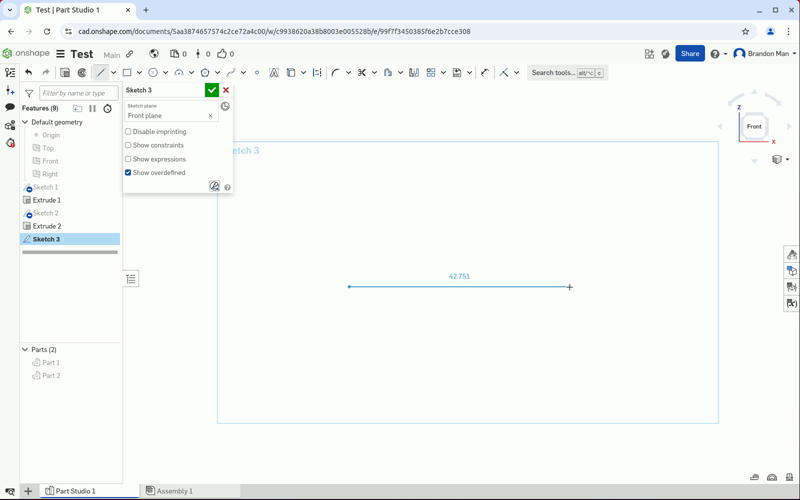
key_up(shift)
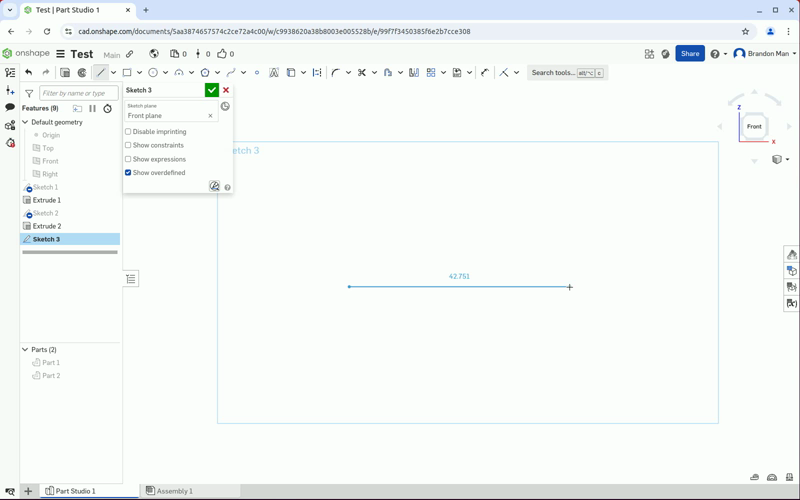
key_down(shift)
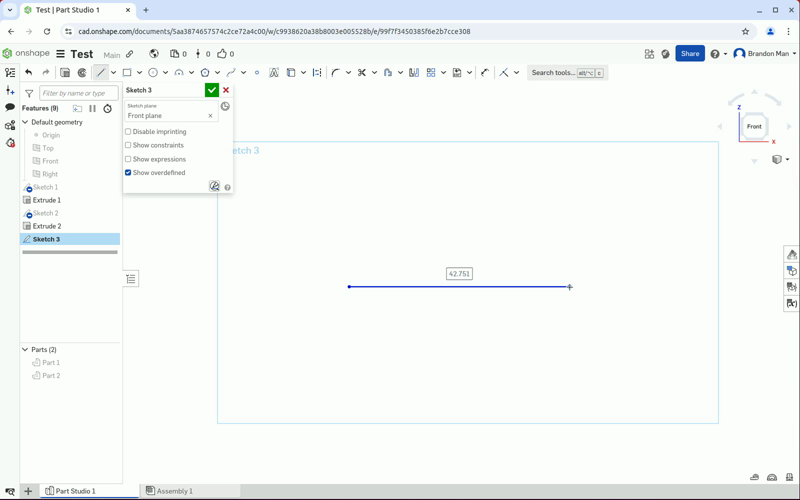
mouse_move(589, 286)
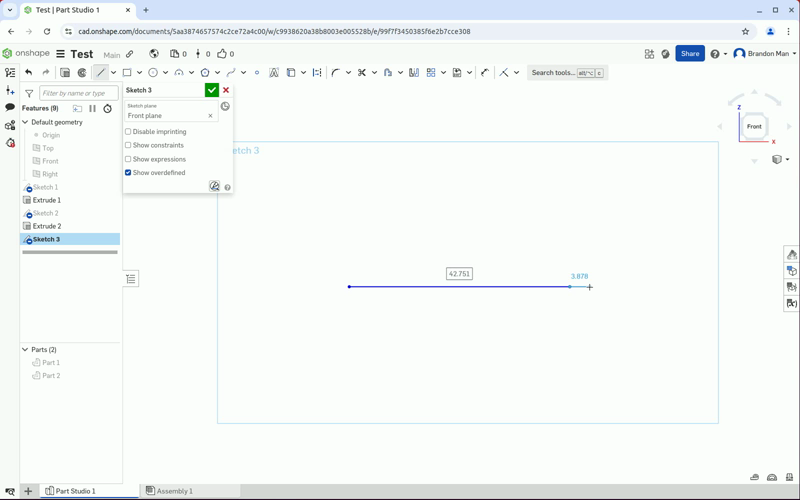
mouse_move(569, 284)
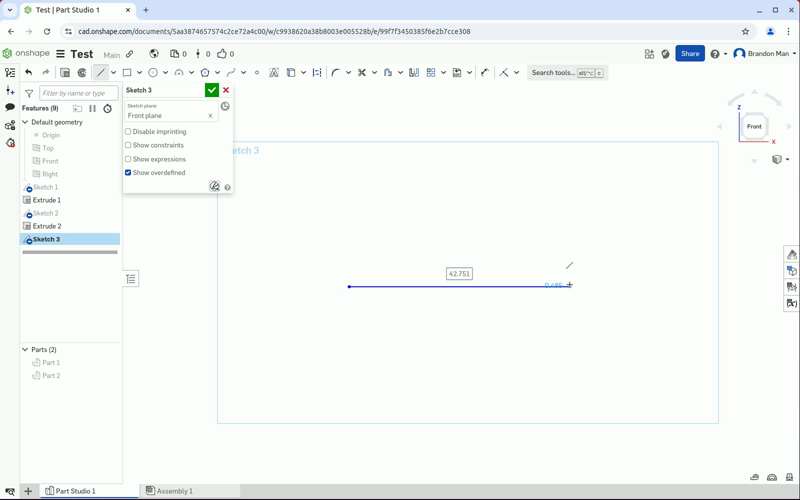
scroll(6)
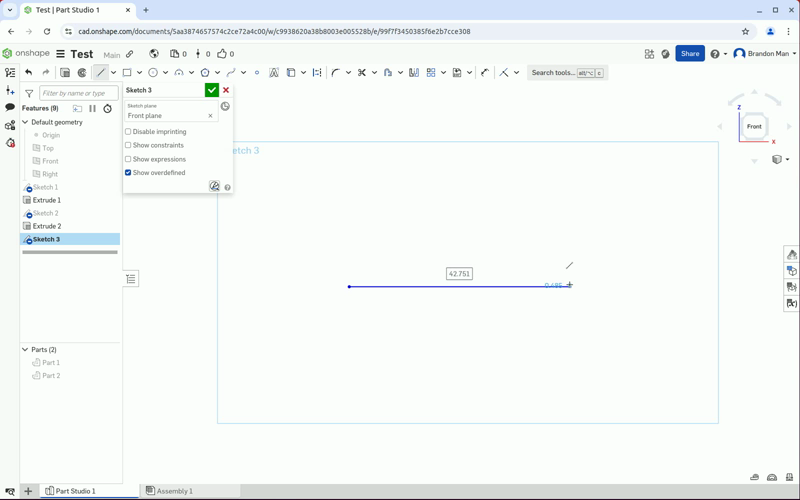
scroll(6)
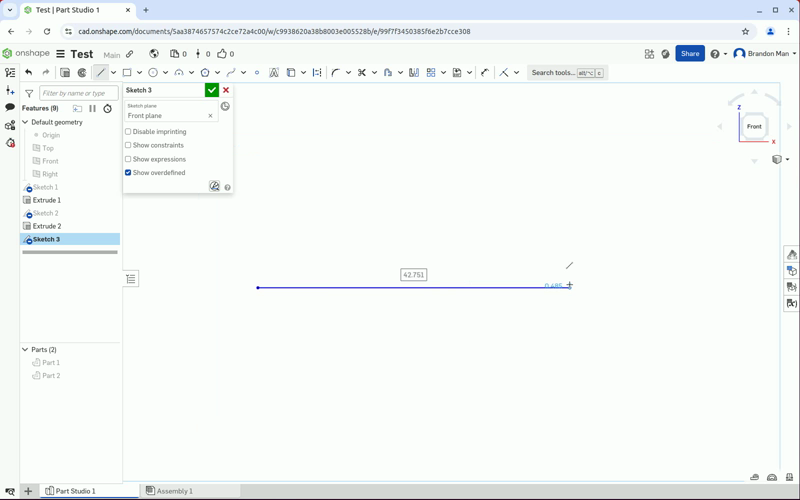
scroll(6)
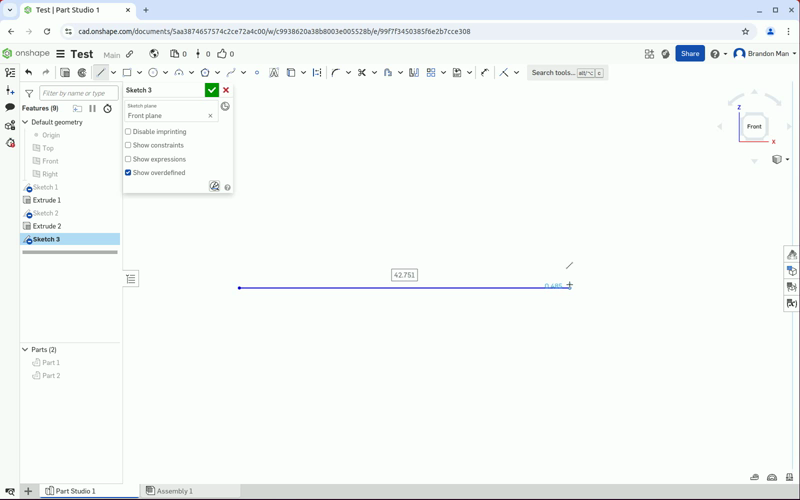
scroll(6)
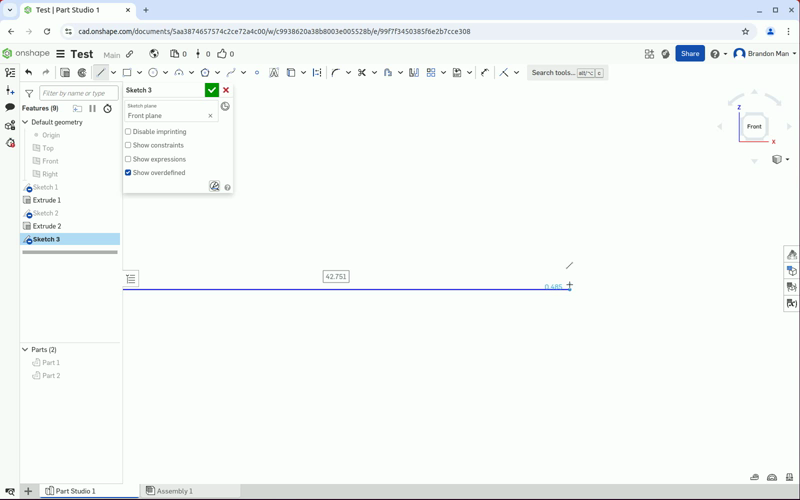
scroll(6)
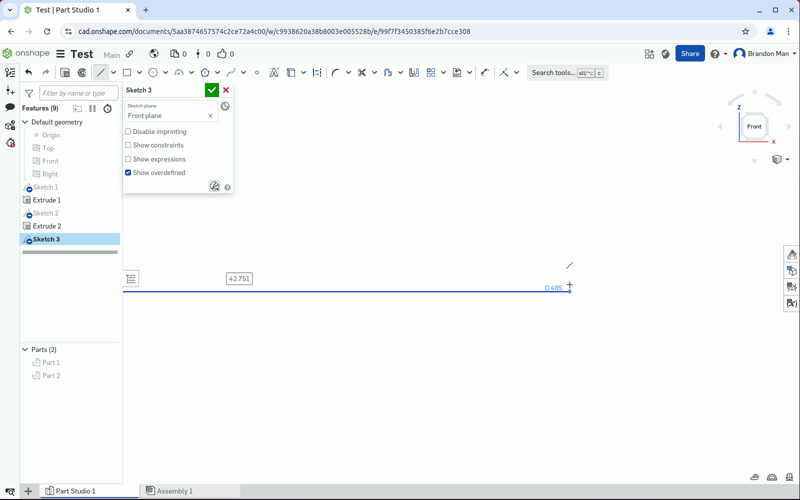
scroll(6)
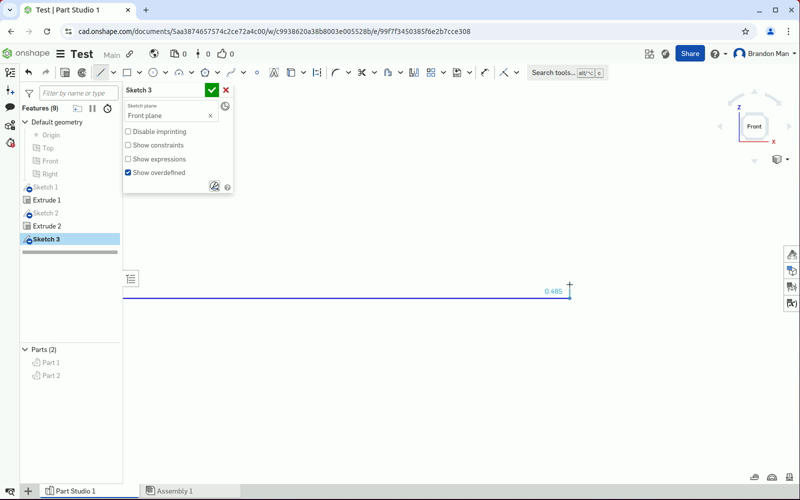
scroll(6)
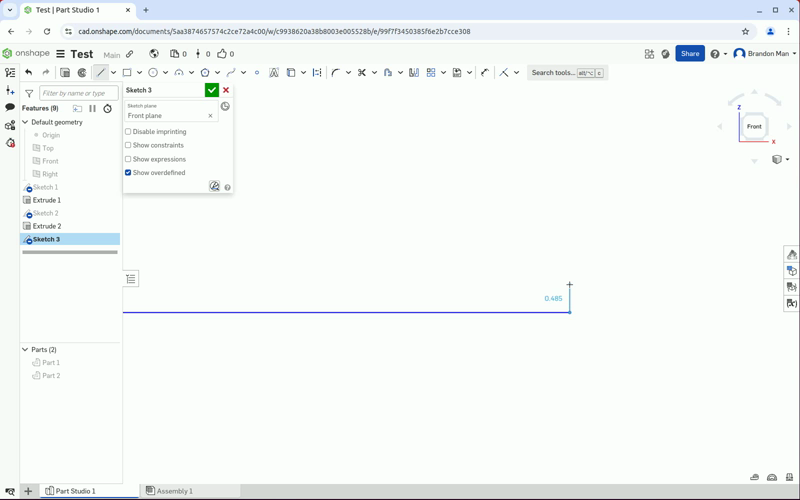
click(569, 284)
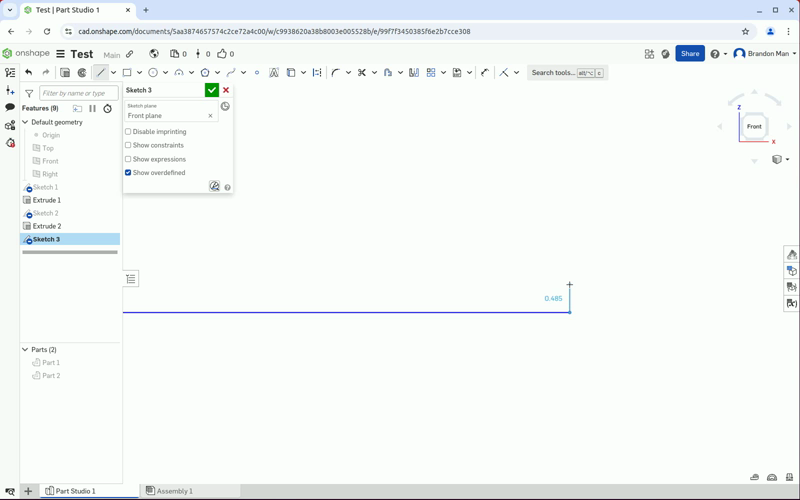
scroll(-6)
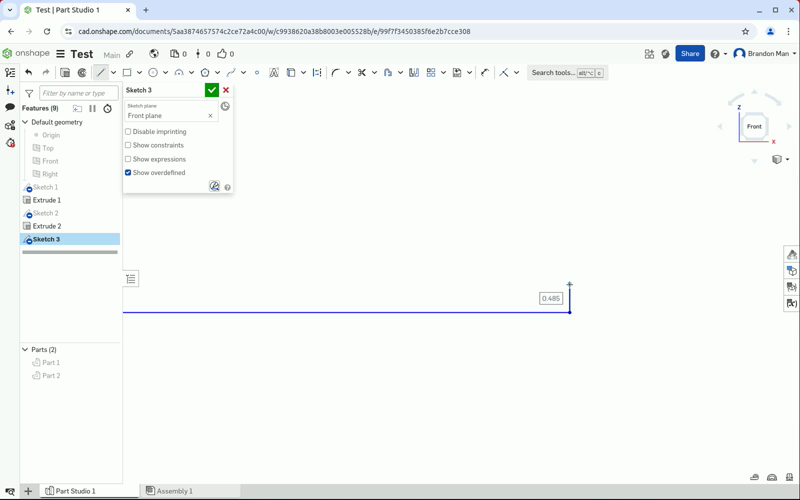
scroll(-6)
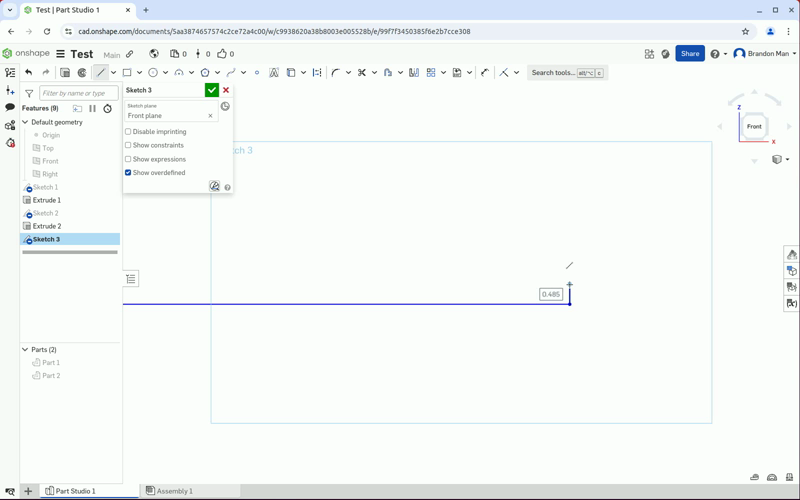
scroll(-6)
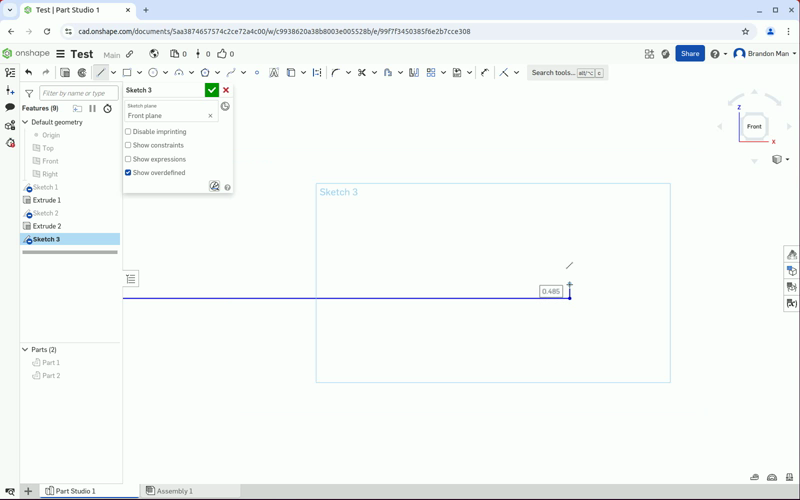
scroll(-6)
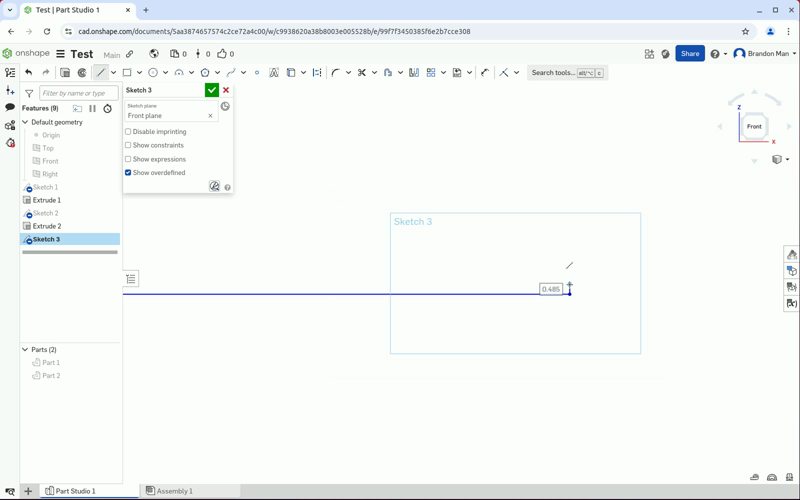
scroll(-6)
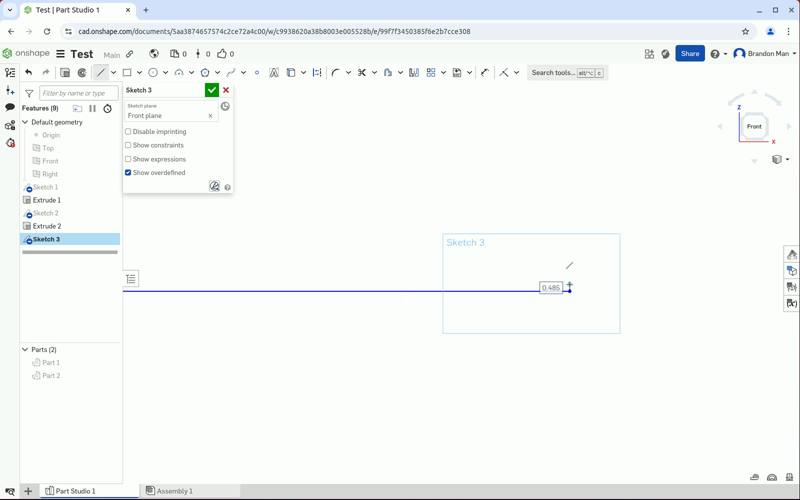
scroll(-6)
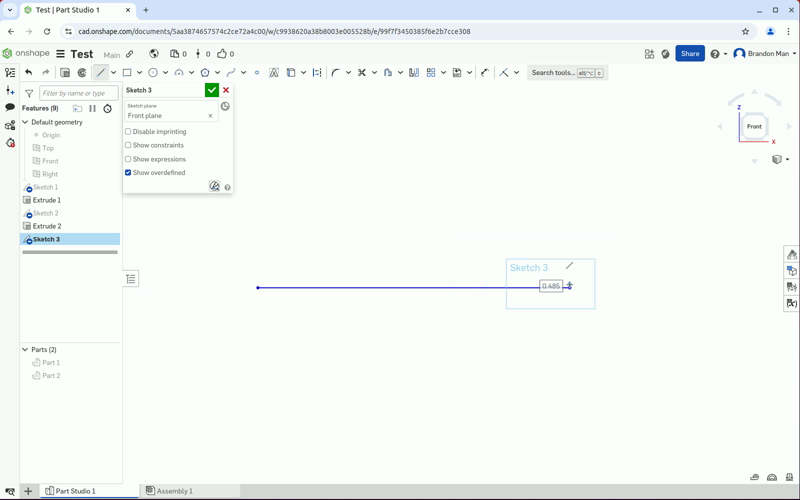
scroll(-6)
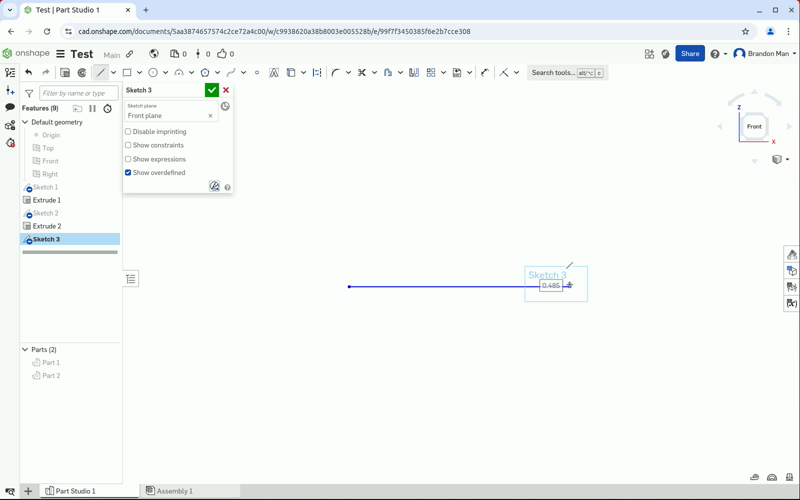
key_up(shift)
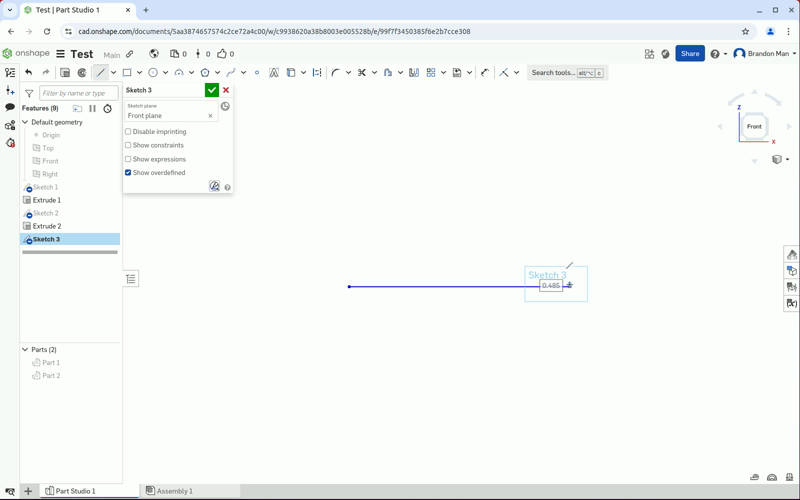
key_down(shift)
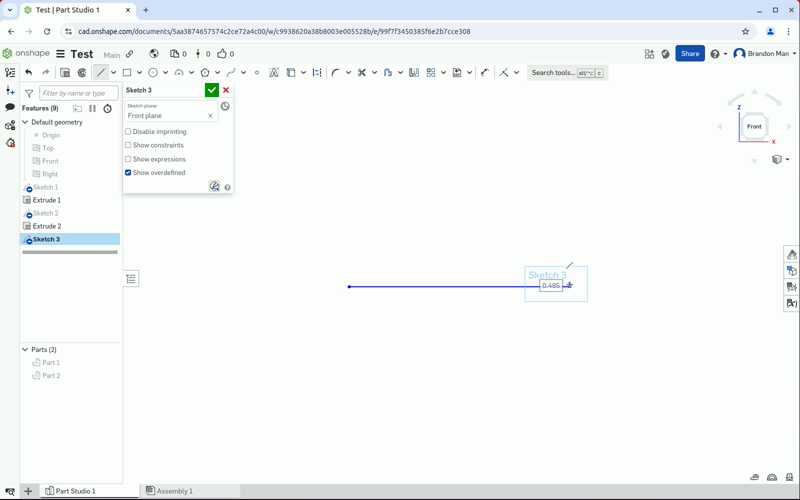
mouse_move(589, 284)
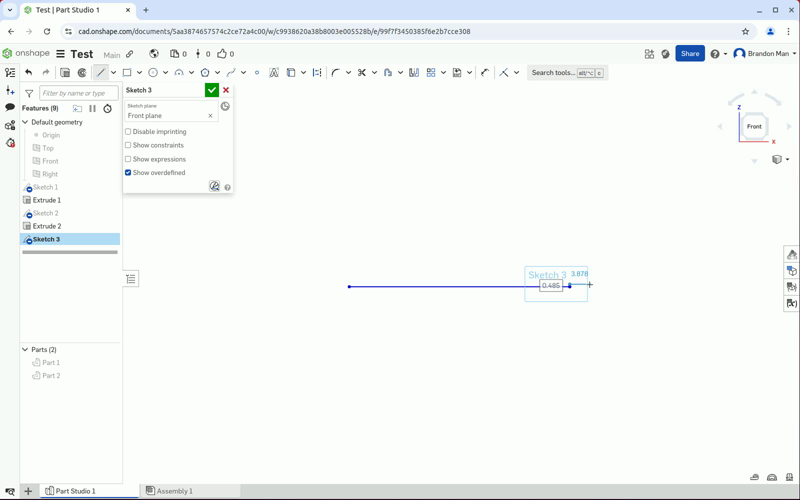
mouse_move(567, 284)
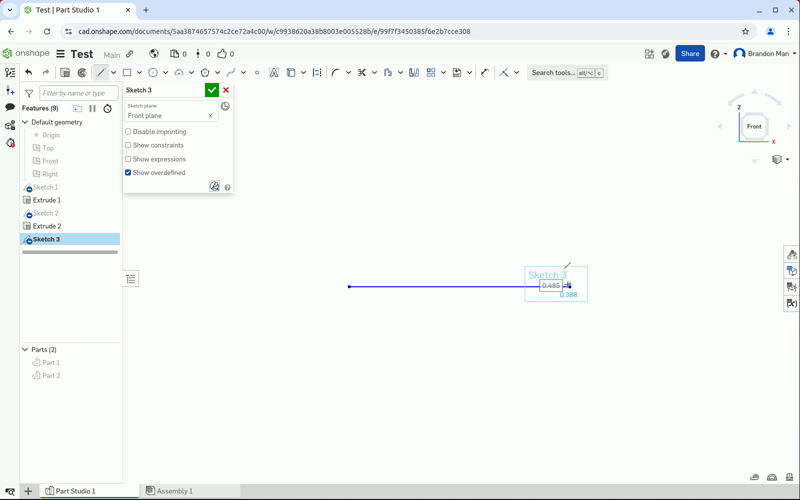
scroll(6)
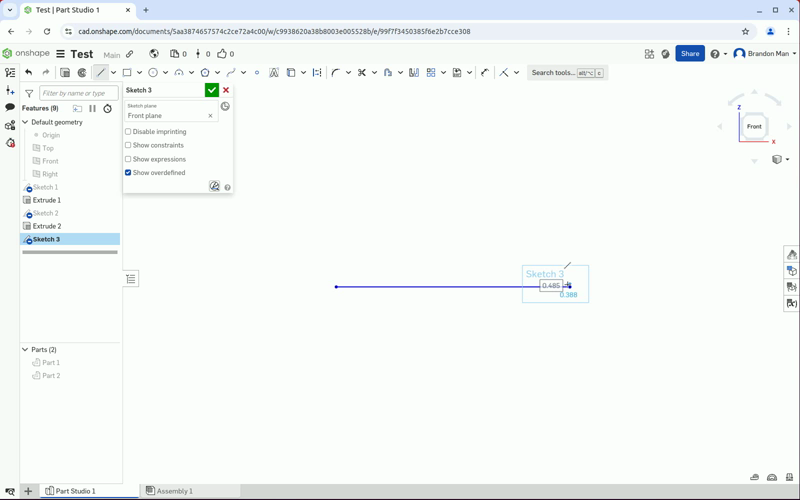
scroll(6)
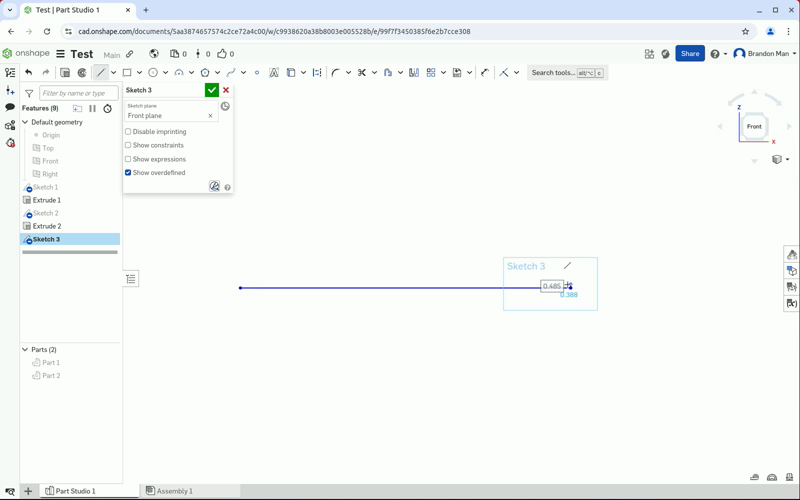
scroll(6)
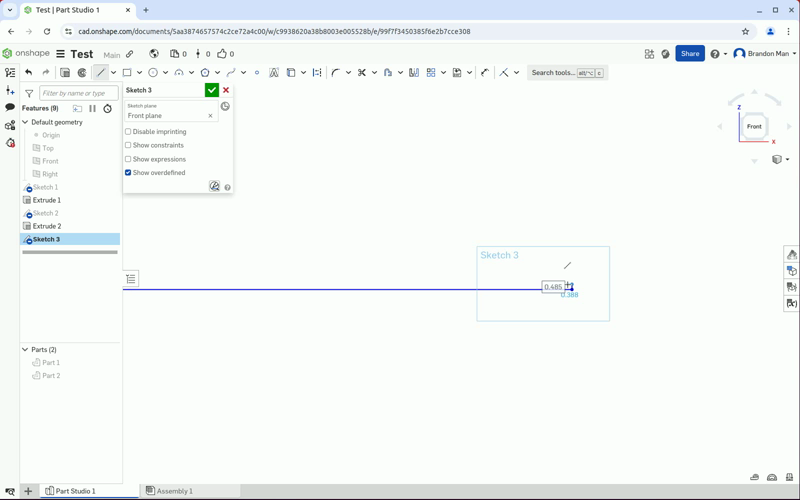
scroll(6)
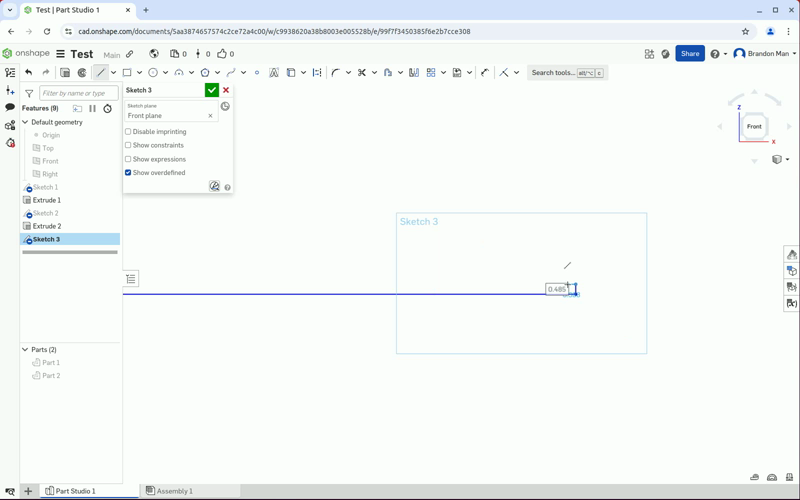
scroll(6)
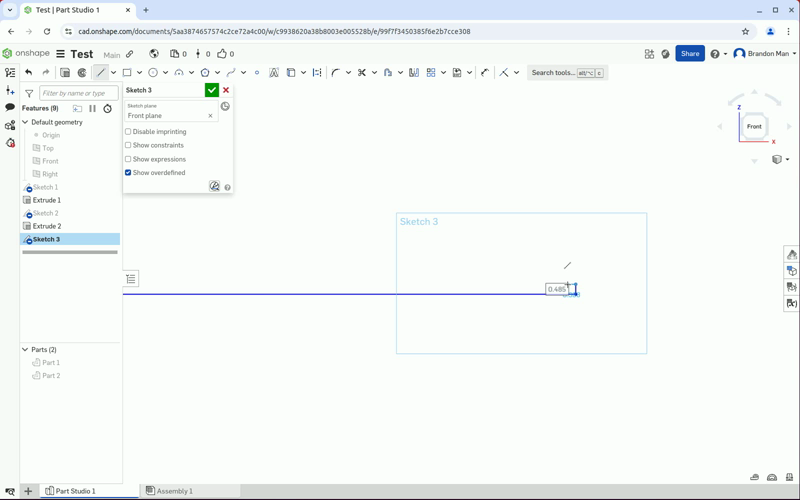
scroll(6)
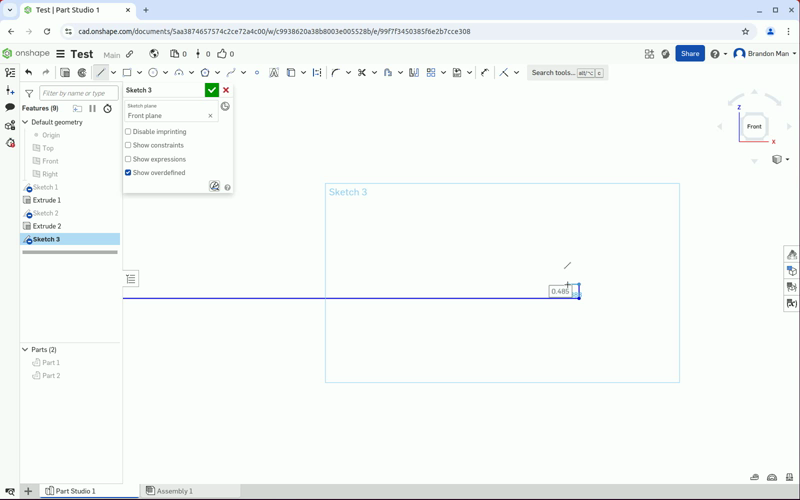
scroll(6)
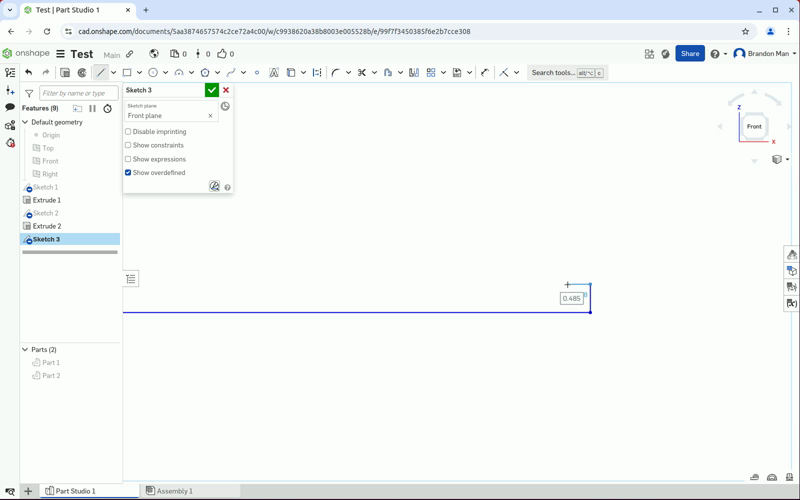
click(567, 284)
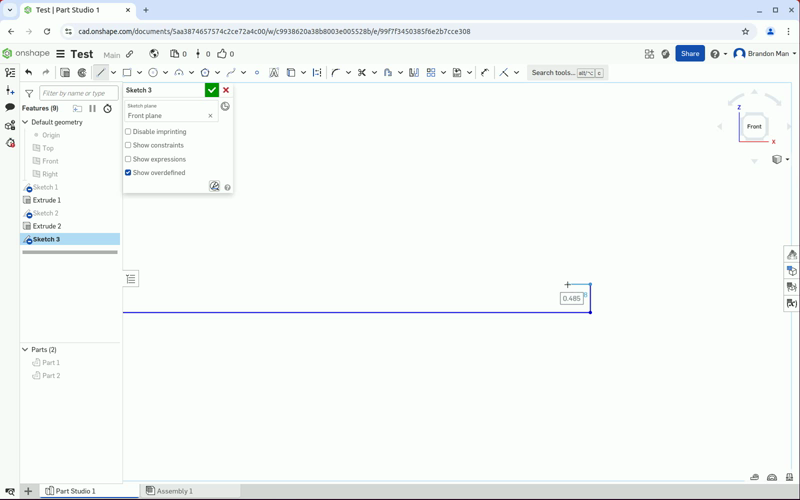
scroll(-6)
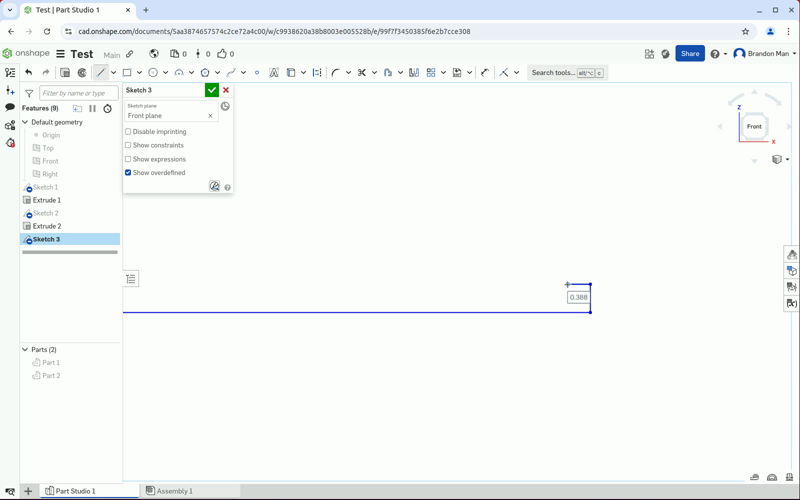
scroll(-6)
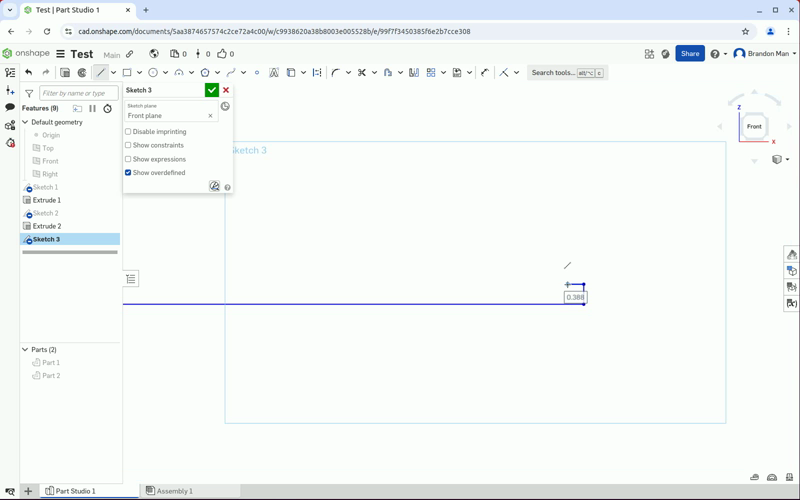
scroll(-6)
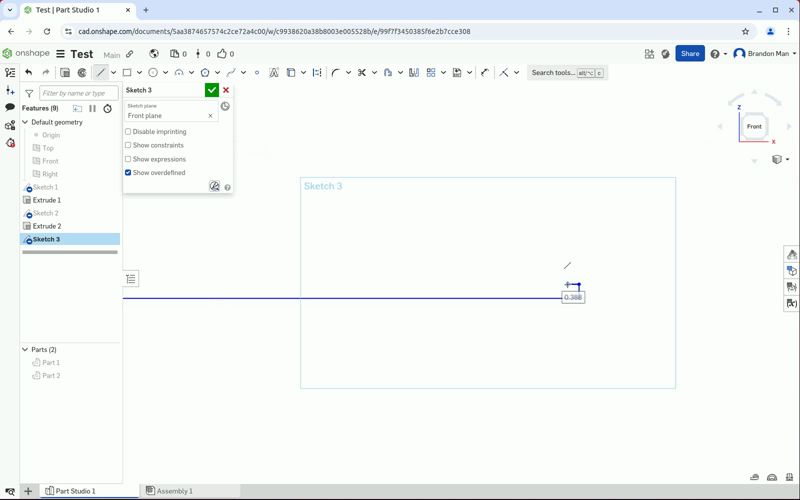
scroll(-6)
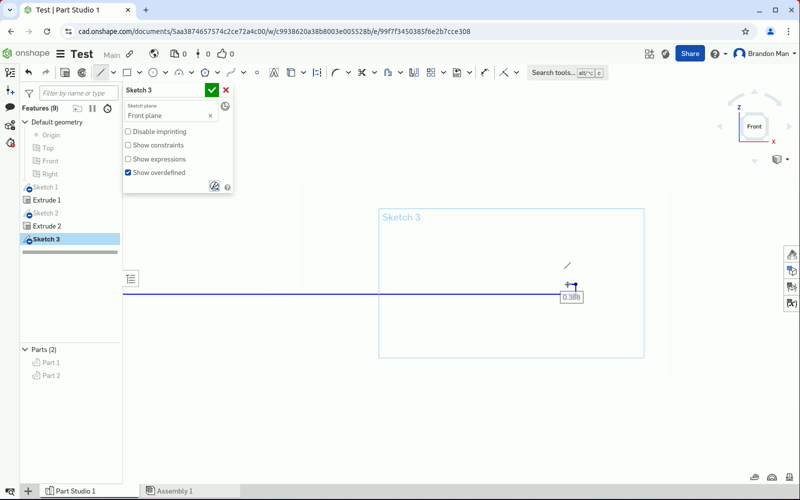
scroll(-6)
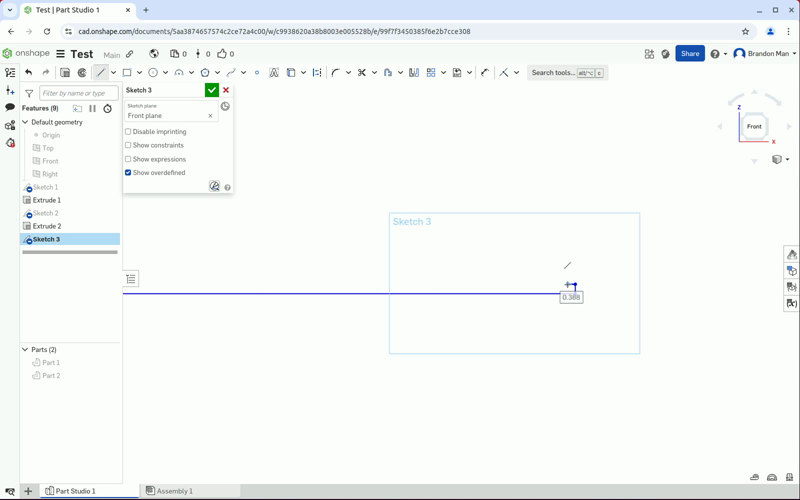
scroll(-6)
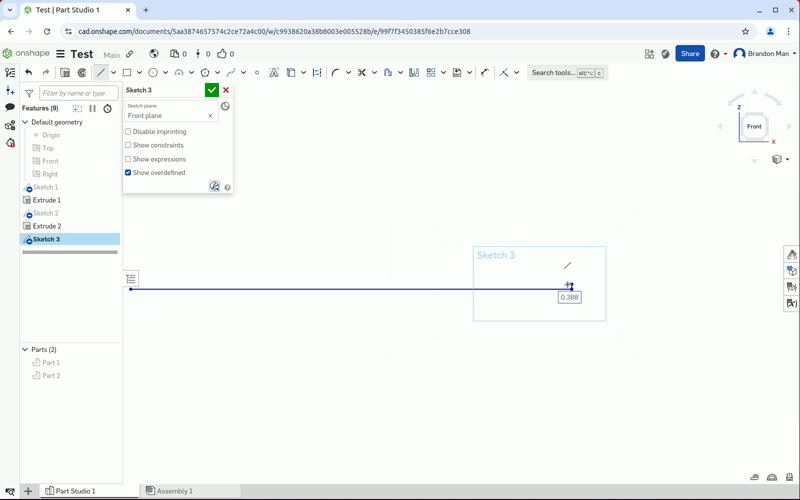
scroll(-6)
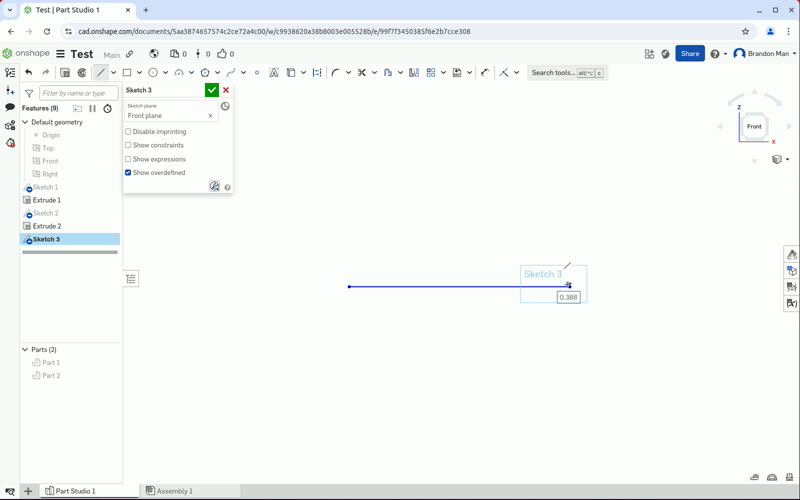
key_up(shift)
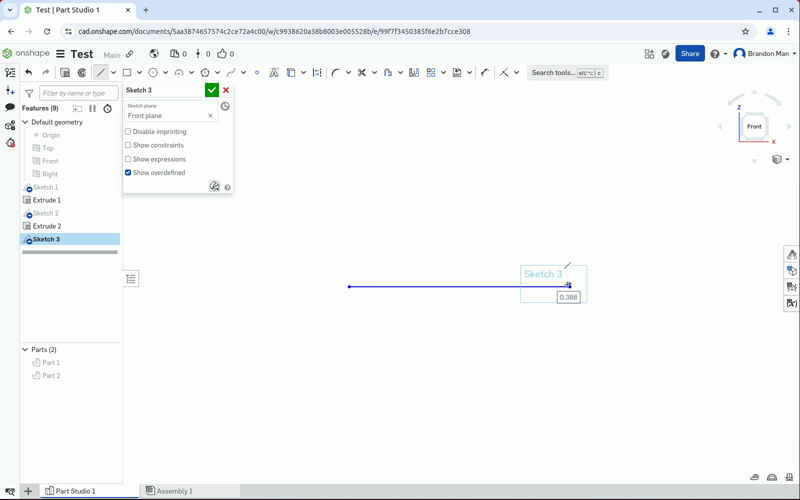
key_down(shift)
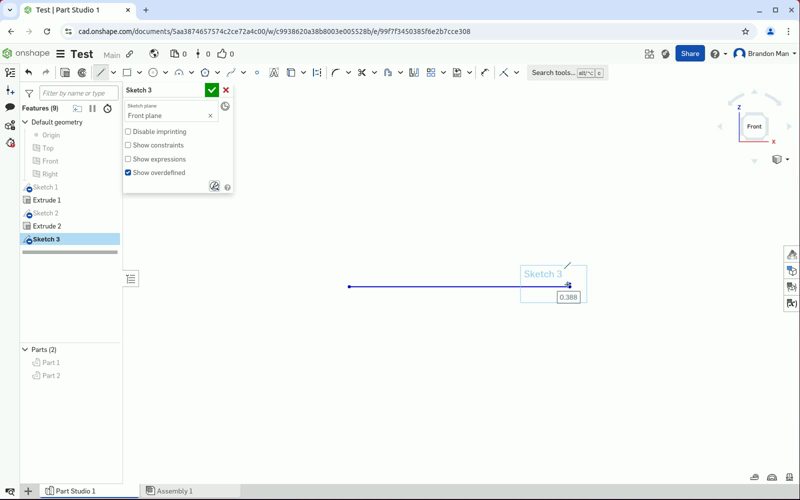
mouse_move(589, 284)
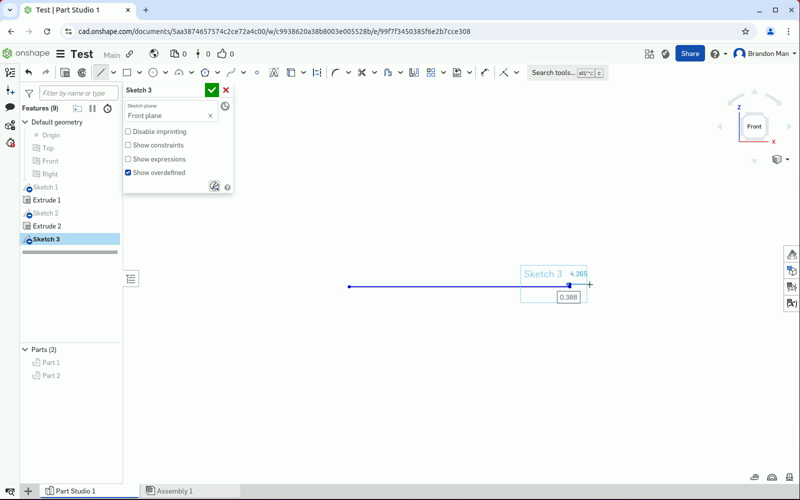
mouse_move(567, 281)
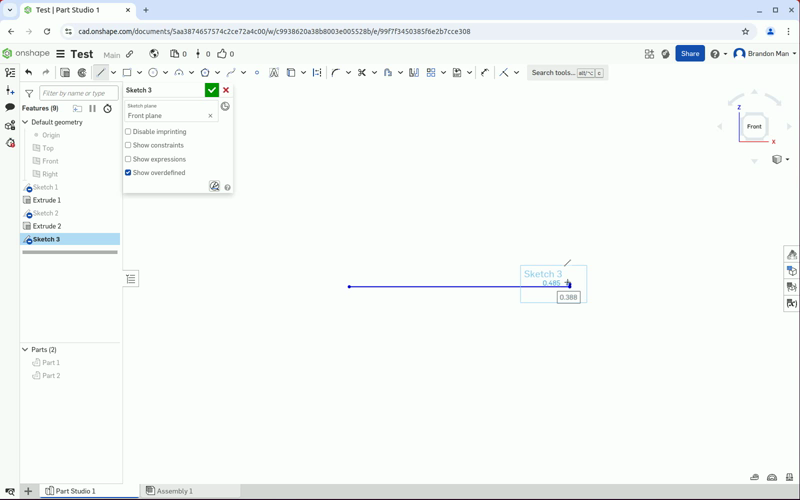
scroll(6)
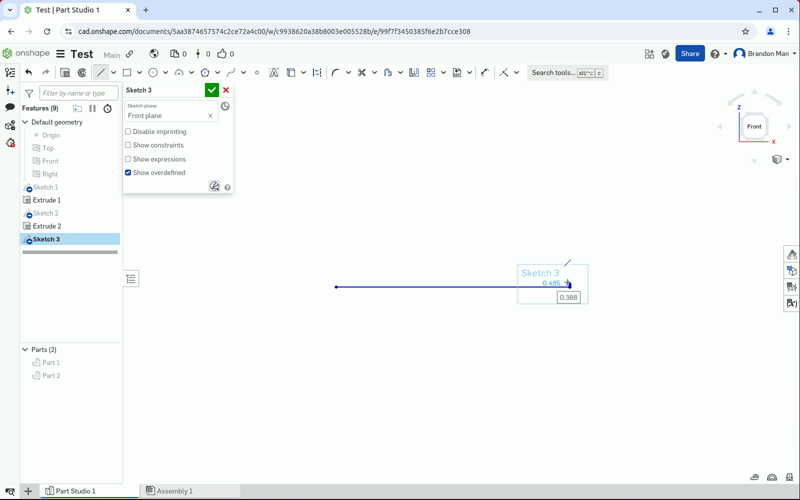
scroll(6)
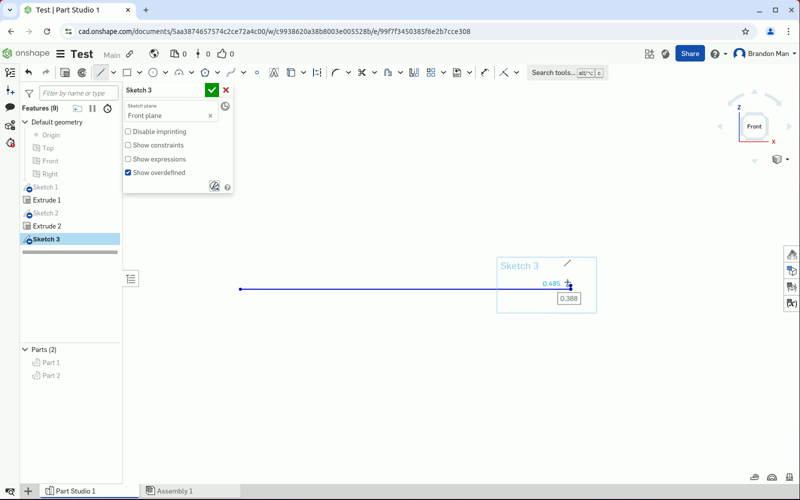
scroll(6)
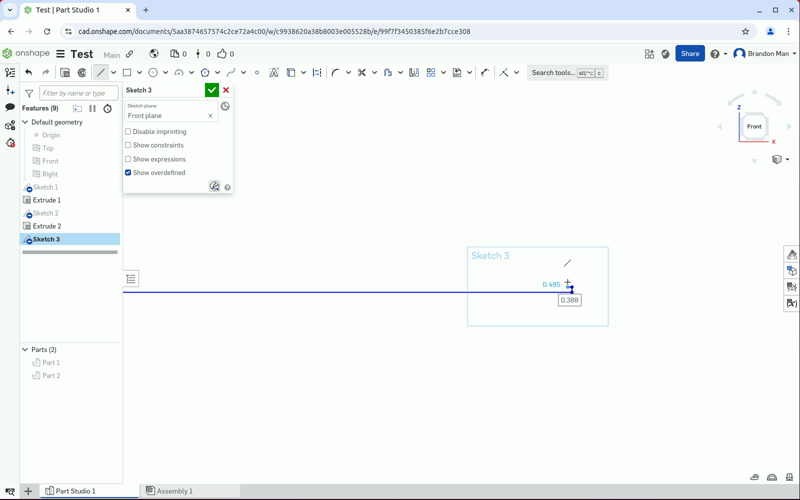
scroll(6)
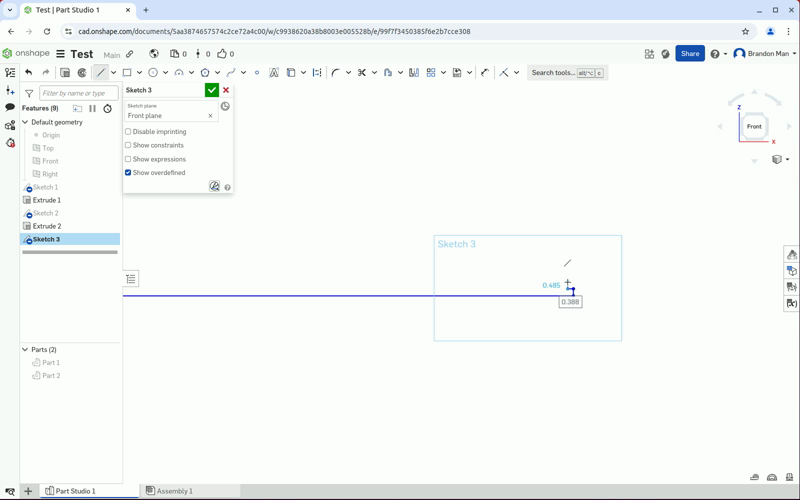
scroll(6)
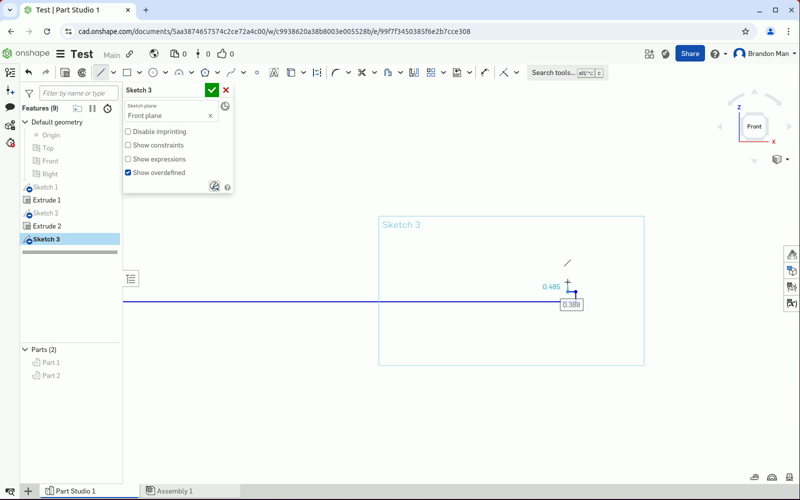
scroll(6)
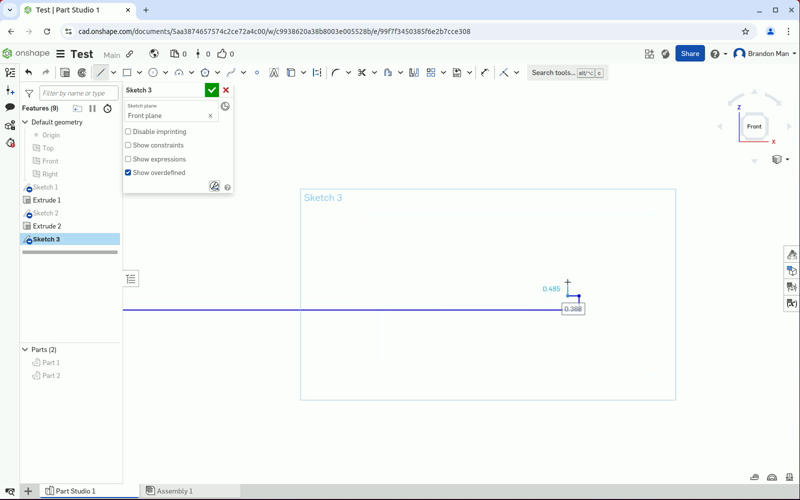
scroll(6)
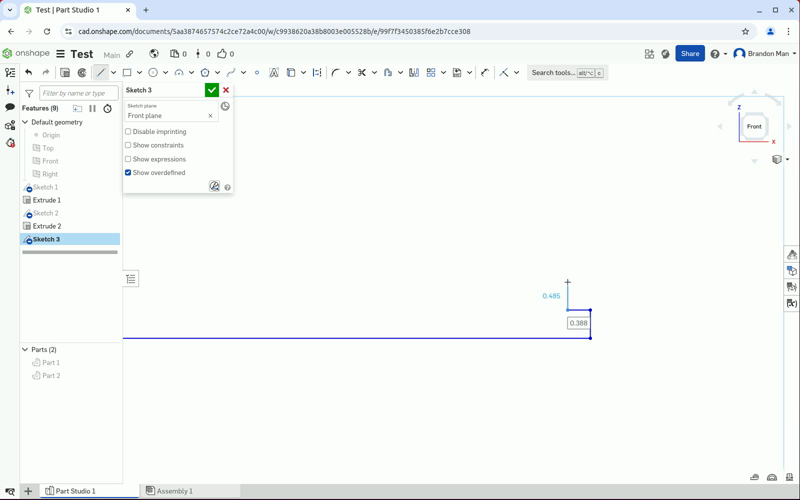
click(567, 281)
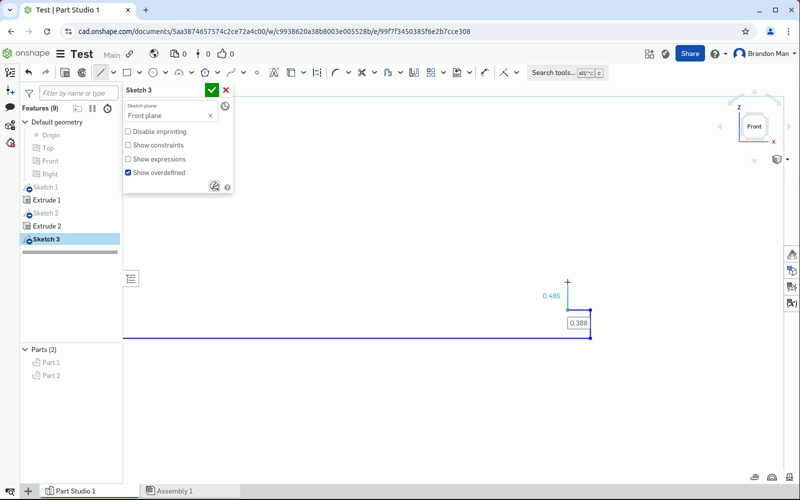
scroll(-6)
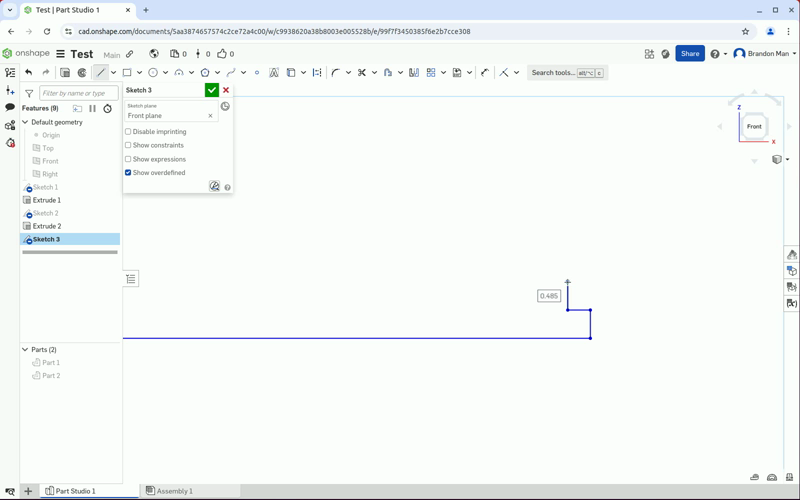
scroll(-6)
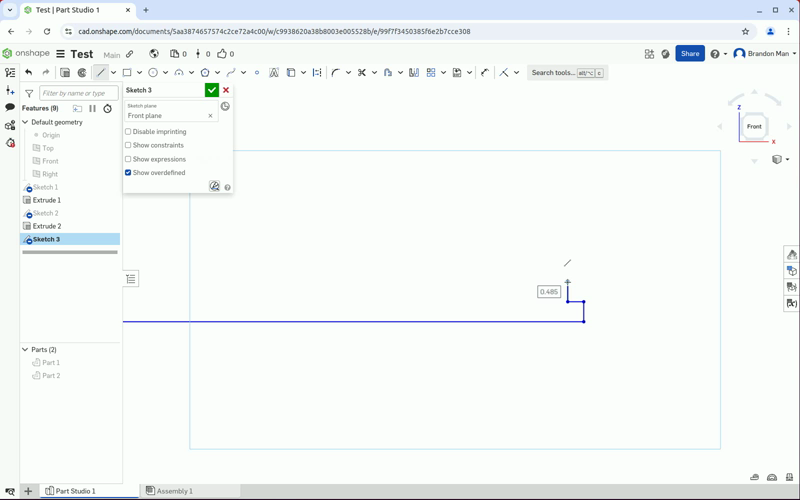
scroll(-6)
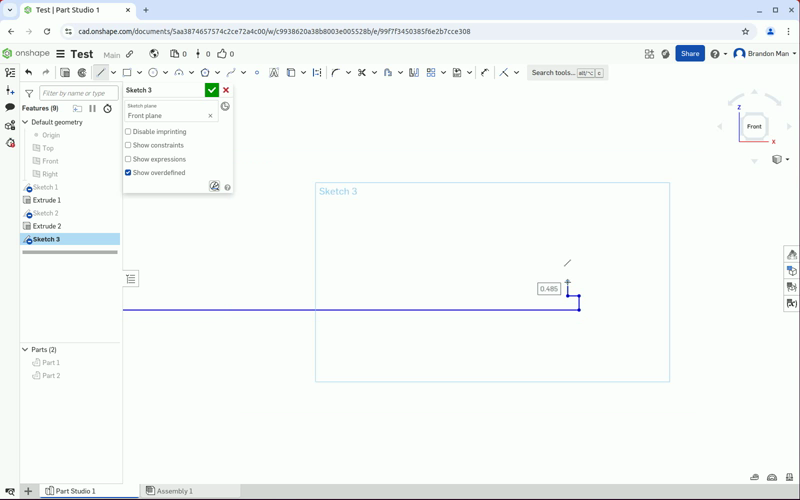
scroll(-6)
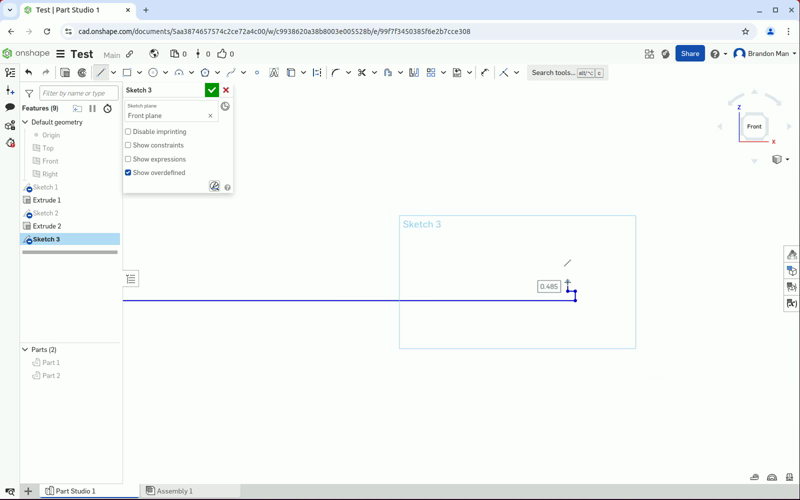
scroll(-6)
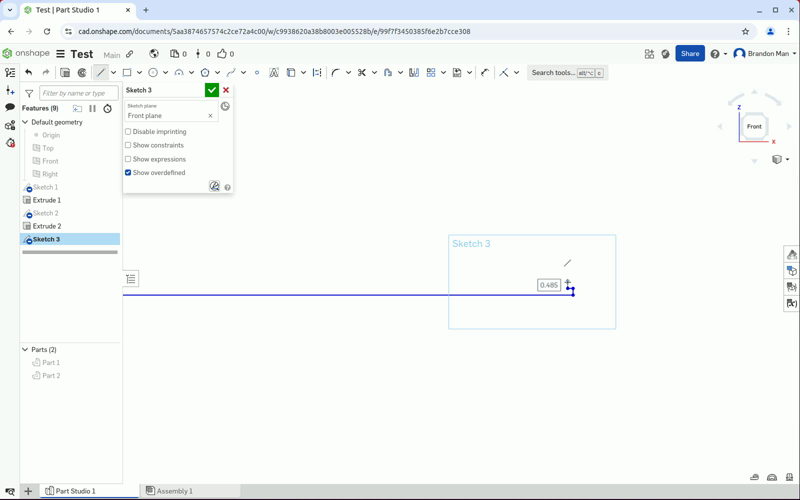
scroll(-6)
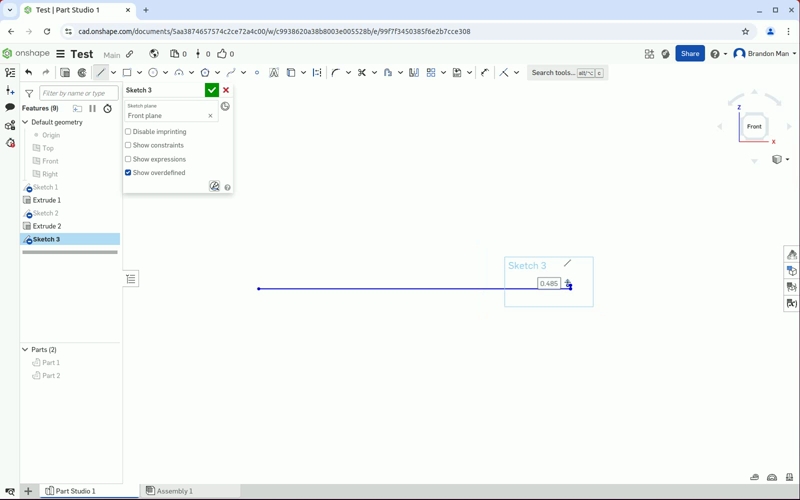
scroll(-6)
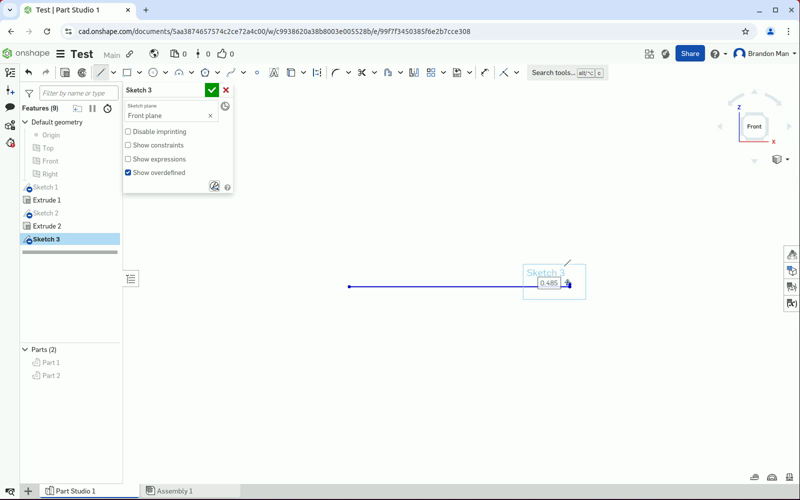
key_up(shift)
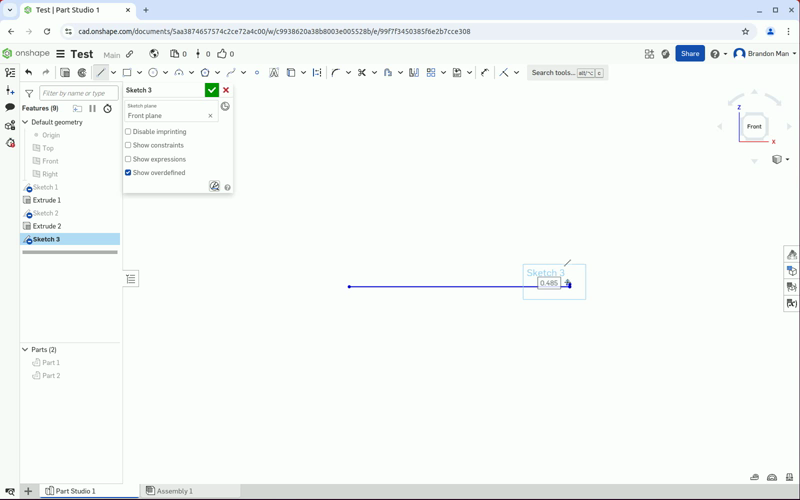
key_down(shift)
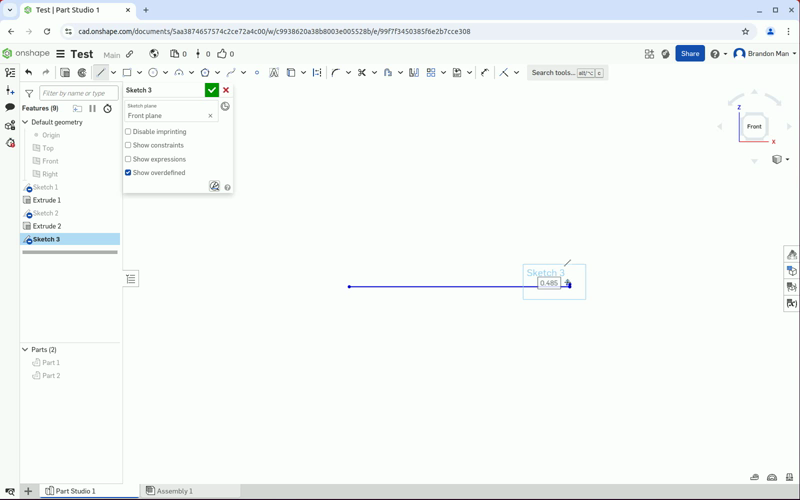
mouse_move(589, 281)
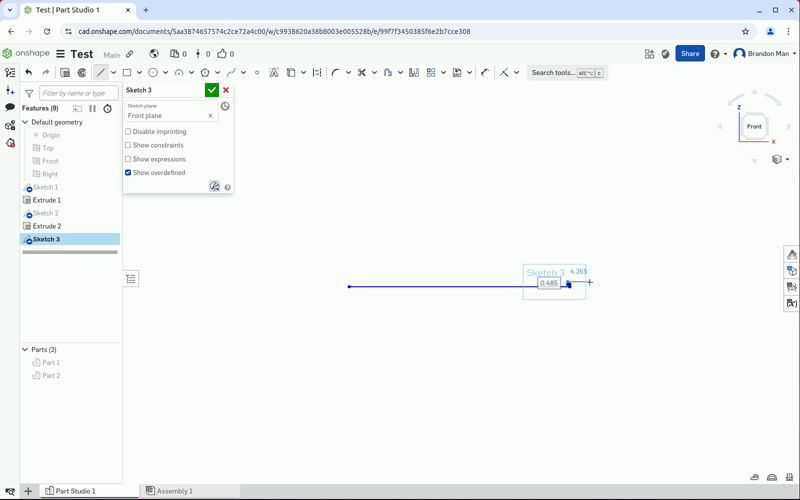
mouse_move(569, 281)
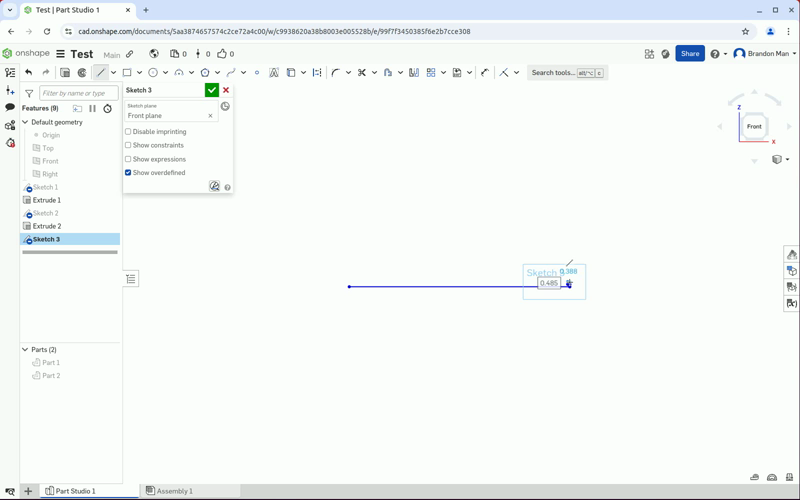
scroll(6)
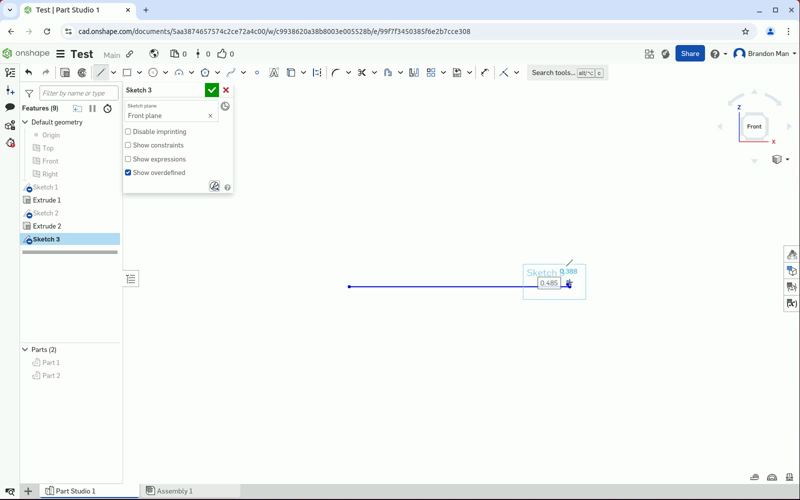
scroll(6)
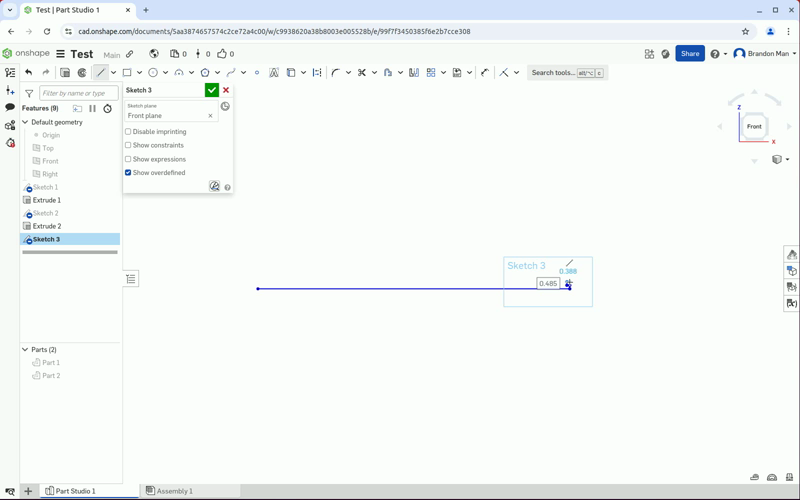
scroll(6)
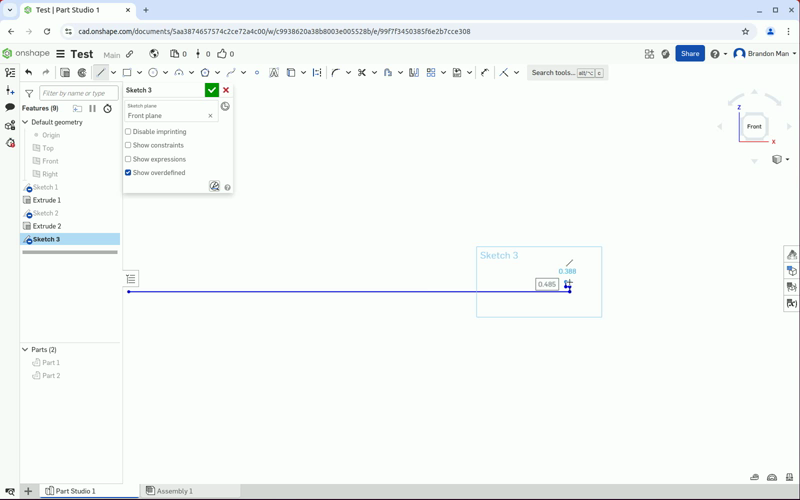
scroll(6)
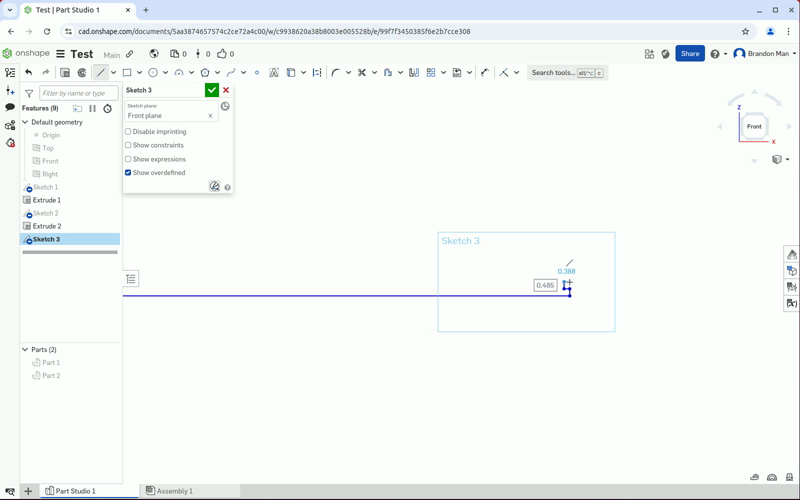
scroll(6)
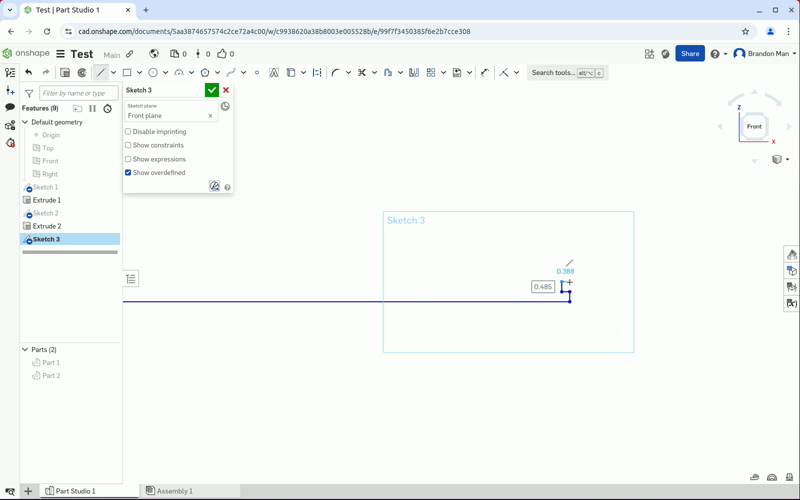
scroll(6)
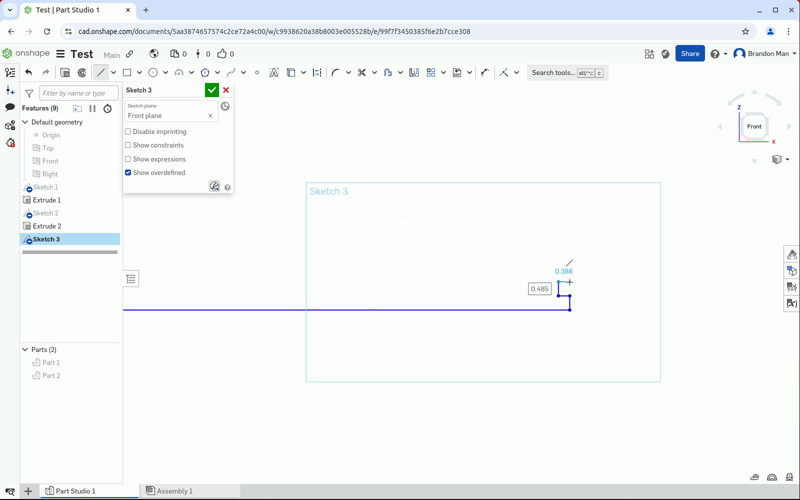
scroll(6)
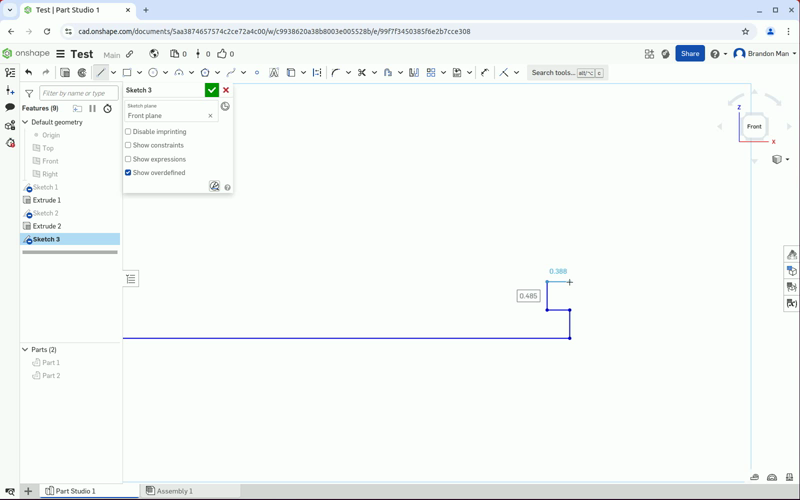
click(569, 281)
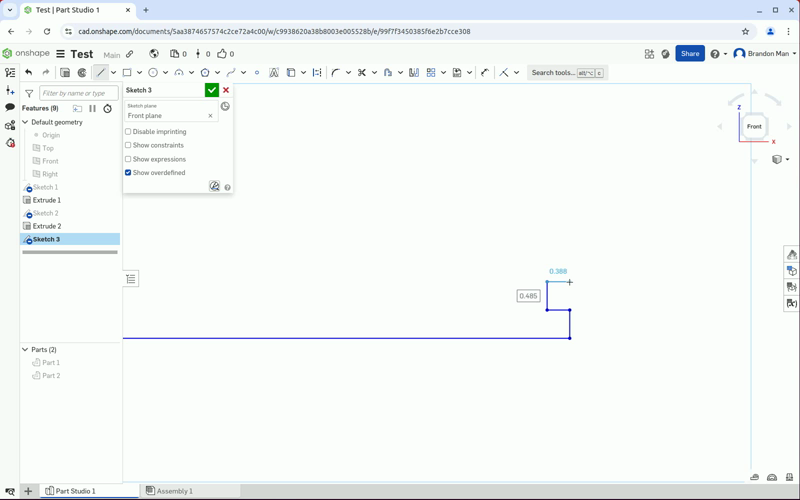
scroll(-6)
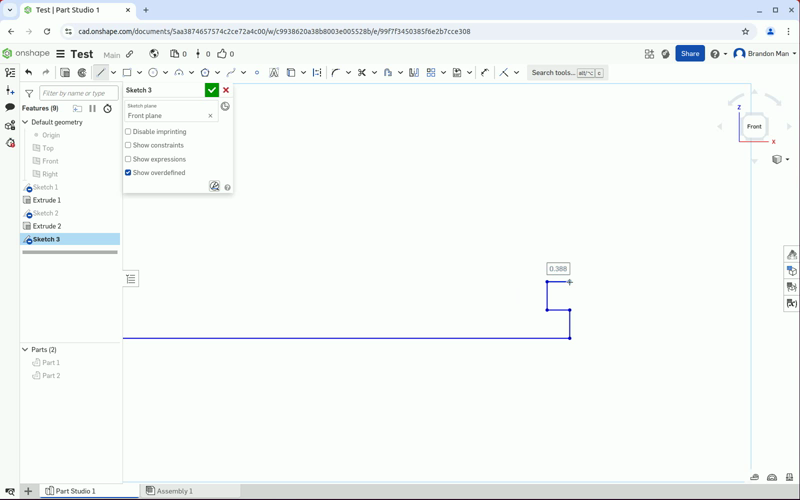
scroll(-6)
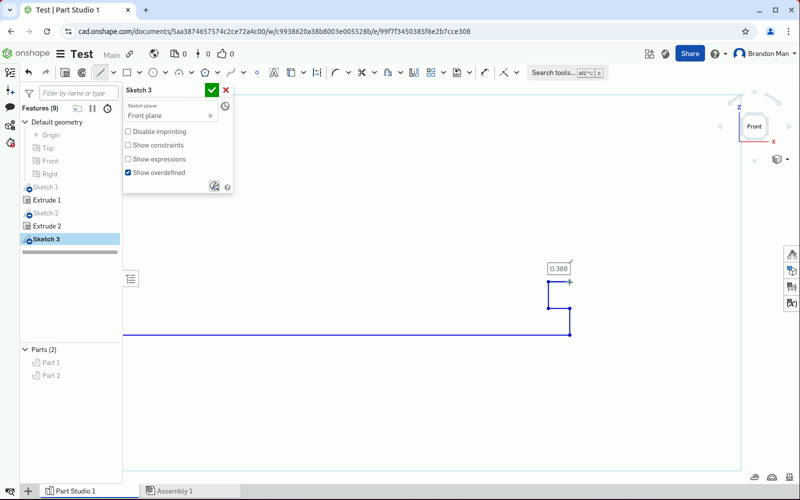
scroll(-6)
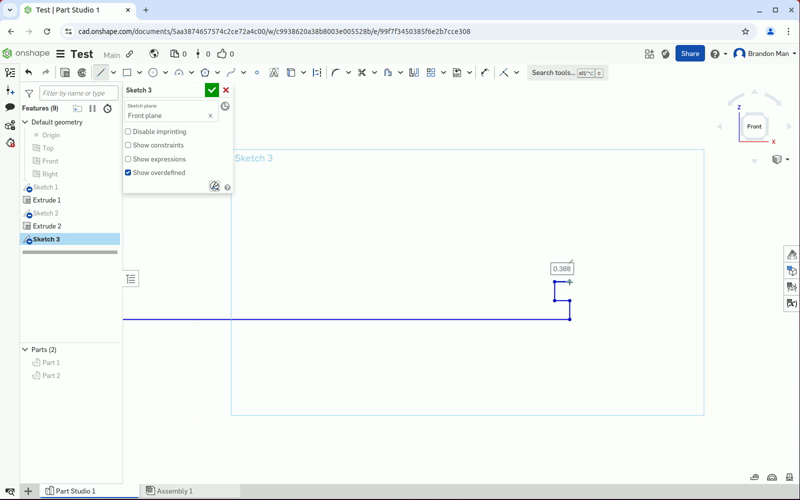
scroll(-6)
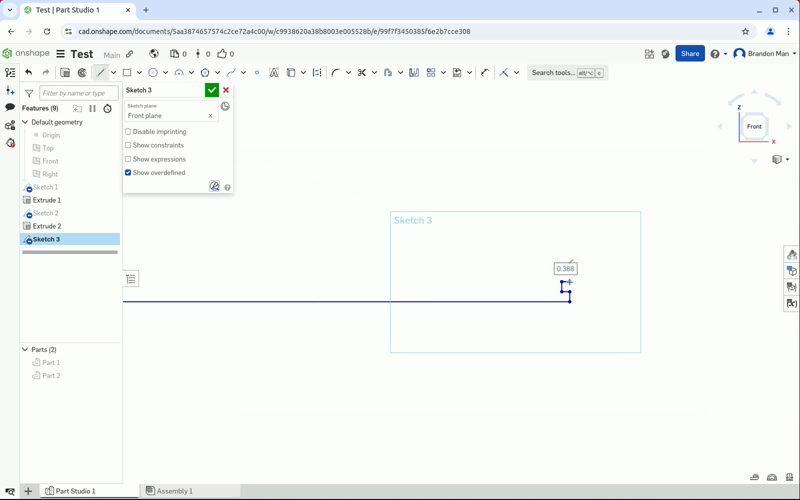
scroll(-6)
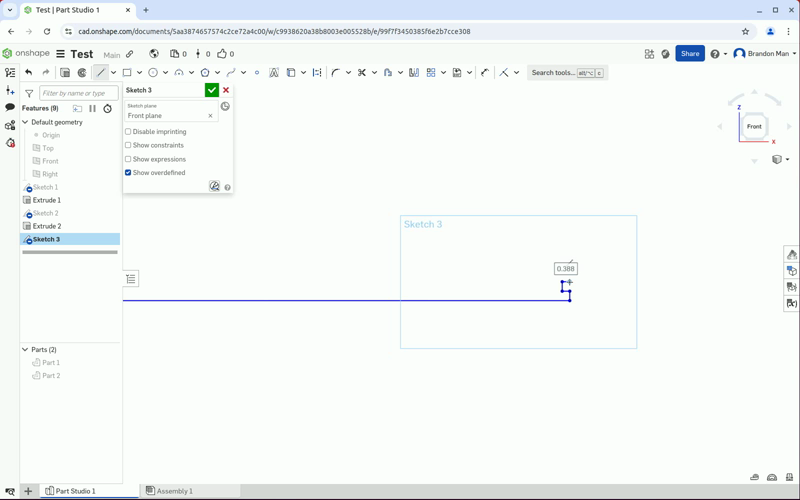
scroll(-6)
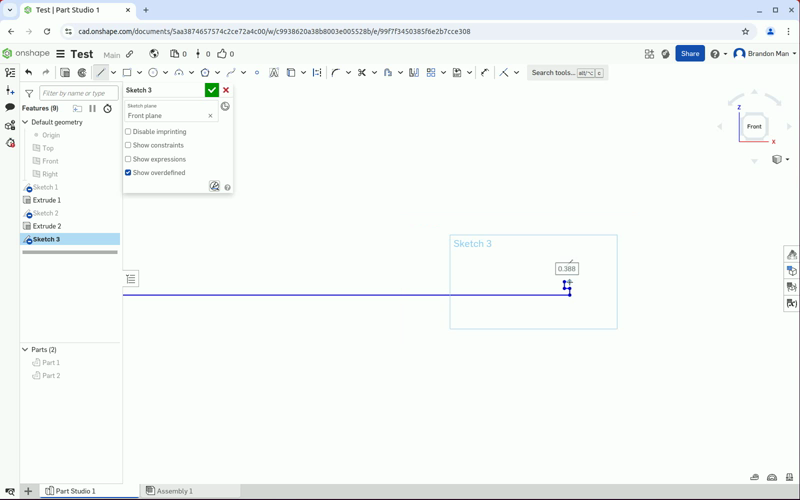
scroll(-6)
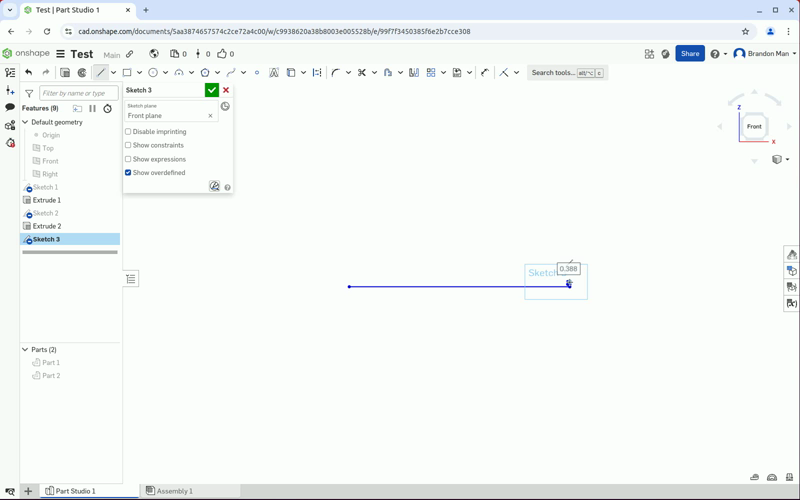
key_up(shift)
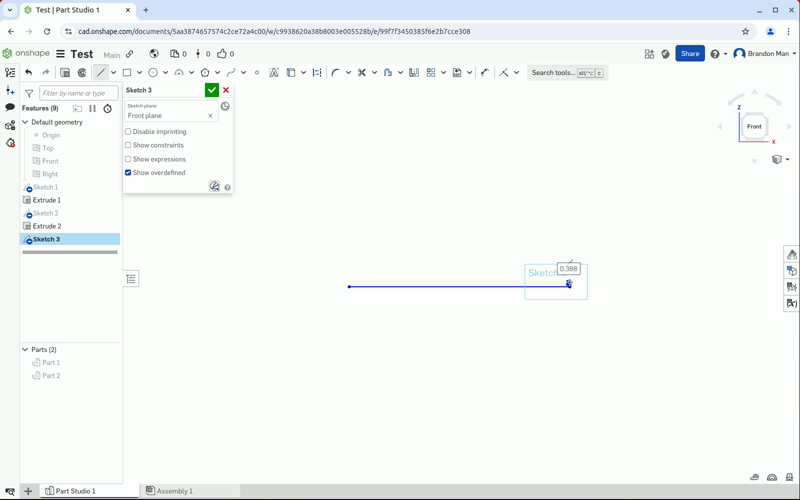
key_down(shift)
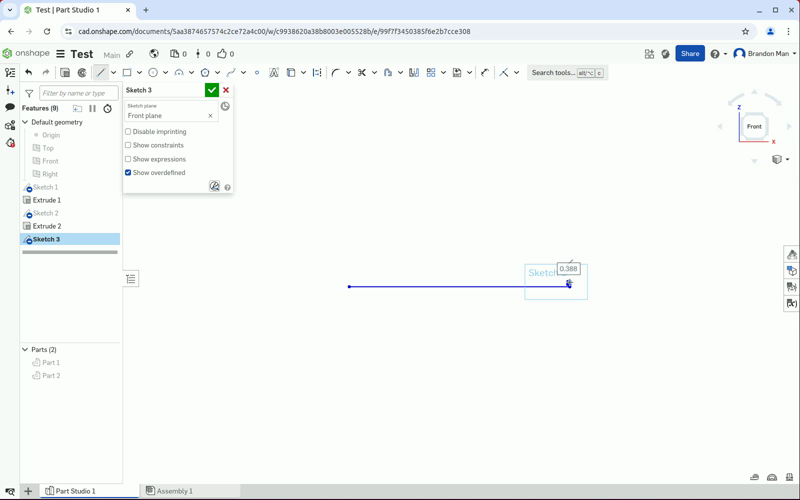
mouse_move(589, 281)
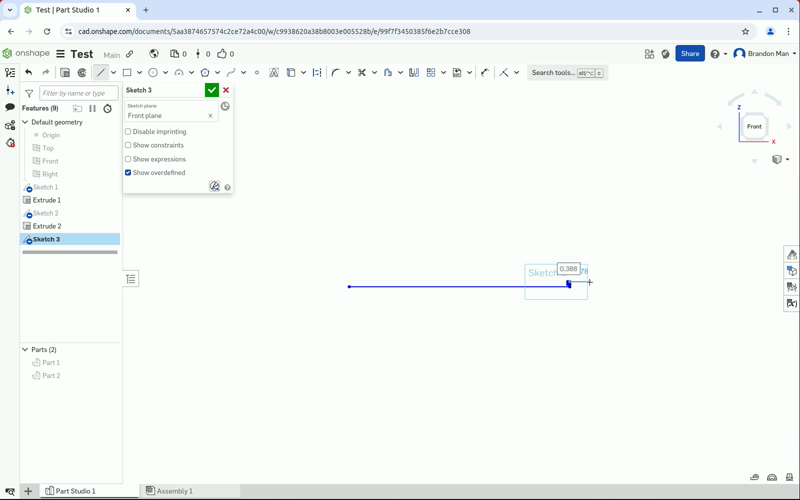
mouse_move(569, 279)
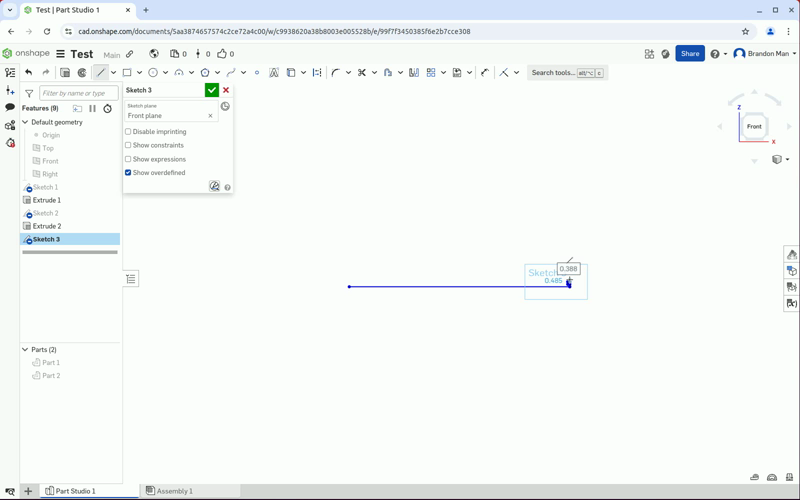
scroll(6)
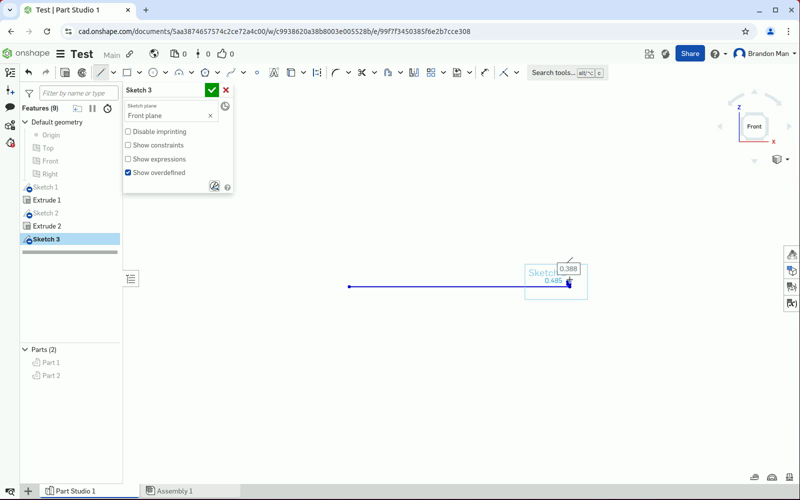
scroll(6)
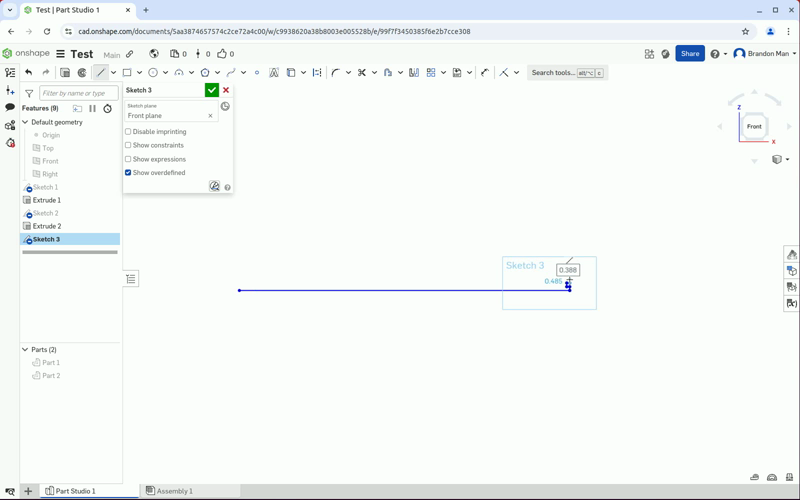
scroll(6)
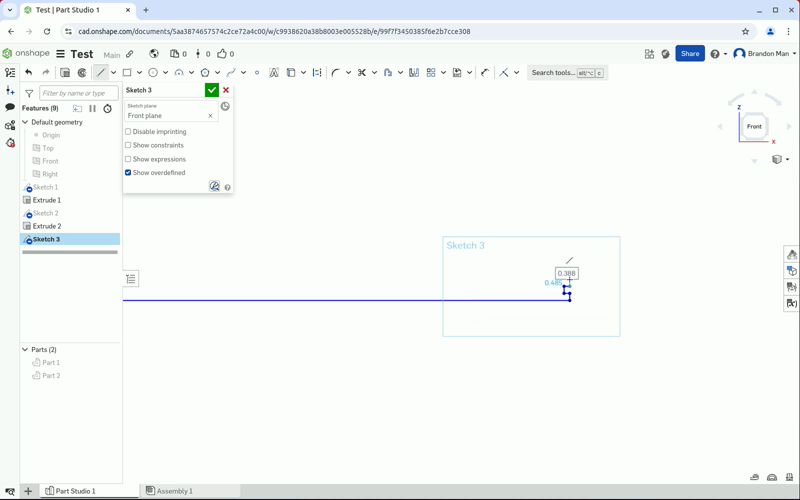
scroll(6)
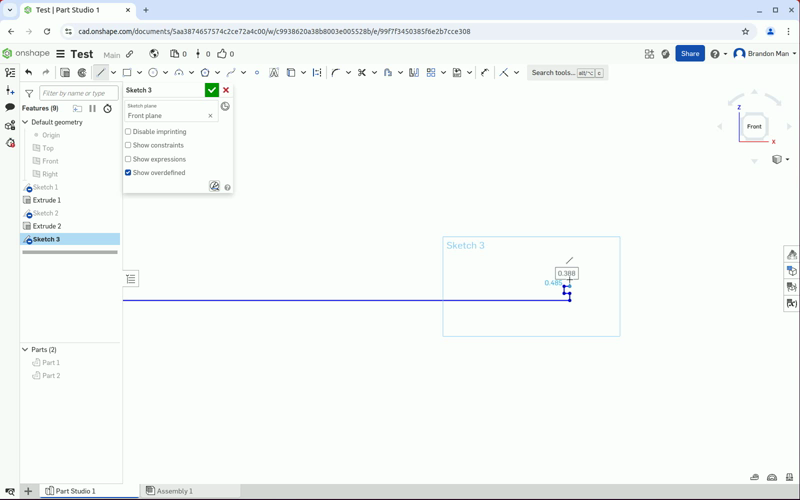
scroll(6)
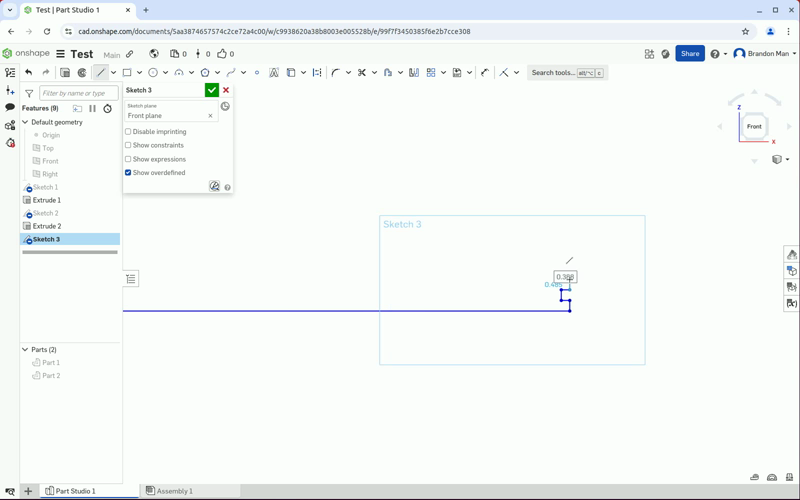
scroll(6)
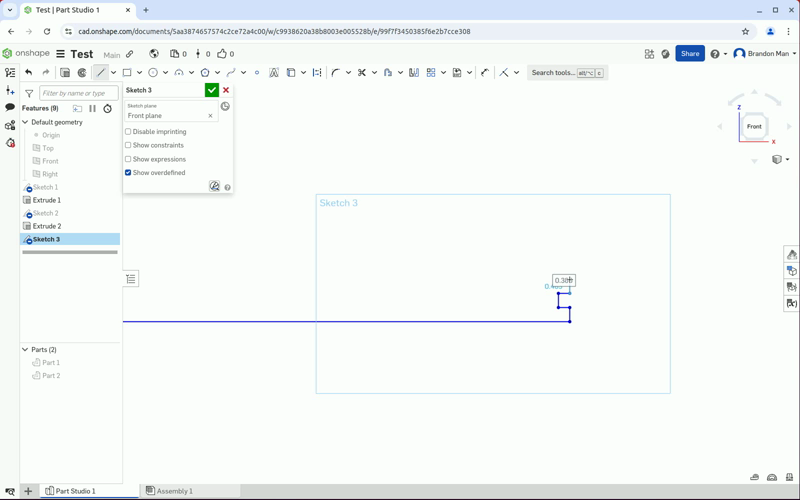
scroll(6)
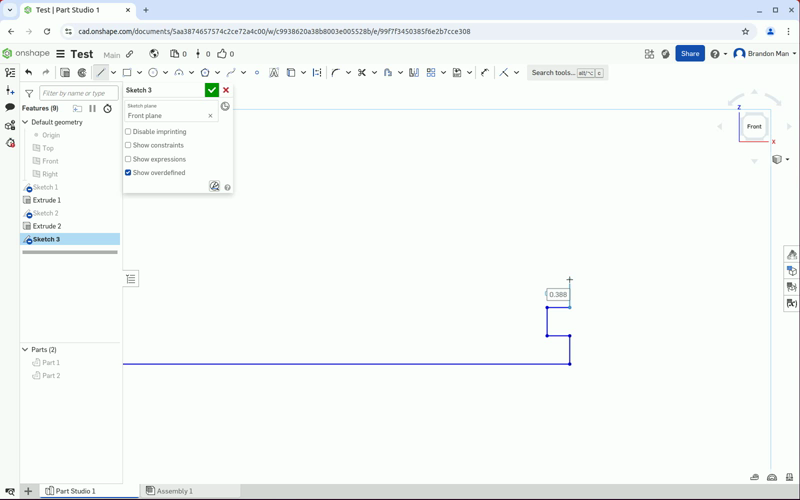
click(569, 279)
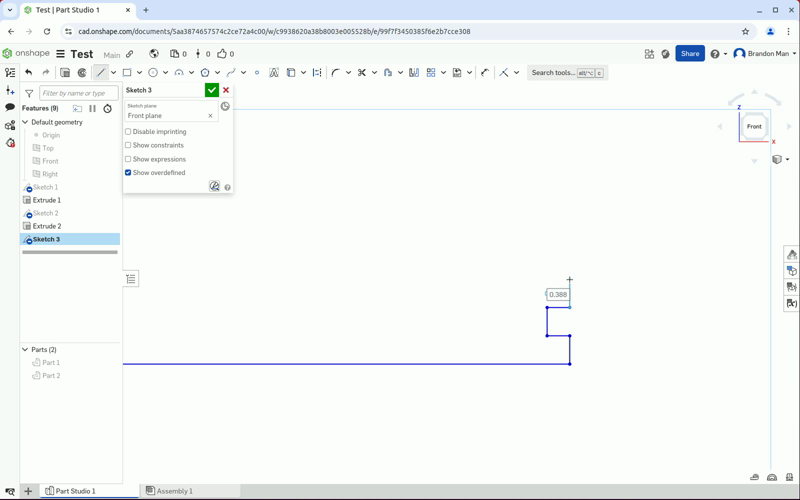
scroll(-6)
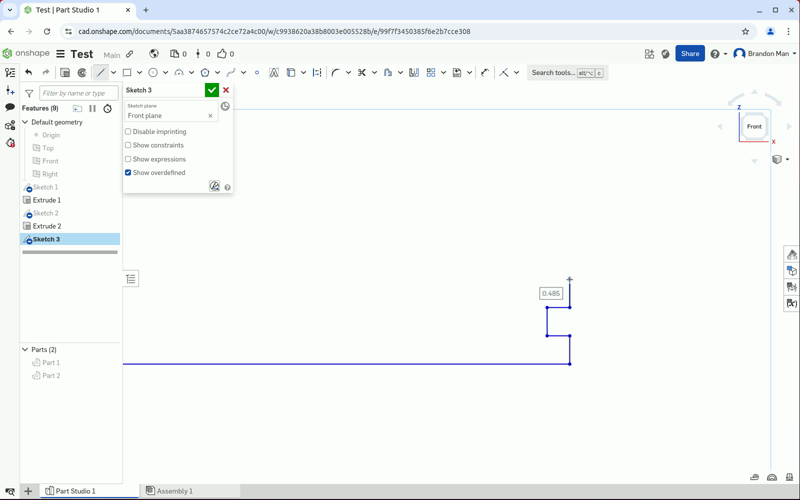
scroll(-6)
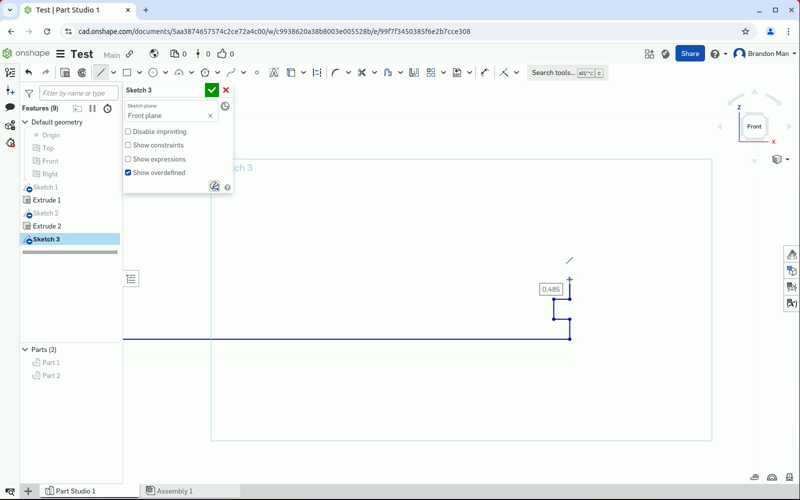
scroll(-6)
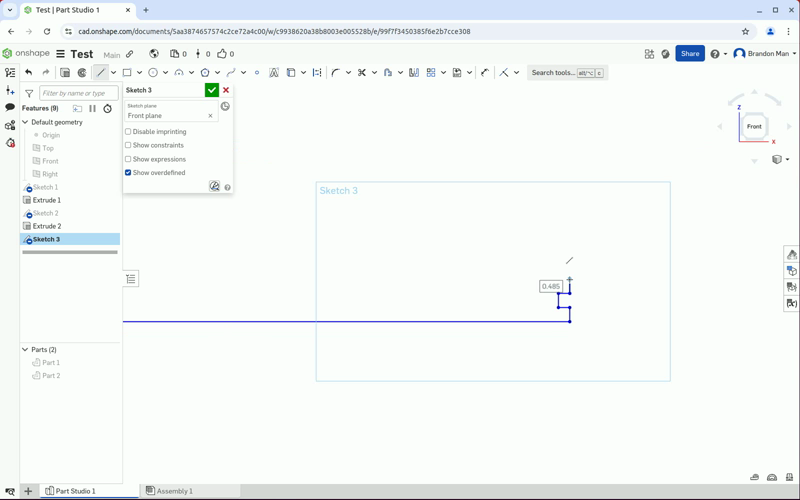
scroll(-6)
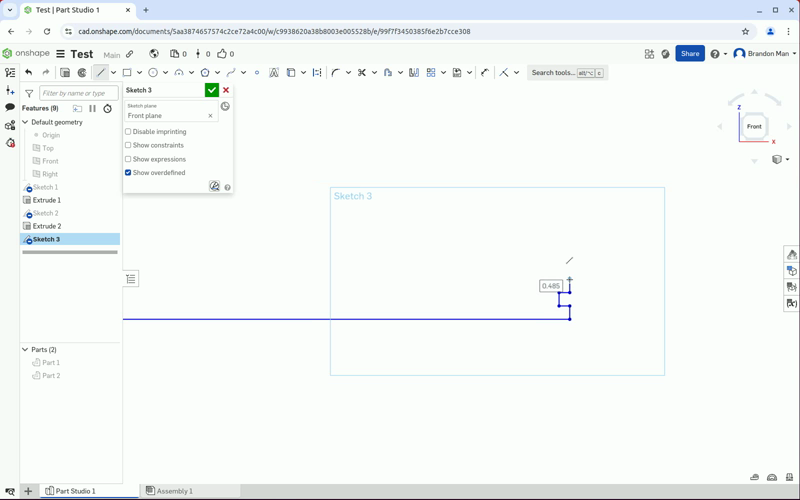
scroll(-6)
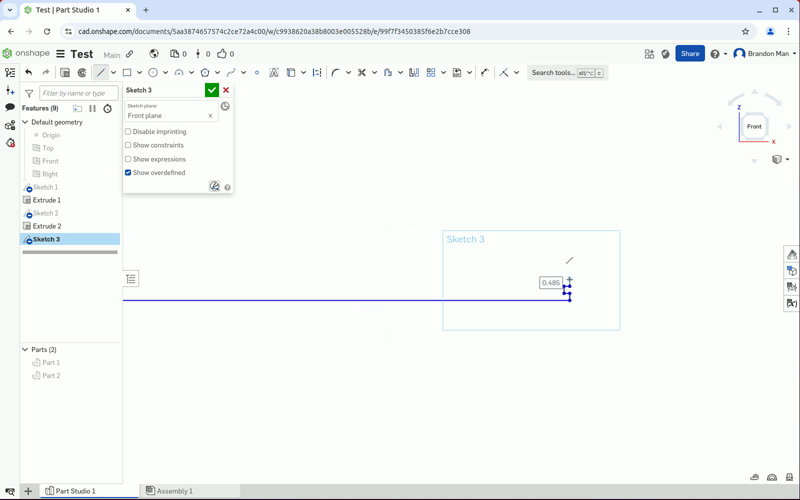
scroll(-6)
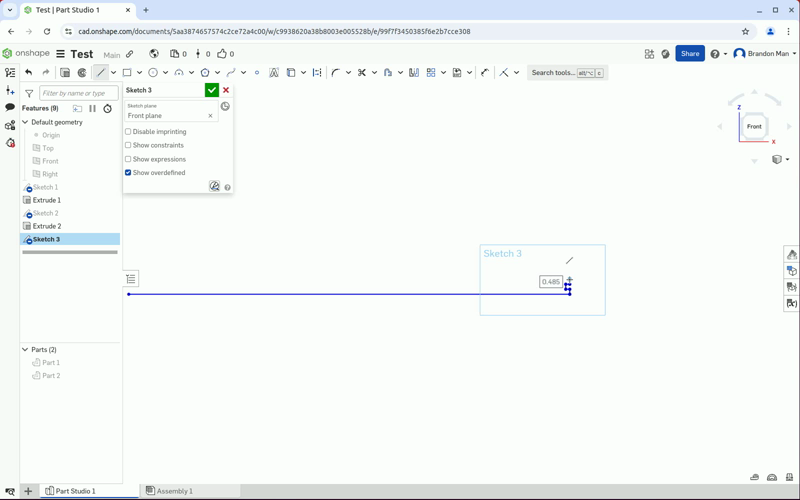
scroll(-6)
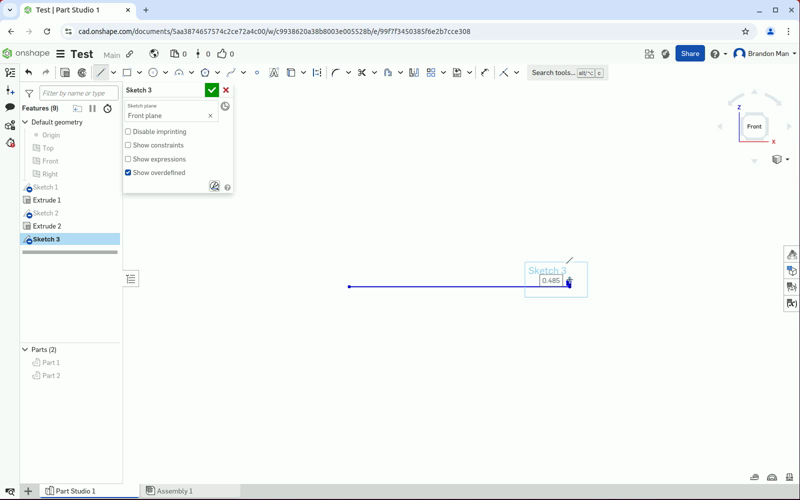
key_up(shift)
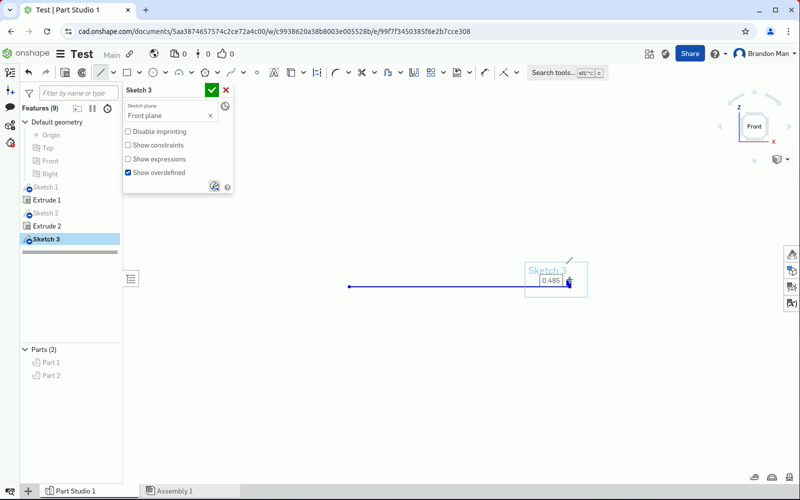
key_down(shift)
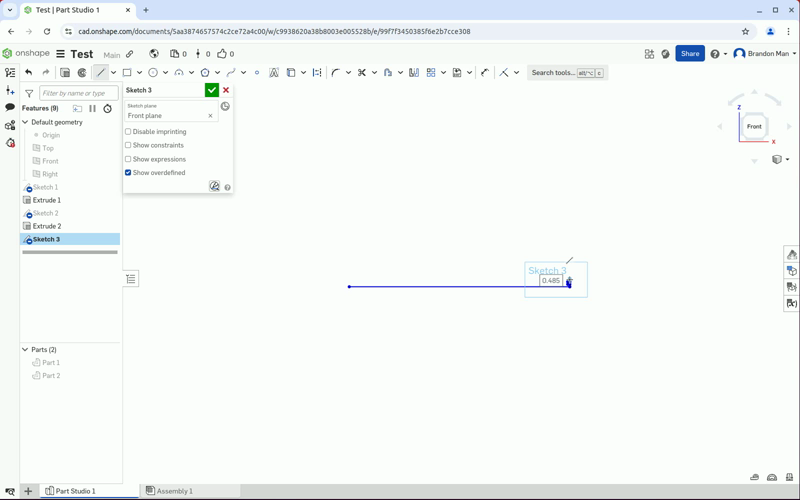
mouse_move(349, 279)
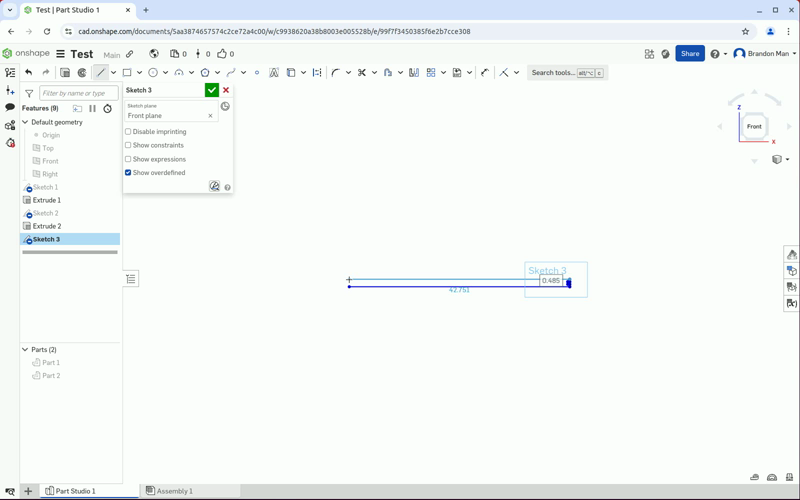
click(349, 279)
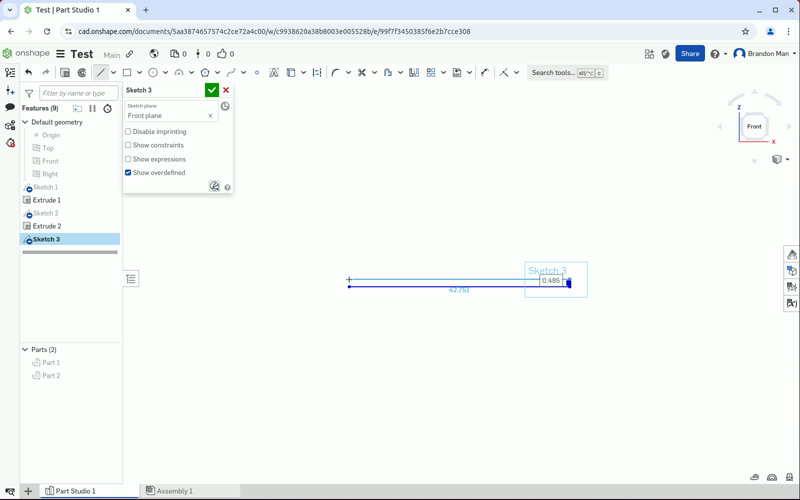
key_up(shift)
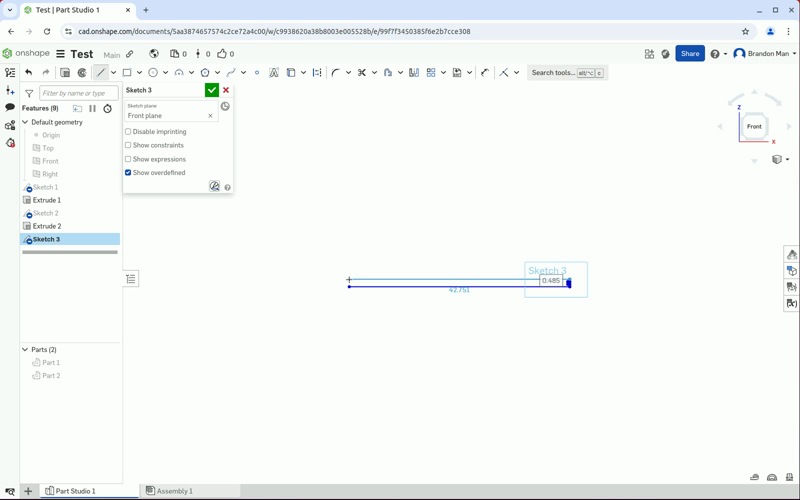
key_down(shift)
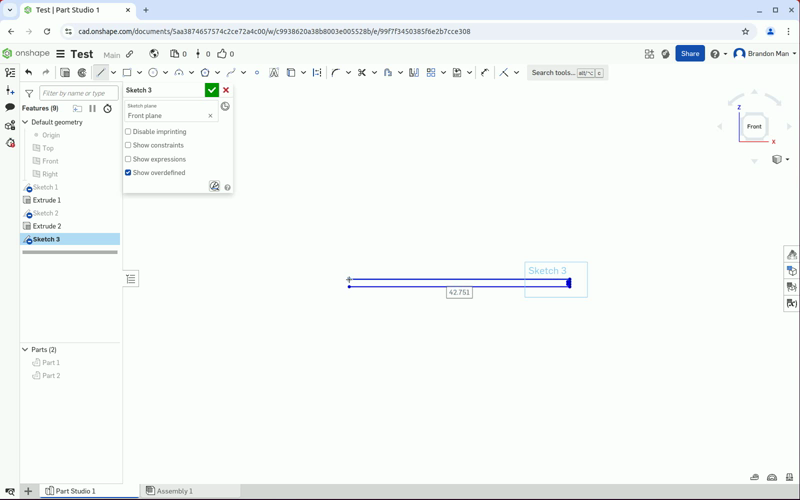
mouse_move(379, 279)
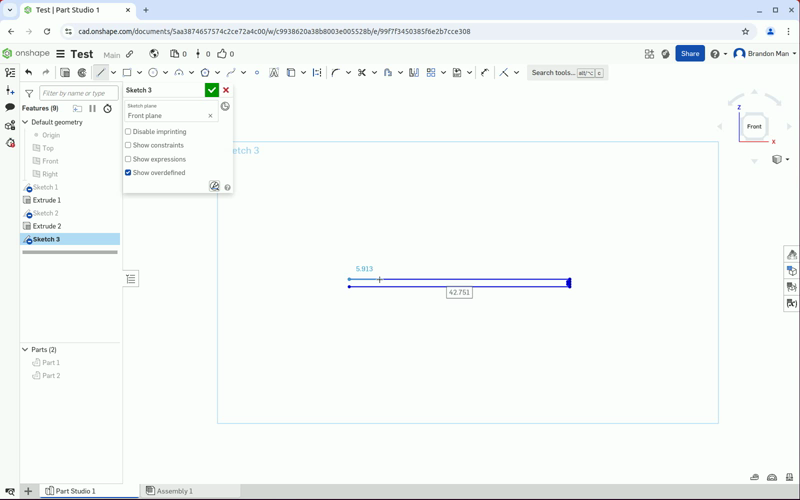
mouse_move(349, 281)
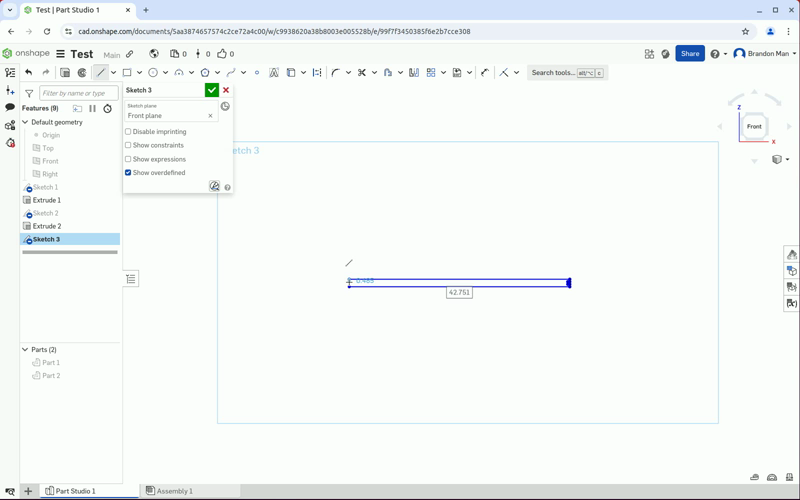
scroll(6)
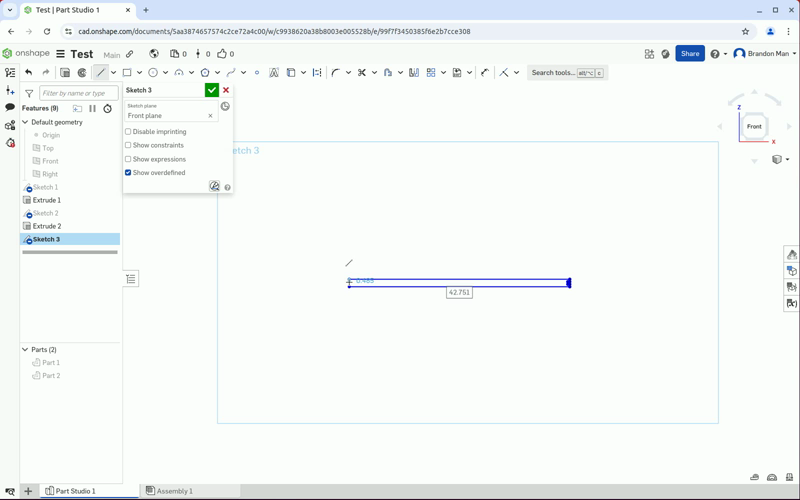
scroll(6)
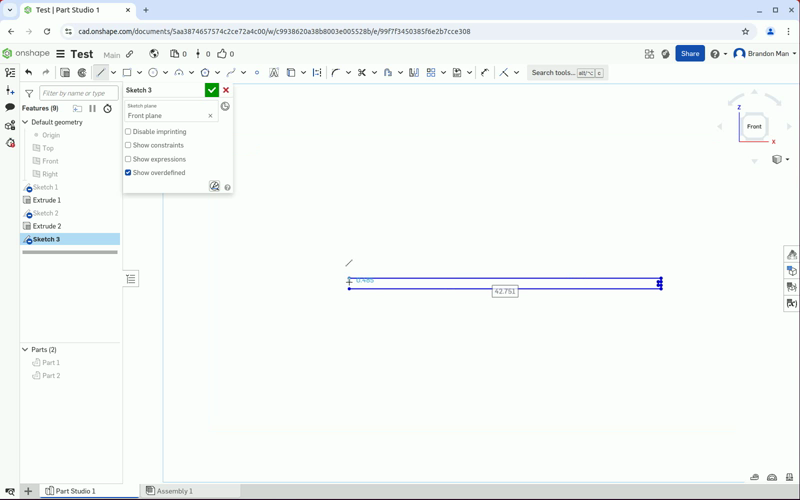
scroll(6)
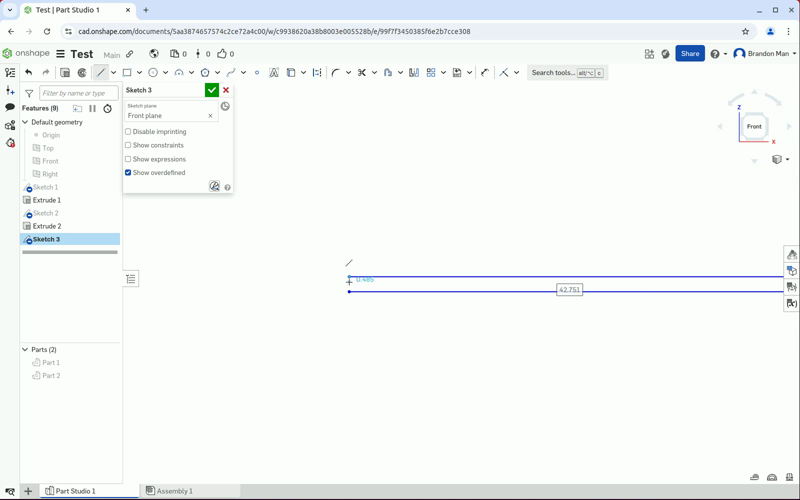
scroll(6)
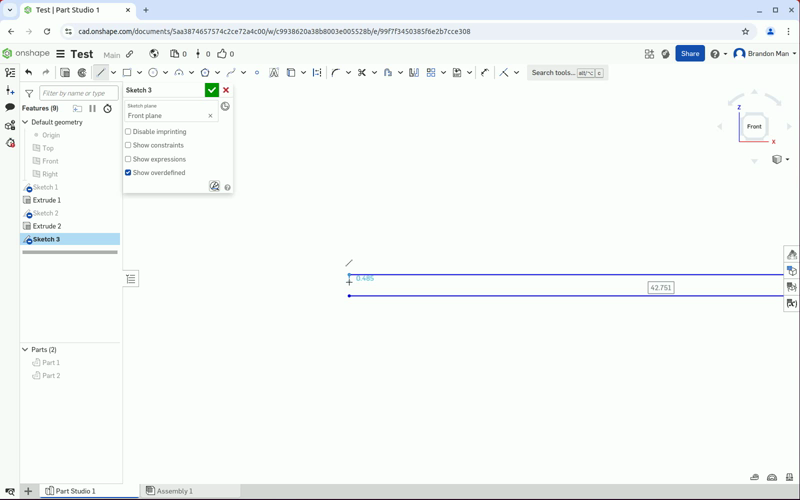
scroll(6)
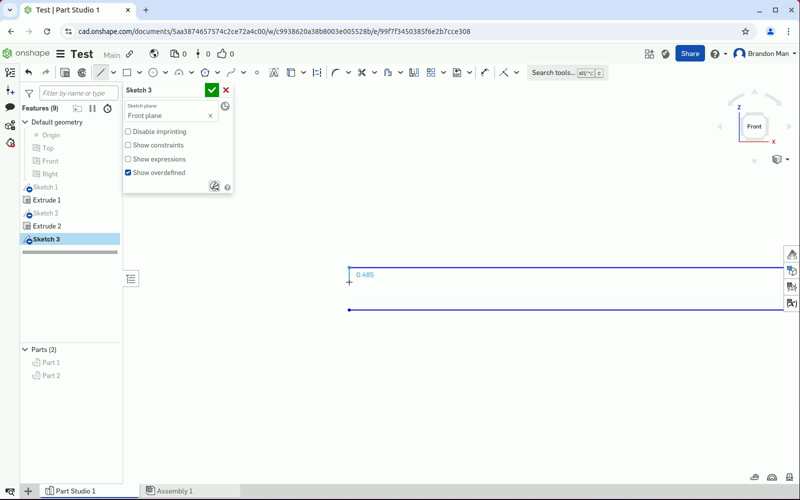
scroll(6)
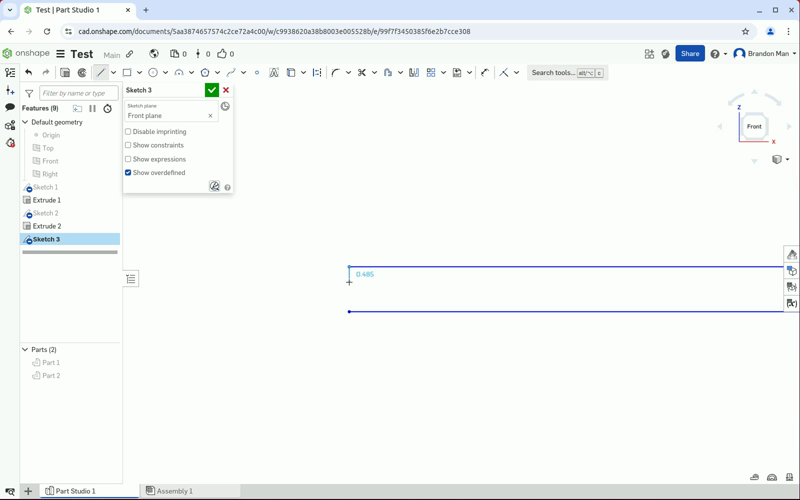
scroll(6)
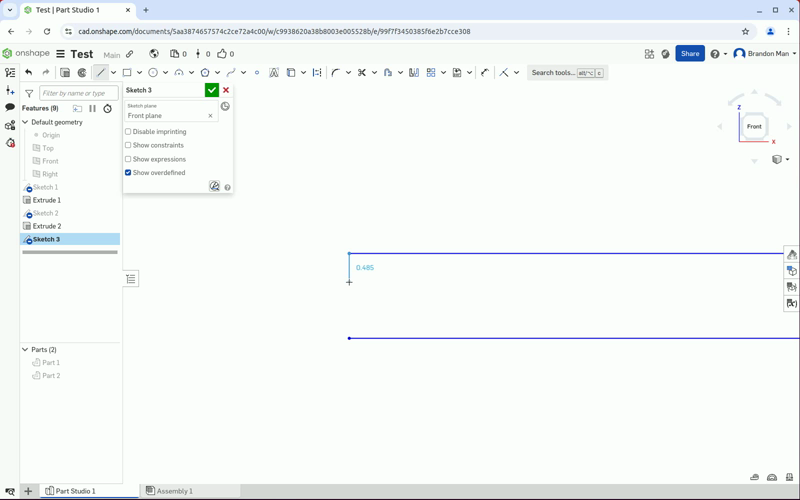
click(349, 281)
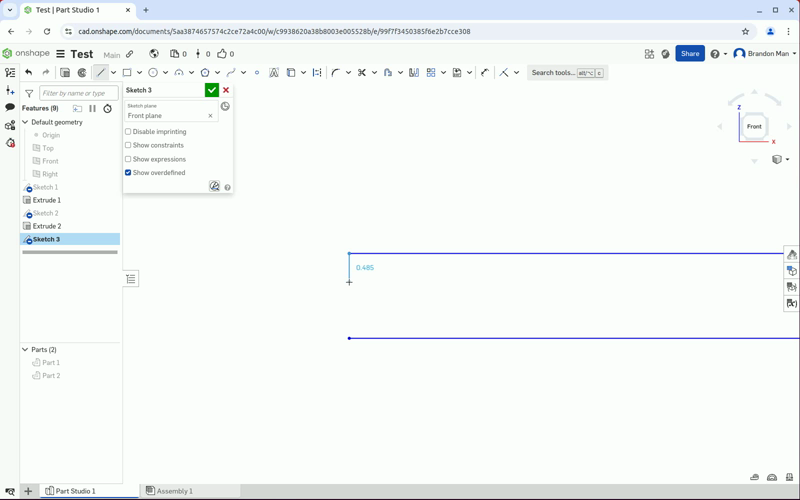
scroll(-6)
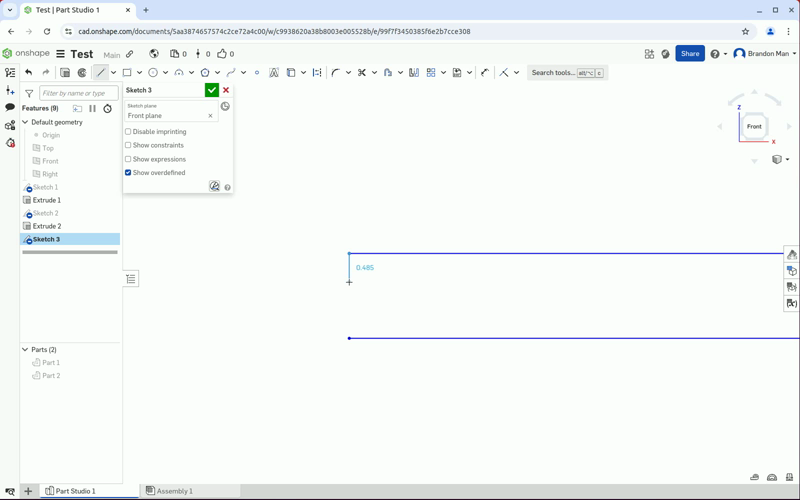
scroll(-6)
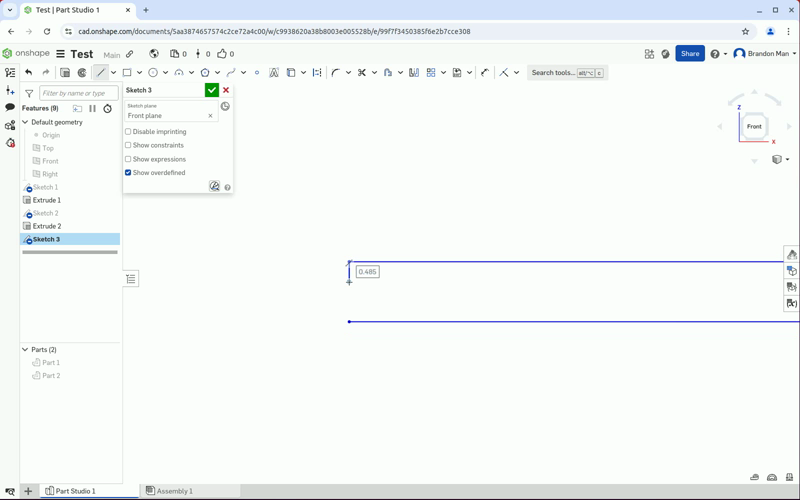
scroll(-6)
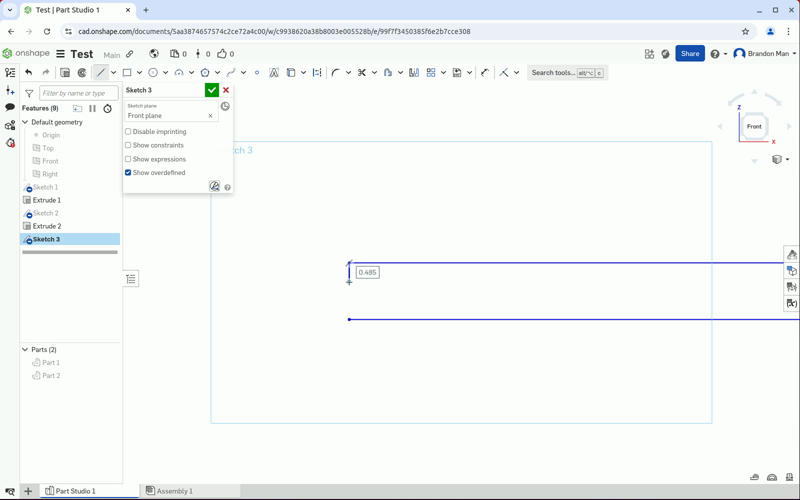
scroll(-6)
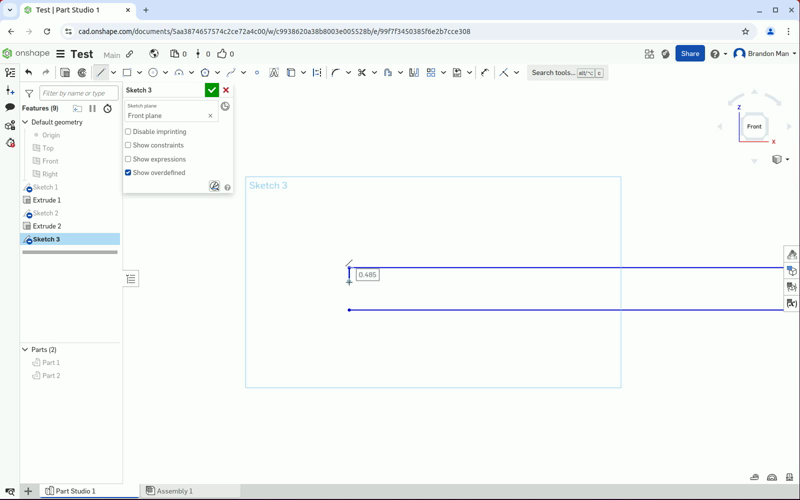
scroll(-6)
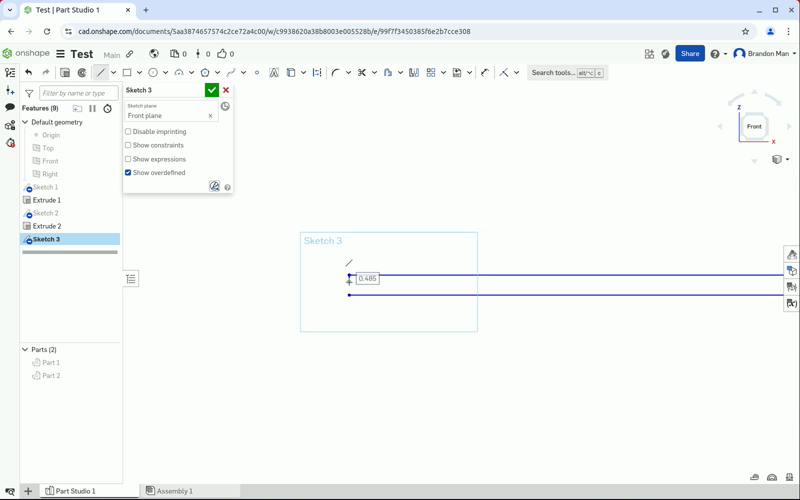
scroll(-6)
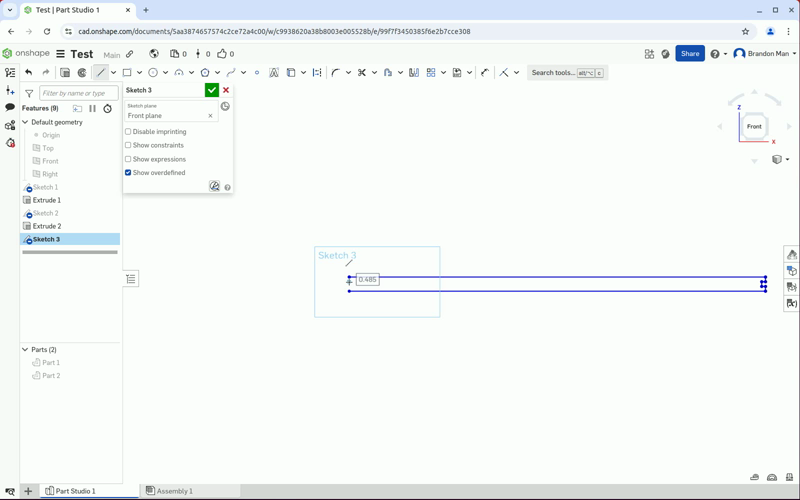
scroll(-6)
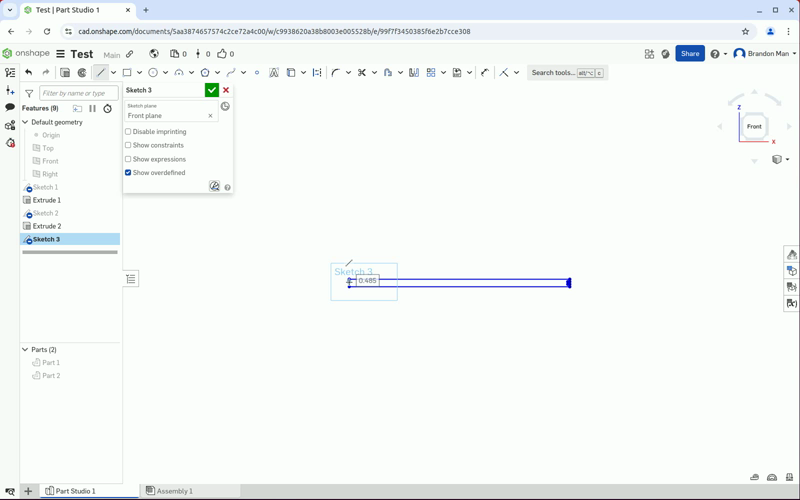
key_up(shift)
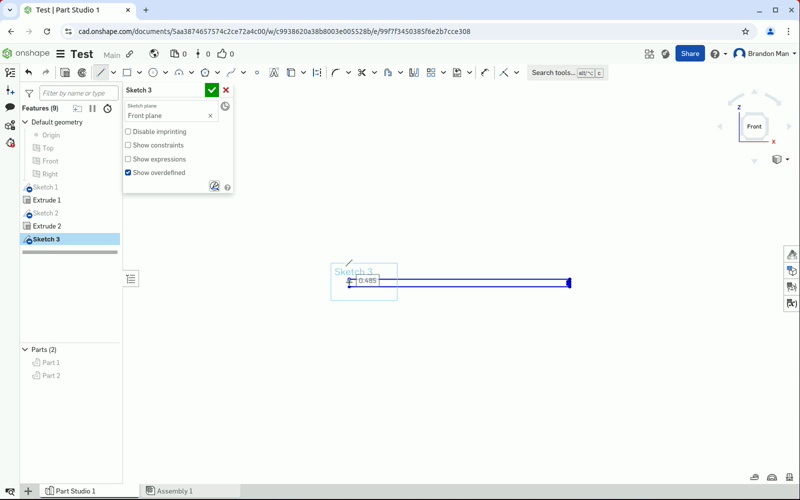
key_down(shift)
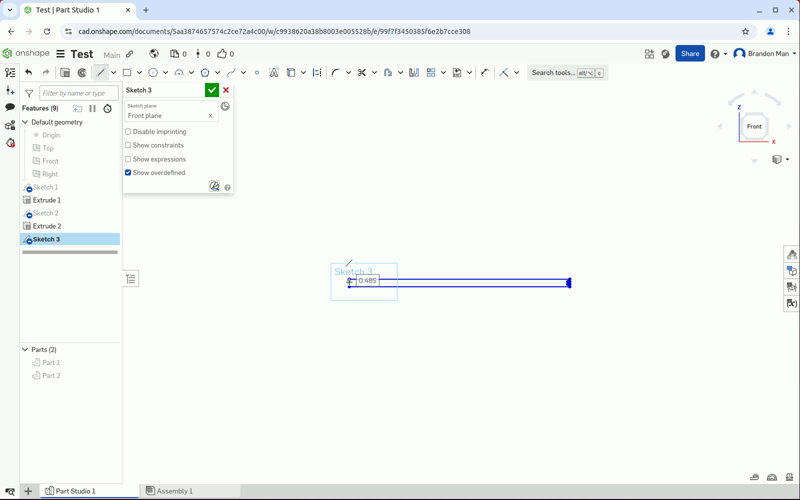
mouse_move(379, 281)
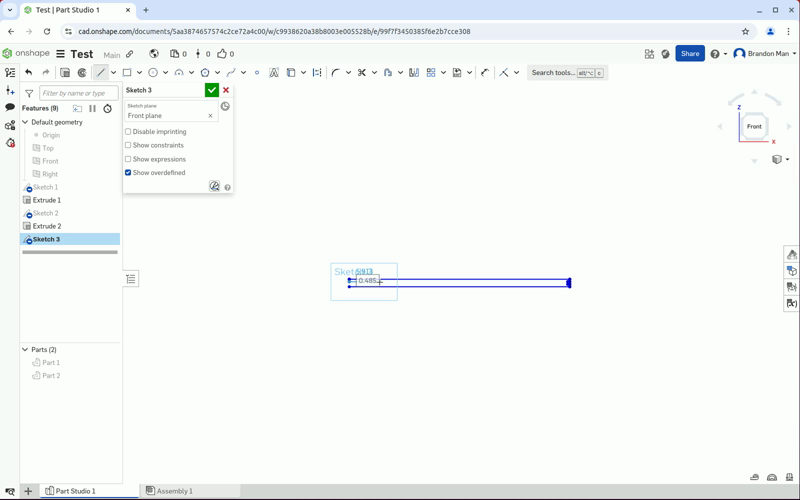
mouse_move(351, 281)
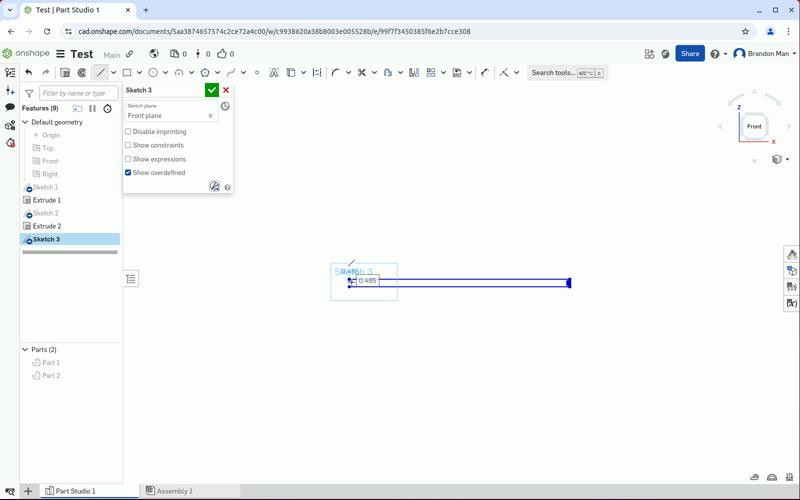
scroll(6)
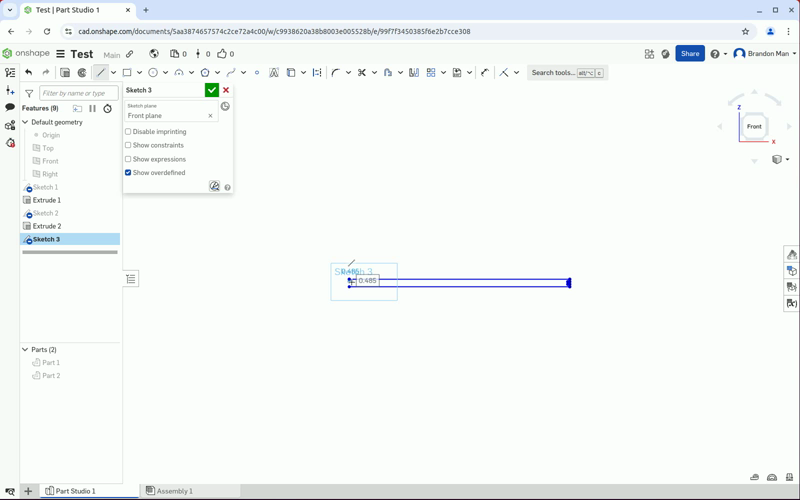
scroll(6)
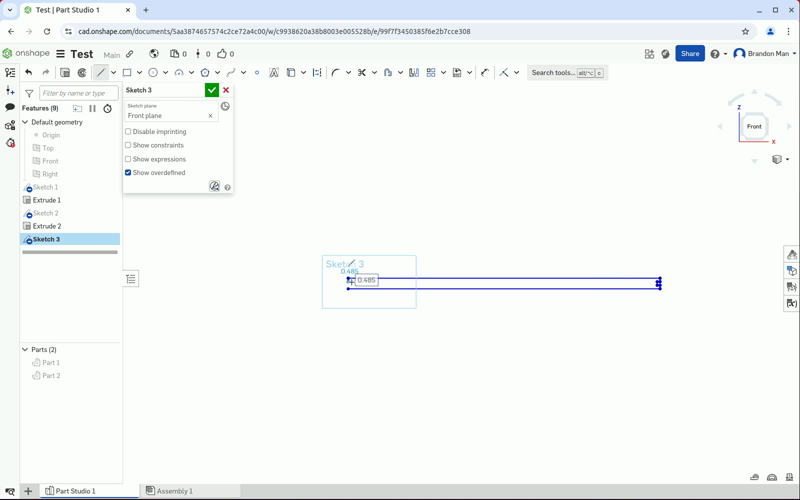
scroll(6)
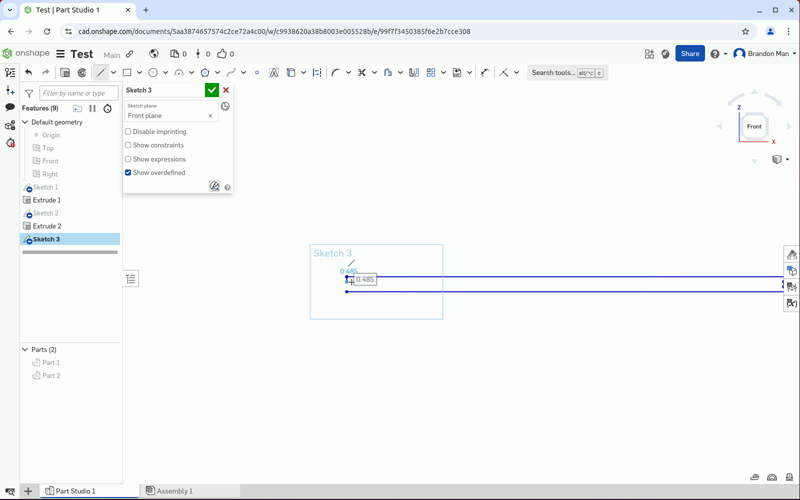
scroll(6)
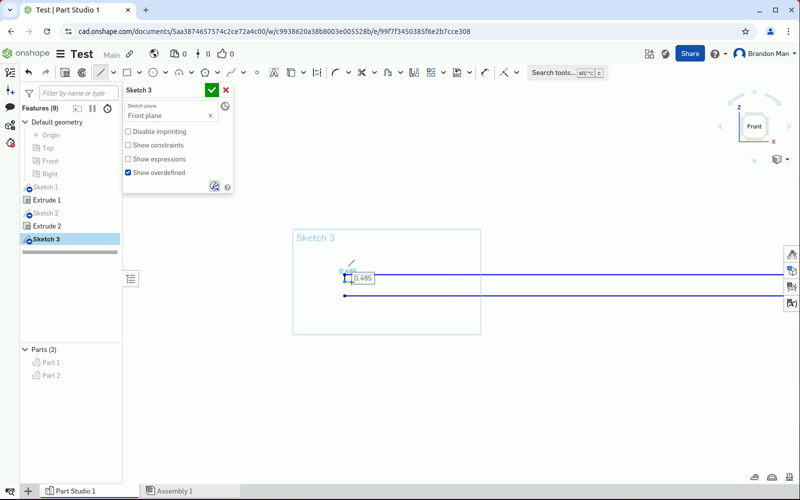
scroll(6)
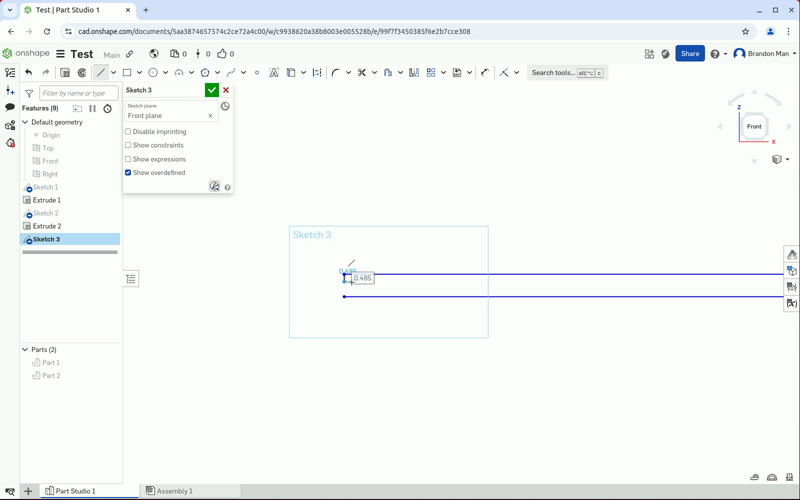
scroll(6)
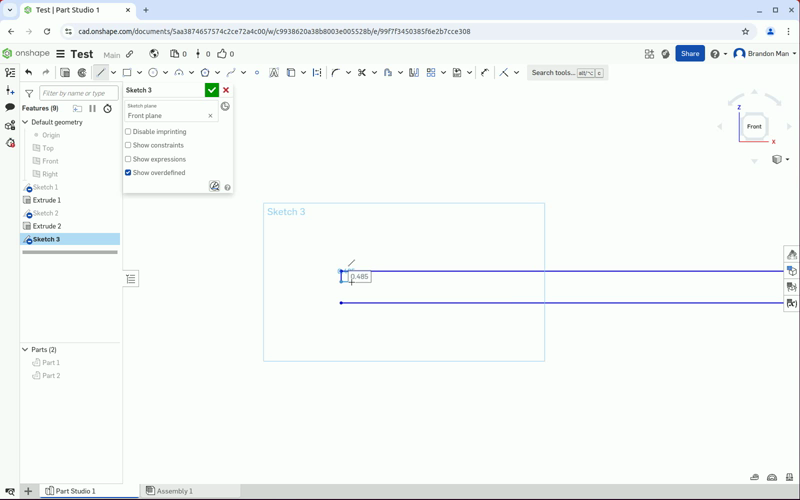
scroll(6)
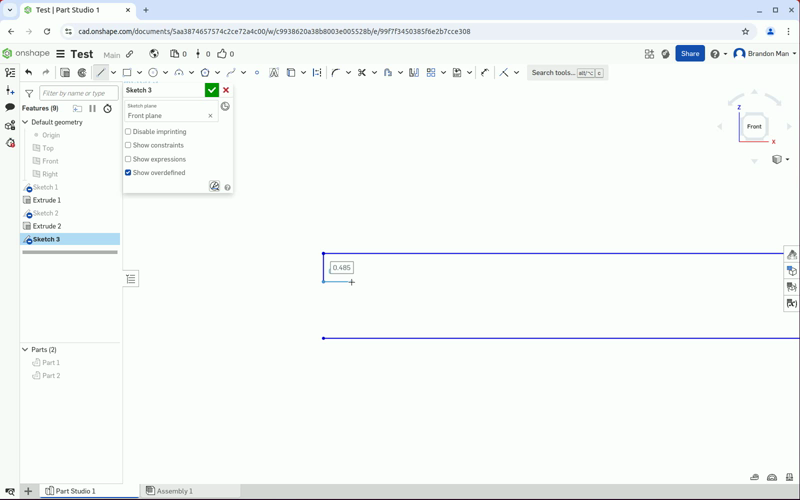
click(351, 281)
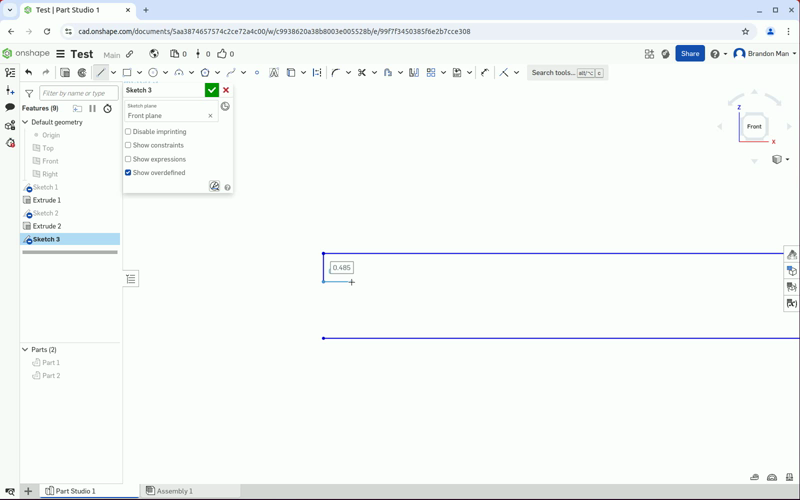
scroll(-6)
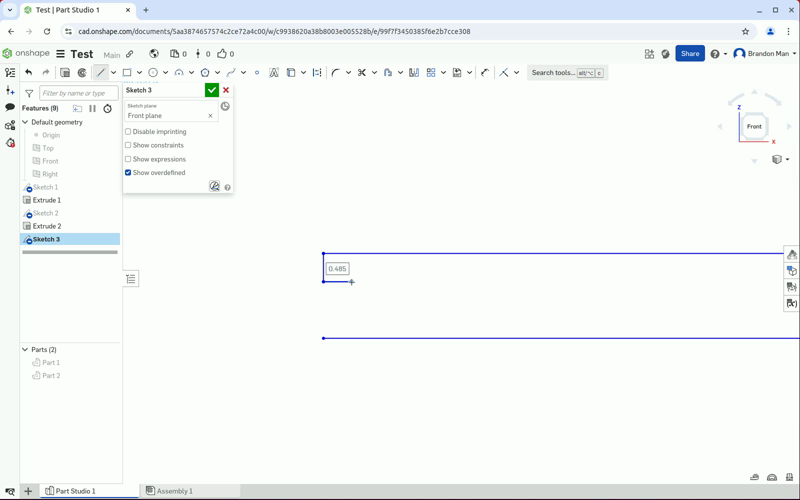
scroll(-6)
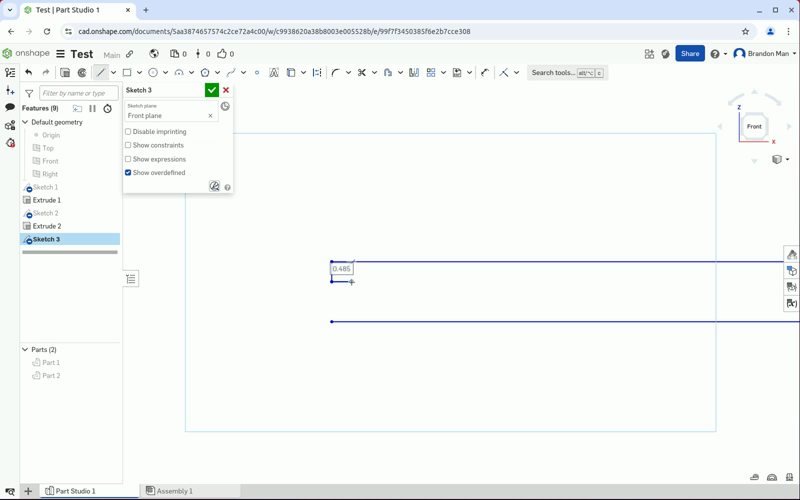
scroll(-6)
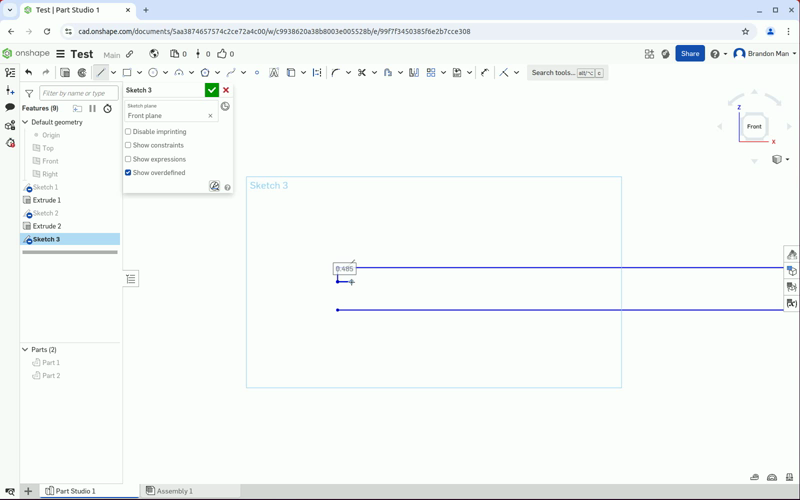
scroll(-6)
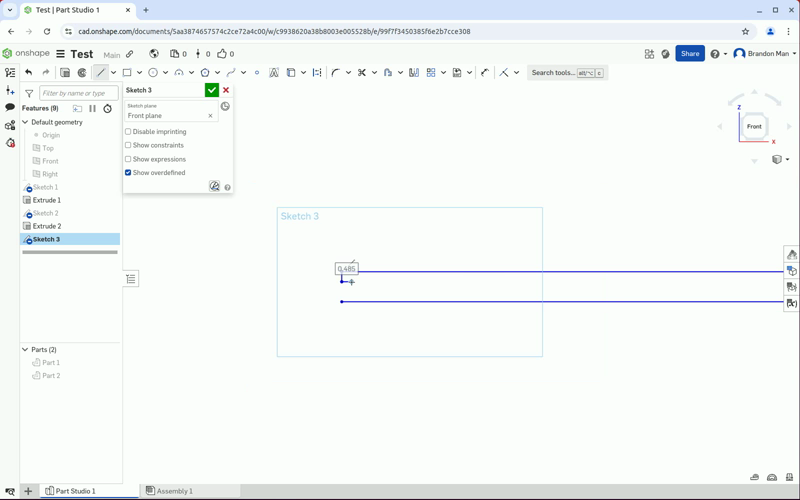
scroll(-6)
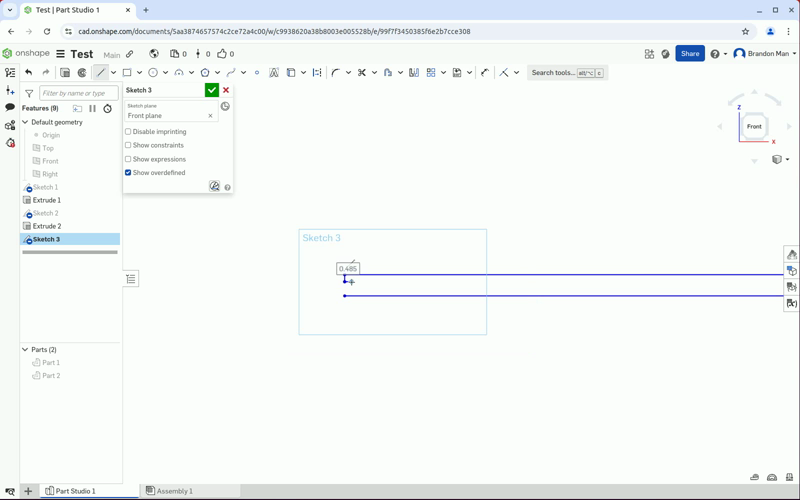
scroll(-6)
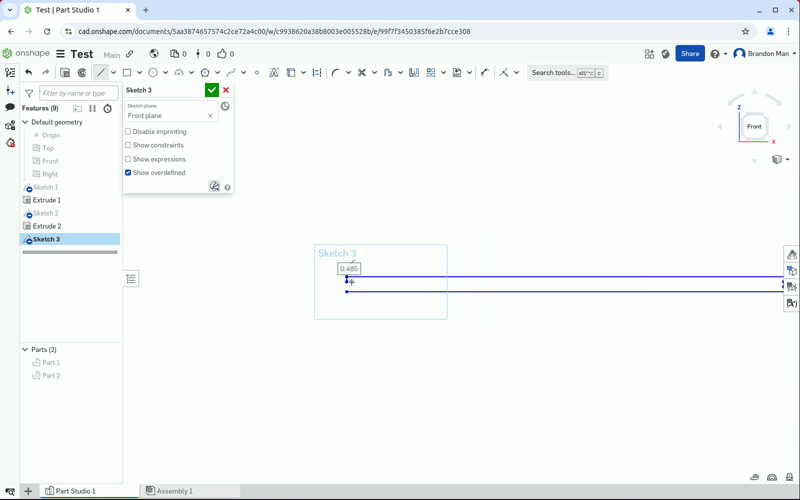
scroll(-6)
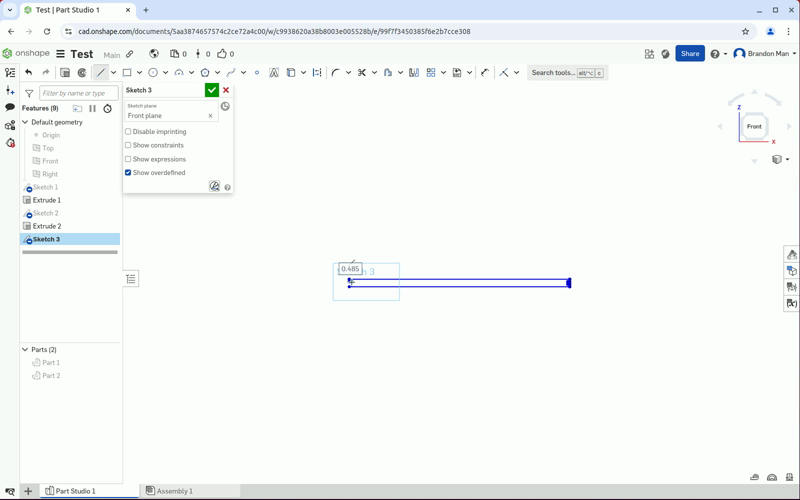
key_up(shift)
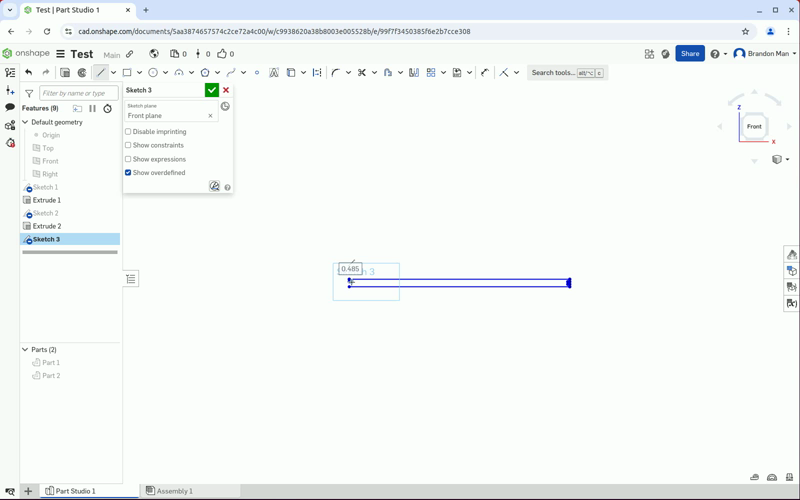
key_down(shift)
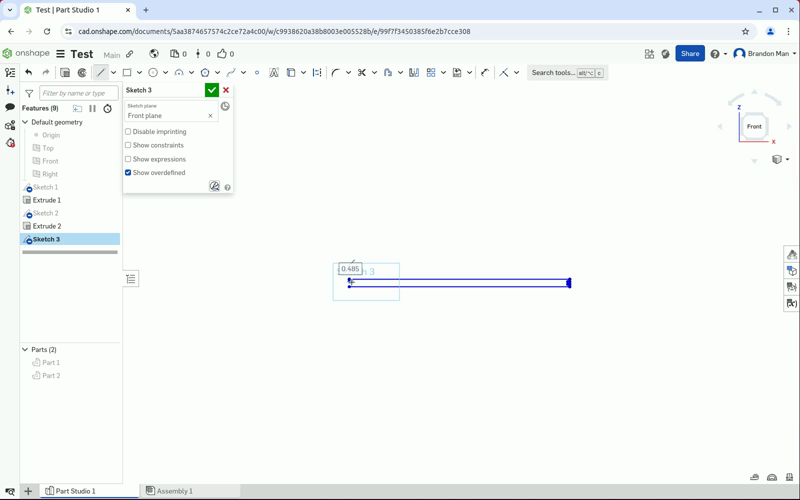
mouse_move(381, 281)
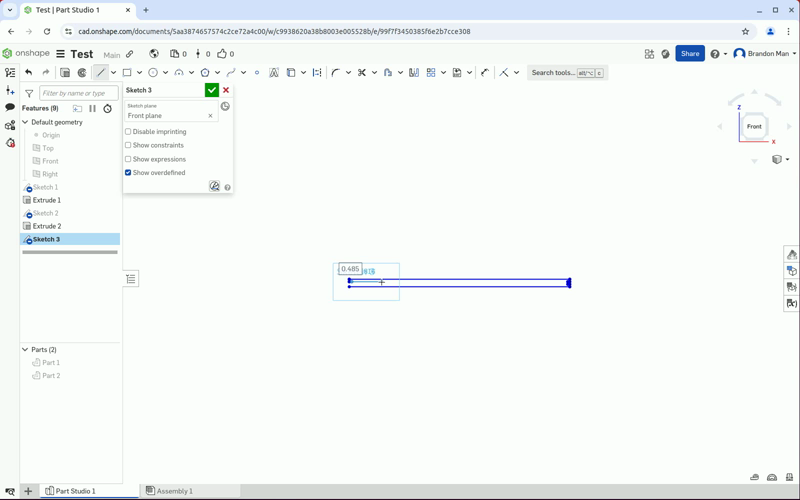
mouse_move(351, 284)
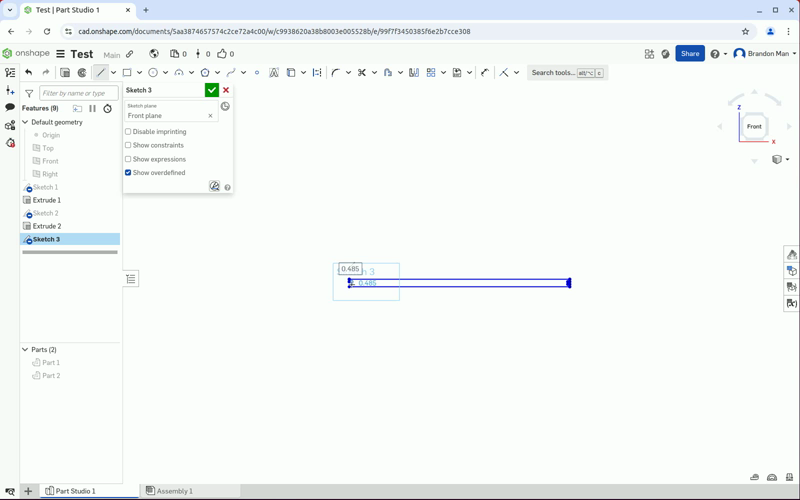
scroll(6)
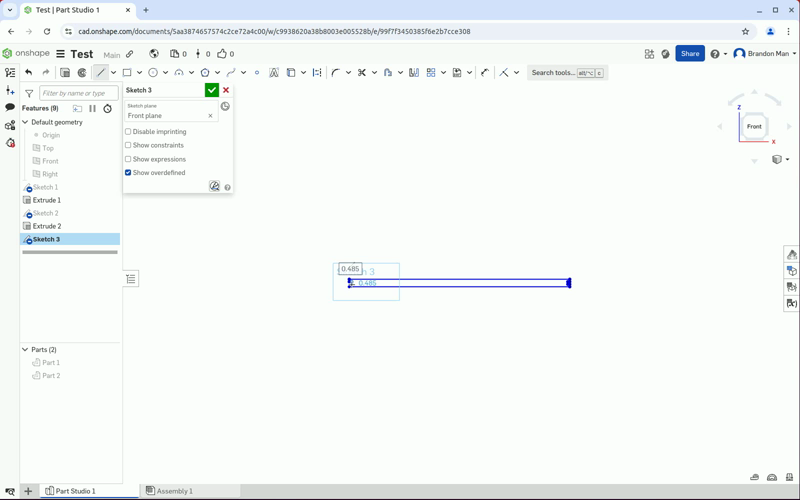
scroll(6)
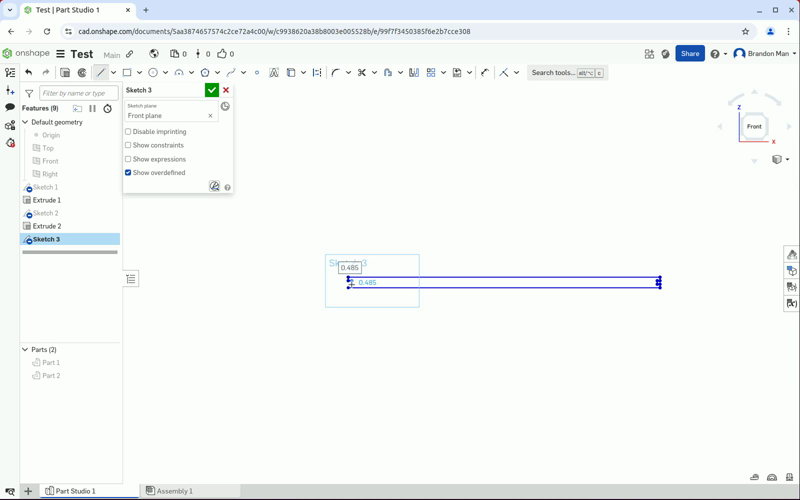
scroll(6)
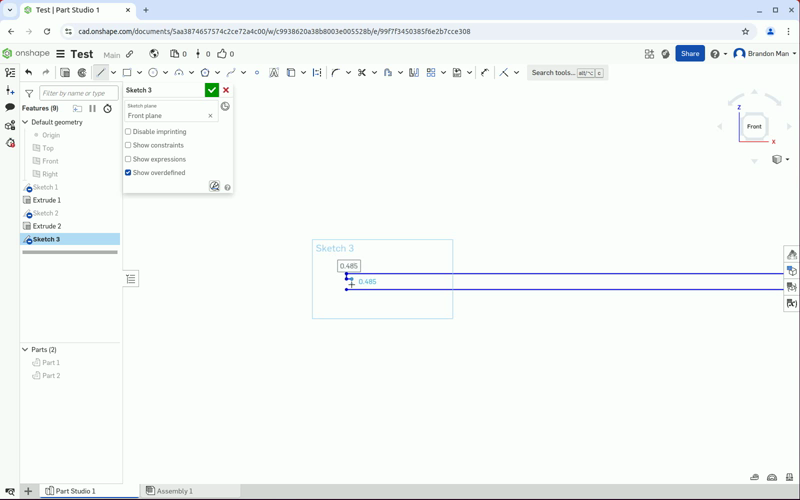
scroll(6)
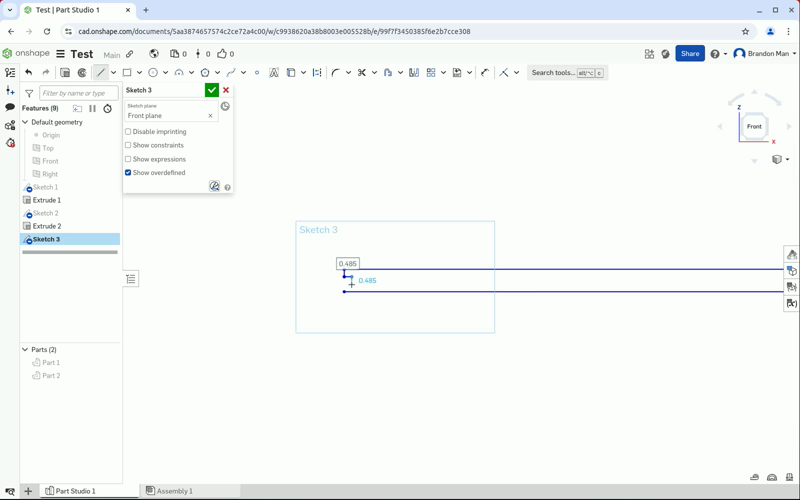
scroll(6)
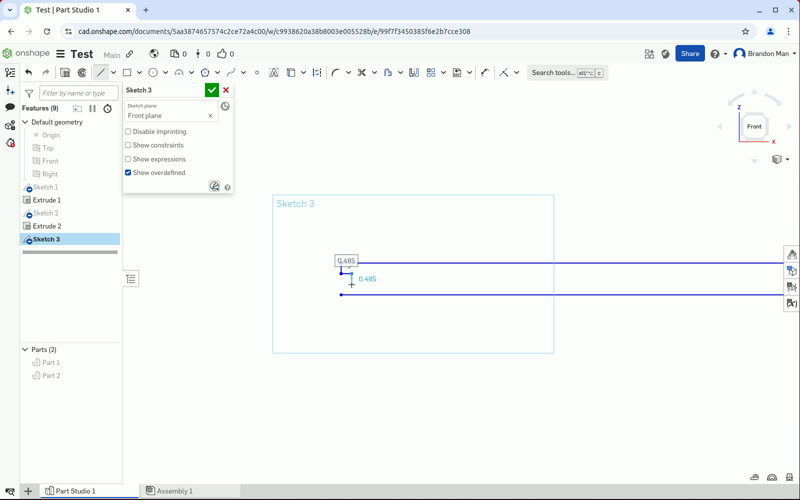
scroll(6)
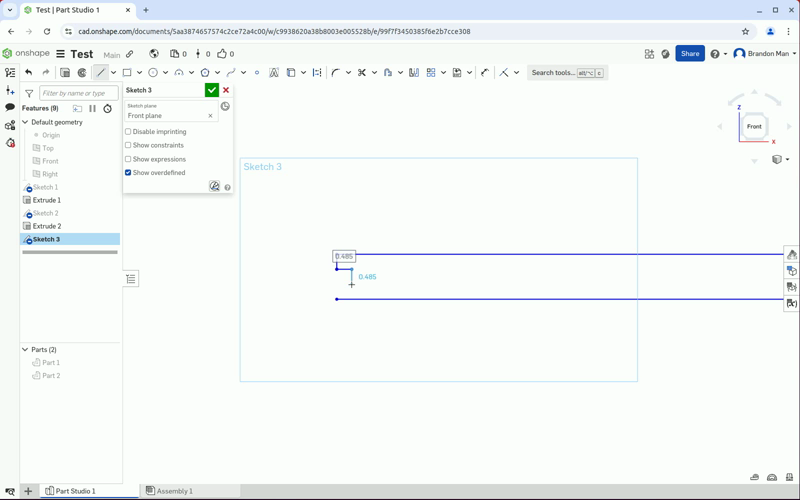
scroll(6)
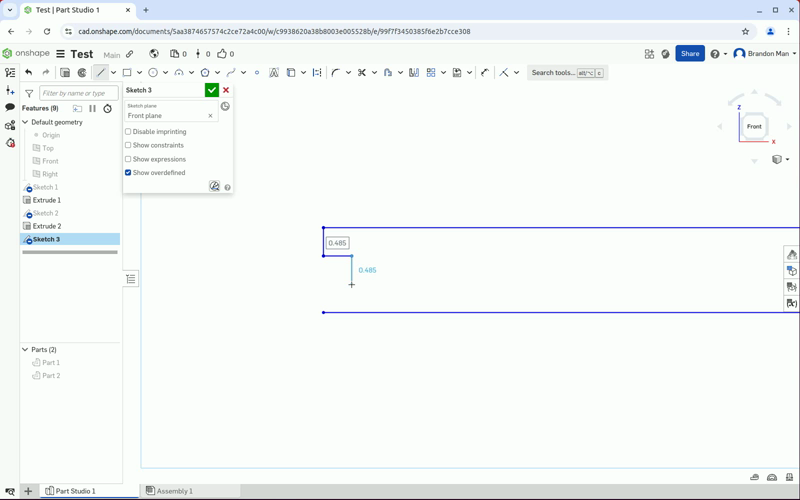
click(351, 284)
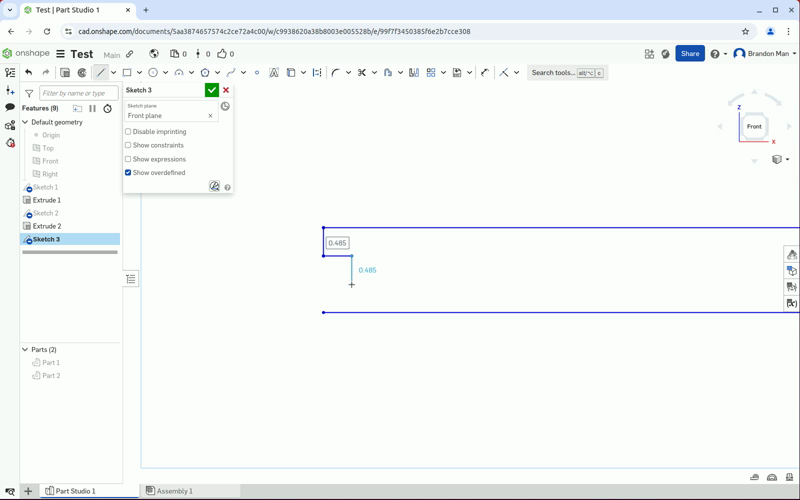
scroll(-6)
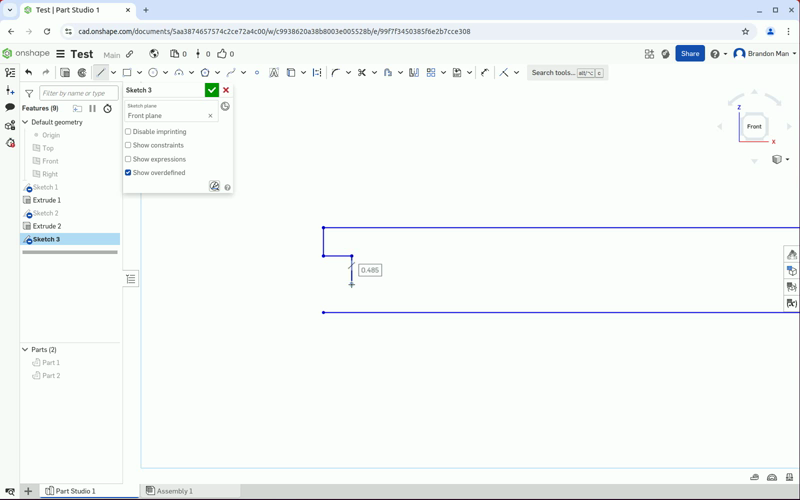
scroll(-6)
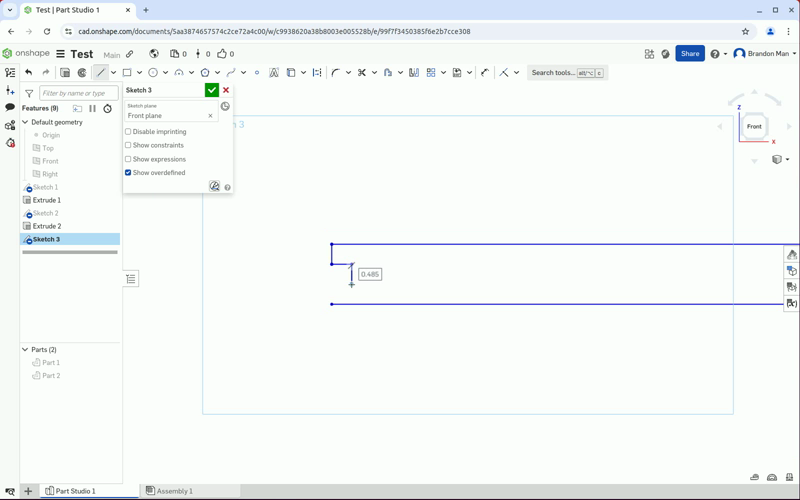
scroll(-6)
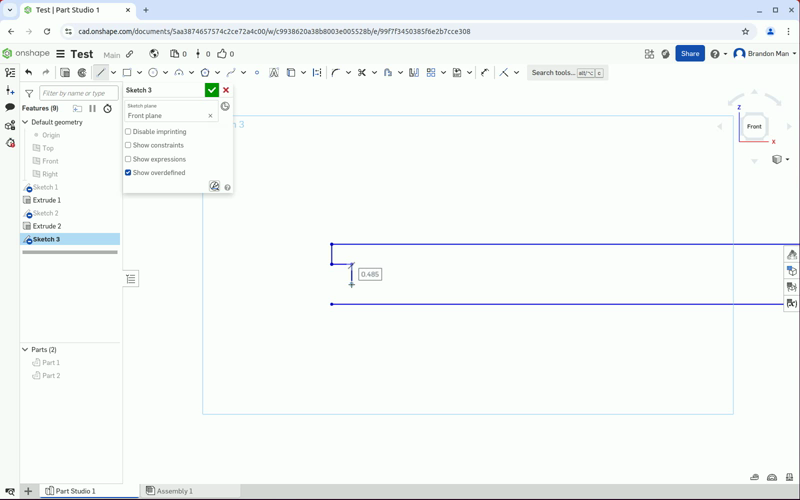
scroll(-6)
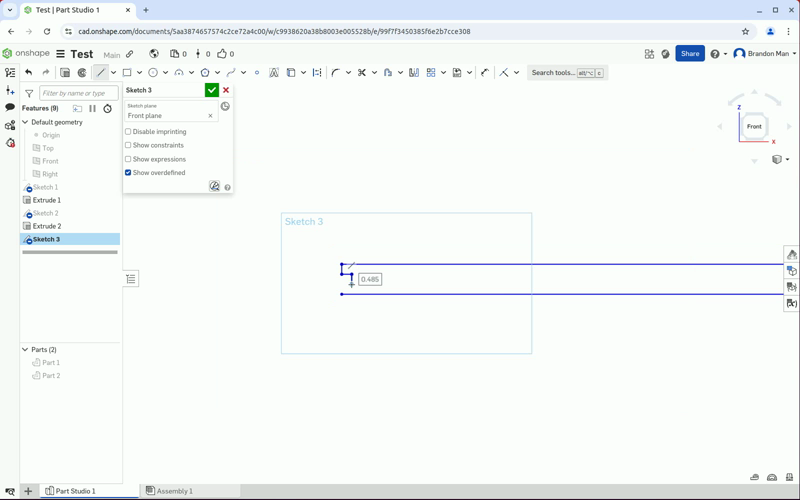
scroll(-6)
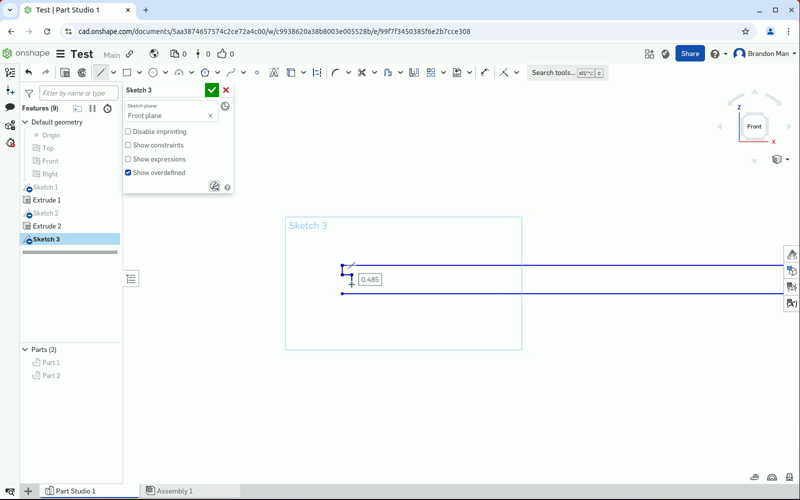
scroll(-6)
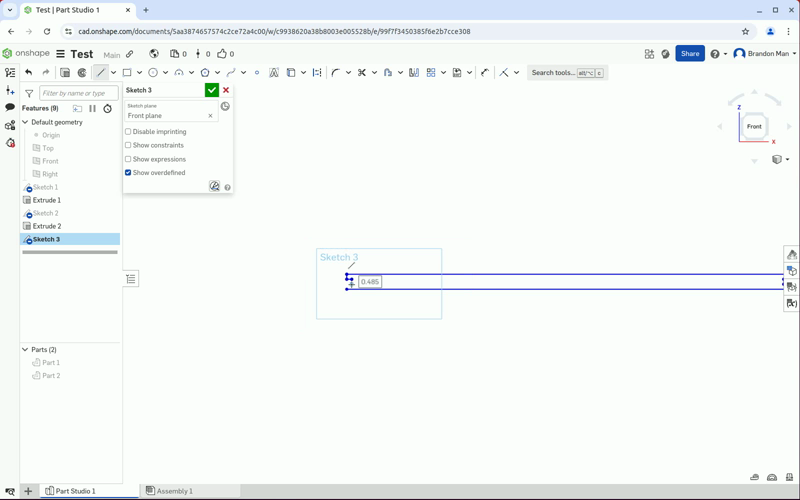
scroll(-6)
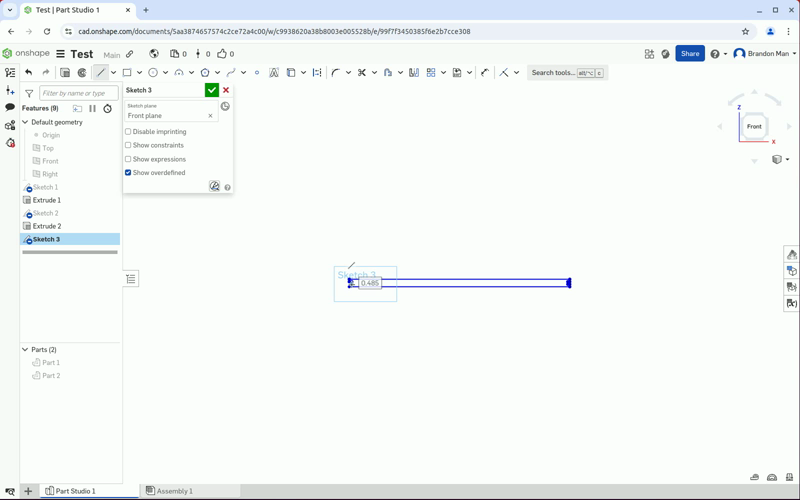
key_up(shift)
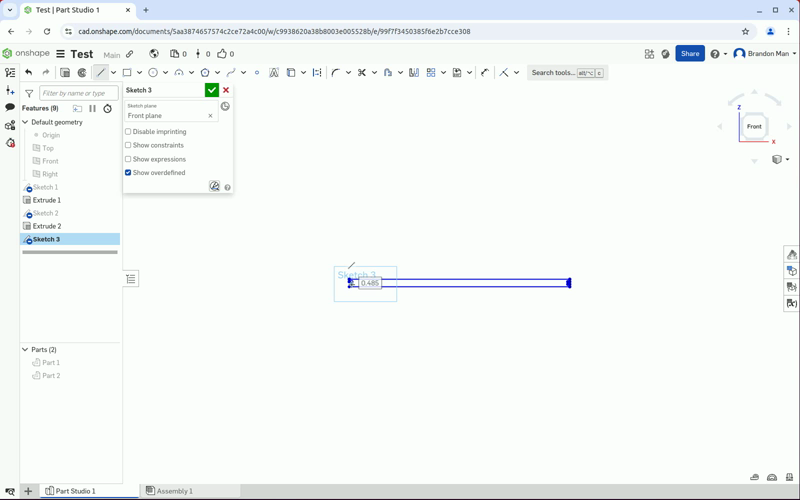
key_down(shift)
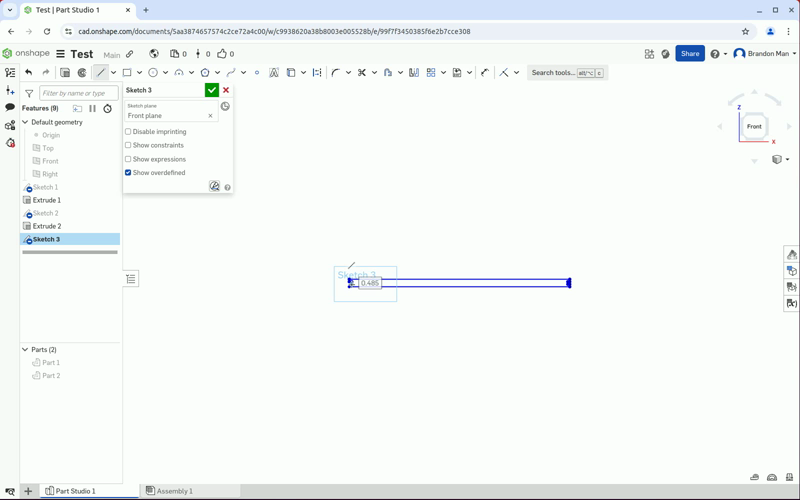
mouse_move(381, 284)
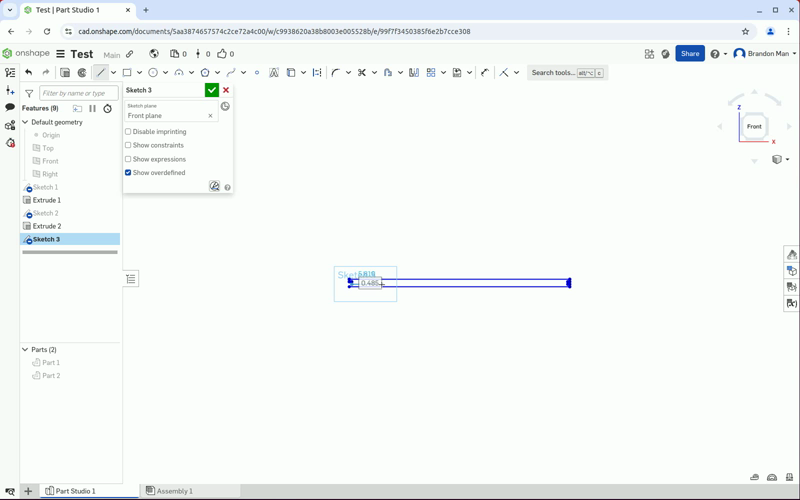
mouse_move(349, 284)
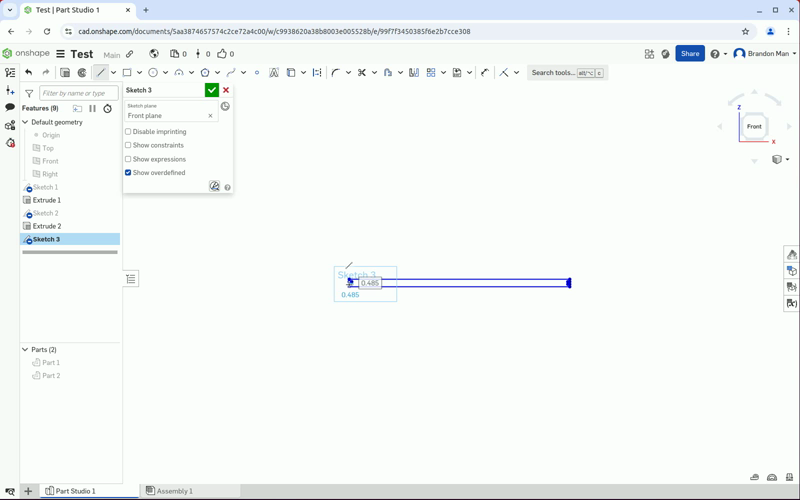
scroll(6)
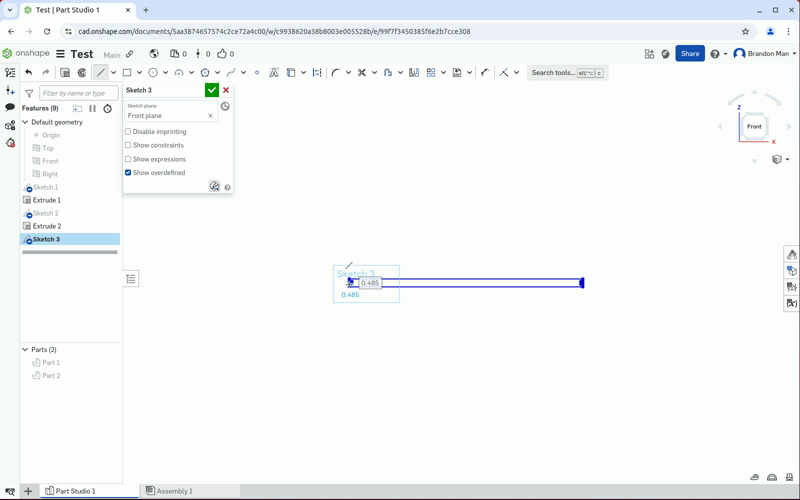
scroll(6)
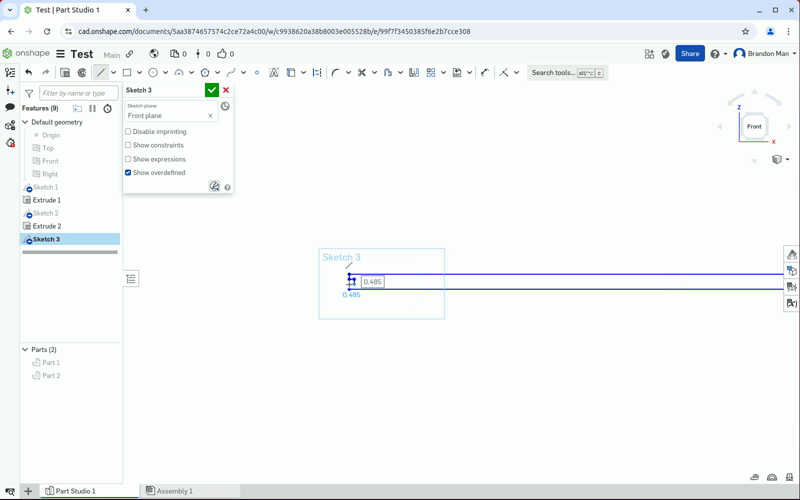
scroll(6)
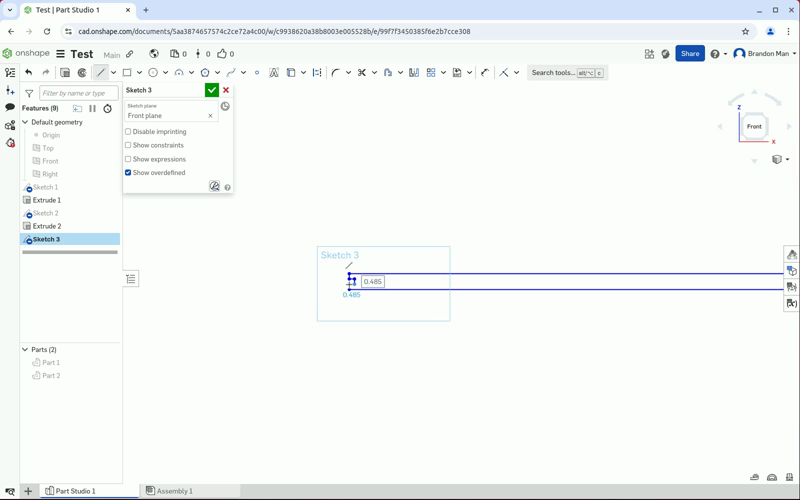
scroll(6)
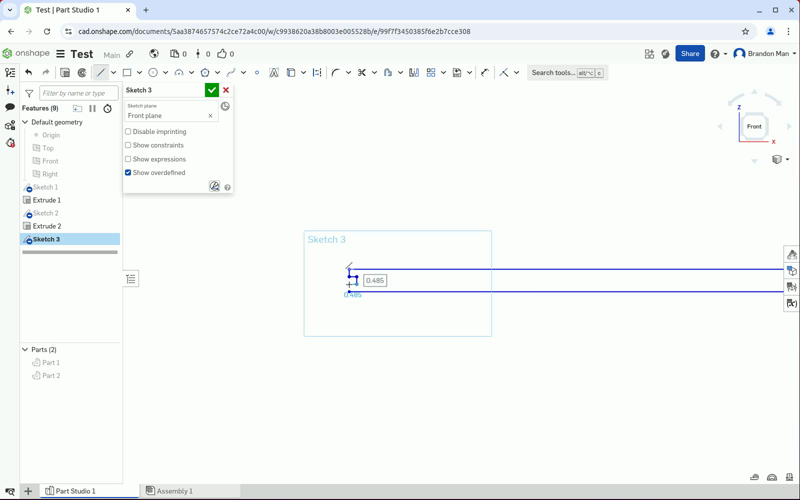
scroll(6)
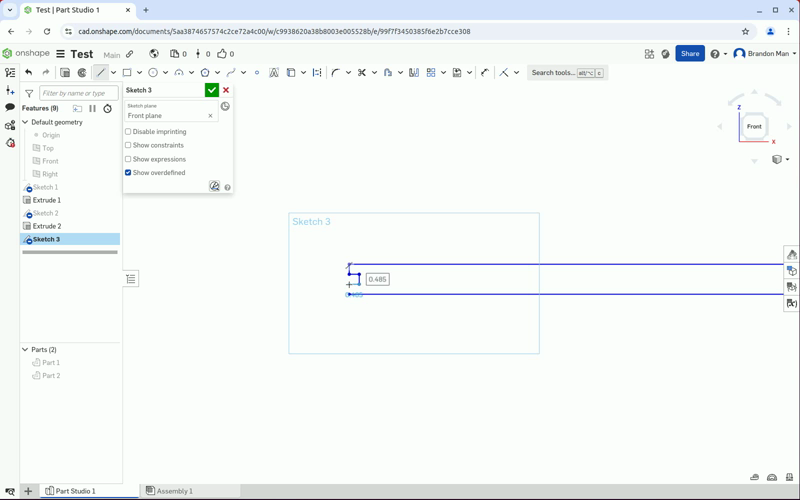
scroll(6)
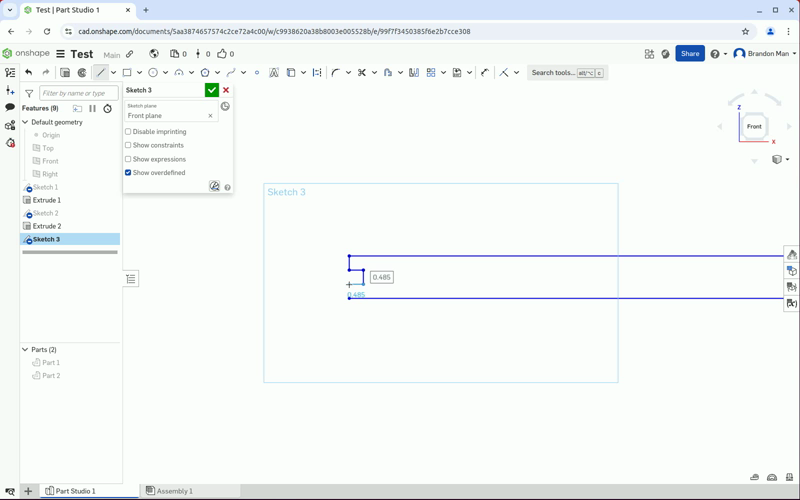
scroll(6)
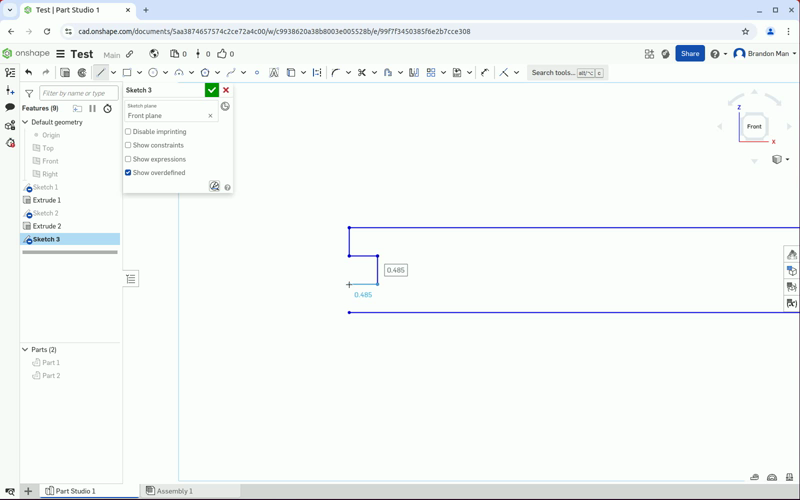
click(349, 284)
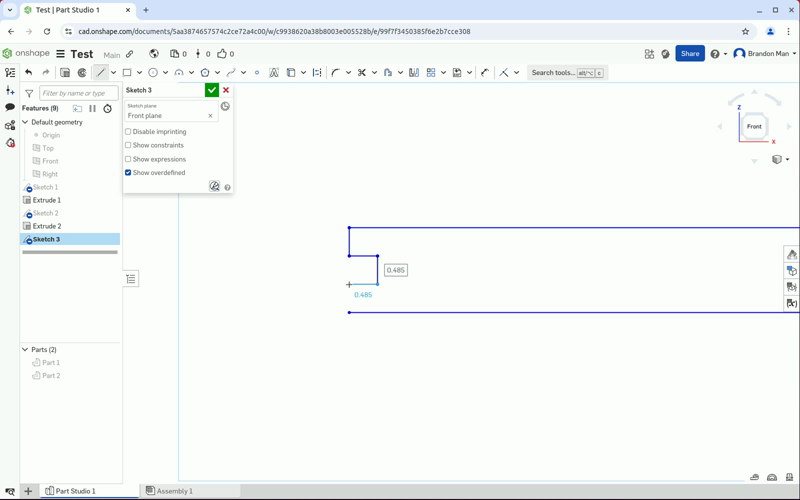
scroll(-6)
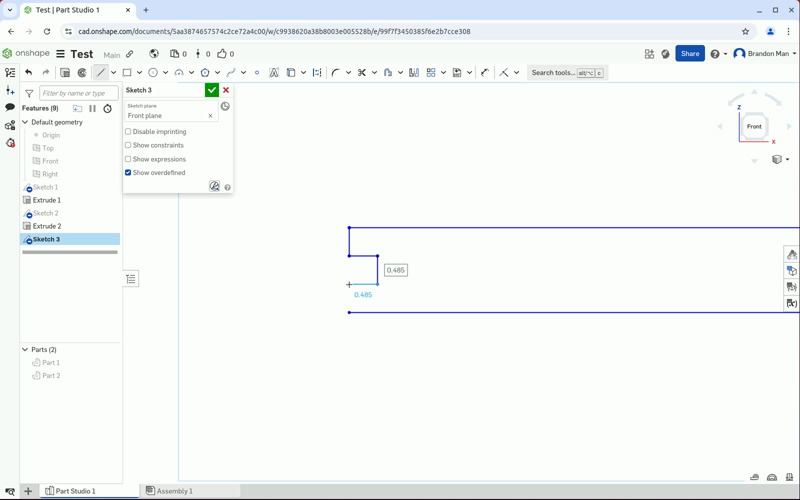
scroll(-6)
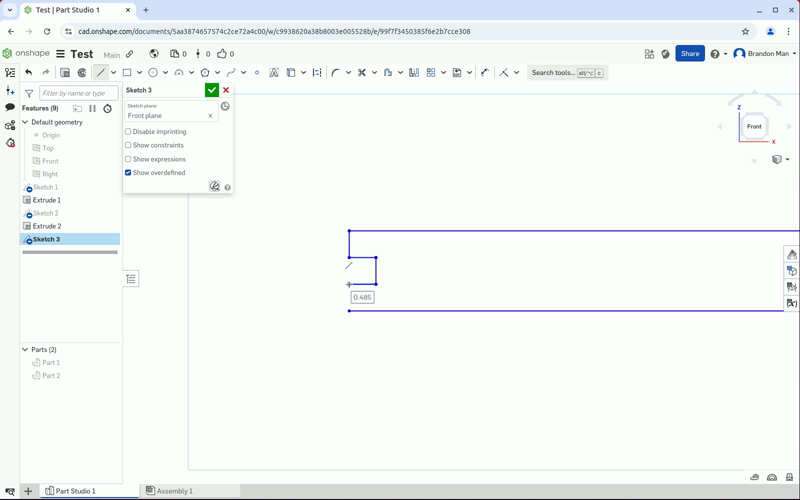
scroll(-6)
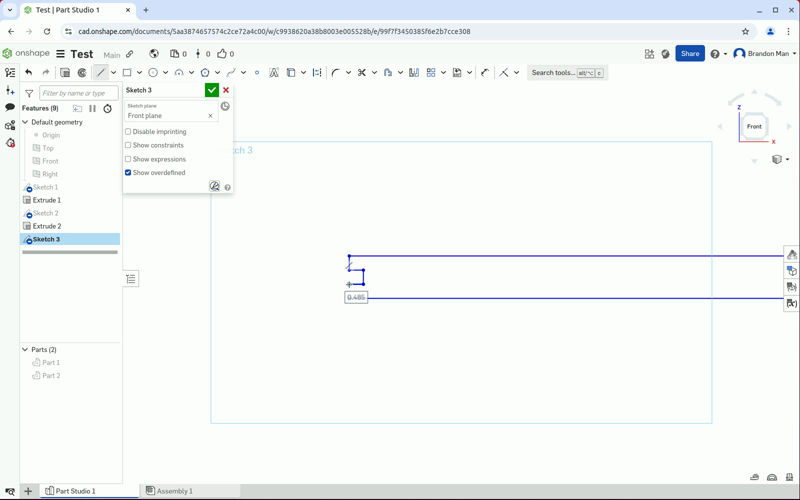
scroll(-6)
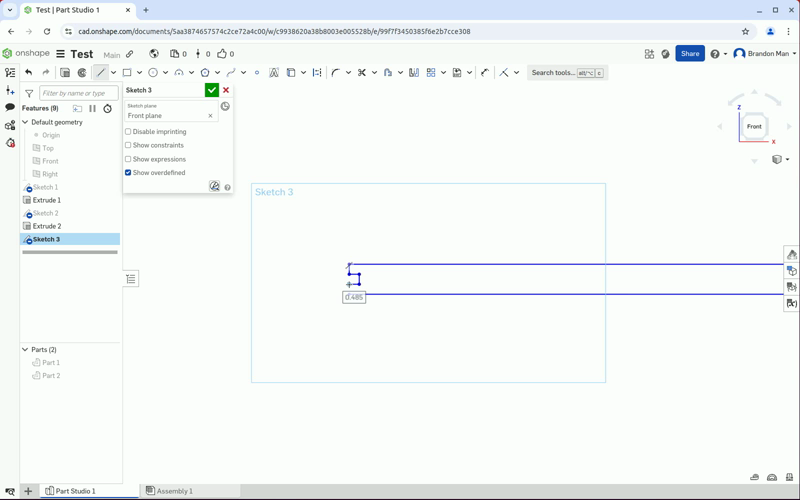
scroll(-6)
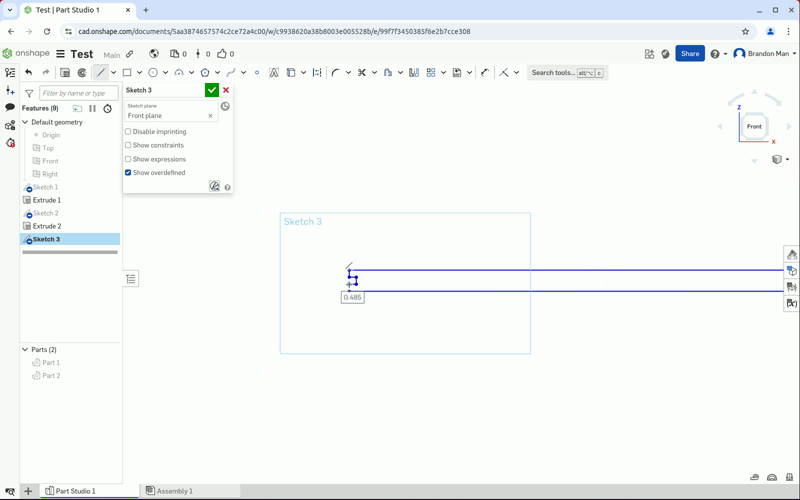
scroll(-6)
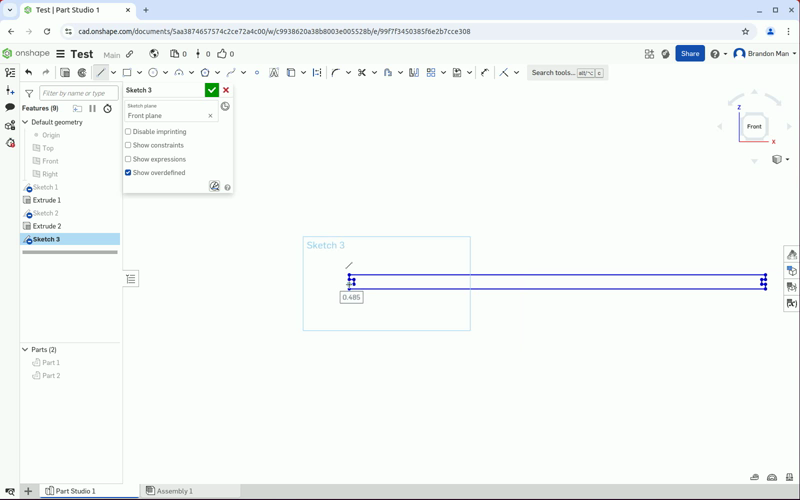
scroll(-6)
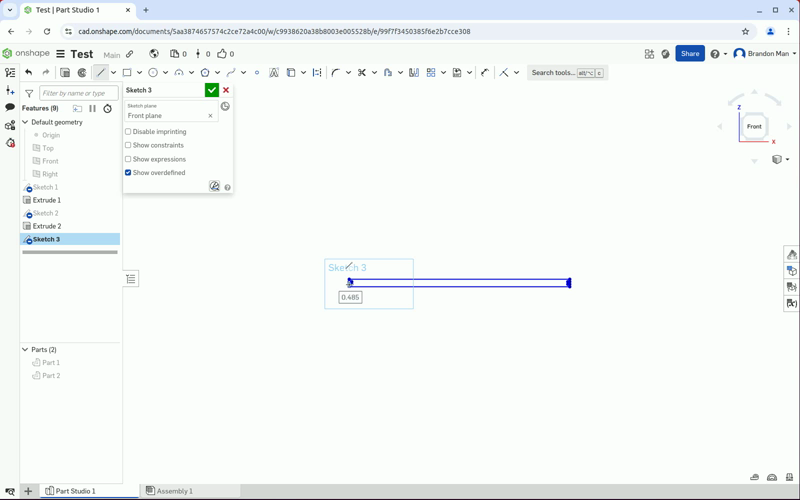
key_up(shift)
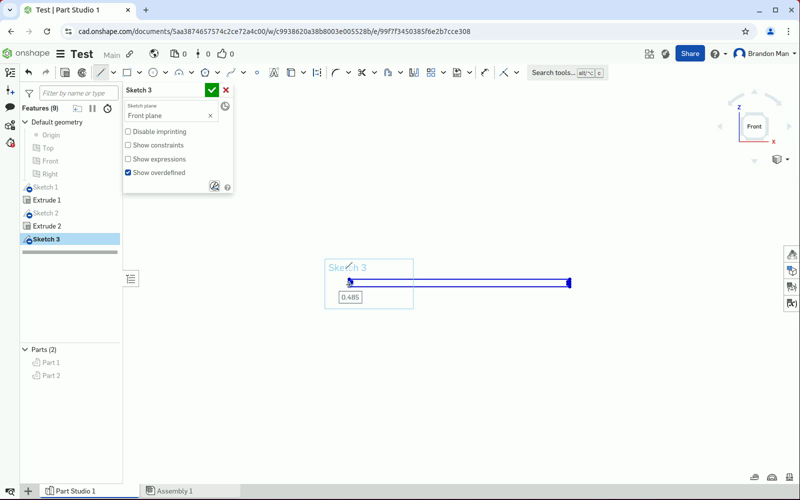
mouse_move(379, 284)
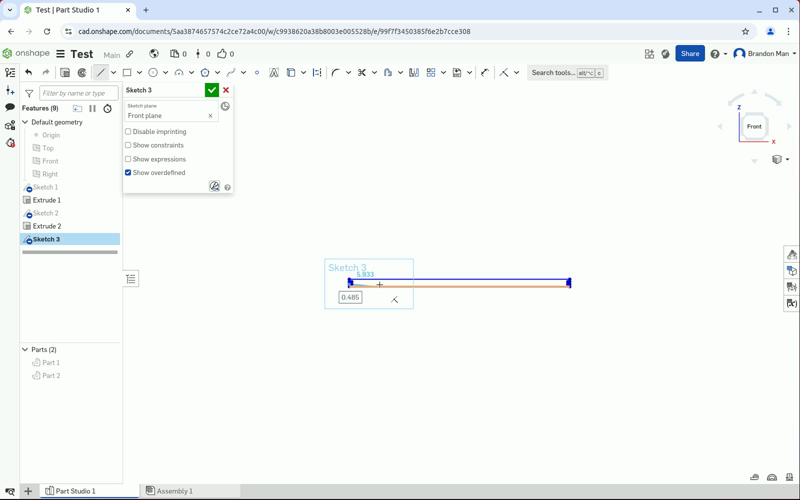
key_down(shift)
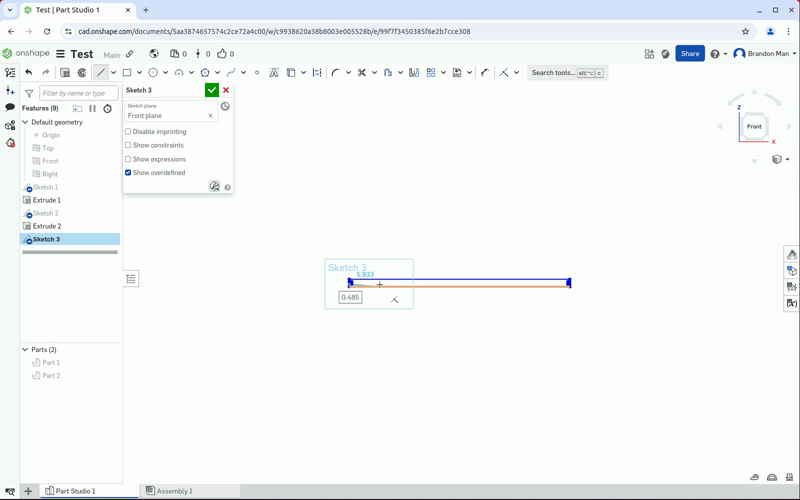
mouse_move(349, 286)
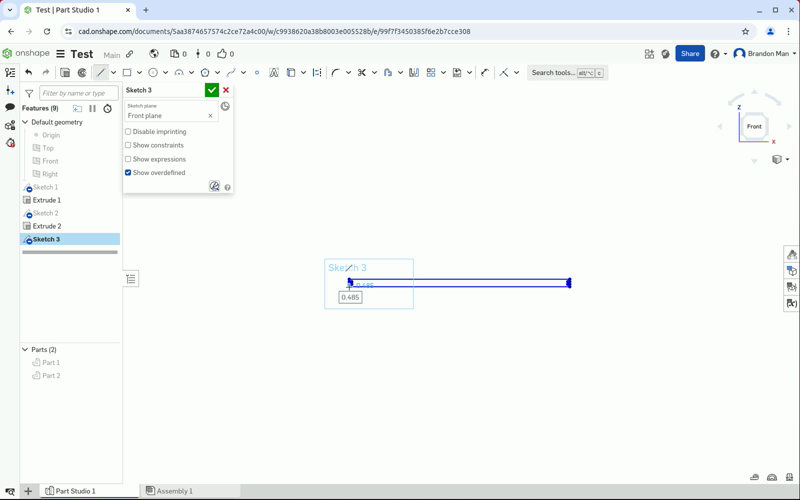
scroll(6)
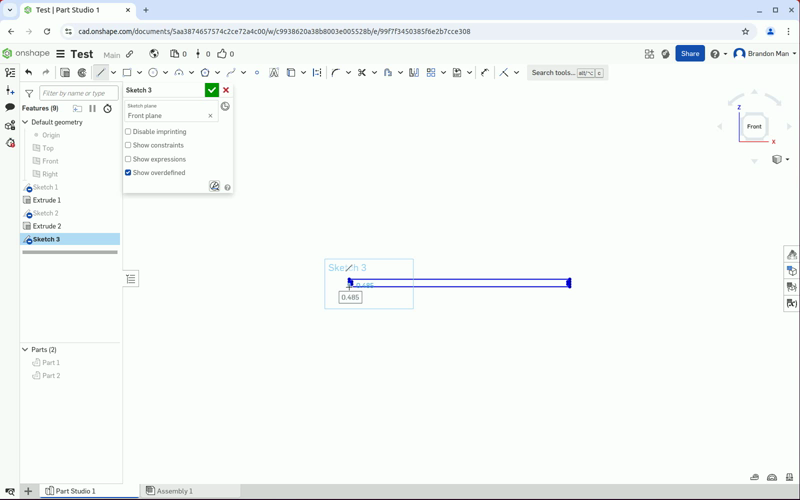
scroll(6)
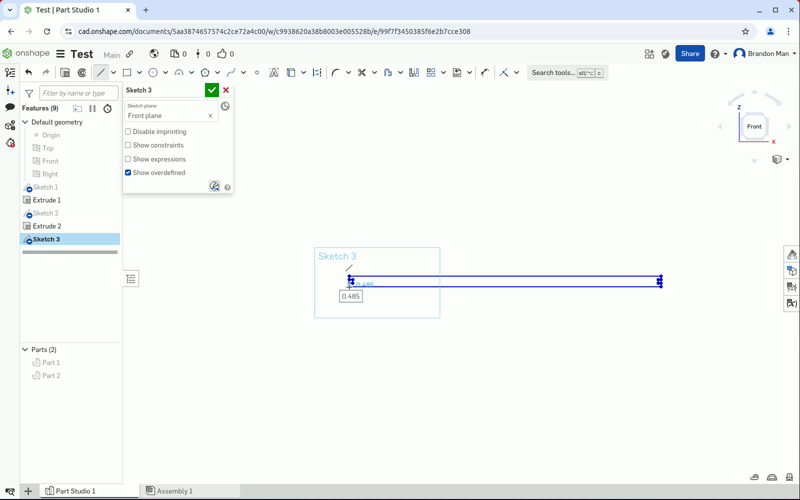
scroll(6)
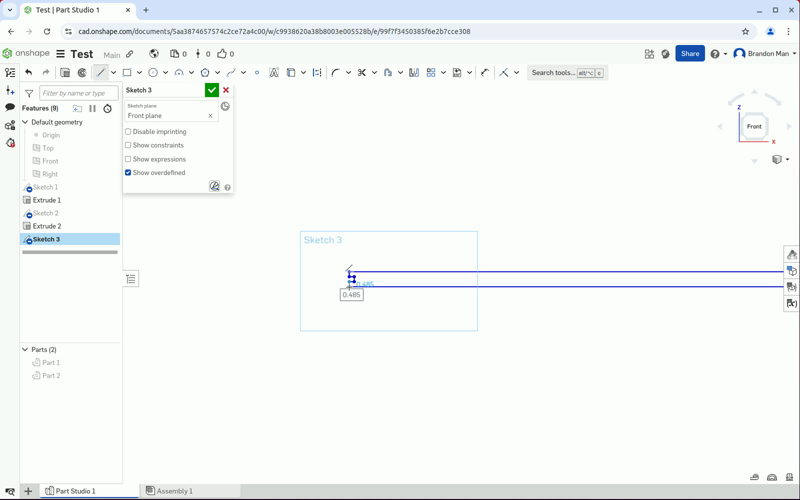
scroll(6)
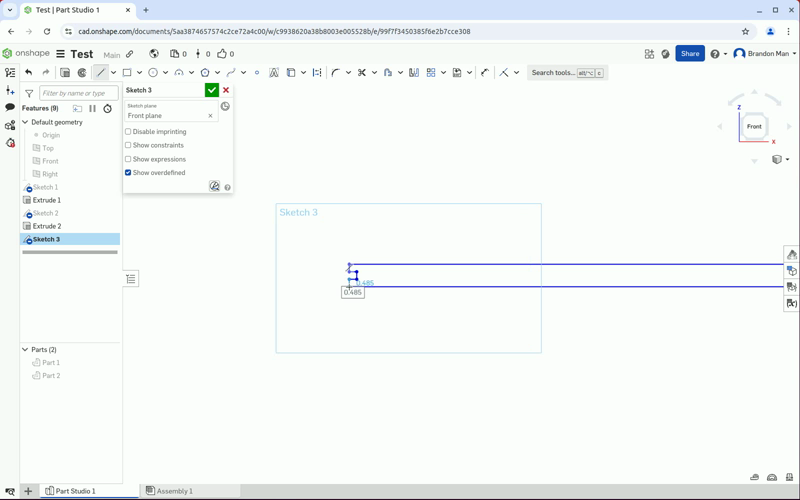
scroll(6)
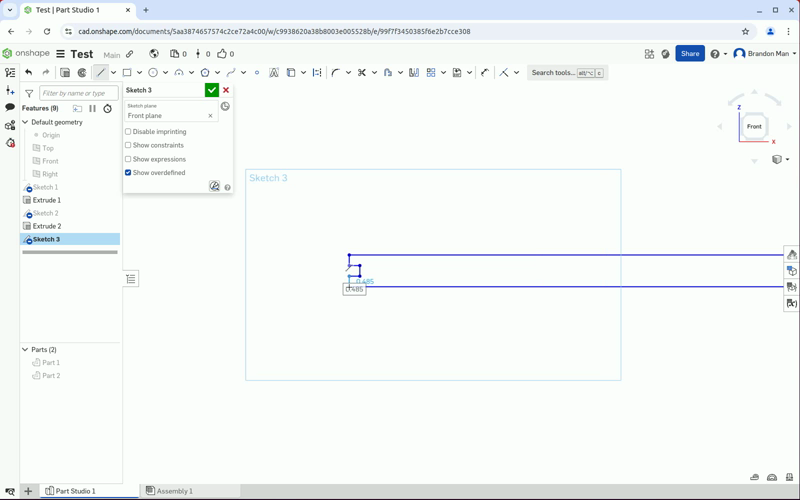
scroll(6)
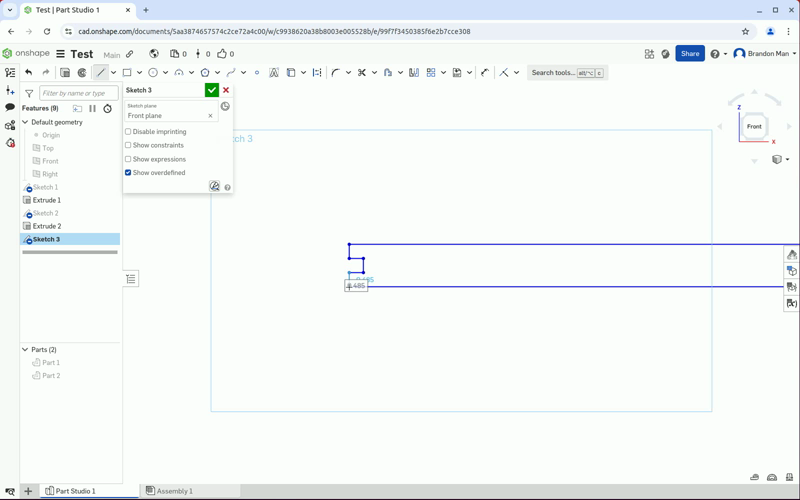
scroll(6)
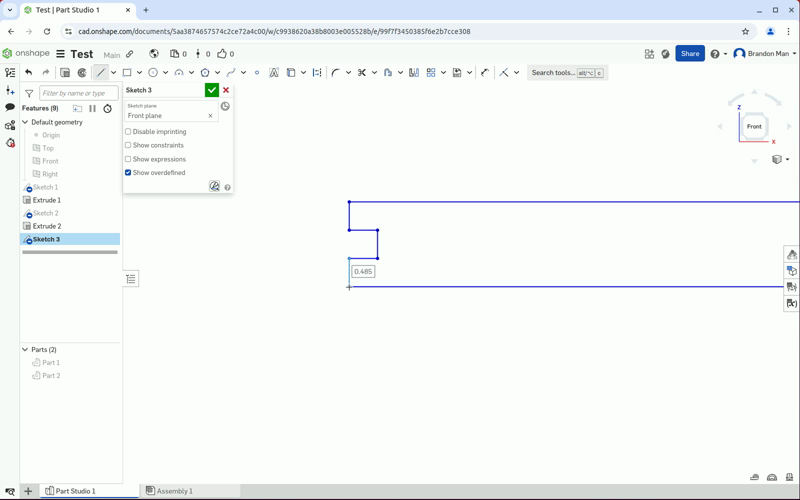
key_up(shift)
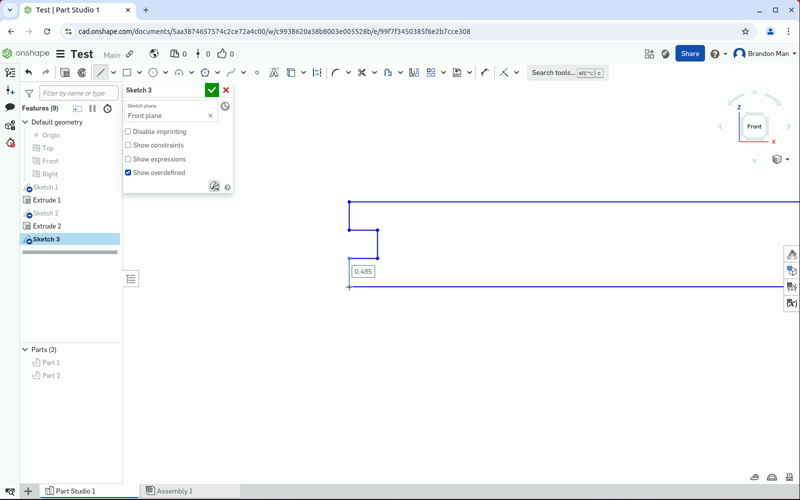
click(349, 286)
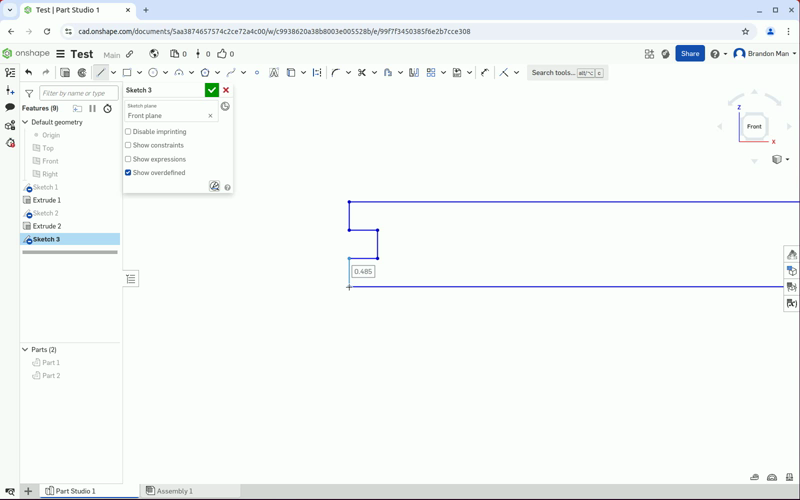
scroll(-6)
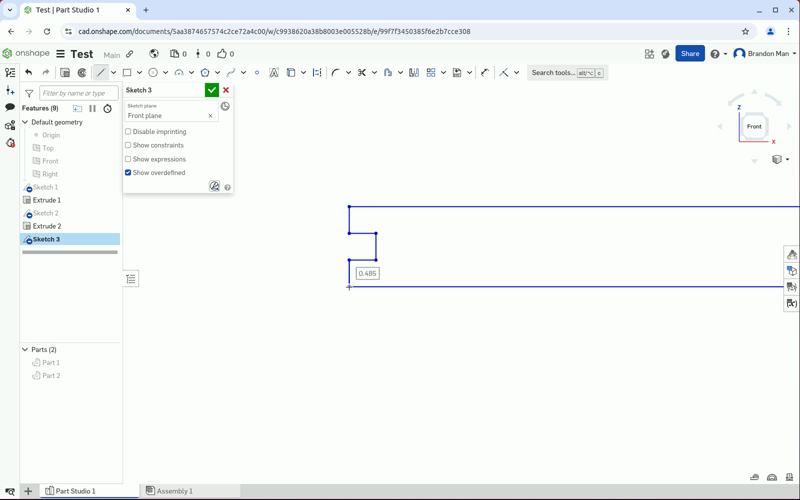
scroll(-6)
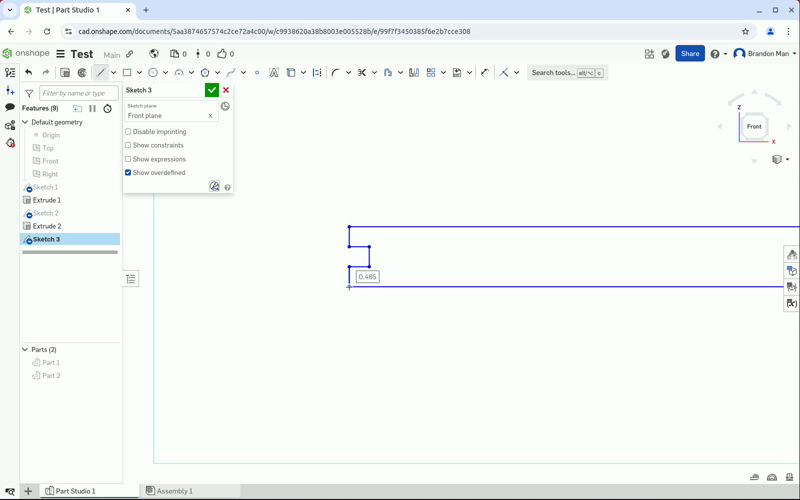
scroll(-6)
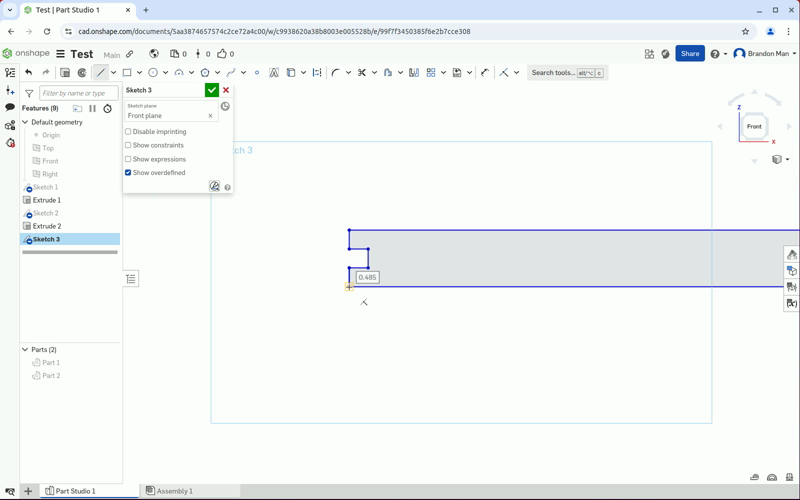
scroll(-6)
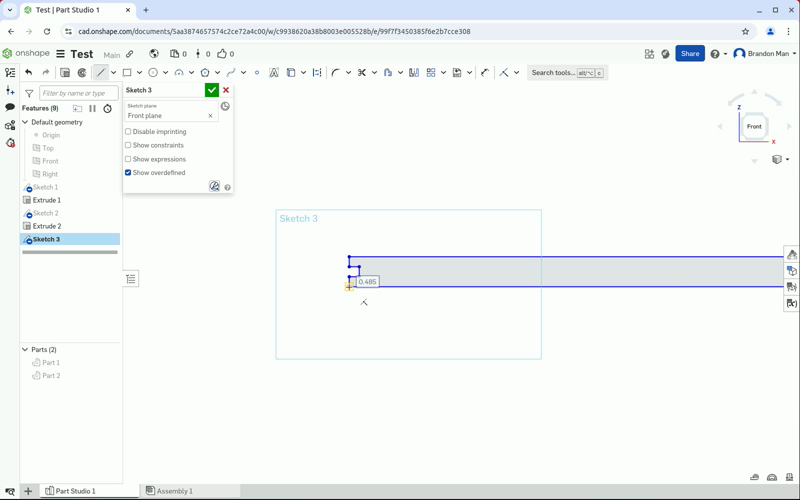
scroll(-6)
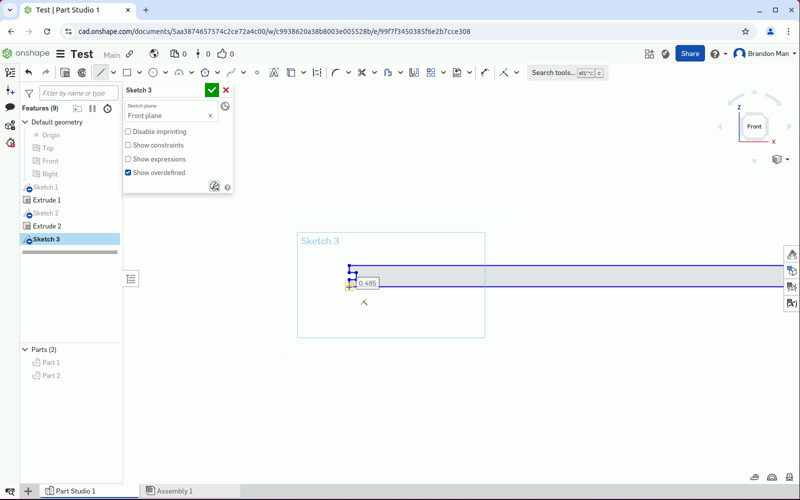
scroll(-6)
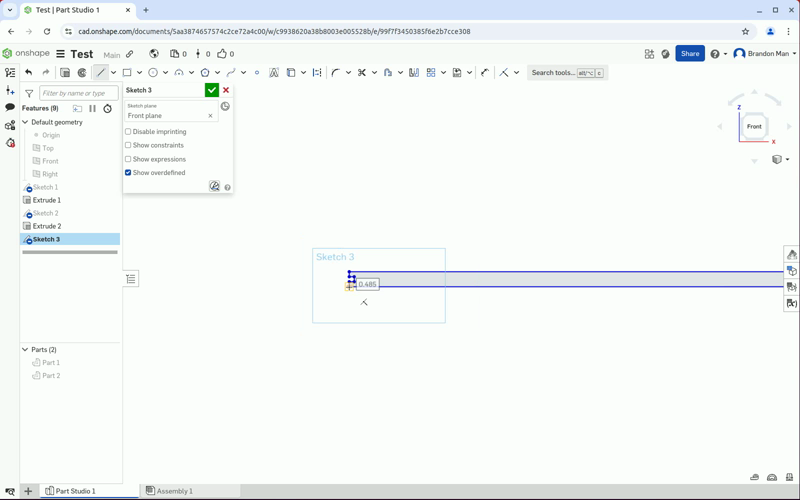
scroll(-6)
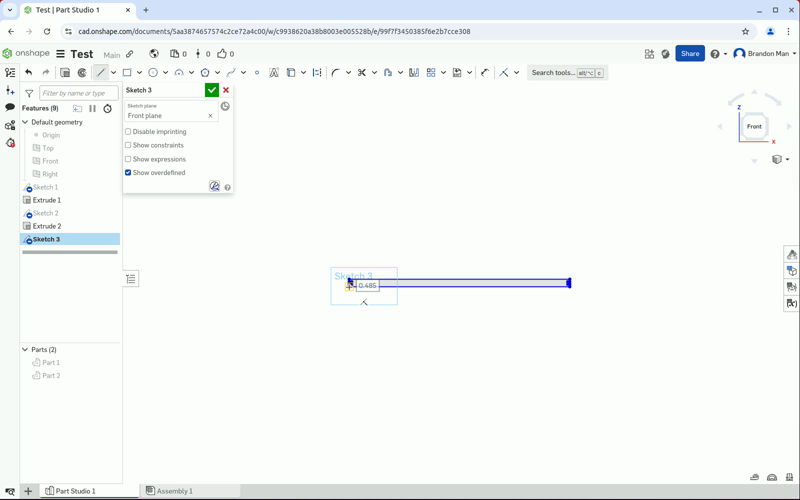
key(esc)
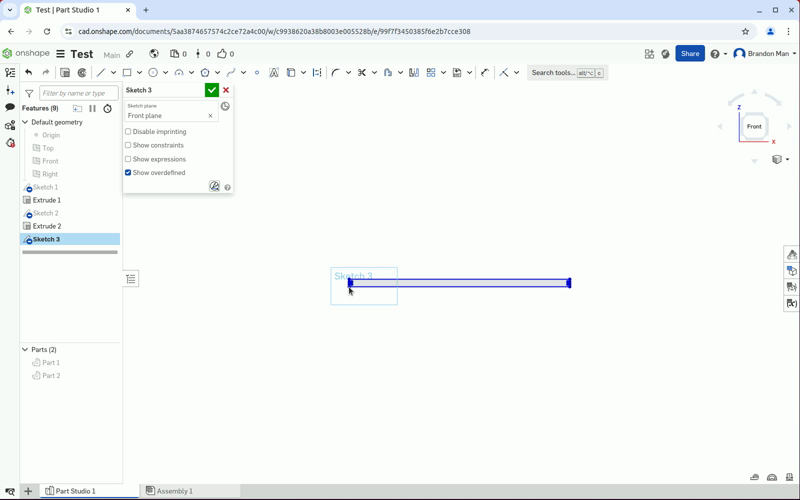
mouse_move(449, 283)
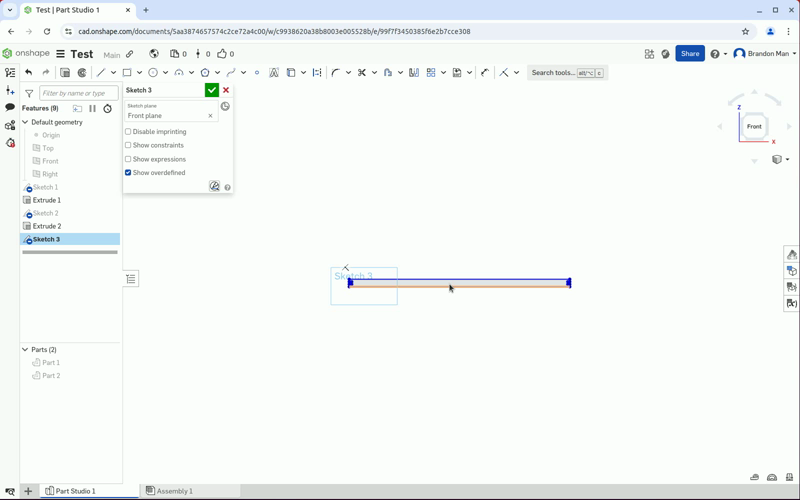
scroll(6)
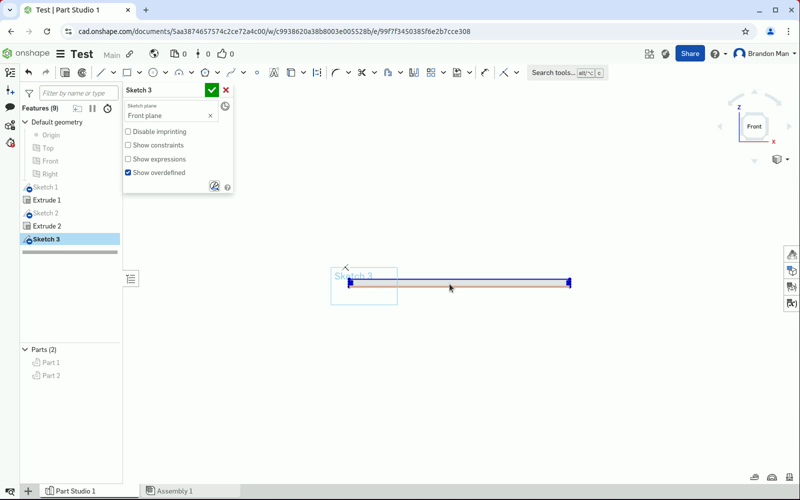
scroll(6)
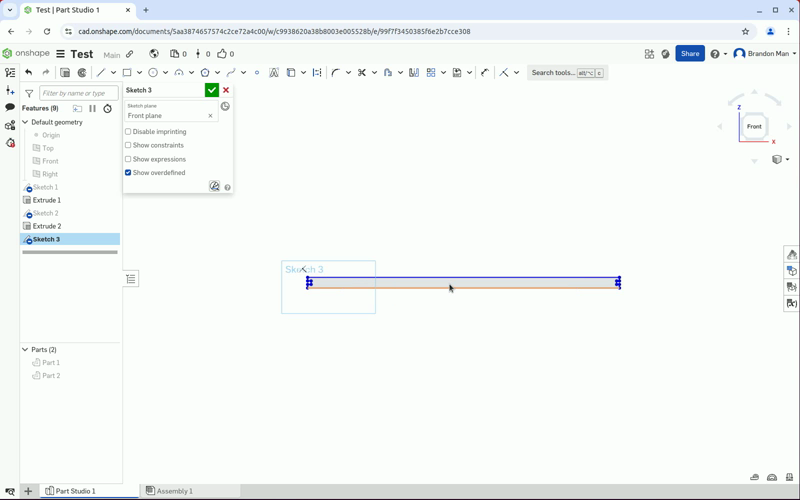
scroll(6)
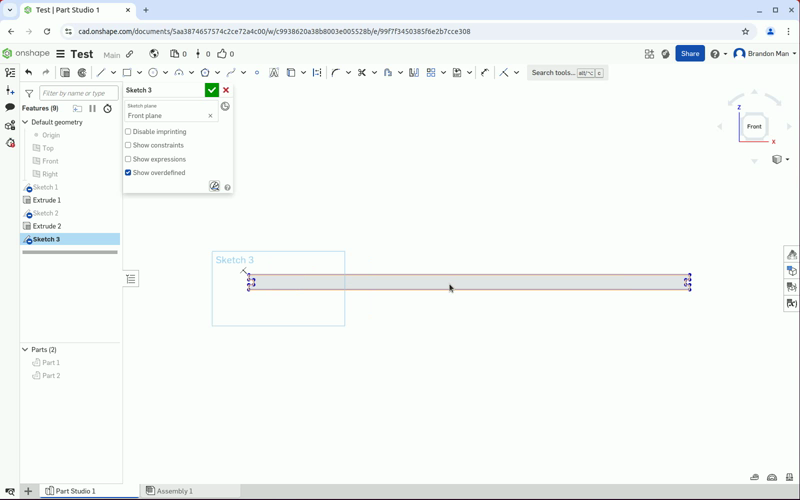
scroll(6)
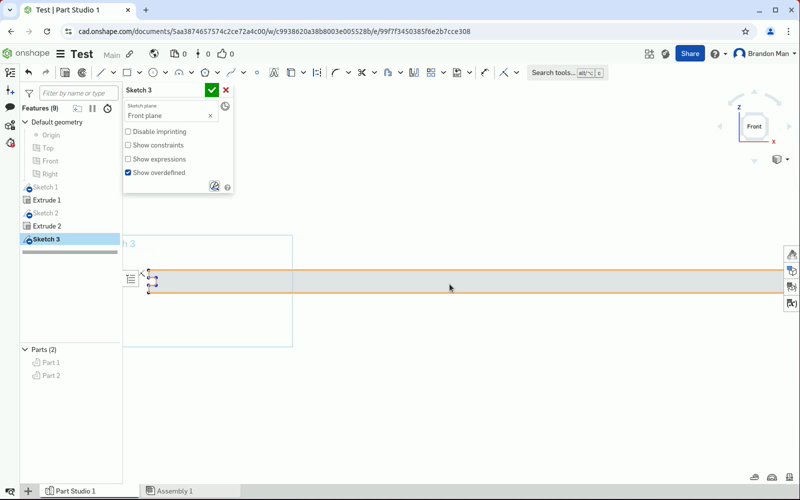
scroll(6)
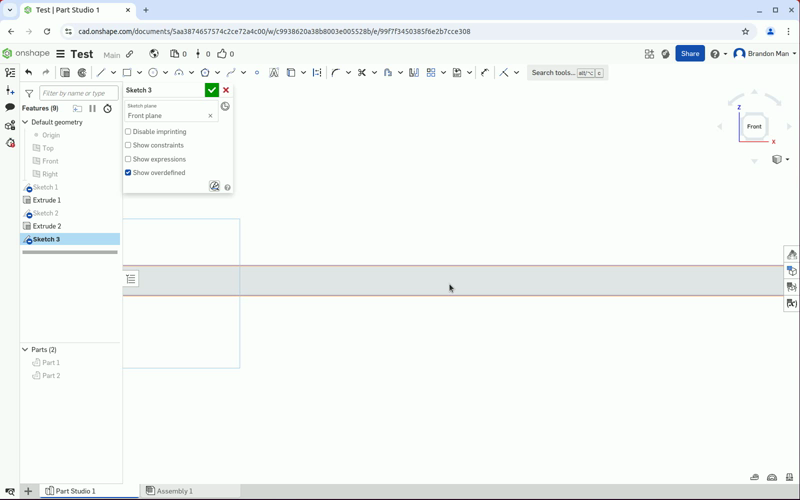
scroll(6)
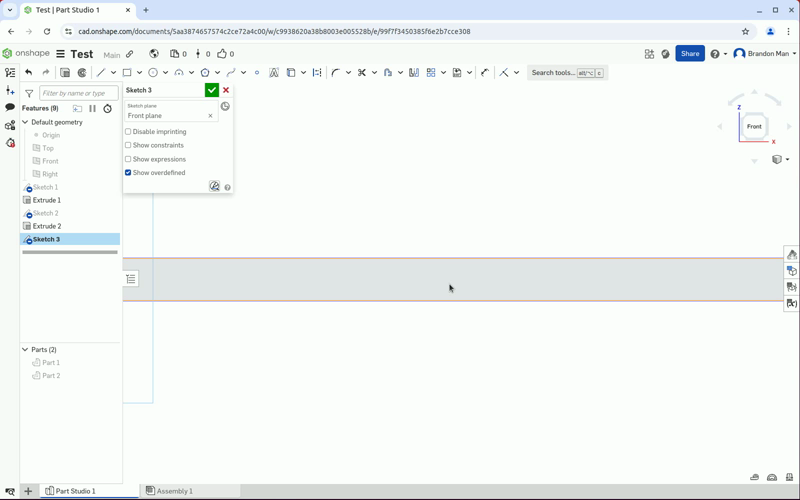
scroll(6)
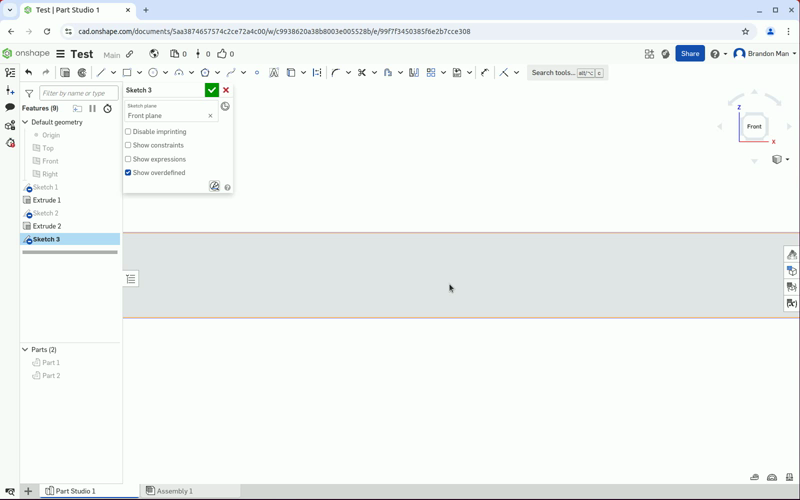
click(449, 283)
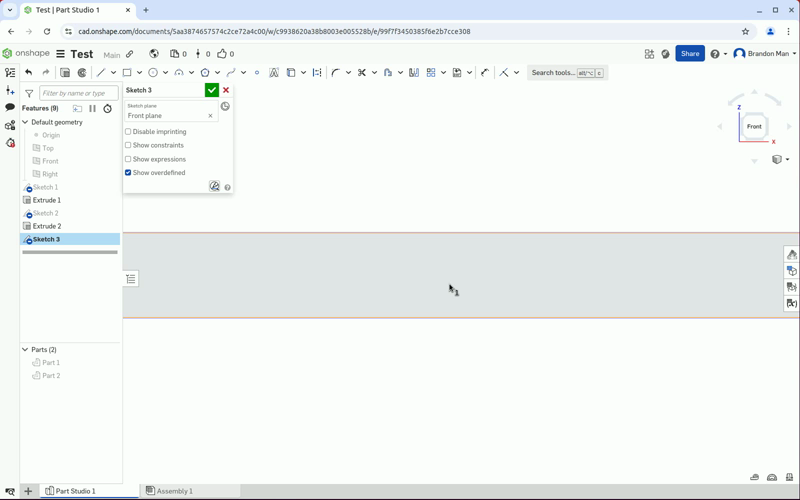
scroll(-6)
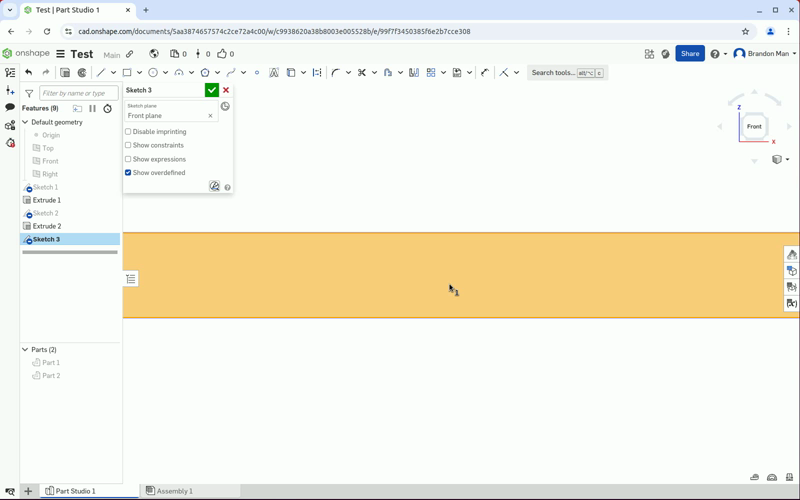
scroll(-6)
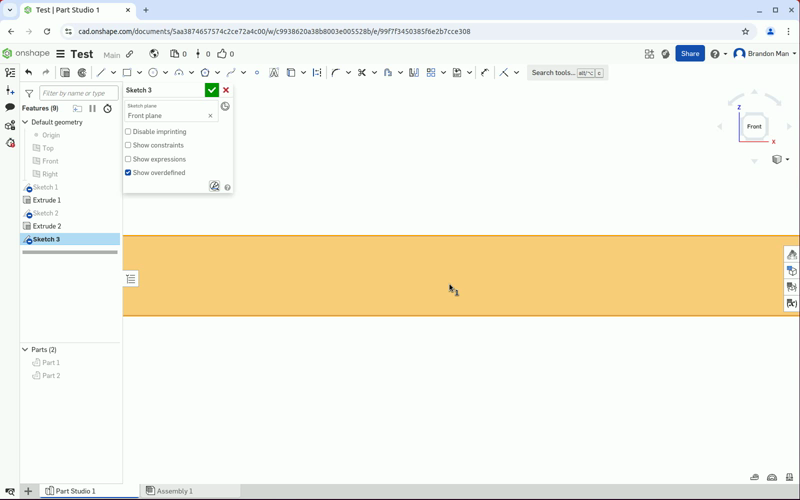
scroll(-6)
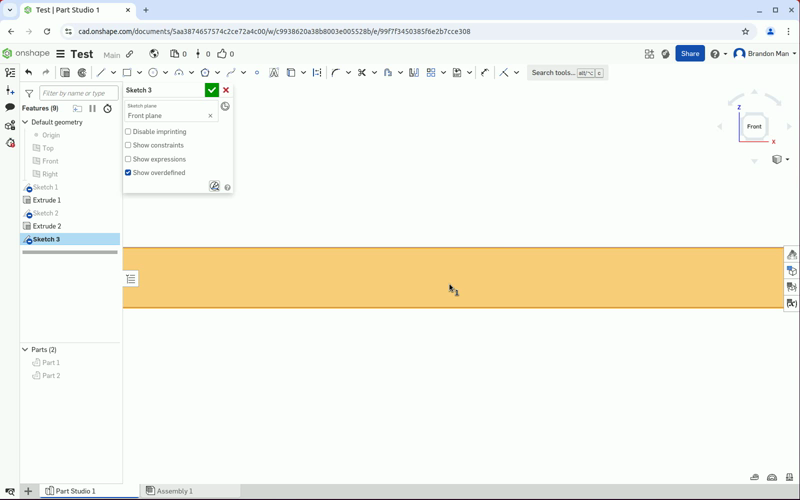
scroll(-6)
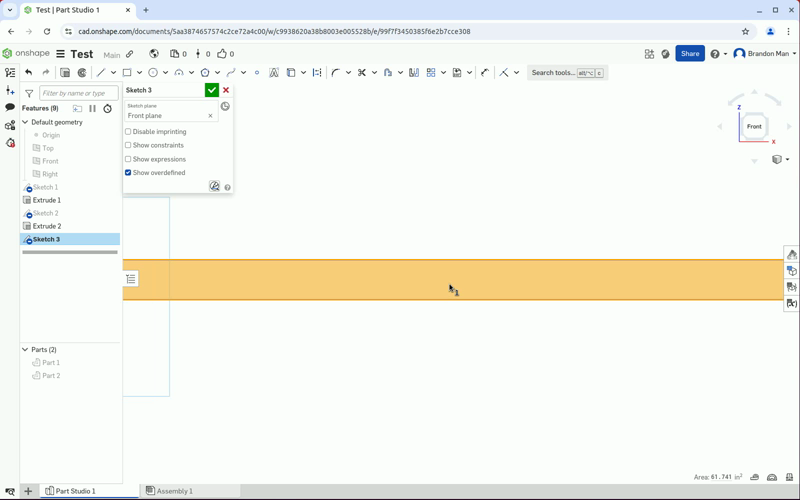
scroll(-6)
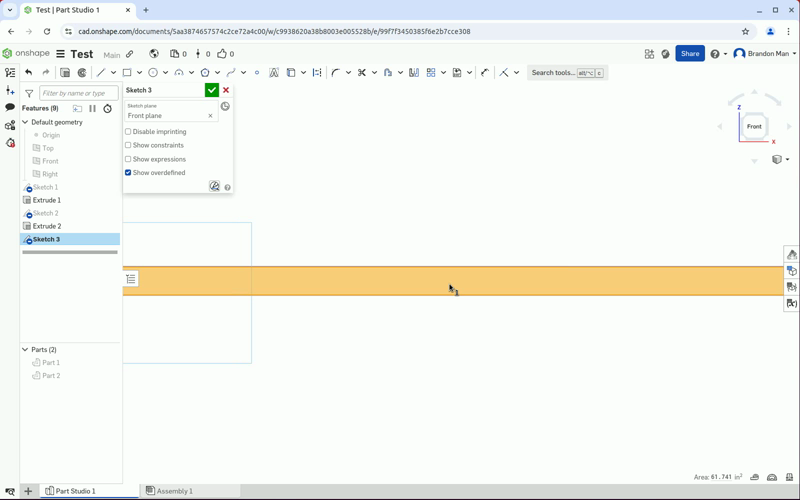
scroll(-6)
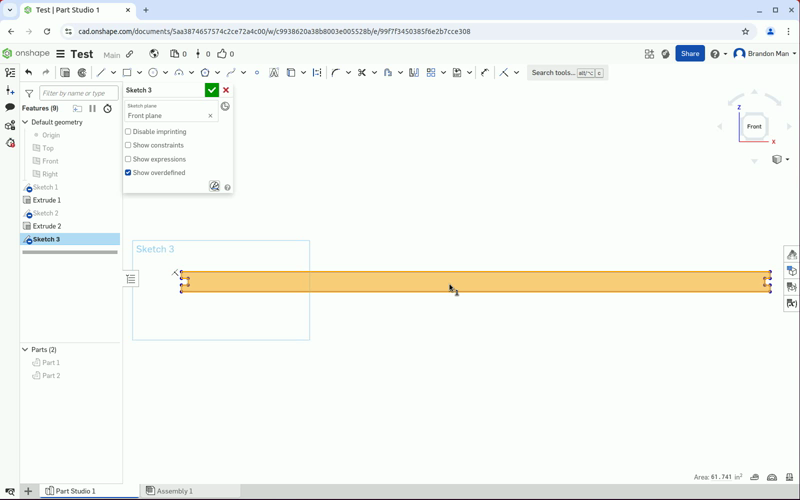
scroll(-6)
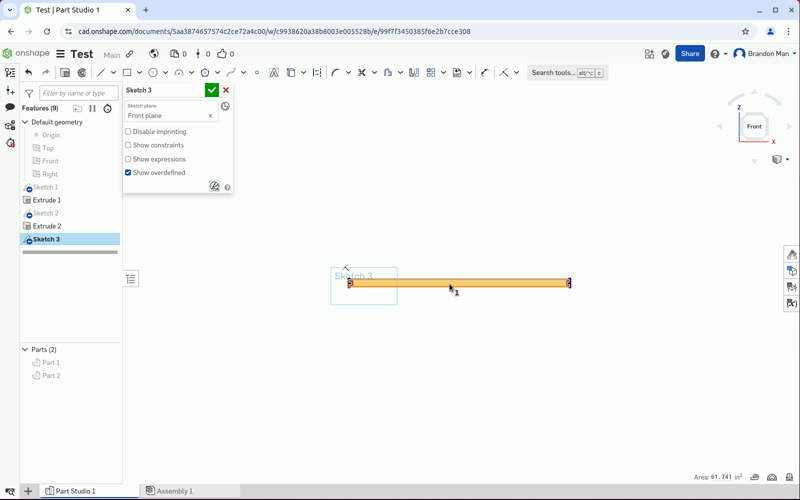
mouse_move(73, 352)
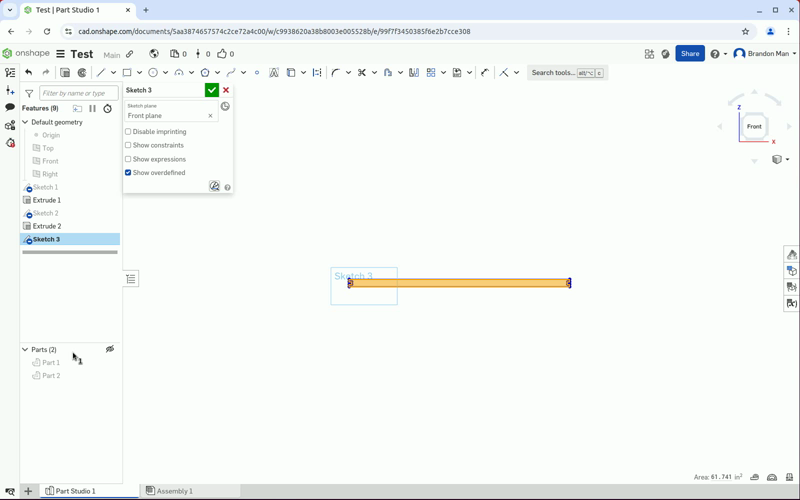
key(shift+y)
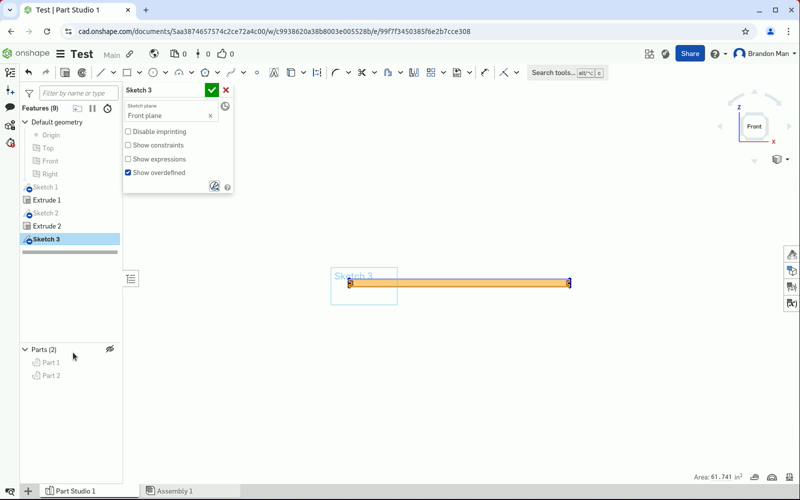
key(shift+e)
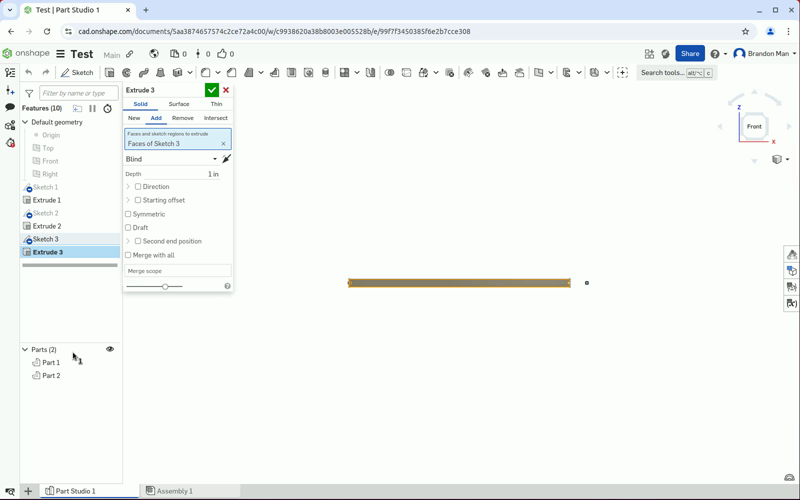
mouse_move(143, 106)
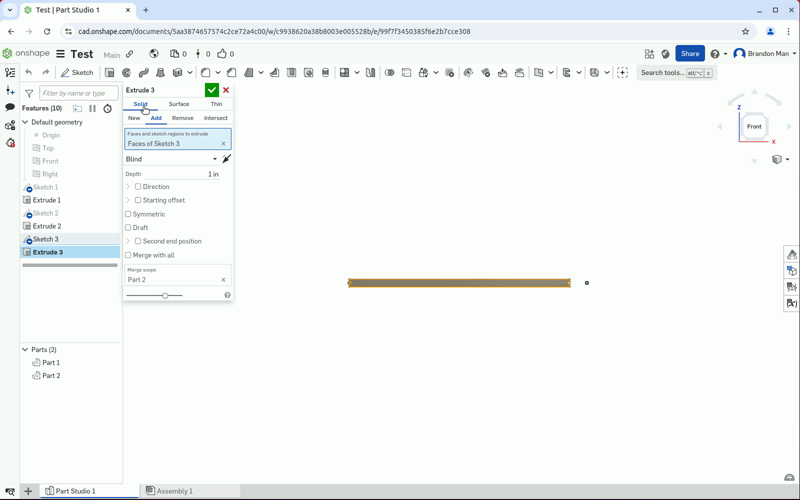
click(143, 106)
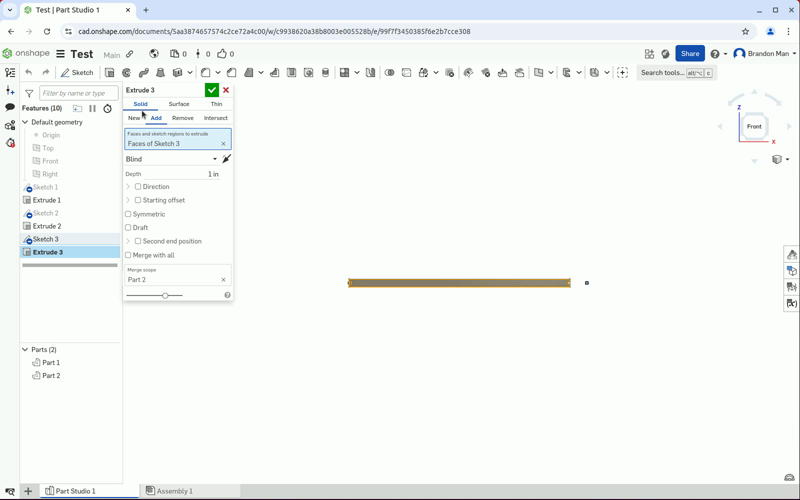
mouse_move(137, 120)
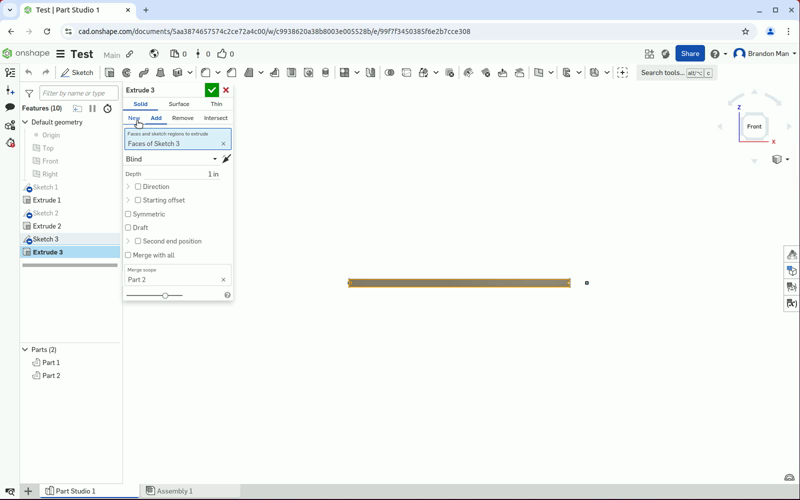
click(137, 120)
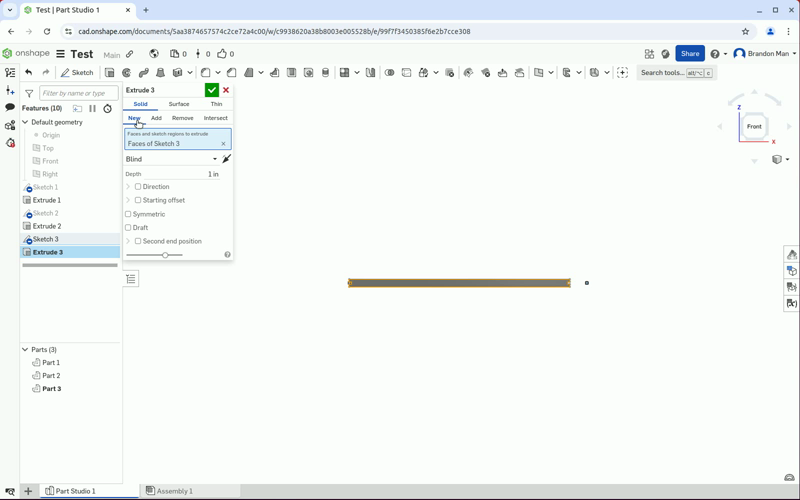
key(tab, 4)
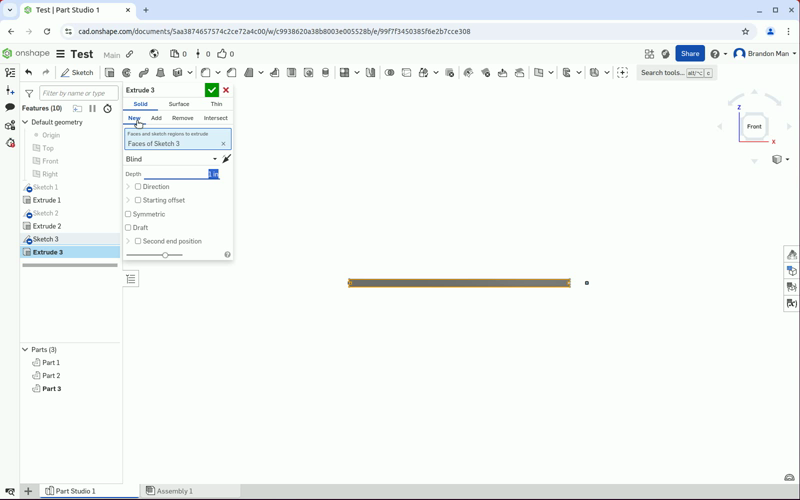
text(21.664)
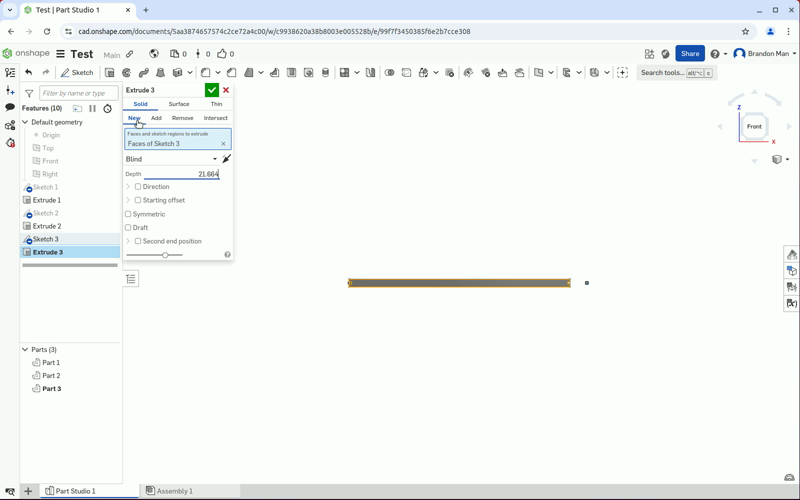
key(tab, 3)
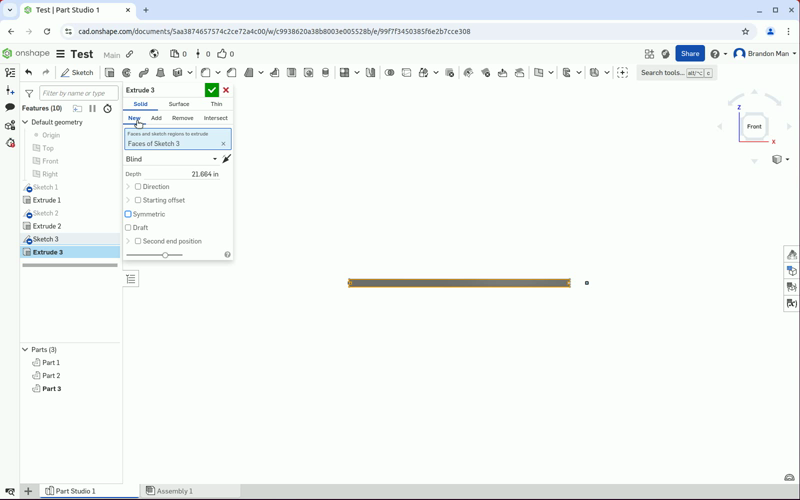
key(space)
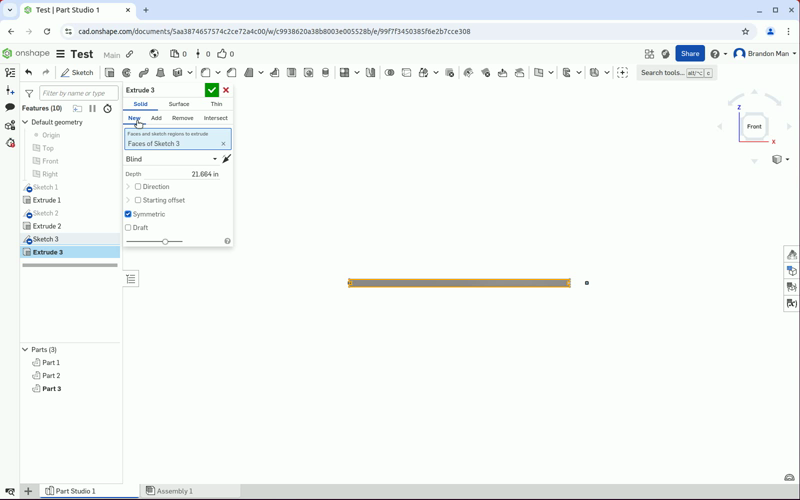
key(enter)
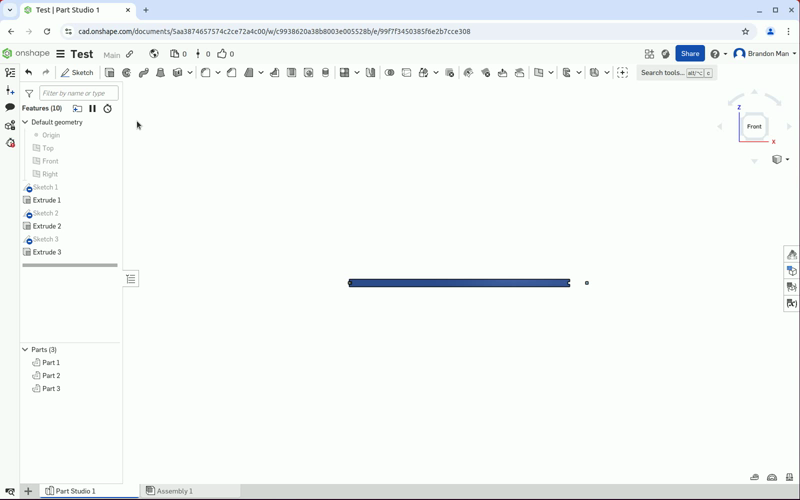
key(shift+h)
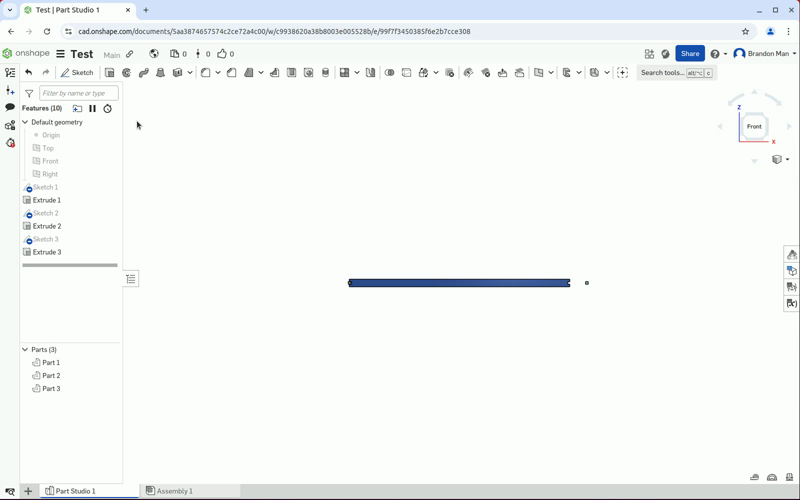
key(shift+h)
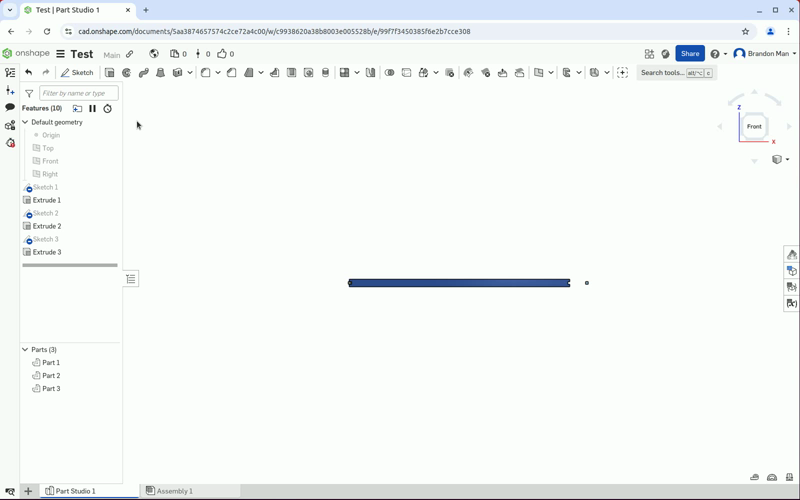
mouse_move(73, 189)
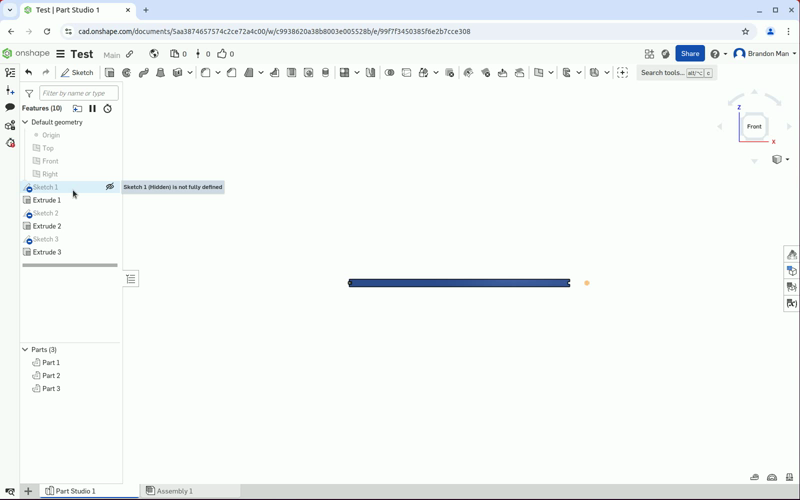
click(73, 189)
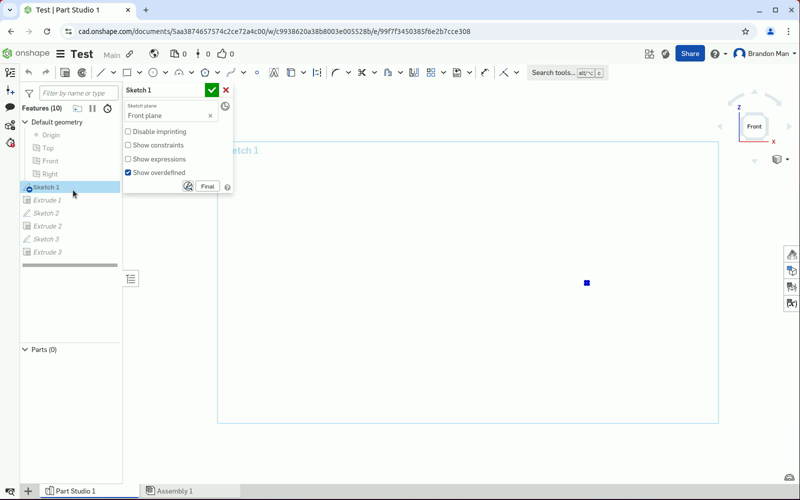
mouse_move(229, 92)
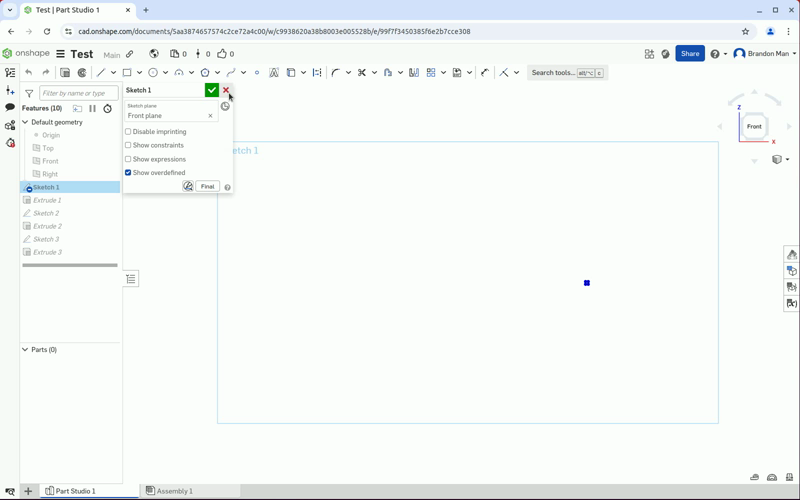
click(229, 92)
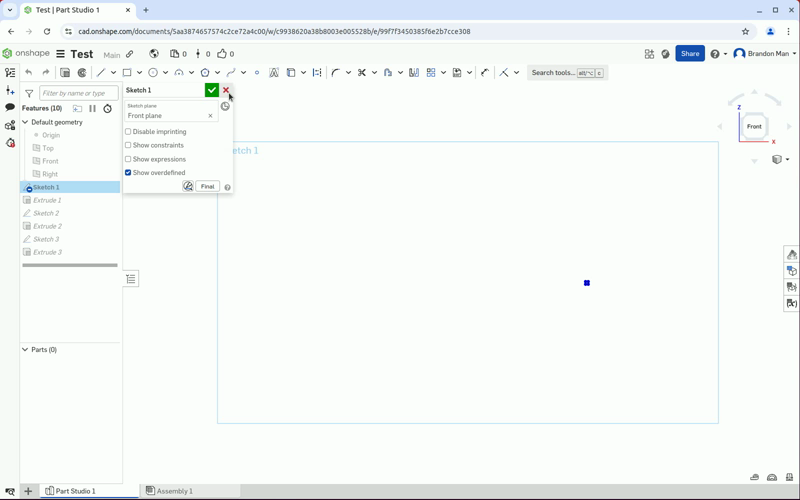
key(shift+s)
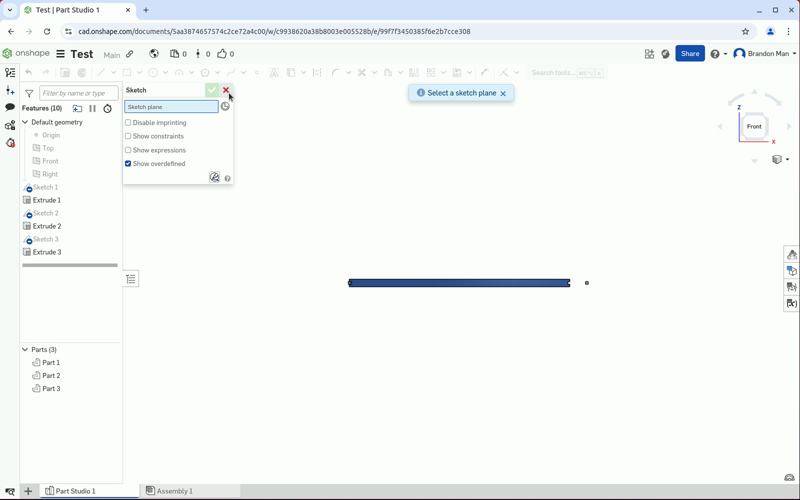
mouse_move(73, 163)
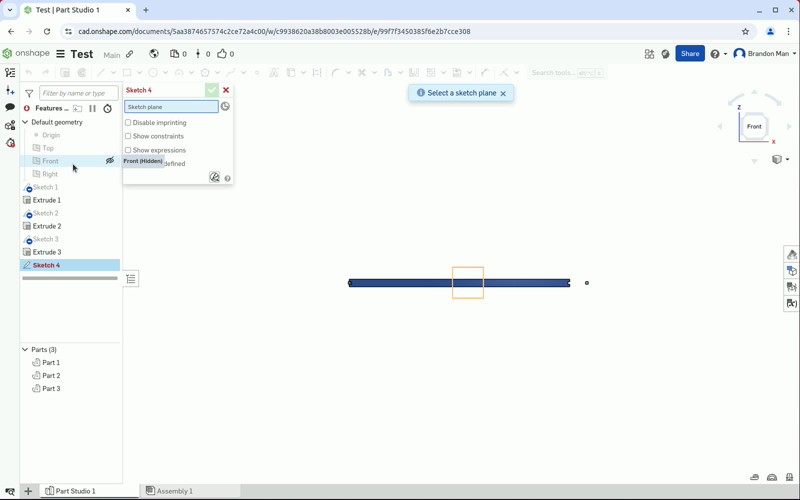
click(73, 163)
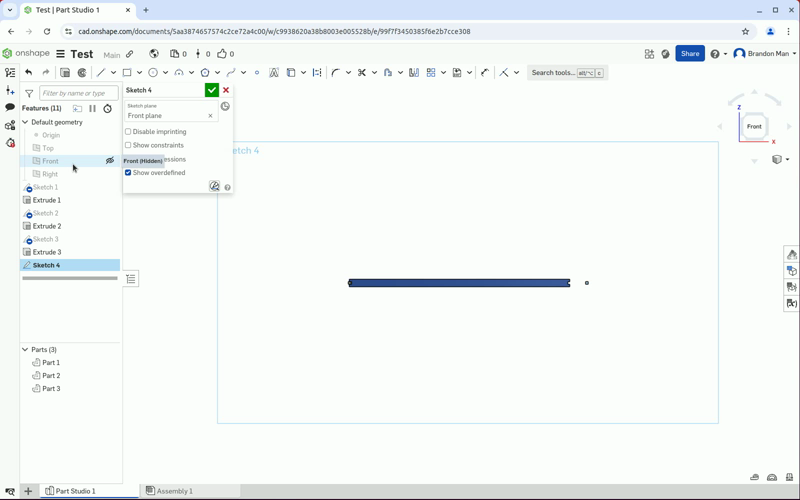
mouse_move(73, 352)
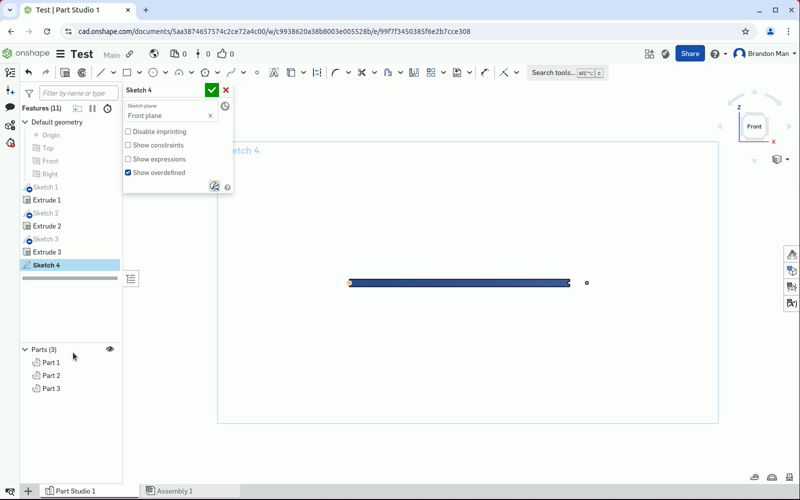
key(y)
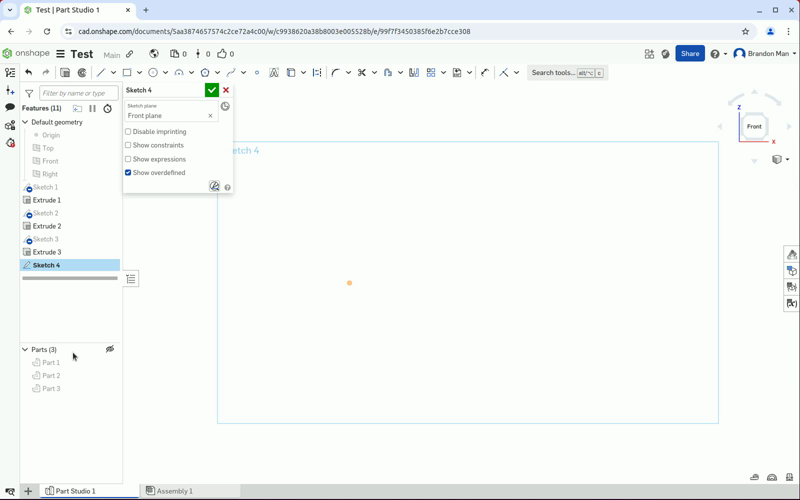
key(l)
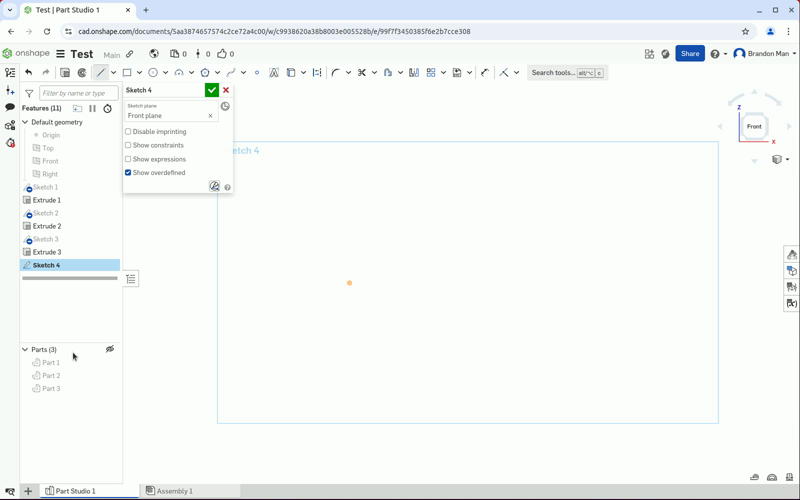
key_down(shift)
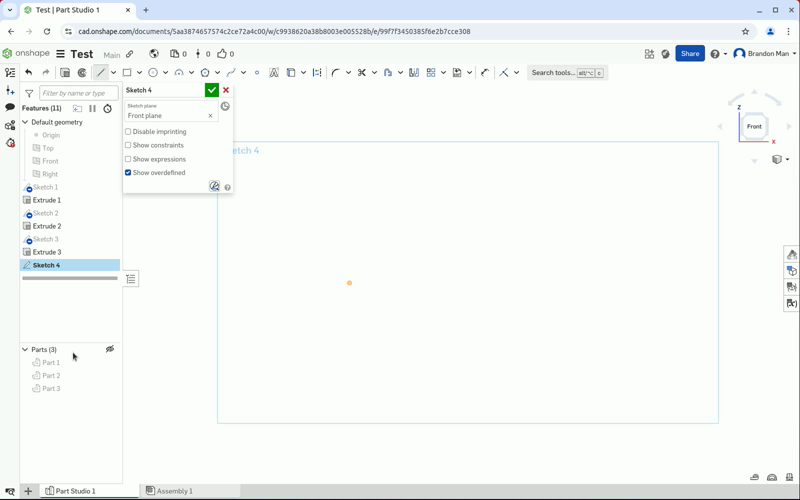
mouse_move(569, 284)
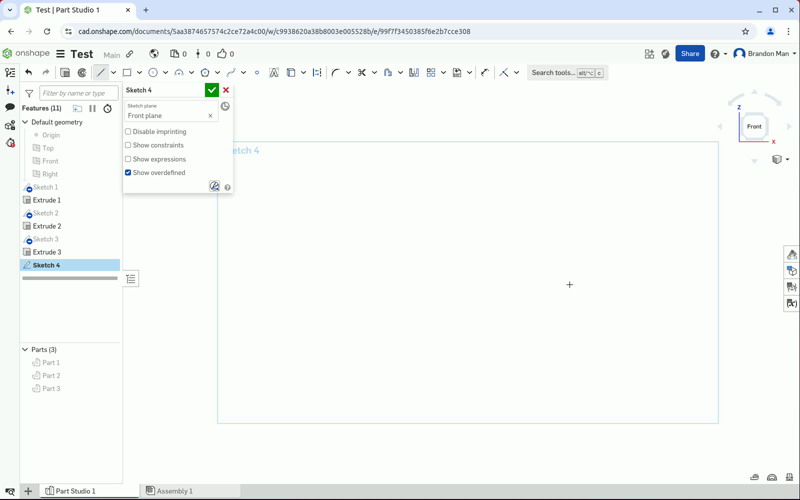
click(569, 284)
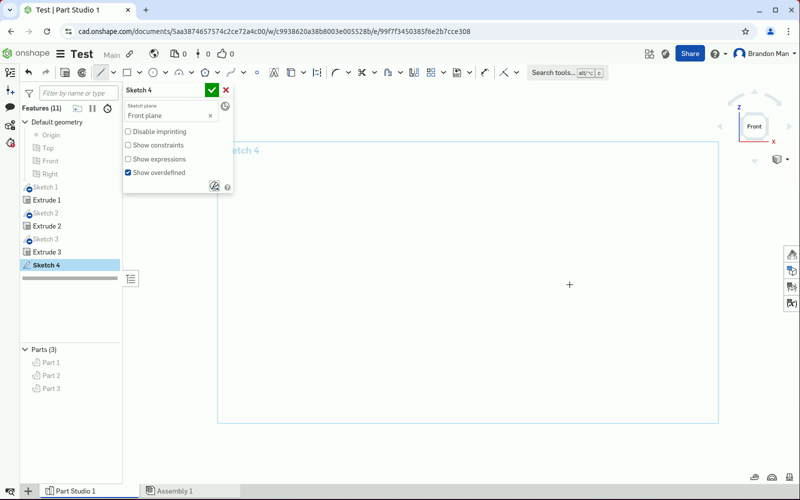
key_up(shift)
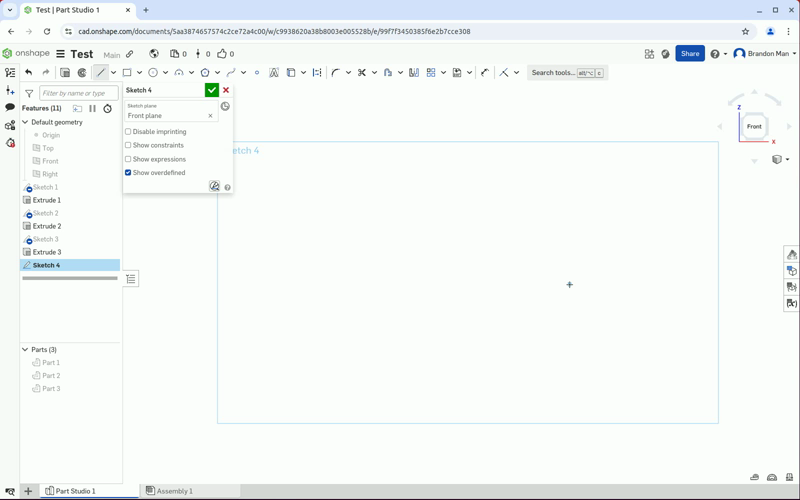
key_down(shift)
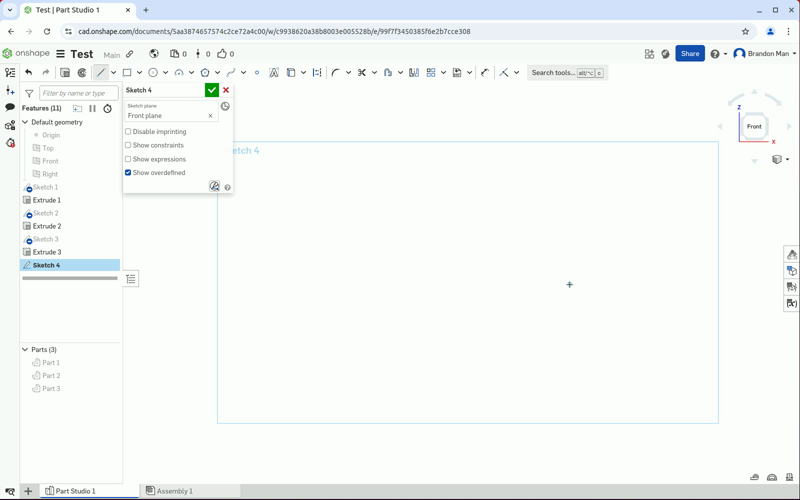
mouse_move(589, 284)
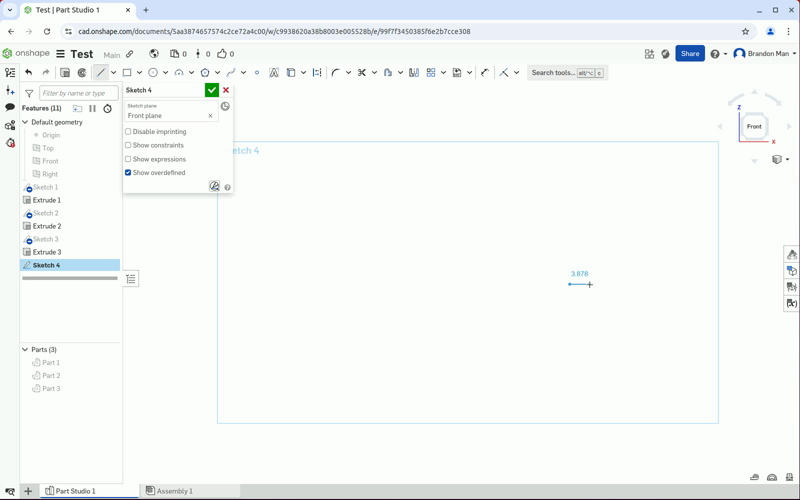
mouse_move(572, 284)
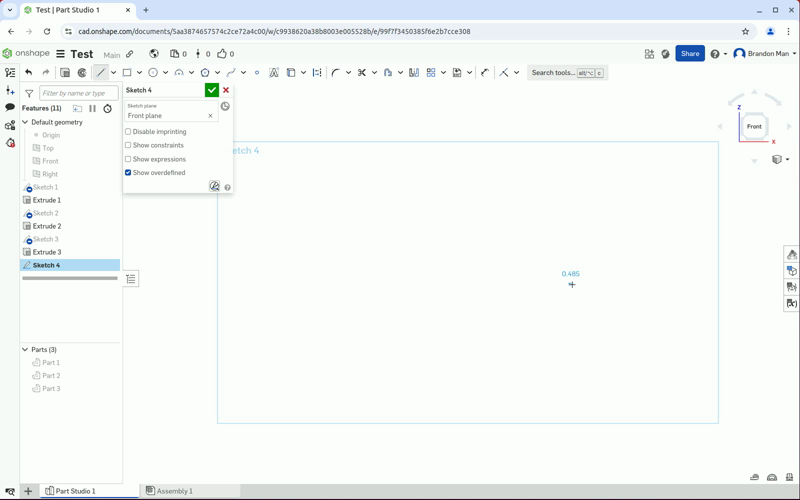
scroll(6)
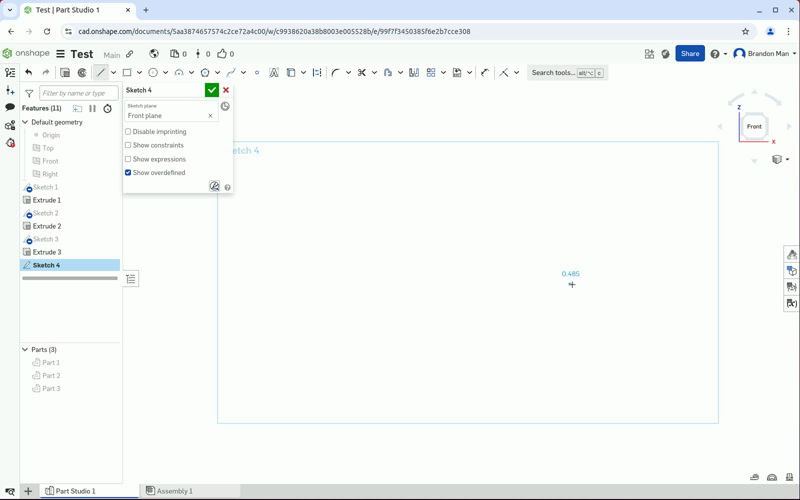
scroll(6)
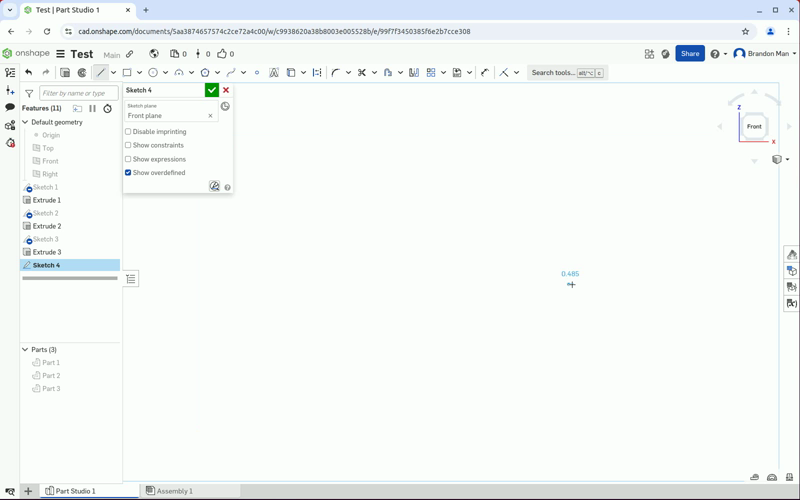
scroll(6)
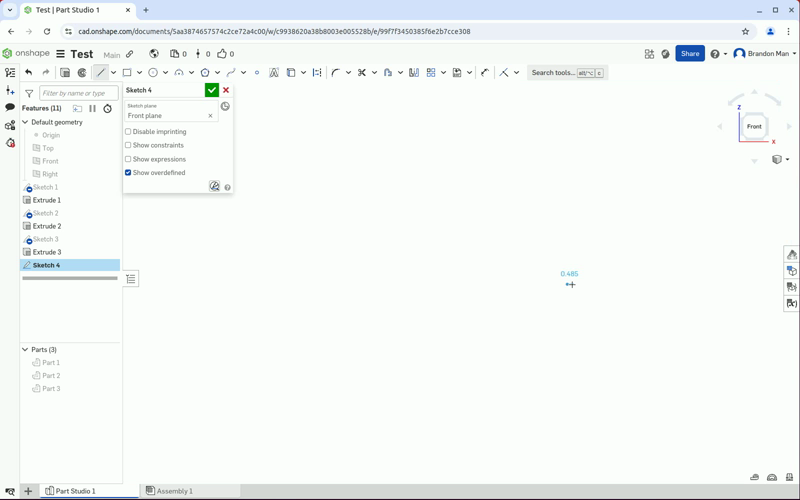
scroll(6)
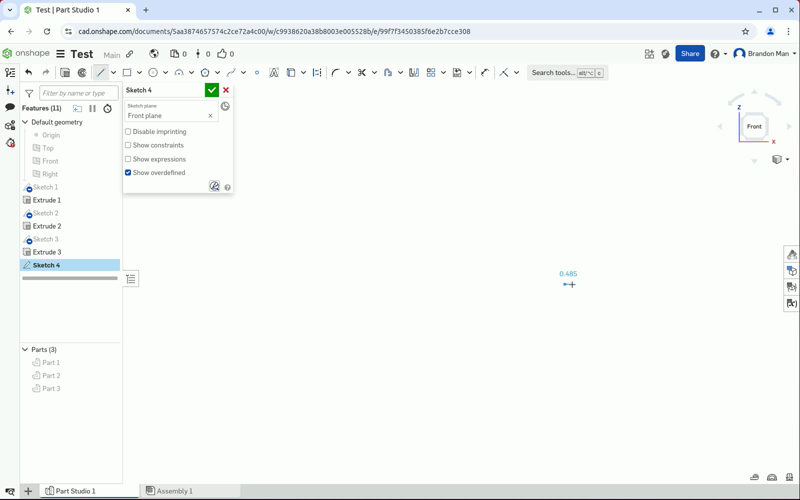
scroll(6)
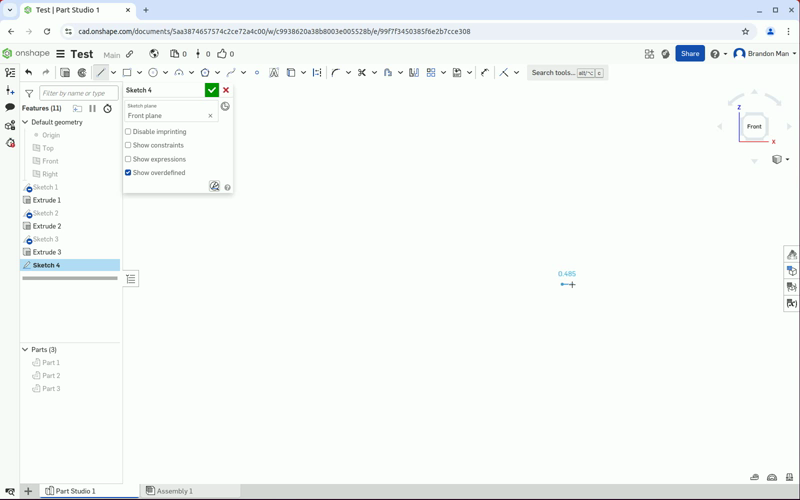
scroll(6)
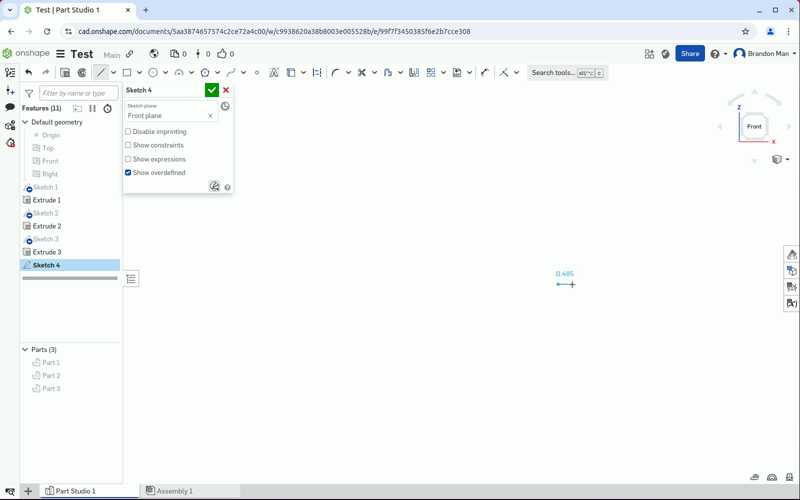
scroll(6)
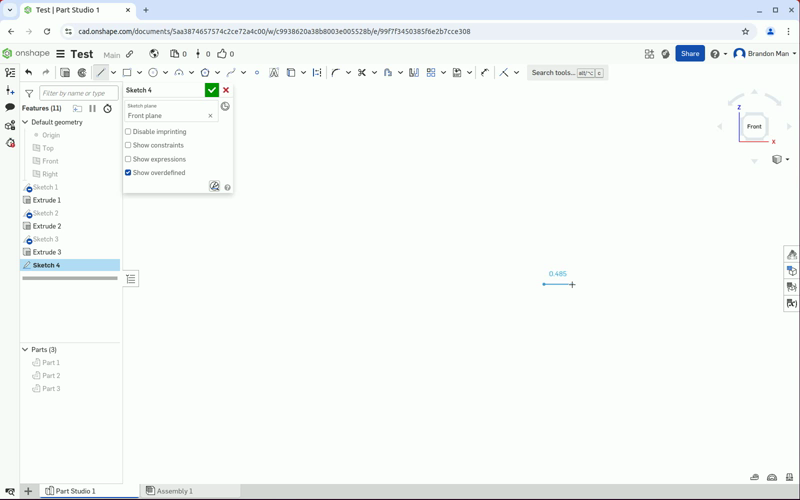
click(572, 284)
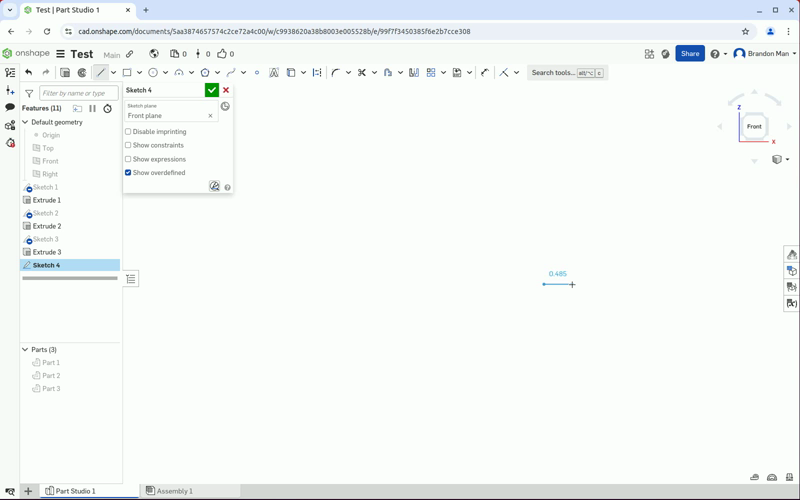
scroll(-6)
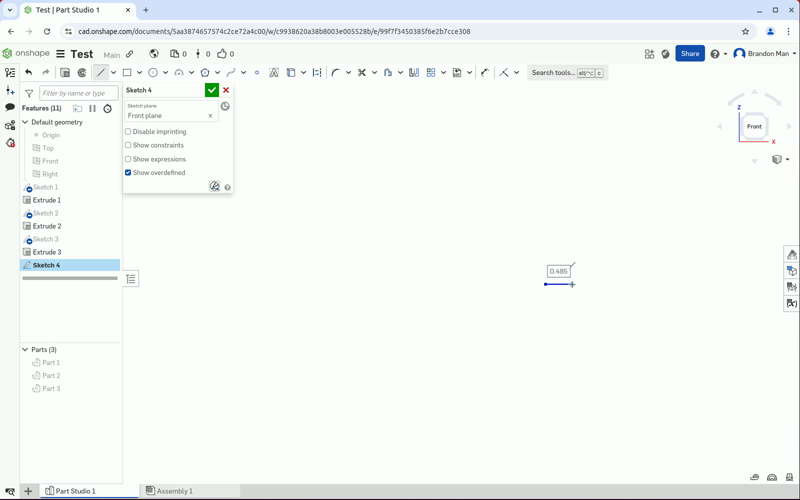
scroll(-6)
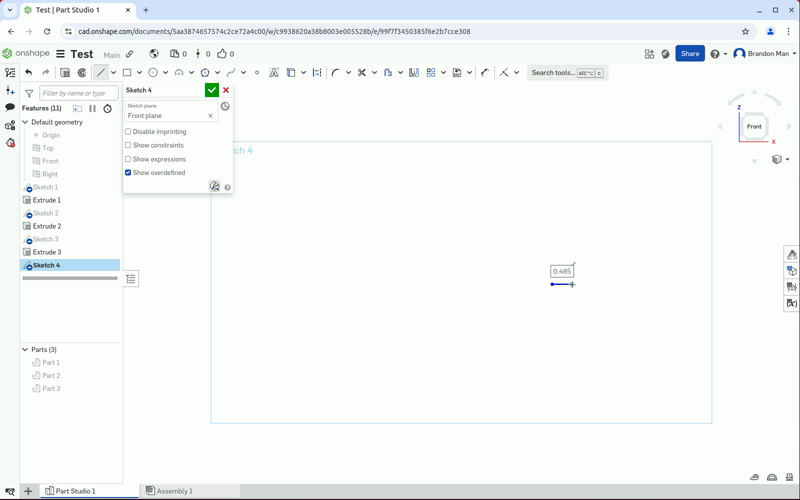
scroll(-6)
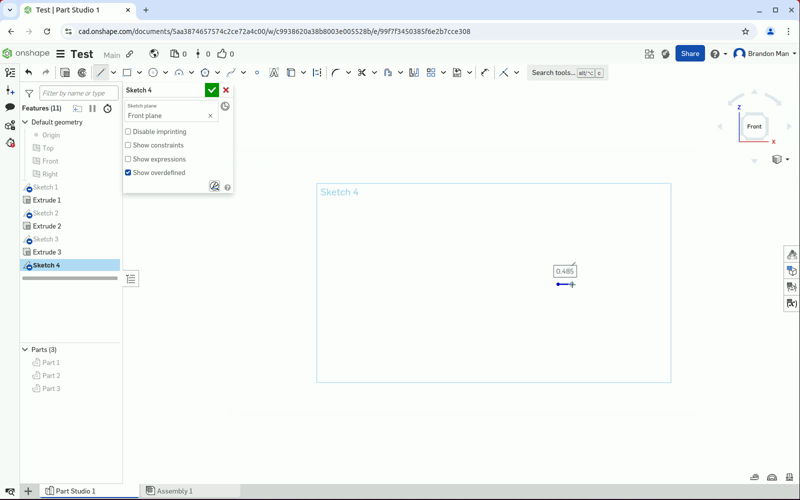
scroll(-6)
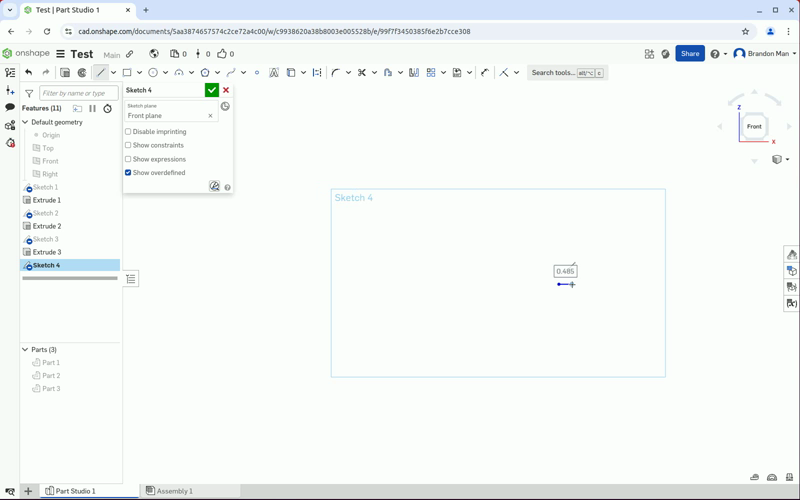
scroll(-6)
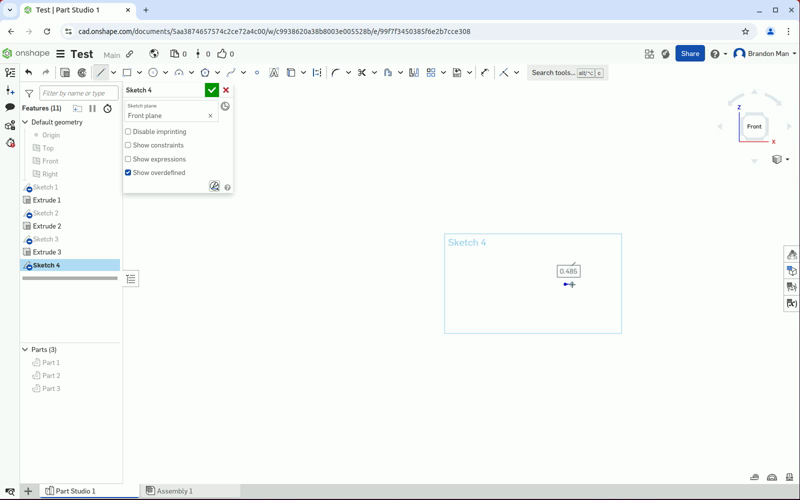
scroll(-6)
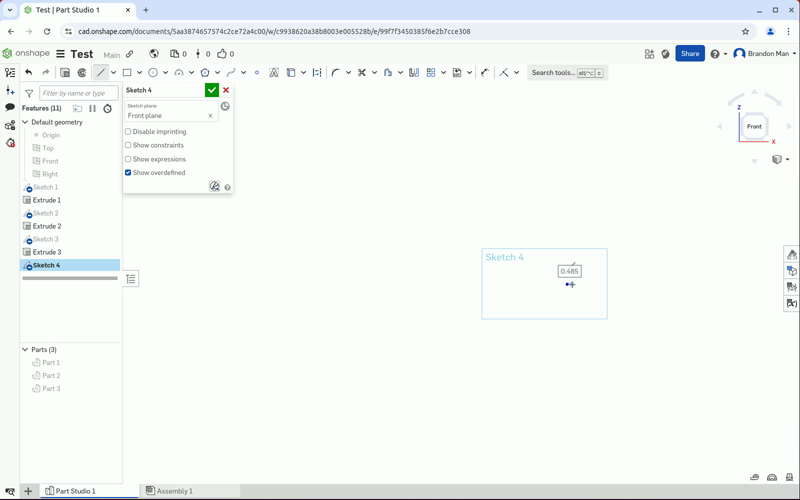
scroll(-6)
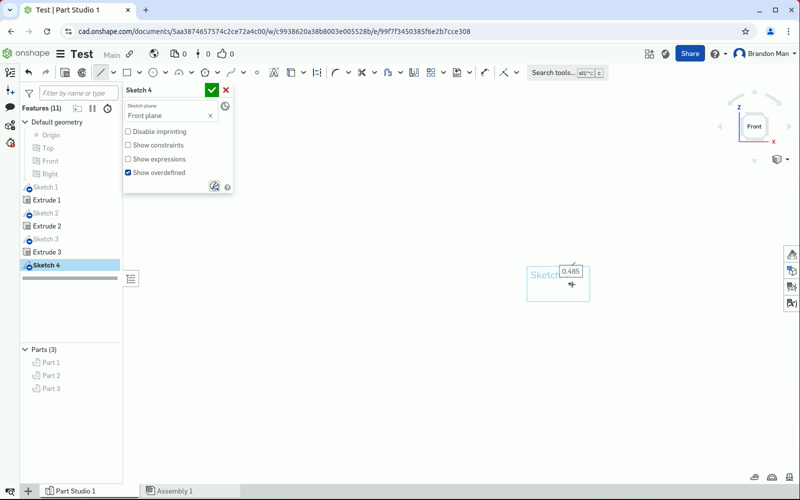
key_up(shift)
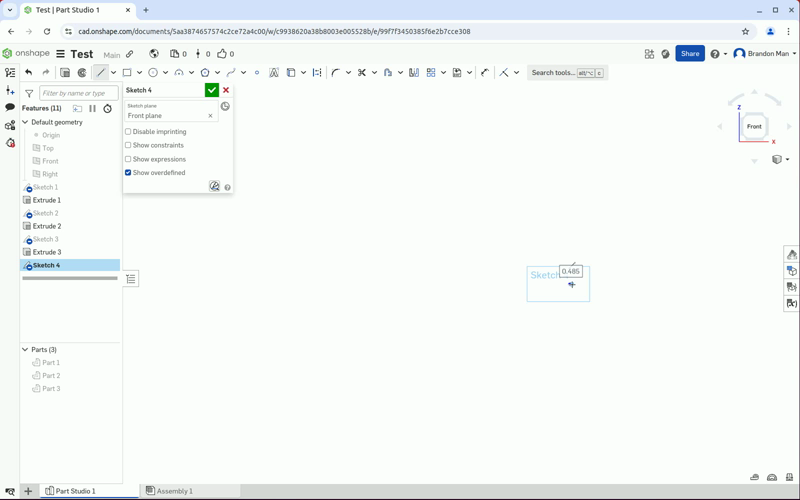
key_down(shift)
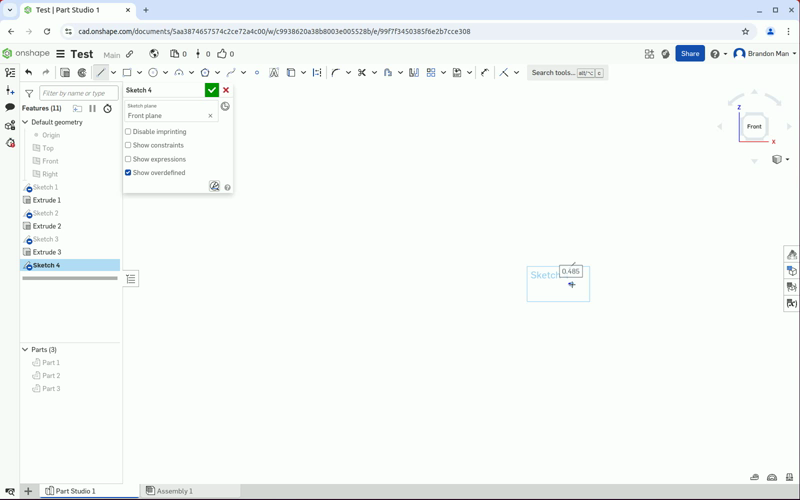
mouse_move(589, 284)
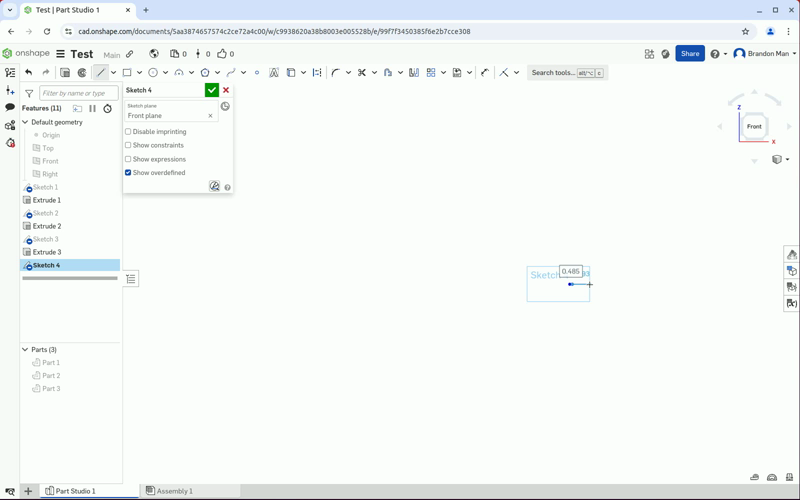
mouse_move(572, 281)
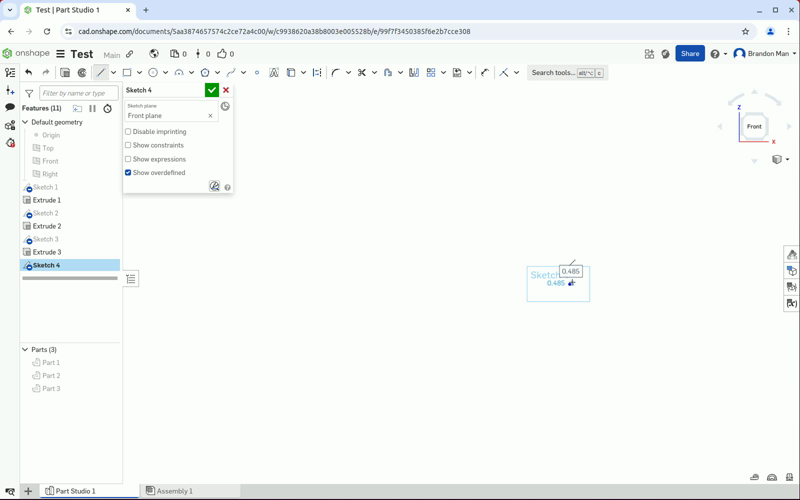
scroll(6)
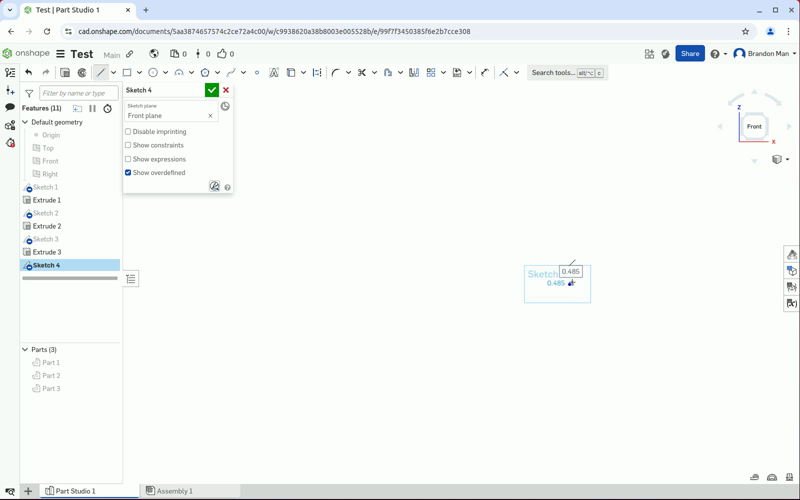
scroll(6)
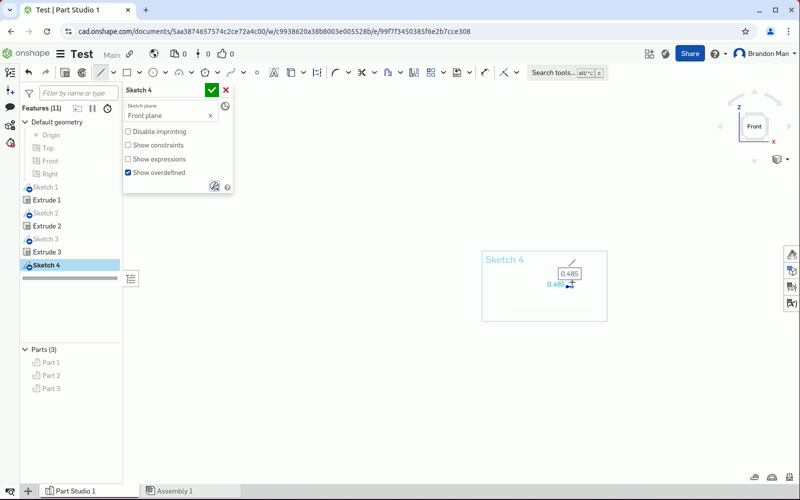
scroll(6)
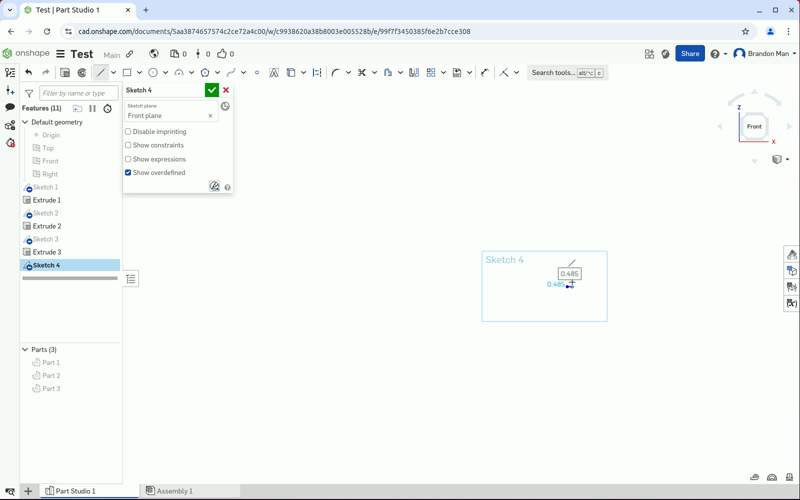
scroll(6)
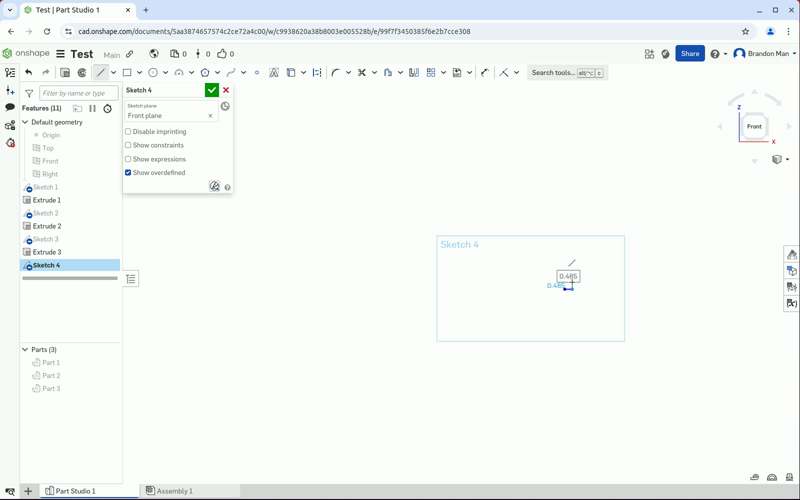
scroll(6)
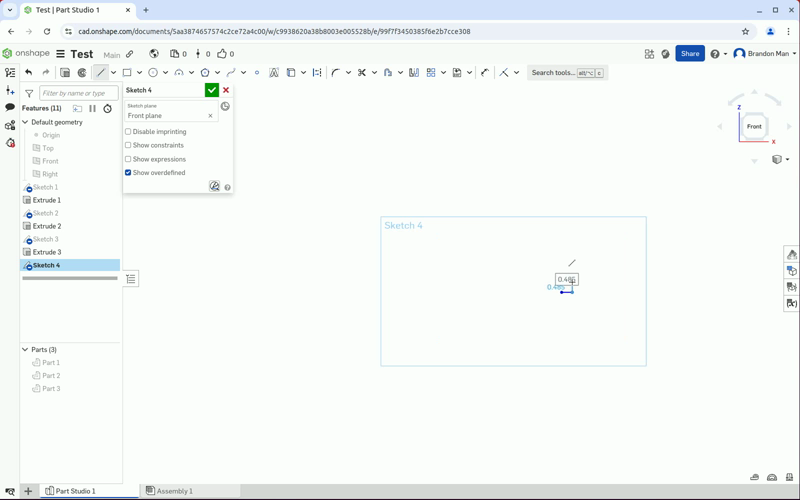
scroll(6)
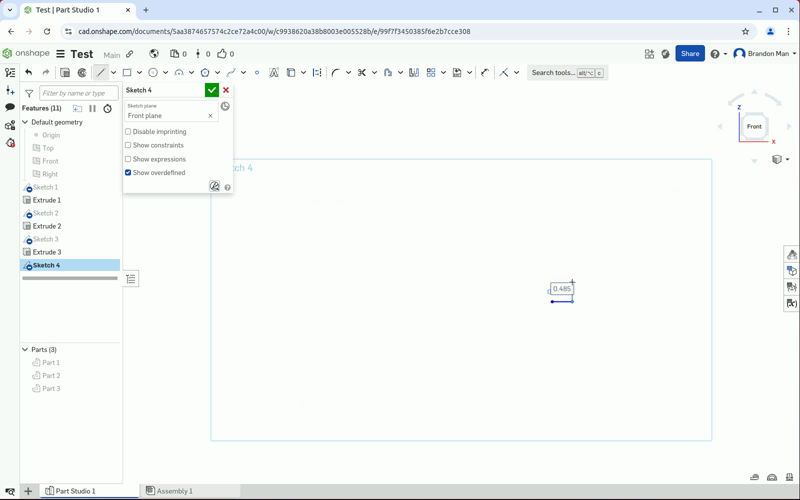
scroll(6)
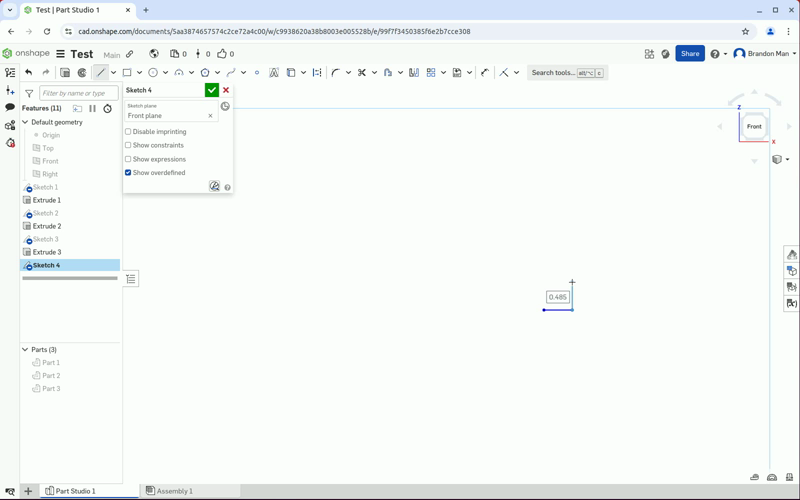
click(572, 281)
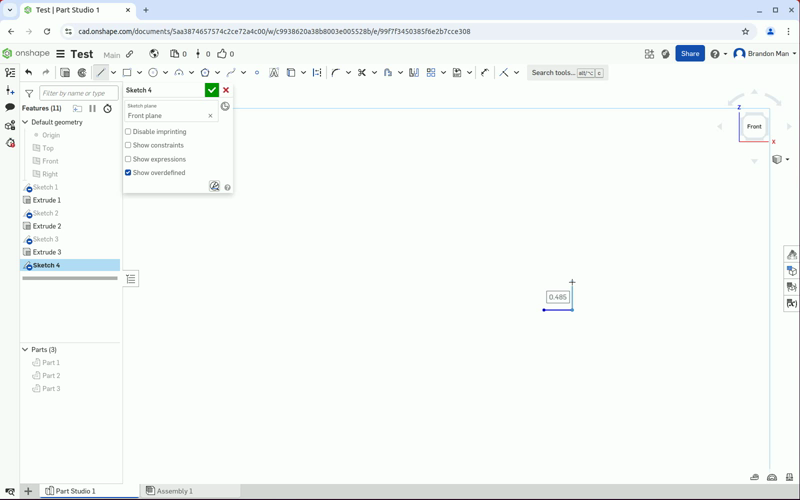
scroll(-6)
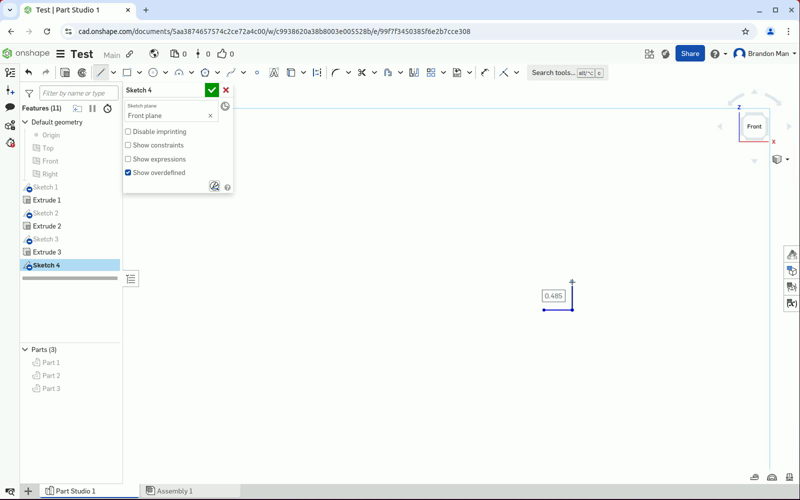
scroll(-6)
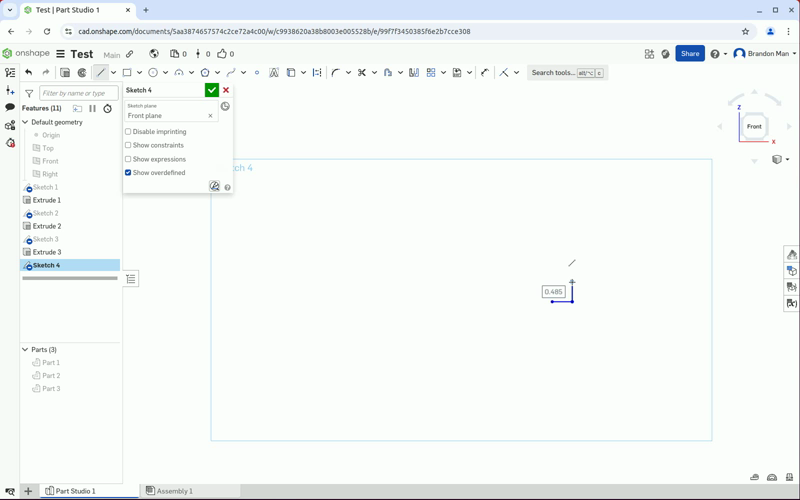
scroll(-6)
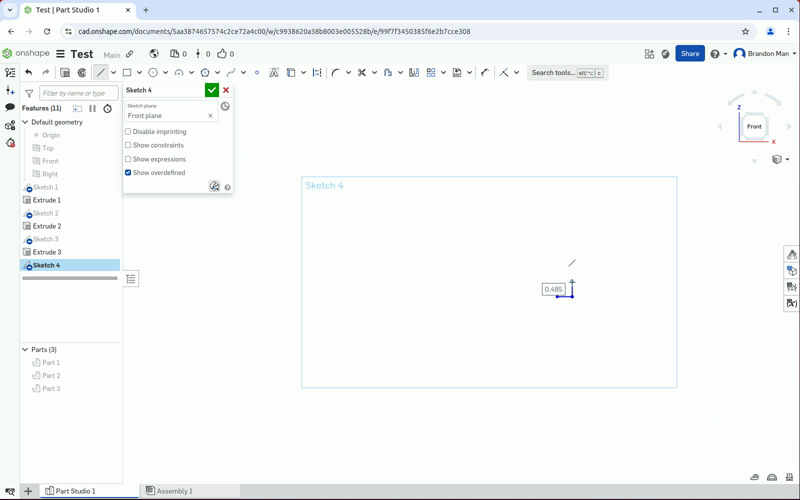
scroll(-6)
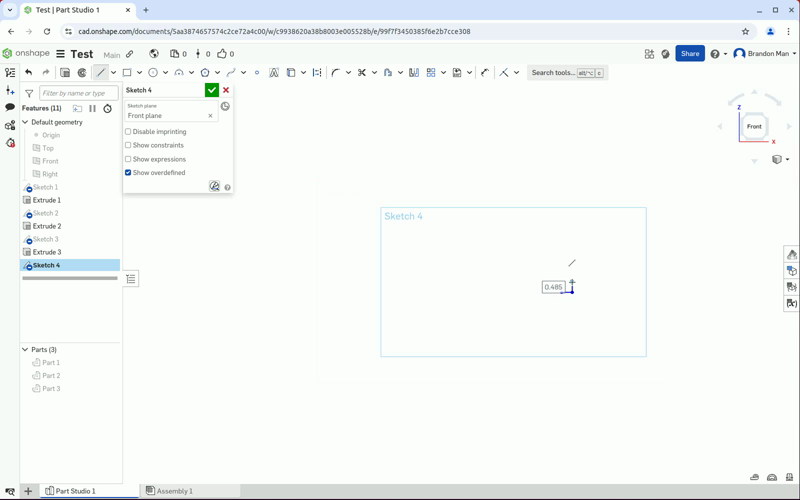
scroll(-6)
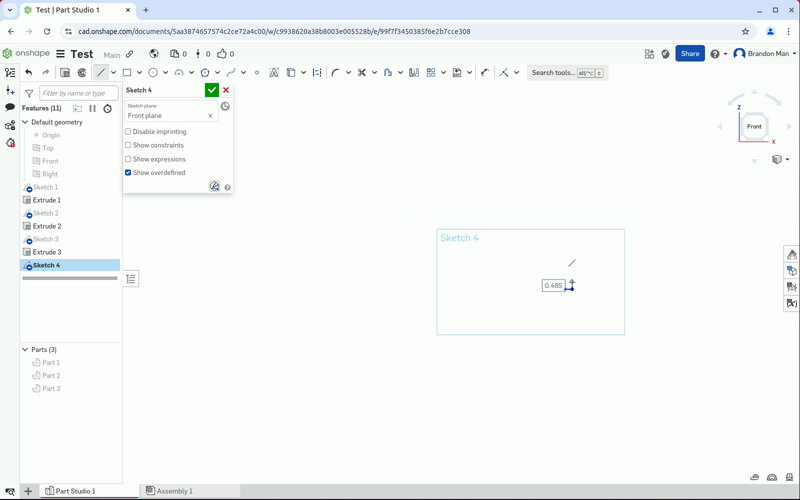
scroll(-6)
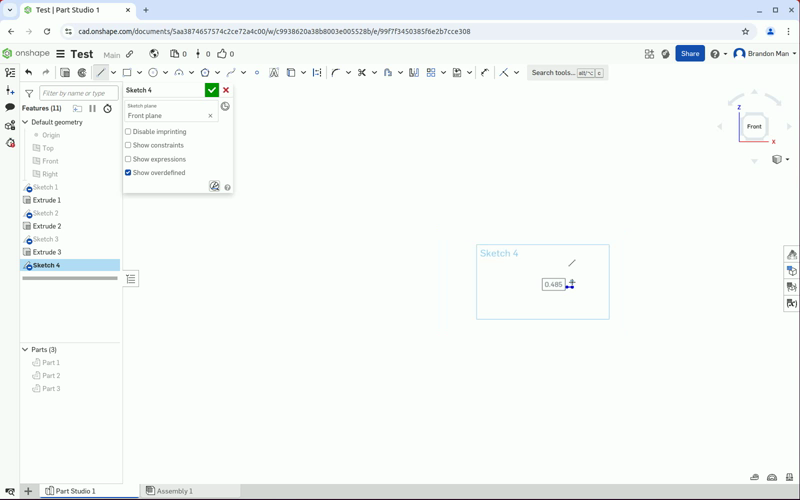
scroll(-6)
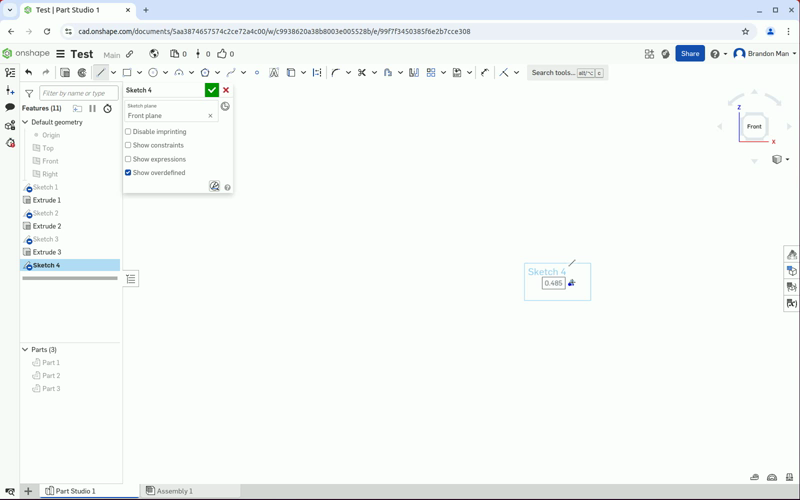
key_up(shift)
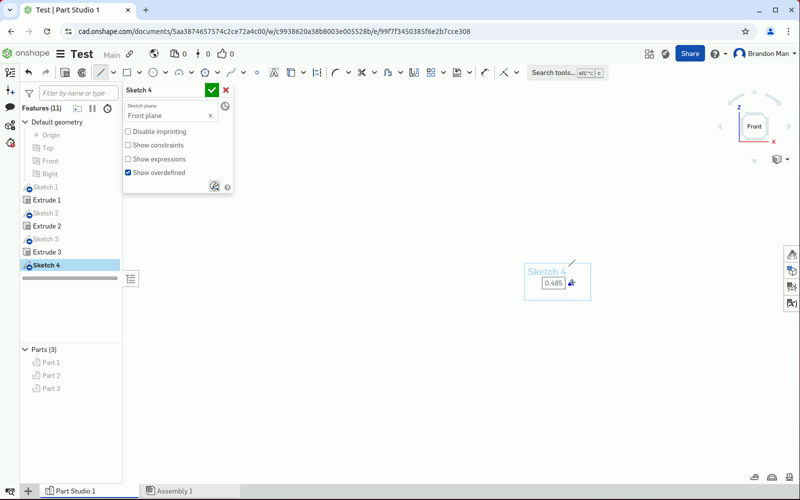
key_down(shift)
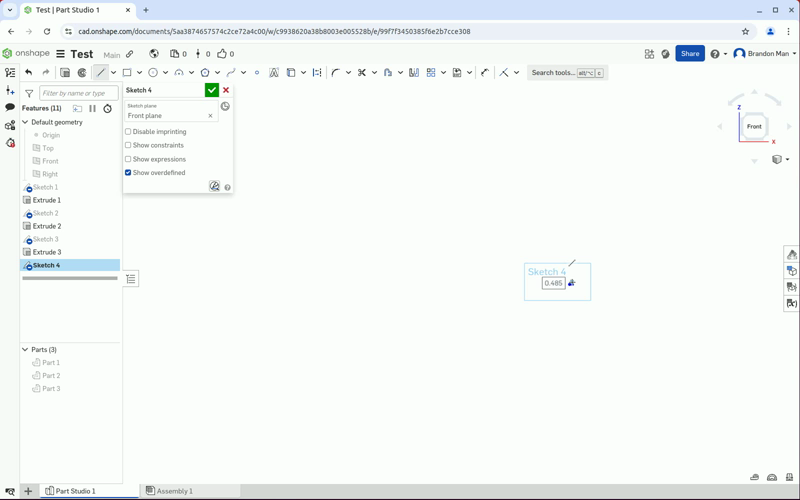
mouse_move(589, 281)
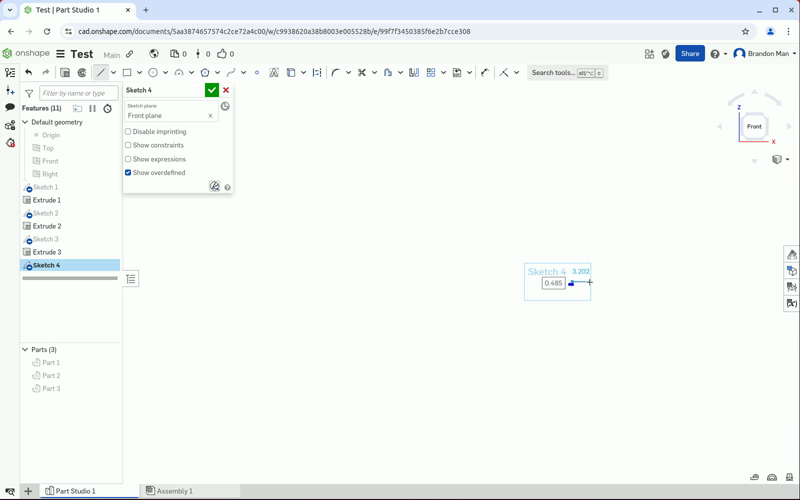
mouse_move(569, 281)
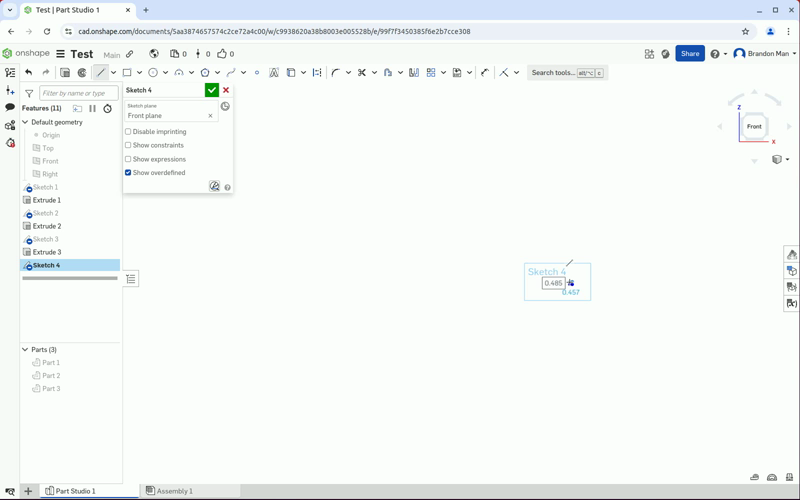
scroll(6)
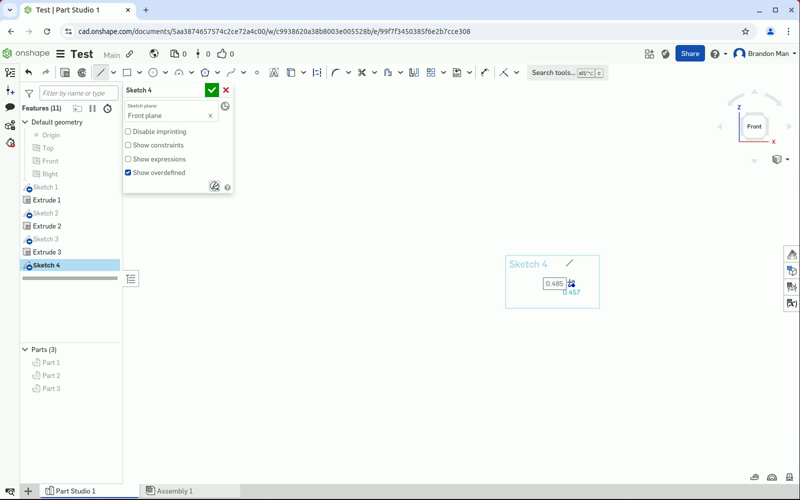
scroll(6)
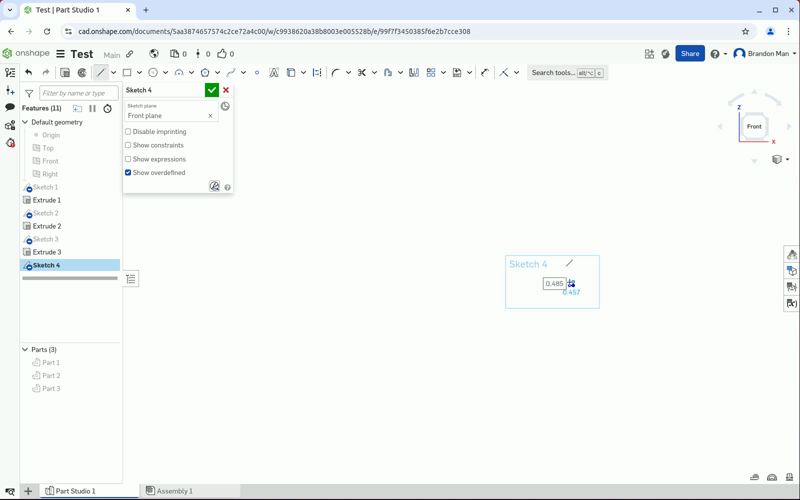
scroll(6)
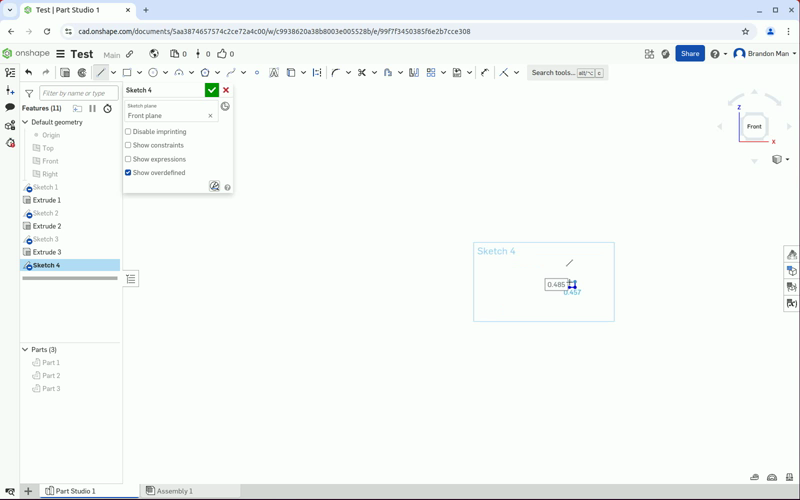
scroll(6)
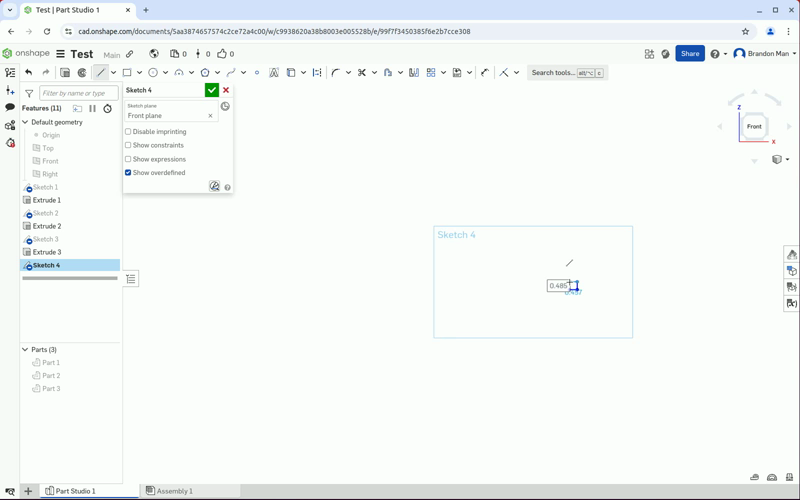
scroll(6)
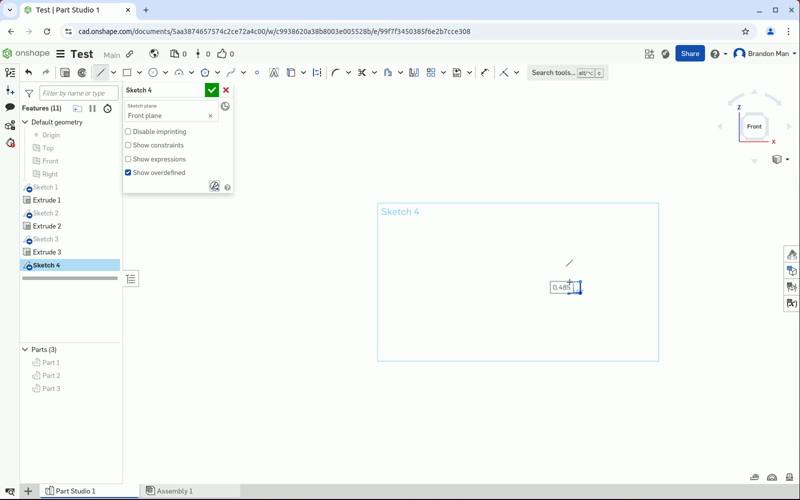
scroll(6)
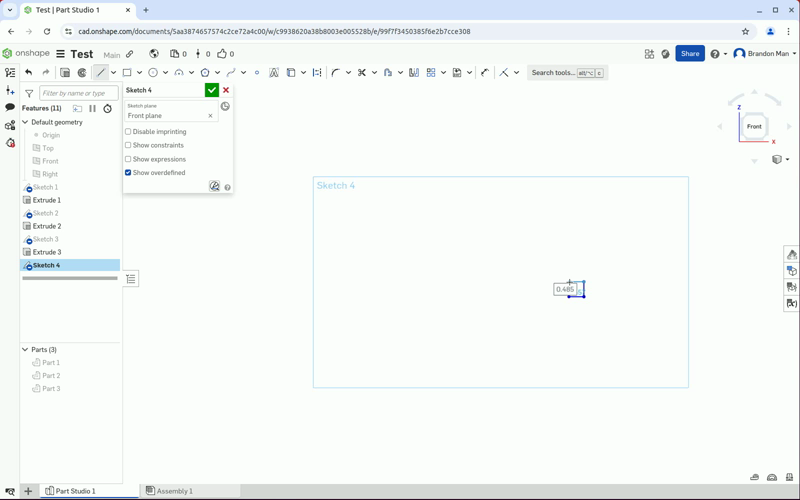
scroll(6)
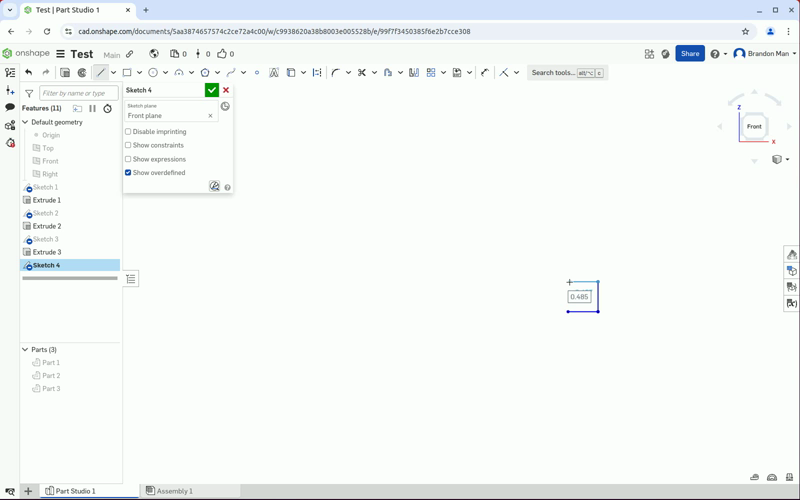
click(569, 281)
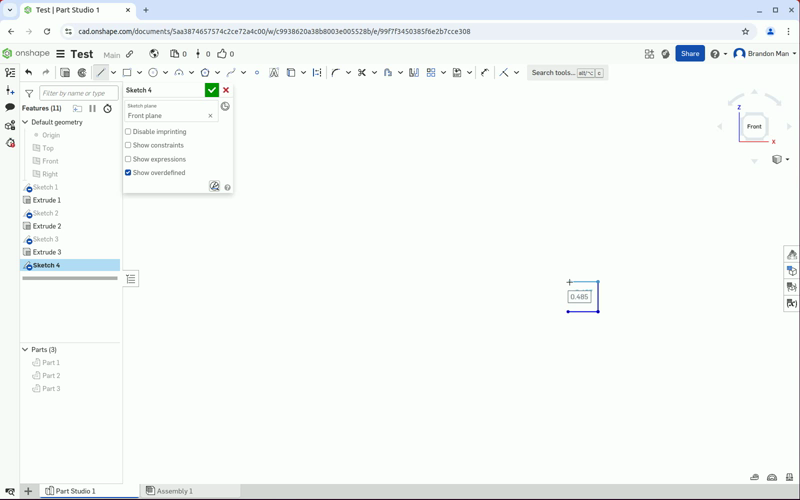
scroll(-6)
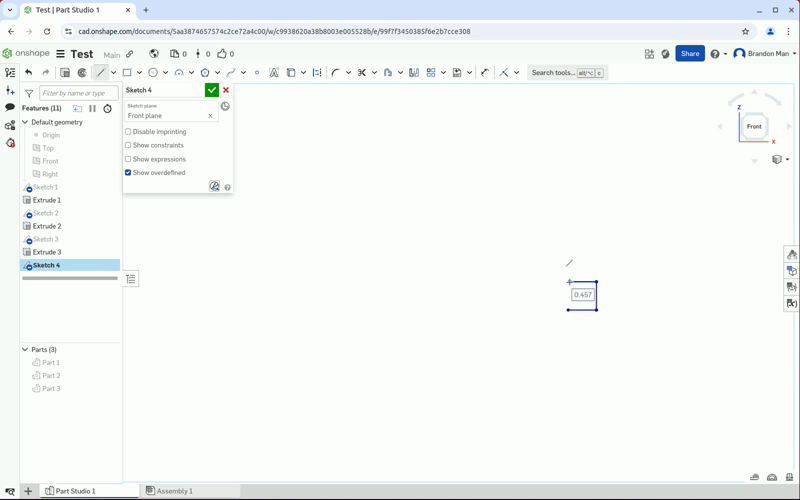
scroll(-6)
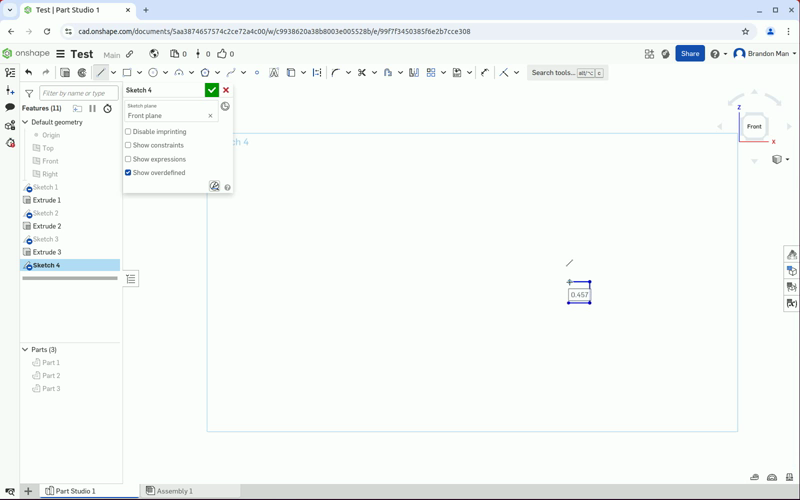
scroll(-6)
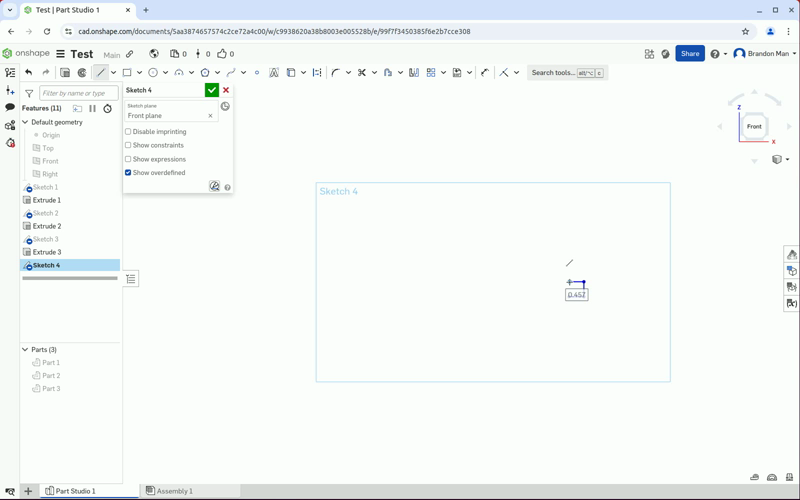
scroll(-6)
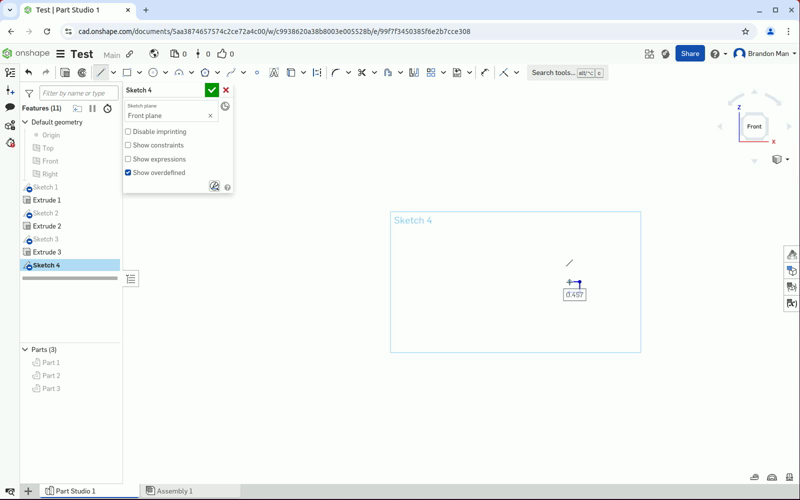
scroll(-6)
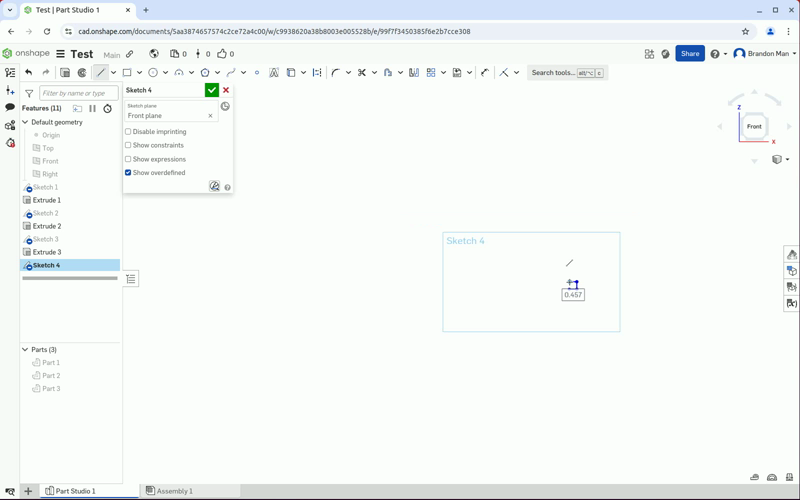
scroll(-6)
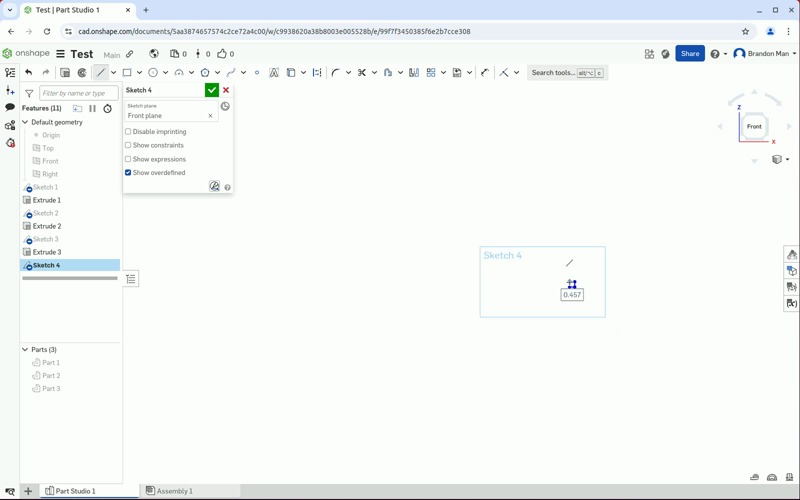
scroll(-6)
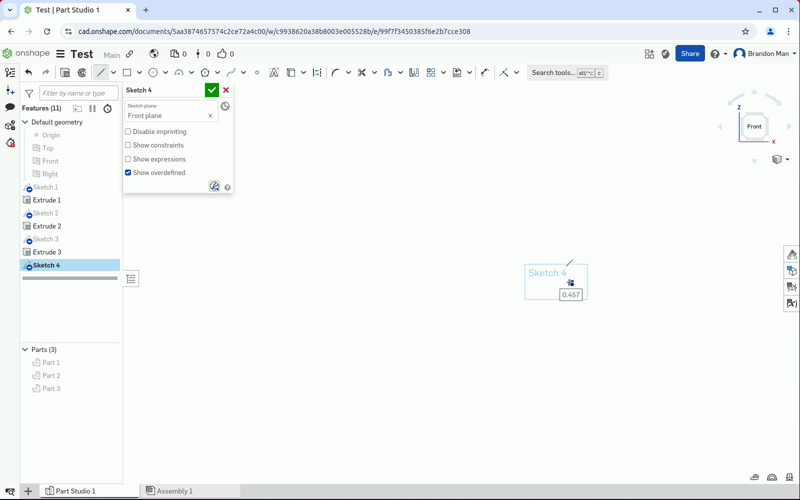
key_up(shift)
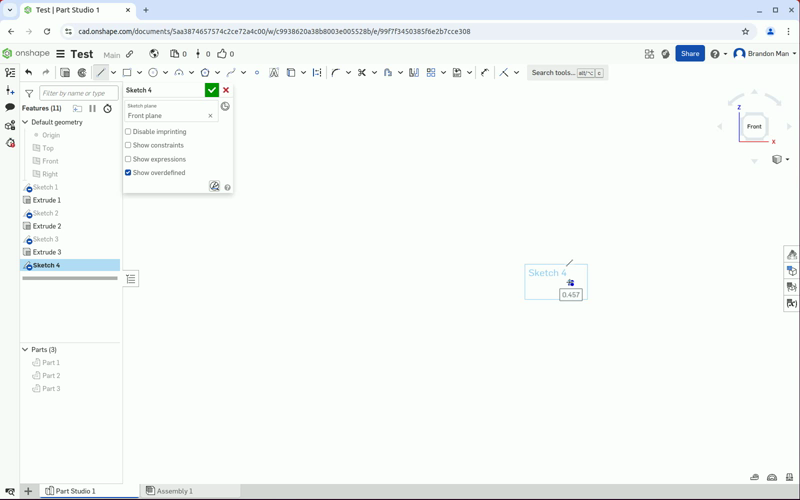
mouse_move(589, 281)
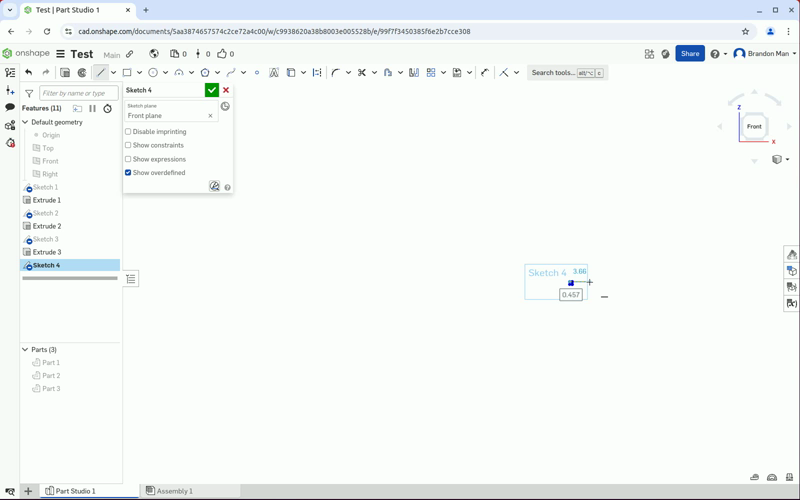
key_down(shift)
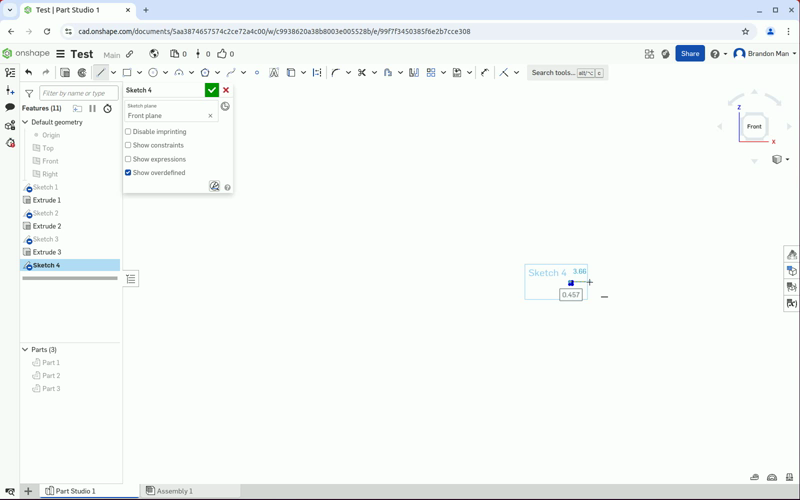
mouse_move(569, 284)
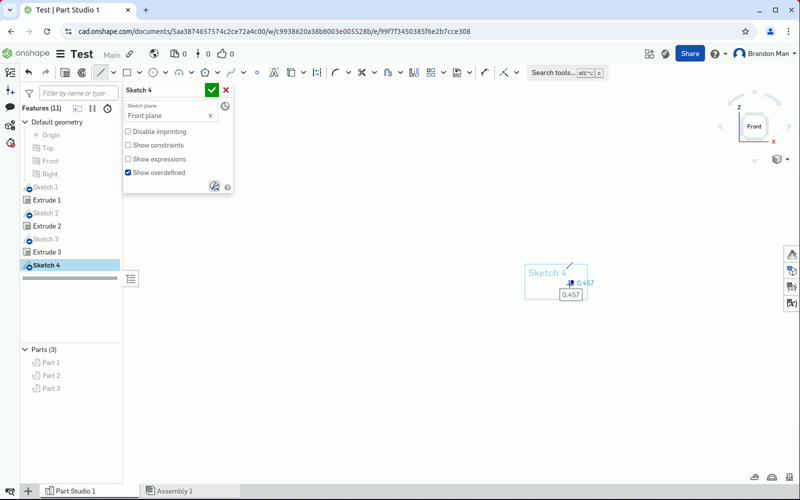
scroll(6)
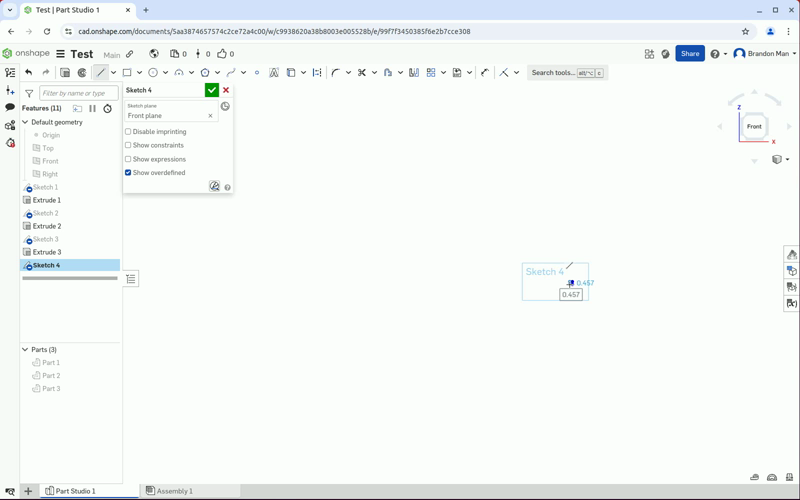
scroll(6)
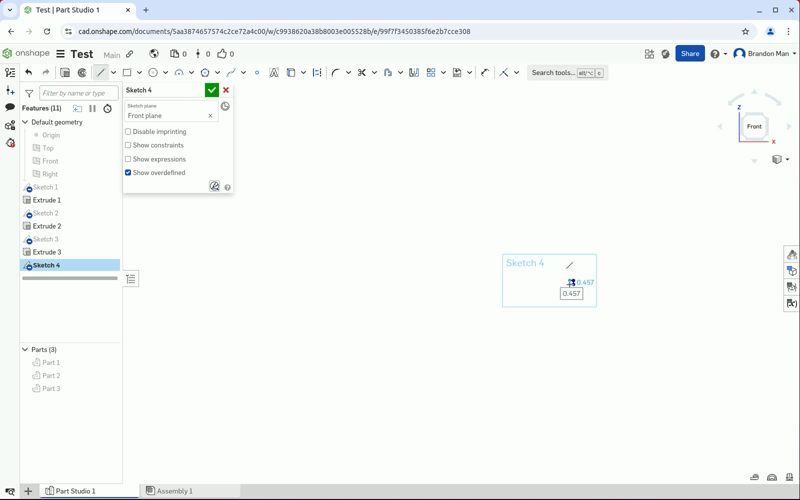
scroll(6)
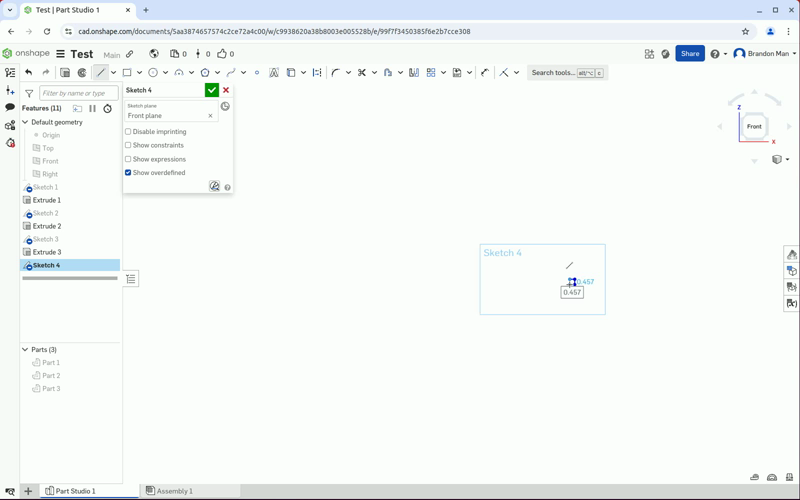
scroll(6)
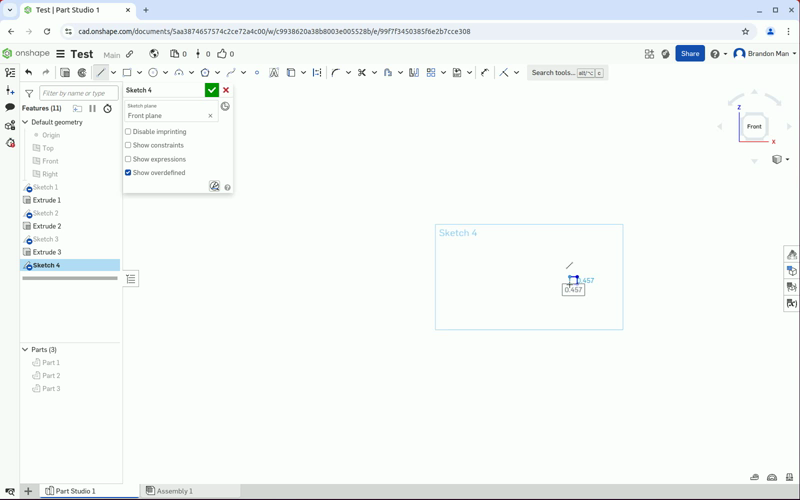
scroll(6)
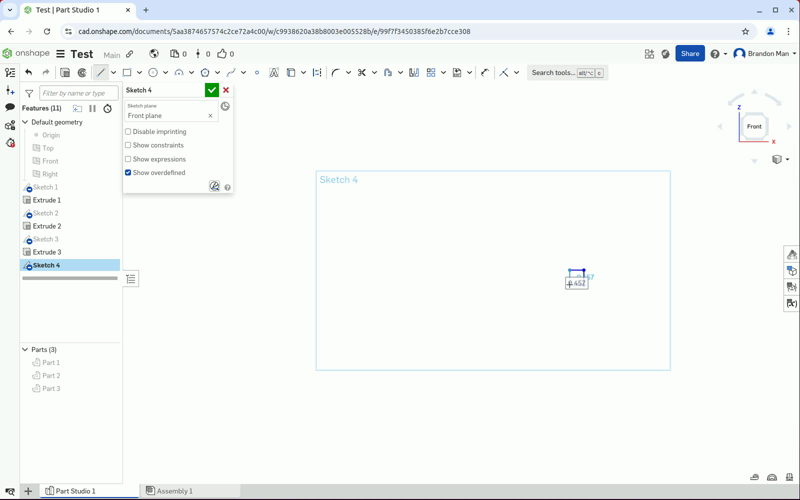
scroll(6)
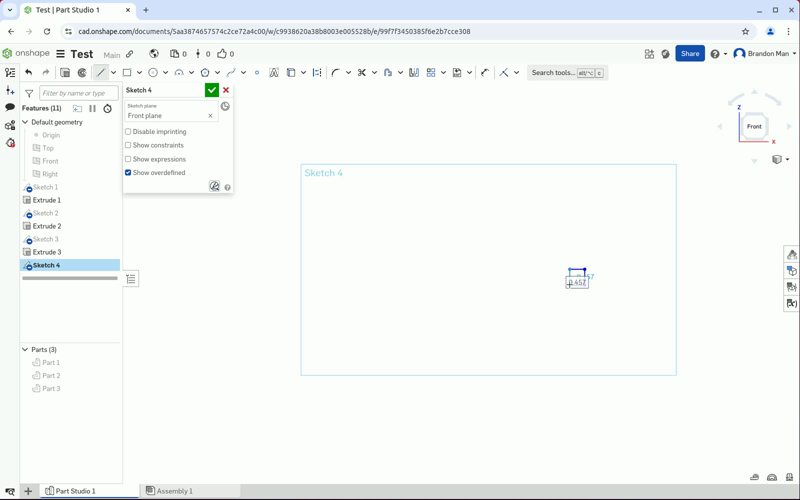
scroll(6)
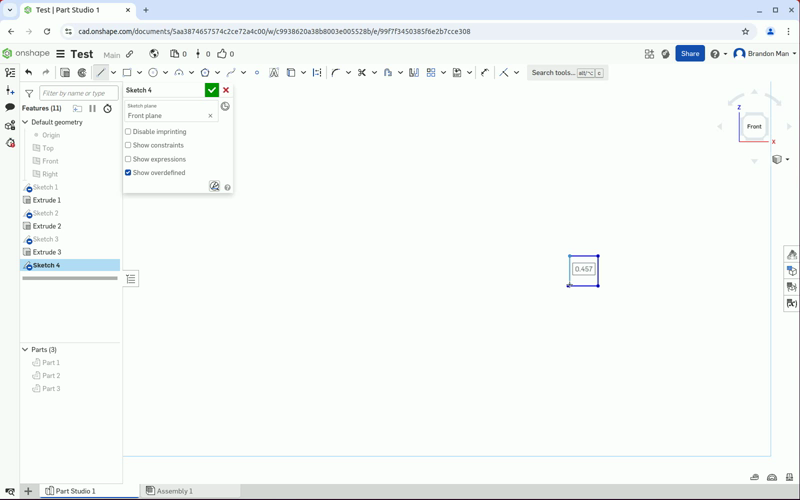
key_up(shift)
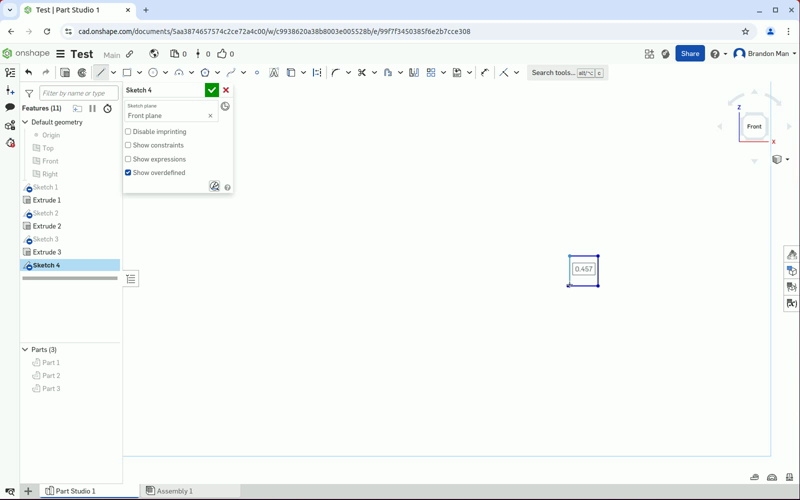
click(569, 284)
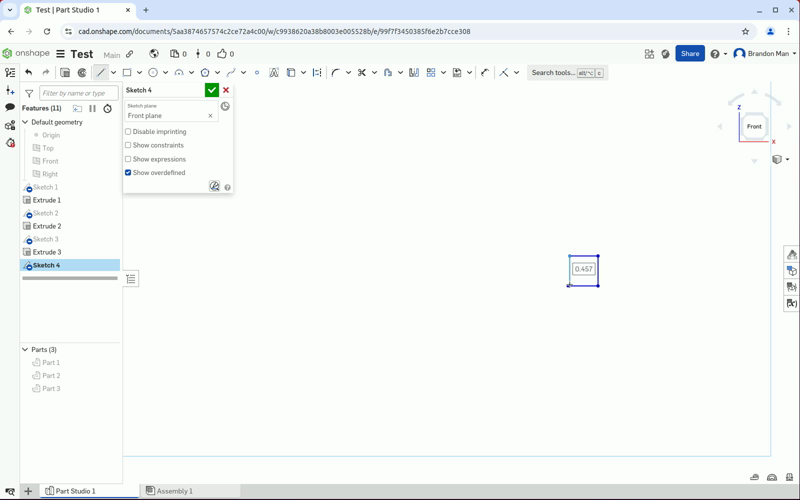
scroll(-6)
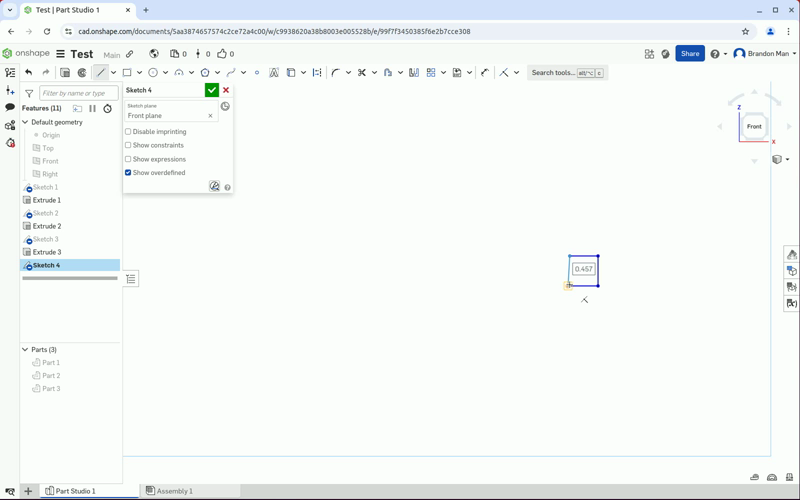
scroll(-6)
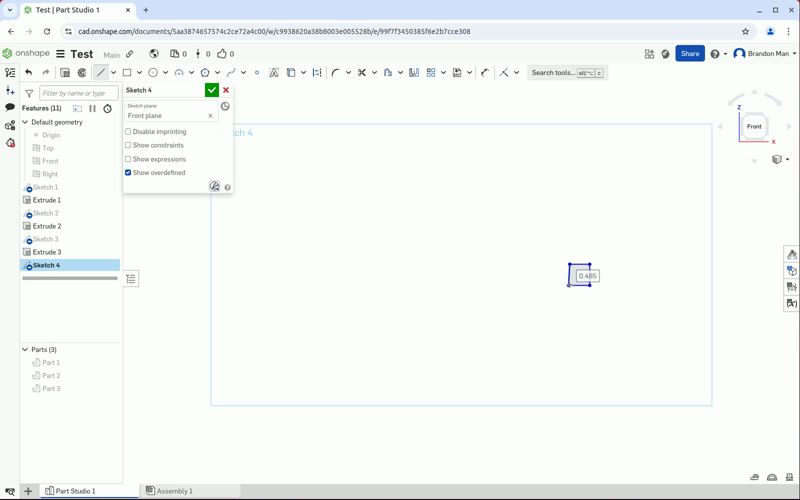
scroll(-6)
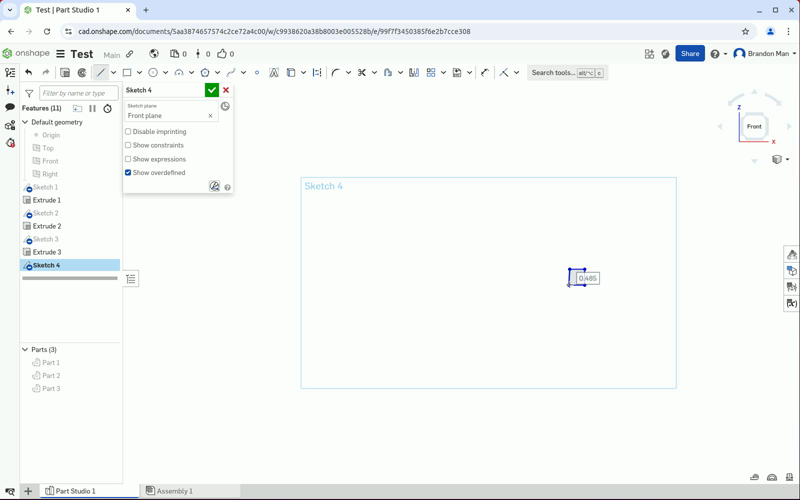
scroll(-6)
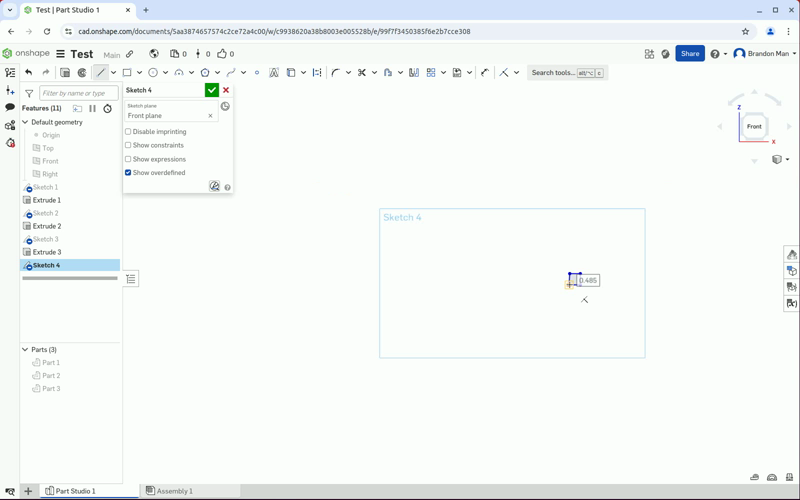
scroll(-6)
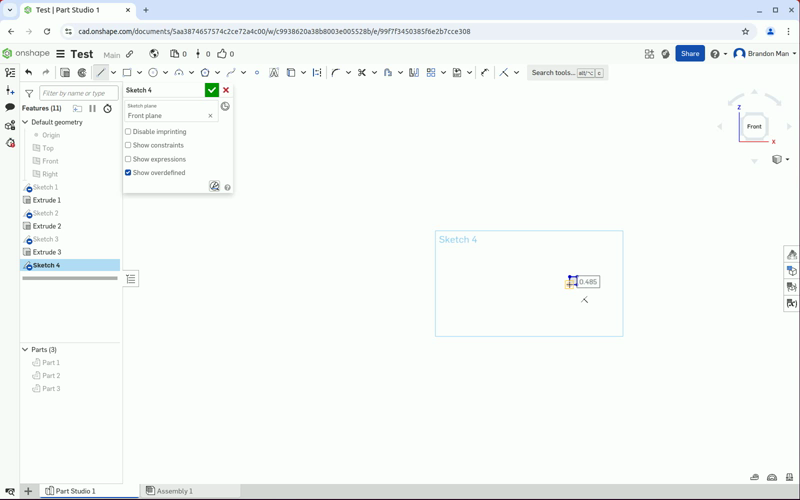
scroll(-6)
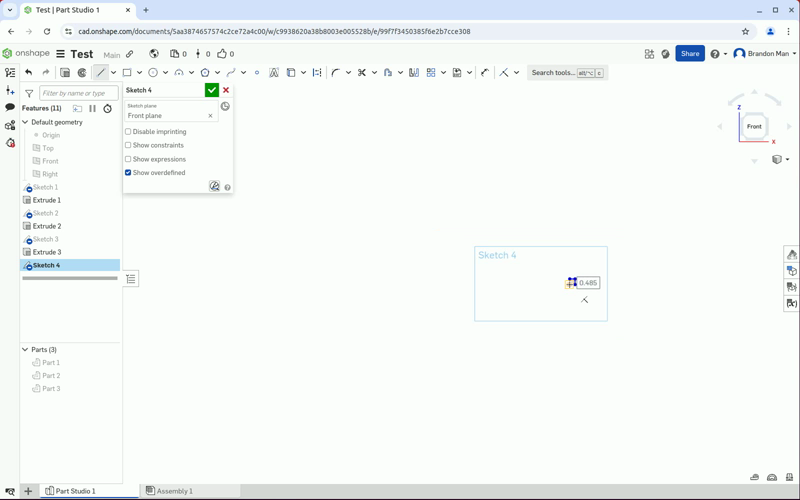
scroll(-6)
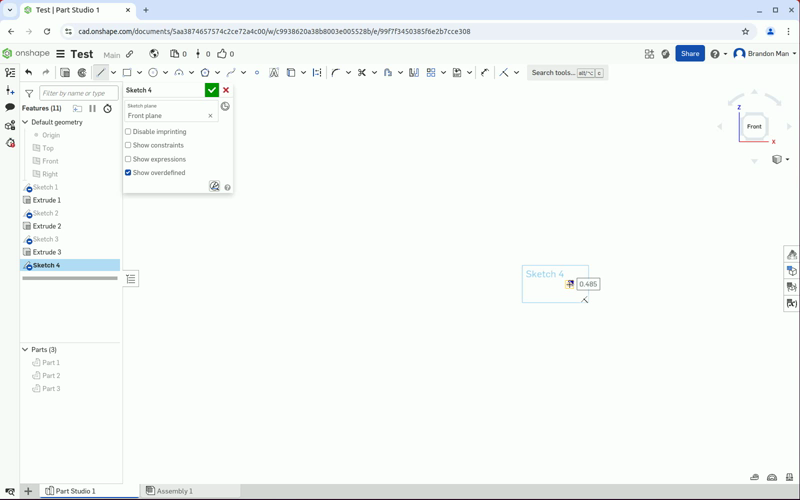
key(esc)
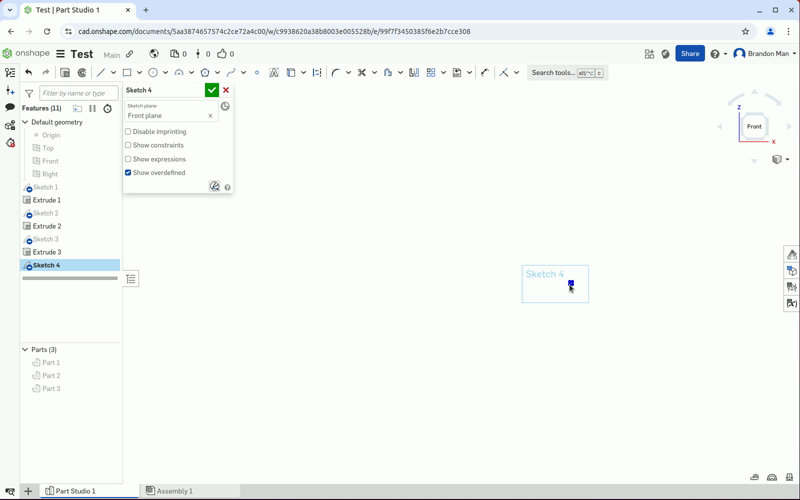
mouse_move(569, 282)
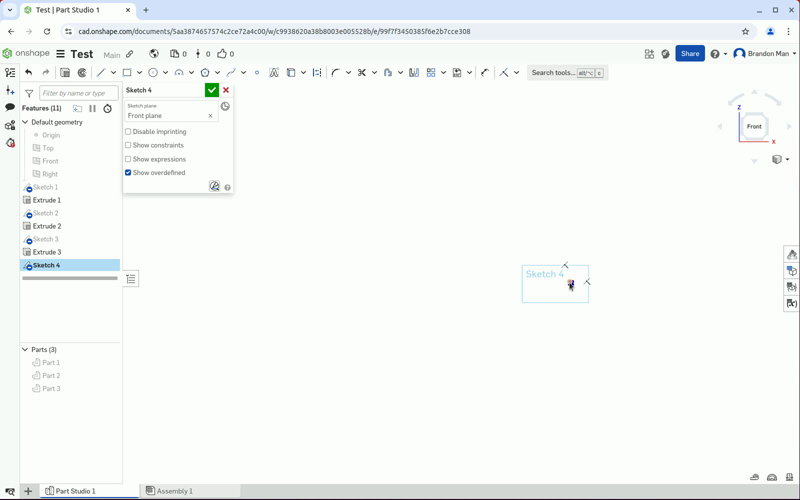
scroll(6)
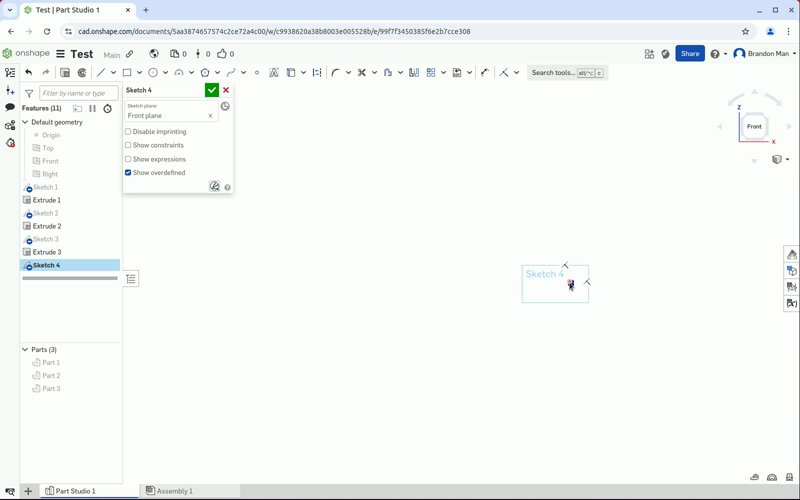
scroll(6)
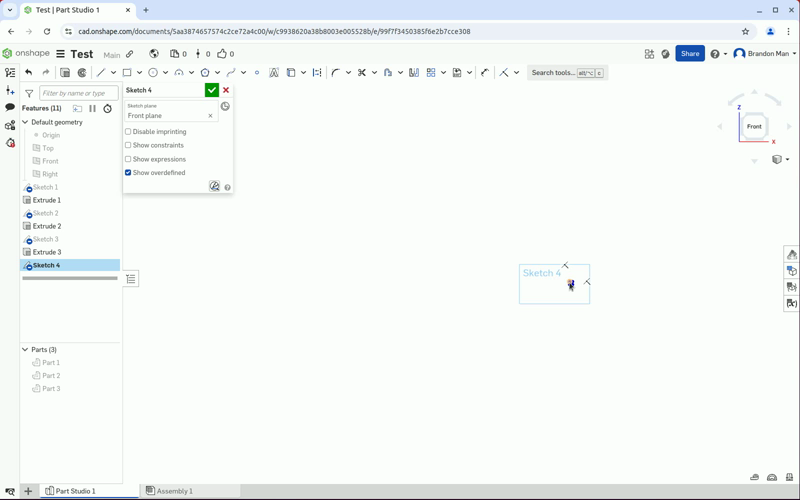
scroll(6)
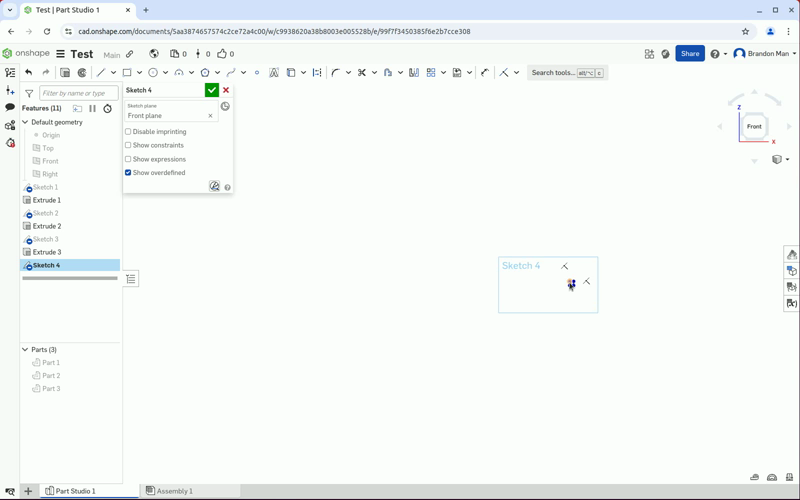
scroll(6)
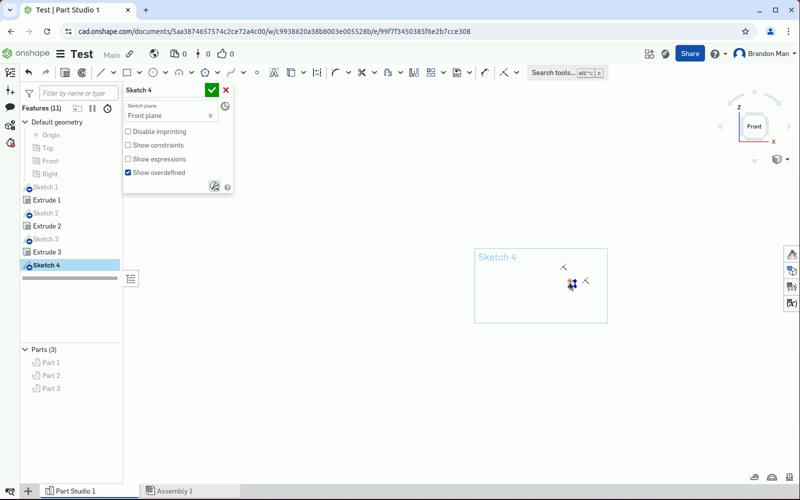
scroll(6)
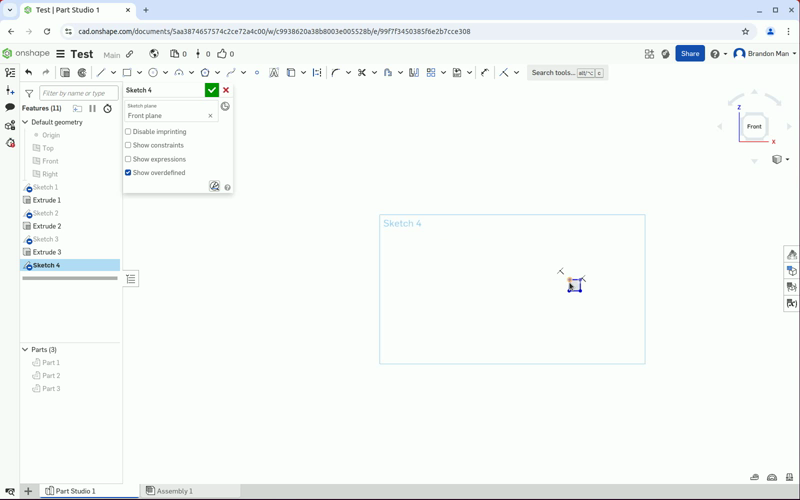
scroll(6)
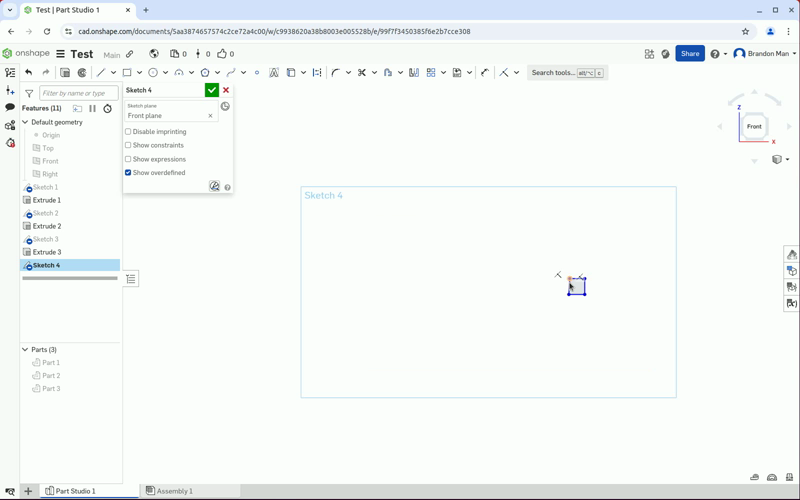
scroll(6)
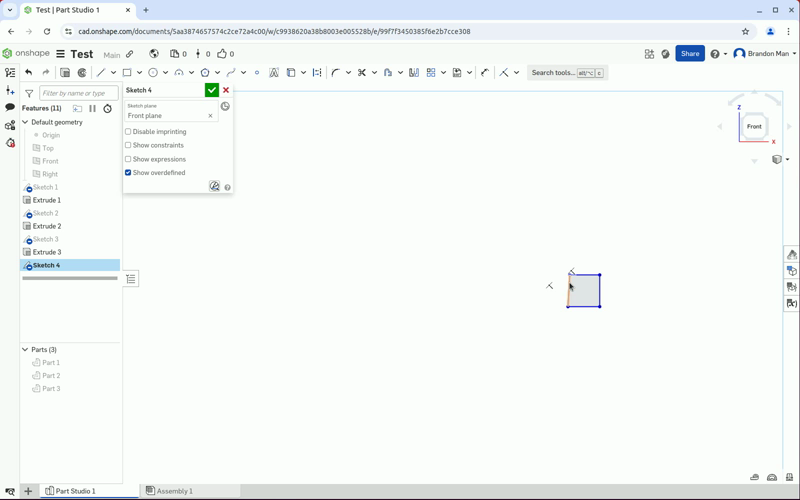
click(569, 282)
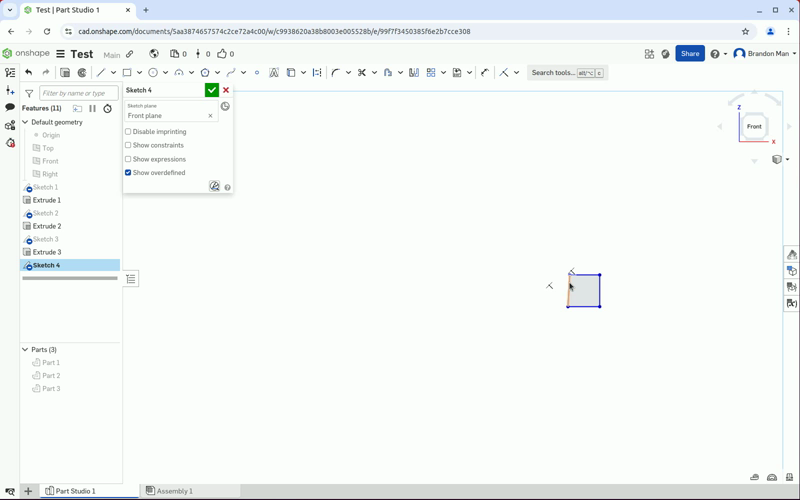
scroll(-6)
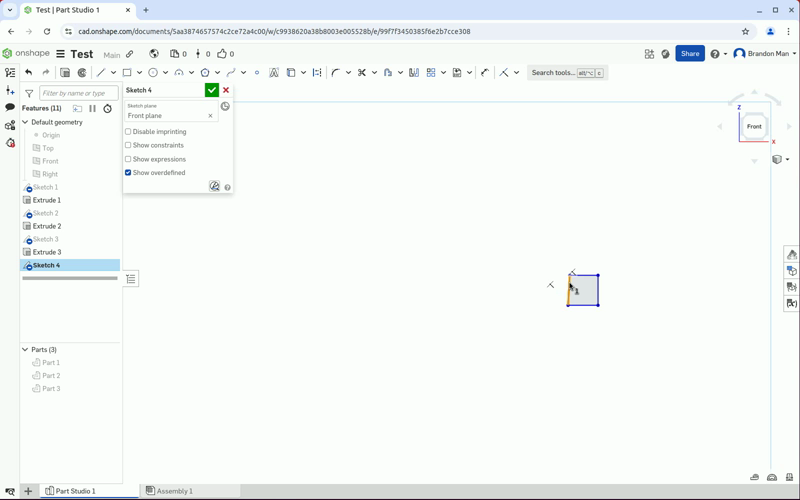
scroll(-6)
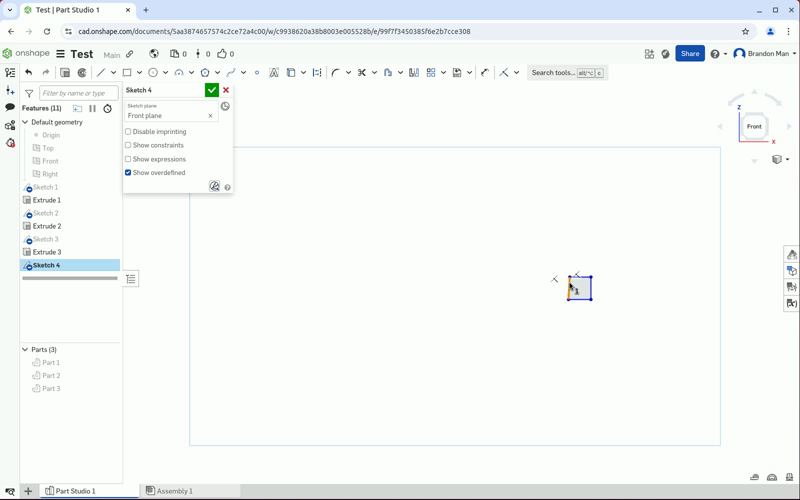
scroll(-6)
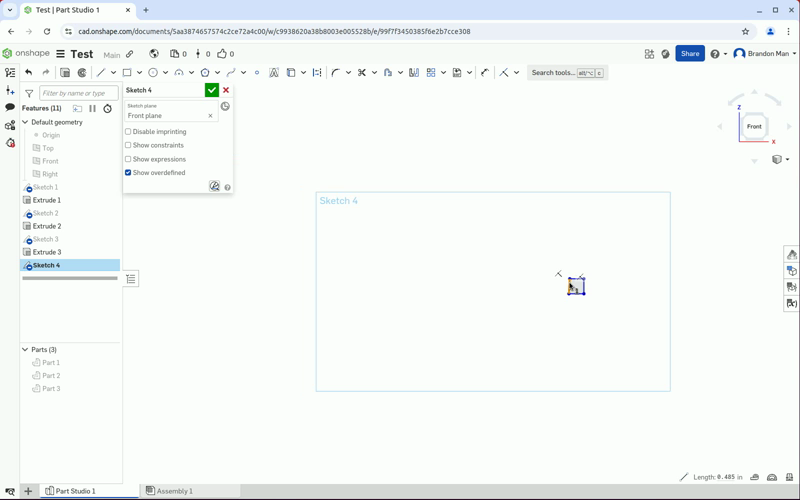
scroll(-6)
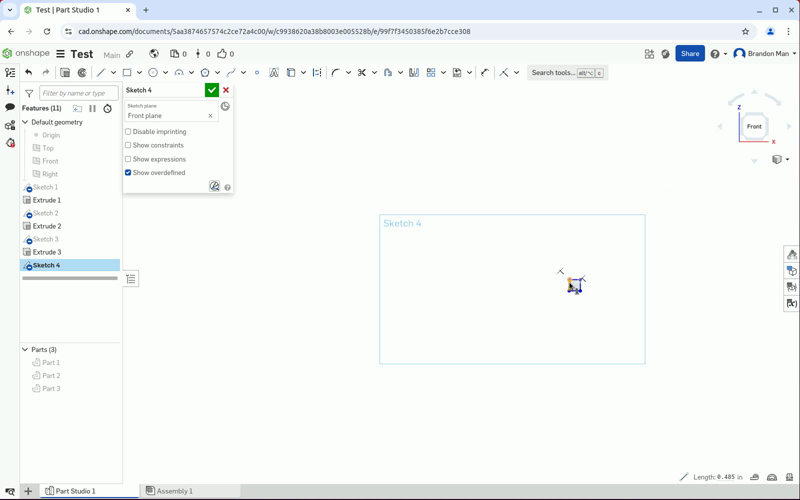
scroll(-6)
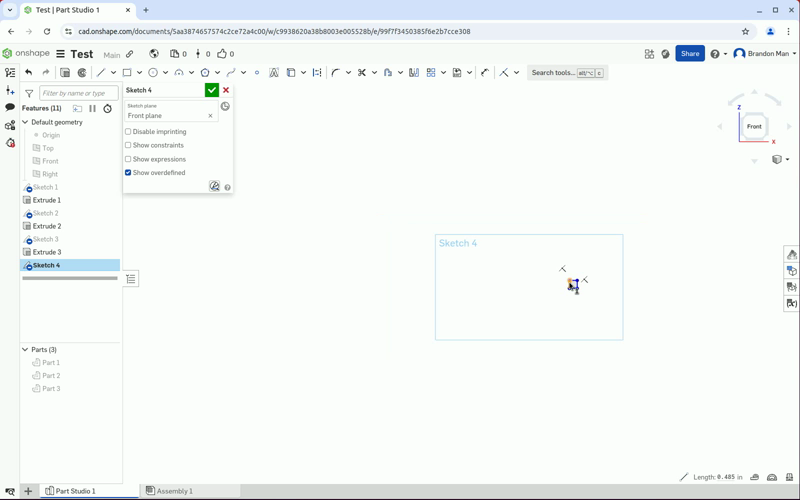
scroll(-6)
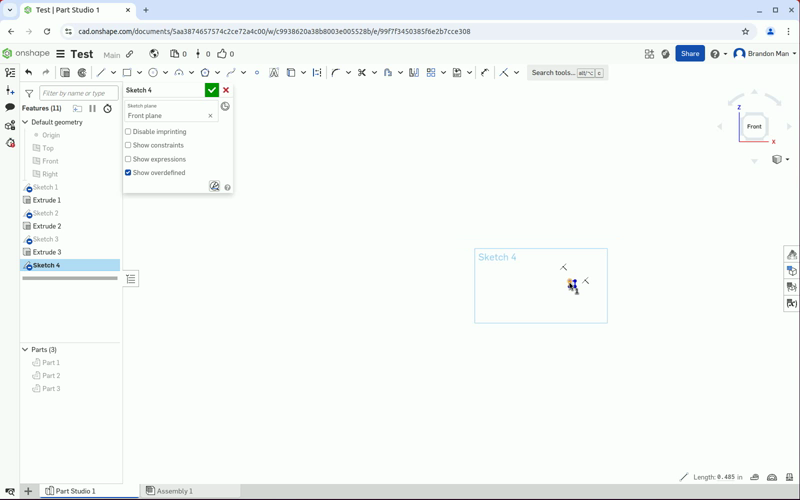
scroll(-6)
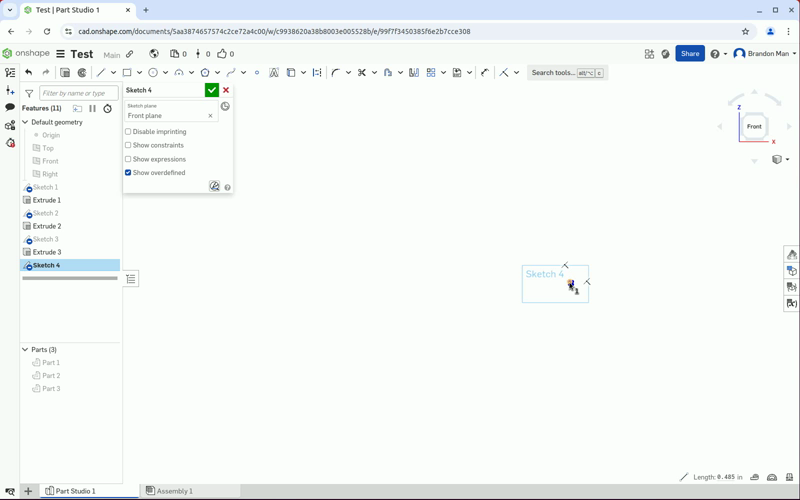
mouse_move(73, 352)
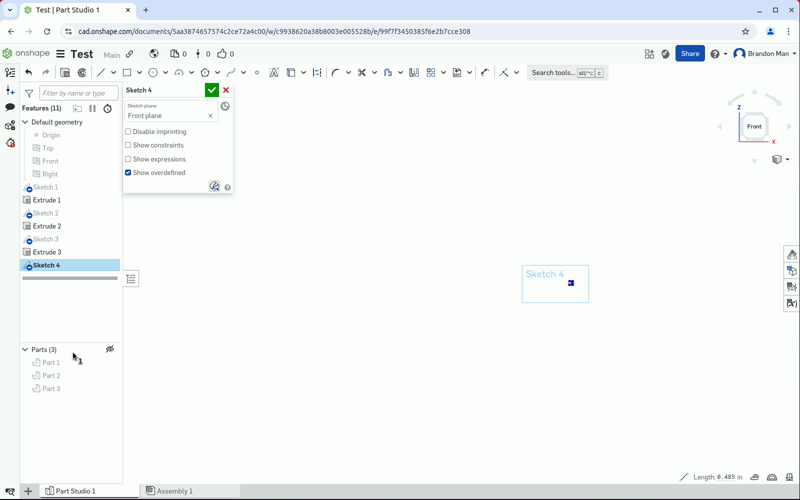
key(shift+y)
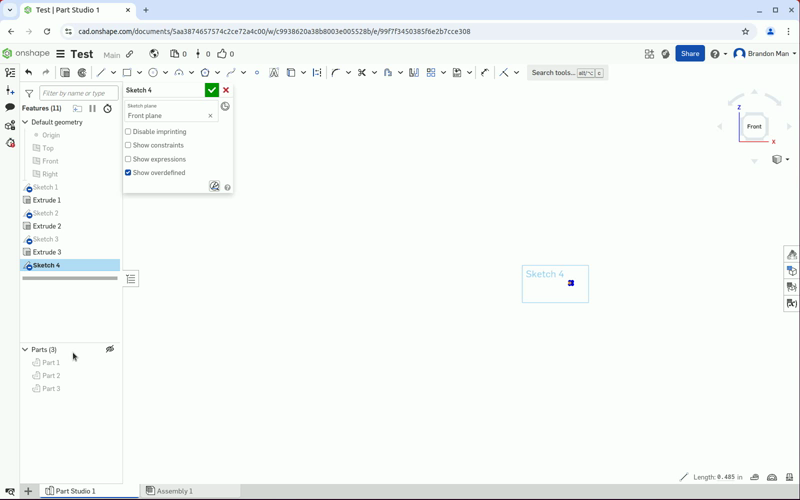
key(shift+e)
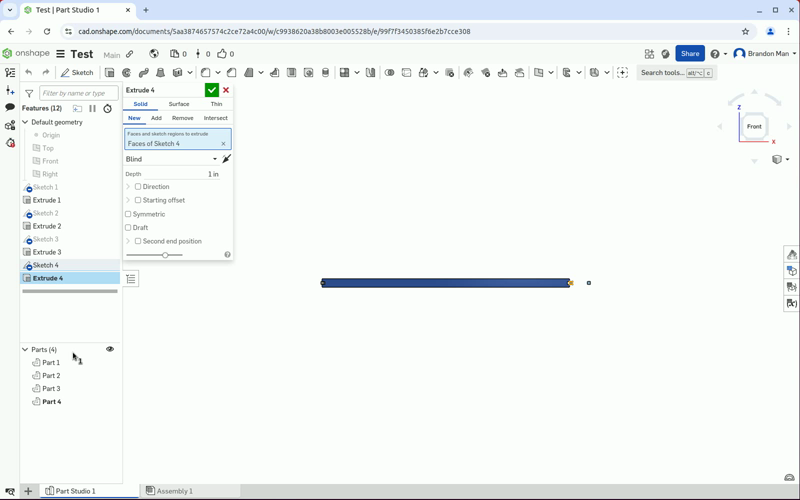
mouse_move(143, 106)
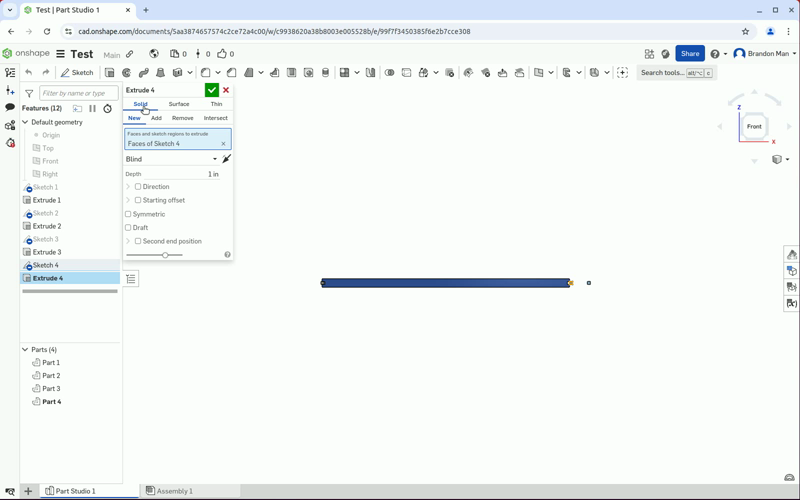
click(143, 106)
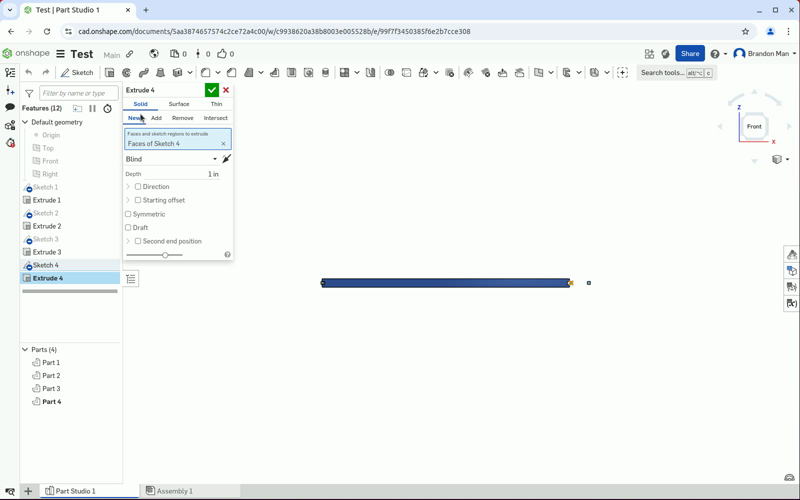
mouse_move(137, 120)
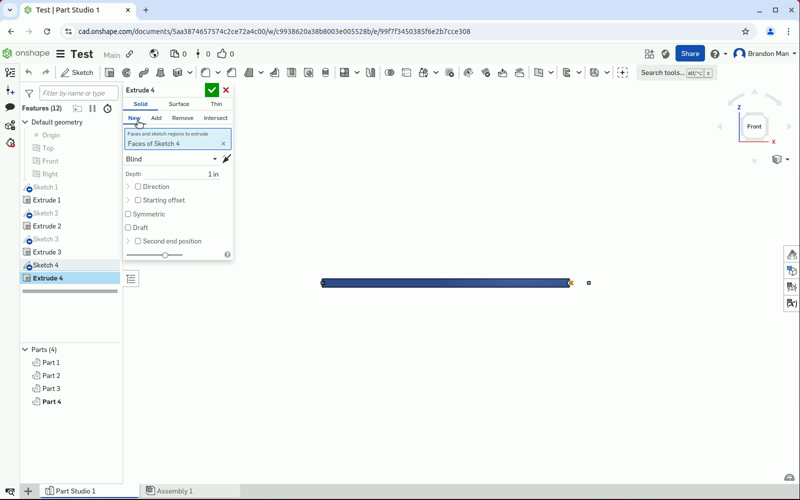
click(137, 120)
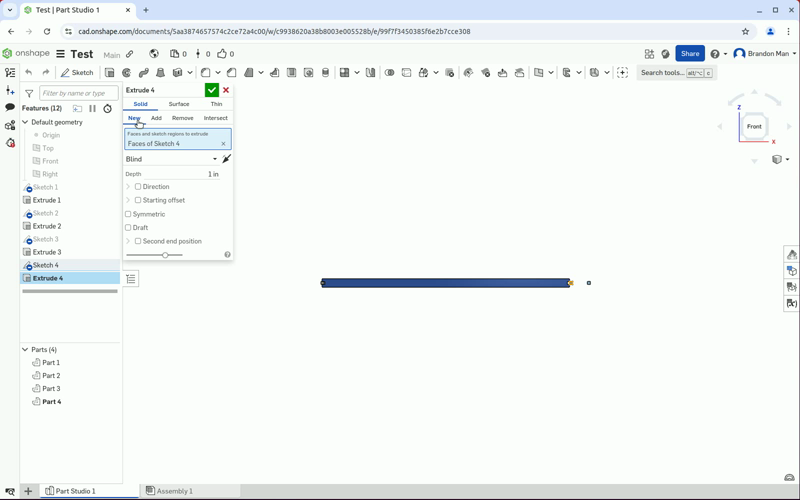
key(tab, 4)
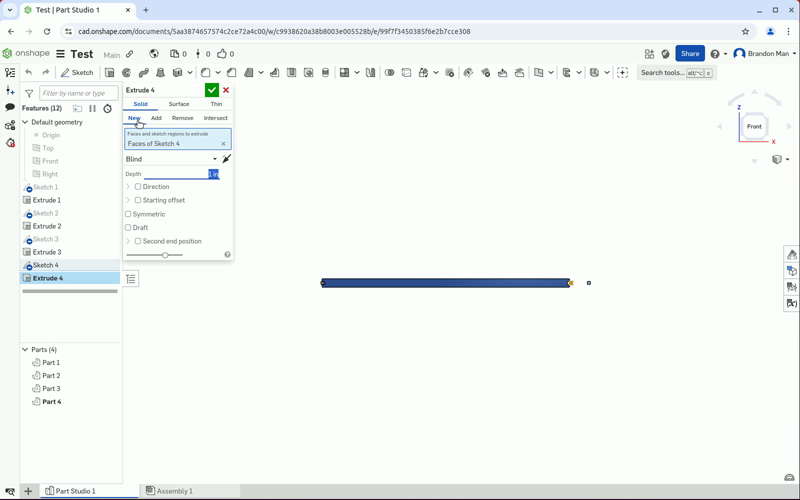
text(21.664)
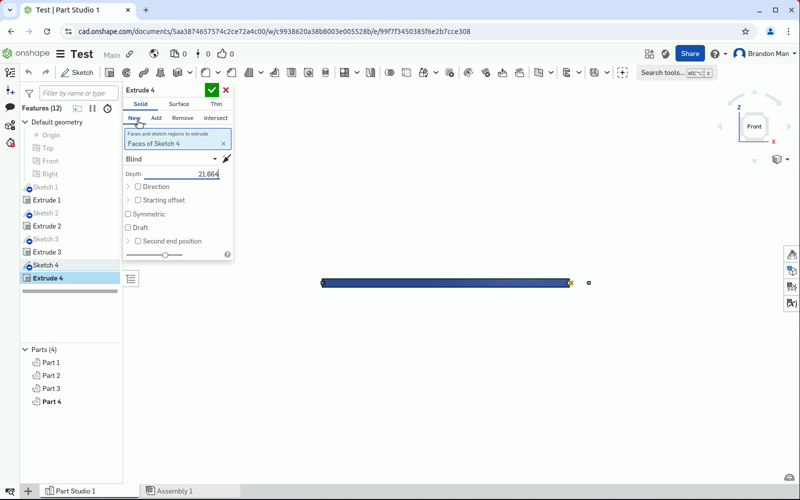
key(tab, 3)
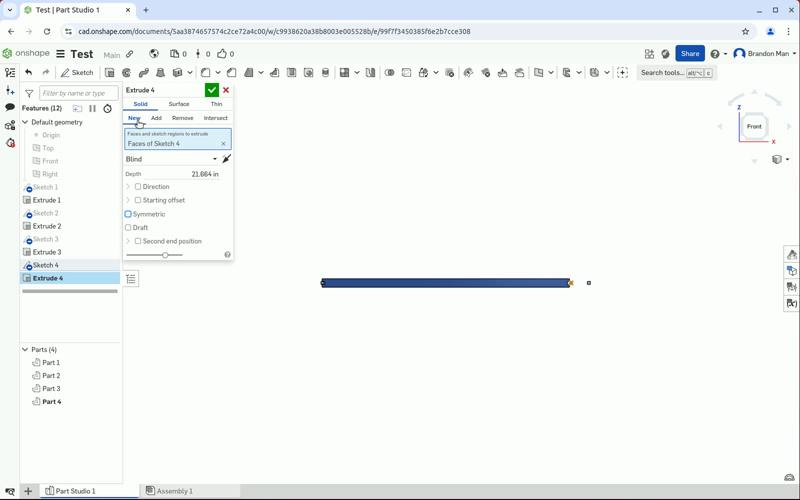
key(space)
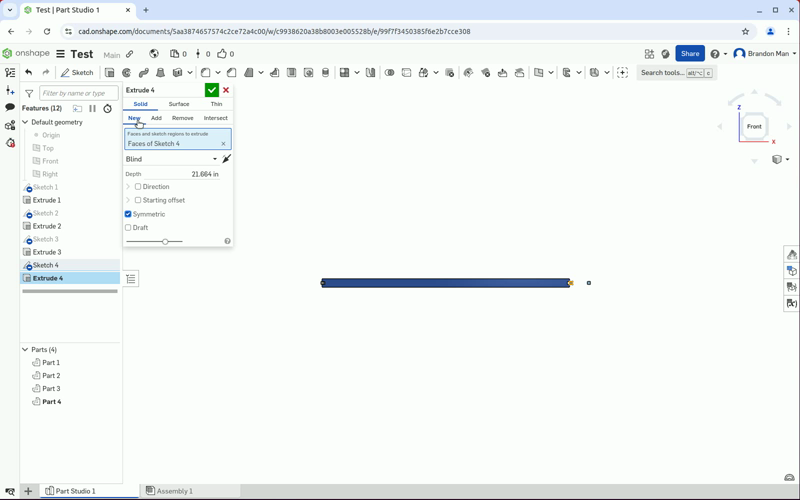
key(enter)
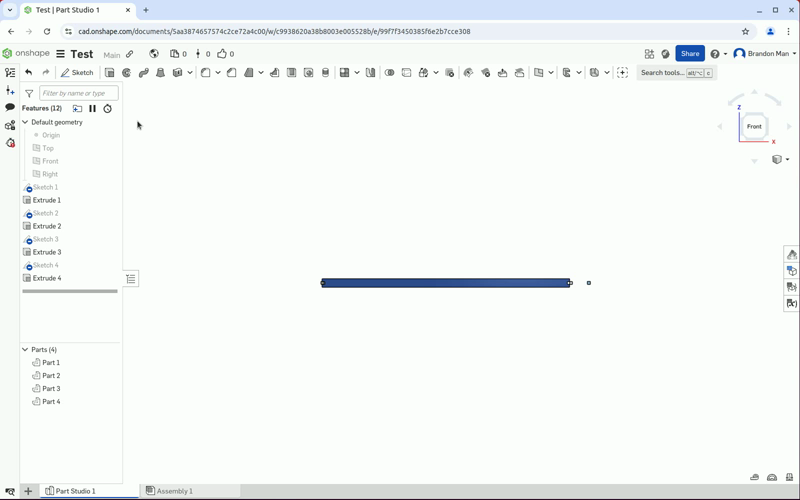
key(shift+h)
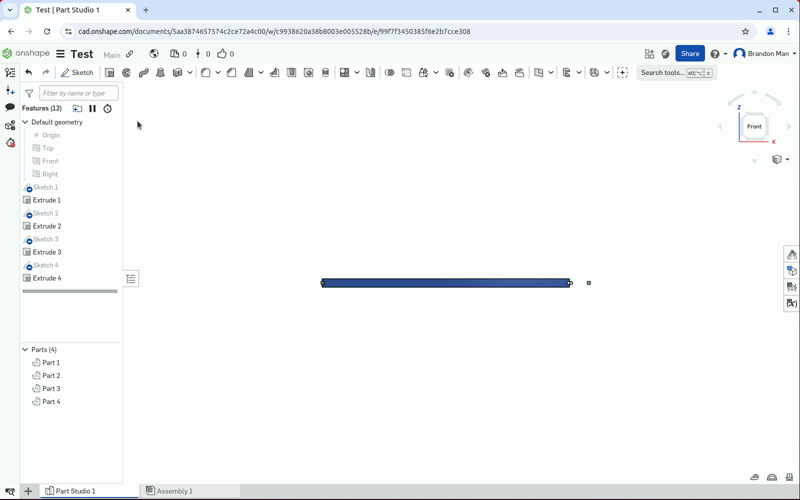
key(shift+h)
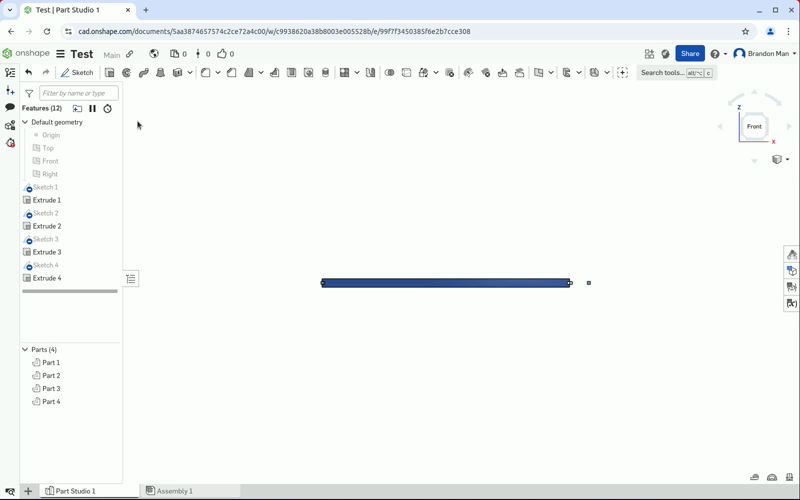
mouse_move(73, 189)
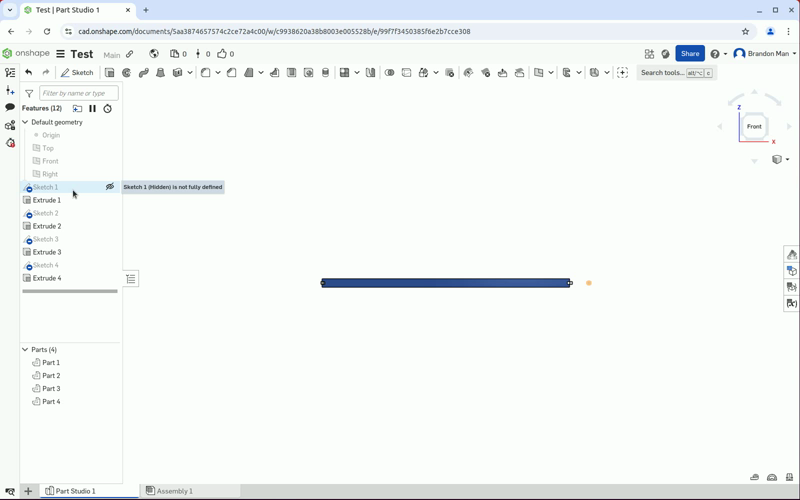
click(73, 189)
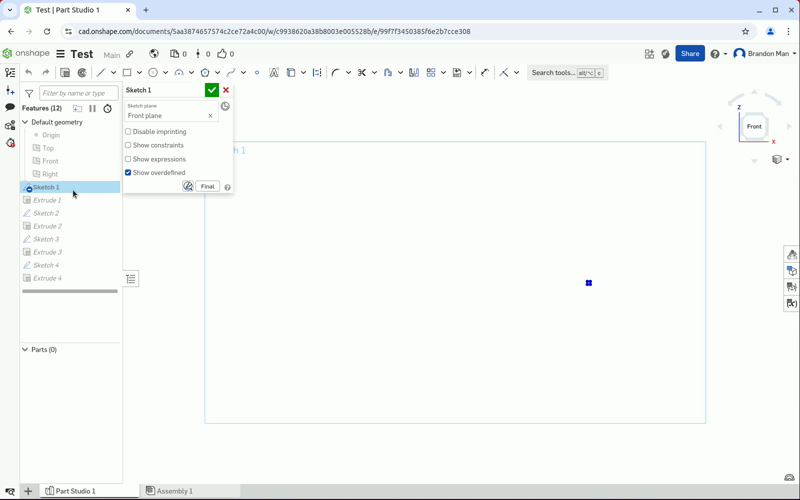
mouse_move(229, 92)
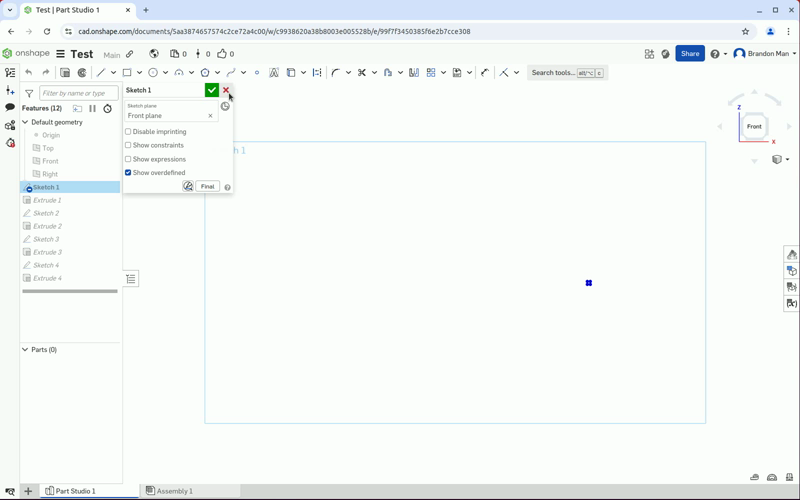
click(229, 92)
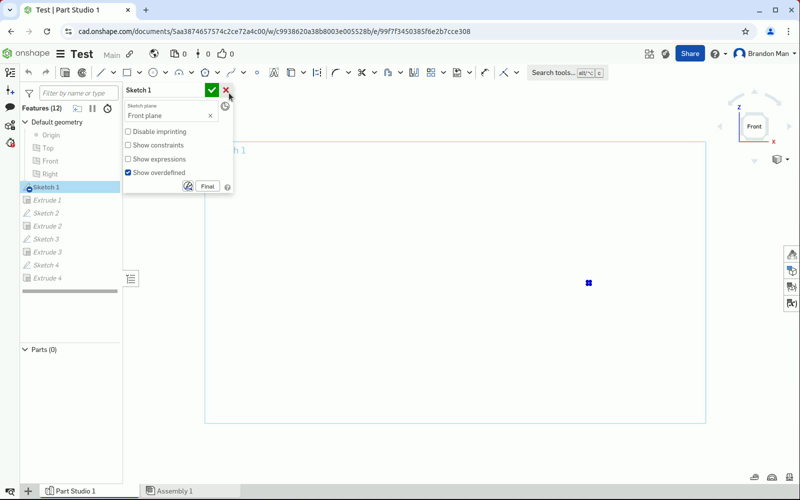
key(shift+s)
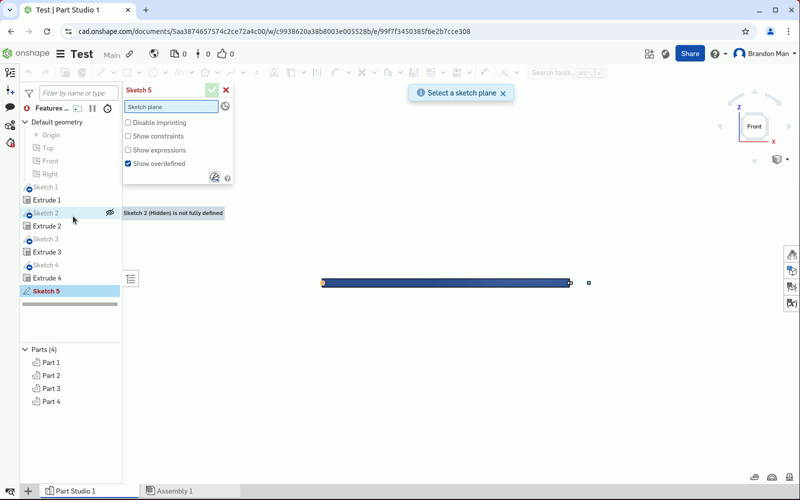
scroll(3)
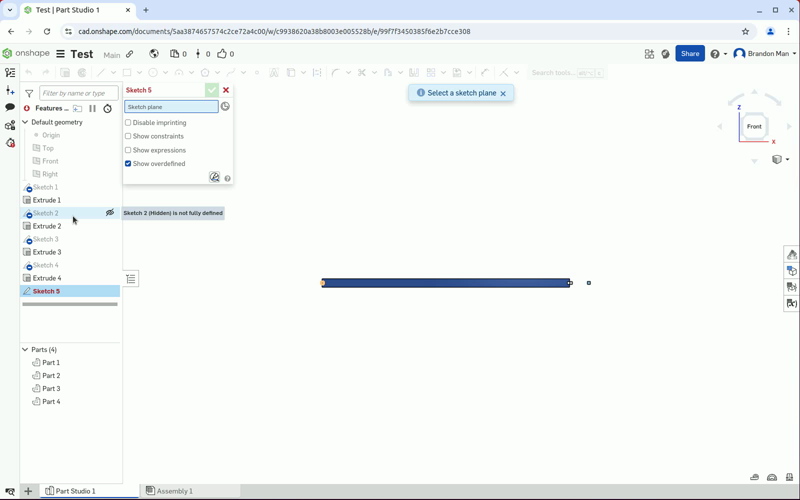
mouse_move(73, 163)
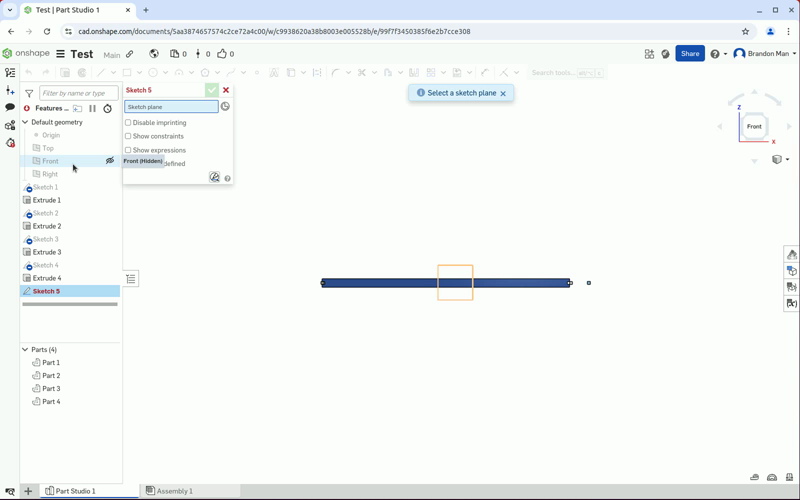
click(73, 163)
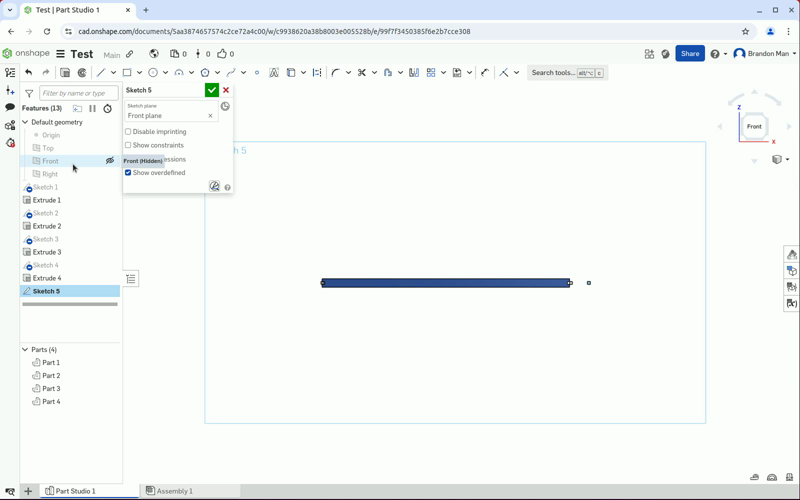
mouse_move(73, 352)
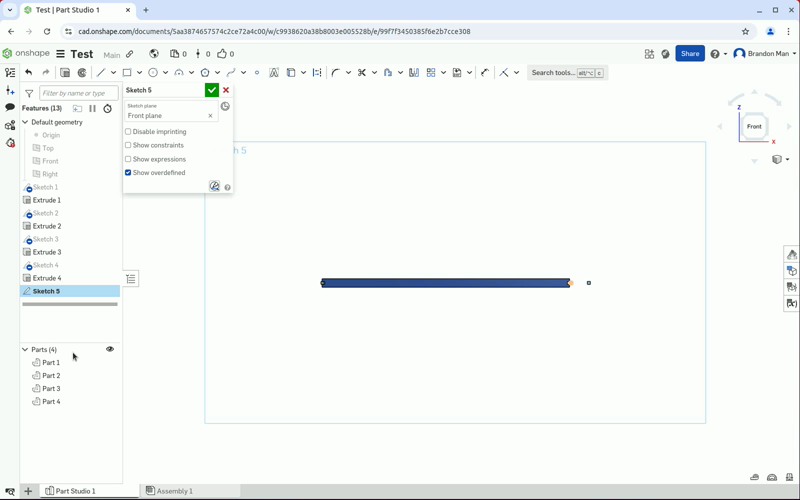
key(y)
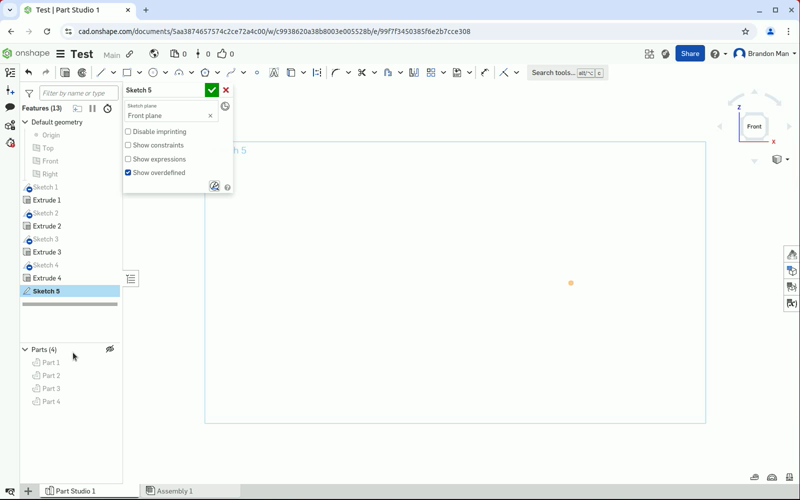
key(l)
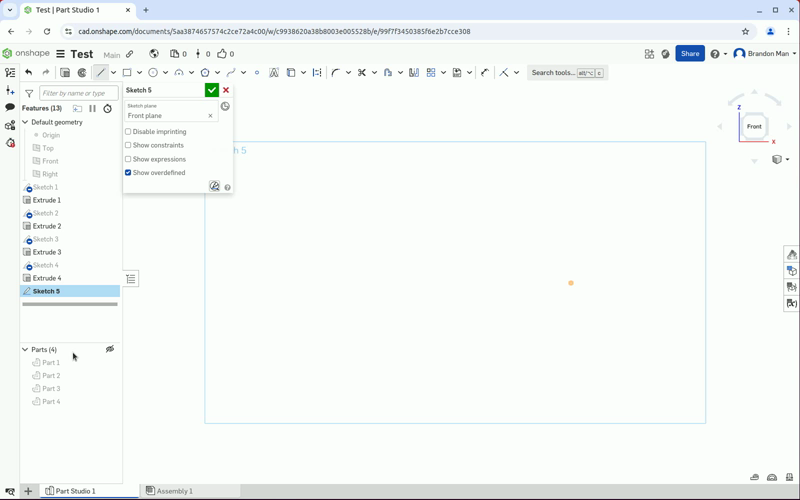
key_down(shift)
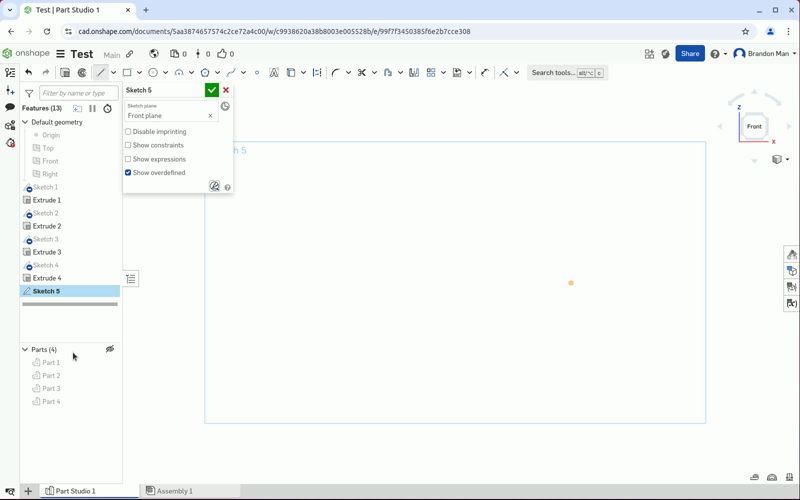
mouse_move(349, 284)
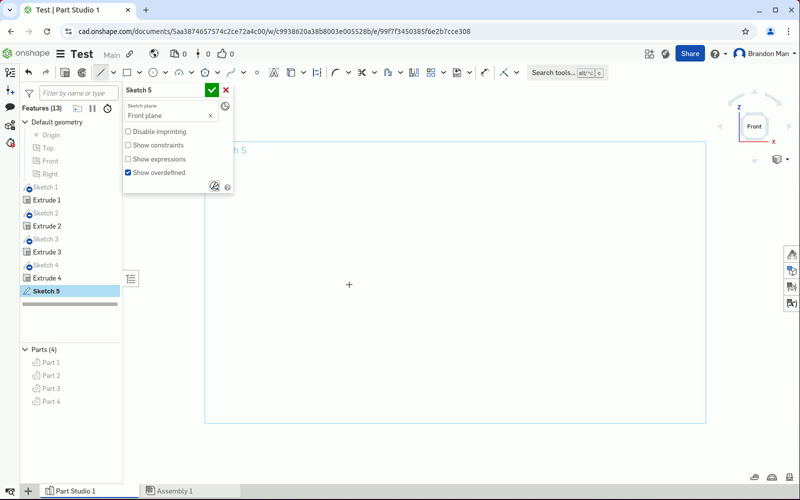
click(349, 284)
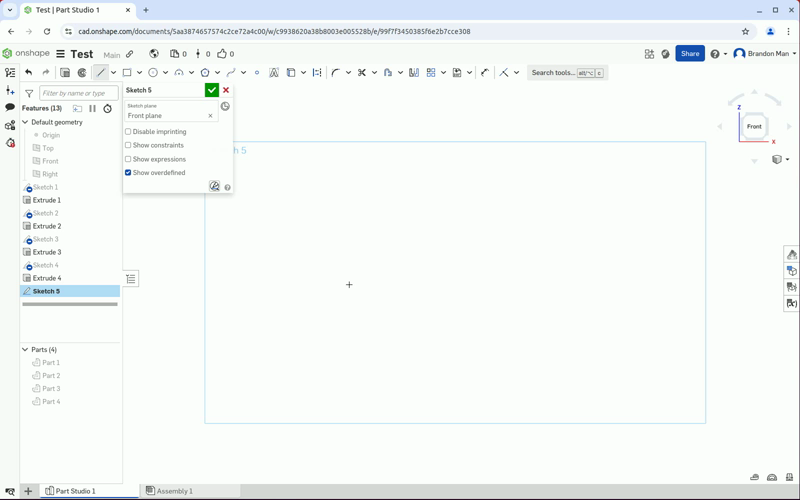
key_up(shift)
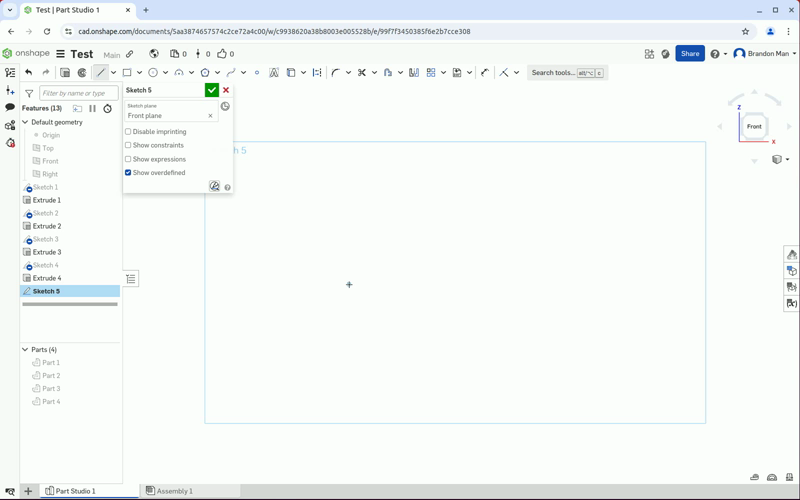
key_down(shift)
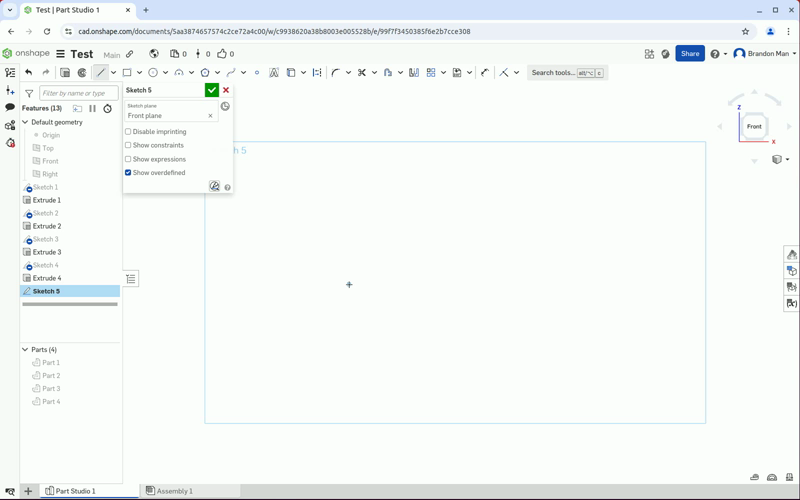
mouse_move(379, 284)
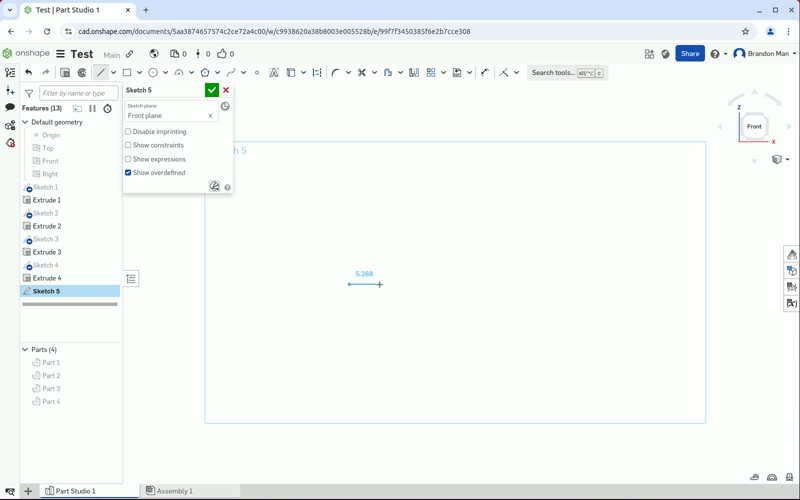
mouse_move(351, 284)
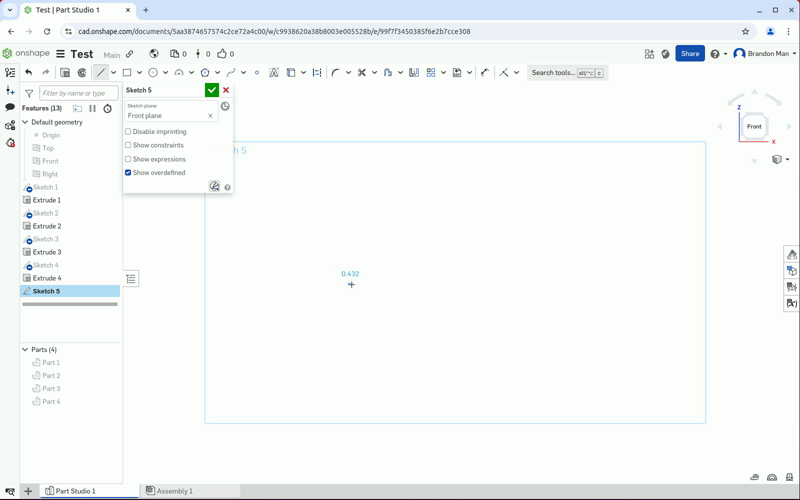
scroll(6)
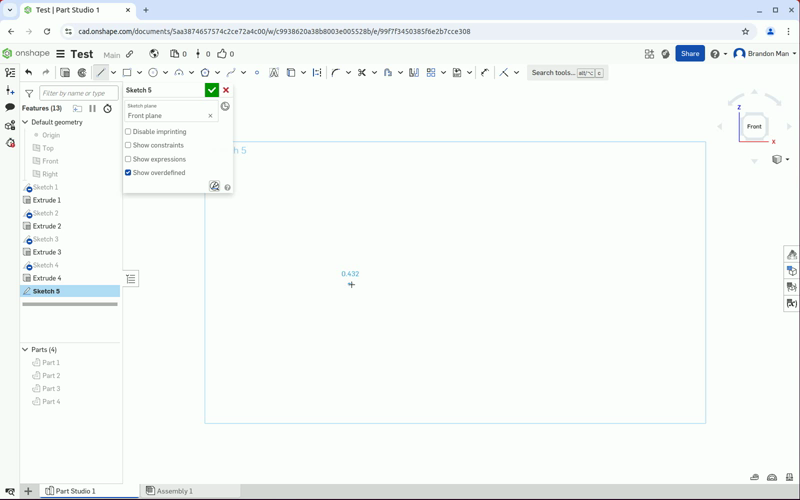
scroll(6)
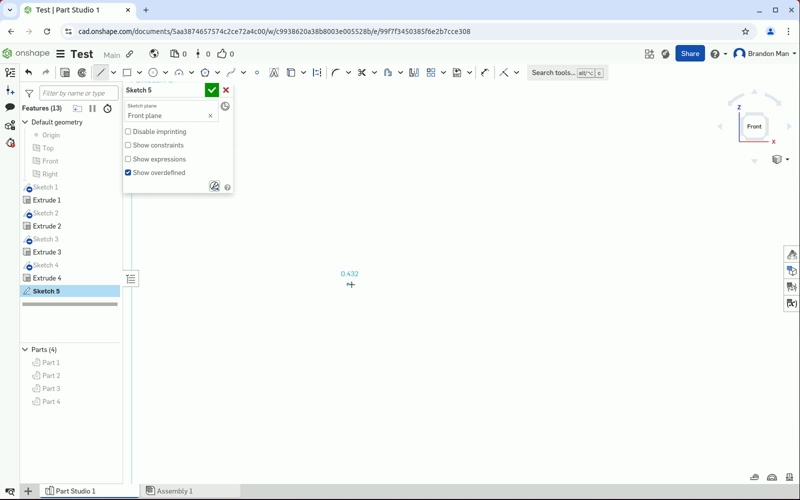
scroll(6)
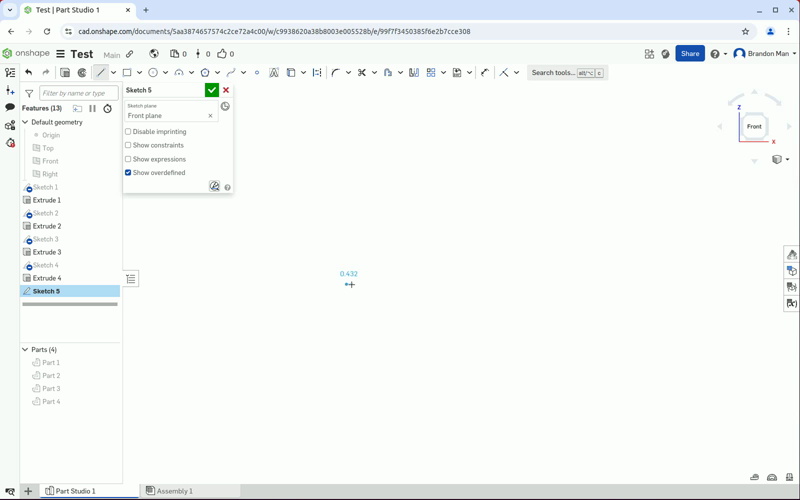
scroll(6)
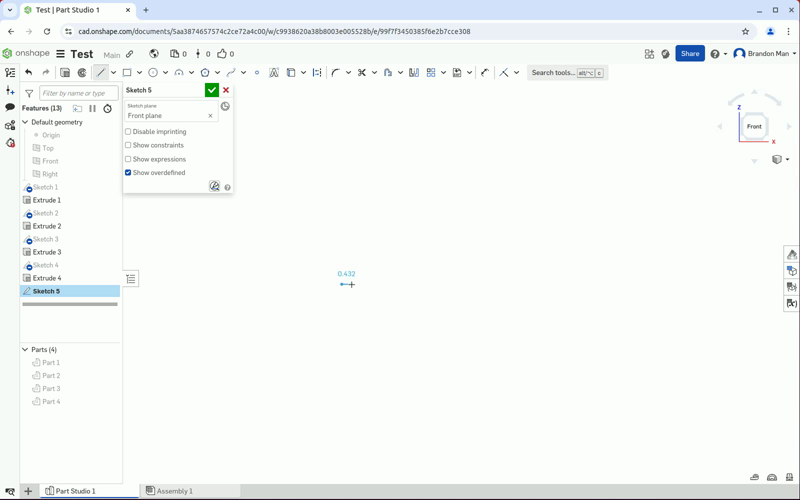
scroll(6)
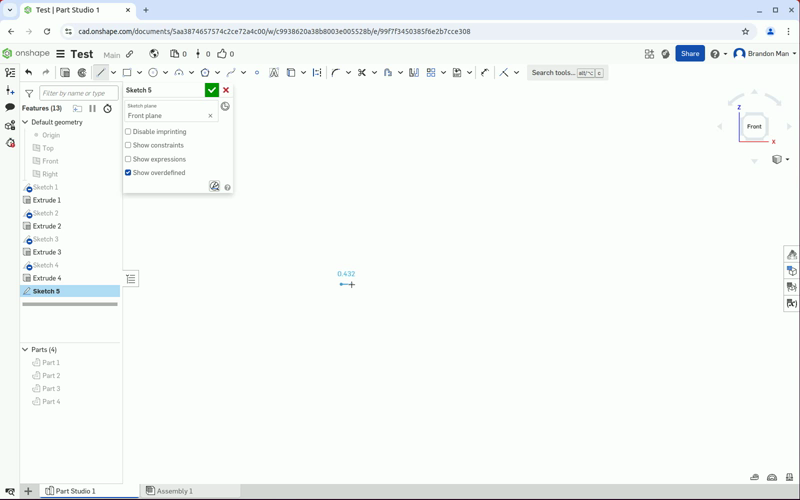
scroll(6)
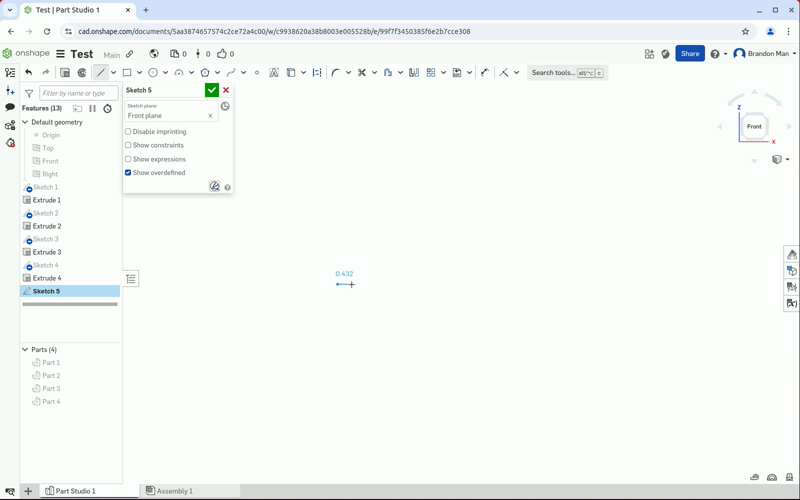
scroll(6)
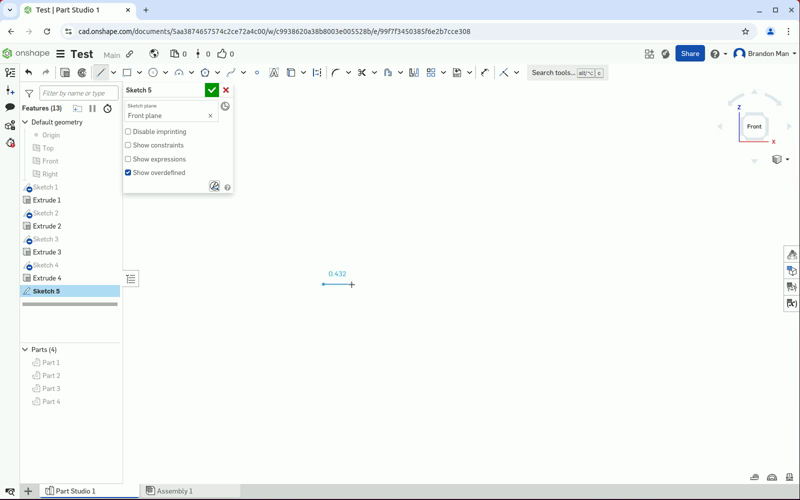
click(351, 284)
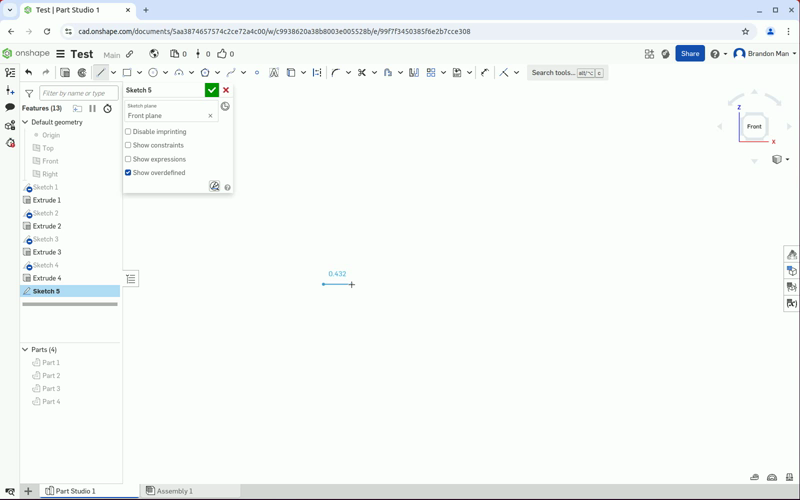
scroll(-6)
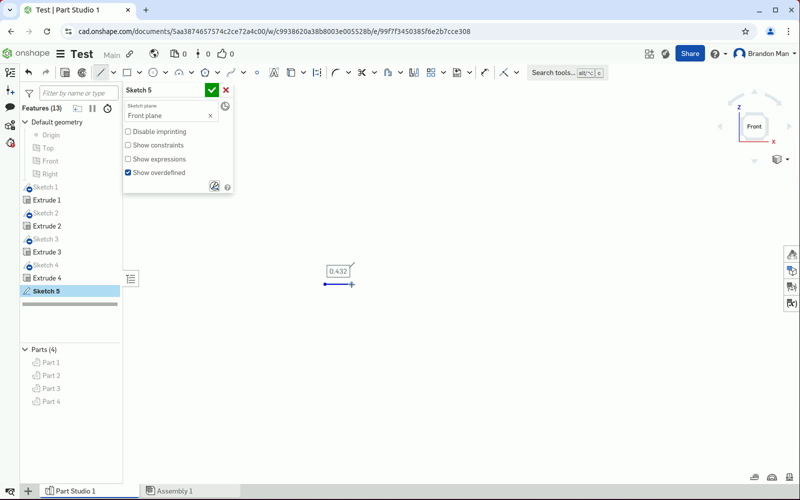
scroll(-6)
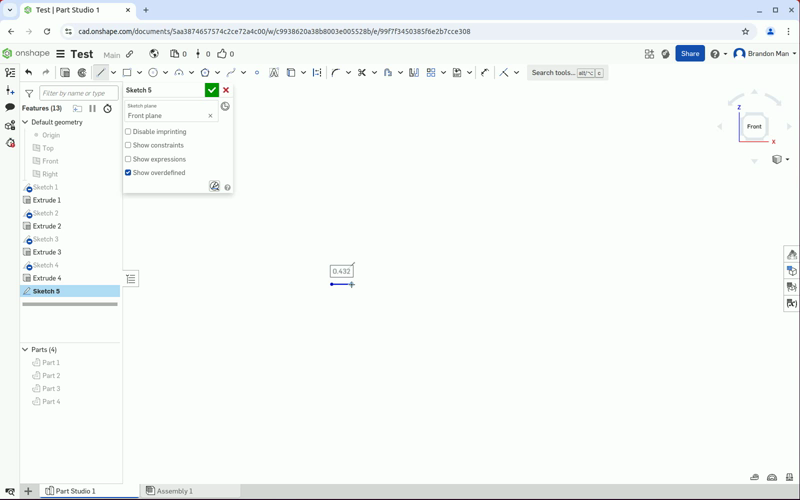
scroll(-6)
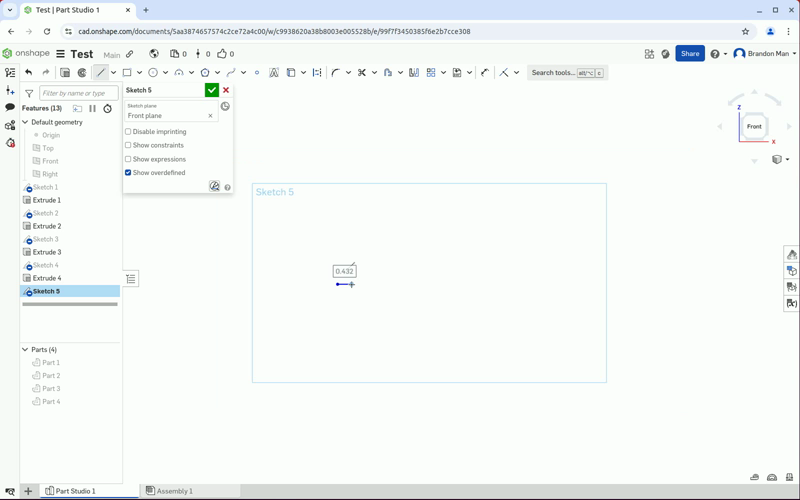
scroll(-6)
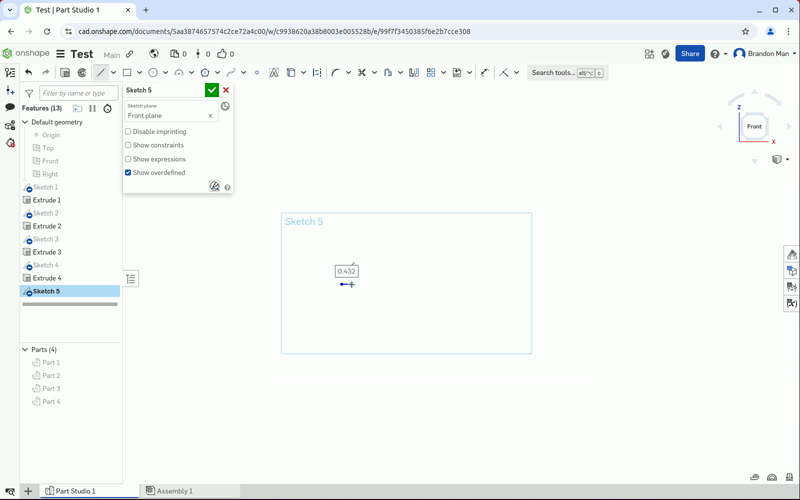
scroll(-6)
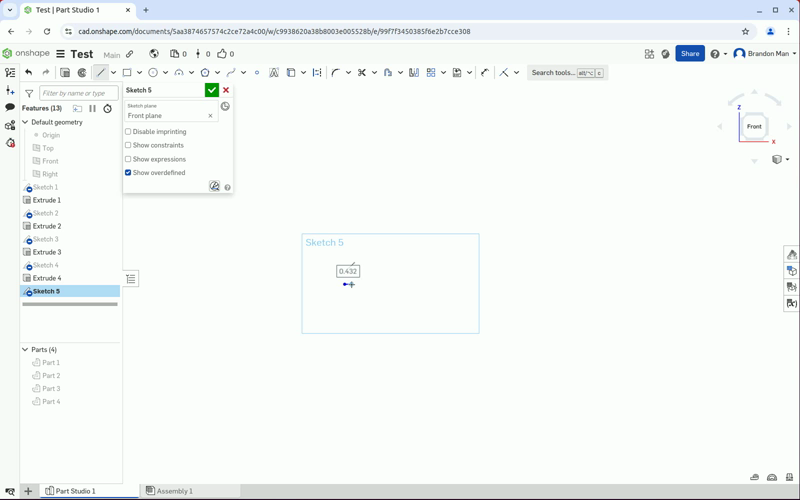
scroll(-6)
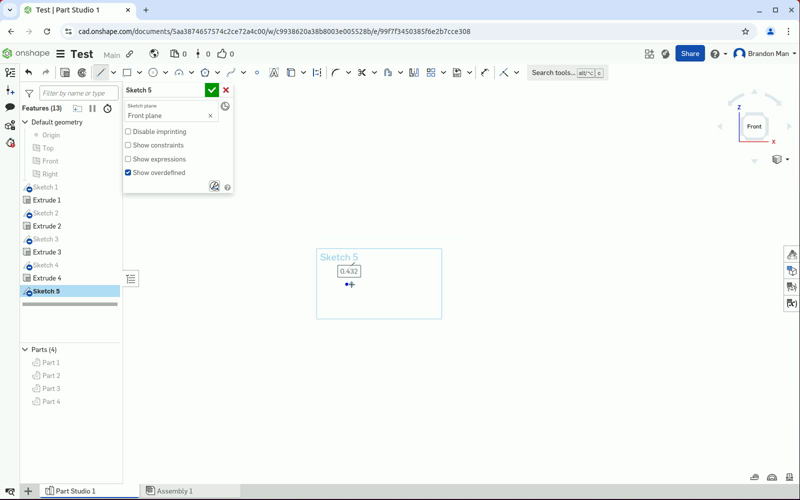
scroll(-6)
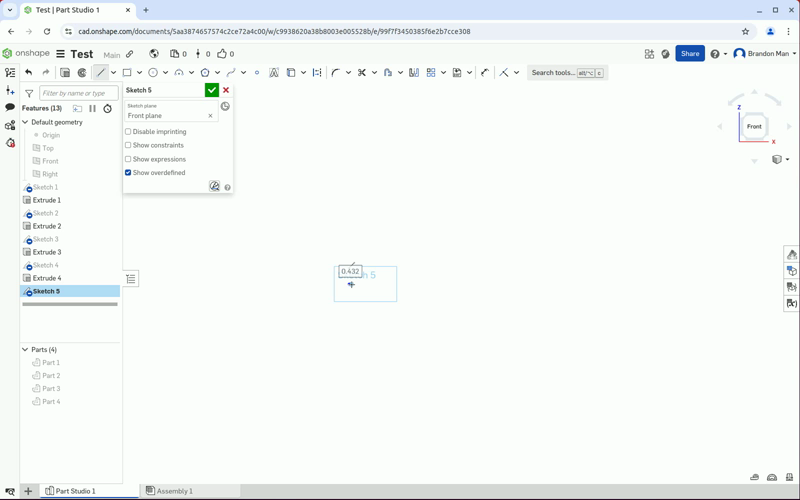
key_up(shift)
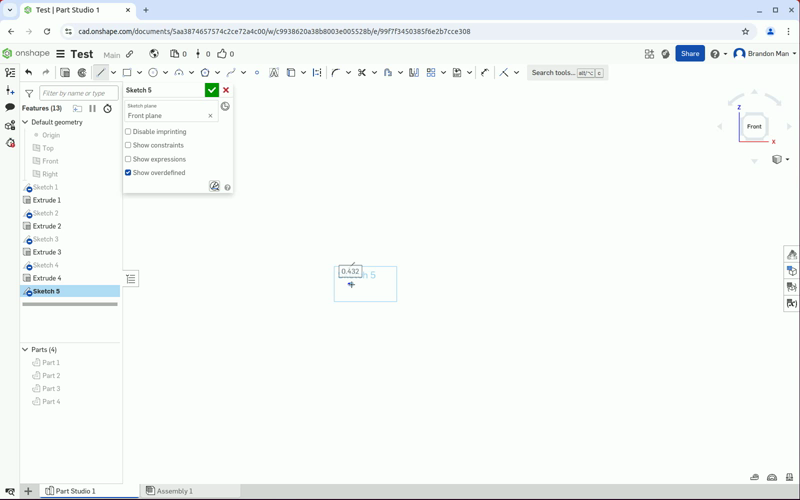
key_down(shift)
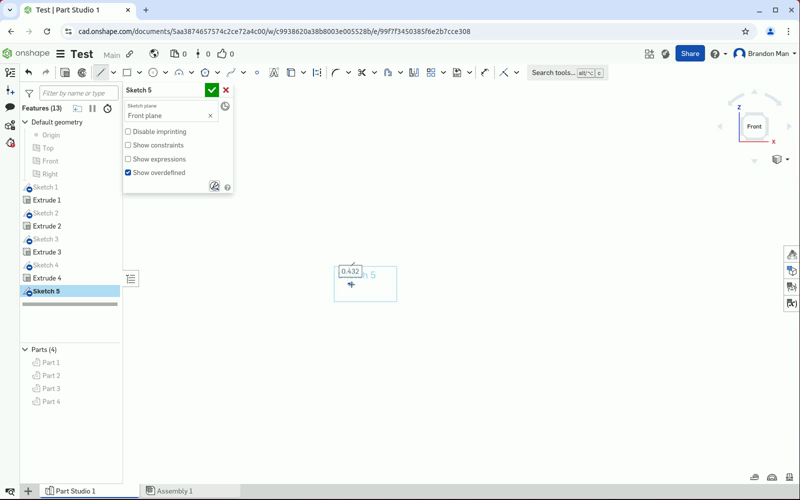
mouse_move(381, 284)
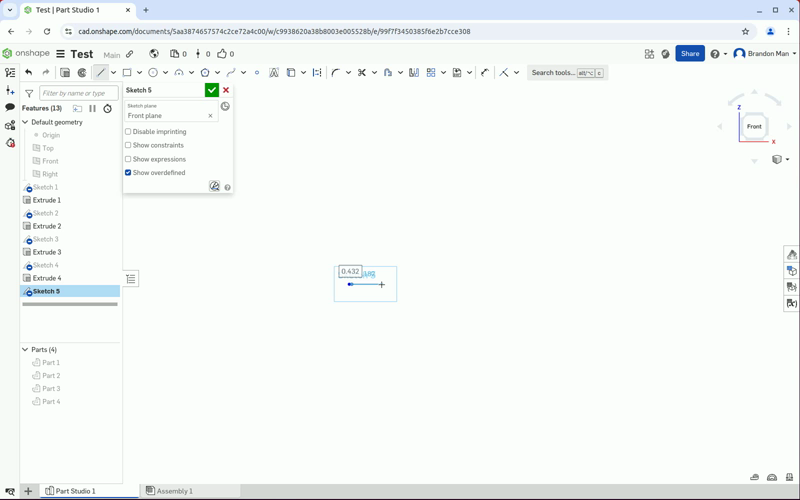
mouse_move(351, 281)
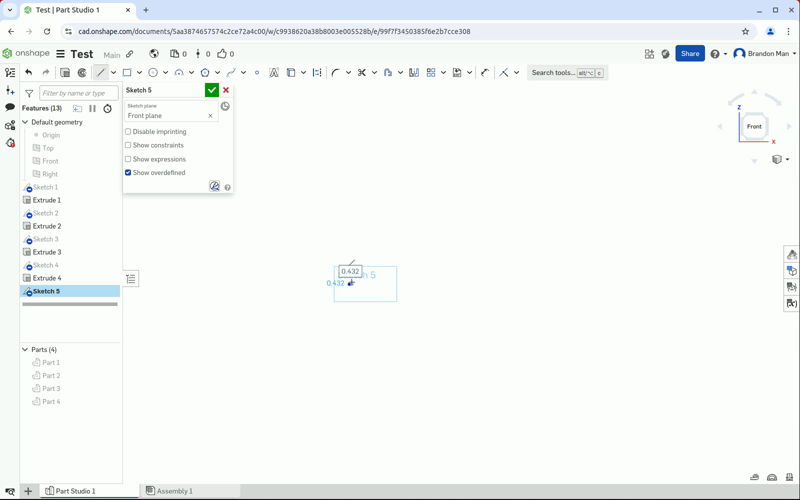
scroll(6)
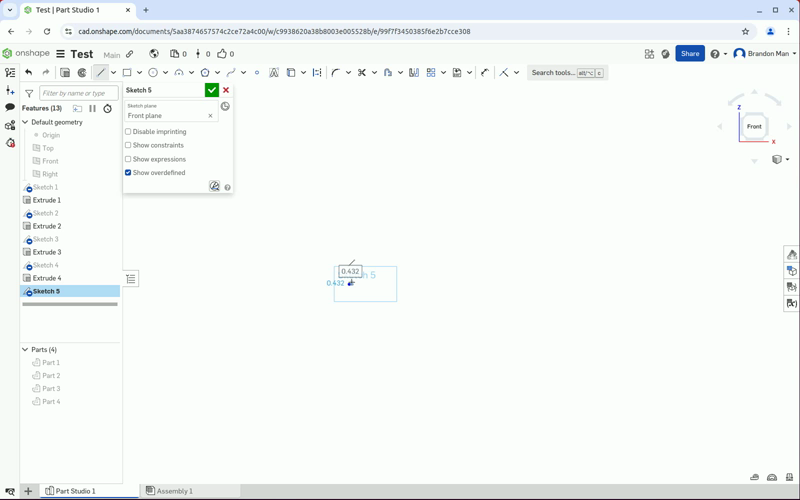
scroll(6)
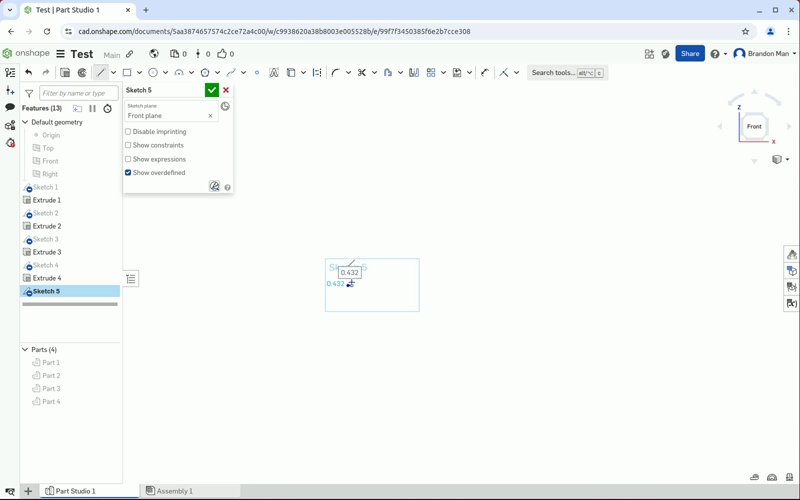
scroll(6)
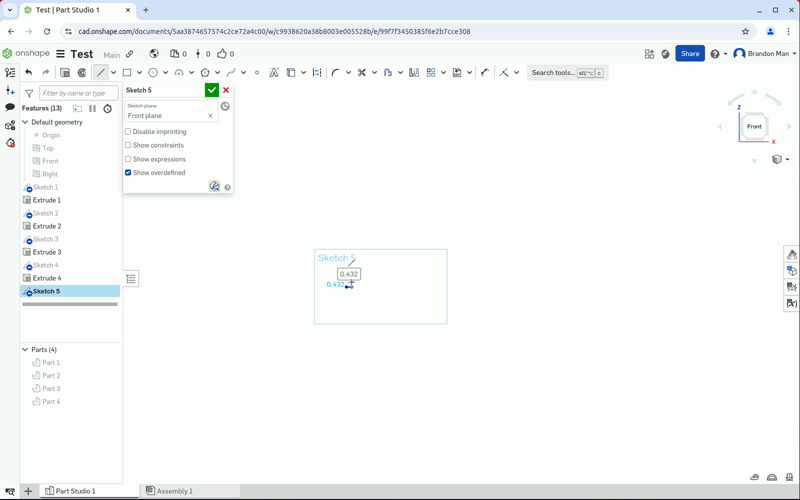
scroll(6)
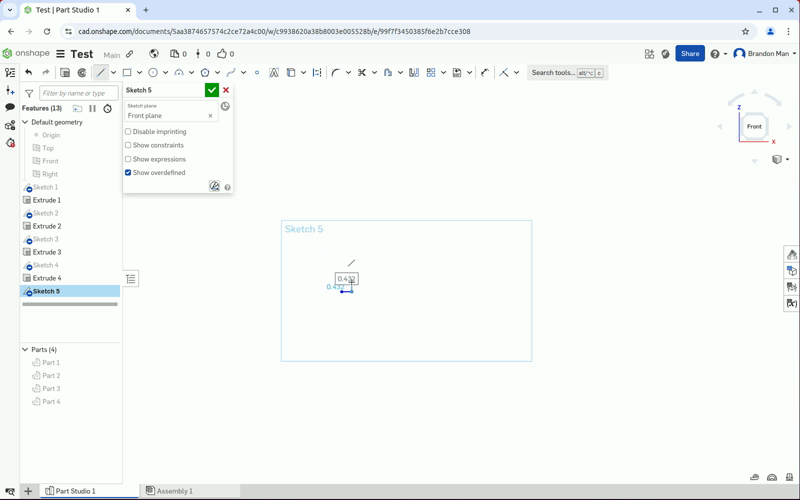
scroll(6)
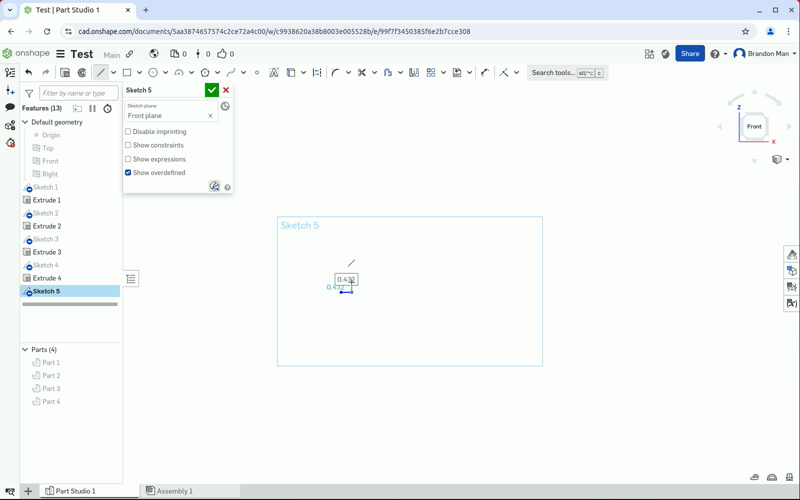
scroll(6)
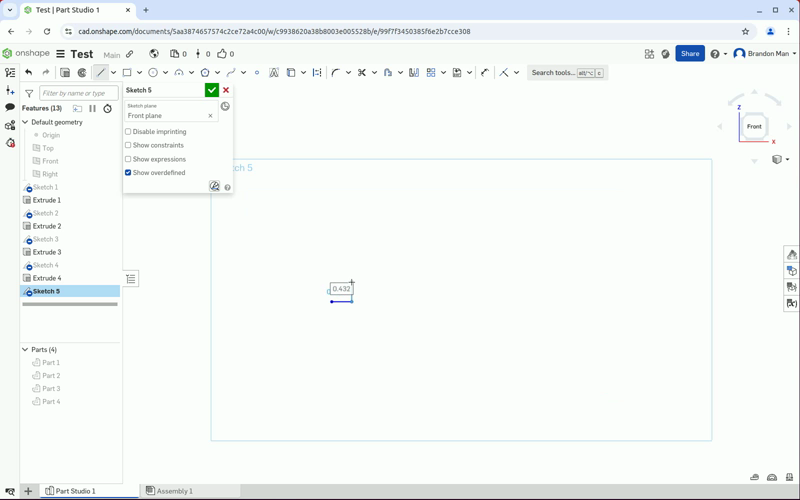
scroll(6)
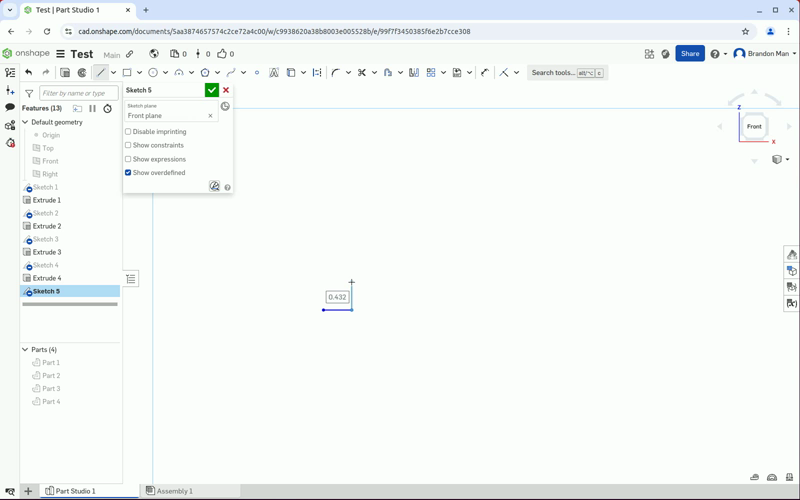
click(351, 281)
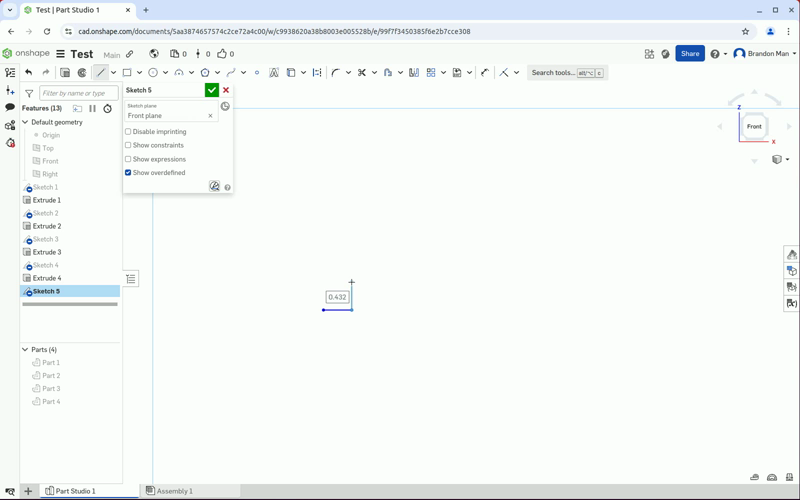
scroll(-6)
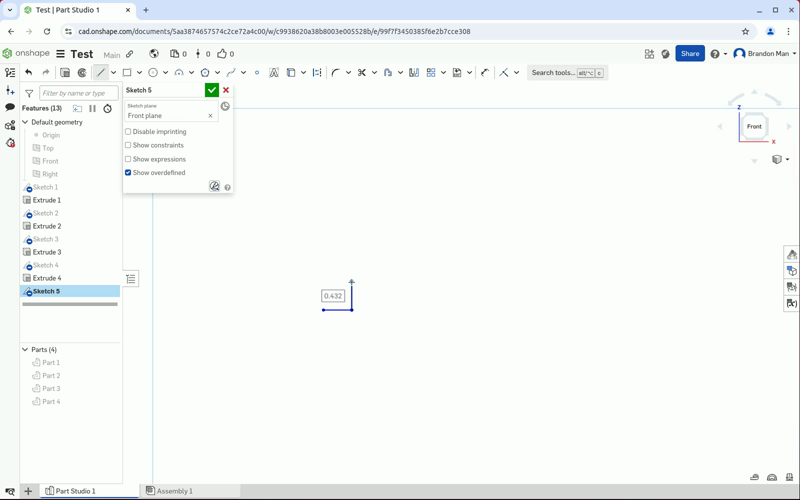
scroll(-6)
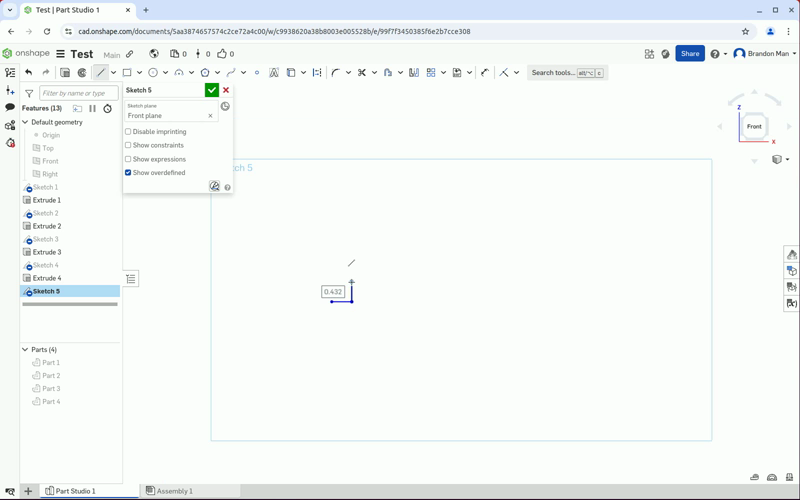
scroll(-6)
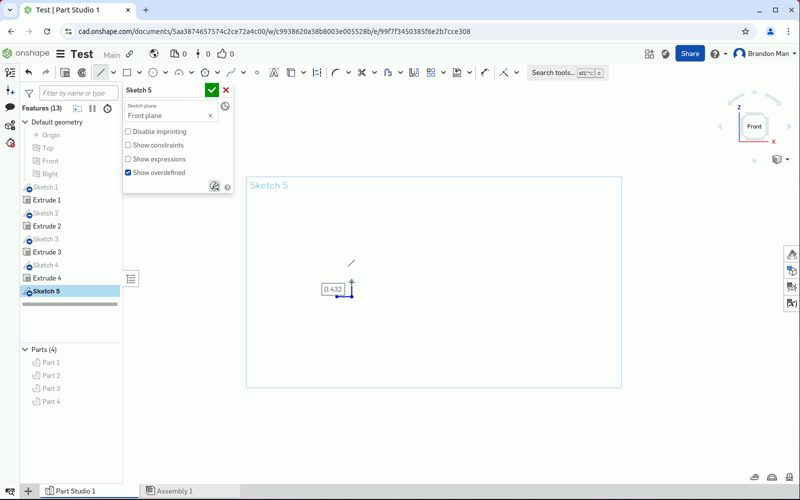
scroll(-6)
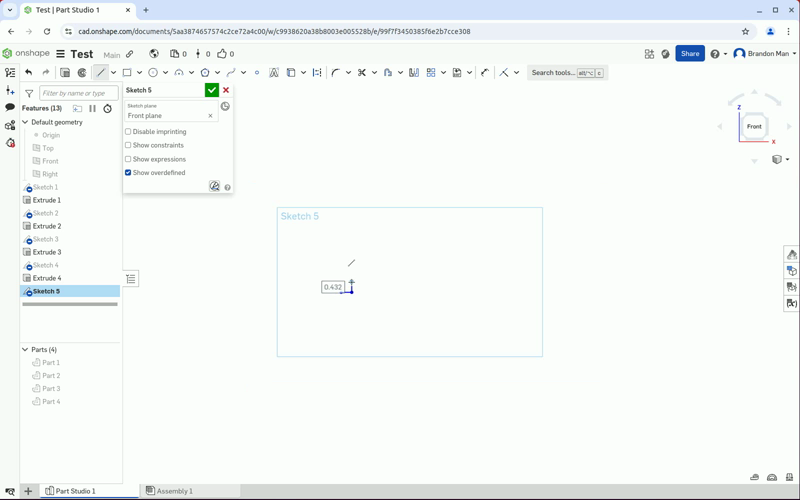
scroll(-6)
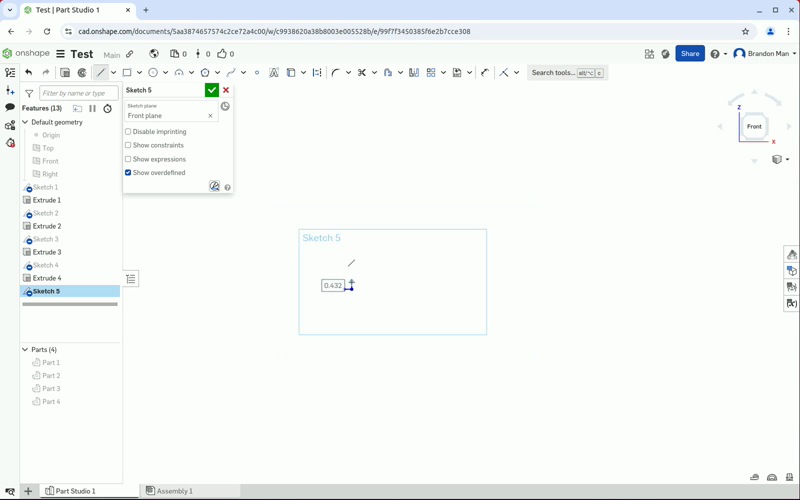
scroll(-6)
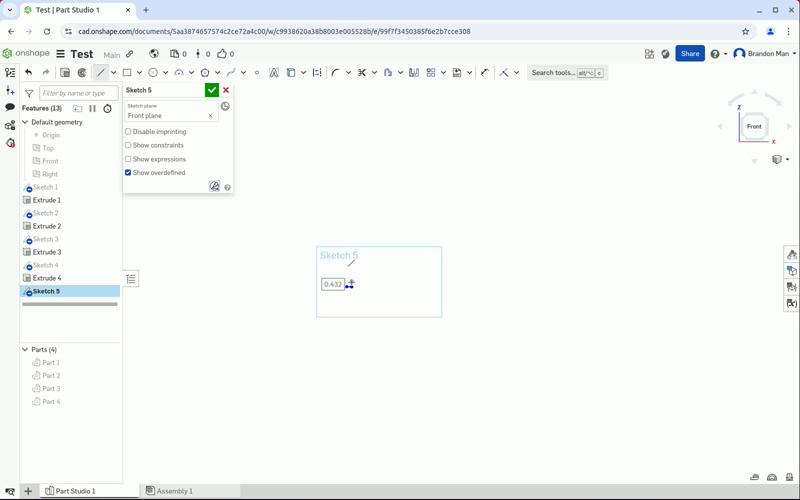
scroll(-6)
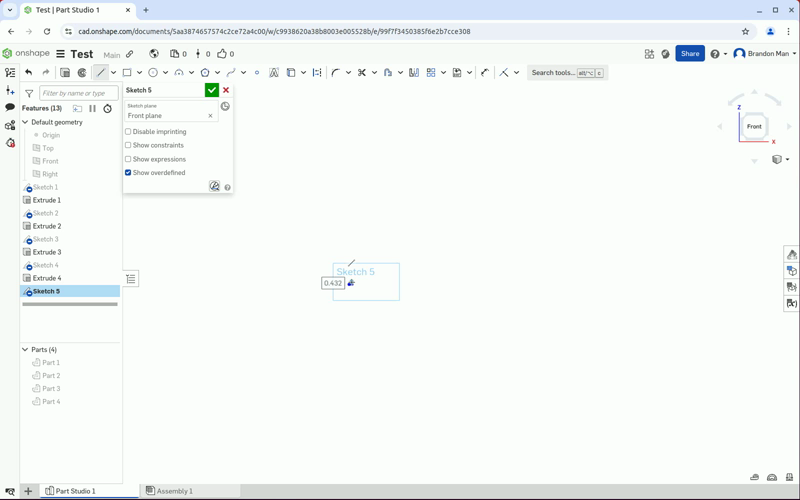
key_up(shift)
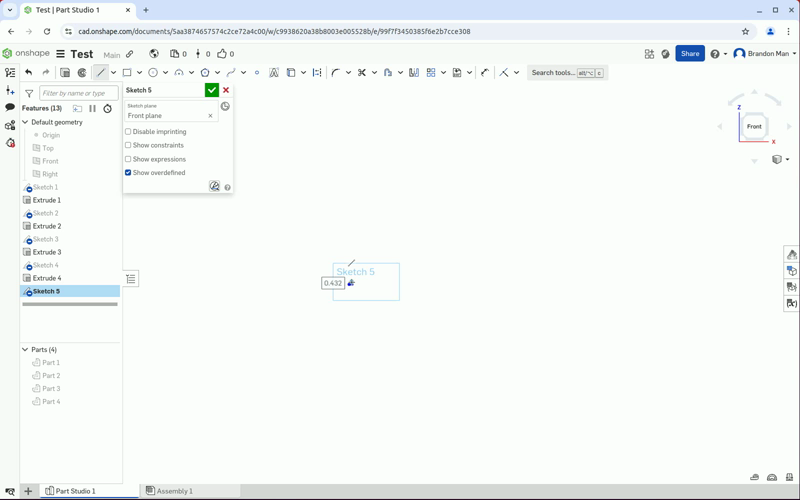
key_down(shift)
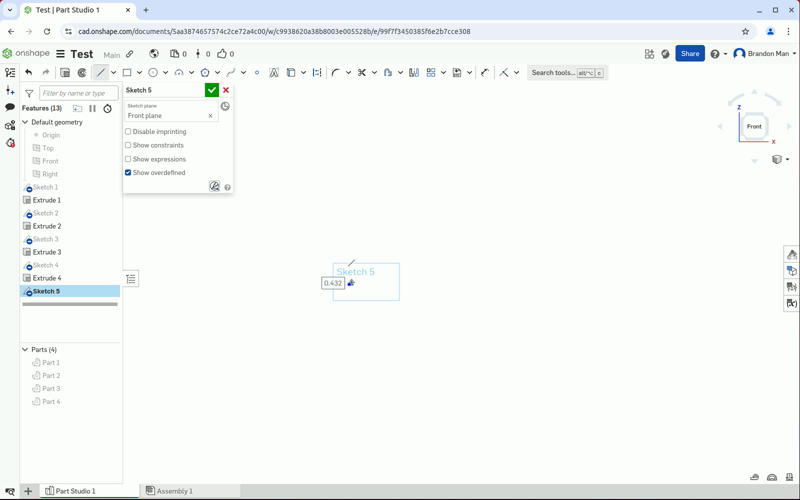
mouse_move(381, 281)
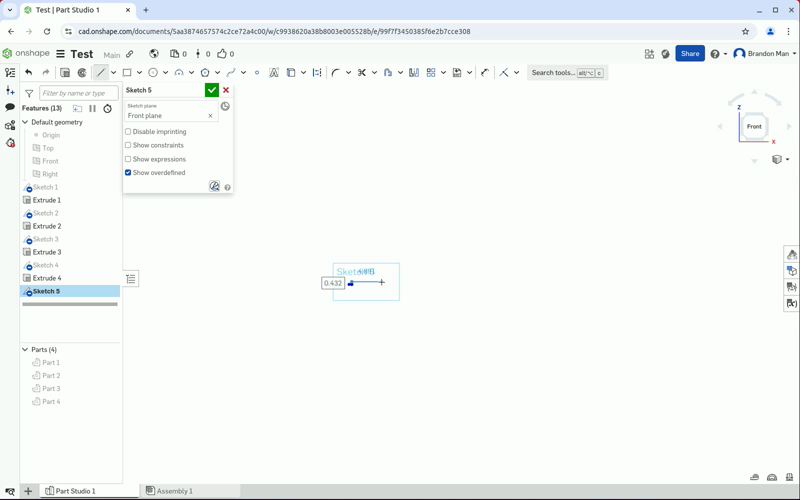
mouse_move(349, 281)
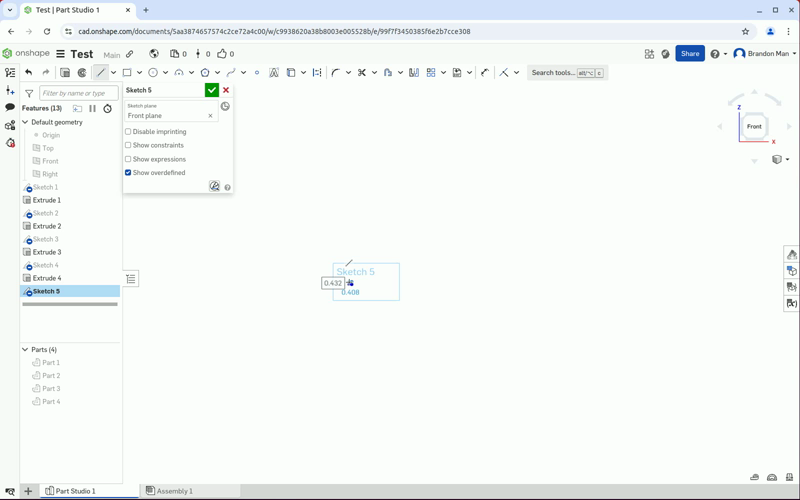
scroll(6)
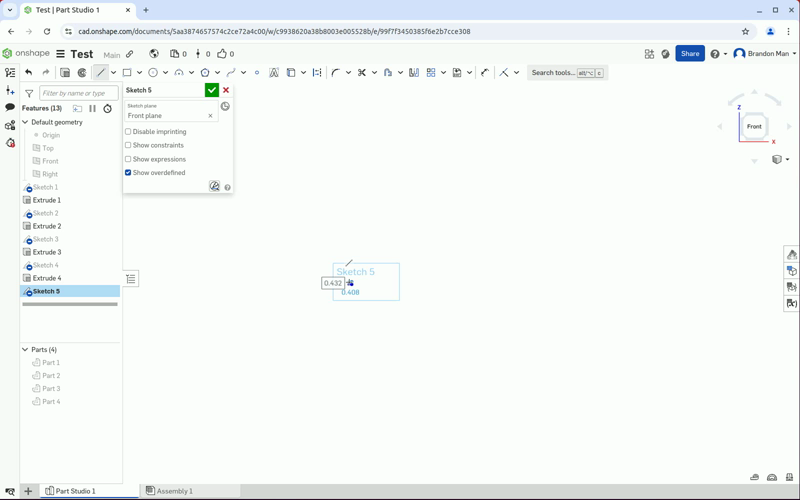
scroll(6)
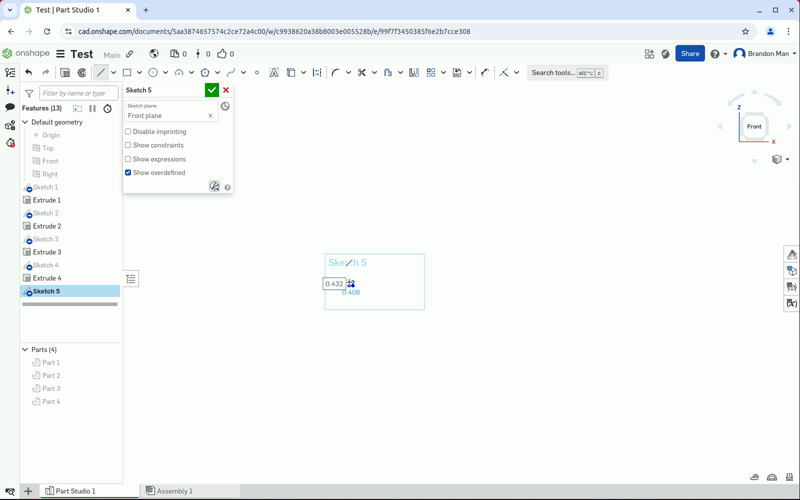
scroll(6)
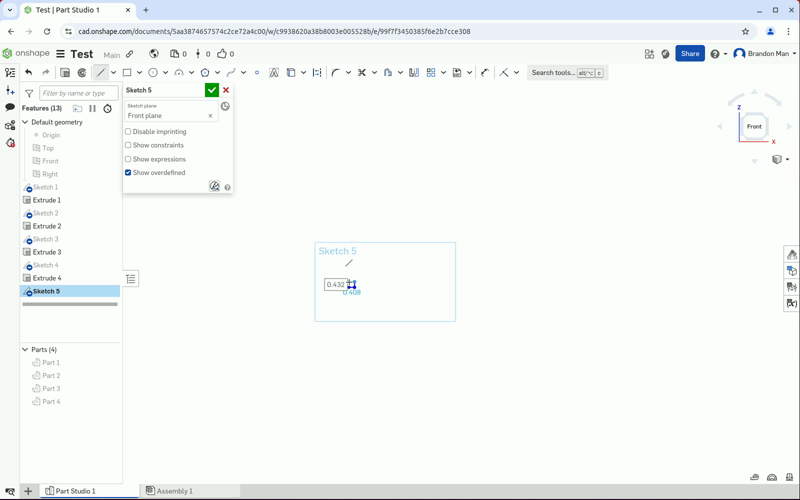
scroll(6)
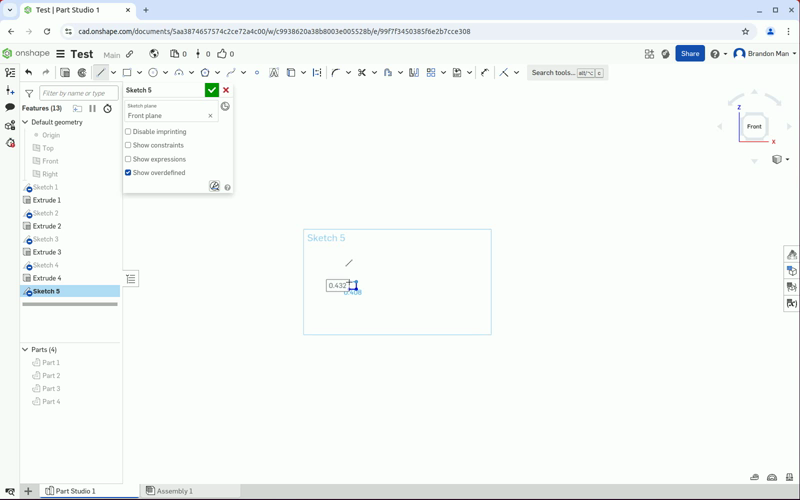
scroll(6)
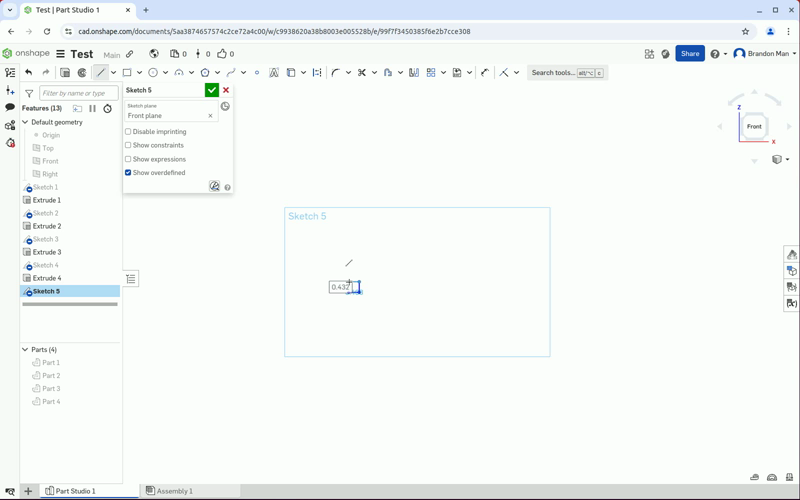
scroll(6)
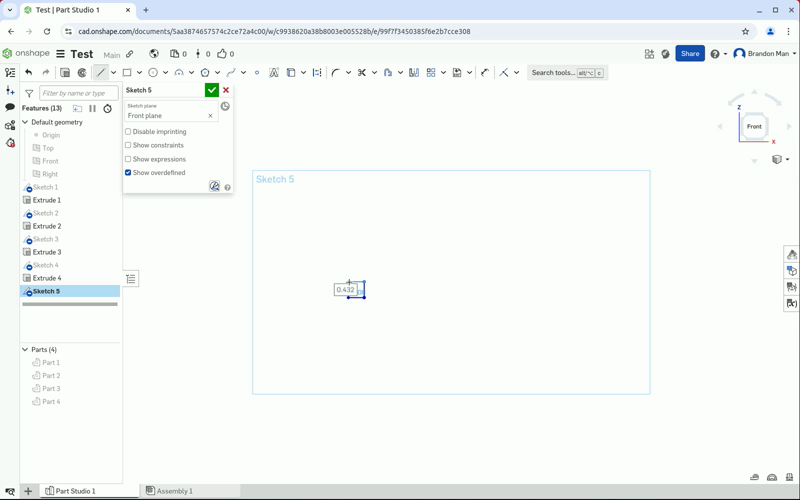
scroll(6)
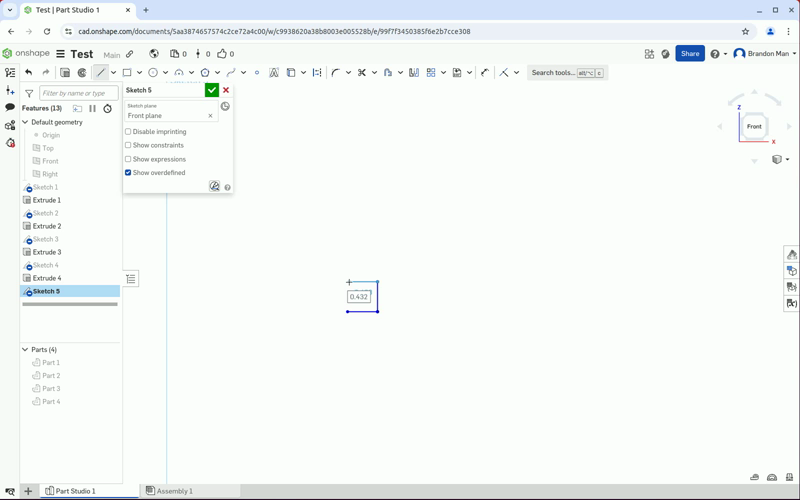
click(349, 281)
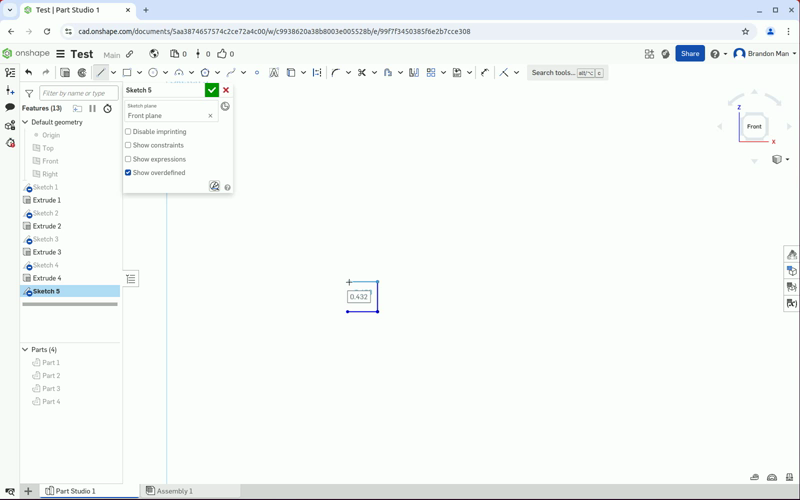
scroll(-6)
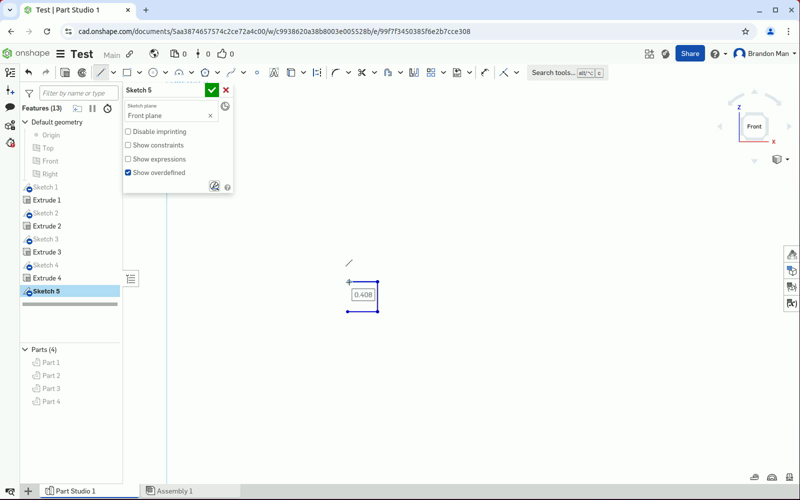
scroll(-6)
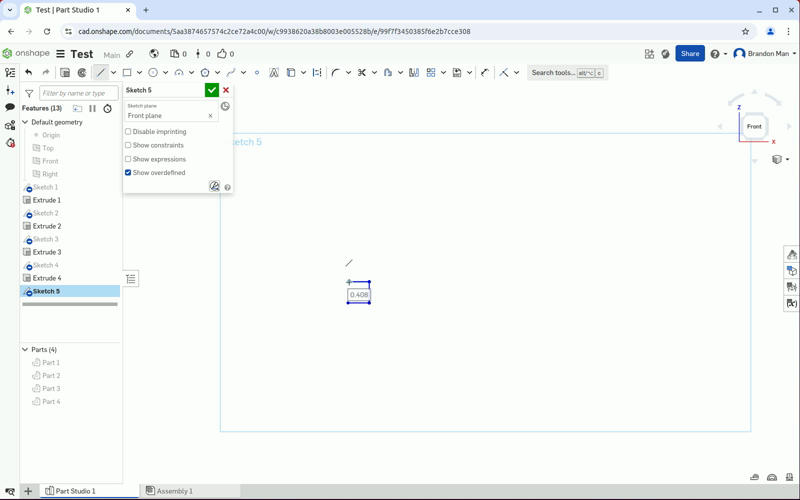
scroll(-6)
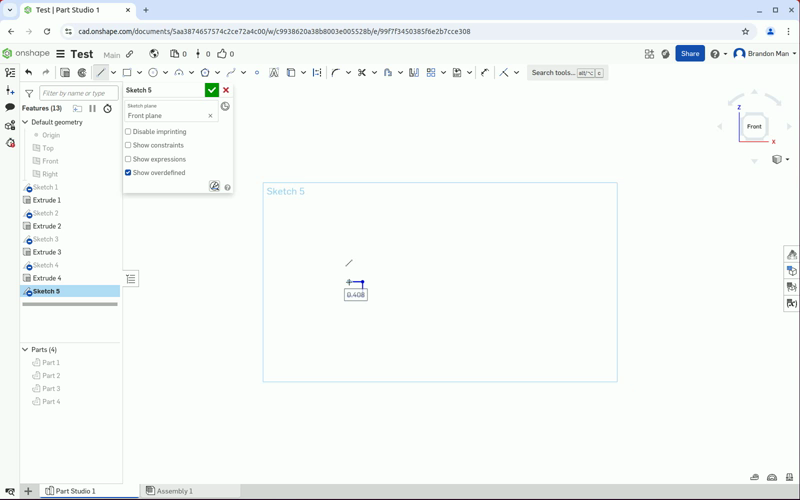
scroll(-6)
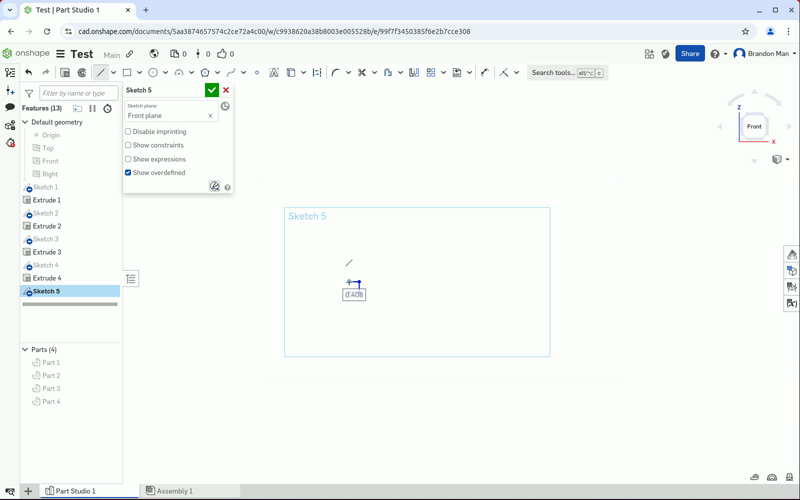
scroll(-6)
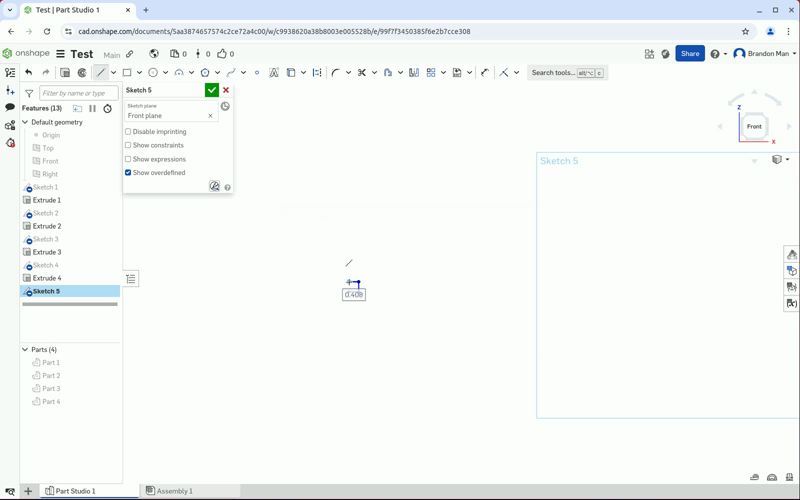
scroll(-6)
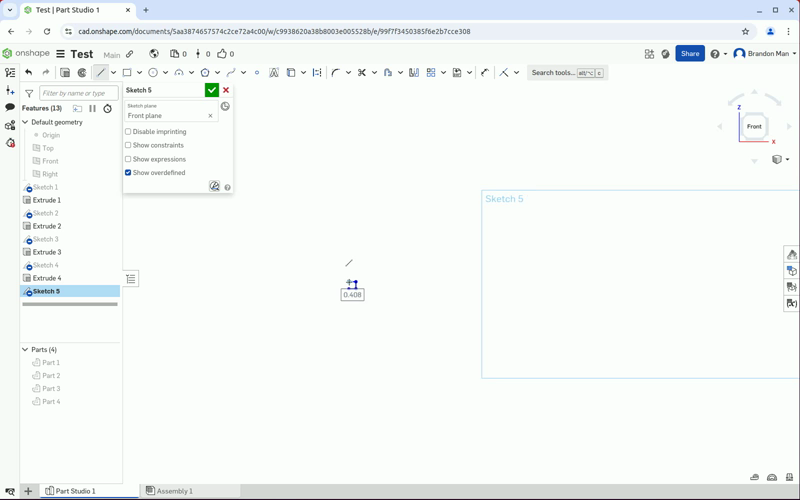
scroll(-6)
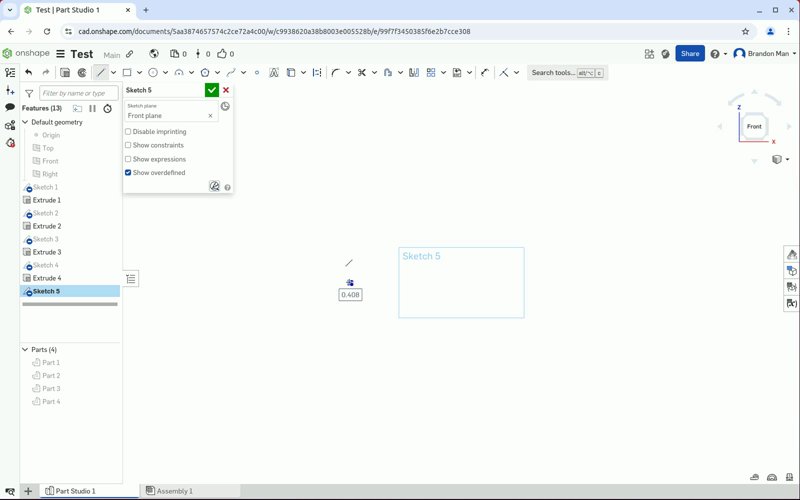
key_up(shift)
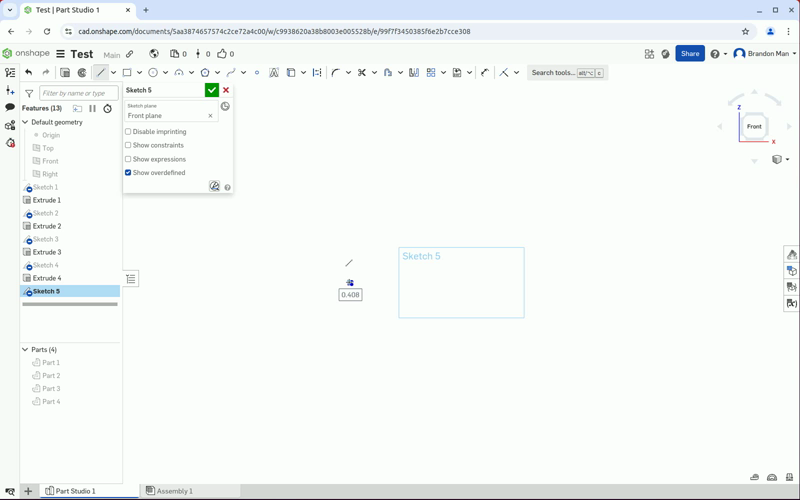
mouse_move(379, 281)
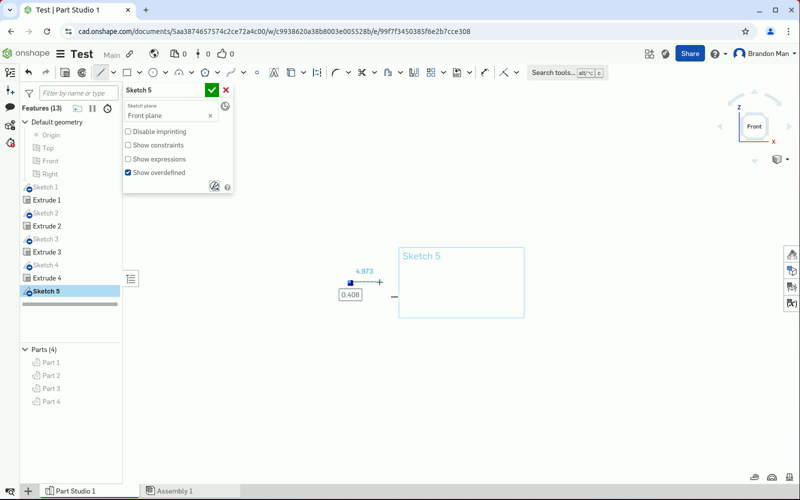
key_down(shift)
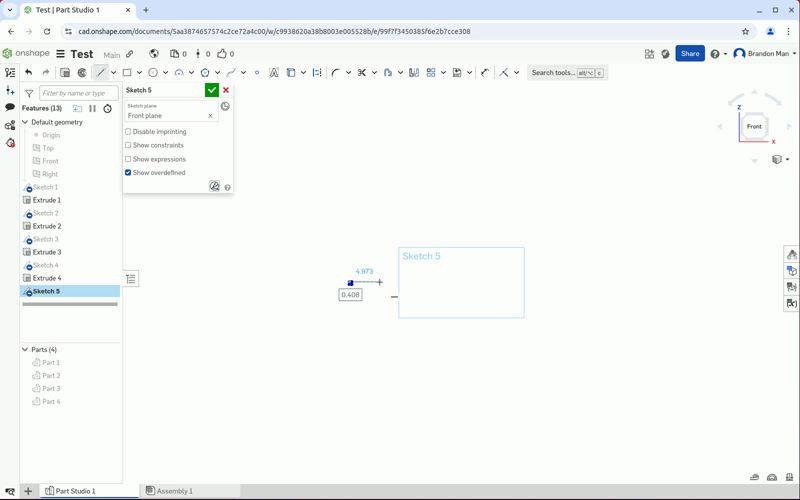
mouse_move(349, 284)
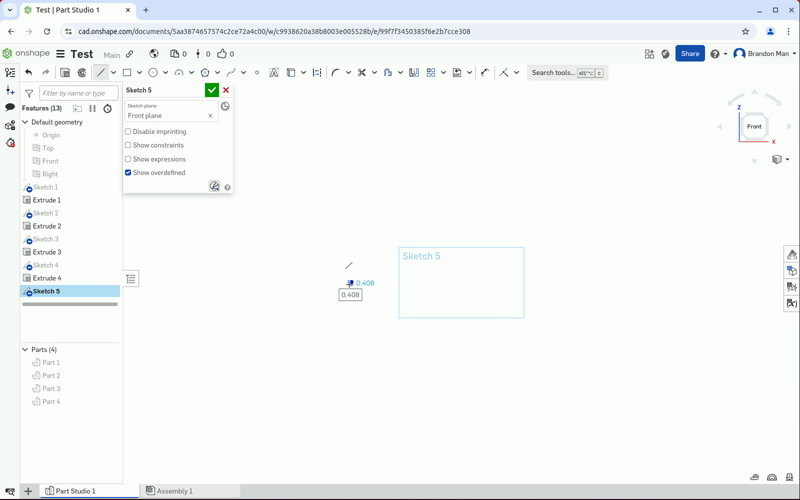
scroll(6)
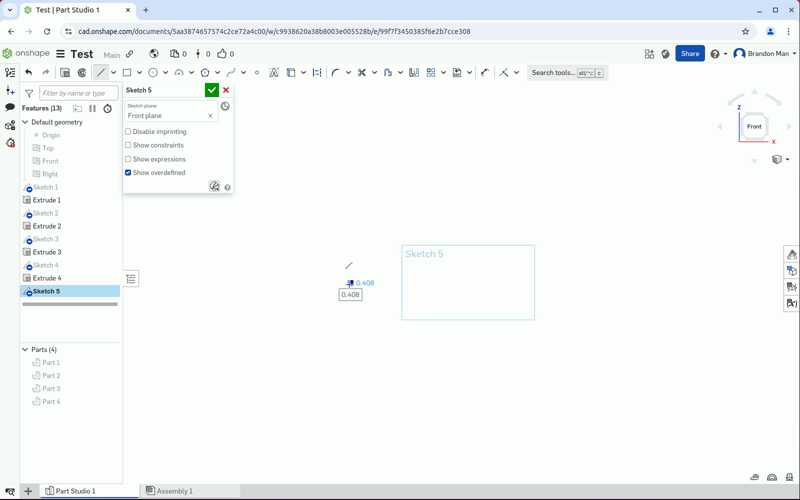
scroll(6)
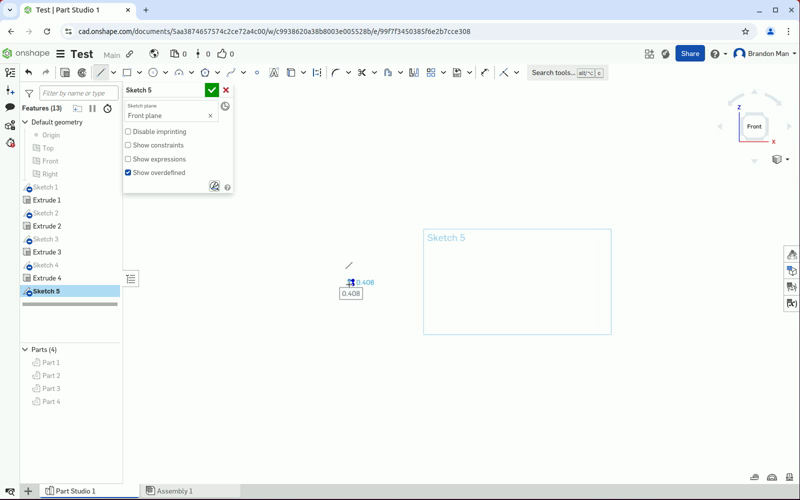
scroll(6)
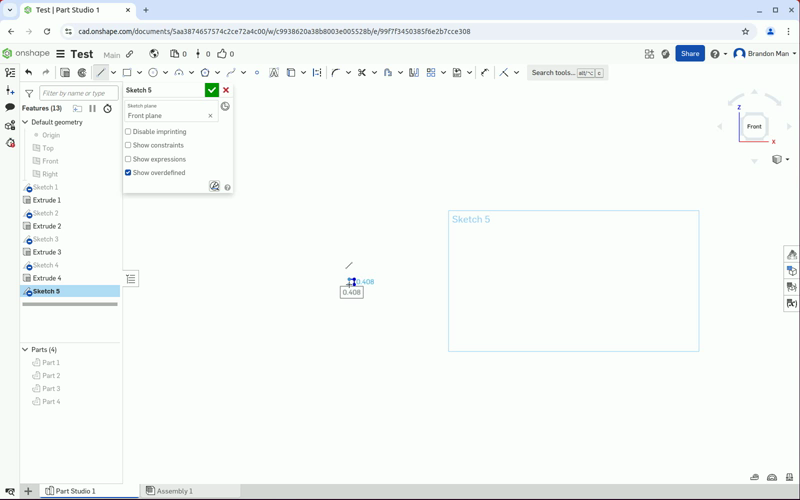
scroll(6)
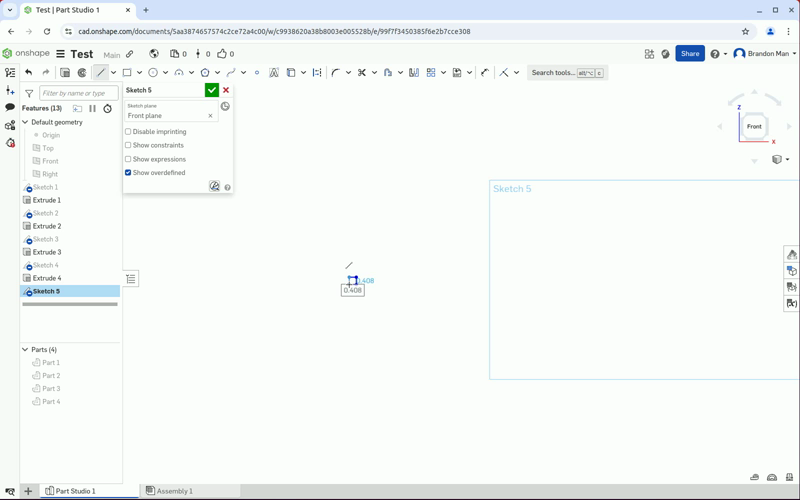
scroll(6)
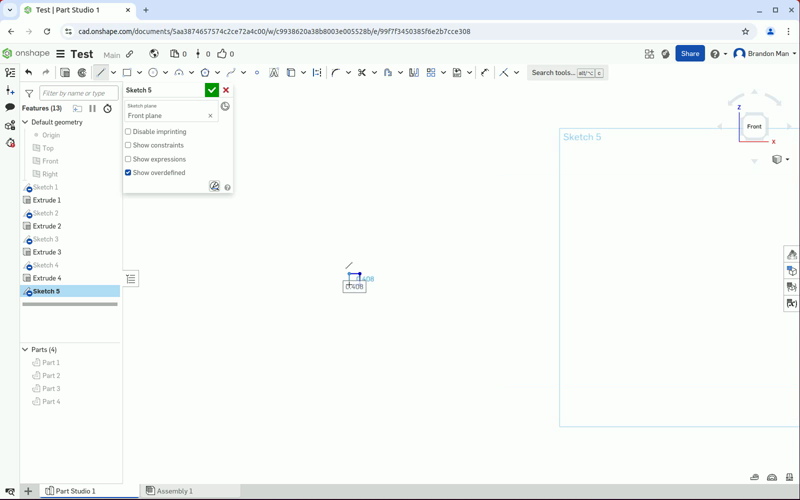
scroll(6)
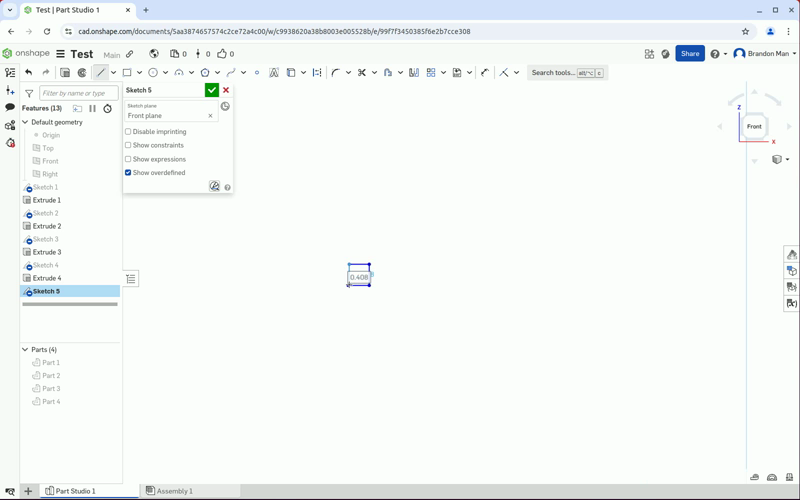
scroll(6)
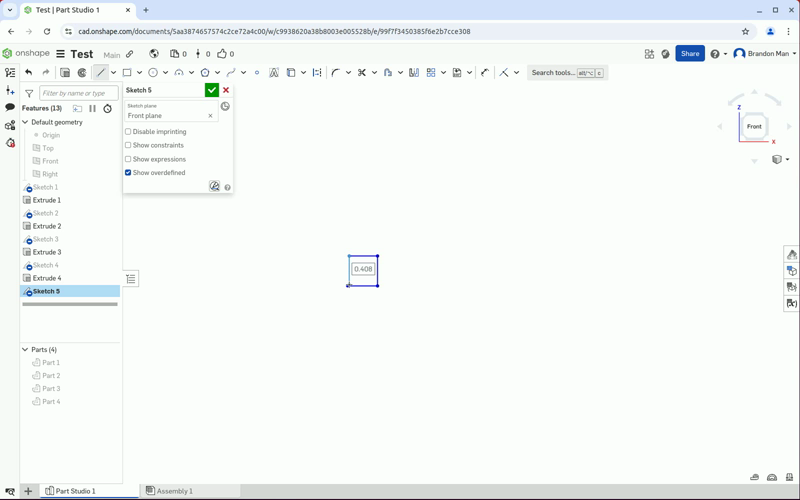
key_up(shift)
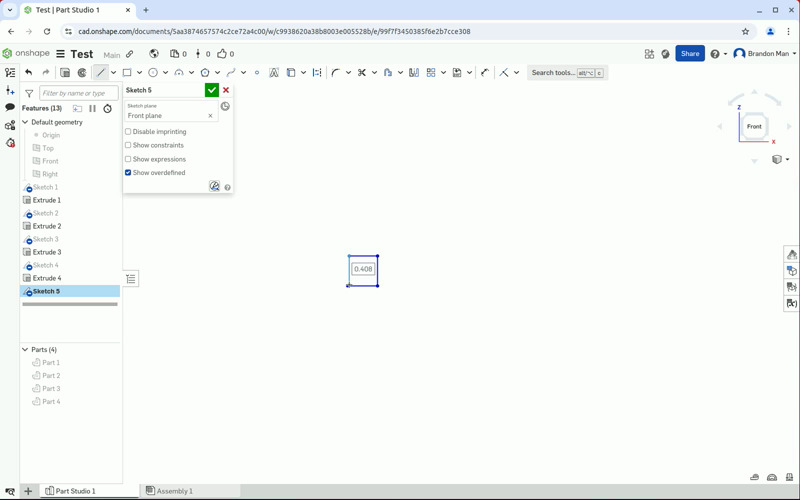
click(349, 284)
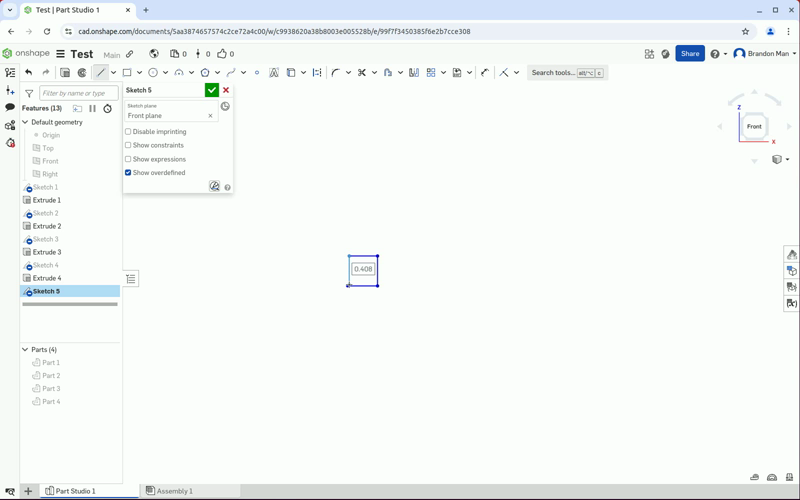
scroll(-6)
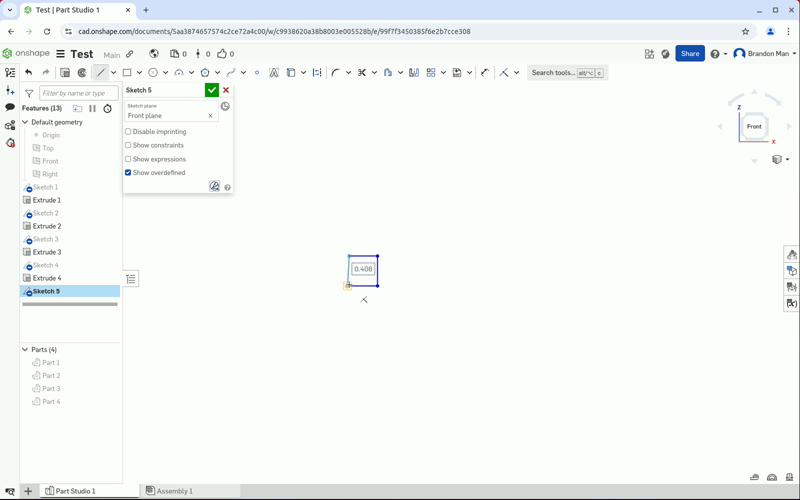
scroll(-6)
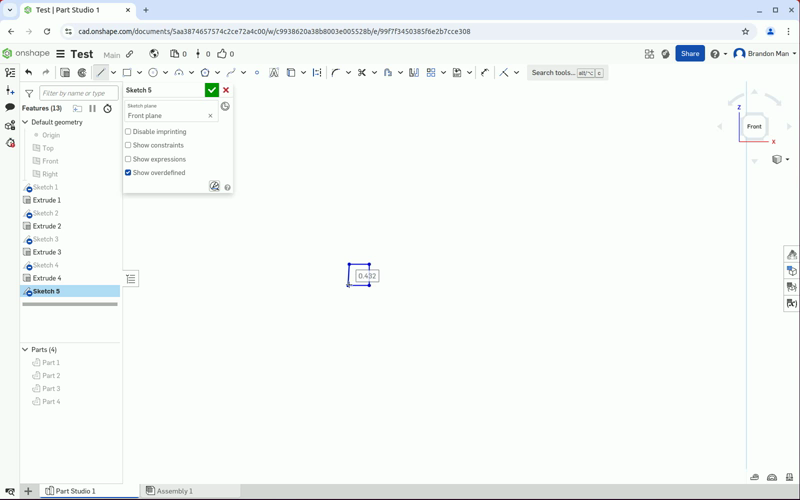
scroll(-6)
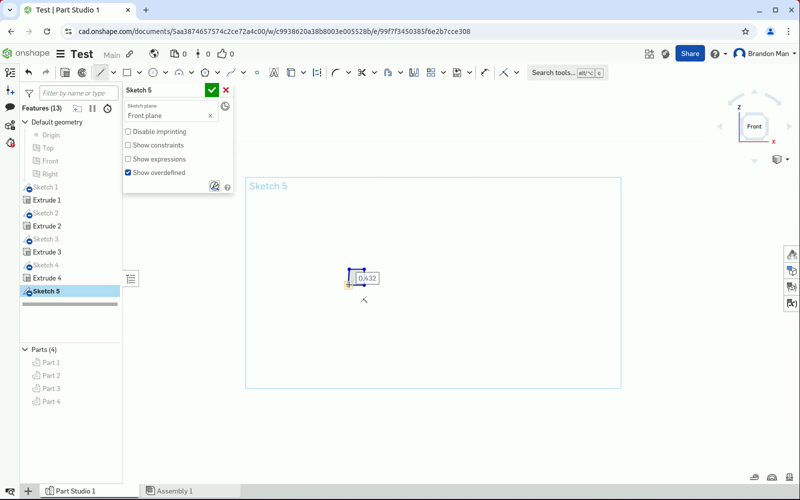
scroll(-6)
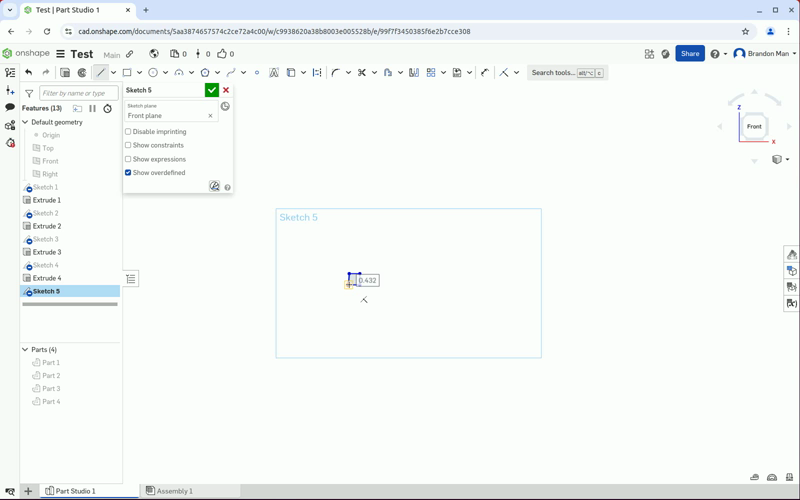
scroll(-6)
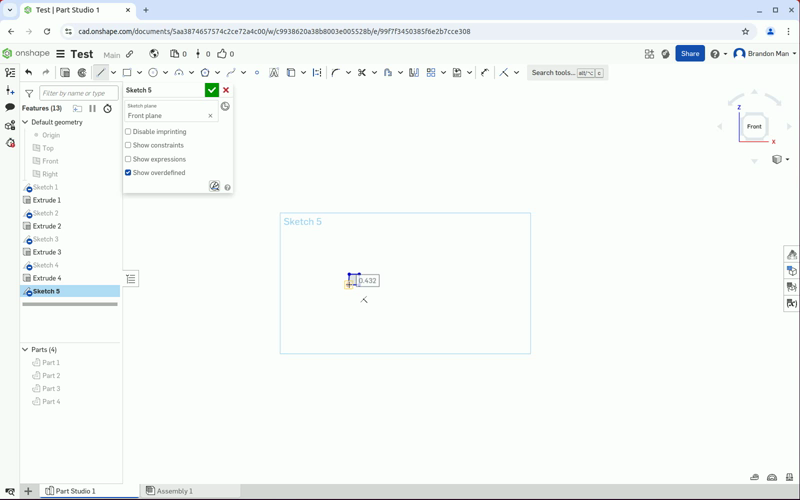
scroll(-6)
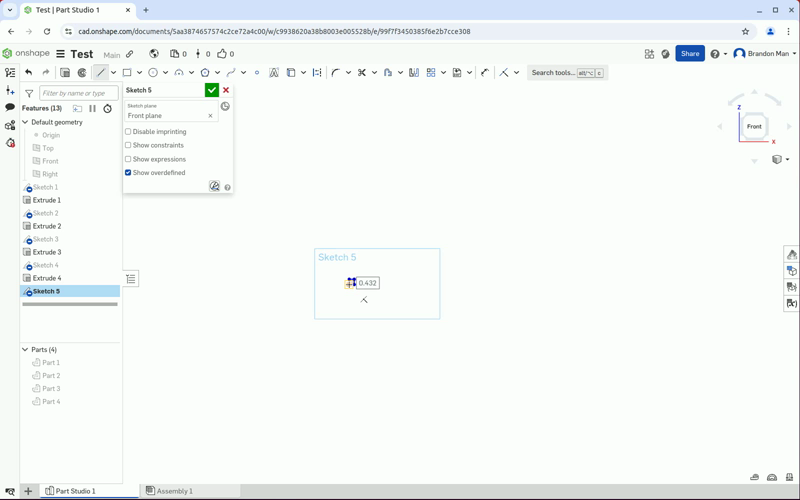
scroll(-6)
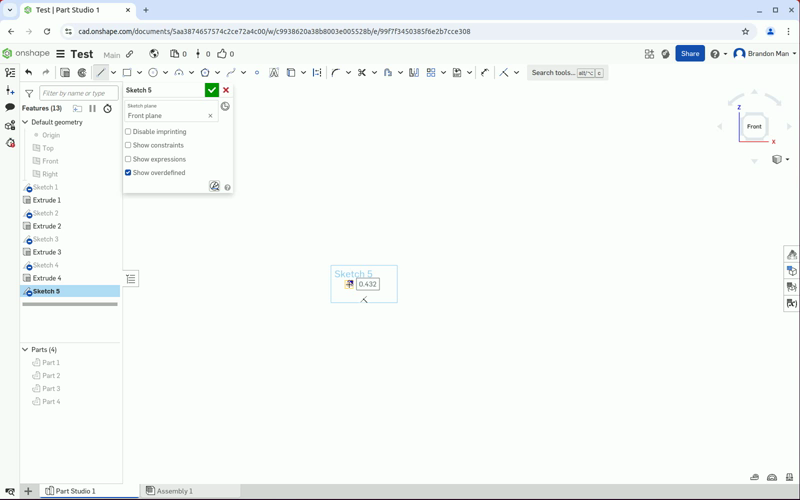
key(esc)
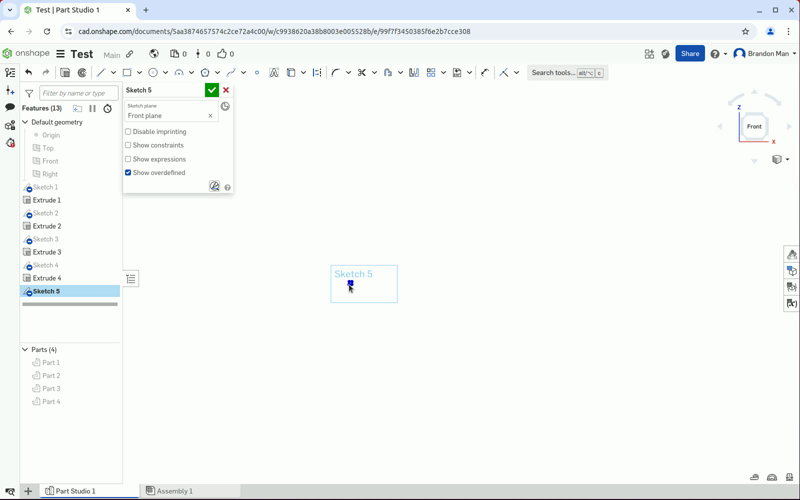
mouse_move(349, 282)
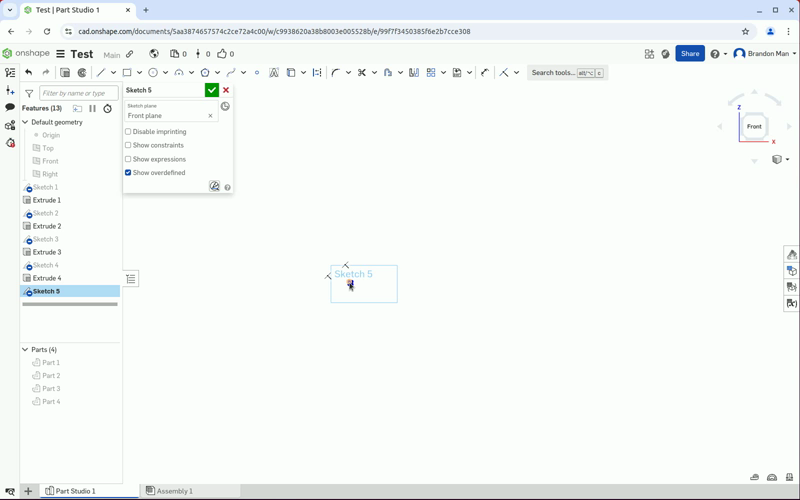
scroll(6)
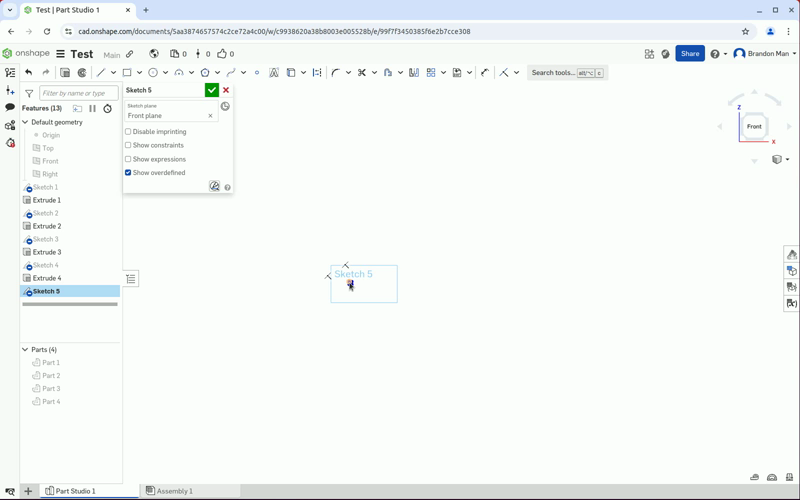
scroll(6)
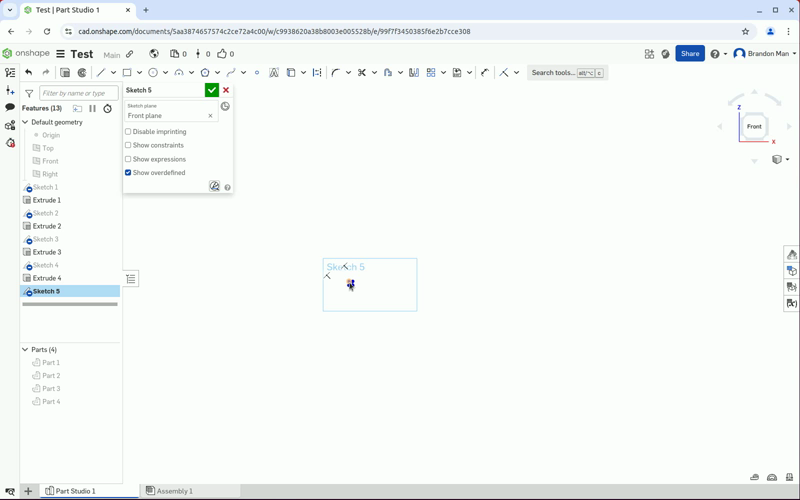
scroll(6)
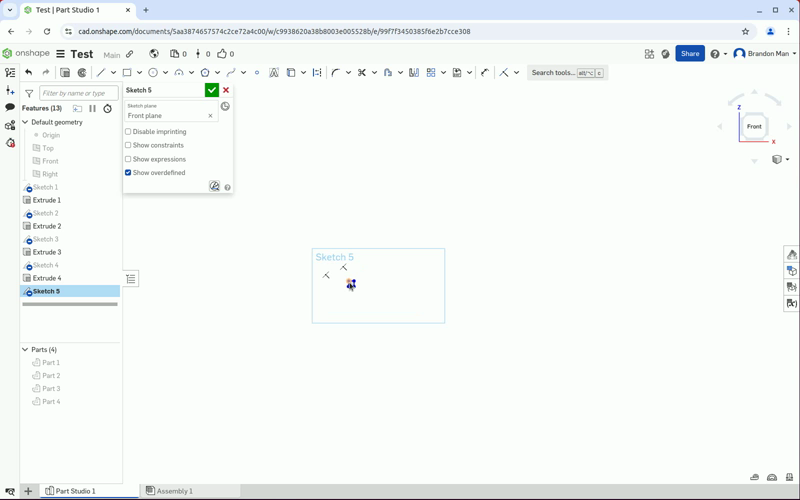
scroll(6)
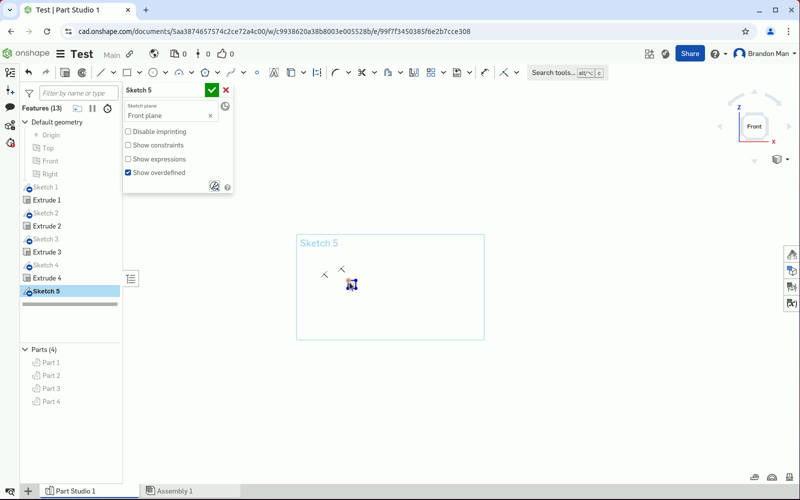
scroll(6)
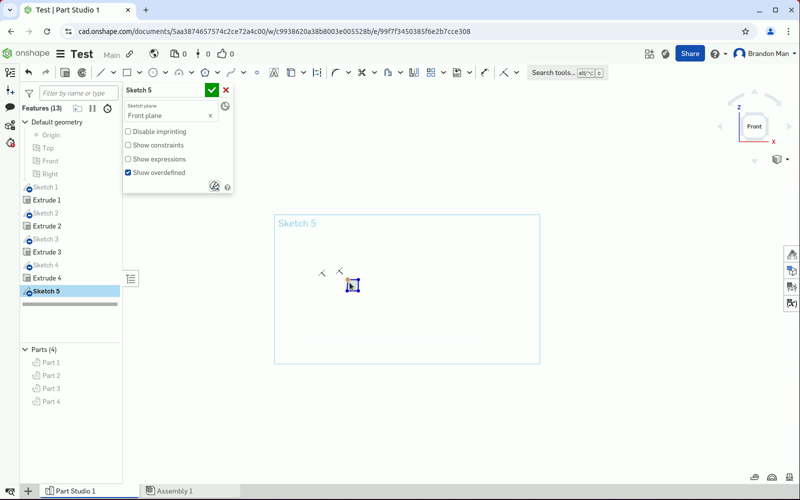
scroll(6)
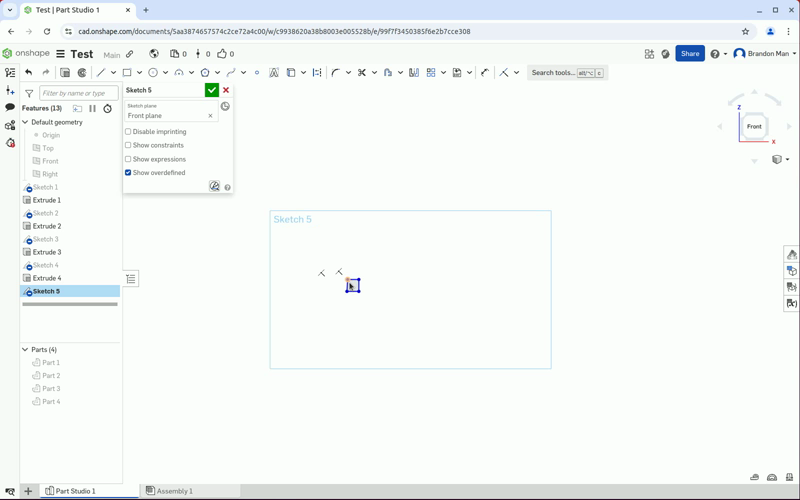
scroll(6)
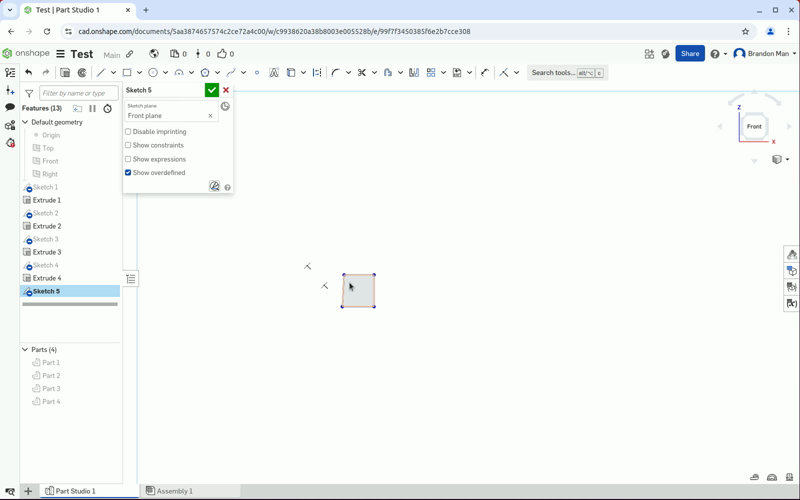
click(349, 282)
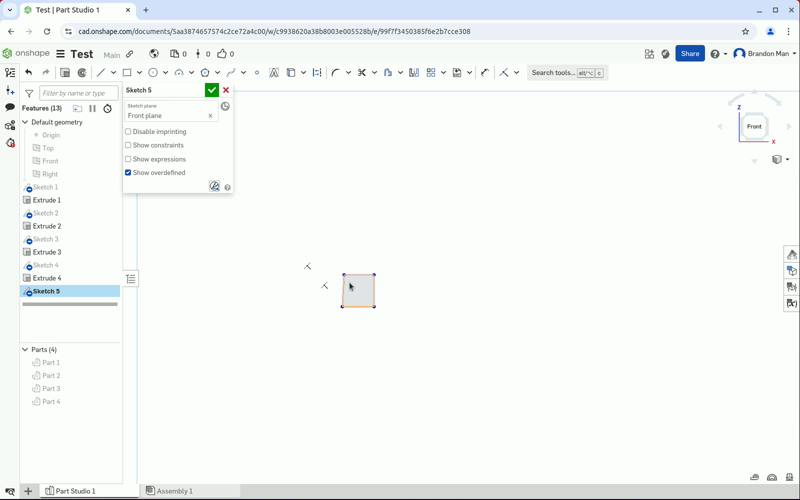
scroll(-6)
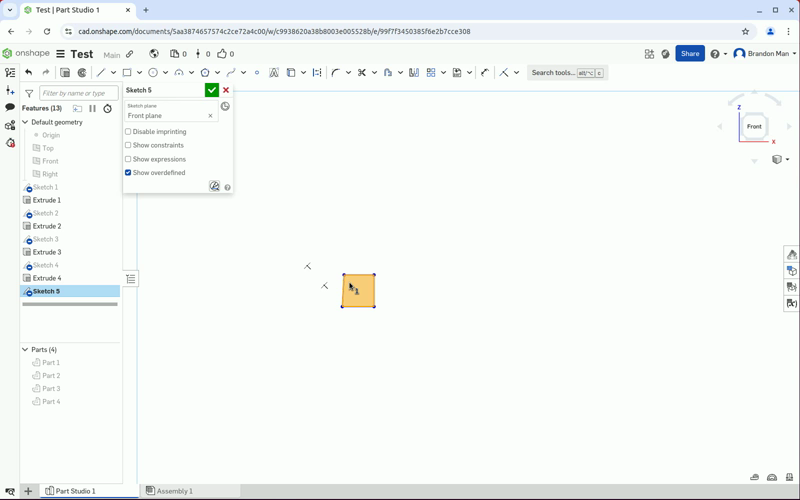
scroll(-6)
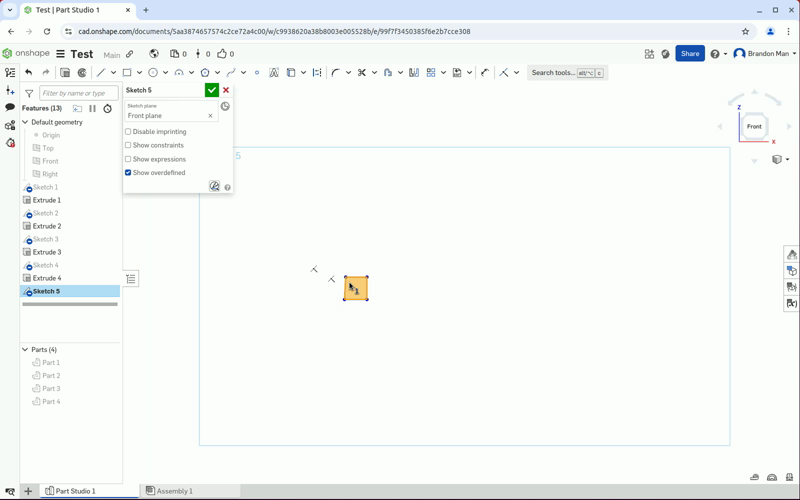
scroll(-6)
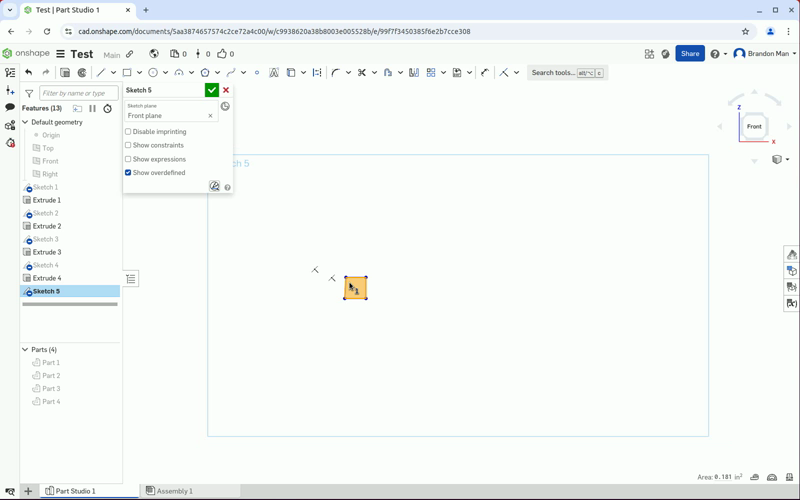
scroll(-6)
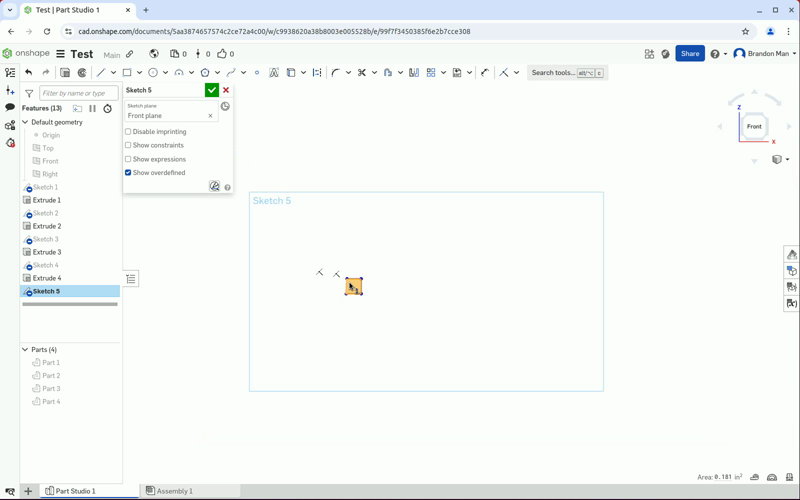
scroll(-6)
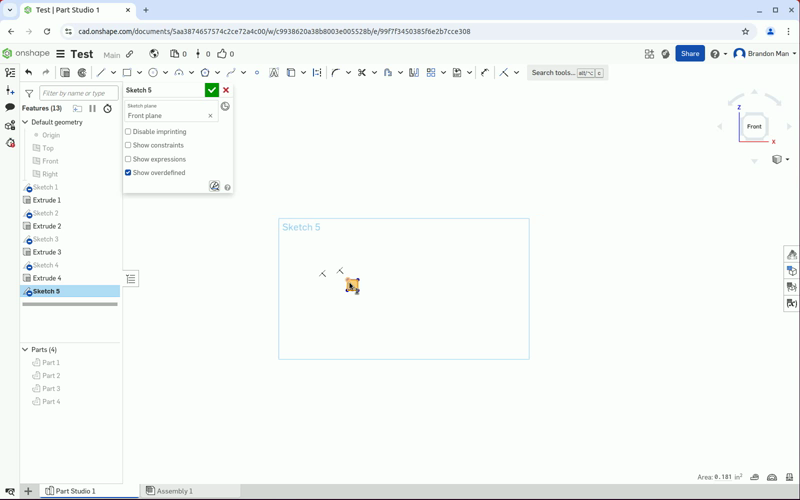
scroll(-6)
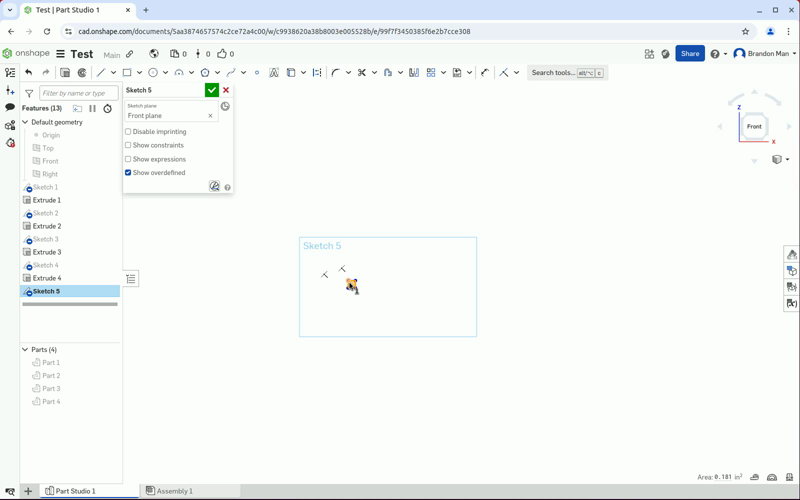
scroll(-6)
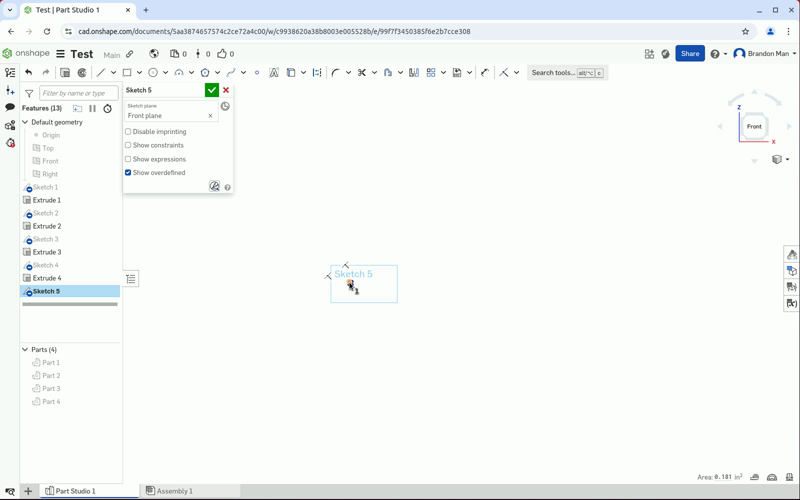
mouse_move(73, 352)
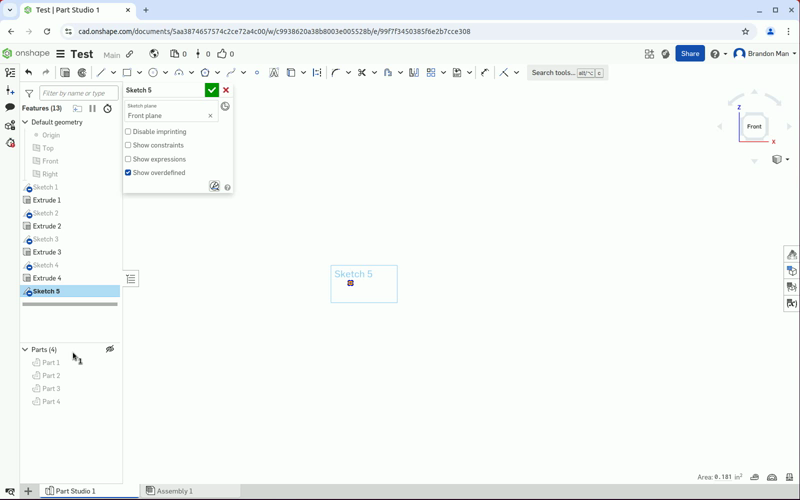
key(shift+y)
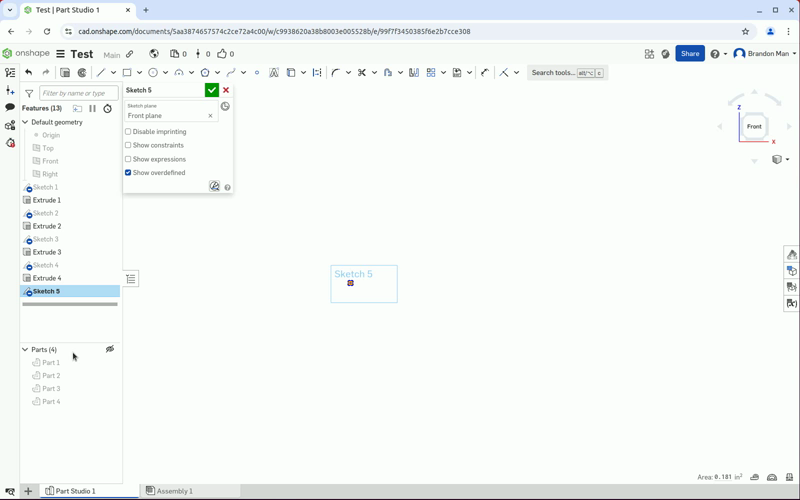
key(shift+e)
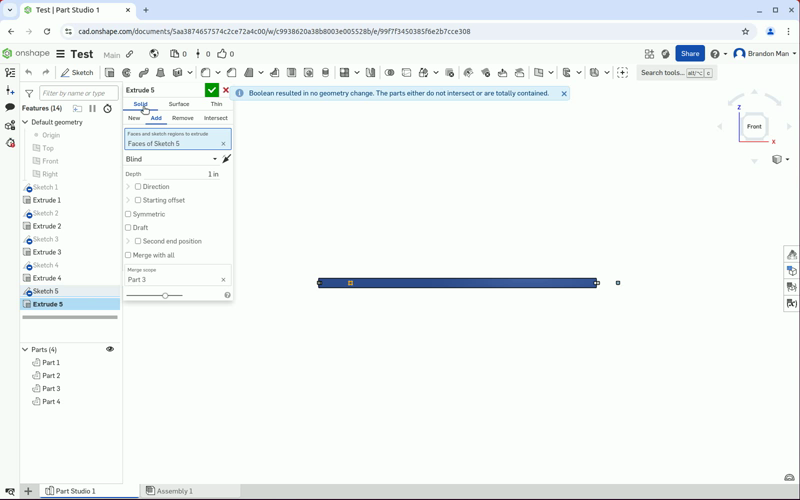
mouse_move(143, 106)
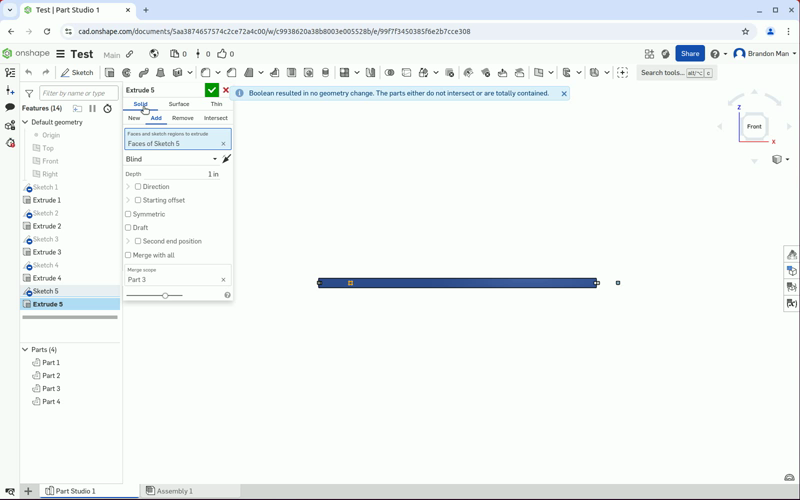
click(143, 106)
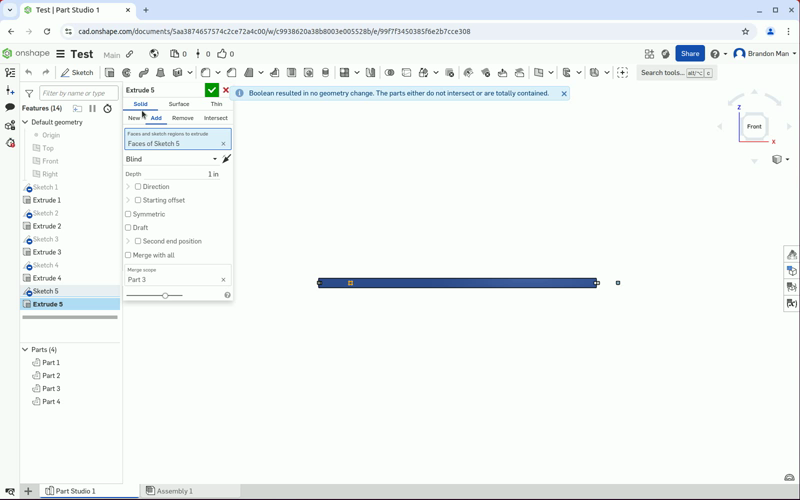
mouse_move(137, 120)
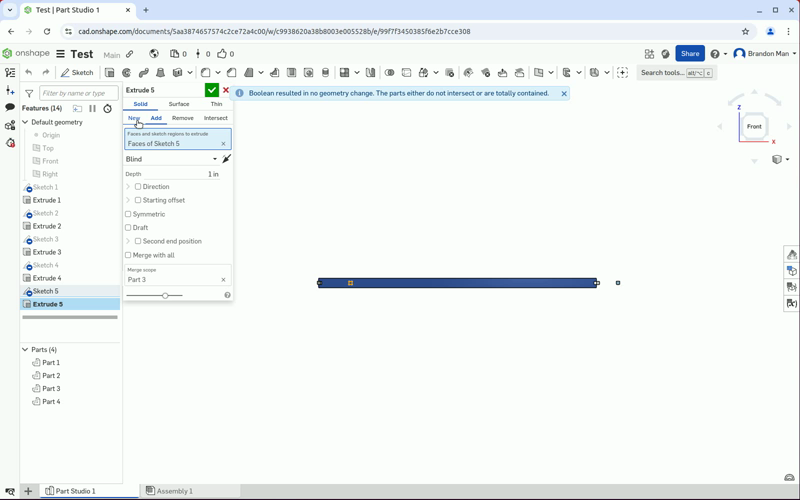
click(137, 120)
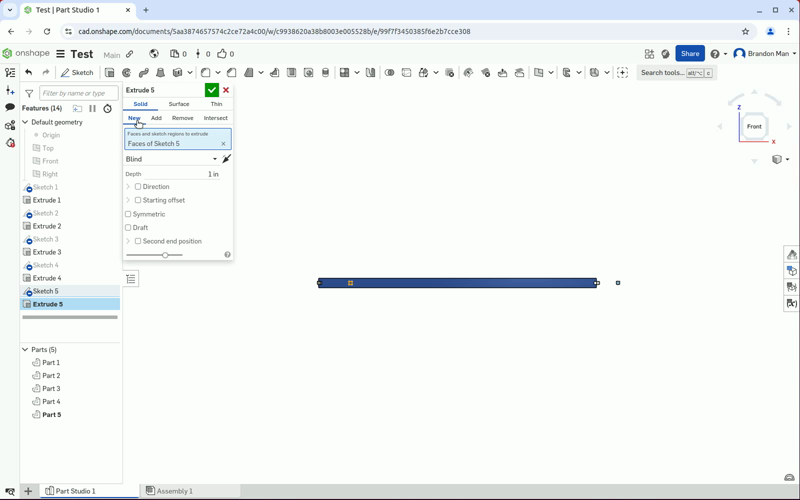
key(tab, 4)
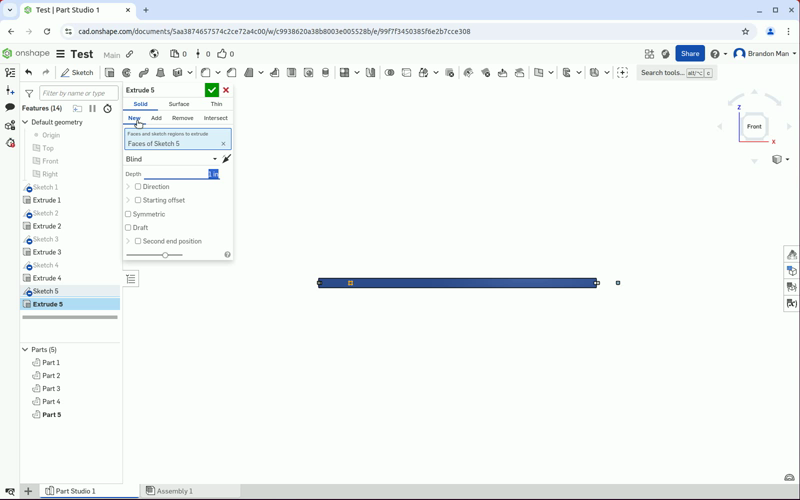
text(21.664)
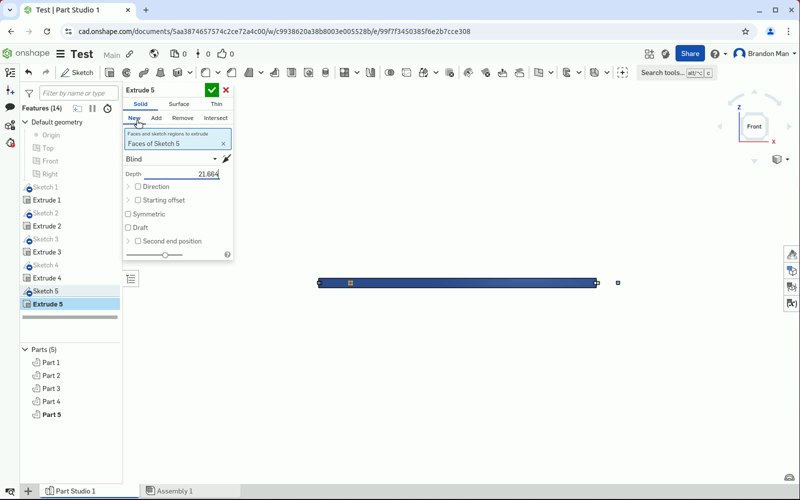
key(tab, 3)
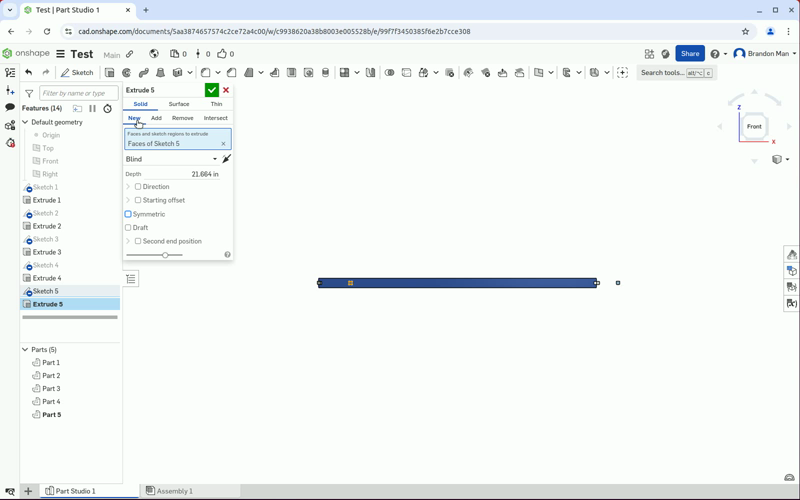
key(space)
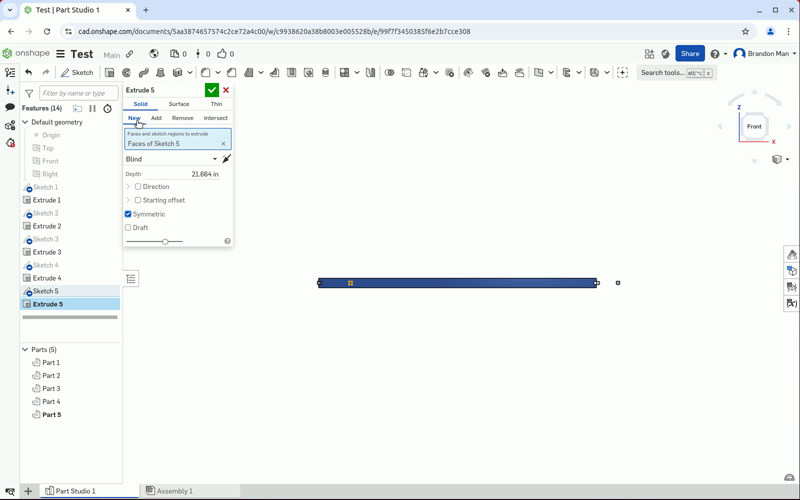
key(enter)
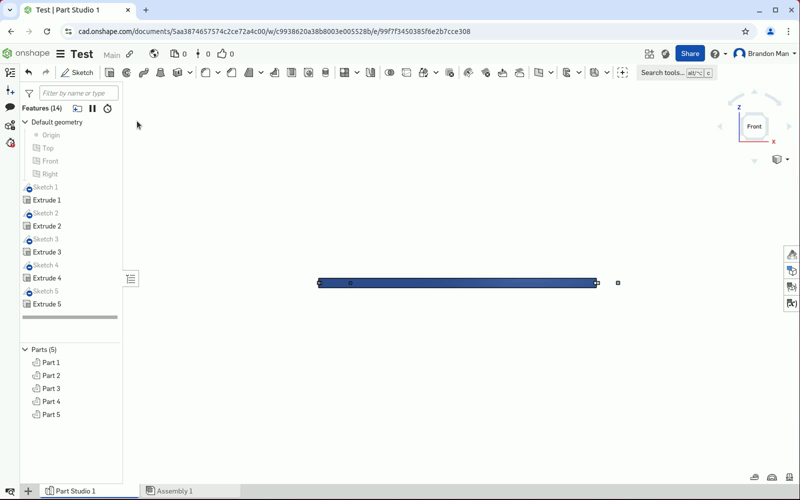
key(shift+h)
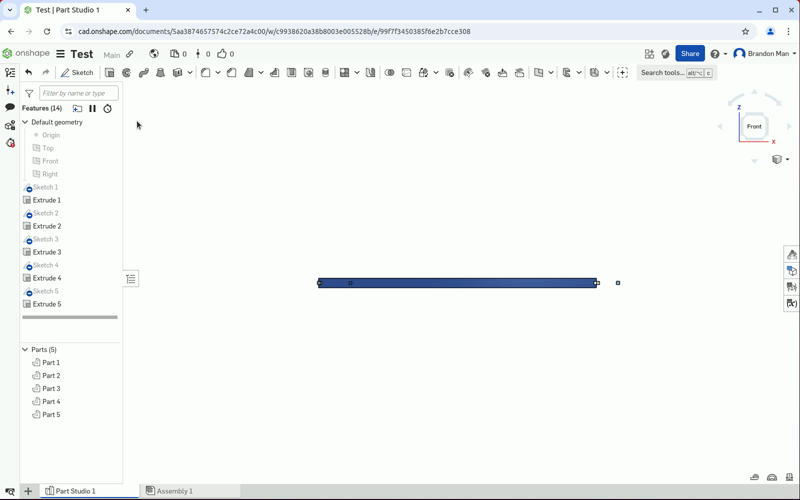
key(shift+h)
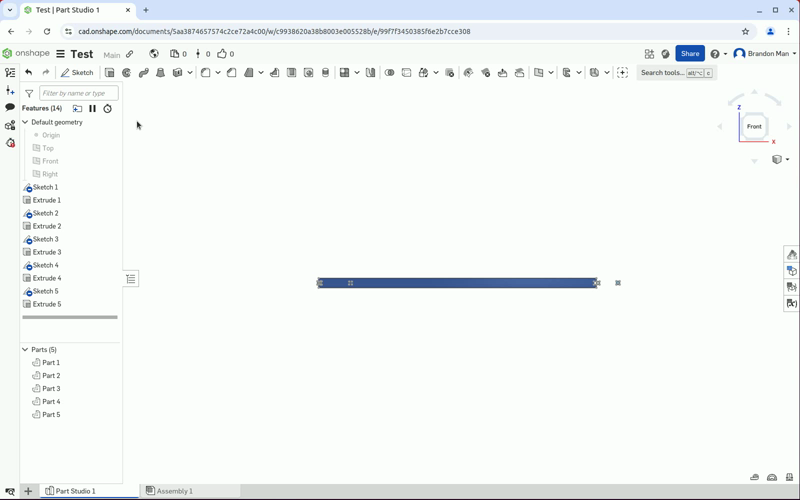
key(shift+7)
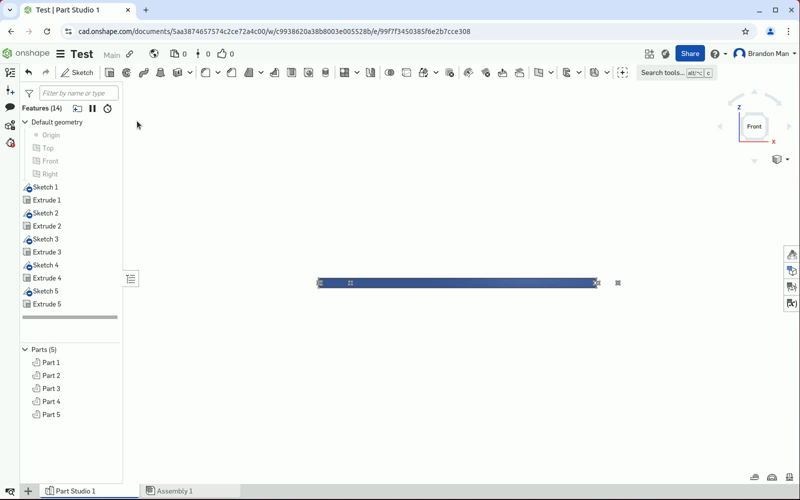
key(left, 2)
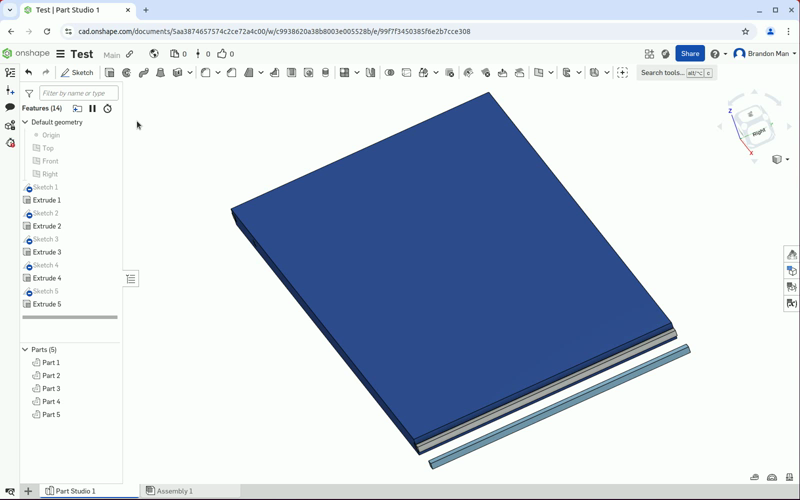
key(down, 2)
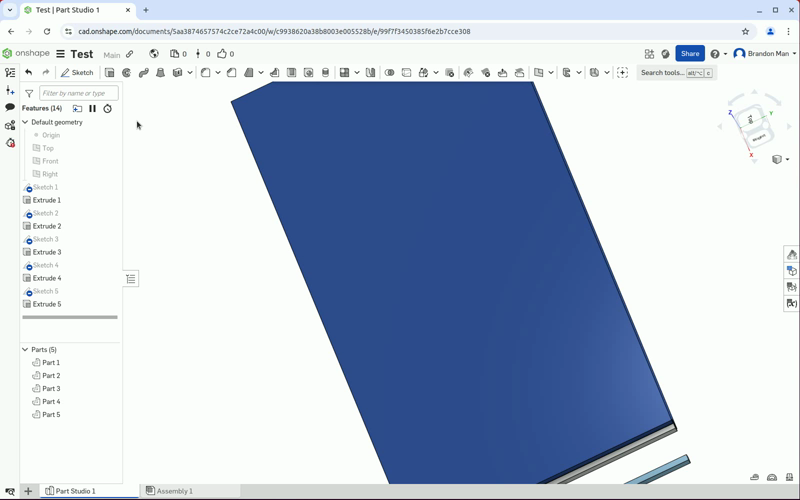
key(up, 2)
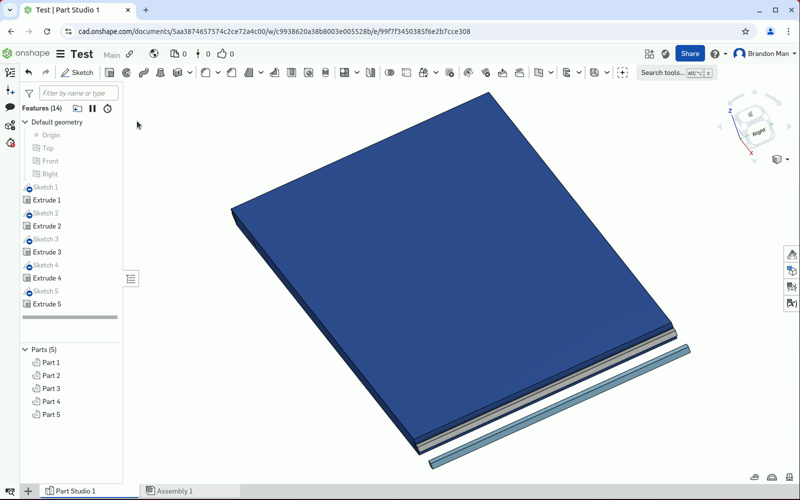
key(right, 2)
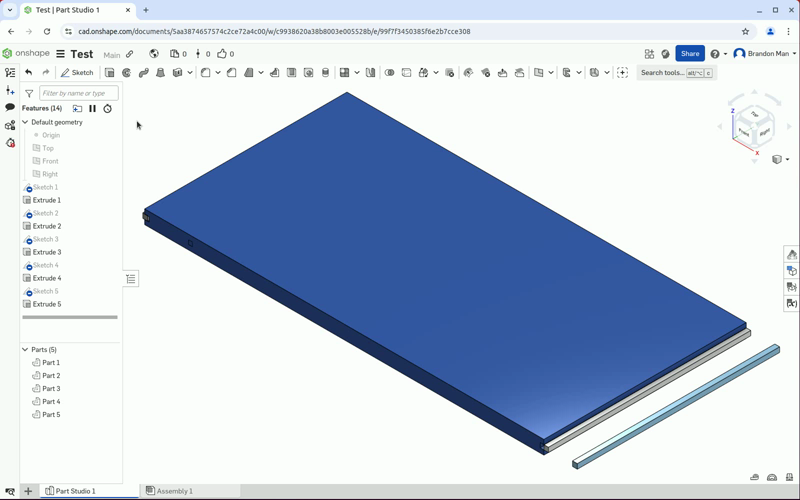
mouse_move(73, 189)
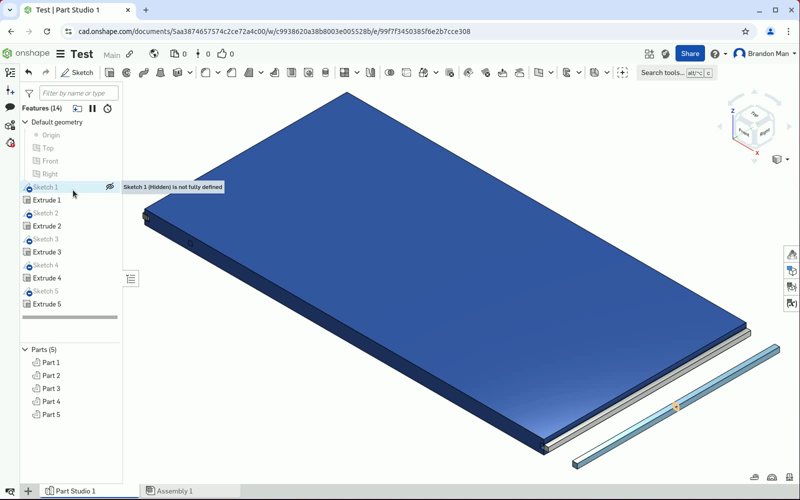
click(73, 189)